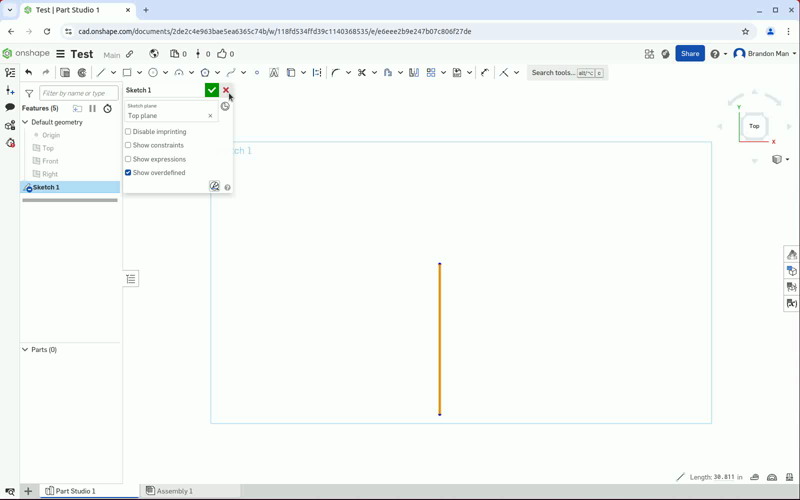
key(shift+h)
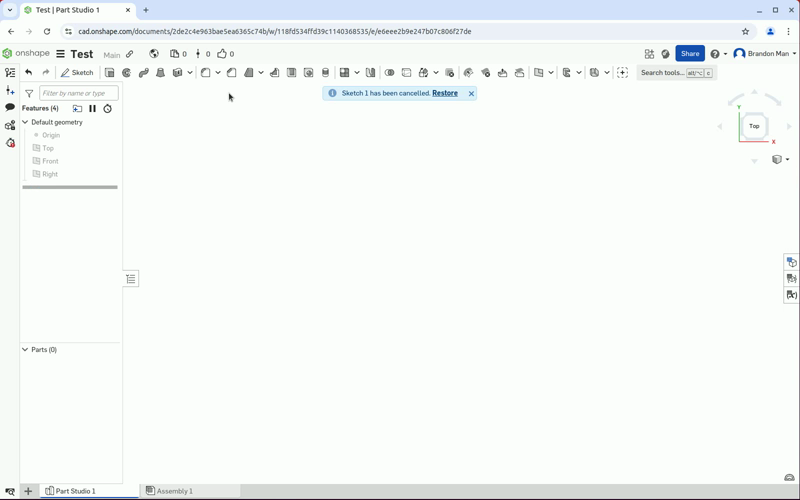
mouse_move(73, 352)
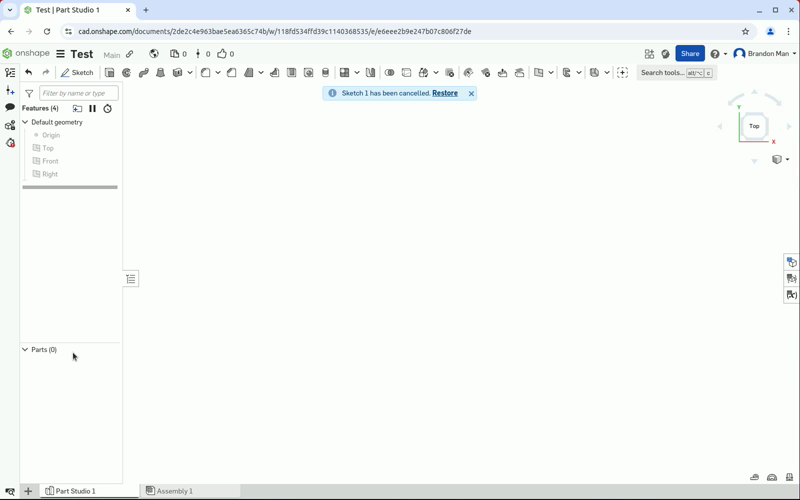
key(y)
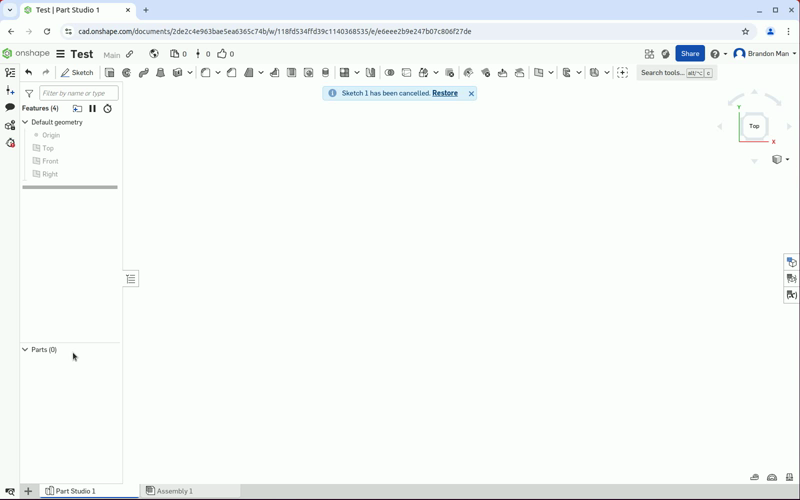
key(shift+p)
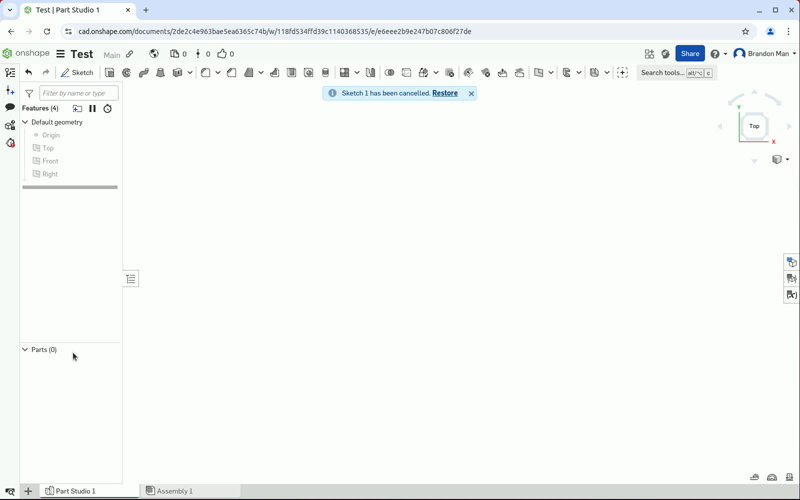
key(space)
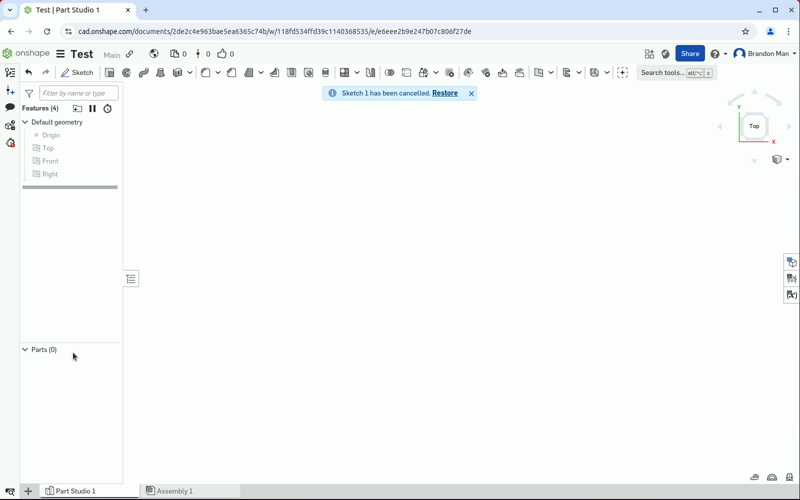
key_down(shift)
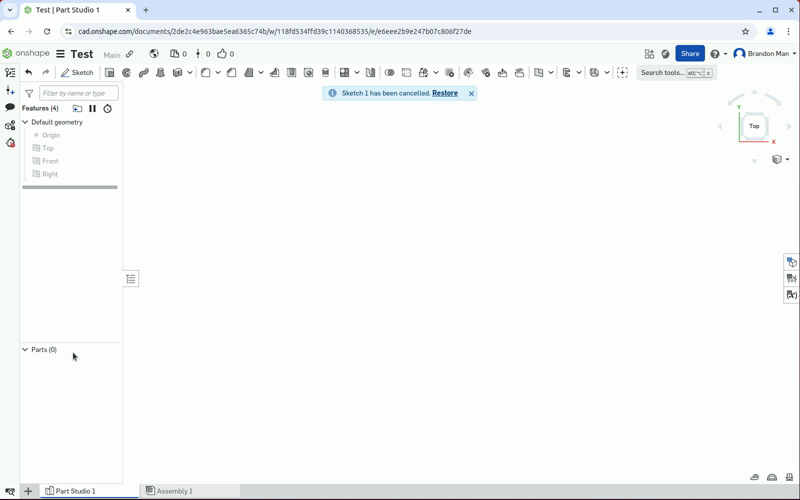
key(up)
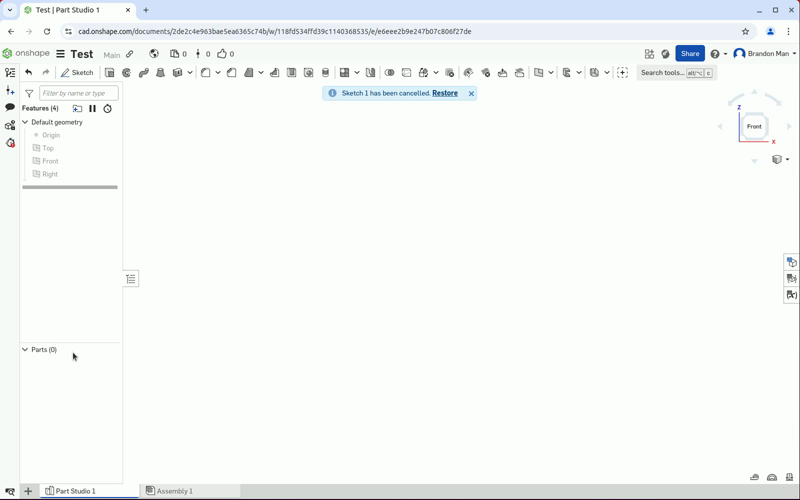
key_up(shift)
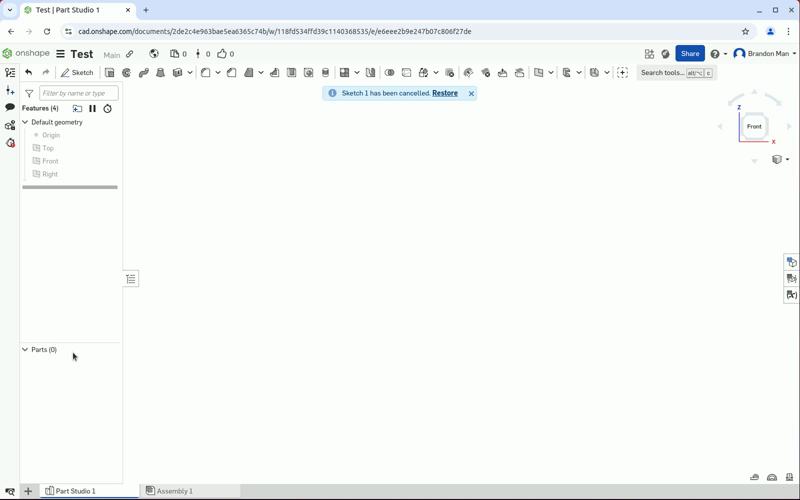
mouse_move(73, 352)
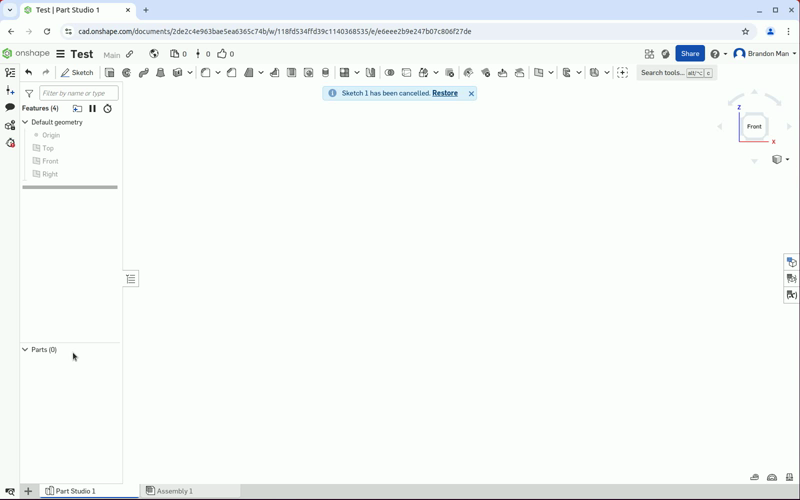
key(shift+y)
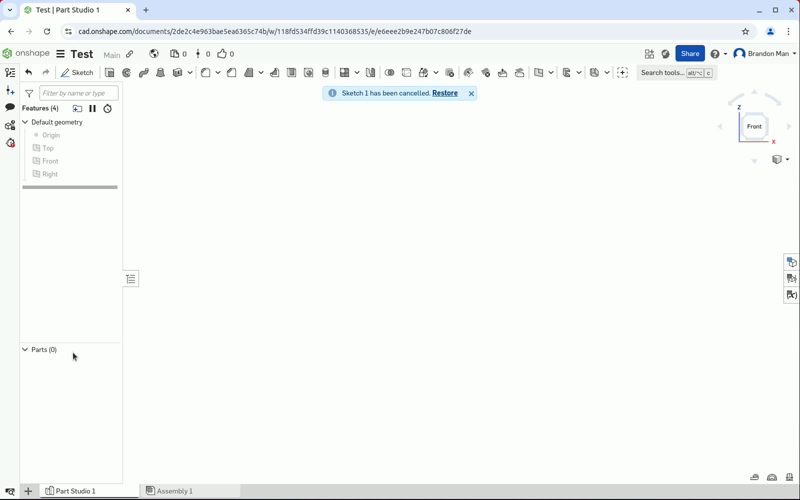
key(shift+s)
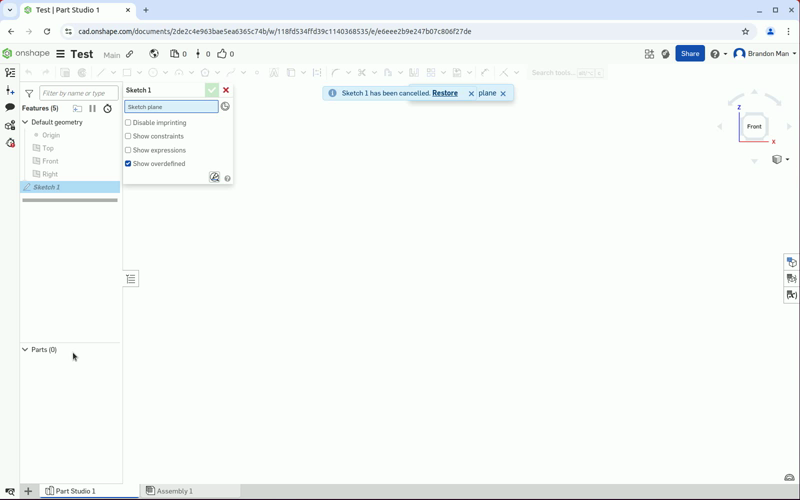
mouse_move(73, 163)
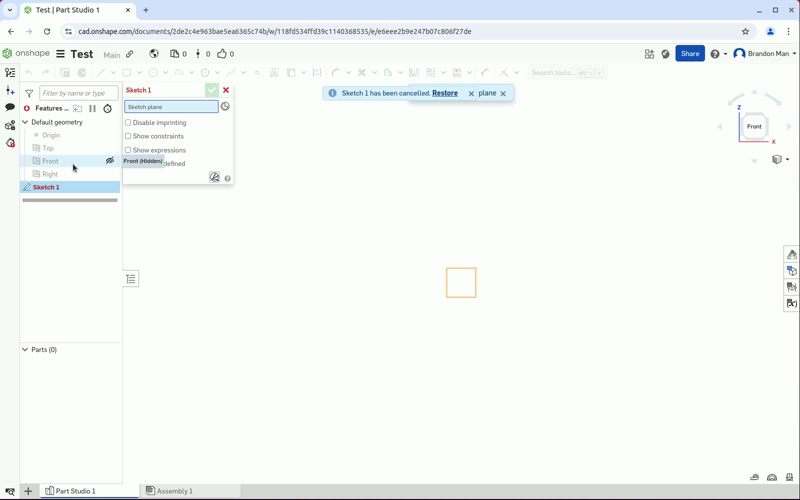
click(73, 163)
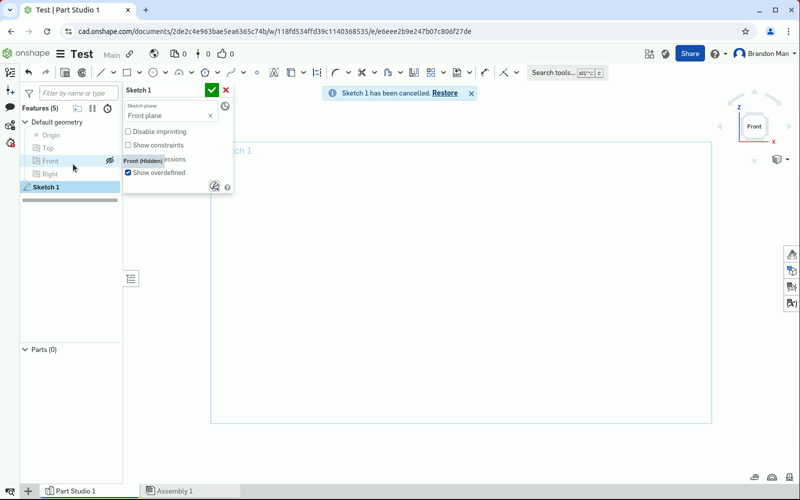
mouse_move(73, 352)
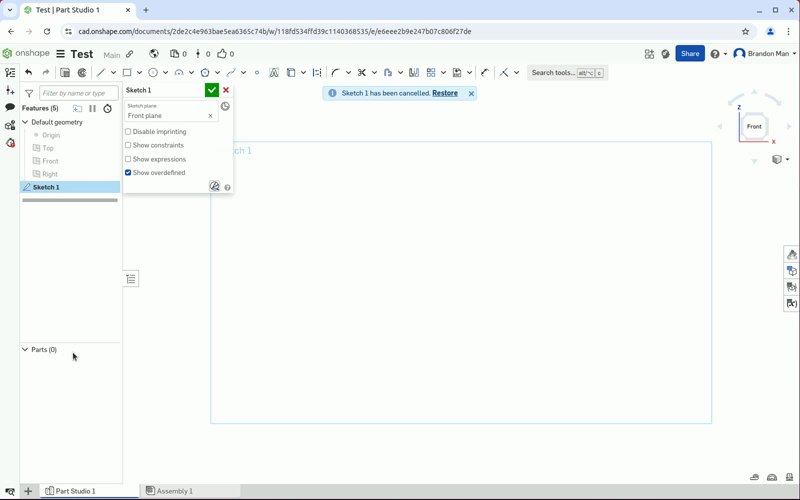
key(y)
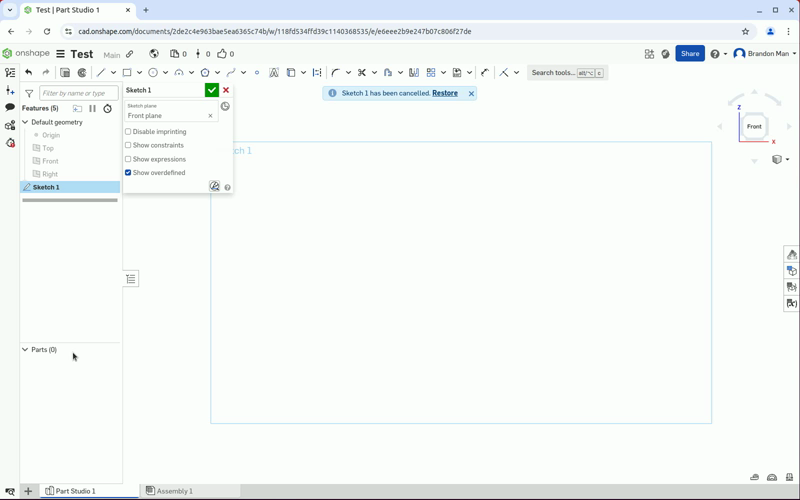
key(l)
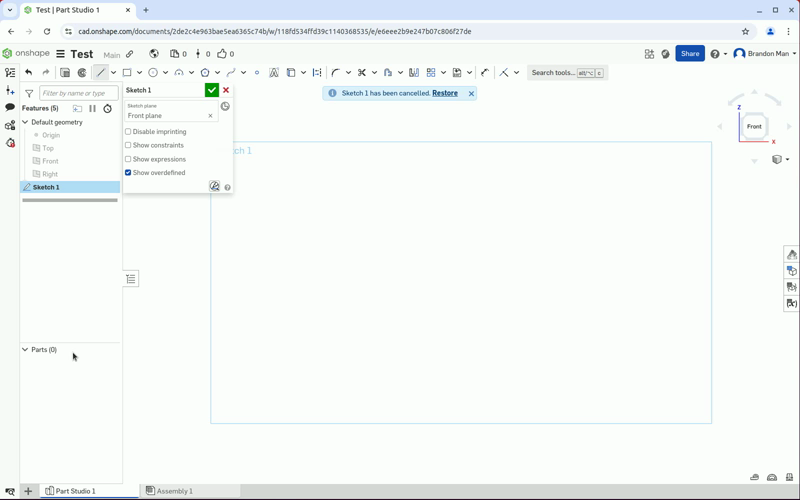
key_down(shift)
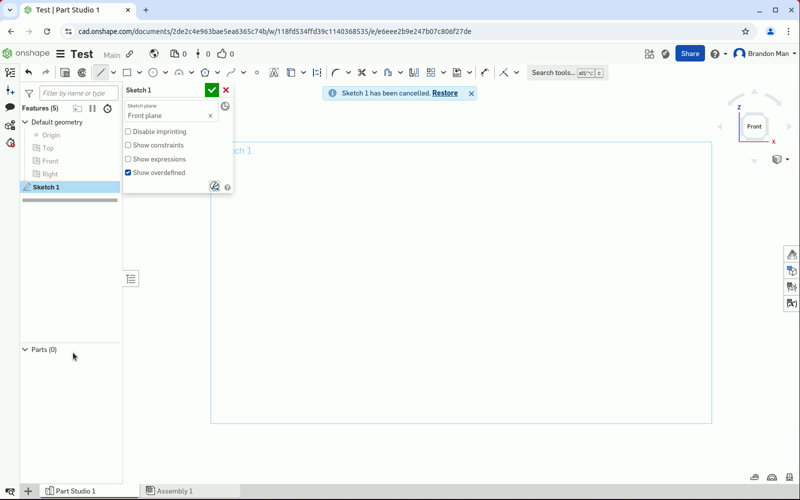
mouse_move(429, 295)
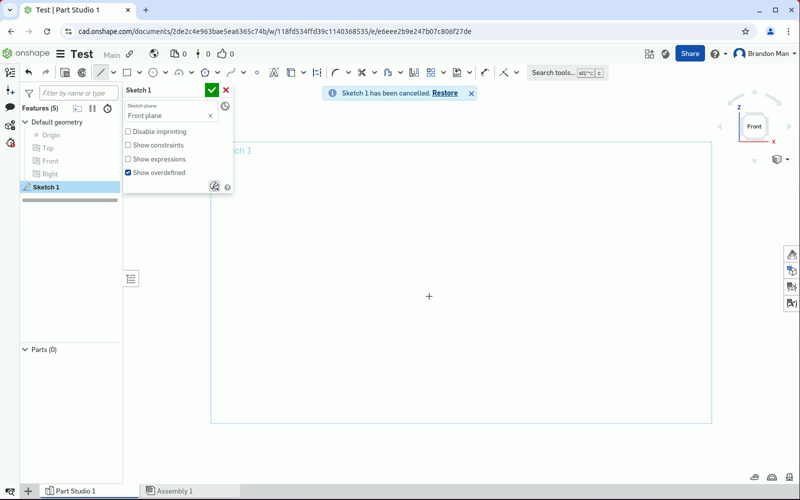
click(429, 295)
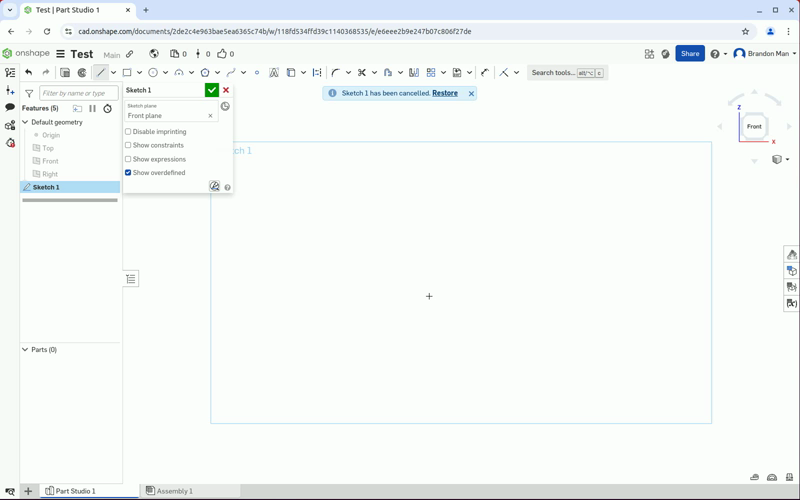
key_up(shift)
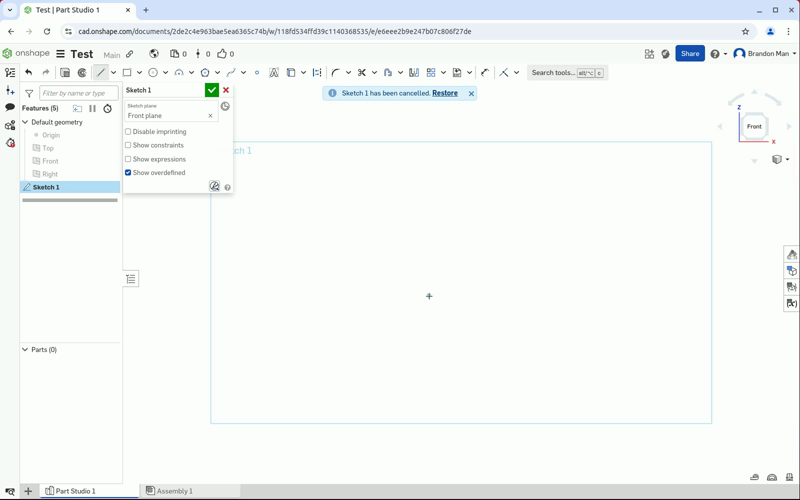
key_down(shift)
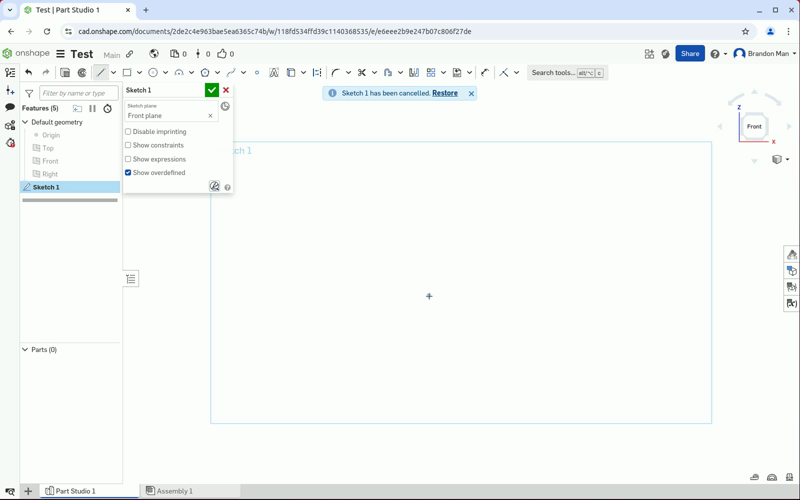
mouse_move(492, 295)
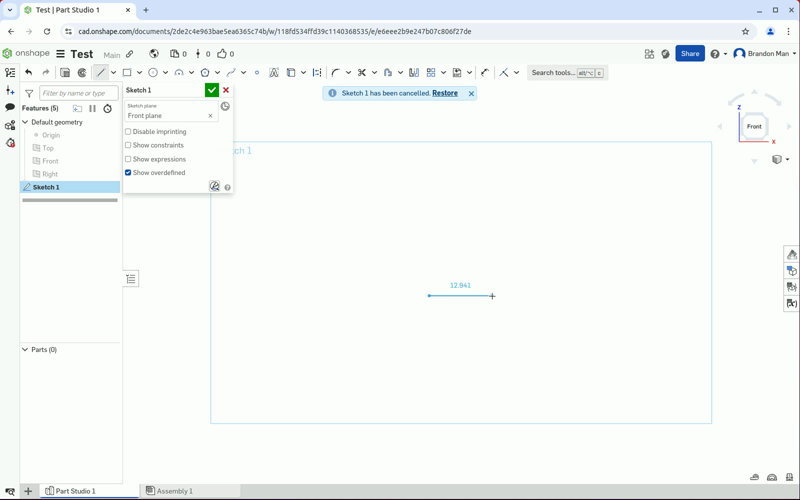
click(492, 295)
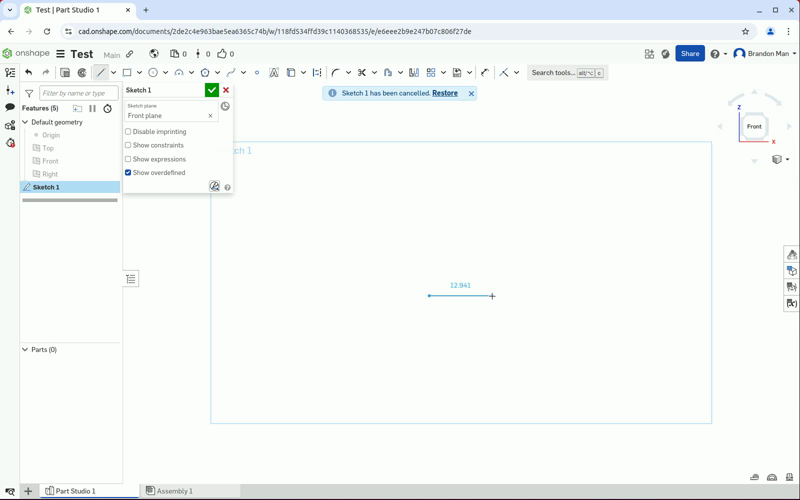
key_up(shift)
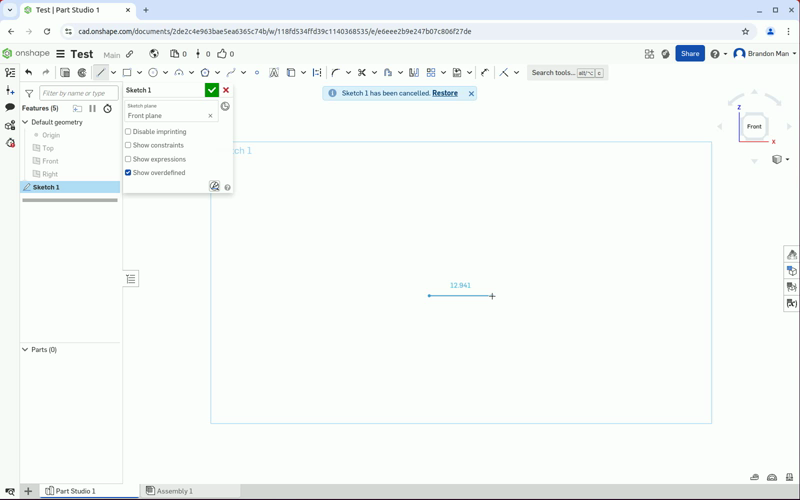
key_down(shift)
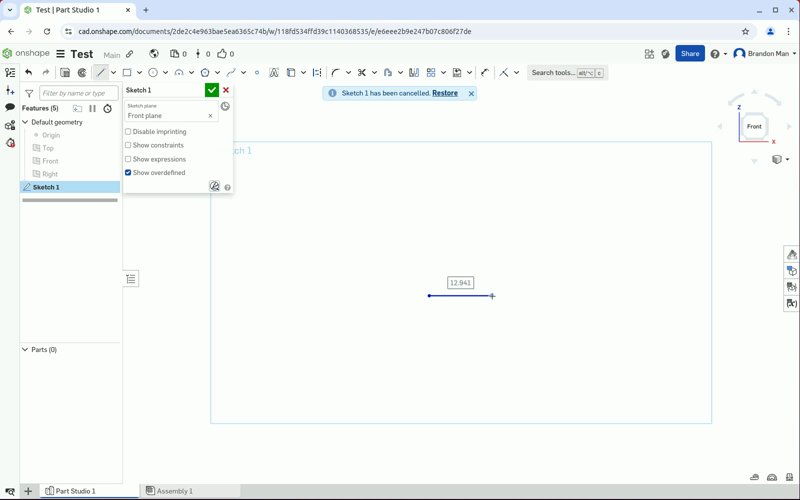
mouse_move(522, 295)
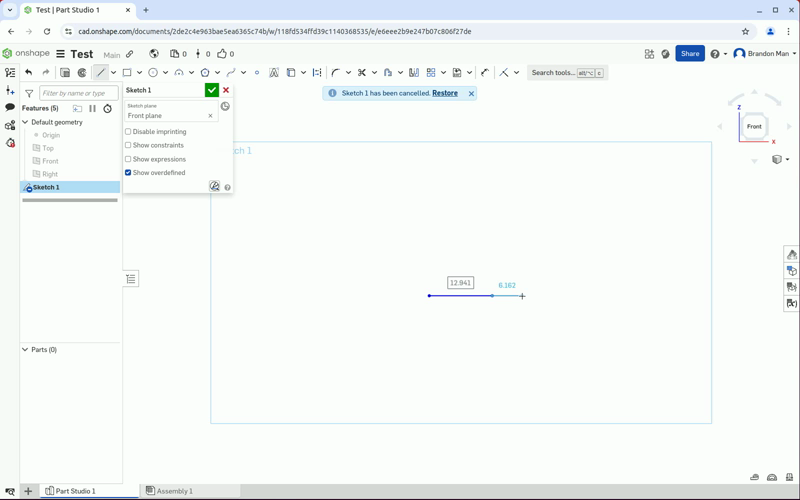
mouse_move(492, 270)
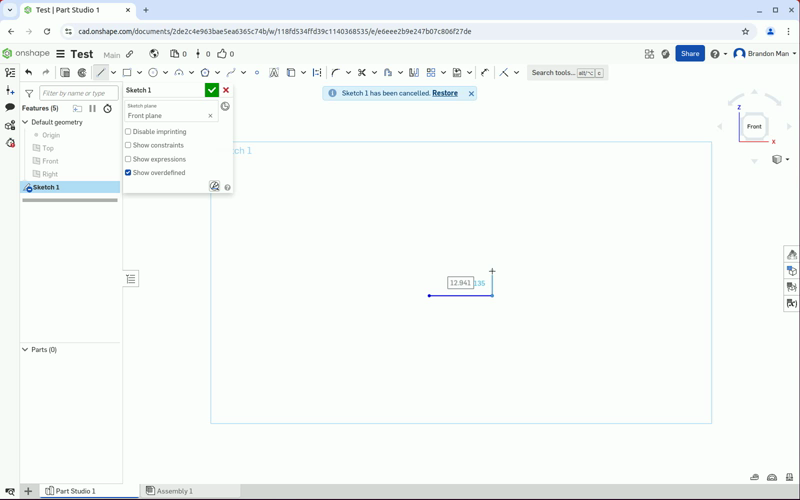
click(492, 270)
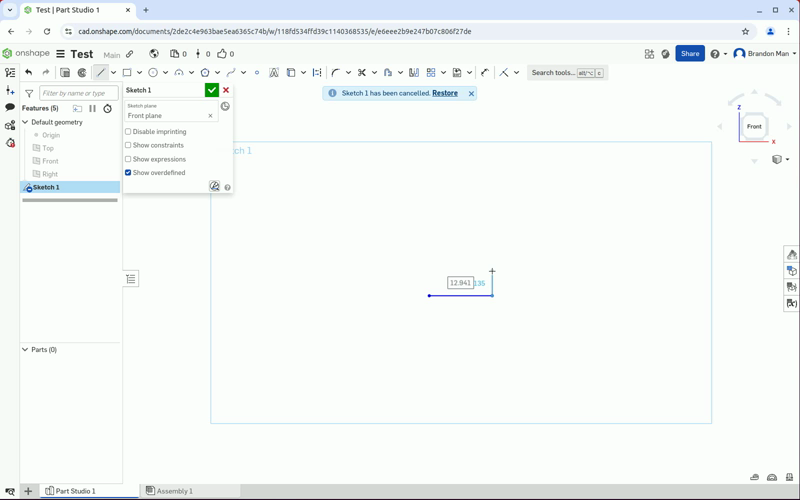
key_up(shift)
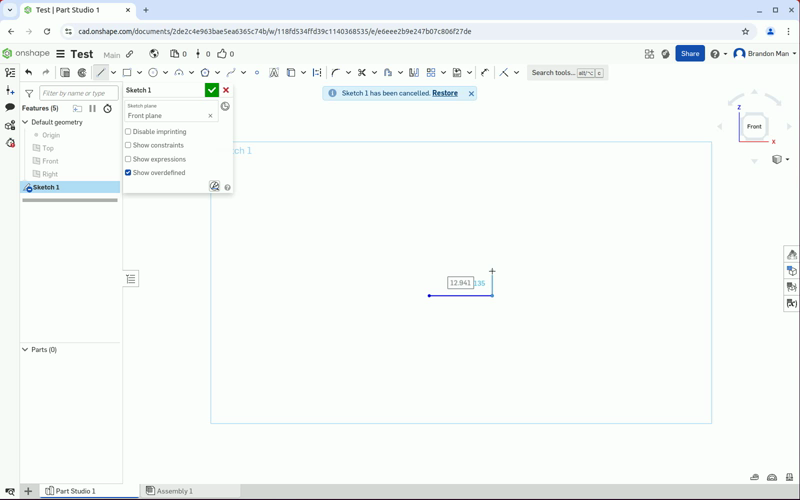
key_down(shift)
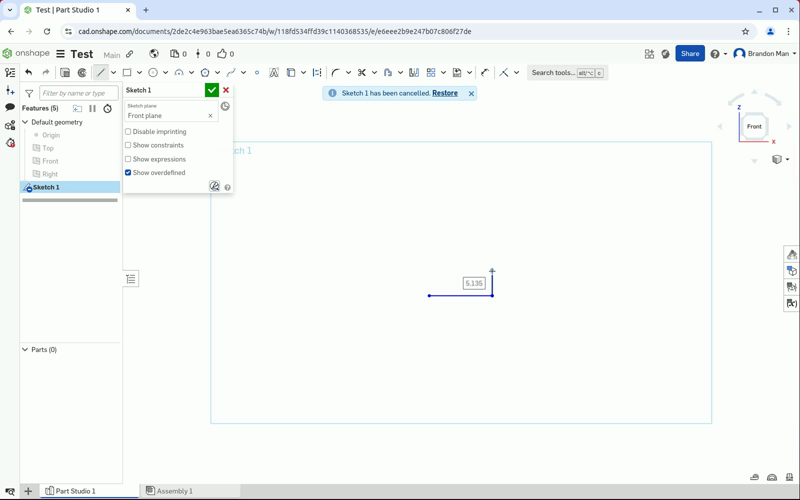
mouse_move(522, 270)
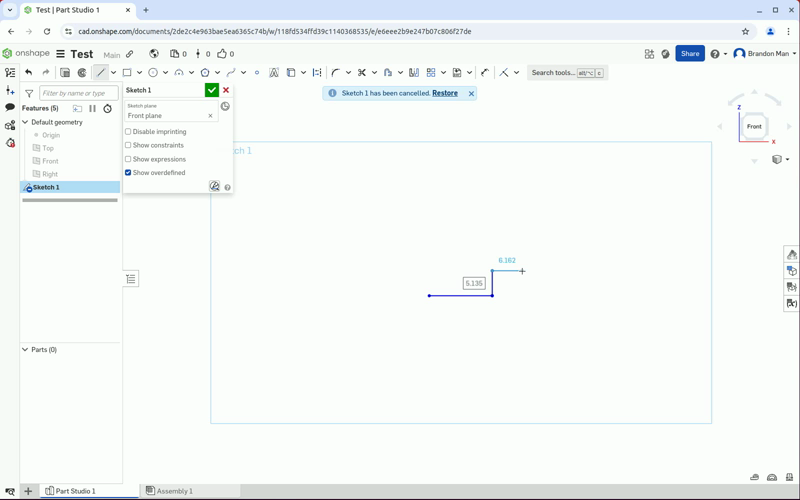
mouse_move(447, 270)
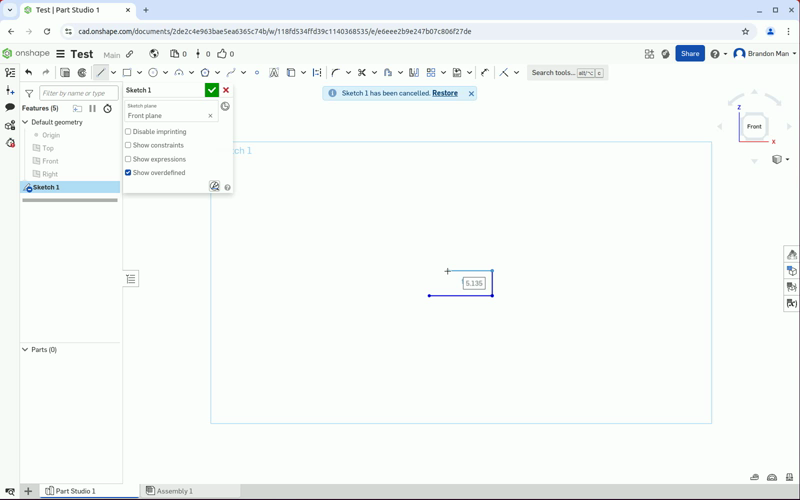
click(447, 270)
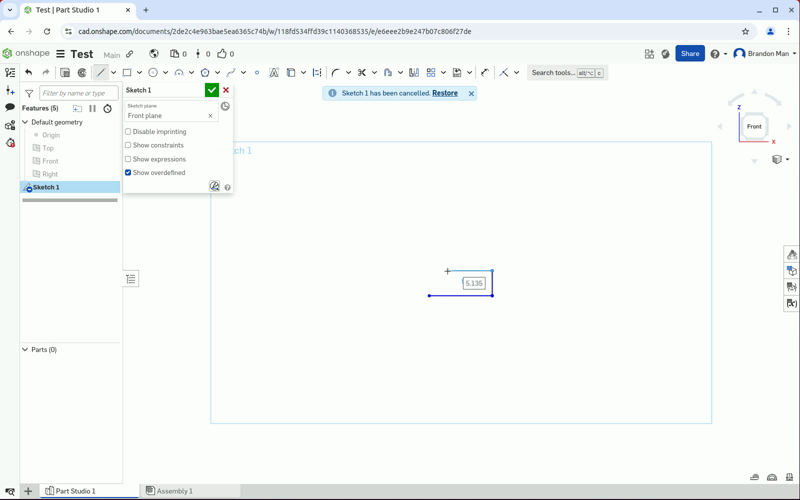
key_up(shift)
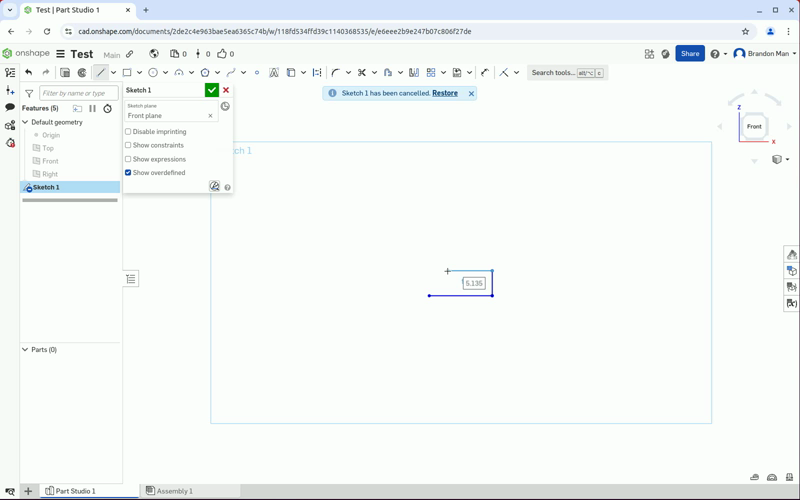
key_down(shift)
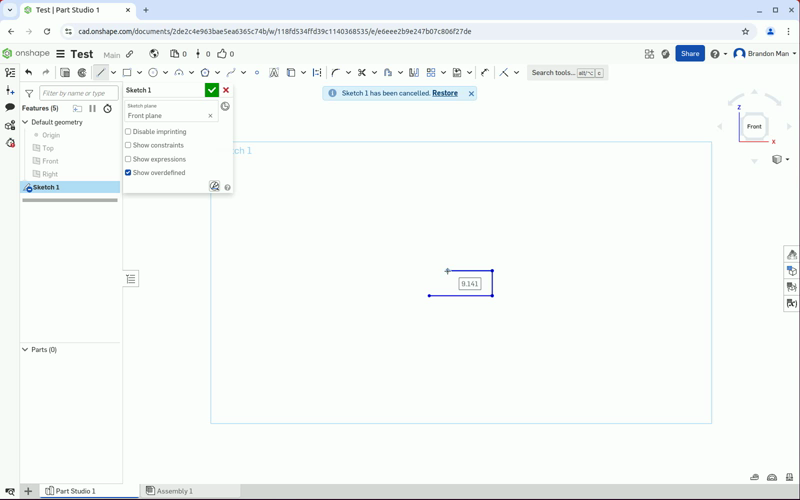
mouse_move(447, 182)
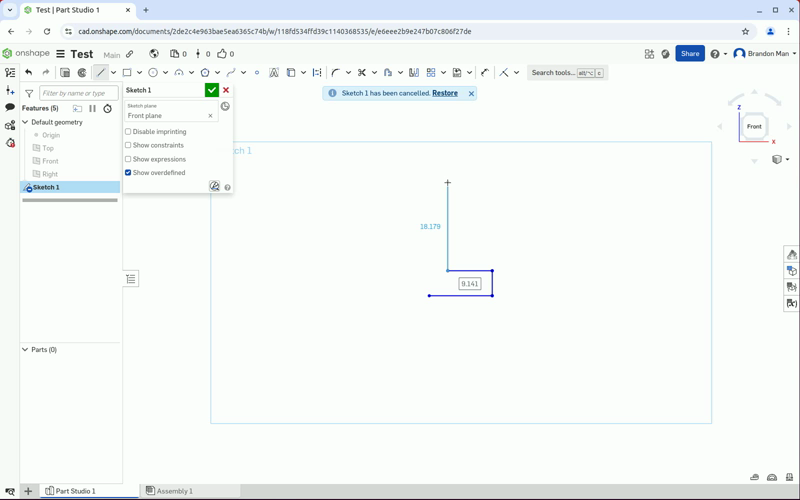
click(447, 182)
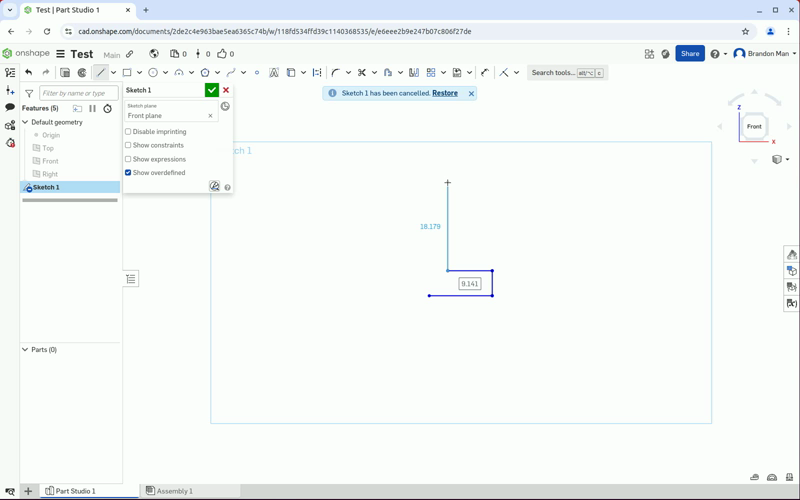
key_up(shift)
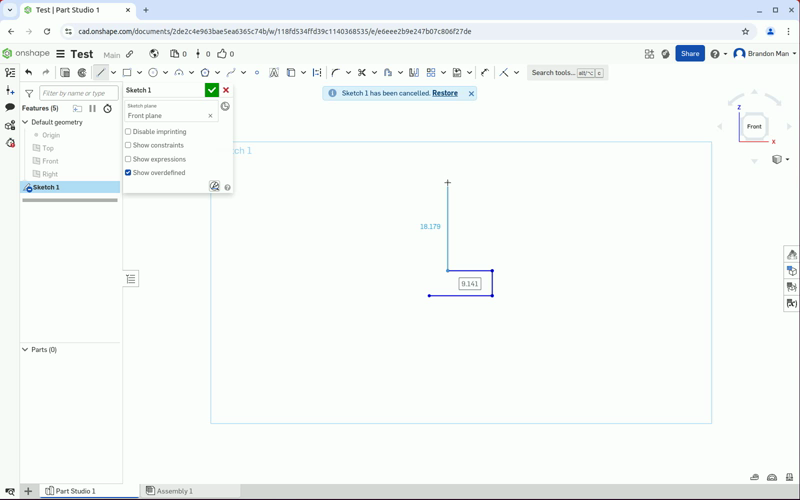
key_down(shift)
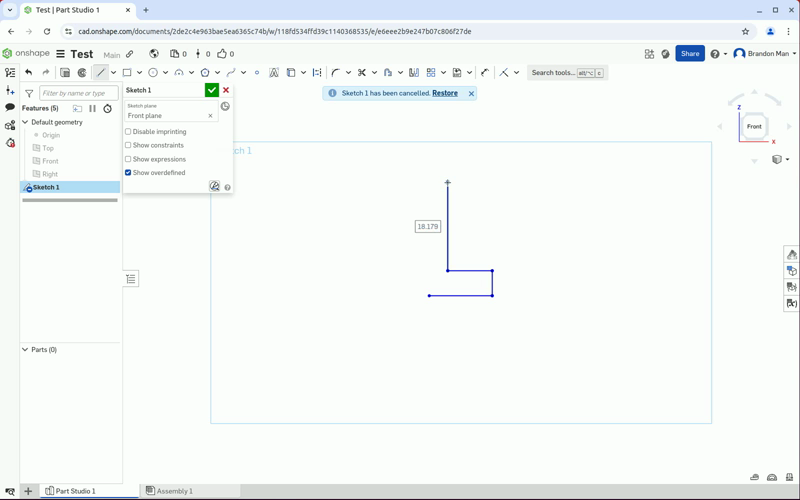
mouse_move(477, 182)
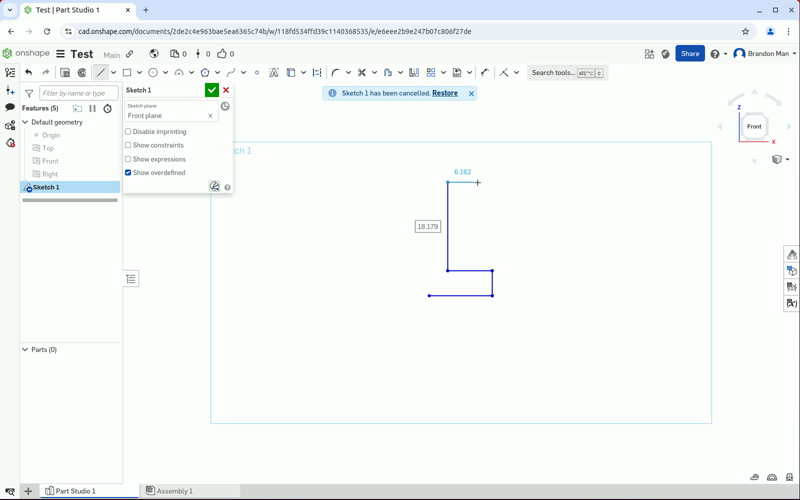
mouse_move(492, 182)
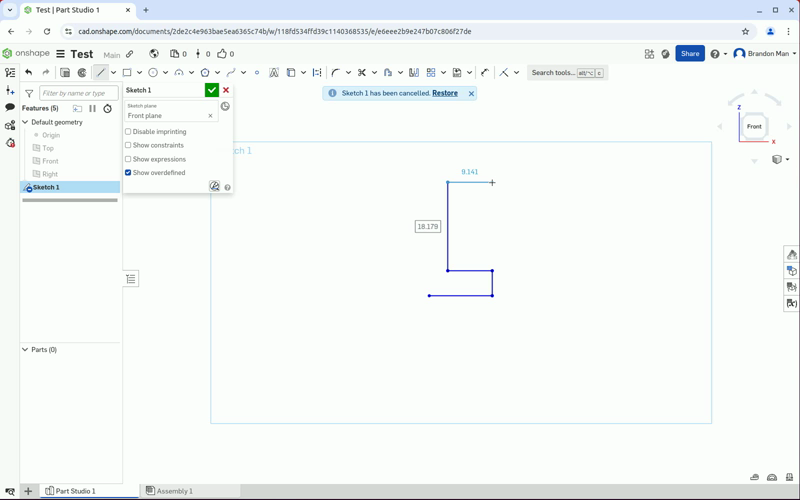
click(492, 182)
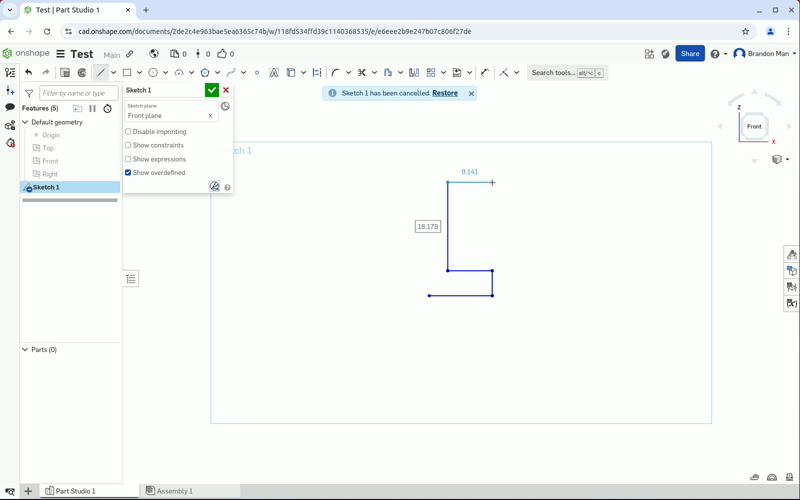
key_up(shift)
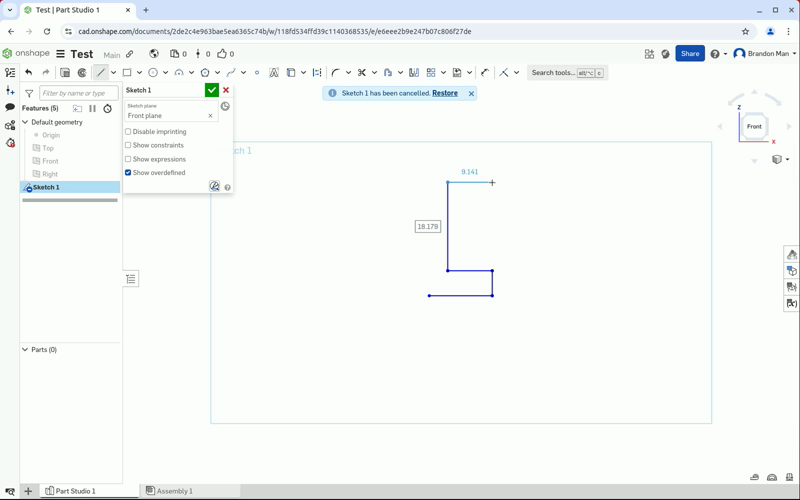
key_down(shift)
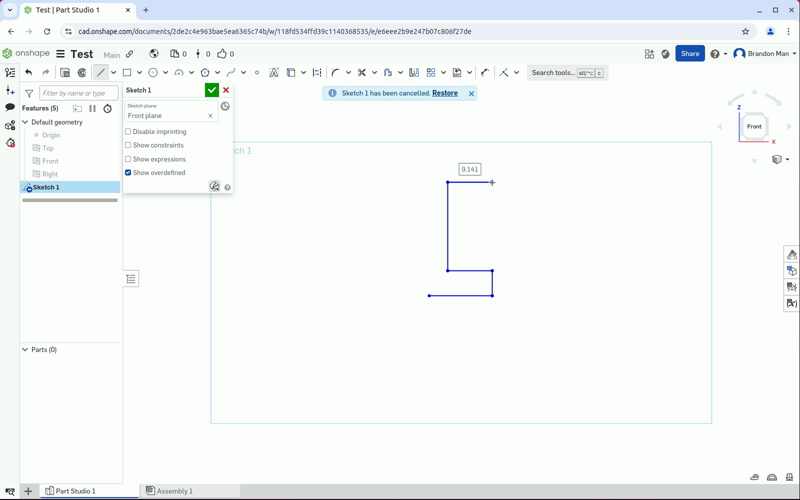
mouse_move(522, 182)
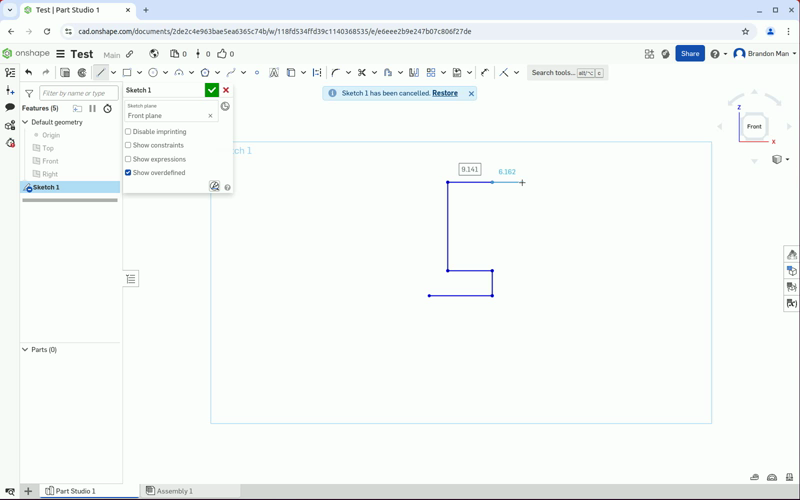
mouse_move(492, 170)
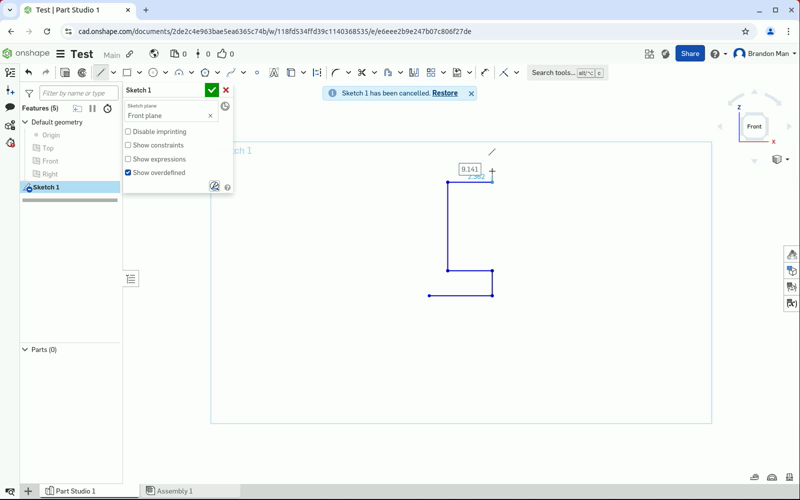
click(492, 170)
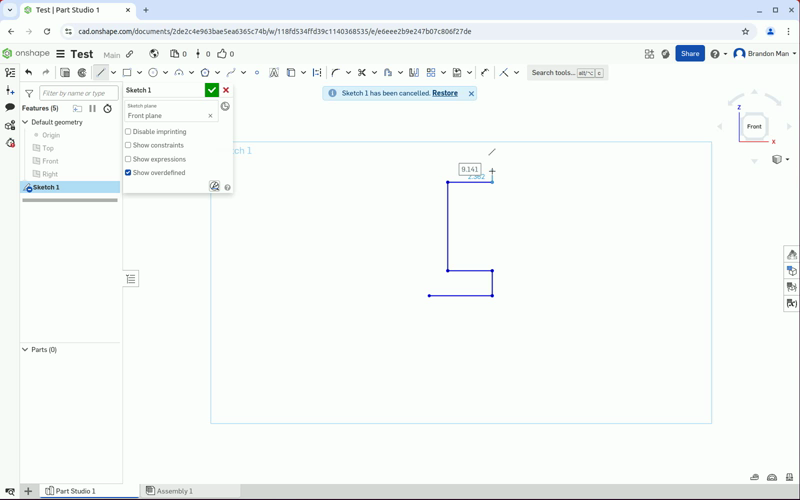
key_up(shift)
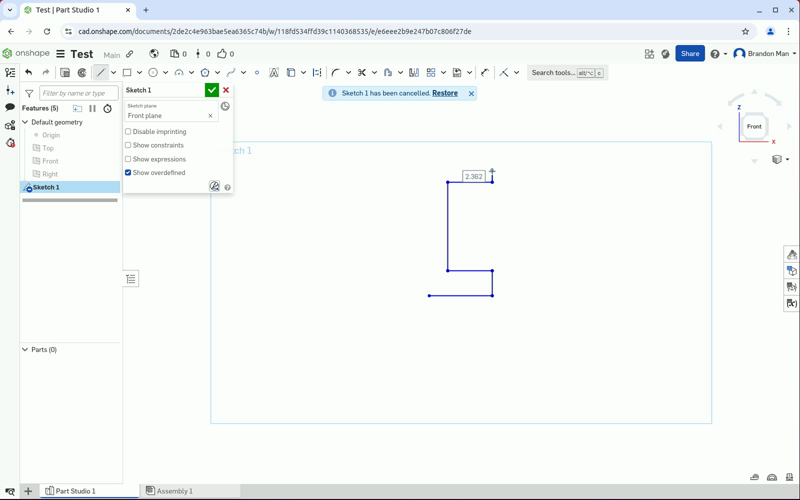
key_down(shift)
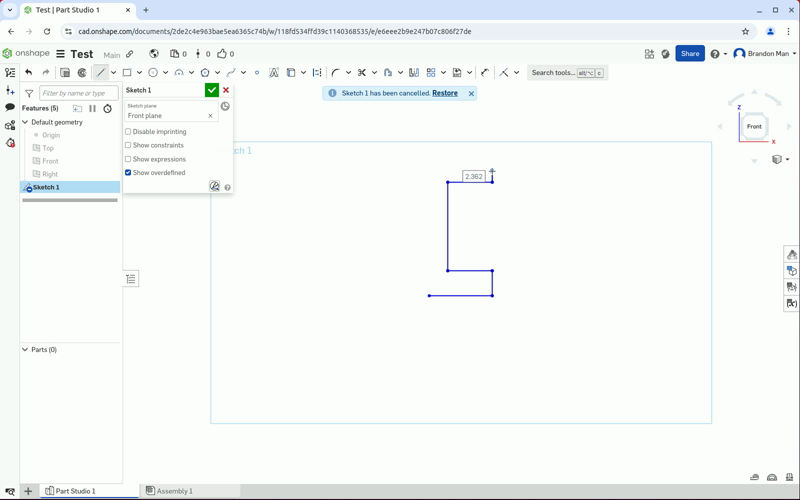
mouse_move(522, 170)
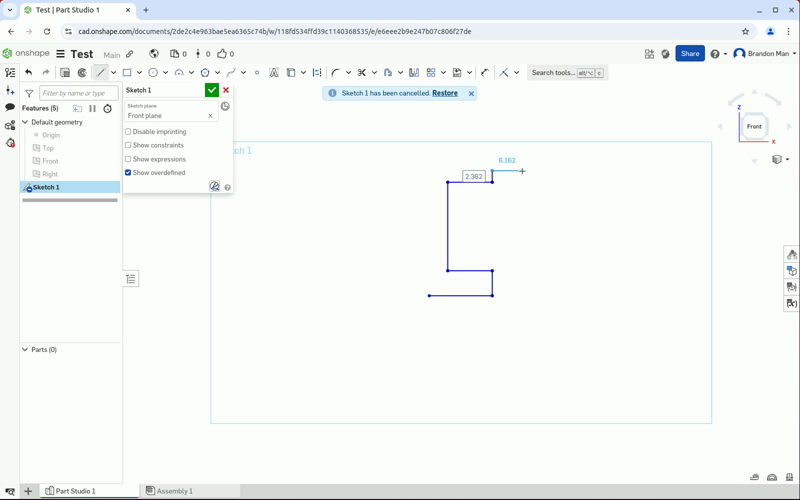
mouse_move(447, 170)
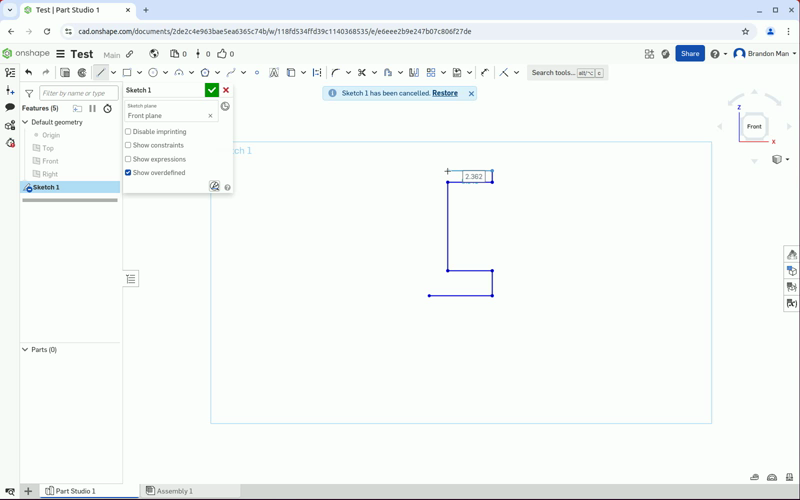
click(447, 170)
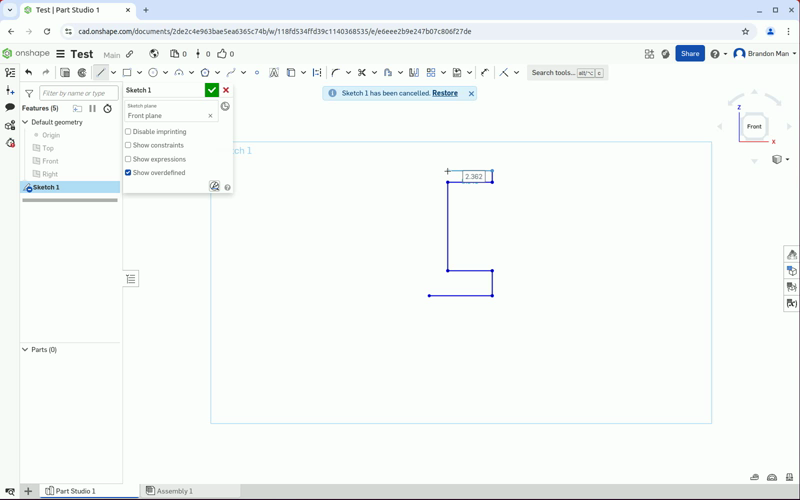
key_up(shift)
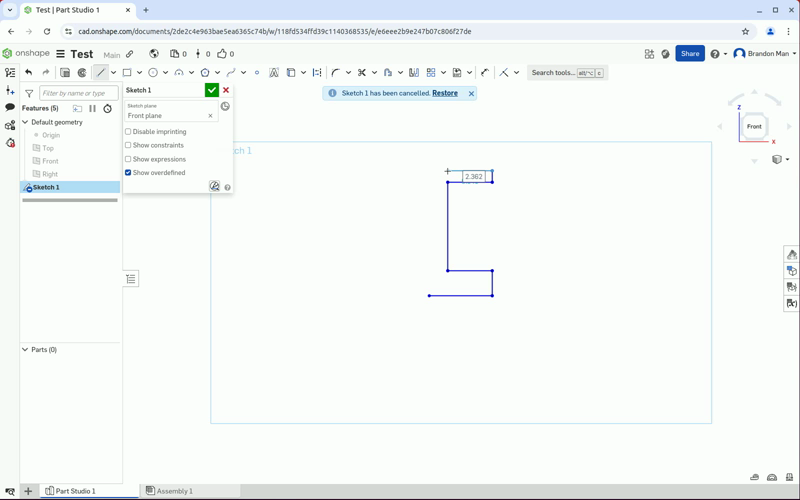
key_down(shift)
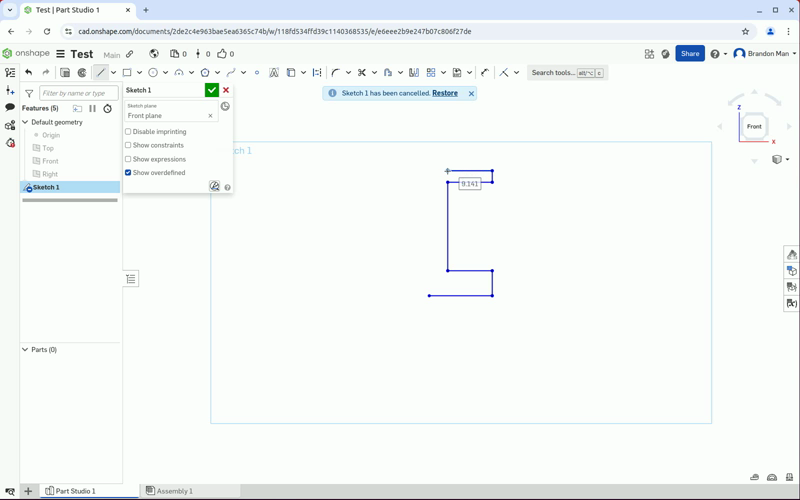
mouse_move(477, 170)
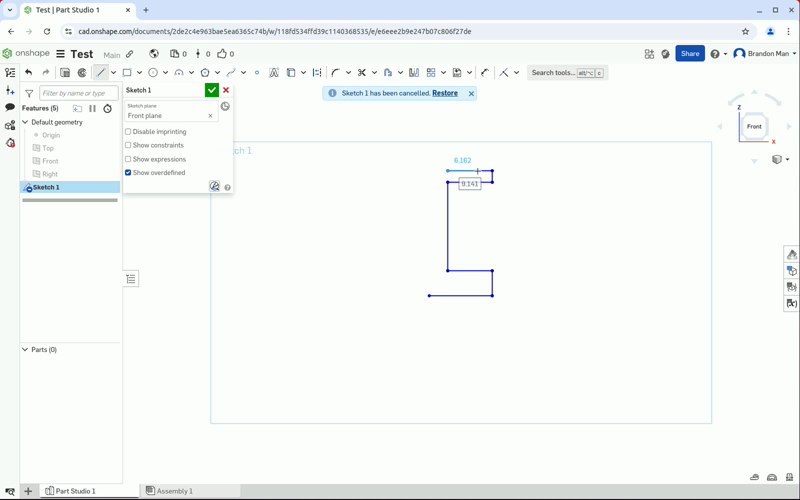
mouse_move(429, 170)
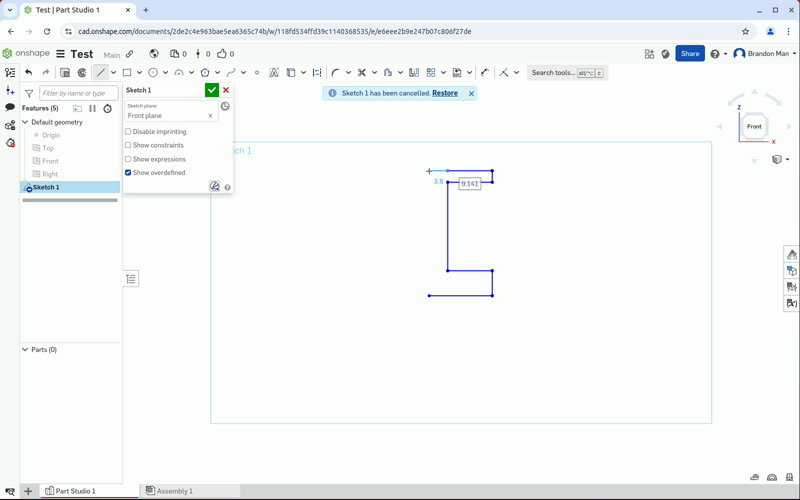
click(429, 170)
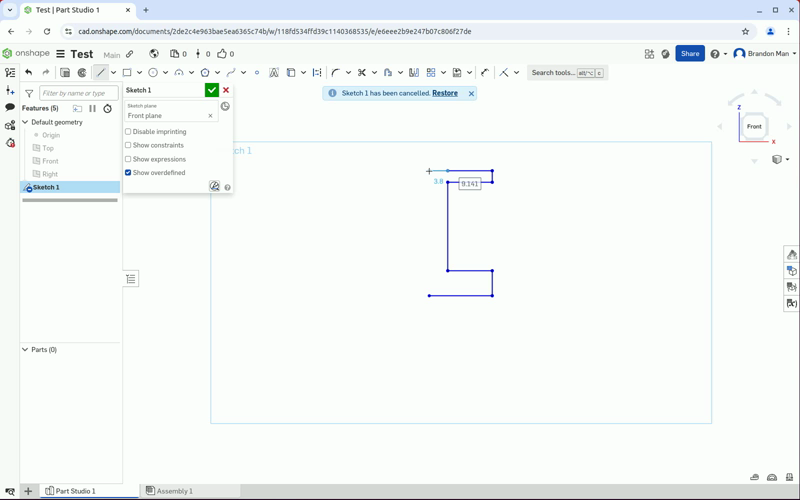
key_up(shift)
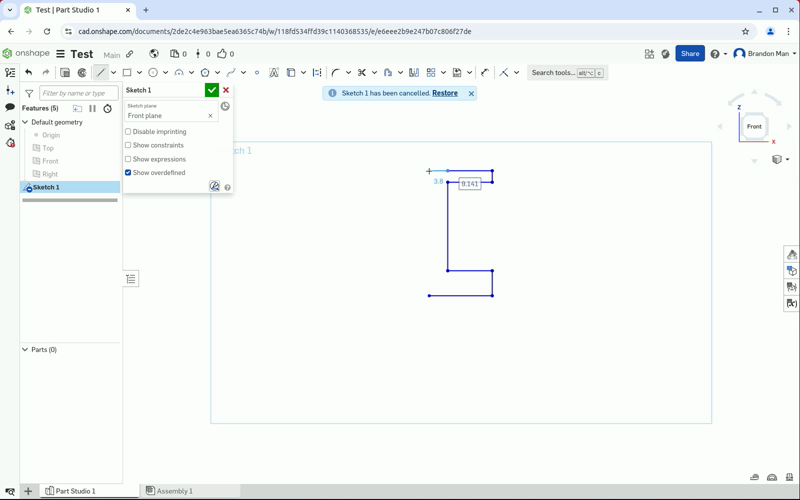
key_down(shift)
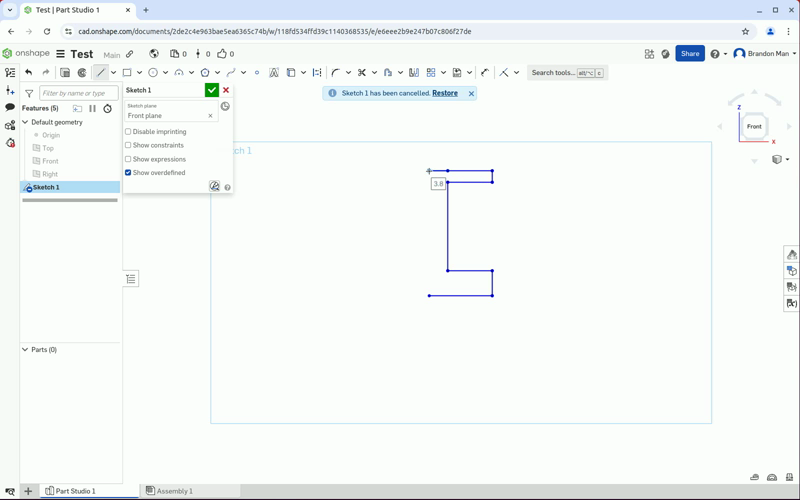
mouse_move(429, 270)
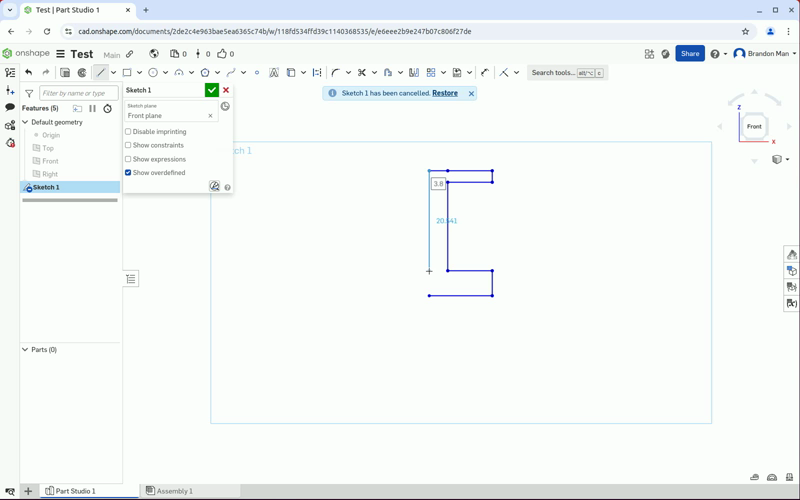
click(429, 270)
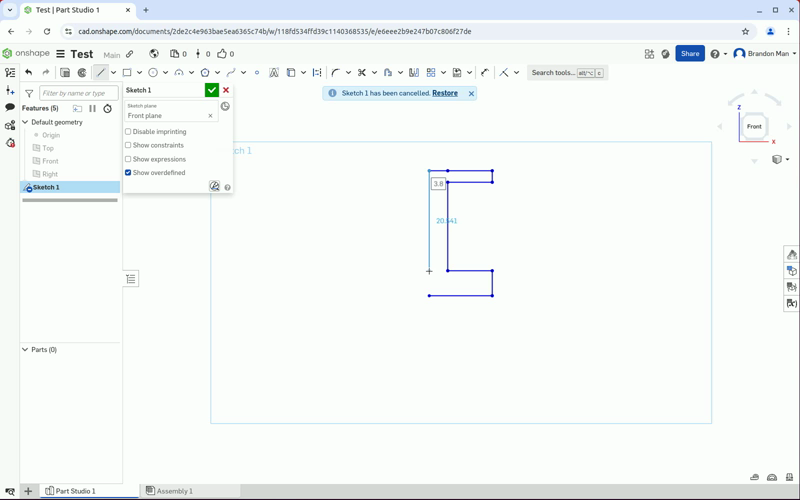
key_up(shift)
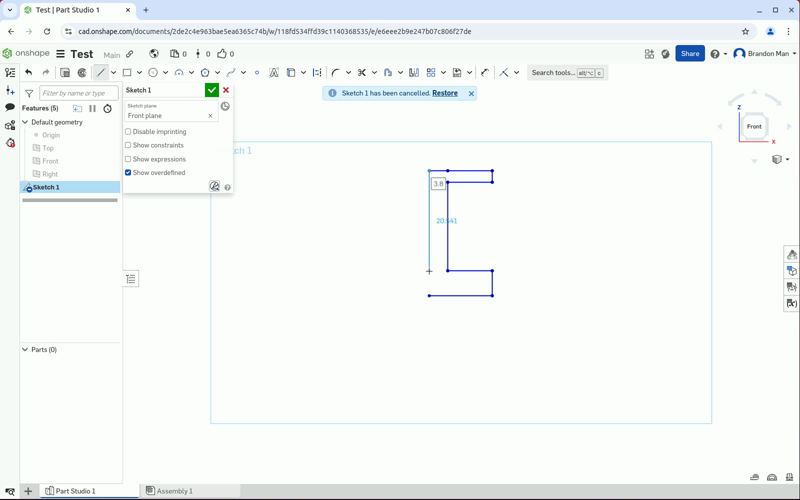
mouse_move(459, 270)
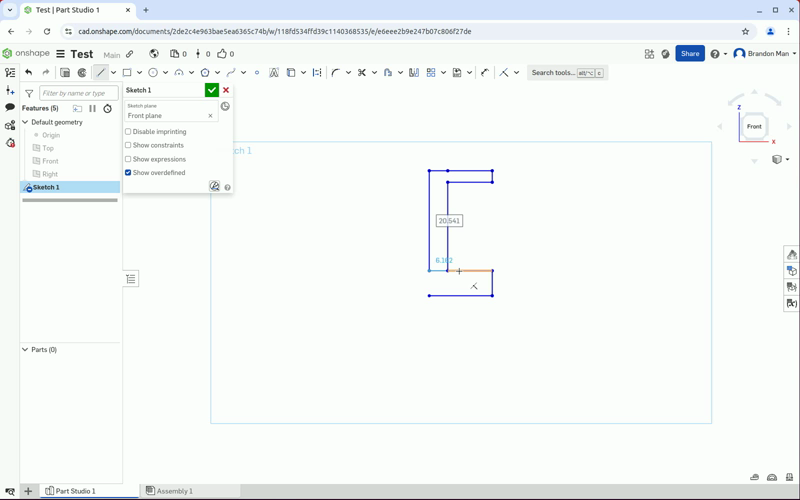
key_down(shift)
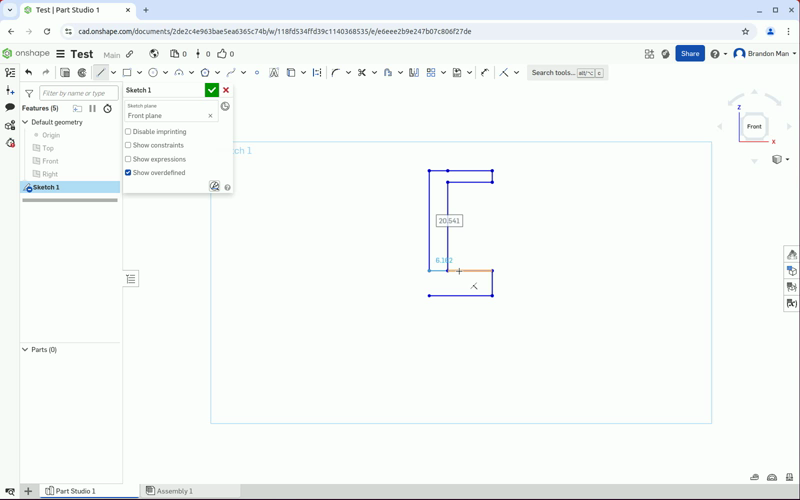
mouse_move(429, 295)
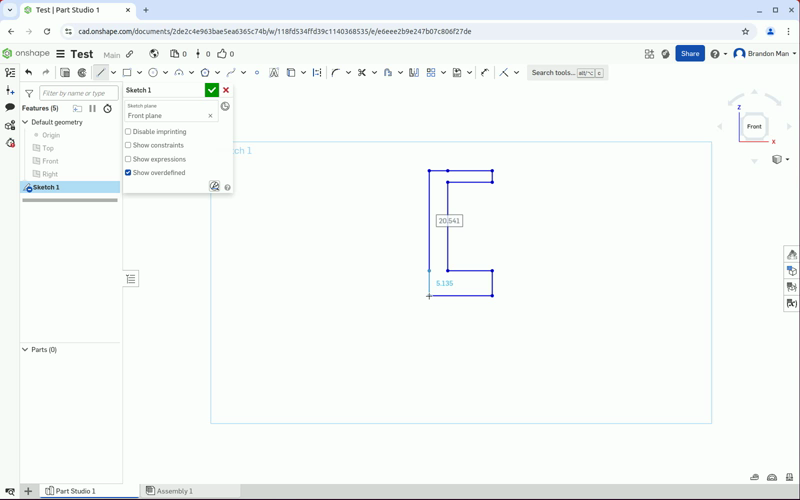
key_up(shift)
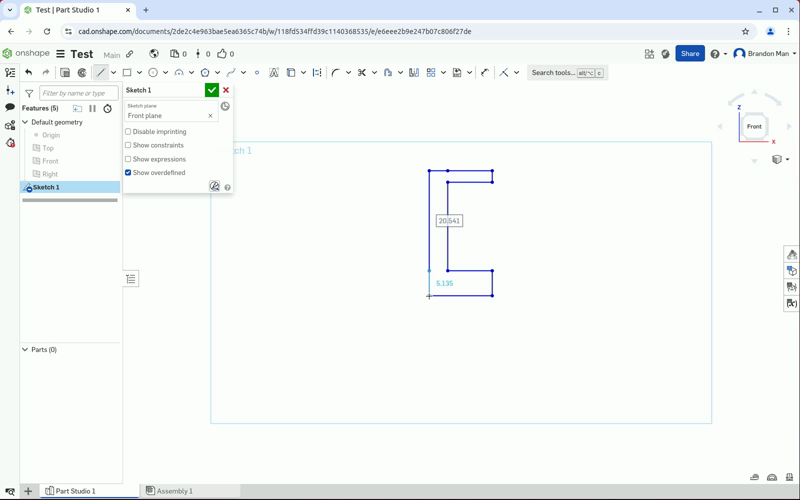
click(429, 295)
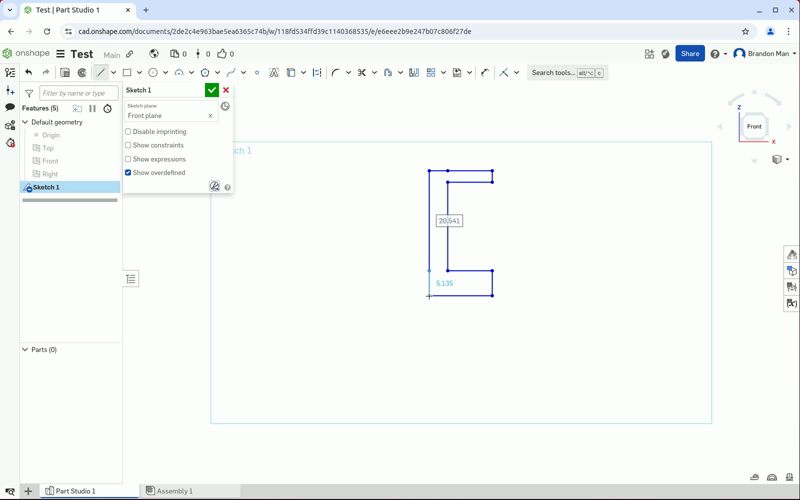
key(esc)
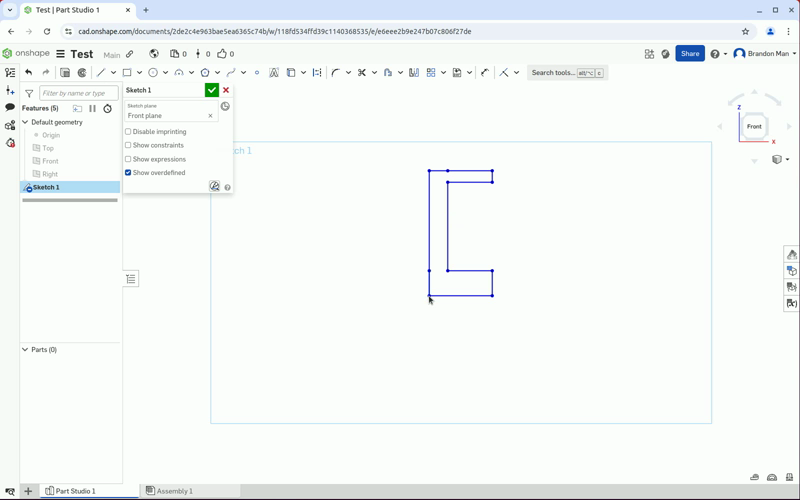
mouse_move(440, 279)
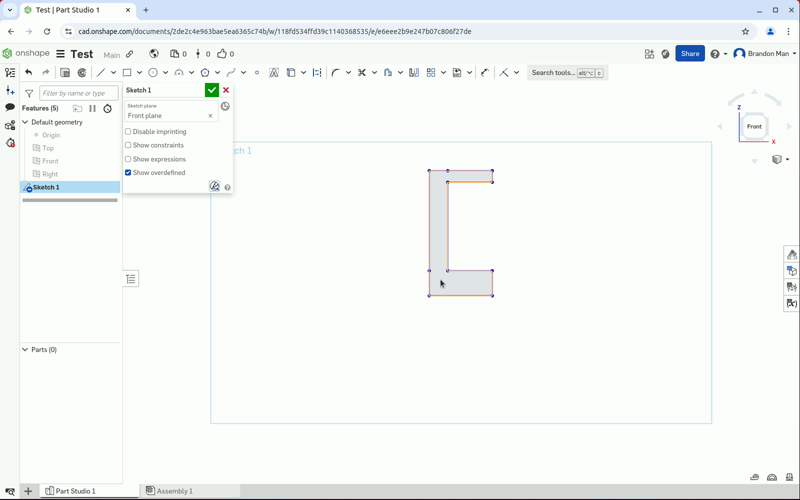
click(440, 279)
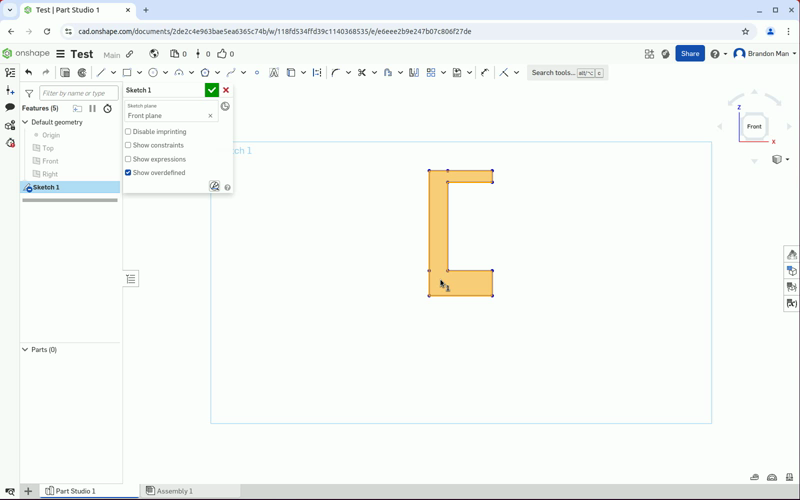
mouse_move(73, 352)
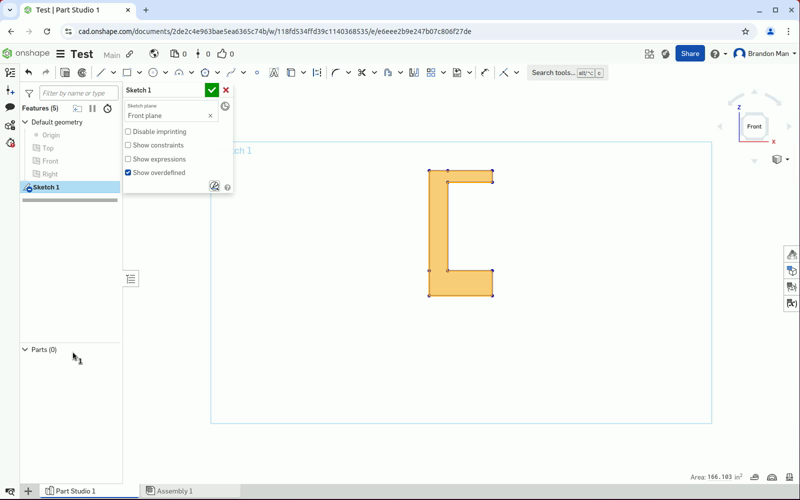
key(shift+y)
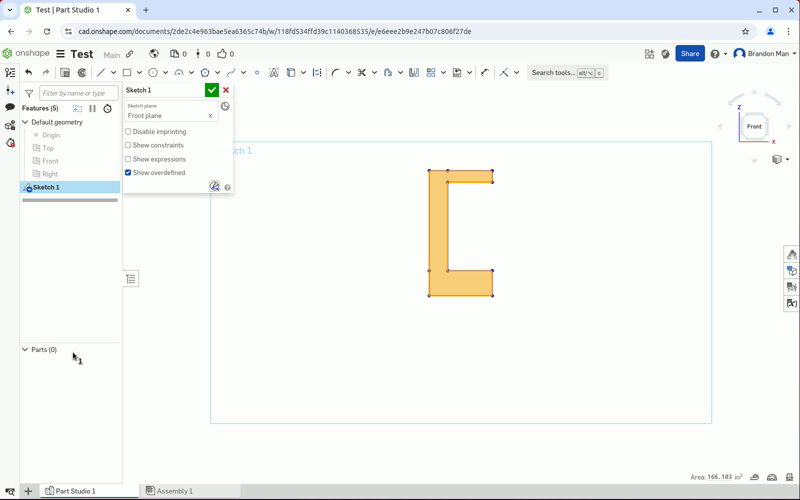
key(shift+e)
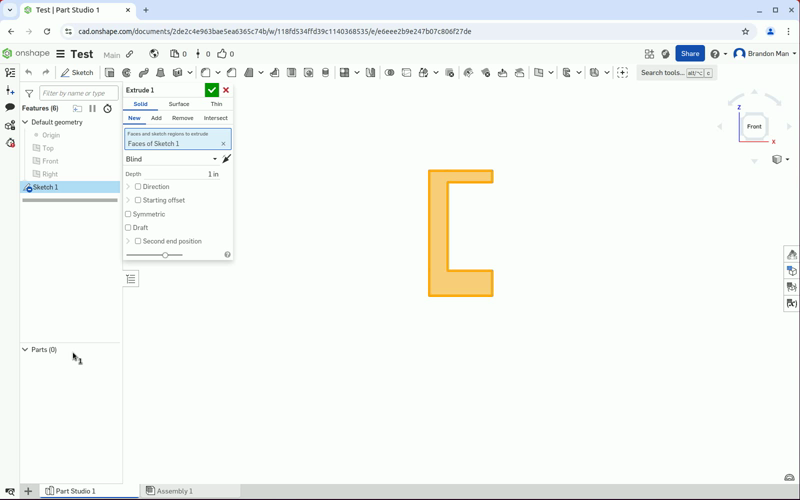
mouse_move(143, 106)
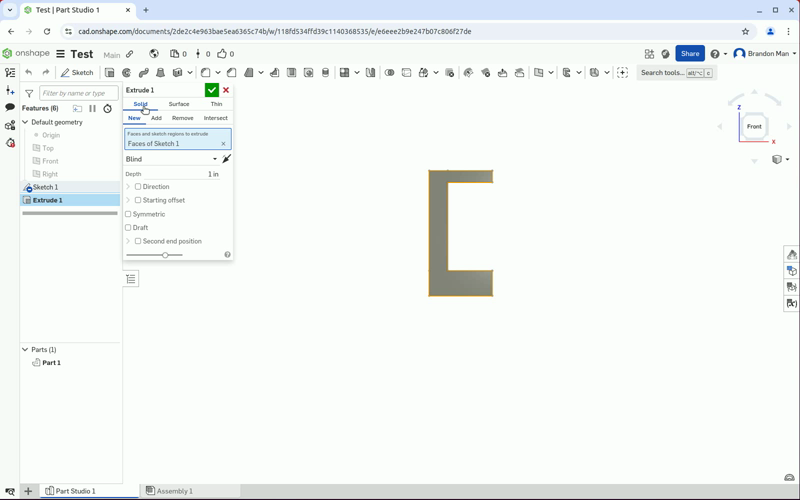
click(143, 106)
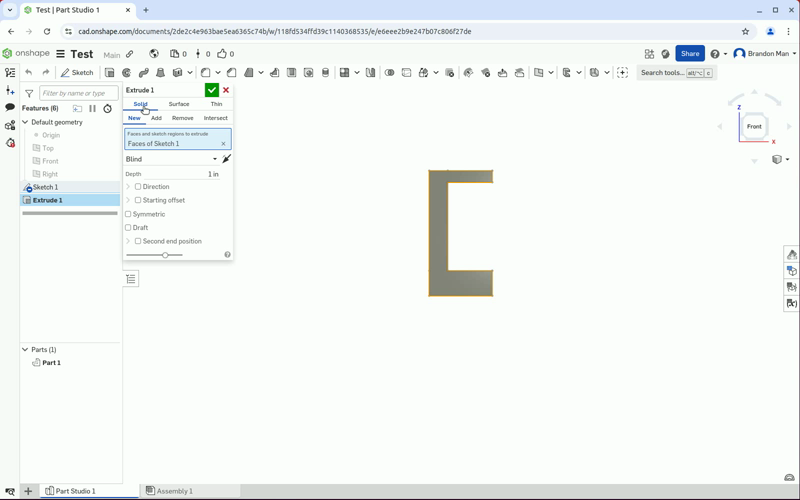
mouse_move(137, 120)
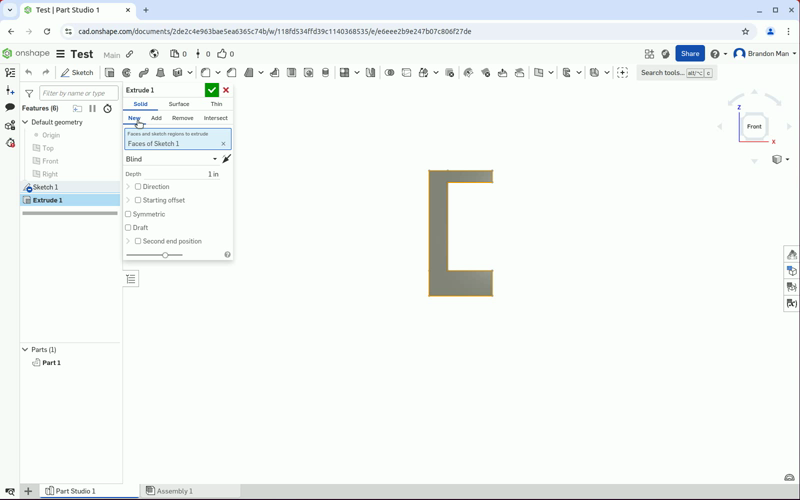
click(137, 120)
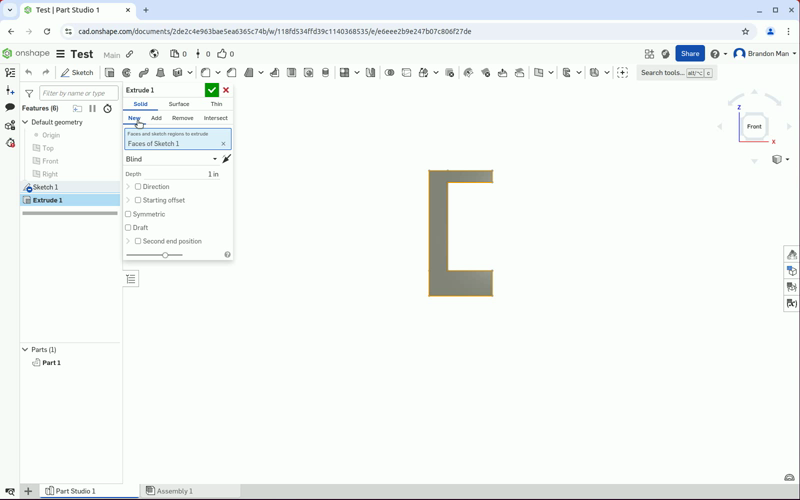
key(tab, 4)
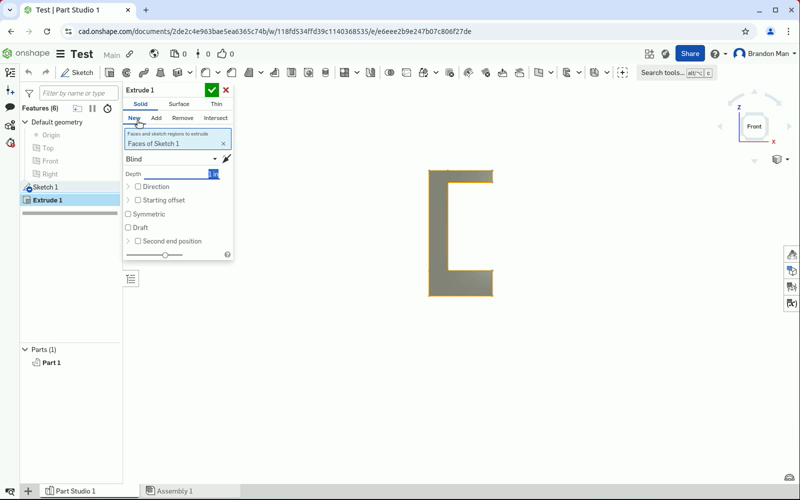
text(5.055)
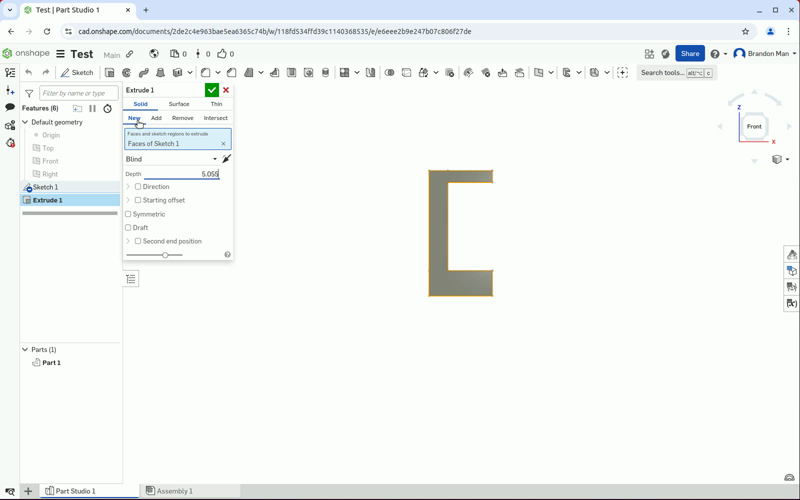
key(enter)
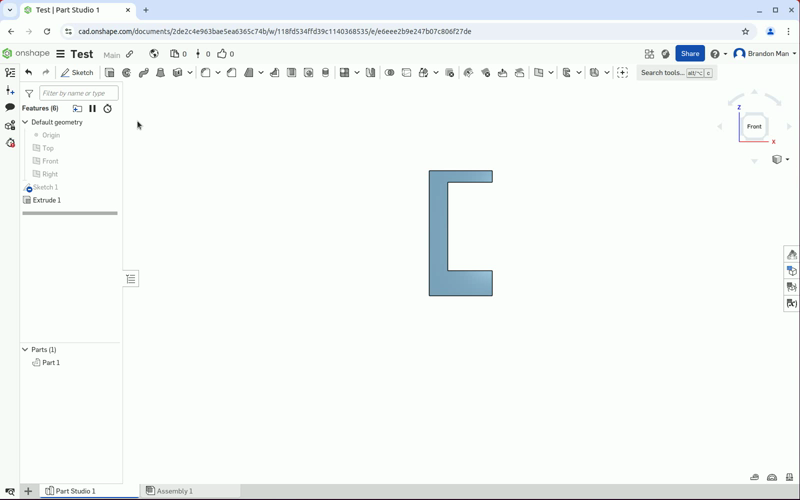
key(shift+h)
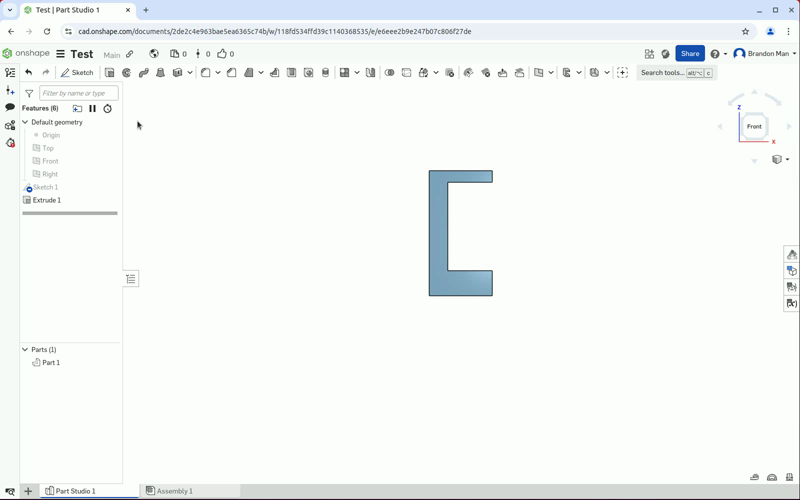
key(shift+h)
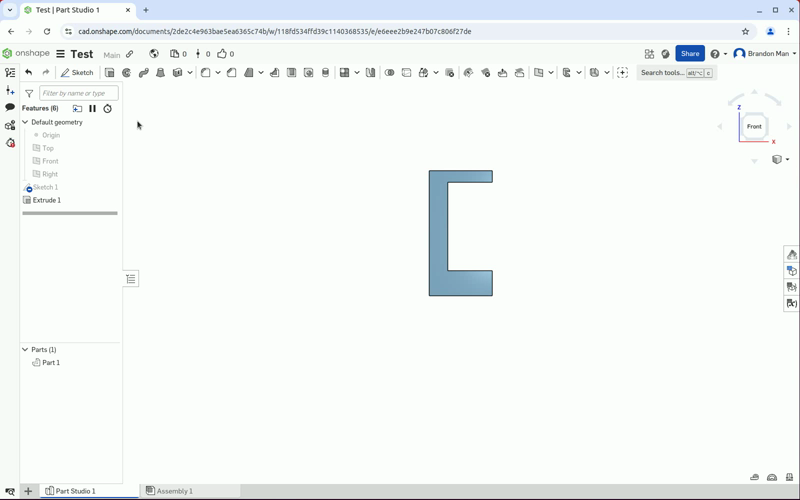
mouse_move(73, 189)
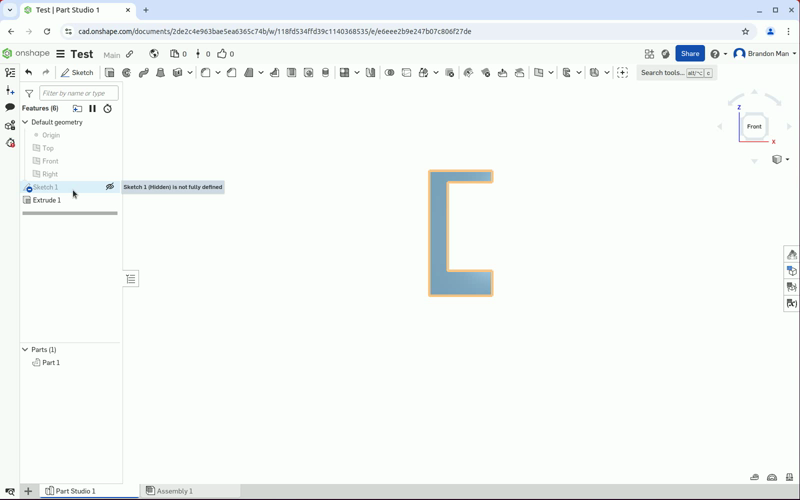
click(73, 189)
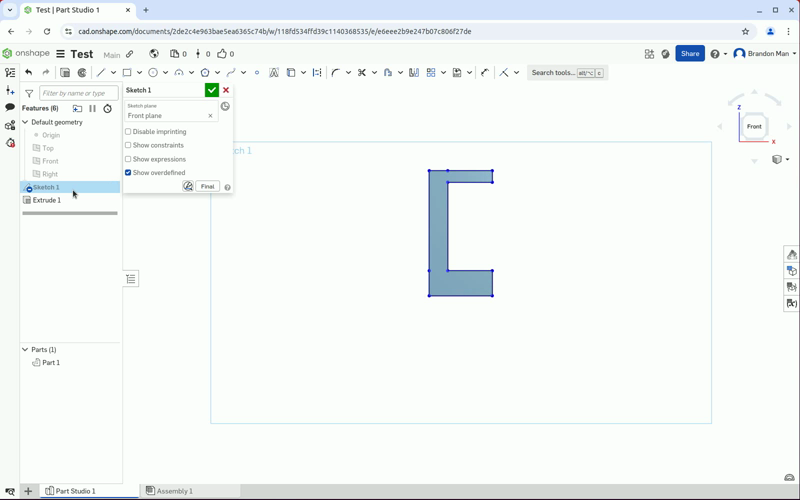
mouse_move(229, 92)
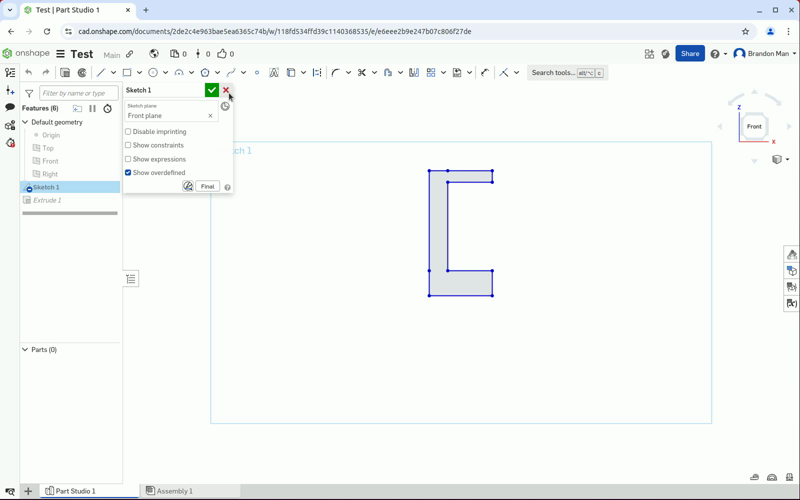
click(229, 92)
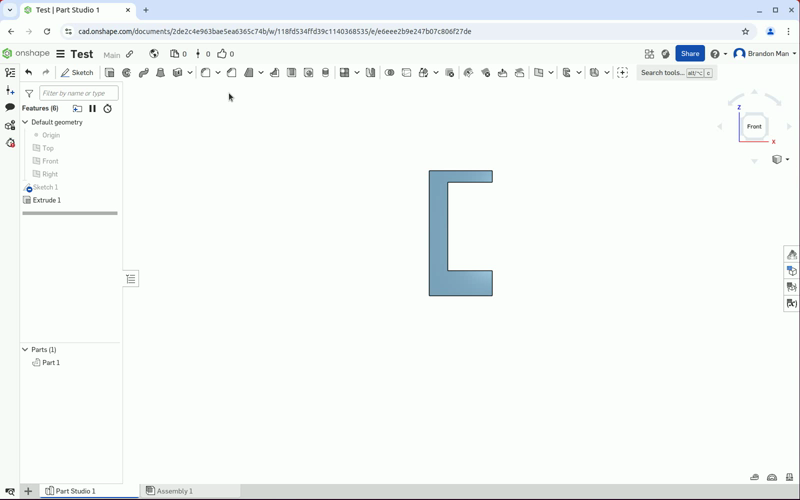
mouse_move(73, 352)
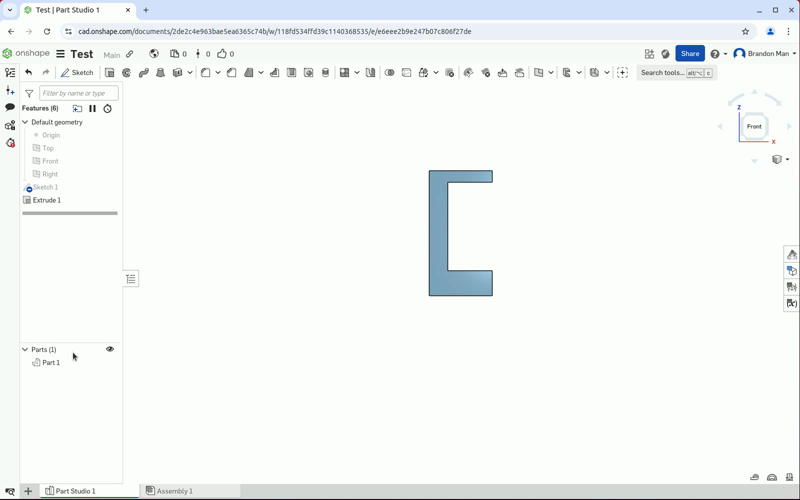
key(y)
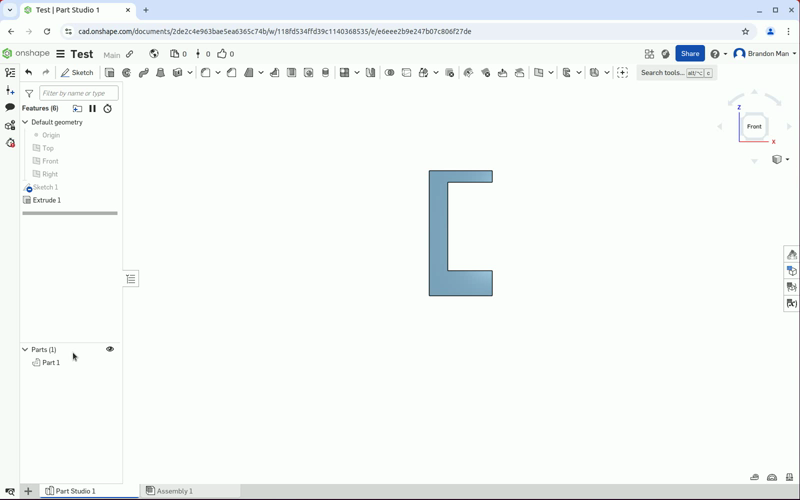
key(shift+p)
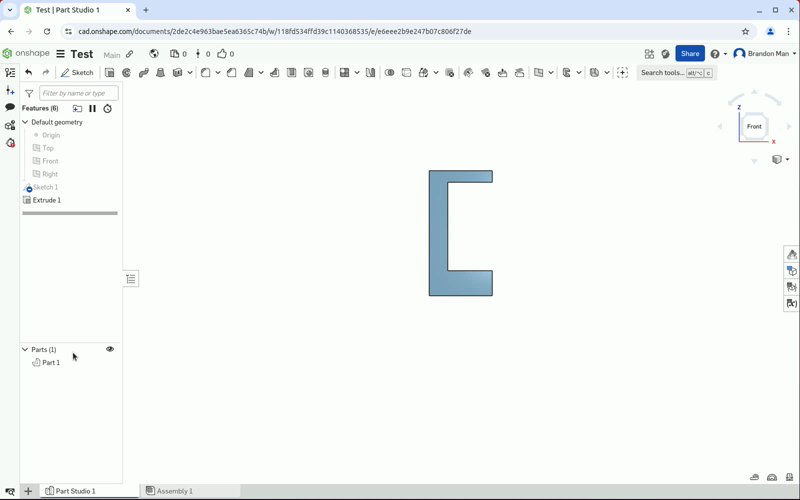
key(space)
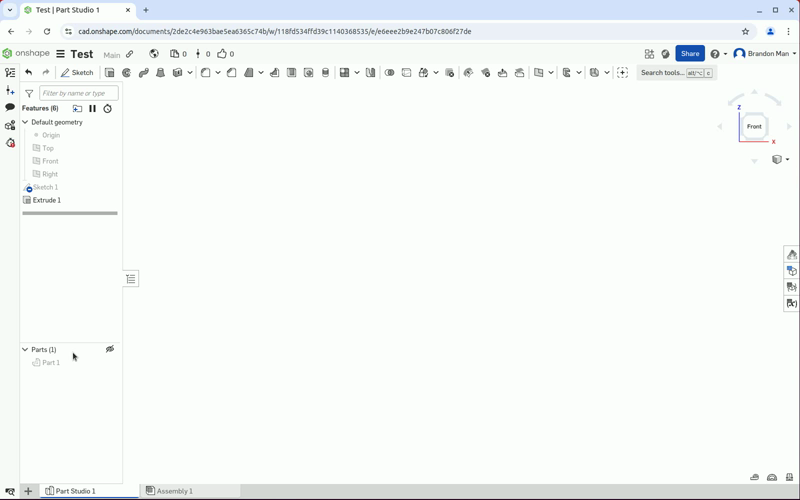
key_down(shift)
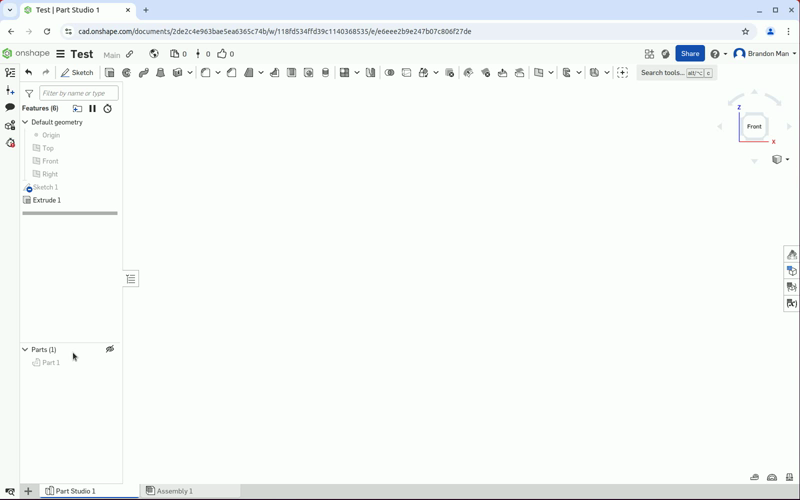
key(down)
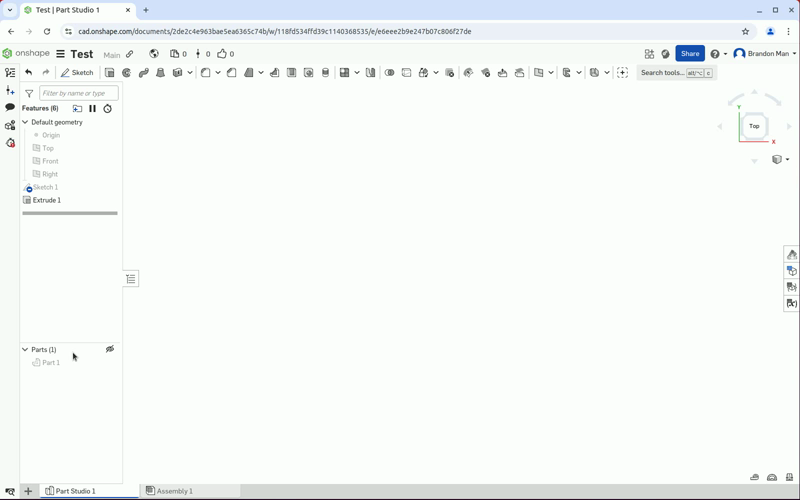
key_up(shift)
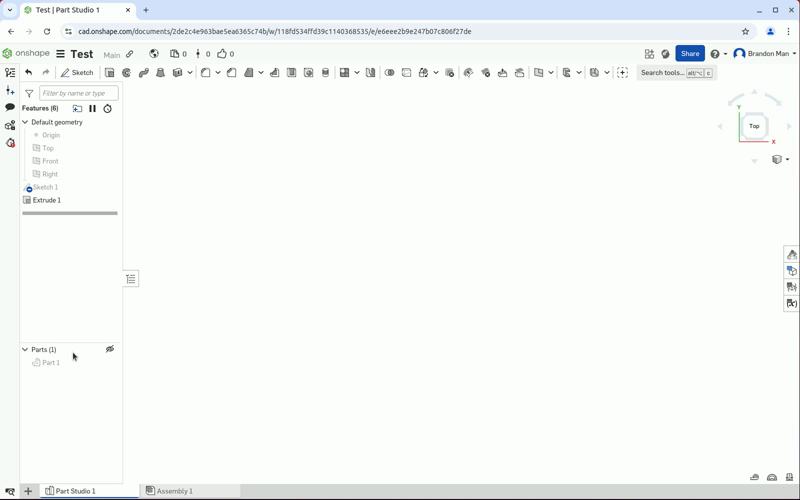
mouse_move(73, 352)
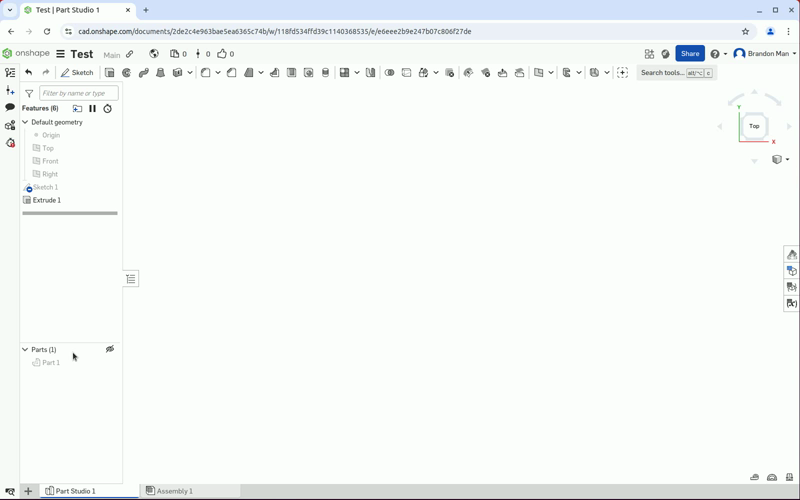
key(shift+y)
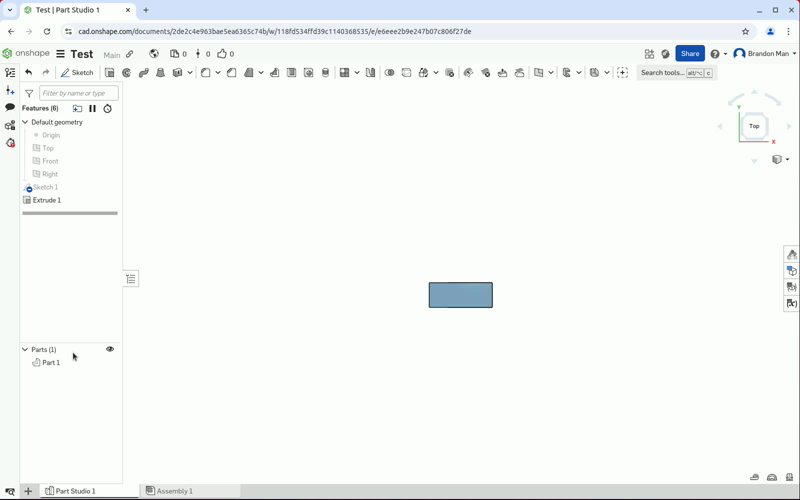
mouse_move(541, 75)
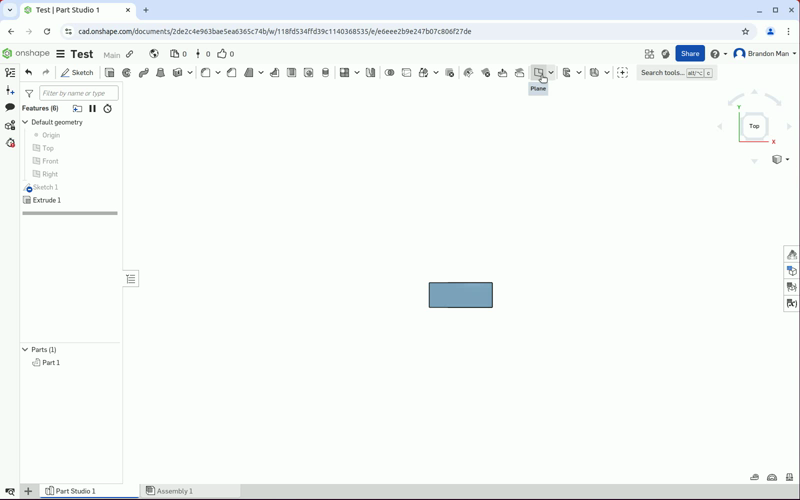
click(541, 75)
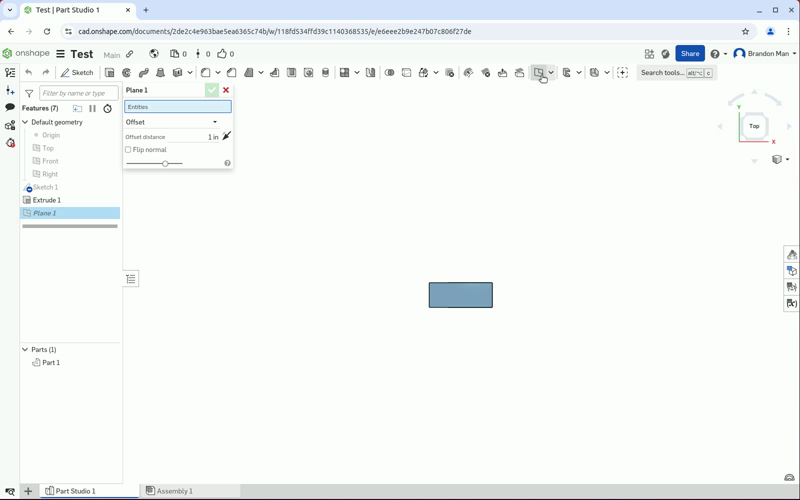
mouse_move(73, 150)
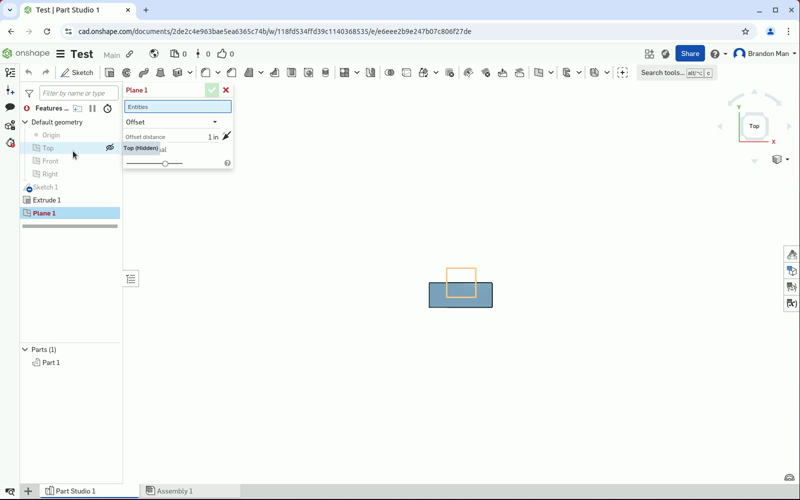
click(73, 150)
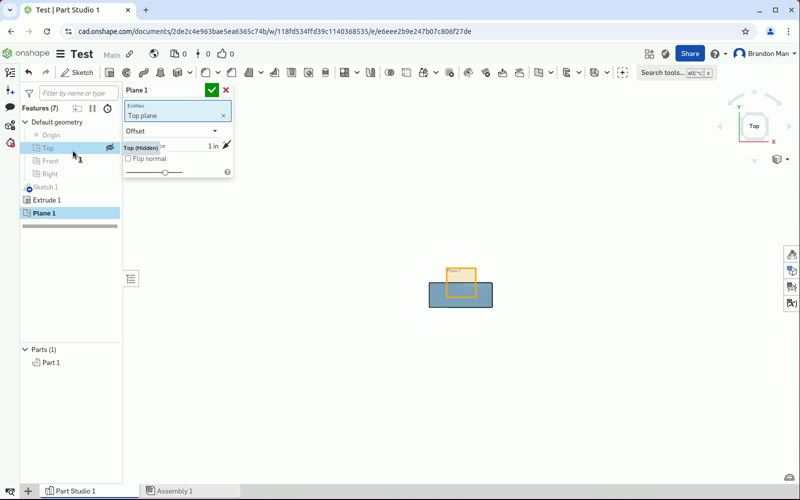
key(tab, 2)
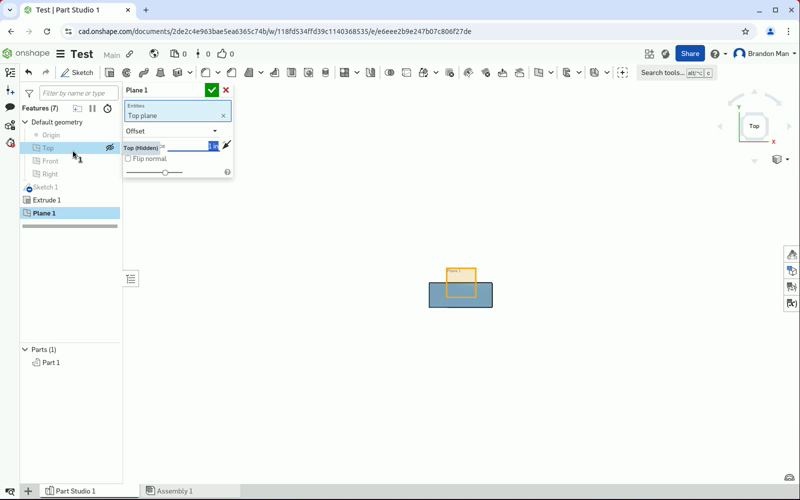
text(2.65)
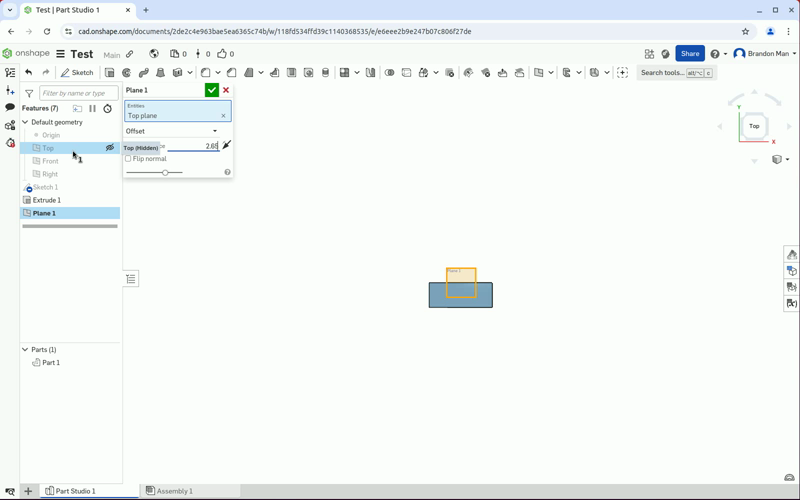
key(enter, 2)
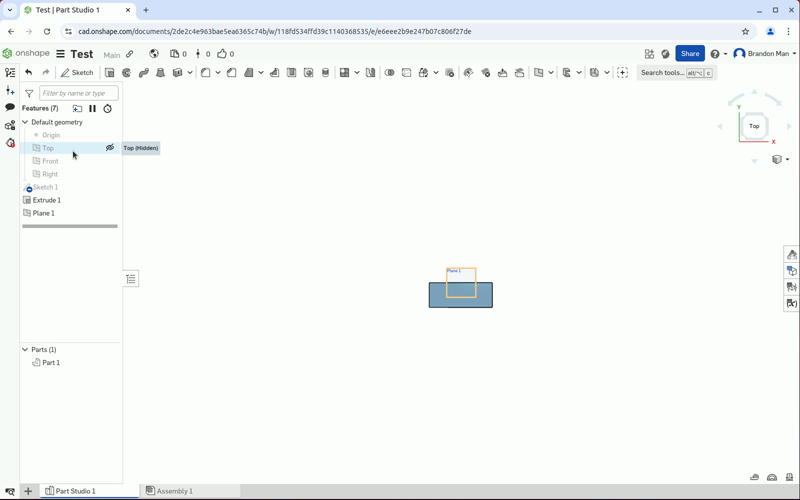
key(shift+s)
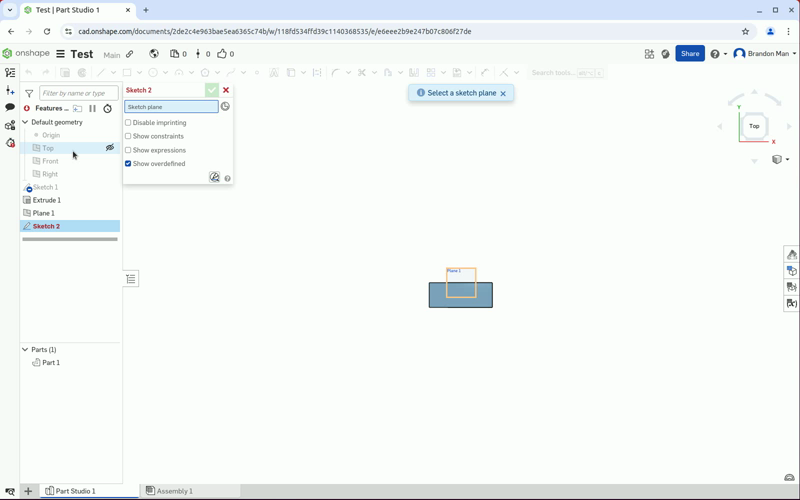
mouse_move(73, 215)
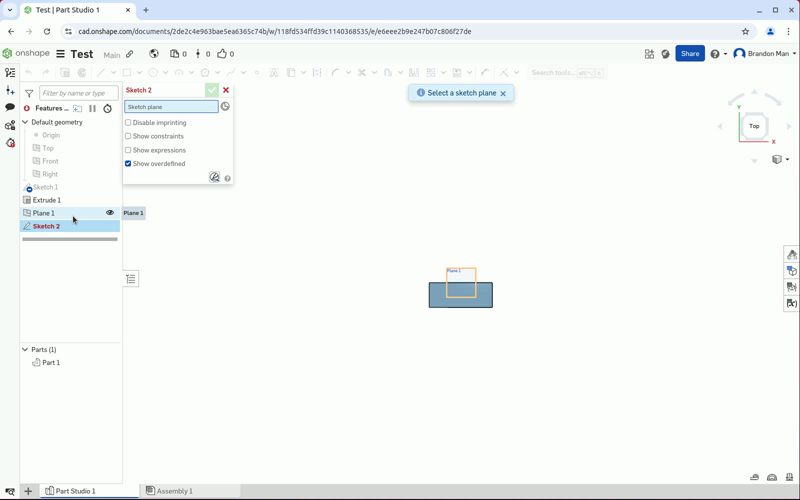
click(73, 215)
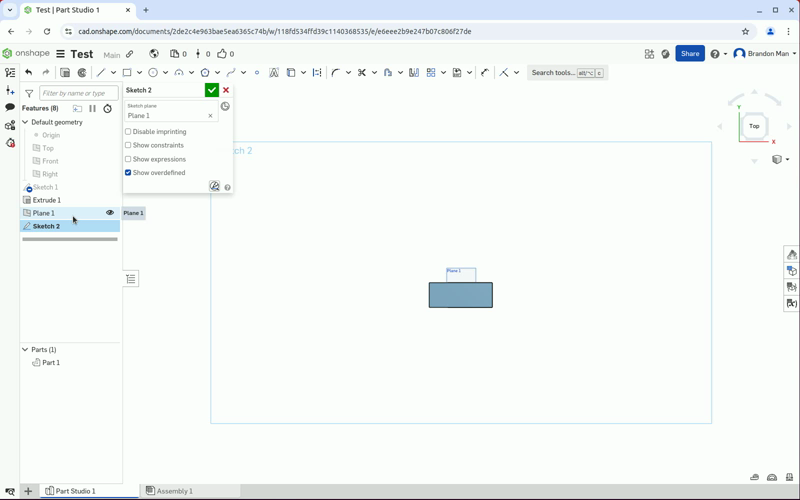
mouse_move(73, 352)
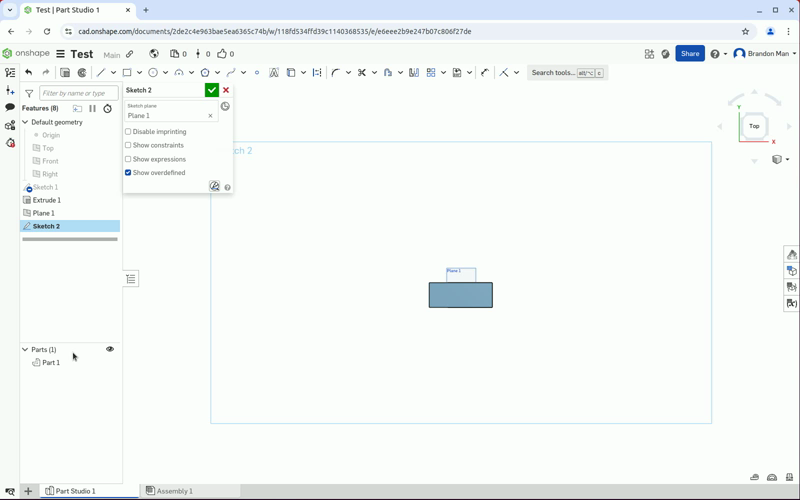
key(y)
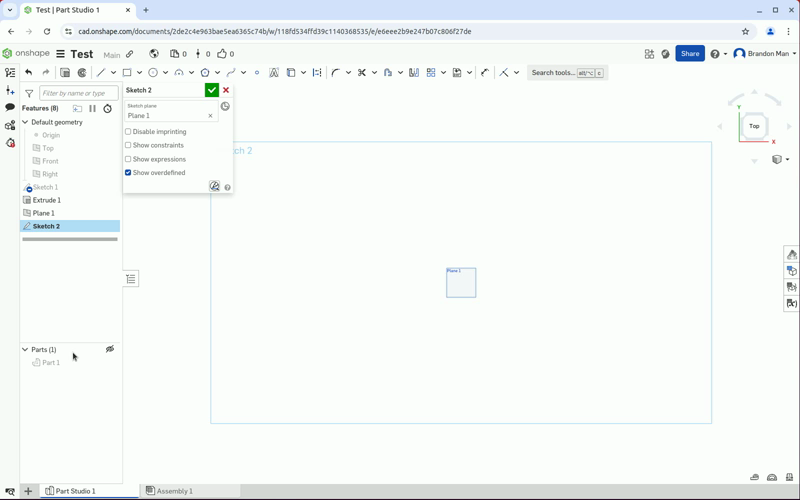
key(l)
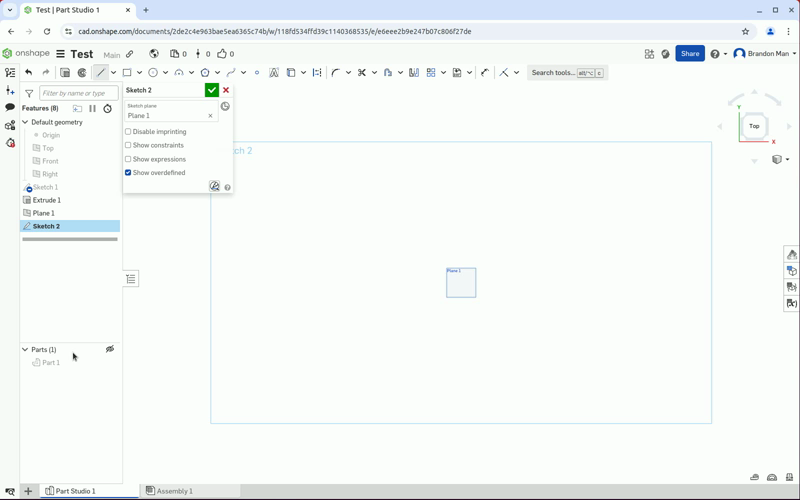
key_down(shift)
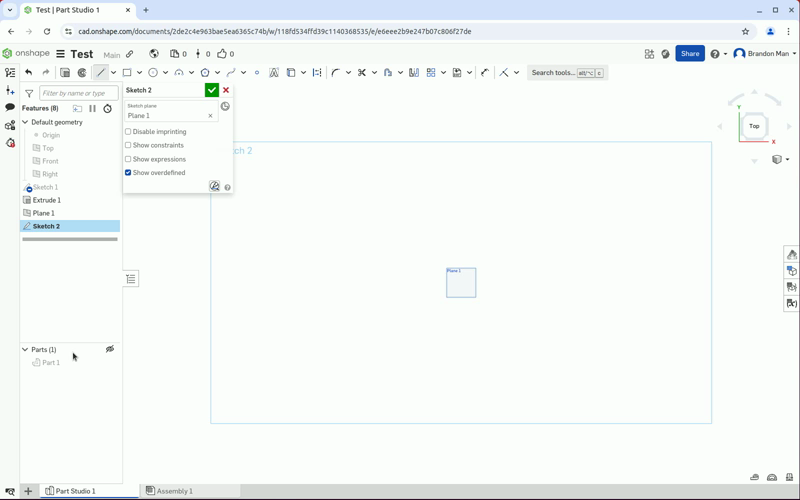
mouse_move(470, 307)
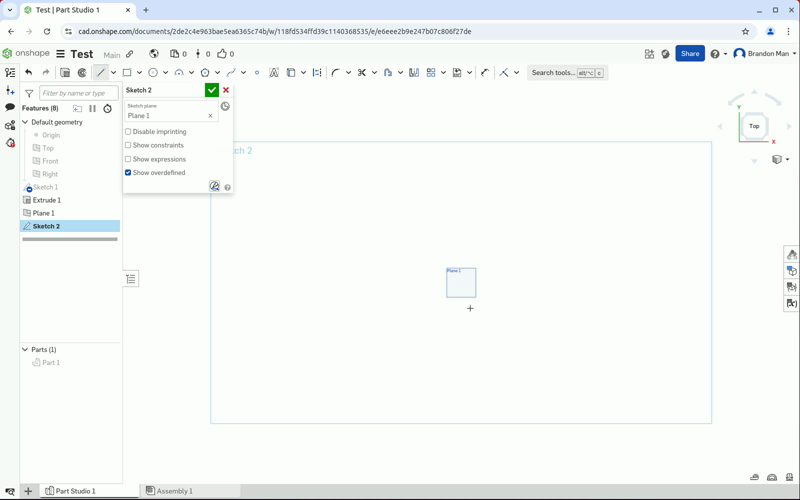
click(470, 307)
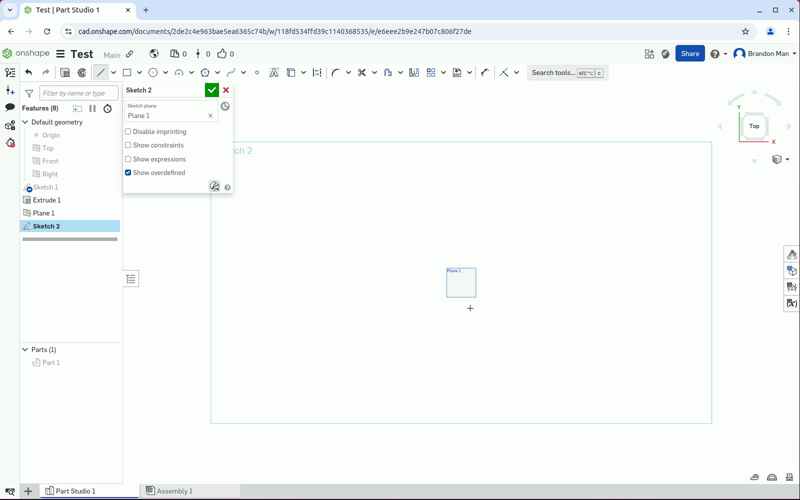
key_up(shift)
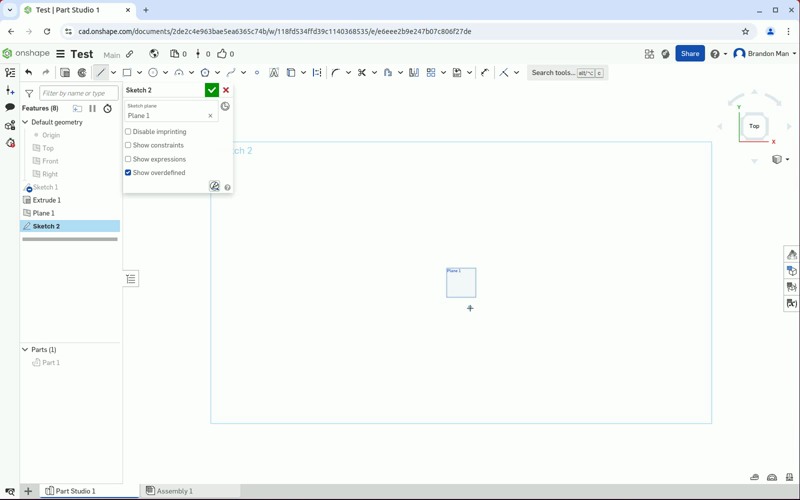
key_down(shift)
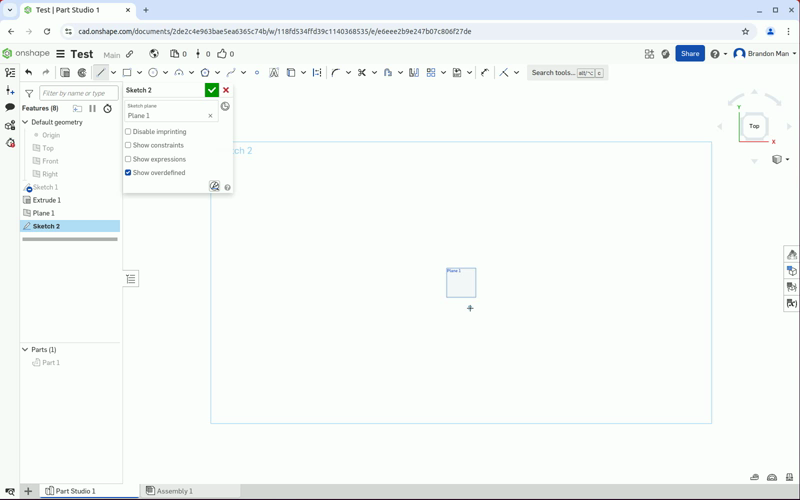
mouse_move(500, 307)
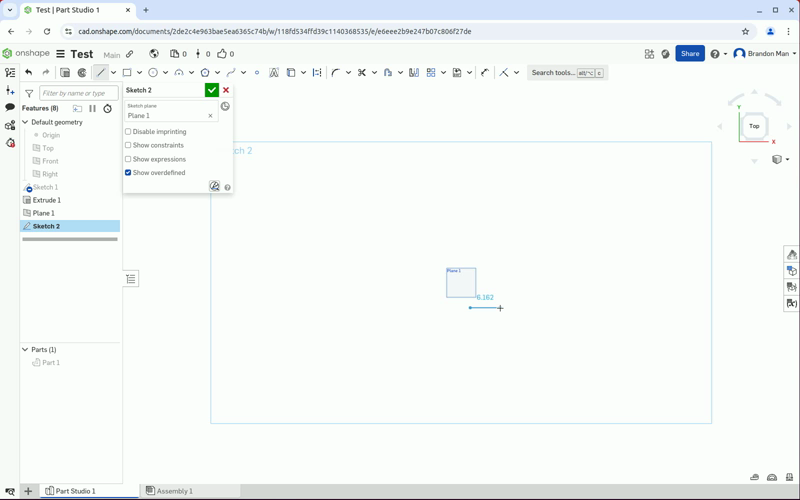
mouse_move(476, 307)
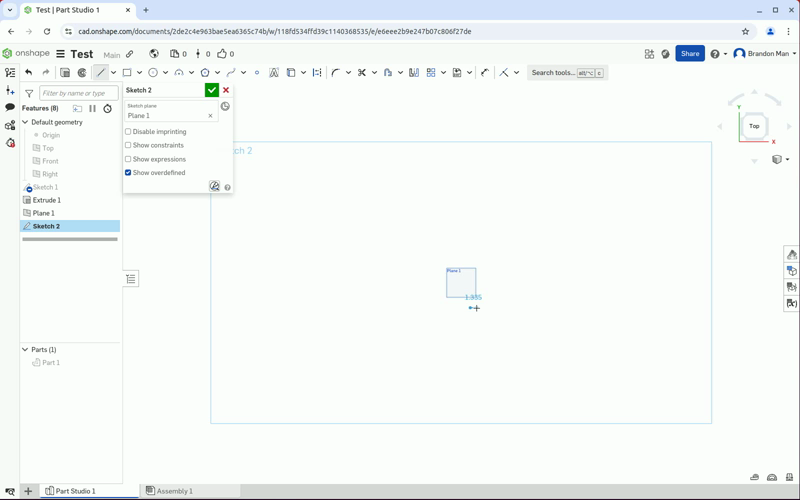
scroll(6)
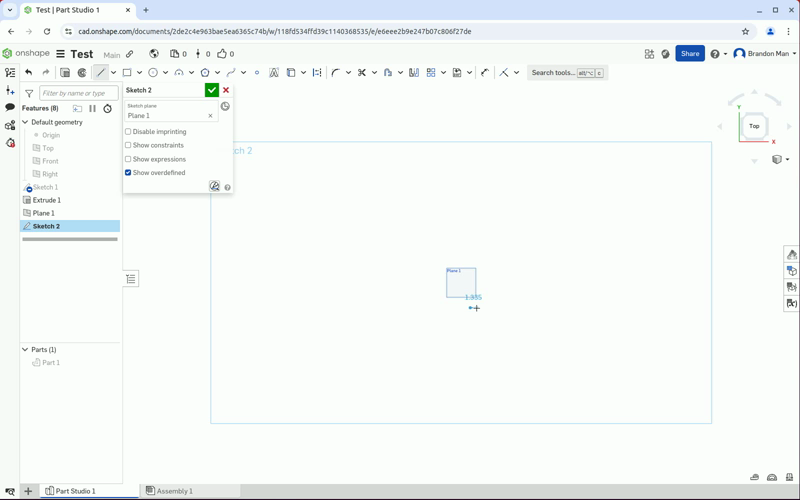
scroll(6)
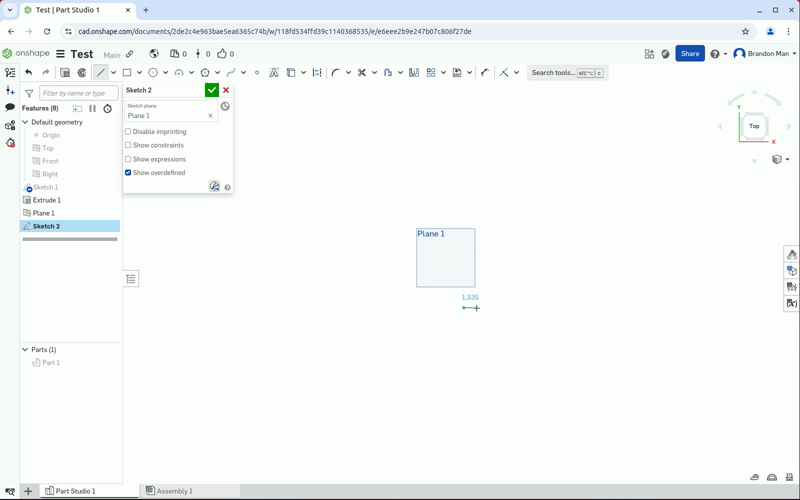
scroll(6)
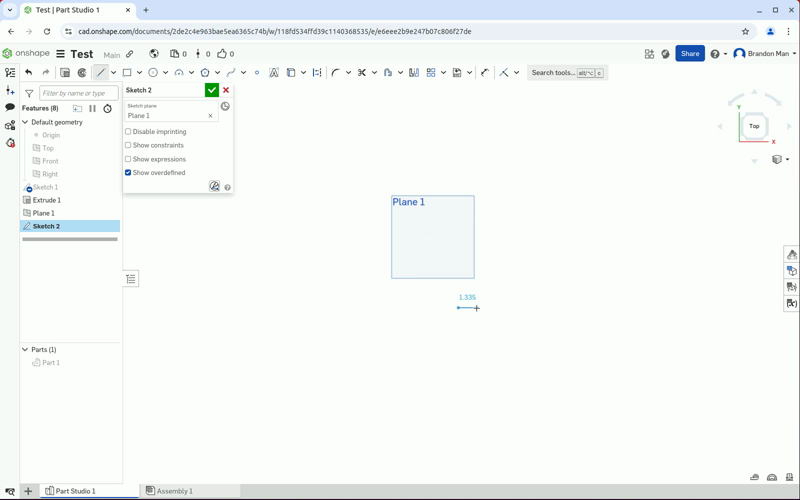
scroll(6)
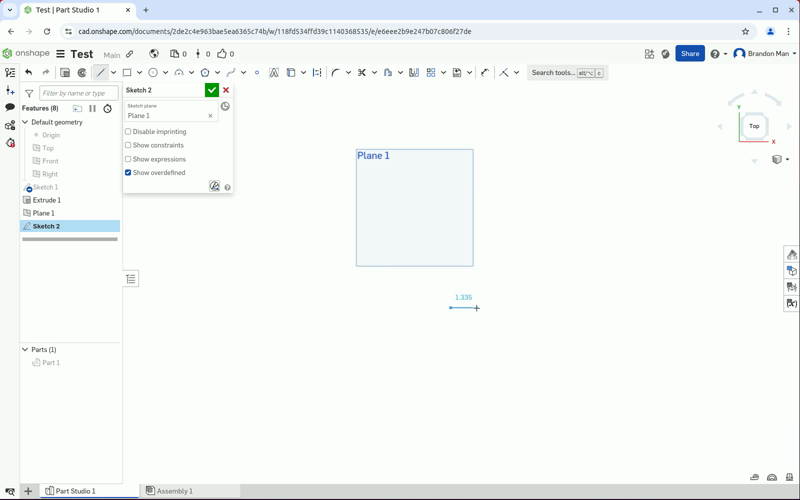
scroll(6)
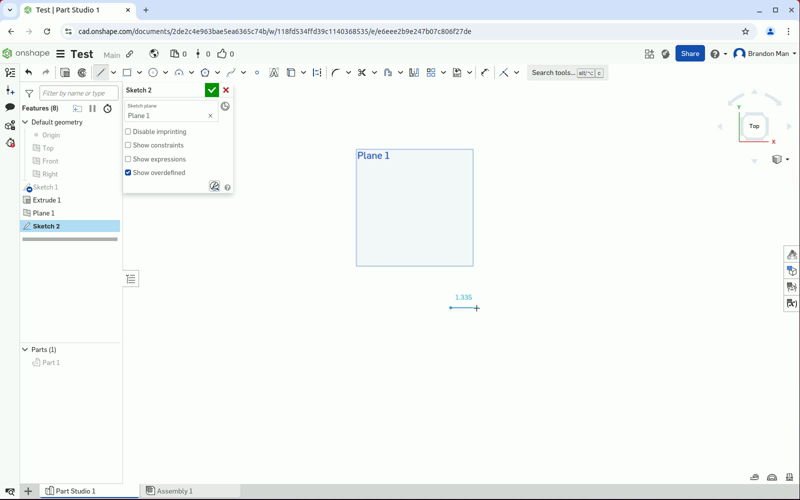
scroll(6)
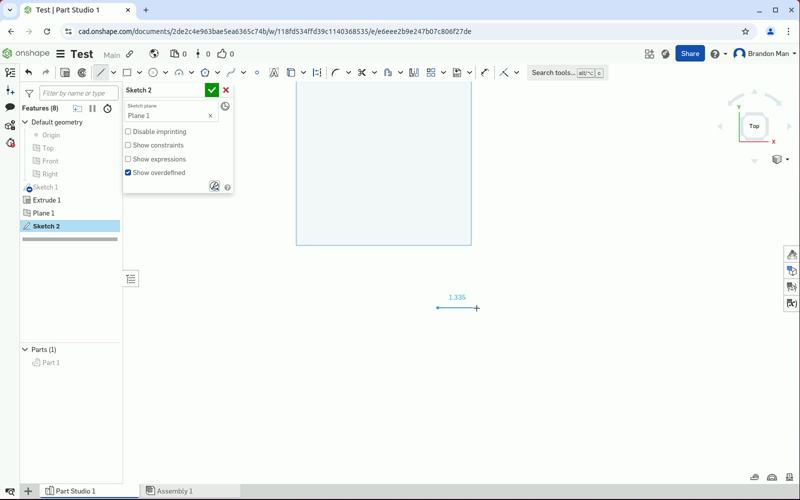
scroll(6)
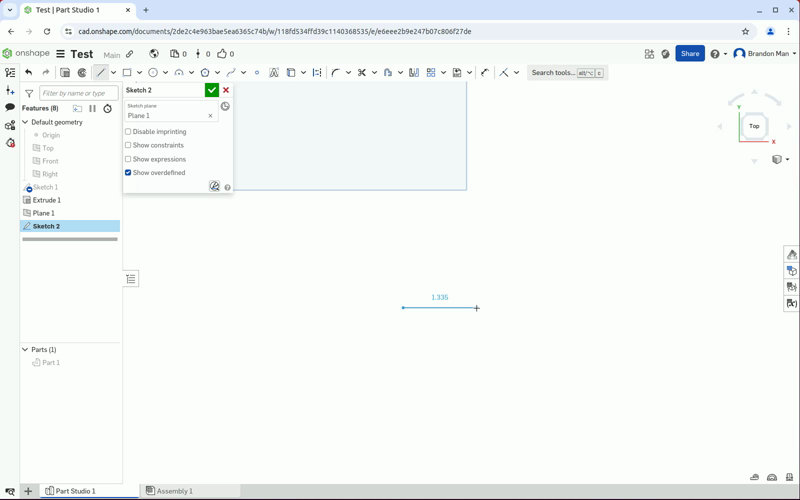
click(476, 307)
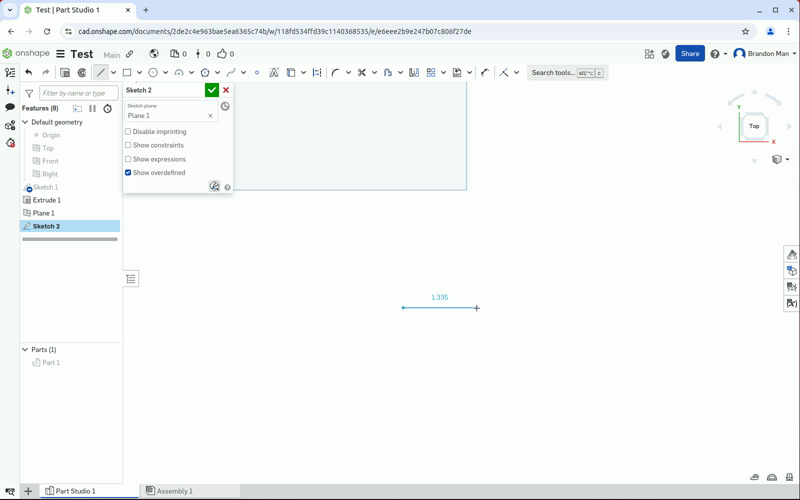
scroll(-6)
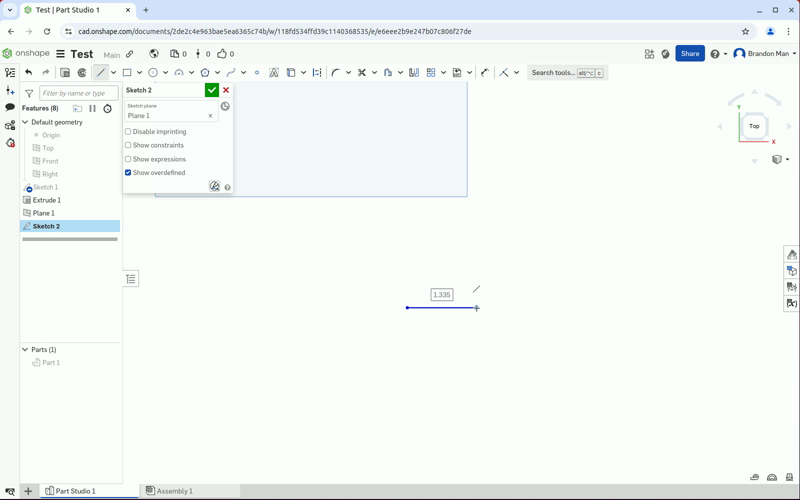
scroll(-6)
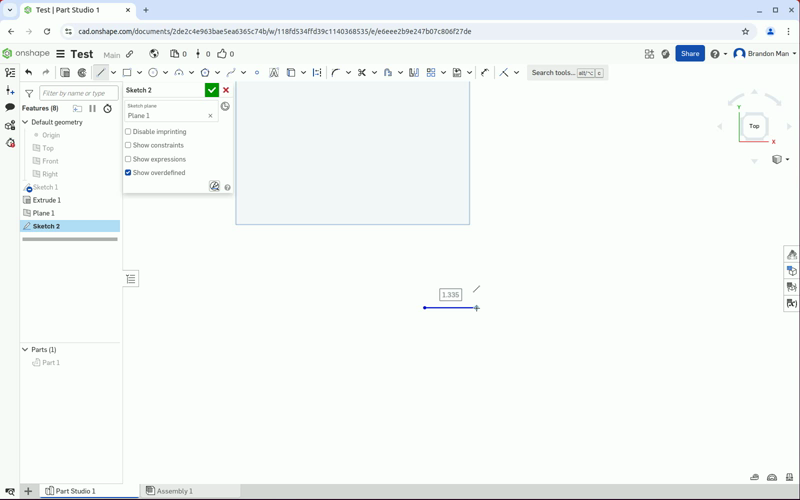
scroll(-6)
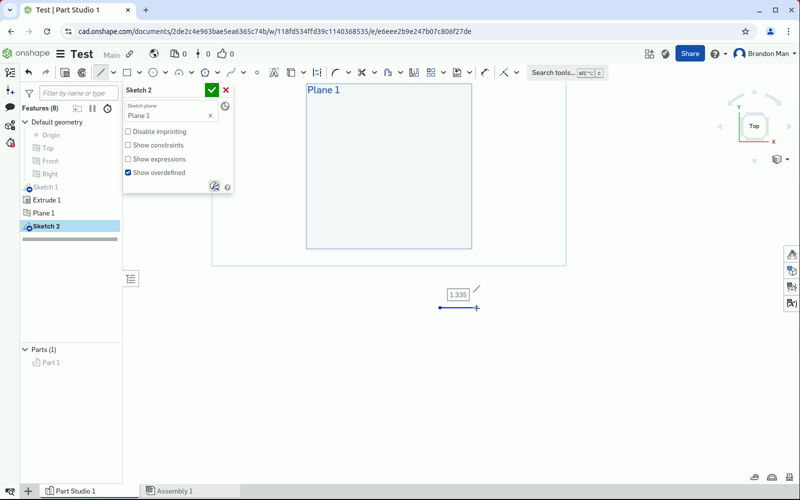
scroll(-6)
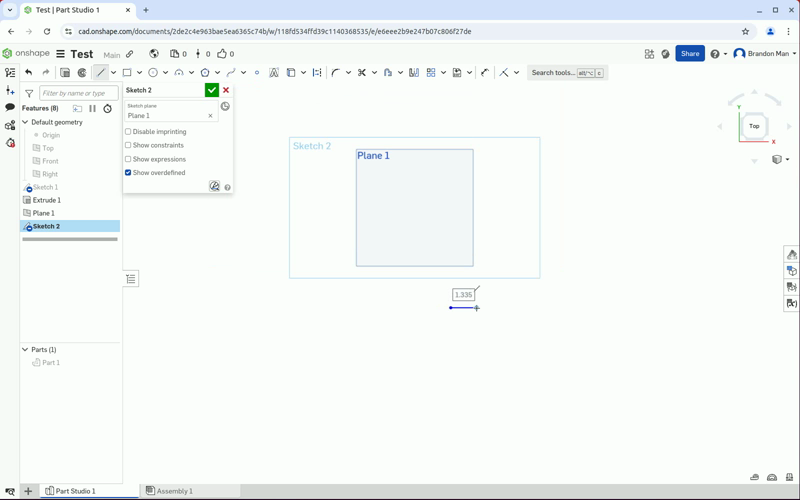
scroll(-6)
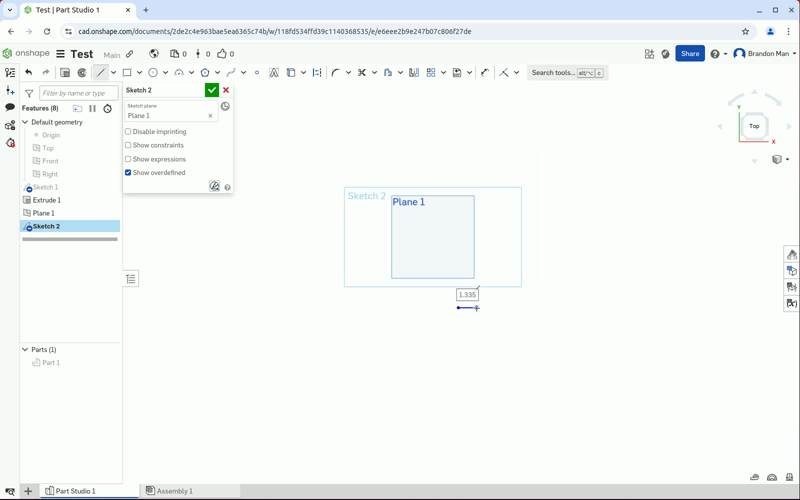
scroll(-6)
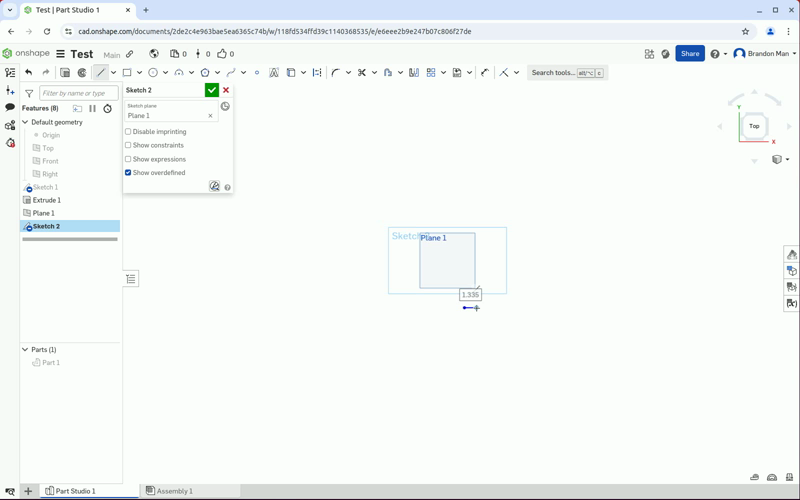
scroll(-6)
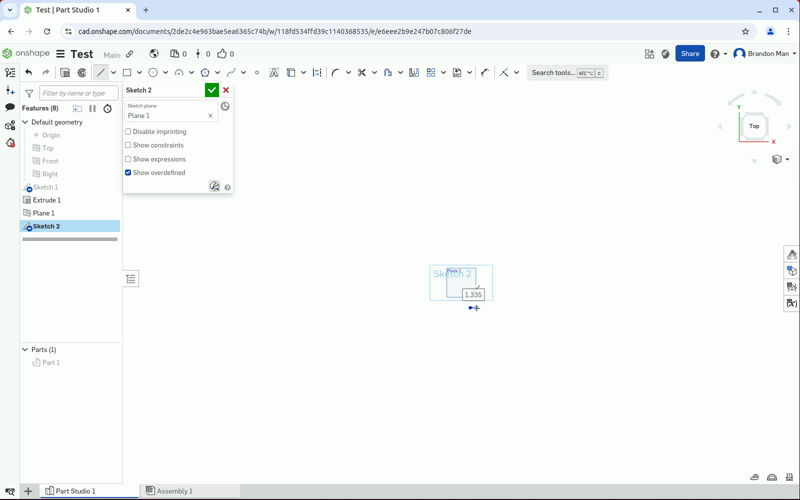
key_up(shift)
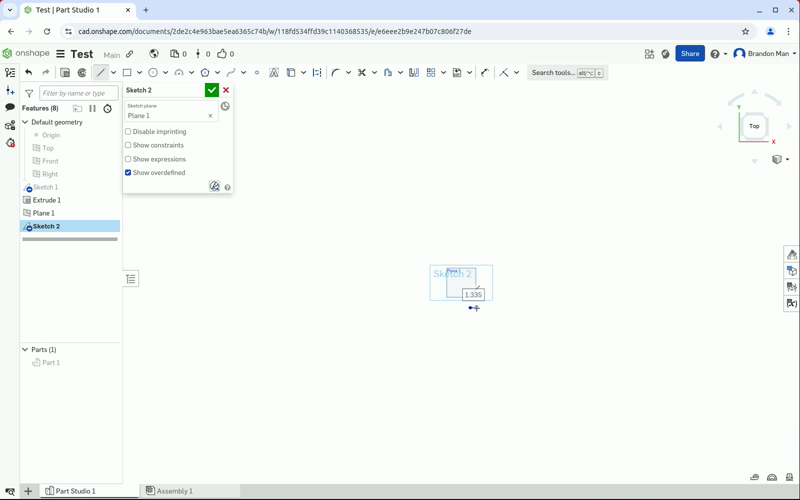
key_down(shift)
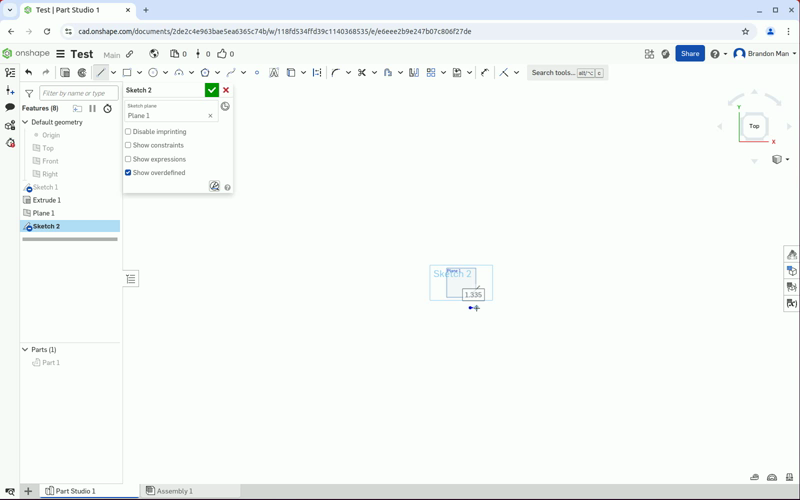
mouse_move(506, 307)
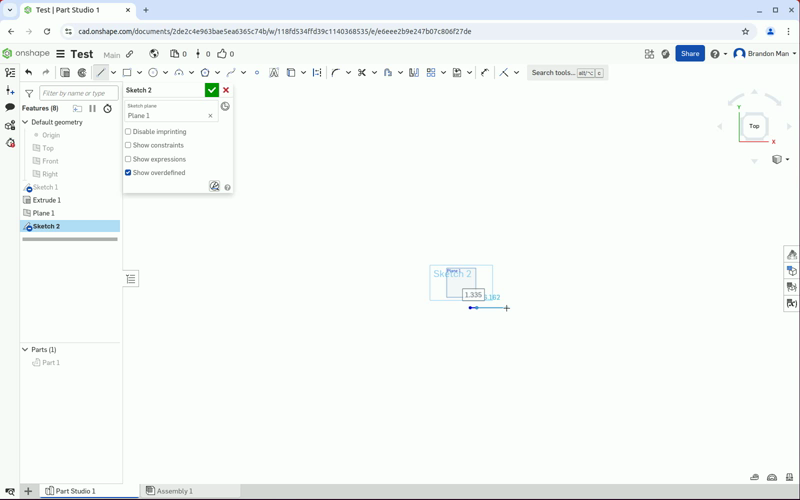
mouse_move(476, 297)
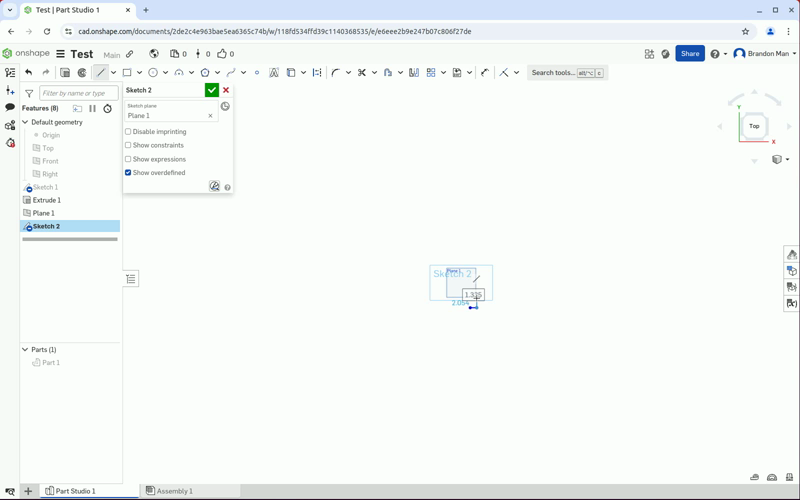
click(476, 297)
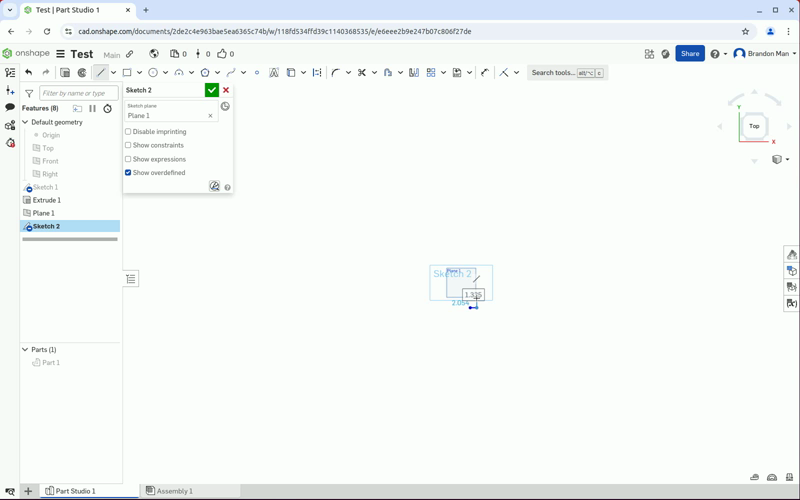
key_up(shift)
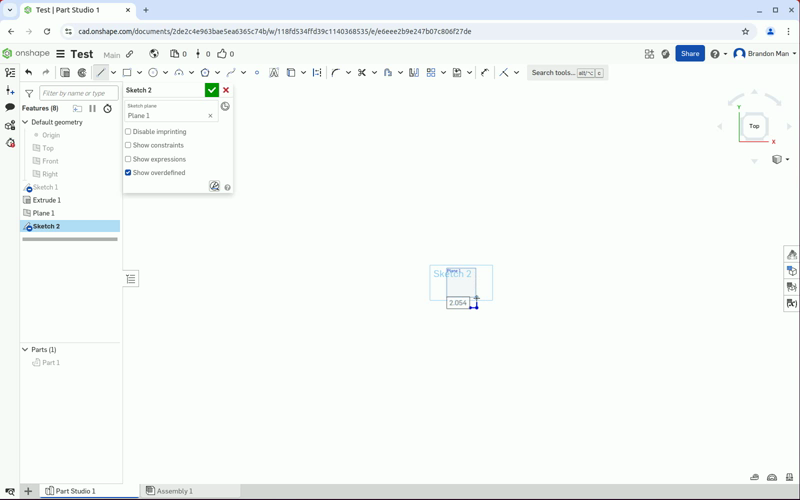
key_down(shift)
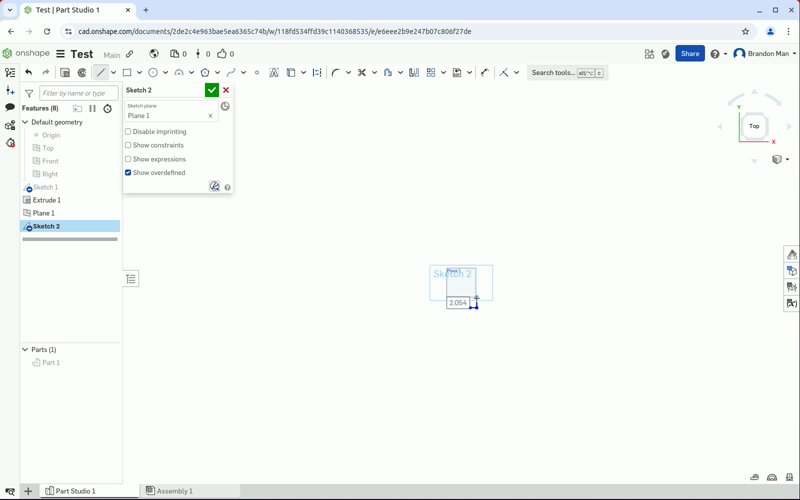
mouse_move(506, 297)
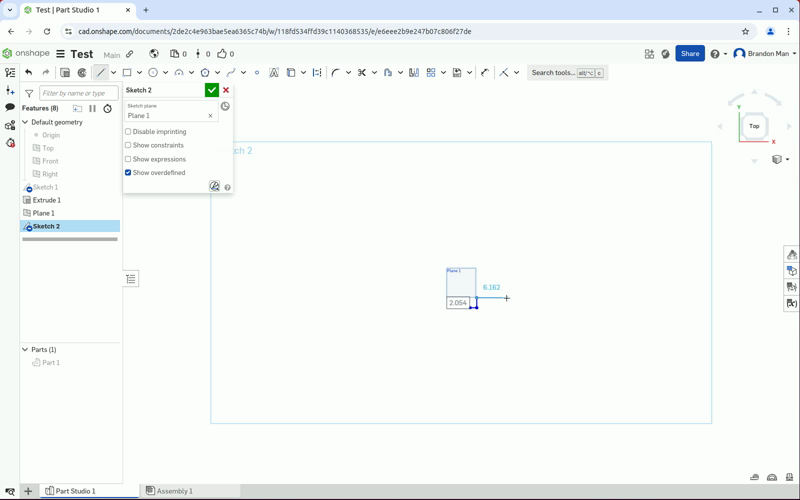
mouse_move(476, 291)
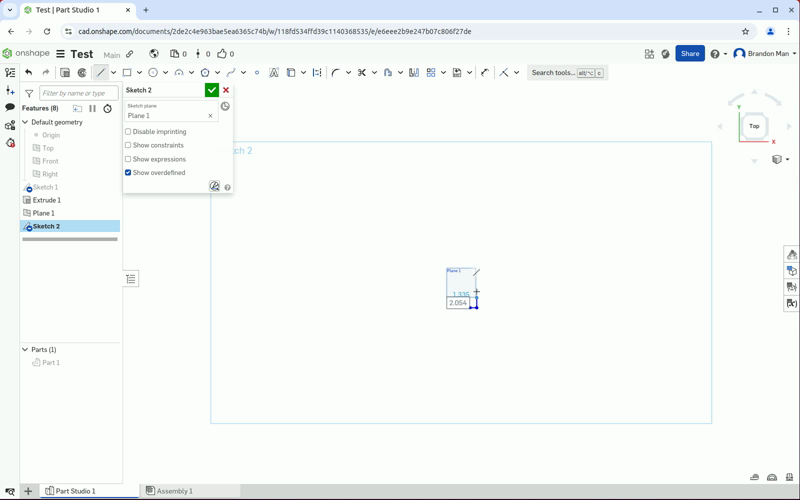
scroll(6)
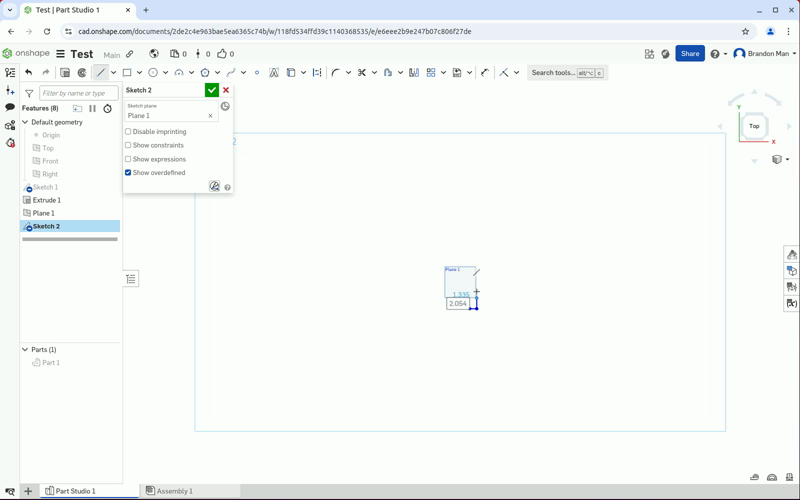
scroll(6)
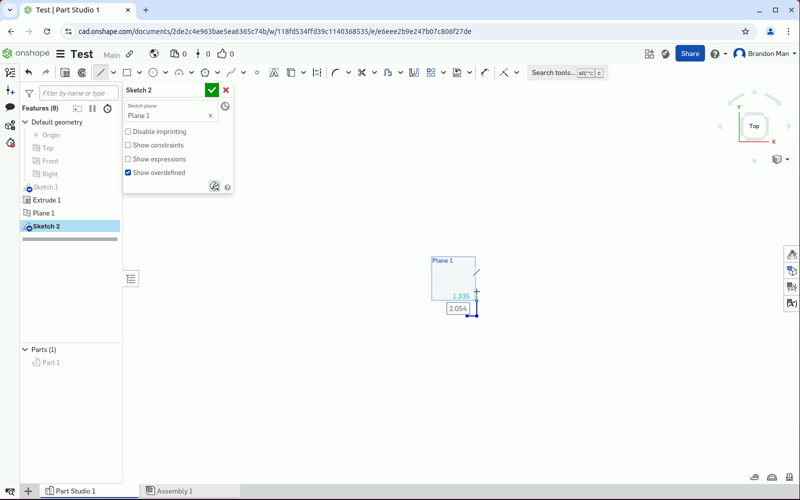
scroll(6)
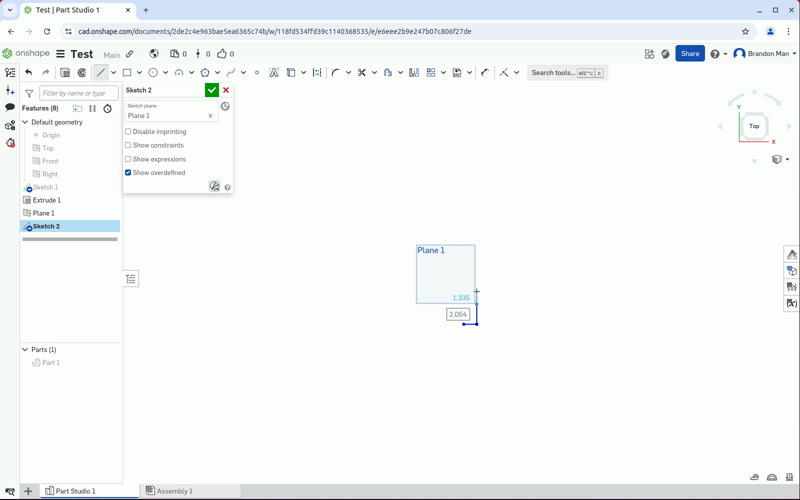
scroll(6)
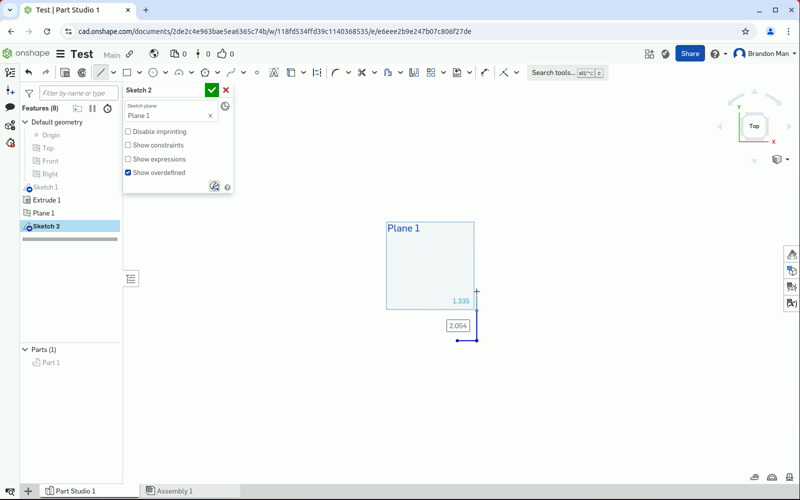
scroll(6)
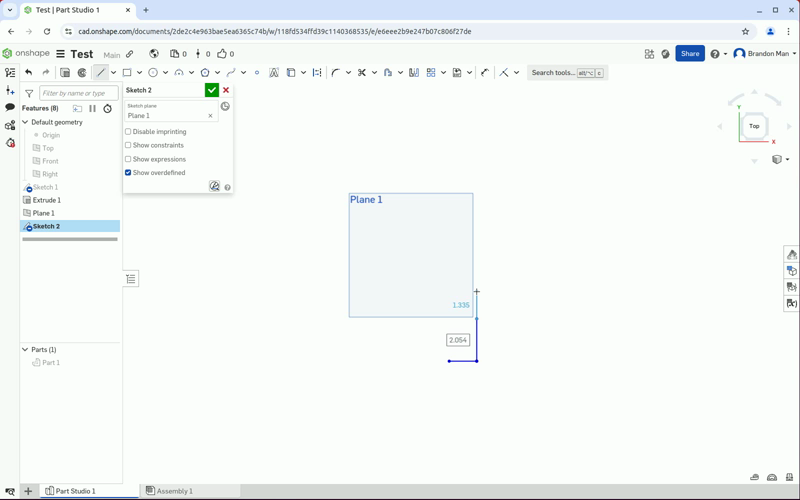
scroll(6)
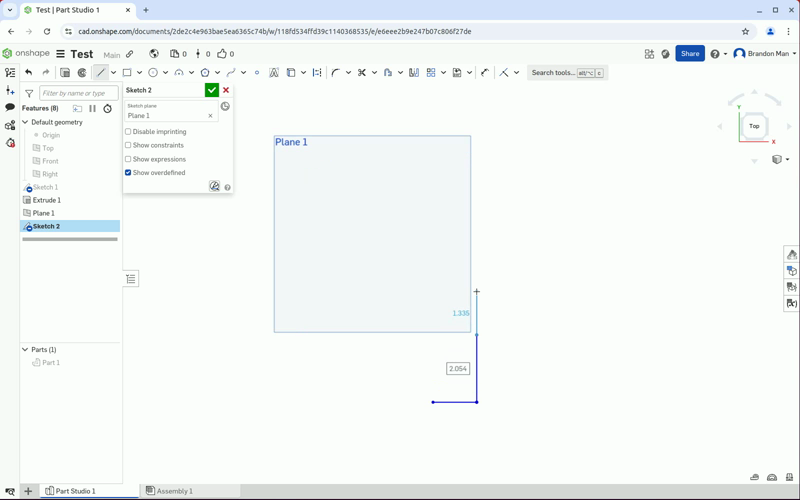
scroll(6)
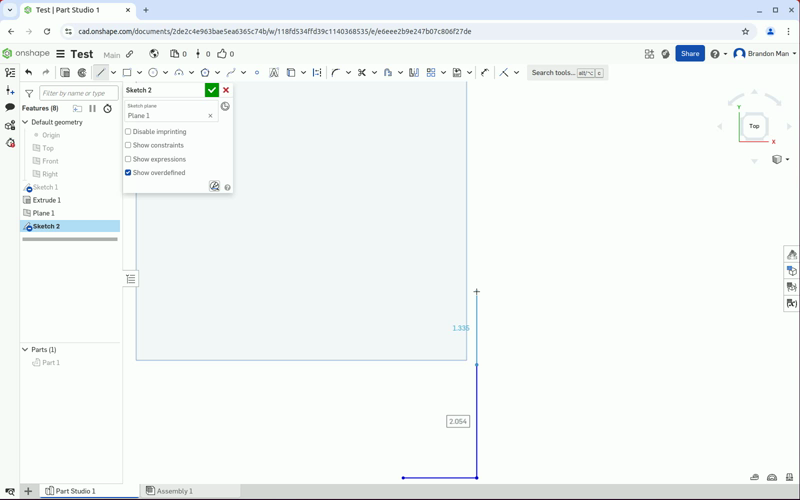
click(476, 291)
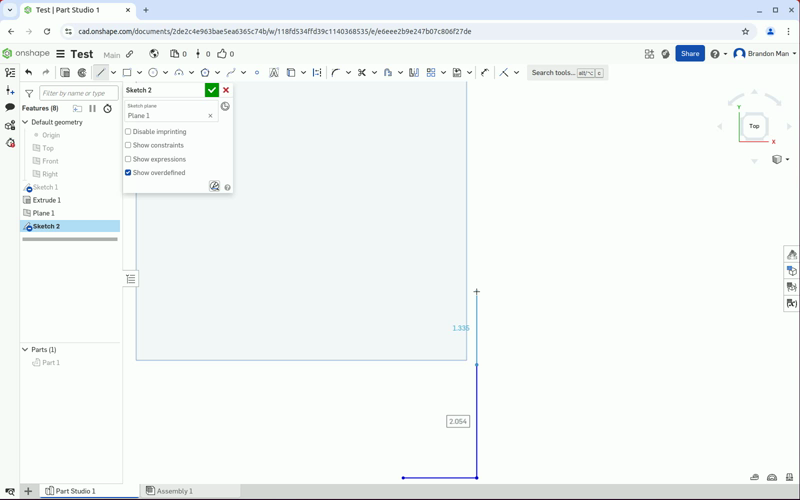
scroll(-6)
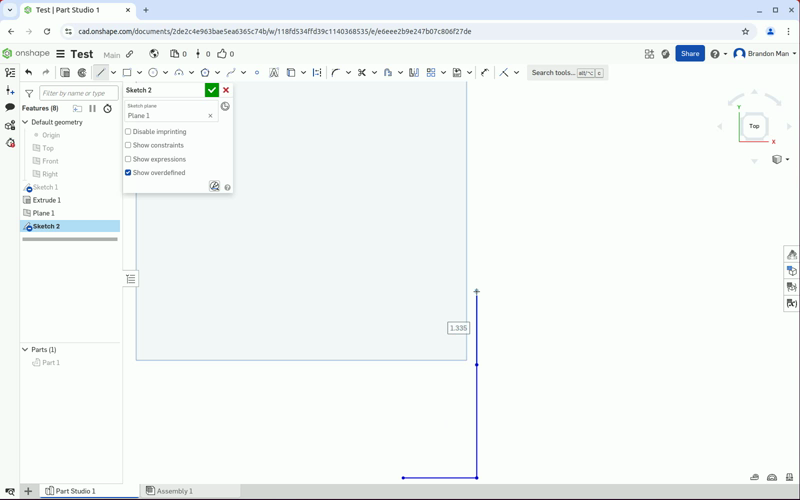
scroll(-6)
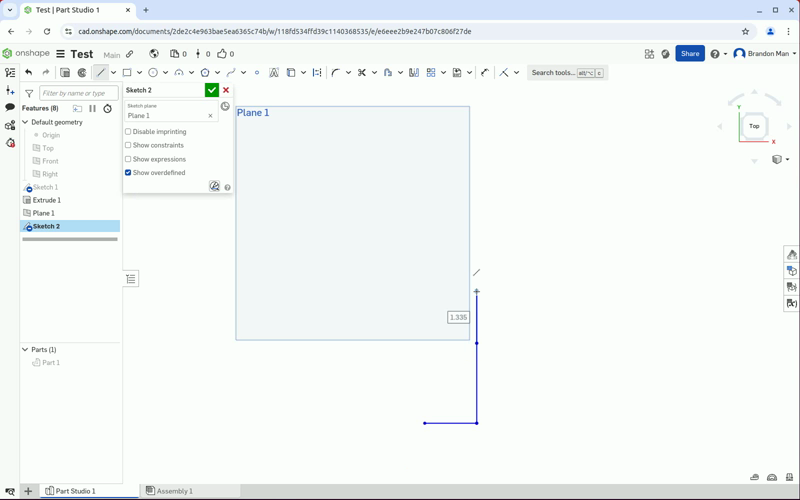
scroll(-6)
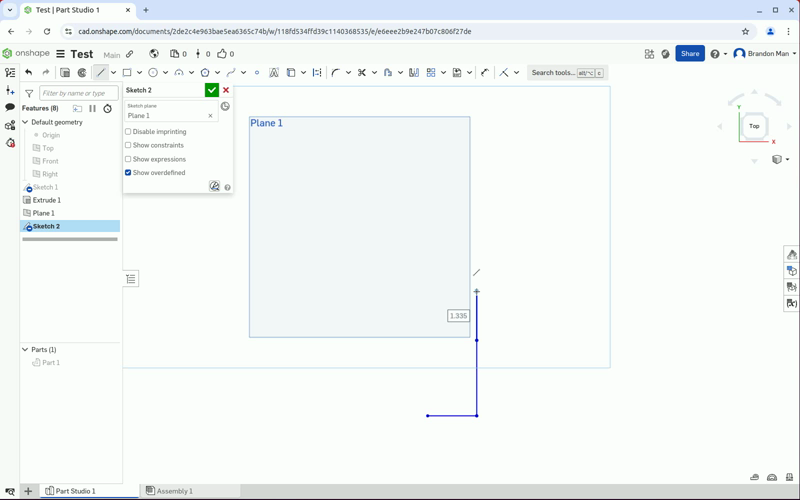
scroll(-6)
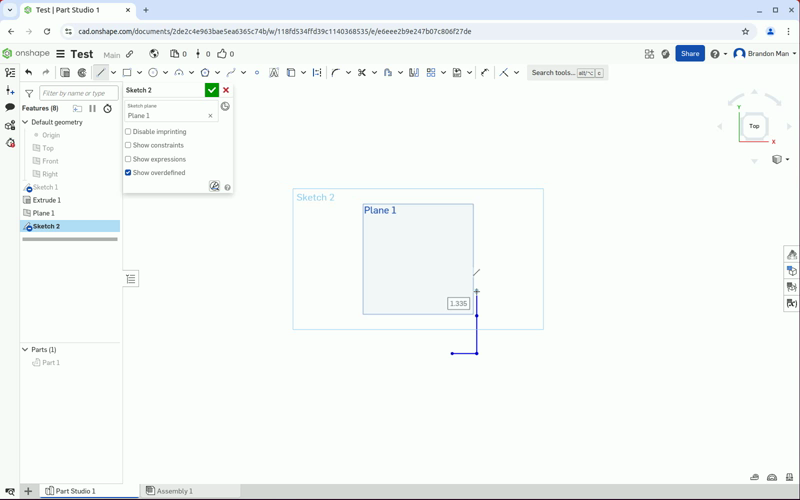
scroll(-6)
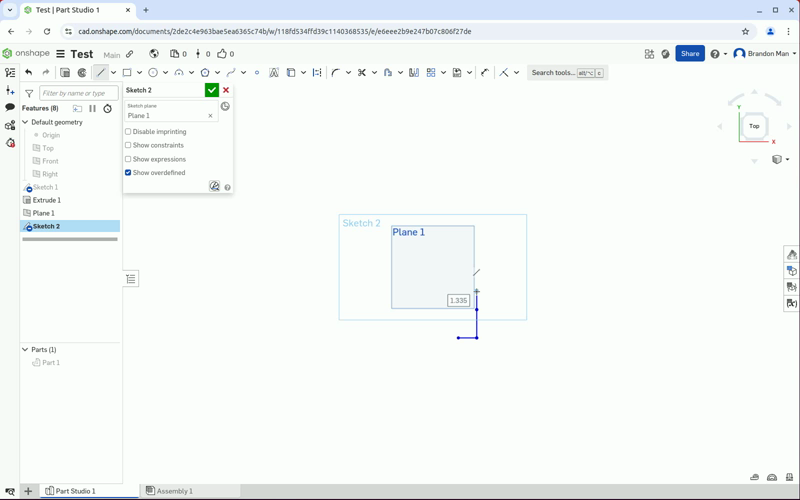
scroll(-6)
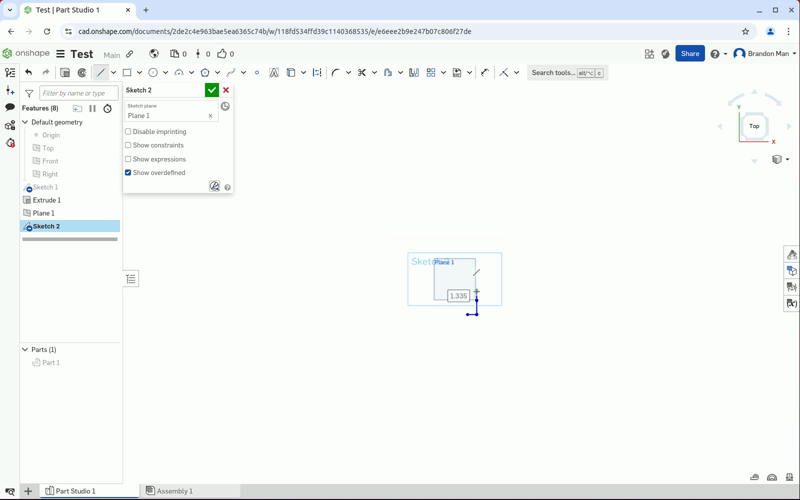
scroll(-6)
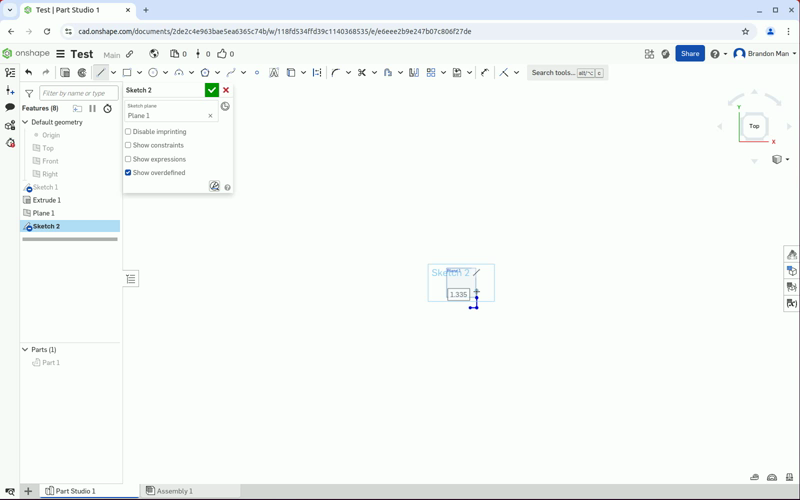
key_up(shift)
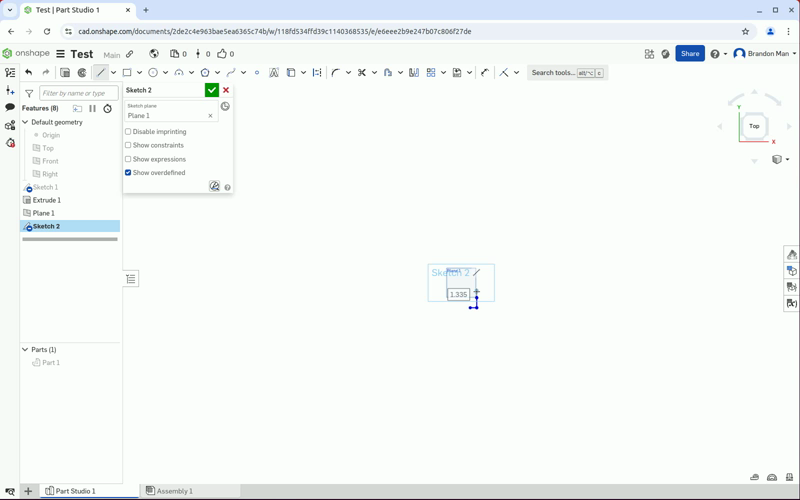
key_down(shift)
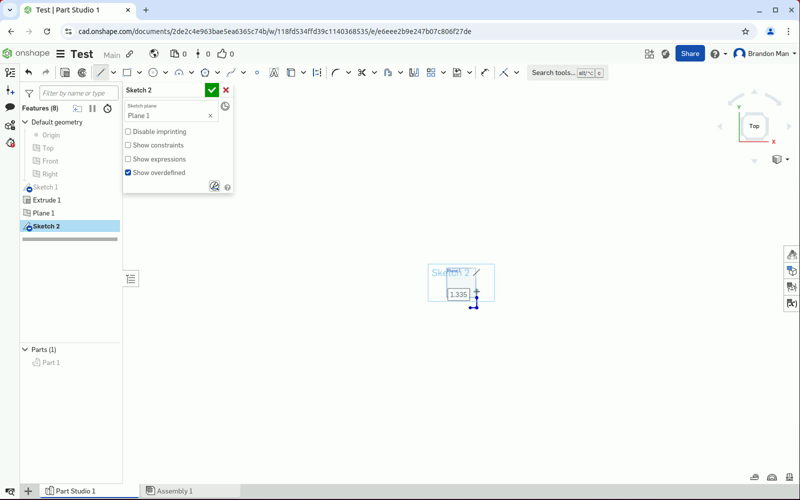
mouse_move(506, 291)
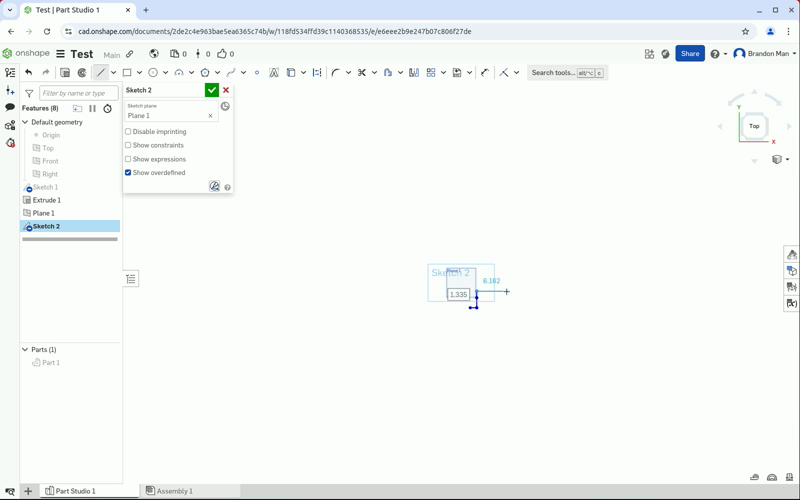
mouse_move(470, 291)
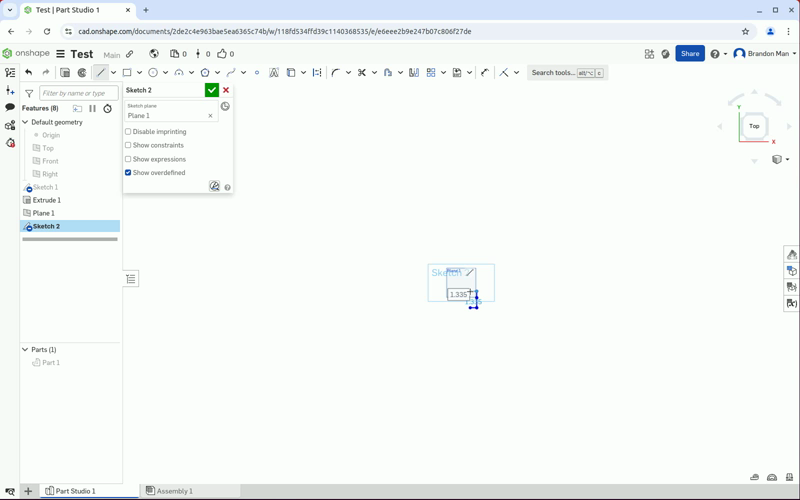
scroll(6)
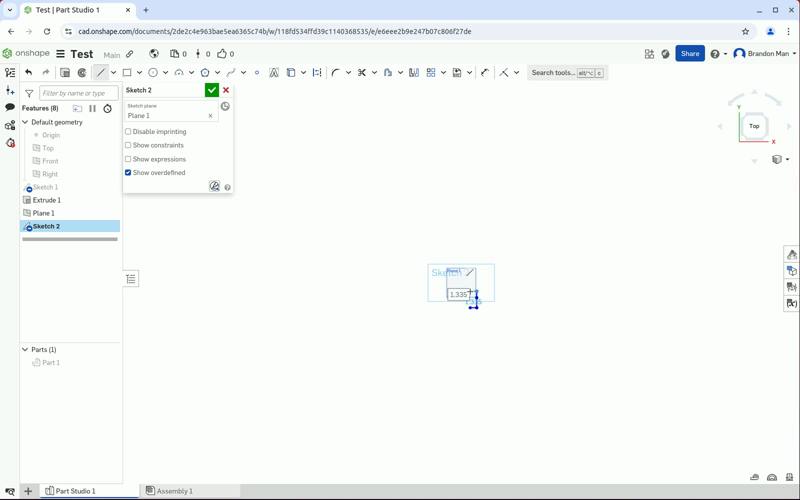
scroll(6)
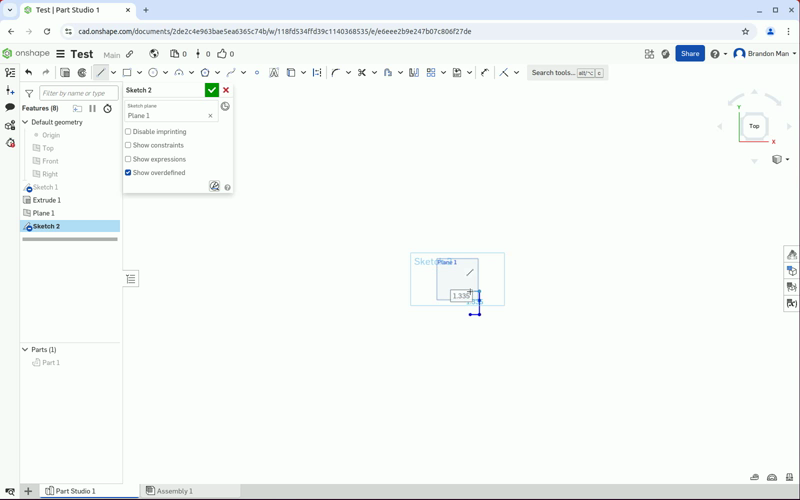
scroll(6)
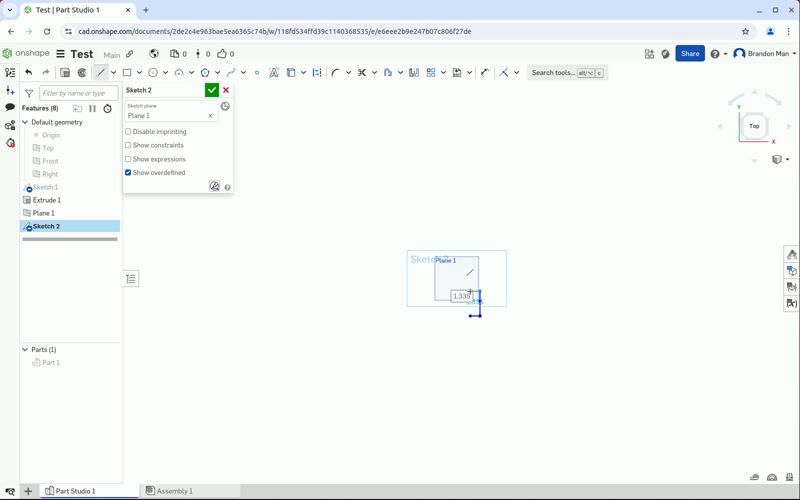
scroll(6)
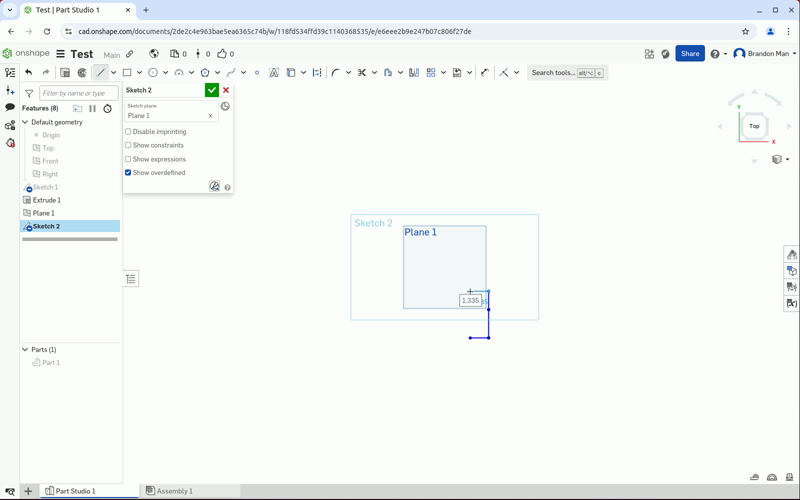
scroll(6)
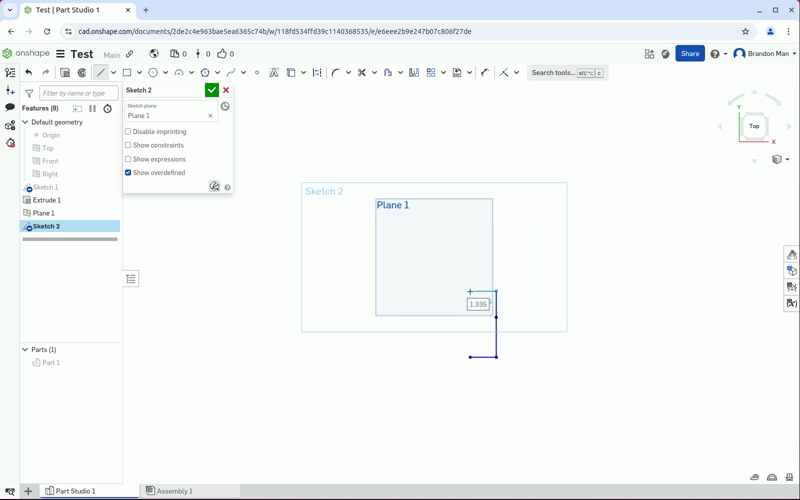
scroll(6)
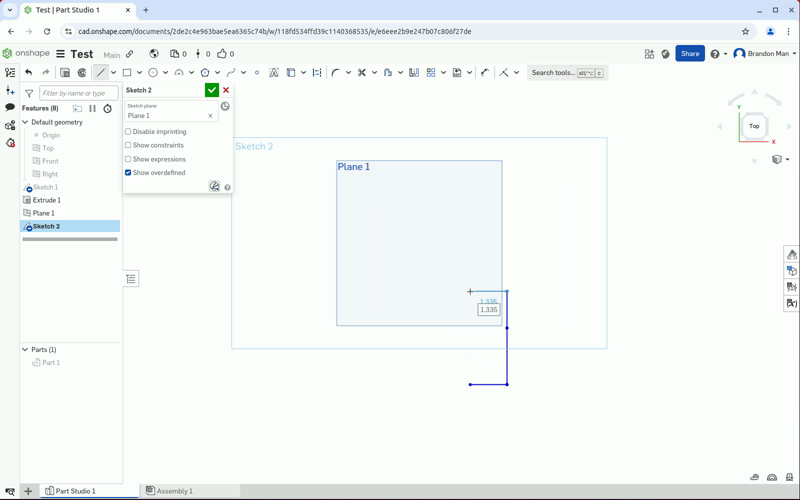
scroll(6)
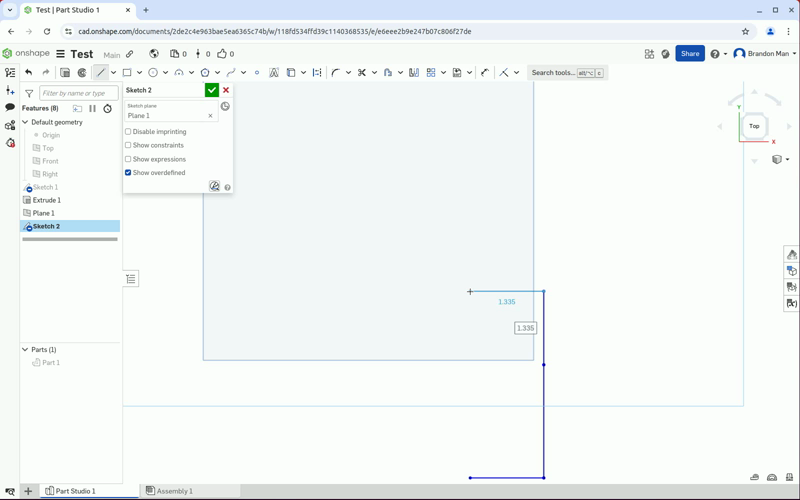
click(470, 291)
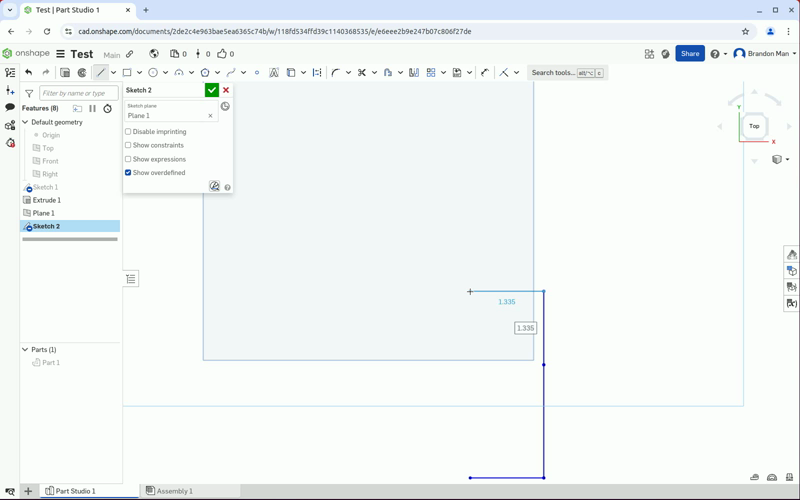
scroll(-6)
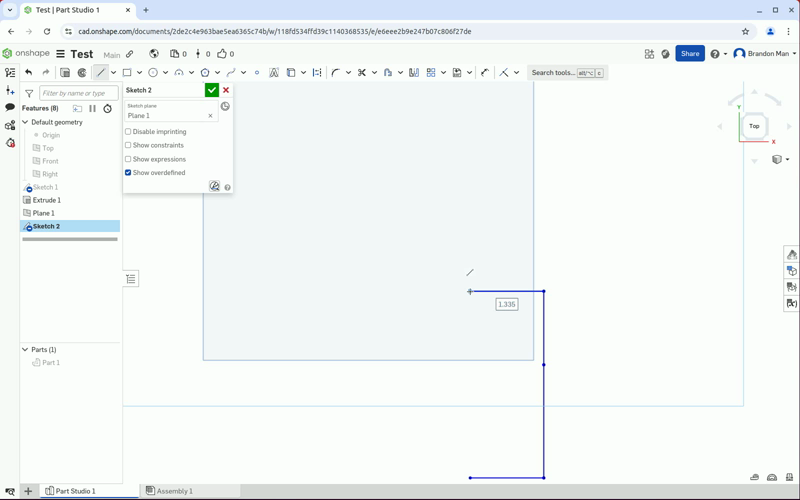
scroll(-6)
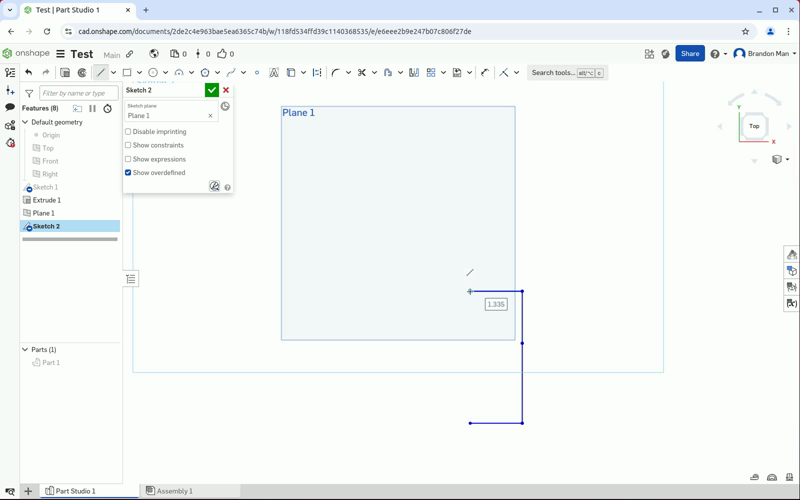
scroll(-6)
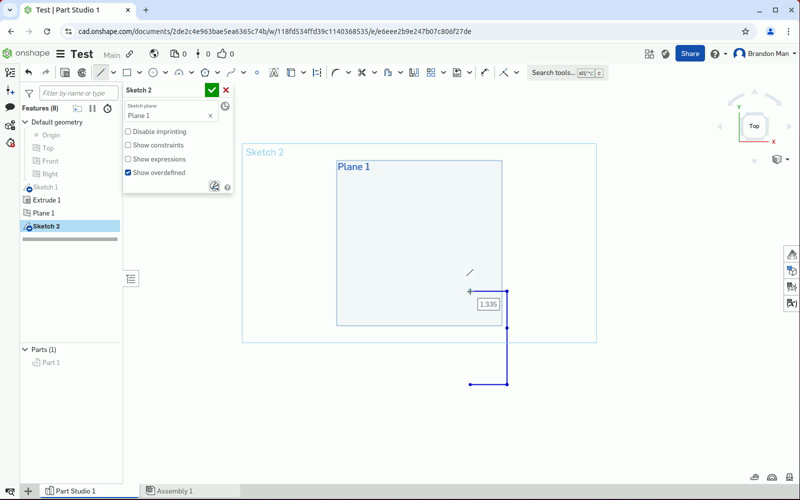
scroll(-6)
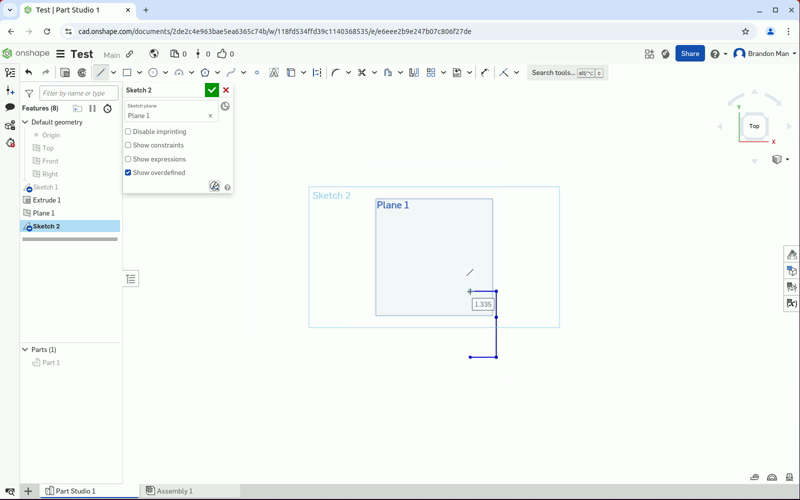
scroll(-6)
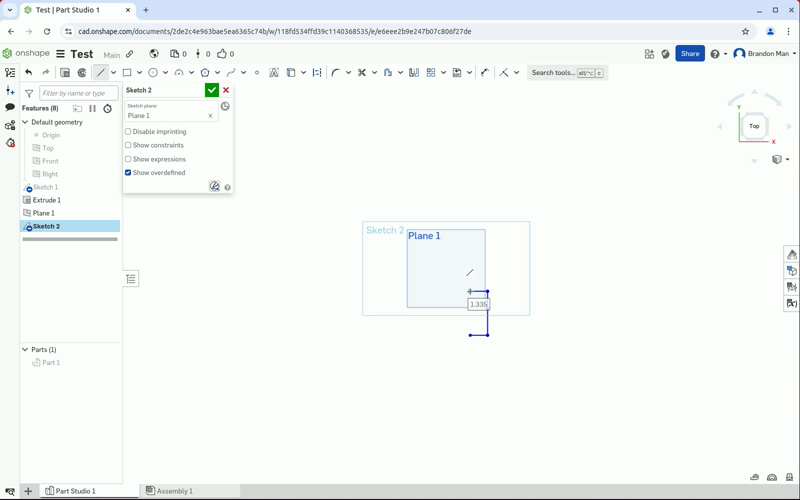
scroll(-6)
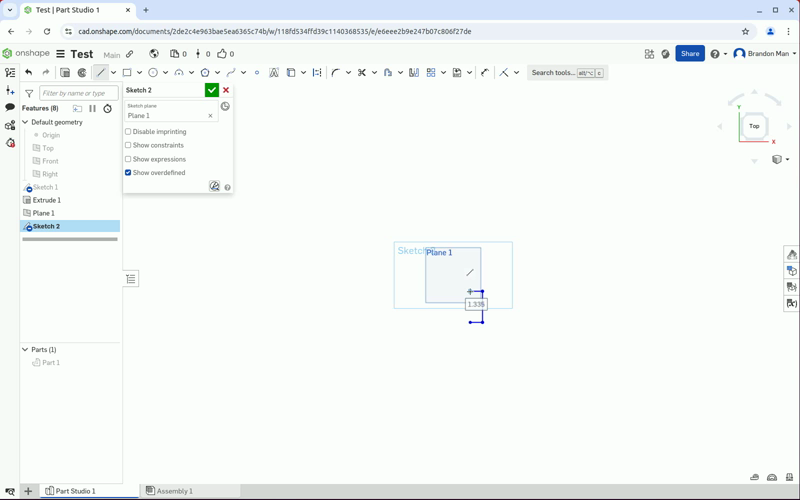
scroll(-6)
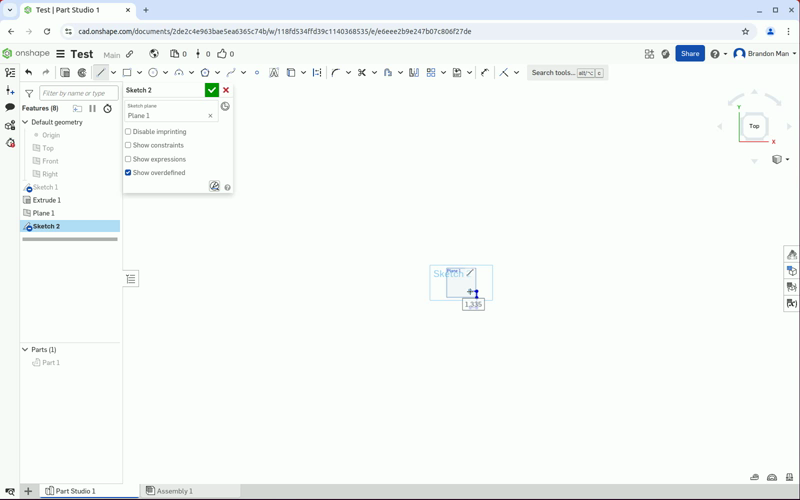
key_up(shift)
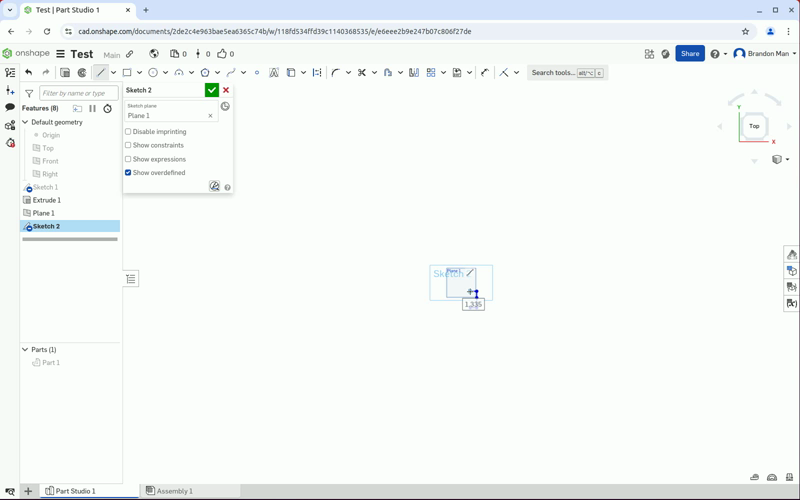
key_down(shift)
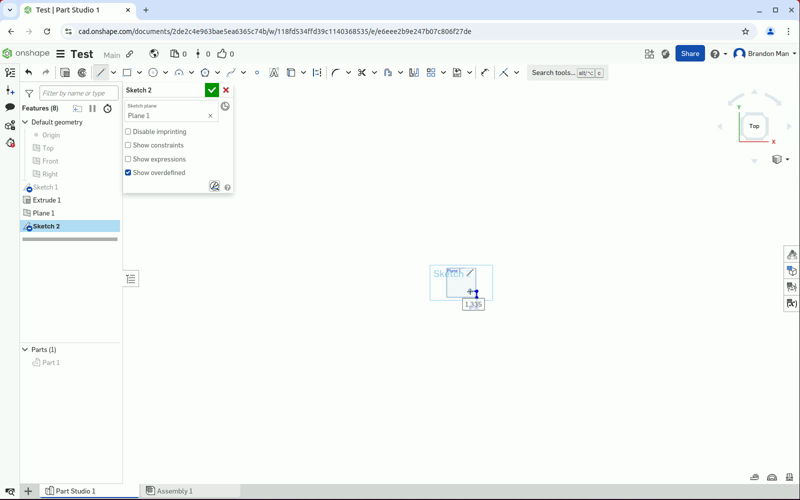
mouse_move(500, 291)
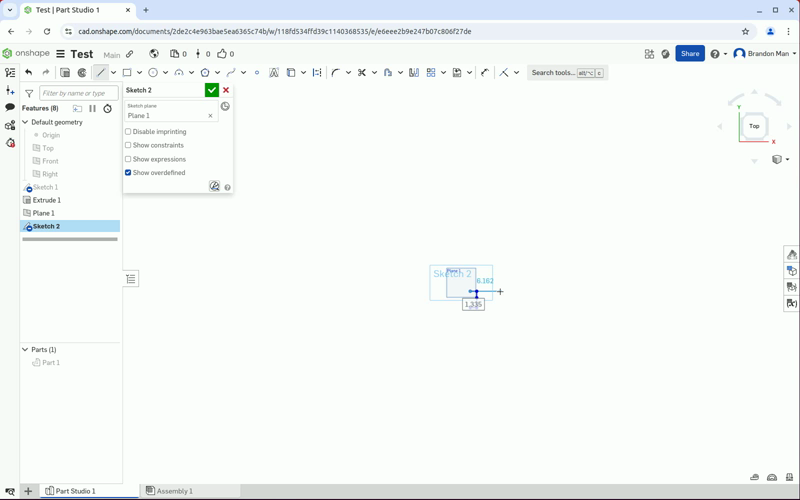
mouse_move(470, 297)
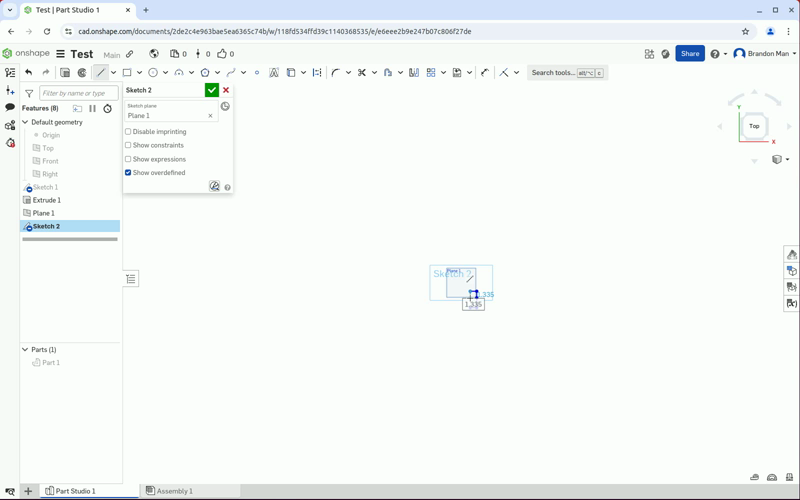
scroll(6)
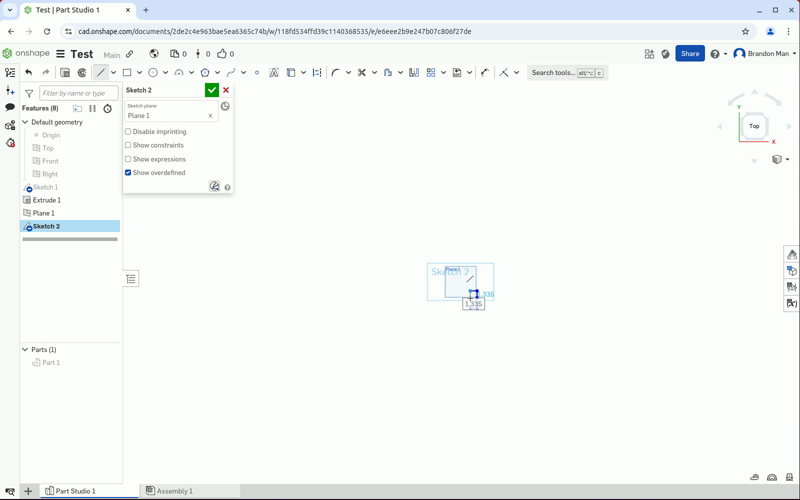
scroll(6)
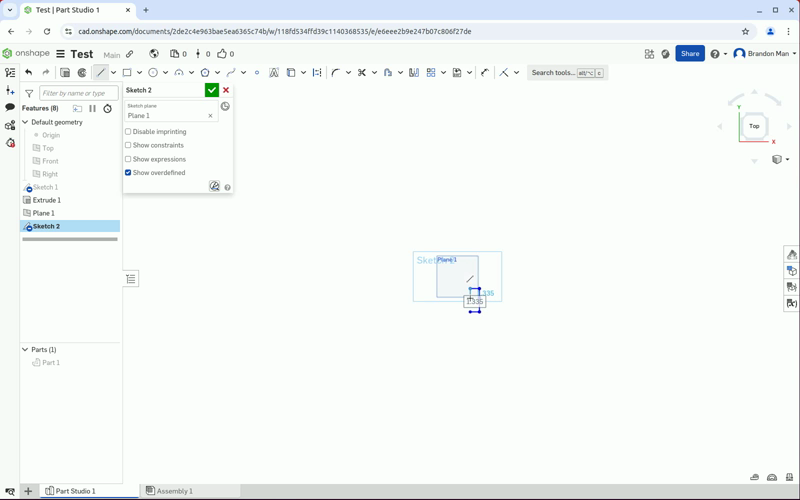
scroll(6)
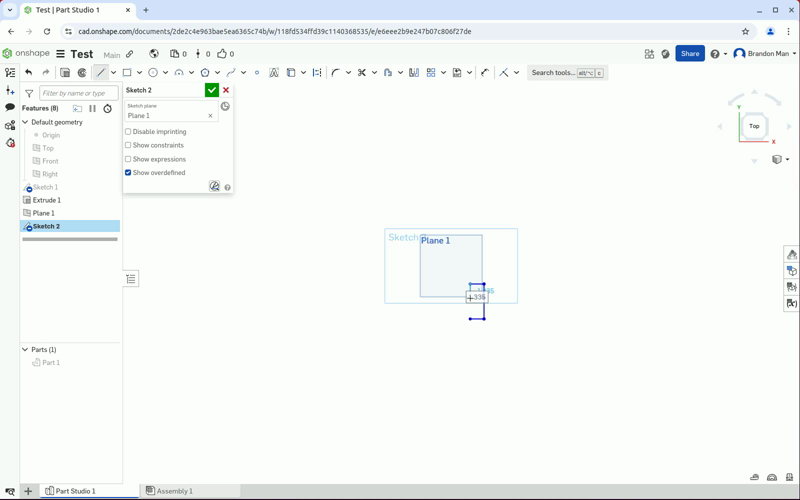
scroll(6)
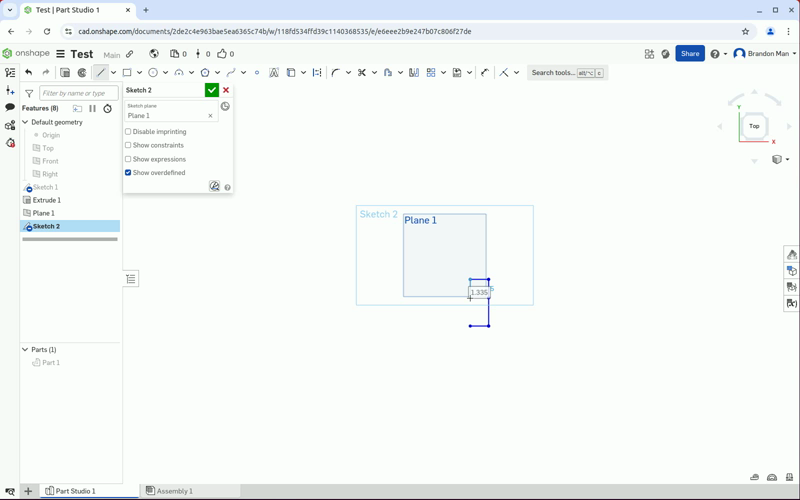
scroll(6)
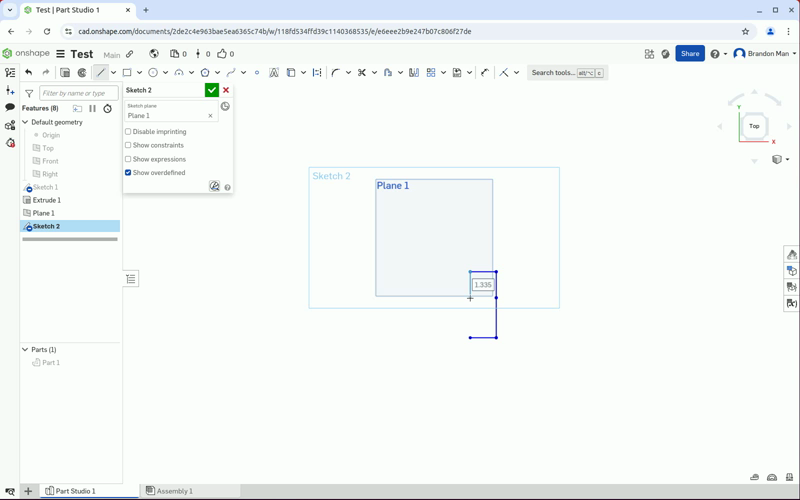
scroll(6)
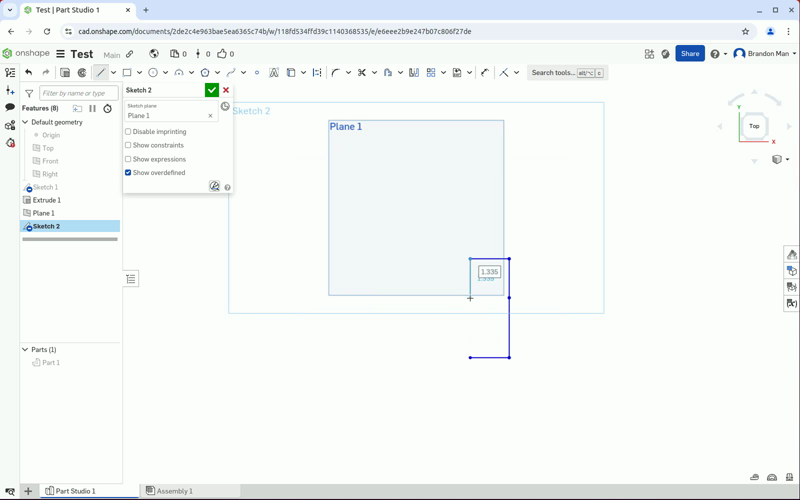
scroll(6)
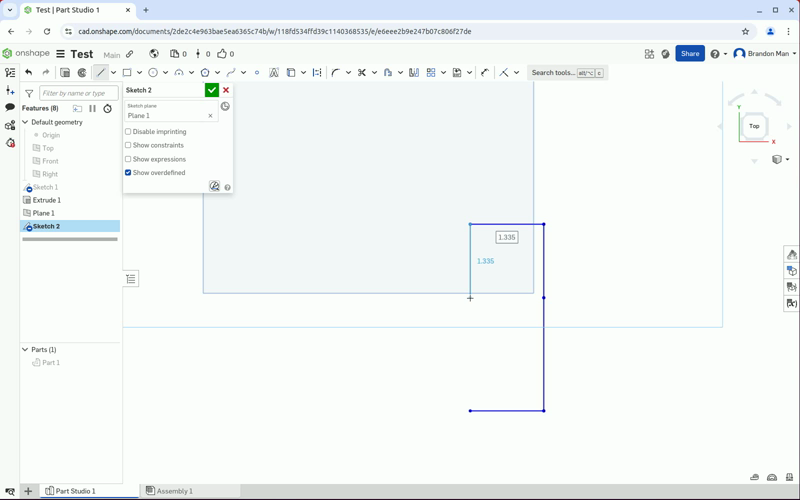
click(470, 297)
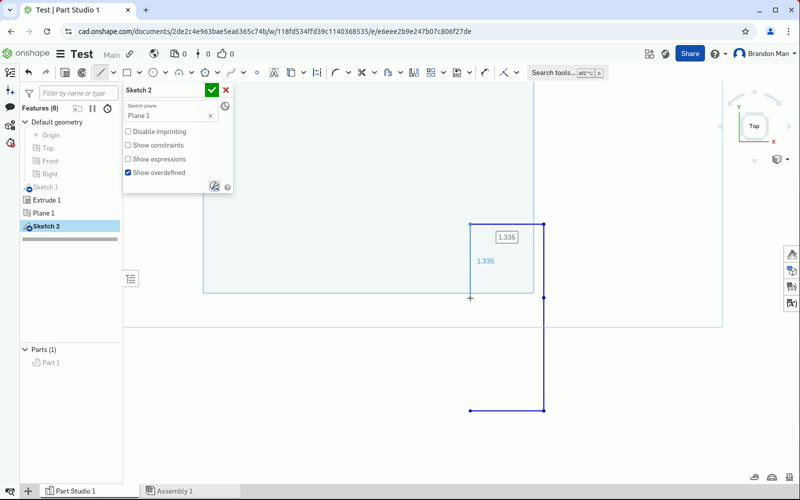
scroll(-6)
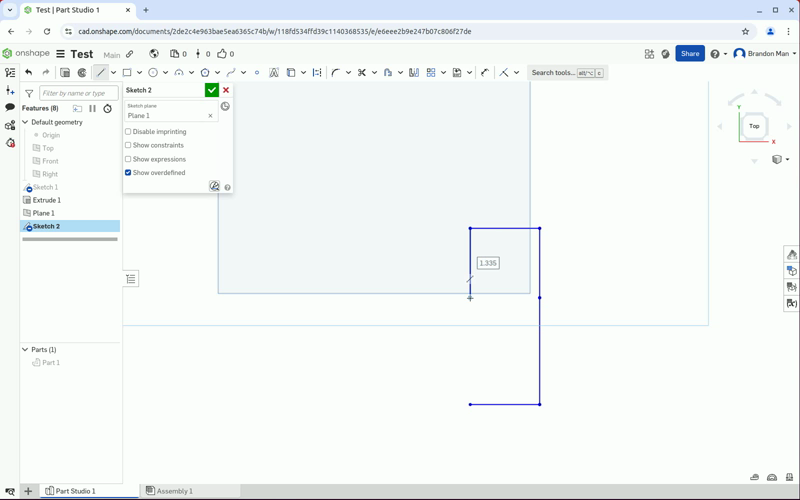
scroll(-6)
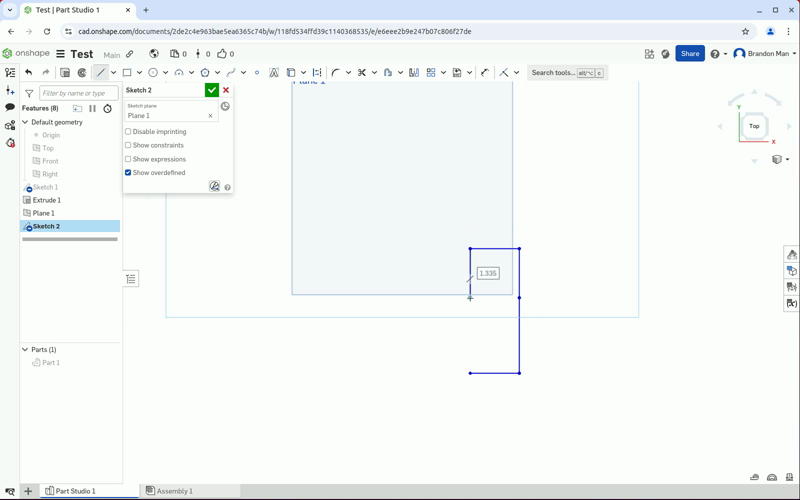
scroll(-6)
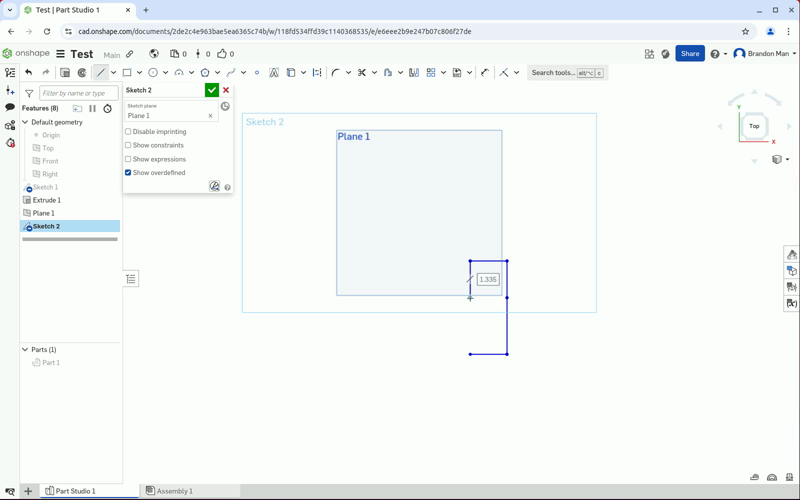
scroll(-6)
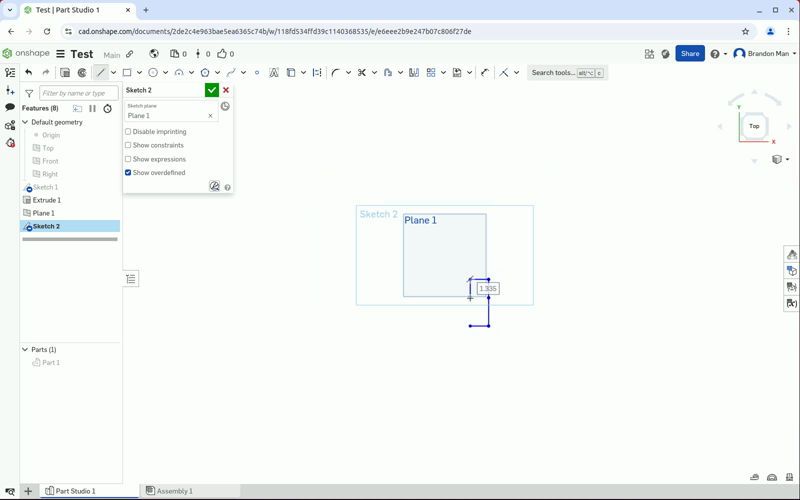
scroll(-6)
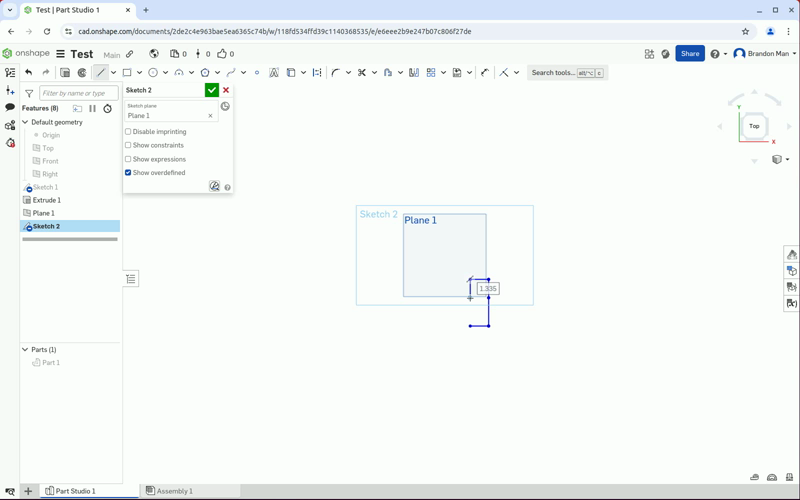
scroll(-6)
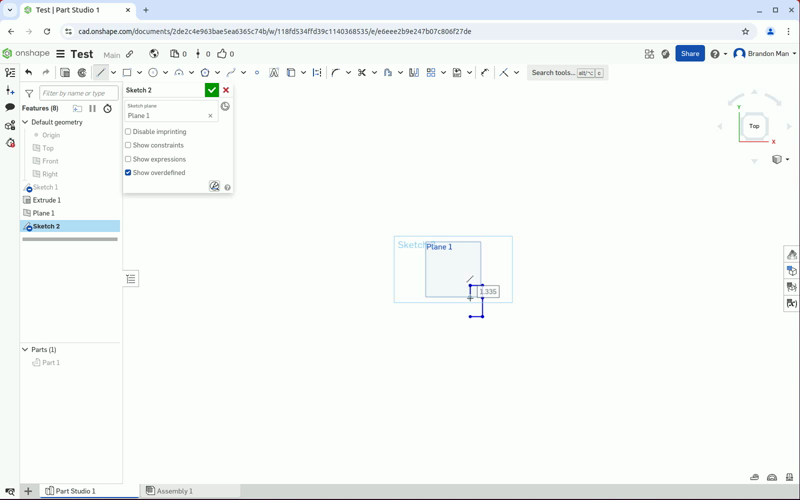
scroll(-6)
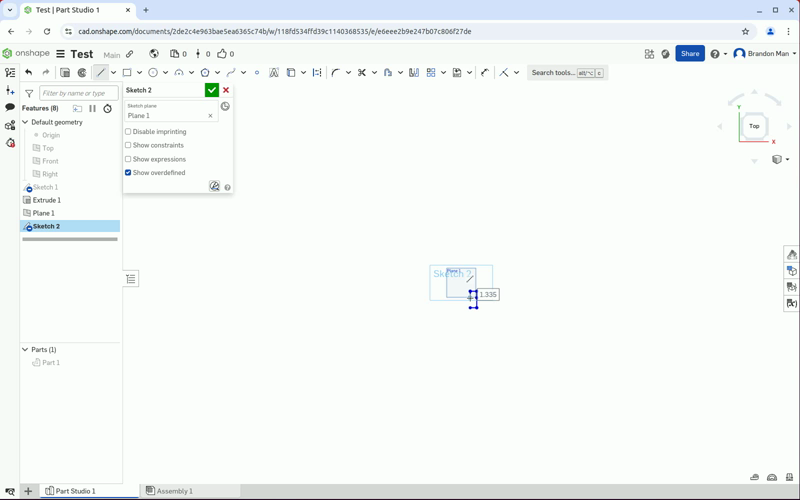
key_up(shift)
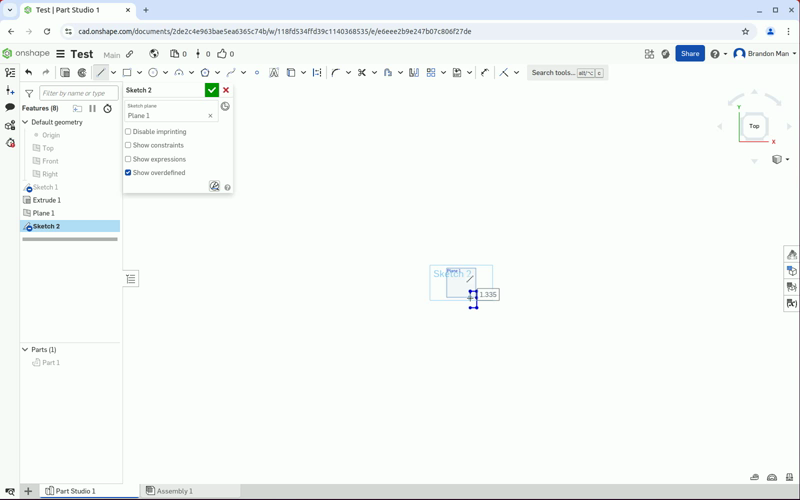
mouse_move(500, 297)
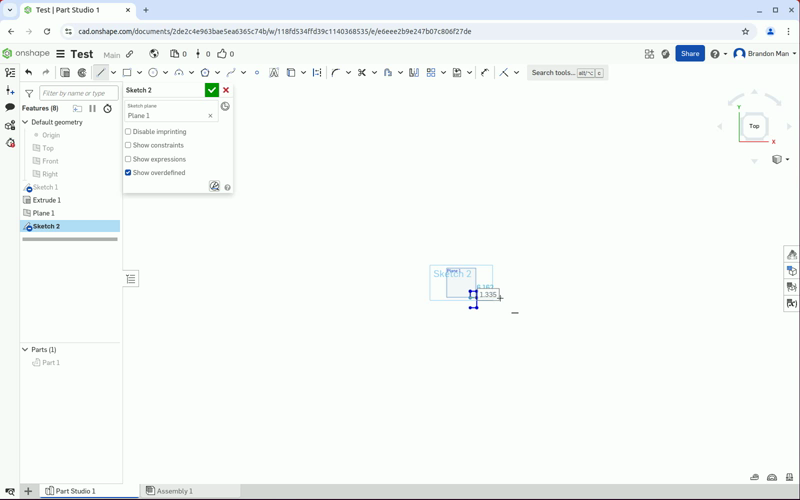
key_down(shift)
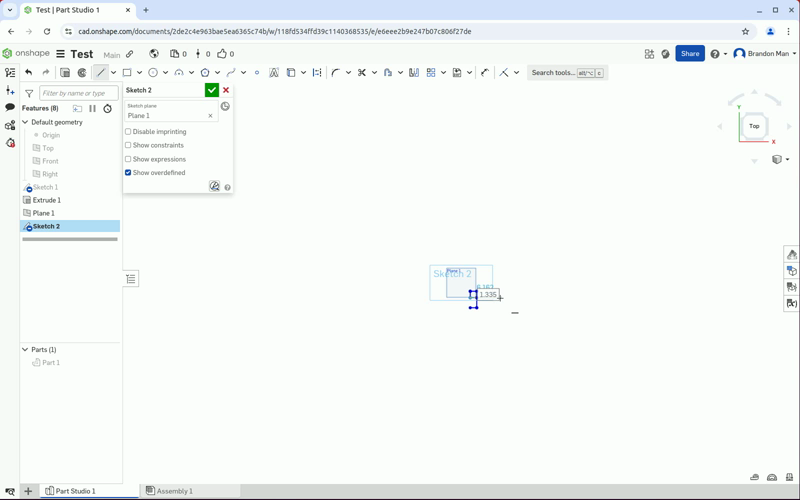
mouse_move(470, 307)
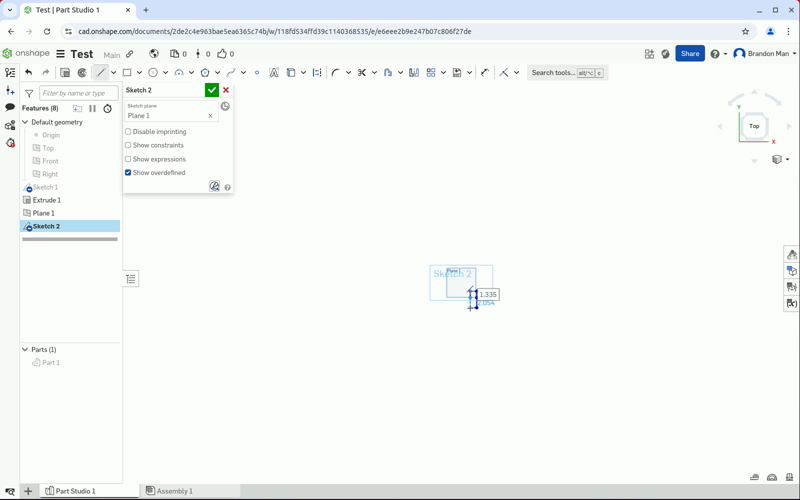
key_up(shift)
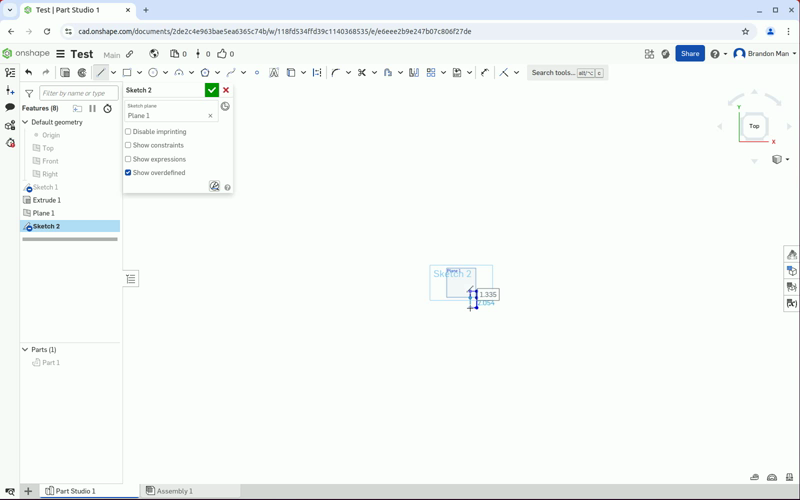
click(470, 307)
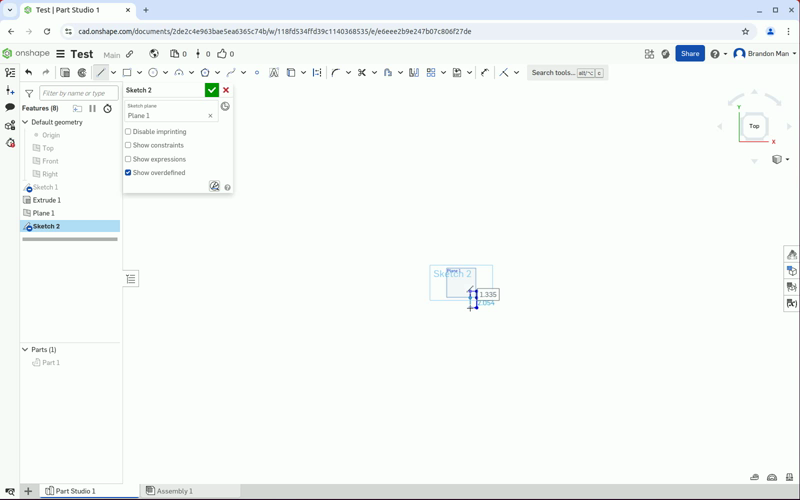
key(esc)
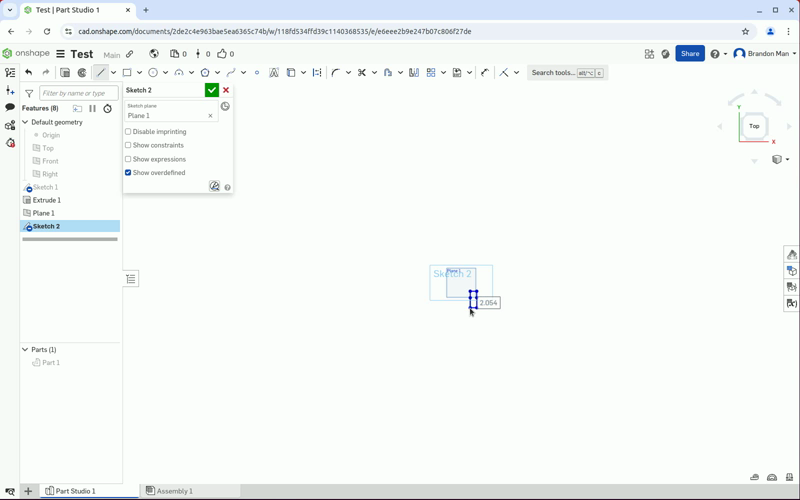
mouse_move(473, 295)
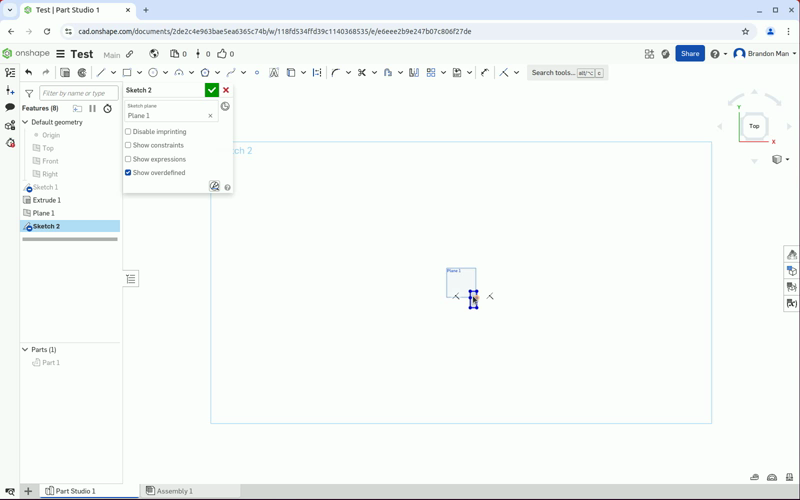
scroll(6)
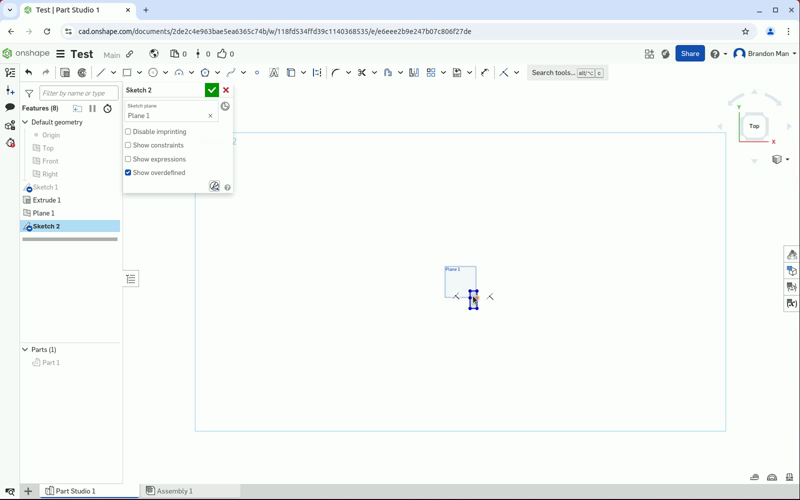
scroll(6)
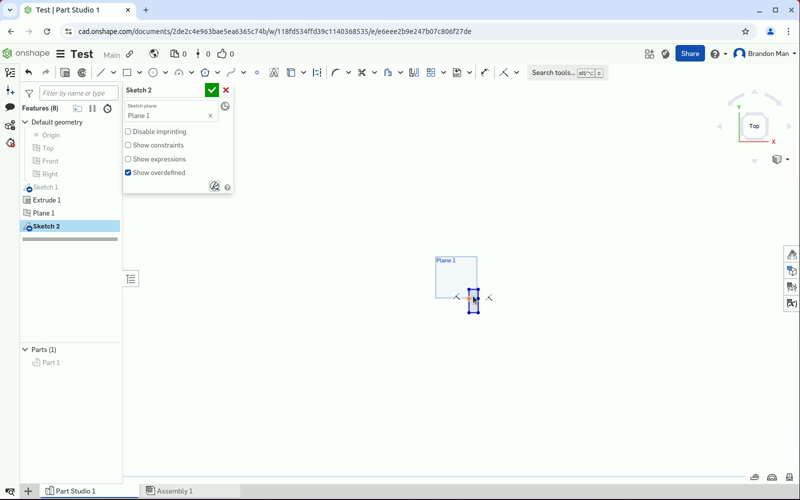
scroll(6)
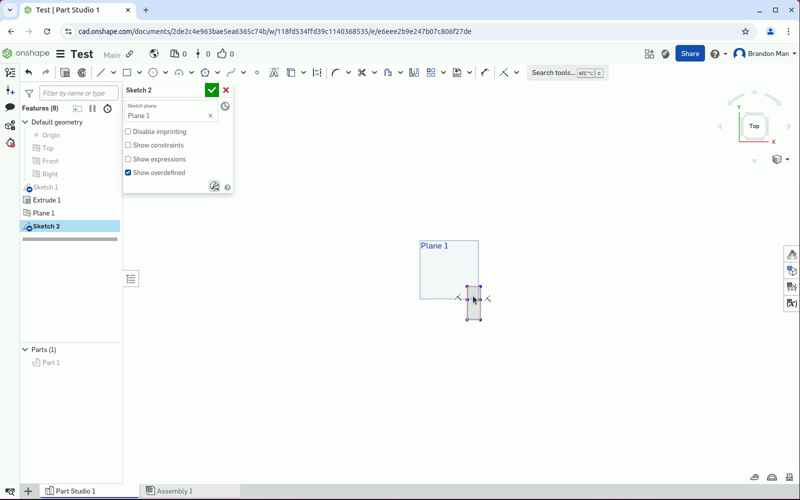
scroll(6)
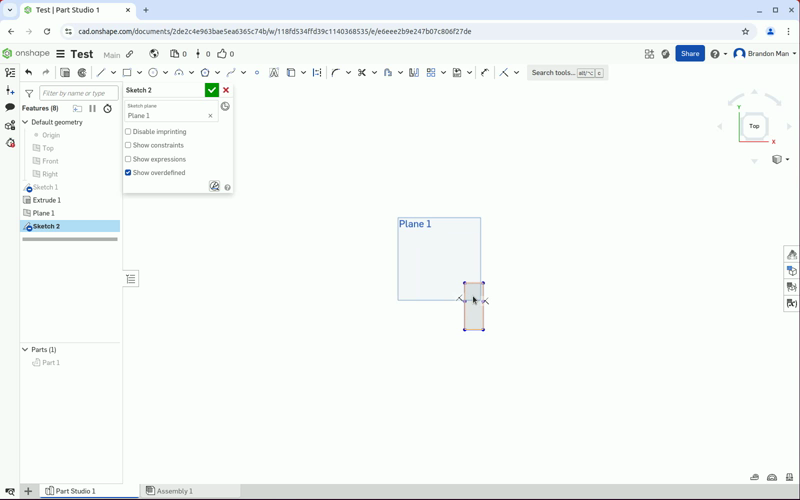
scroll(6)
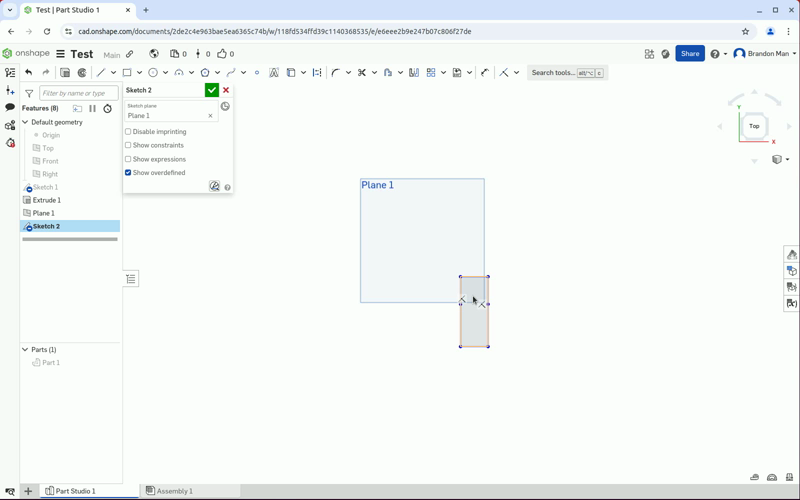
scroll(6)
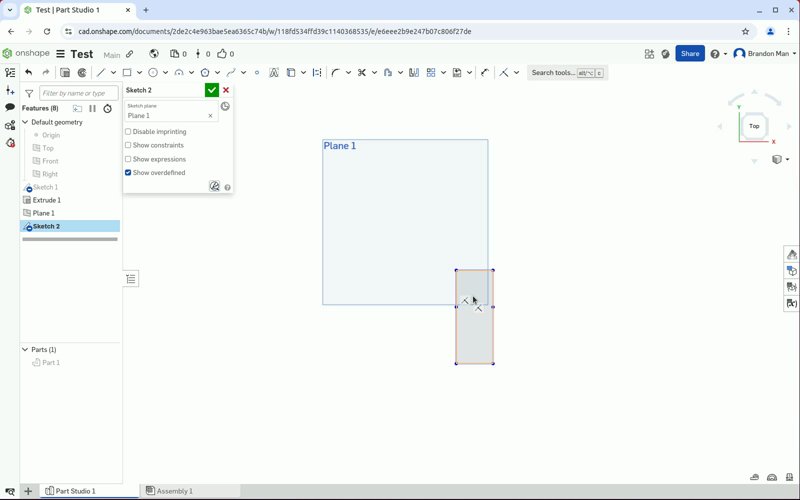
scroll(6)
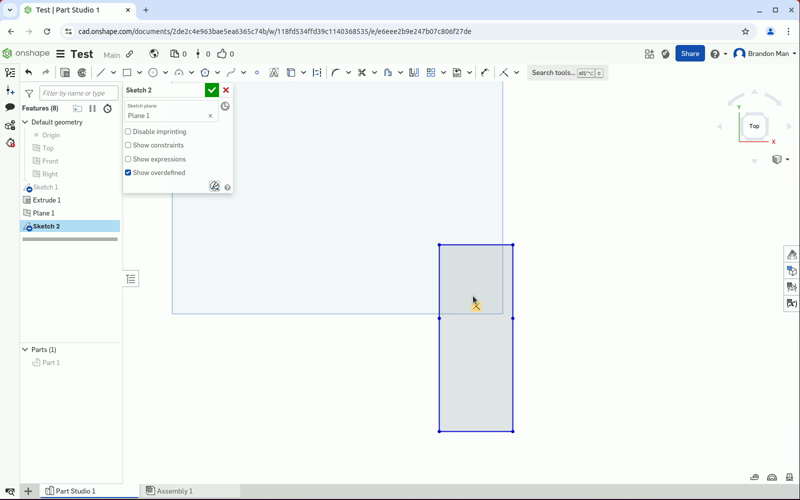
click(473, 295)
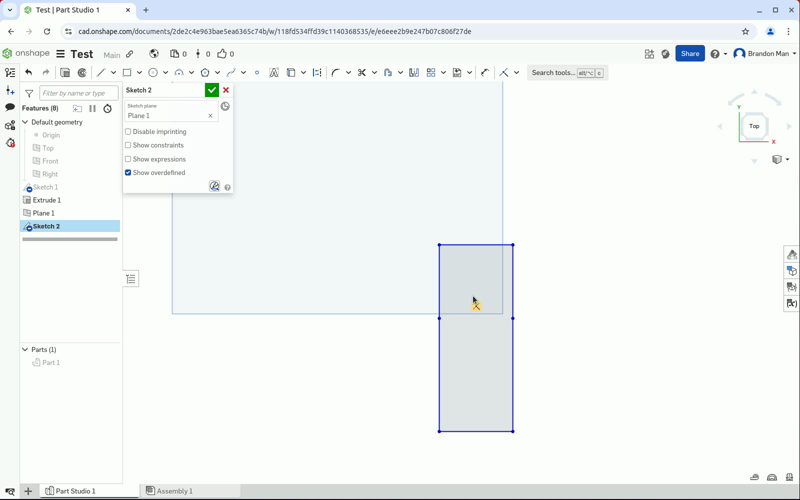
scroll(-6)
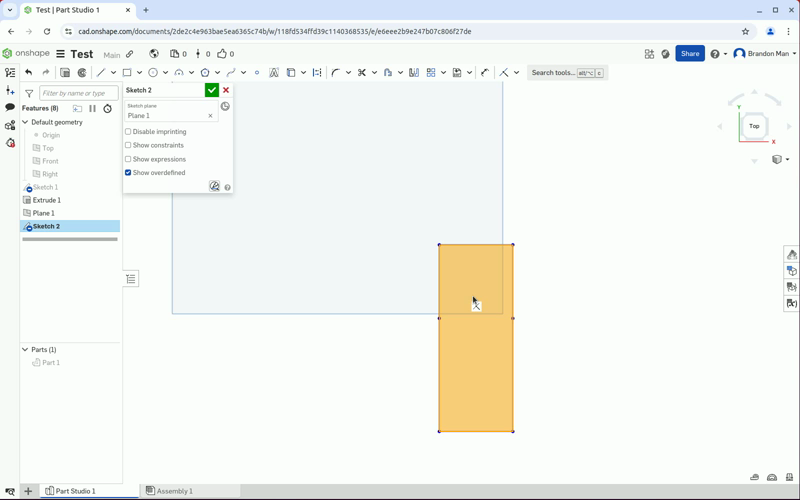
scroll(-6)
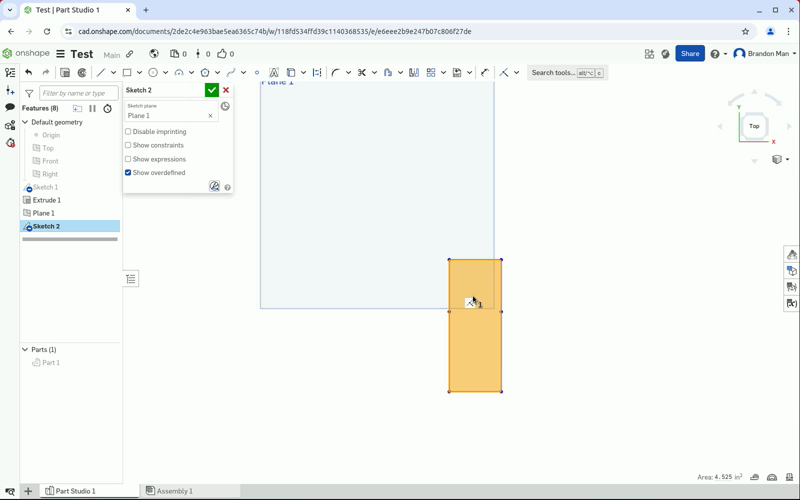
scroll(-6)
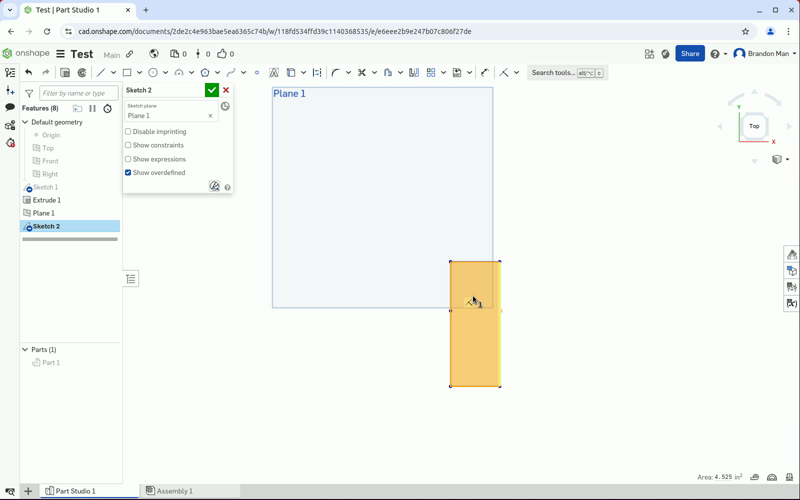
scroll(-6)
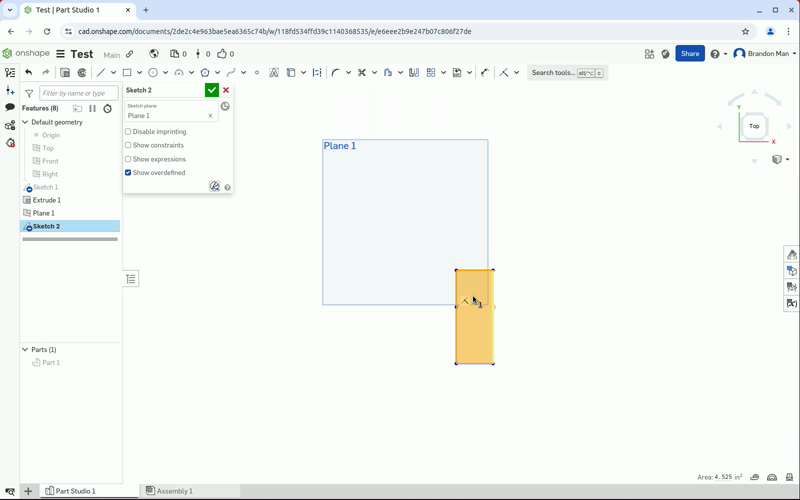
scroll(-6)
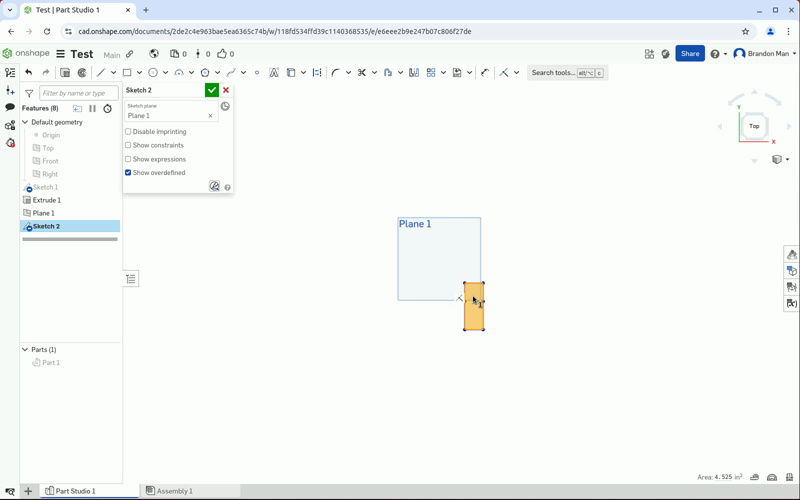
scroll(-6)
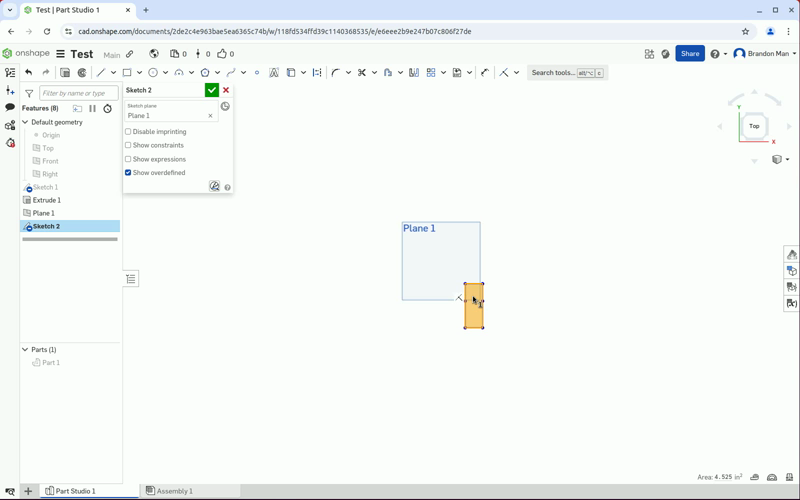
scroll(-6)
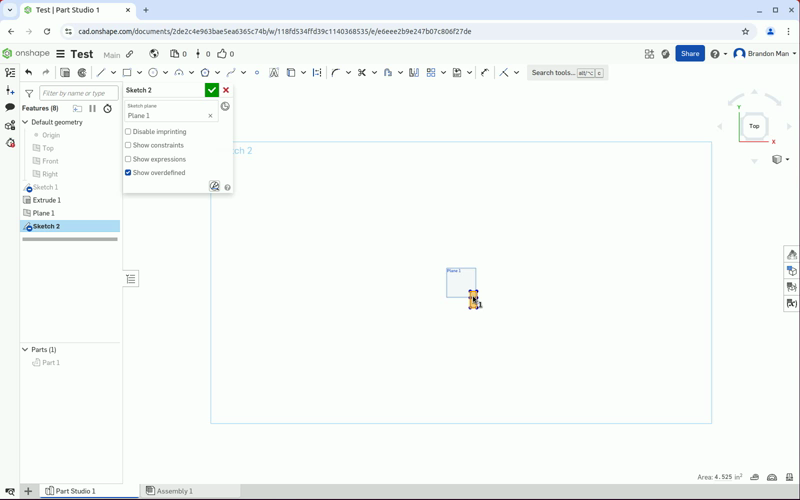
mouse_move(73, 352)
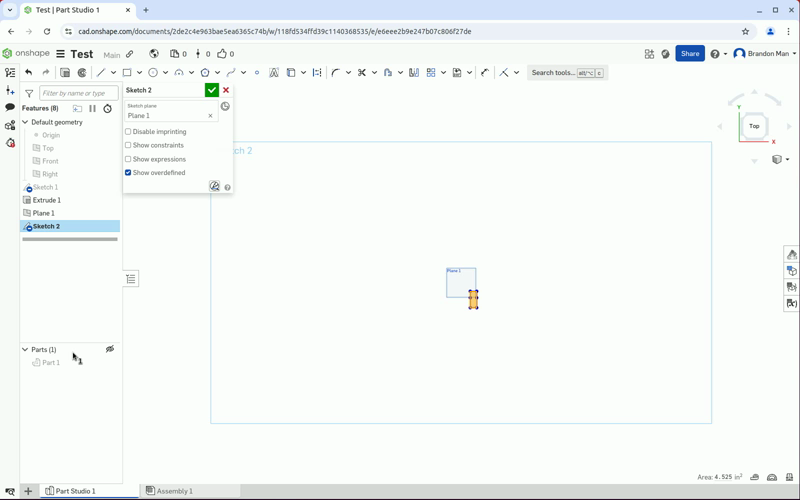
key(shift+y)
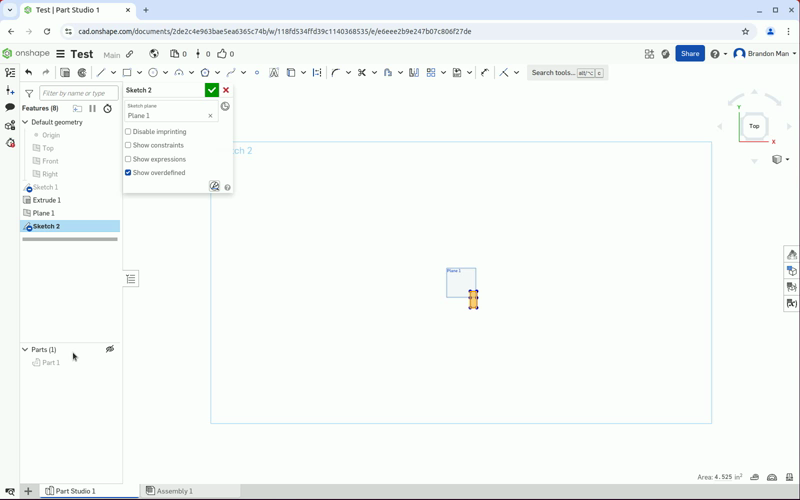
key(shift+e)
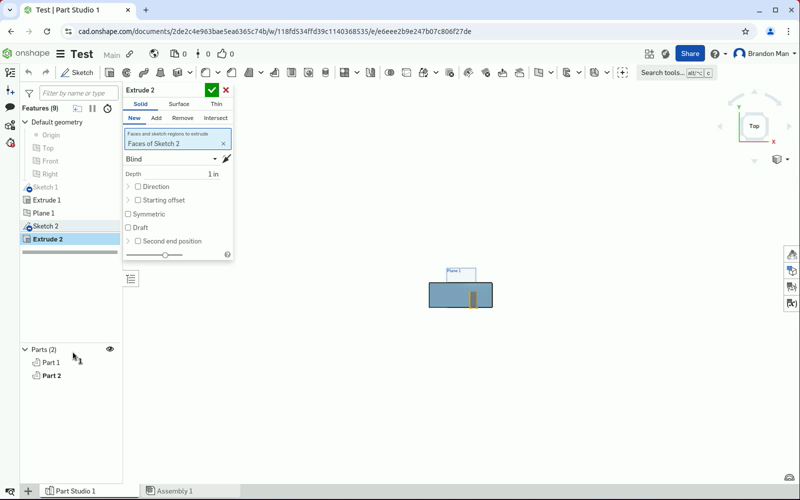
mouse_move(143, 106)
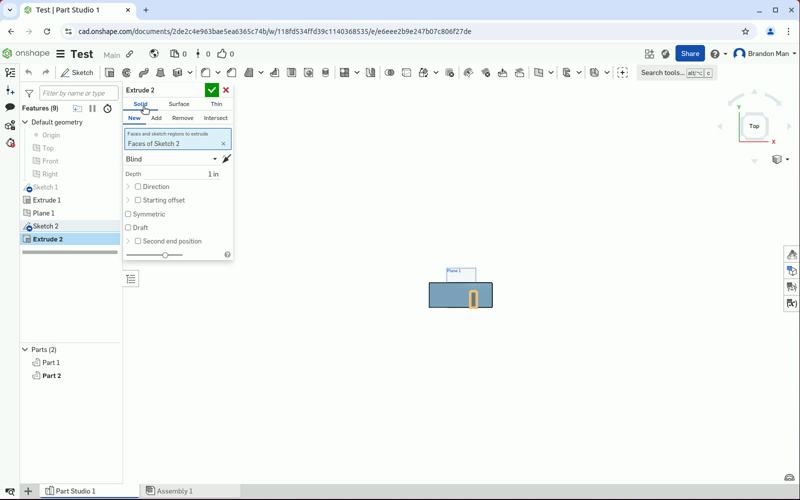
click(143, 106)
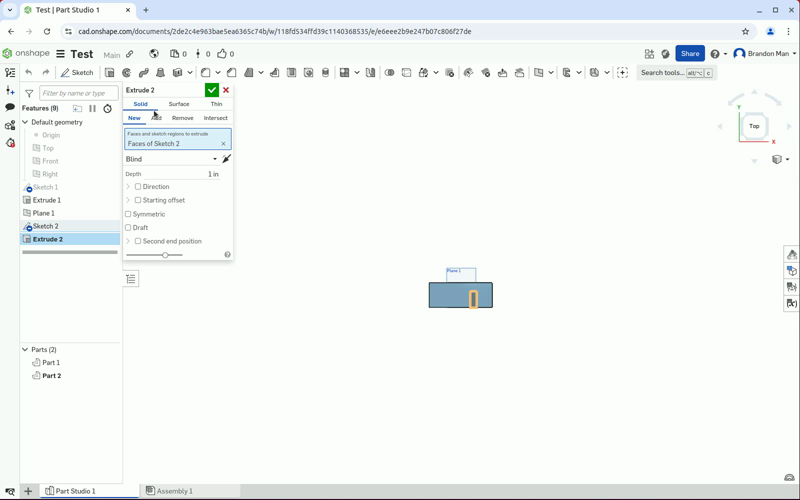
mouse_move(186, 120)
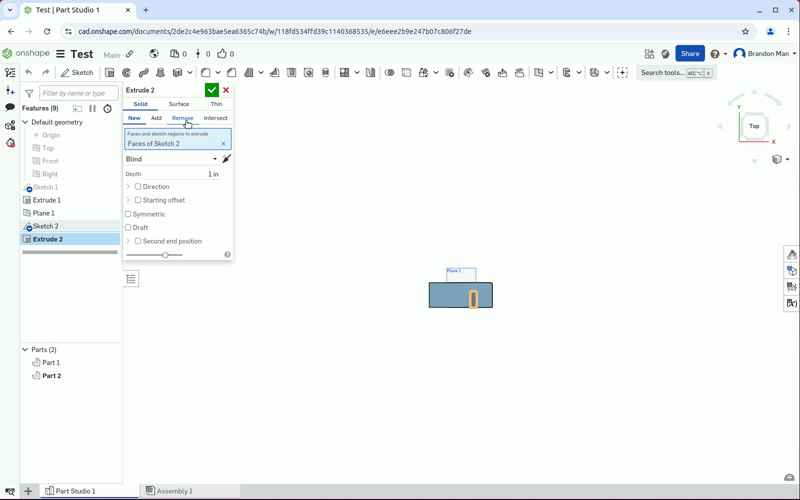
click(186, 120)
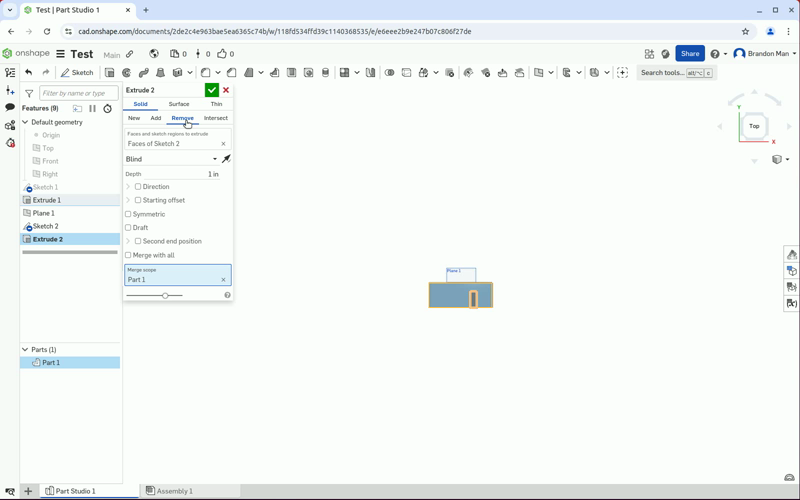
key(tab, 4)
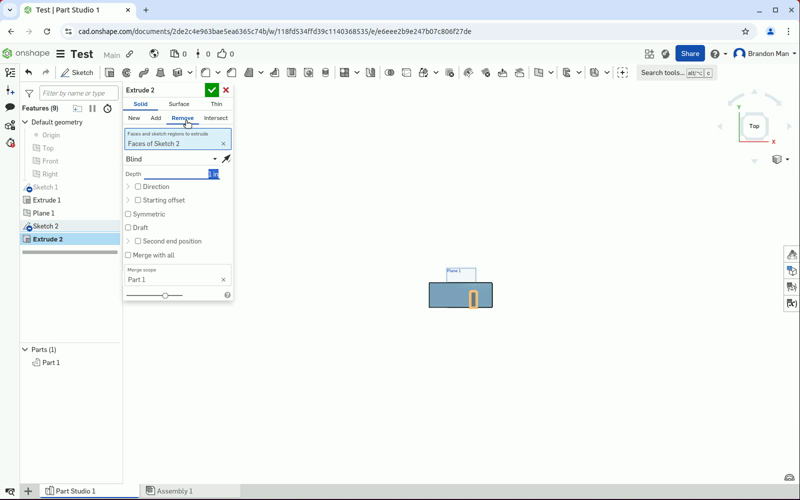
text(5.055)
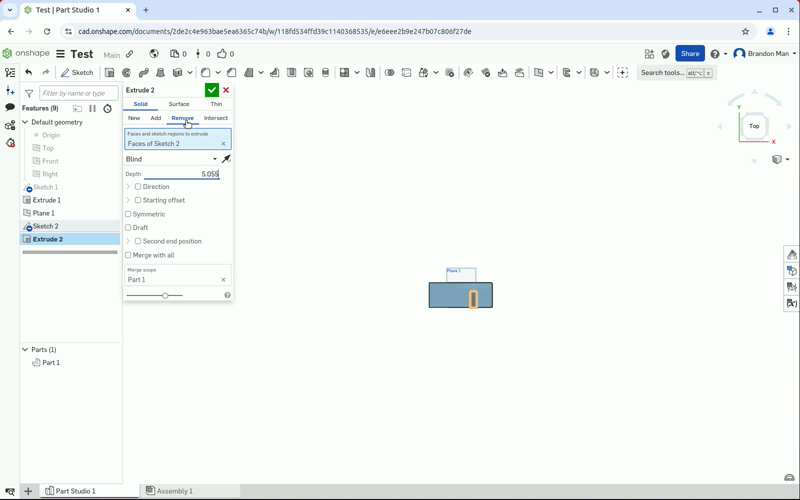
key(tab, 6)
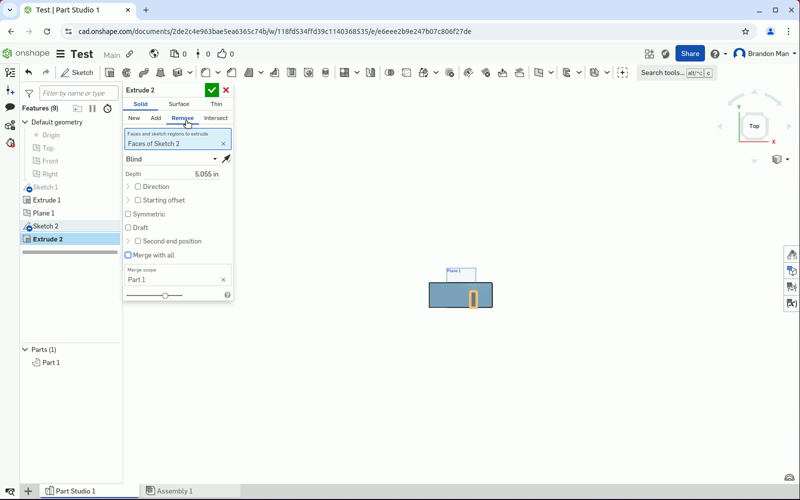
key(space)
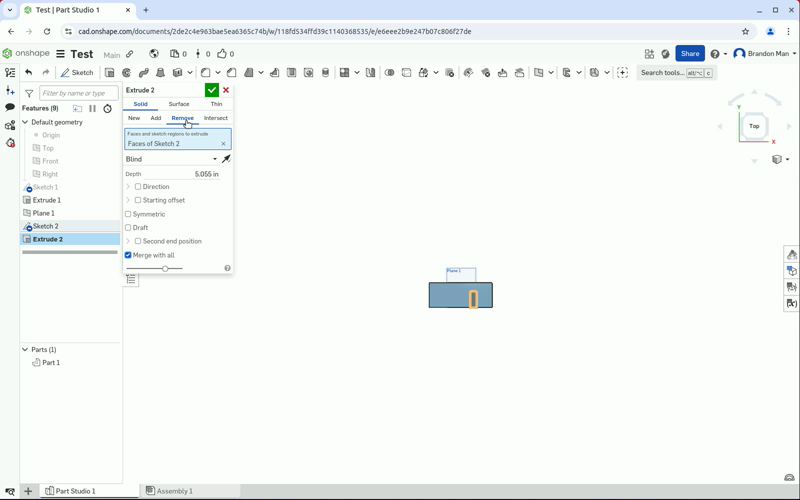
key(enter)
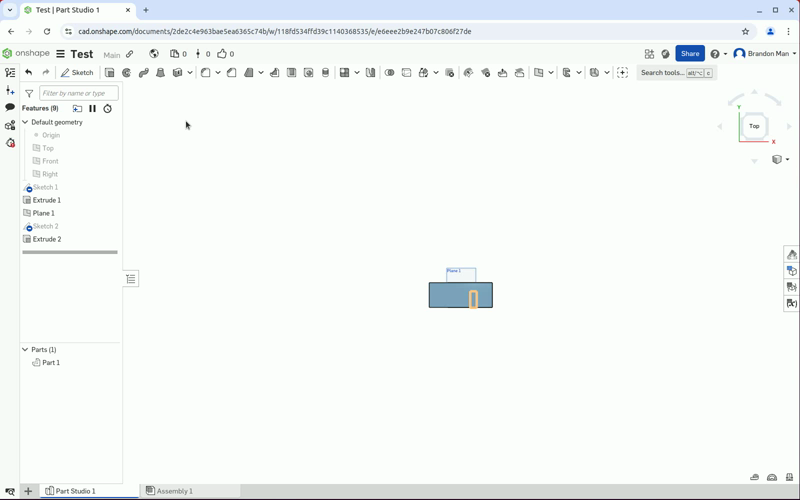
key(shift+h)
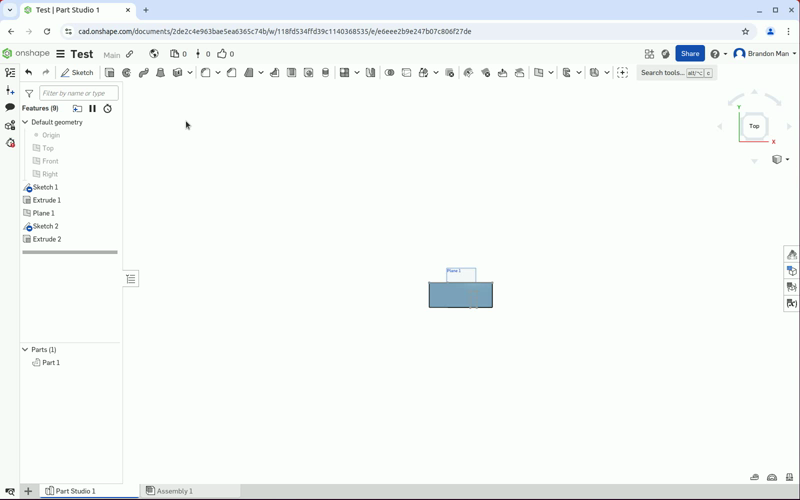
key(shift+h)
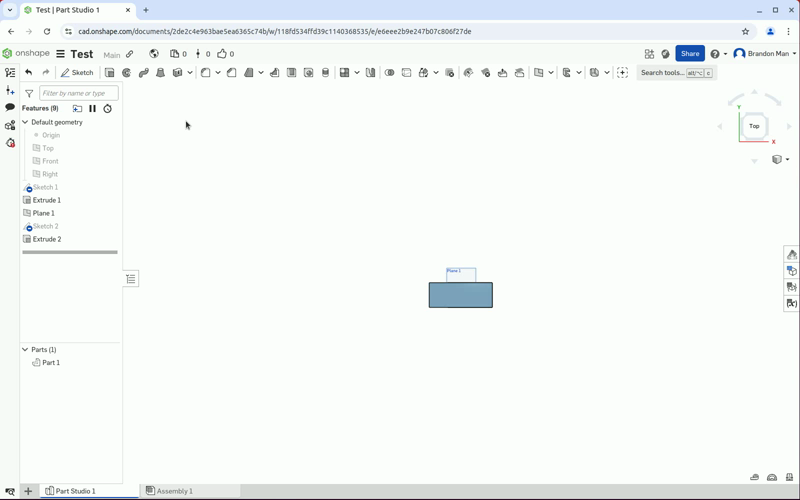
mouse_move(73, 189)
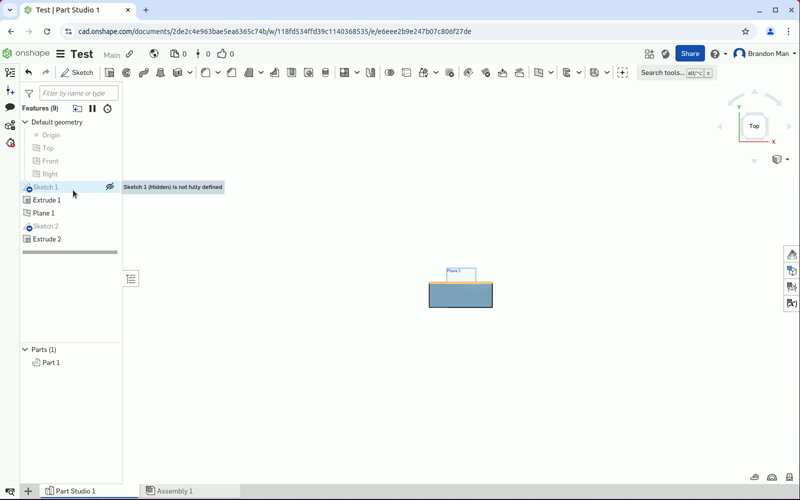
click(73, 189)
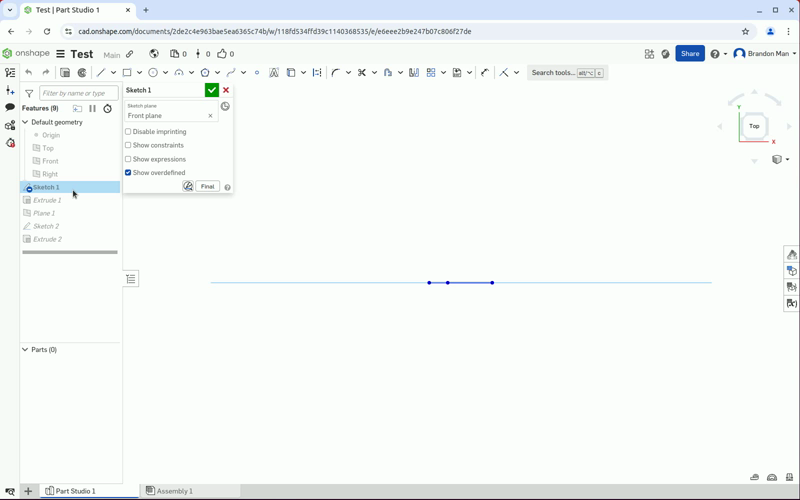
mouse_move(229, 92)
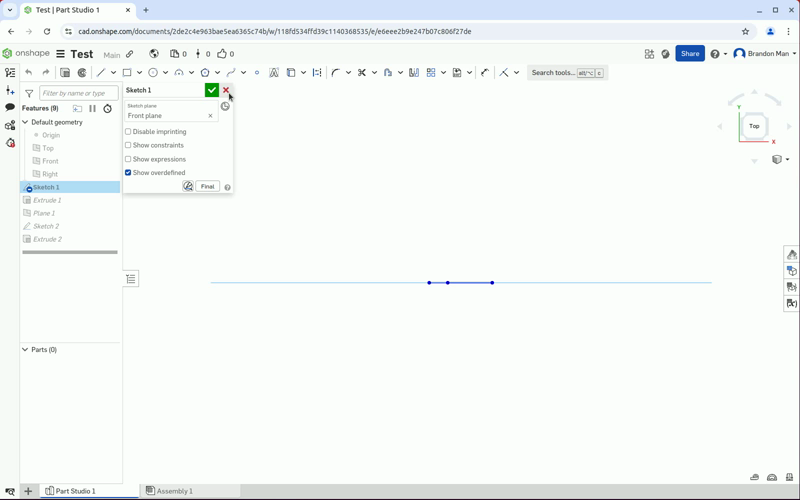
click(229, 92)
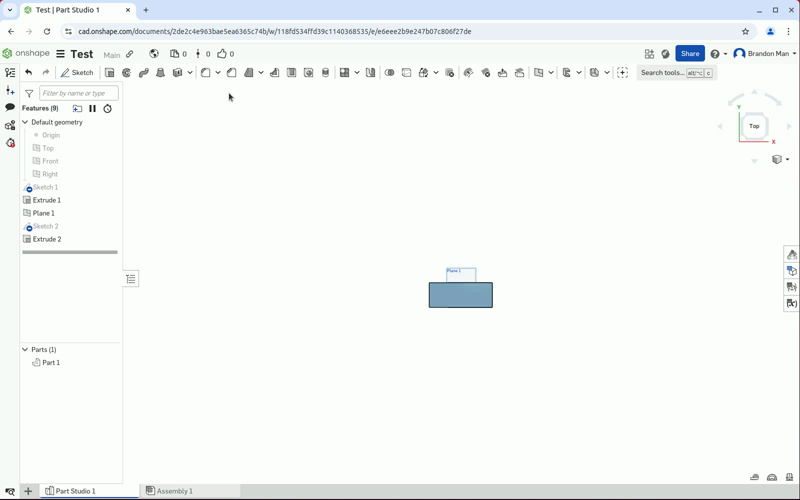
mouse_move(541, 75)
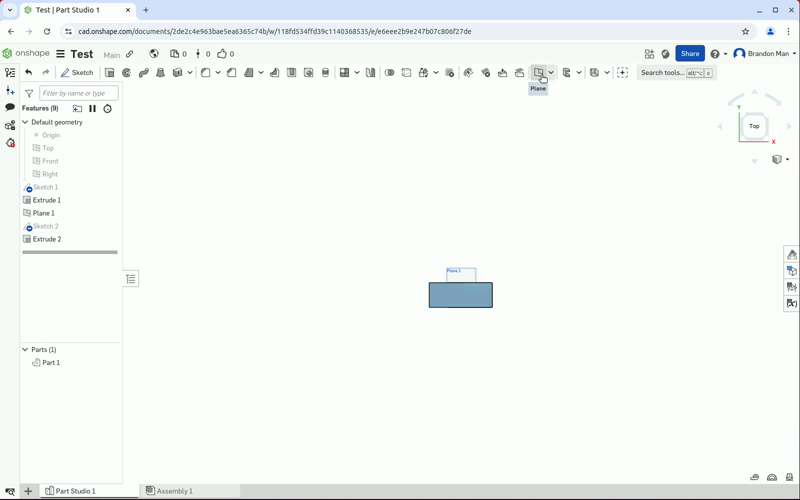
click(541, 75)
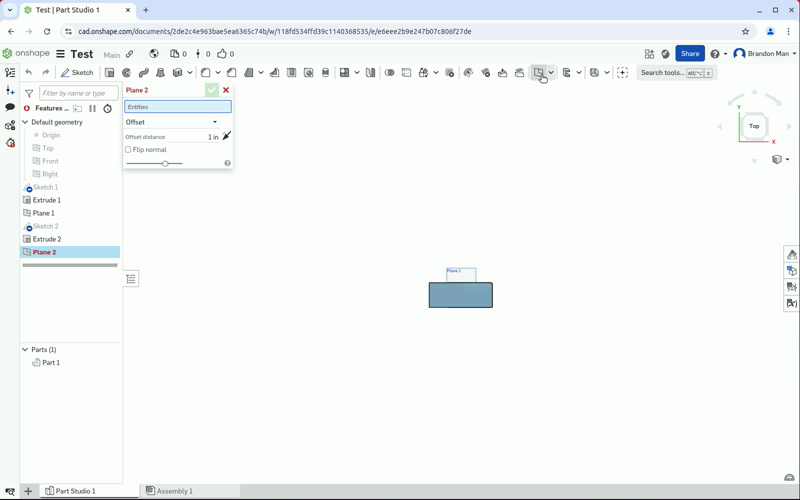
mouse_move(73, 150)
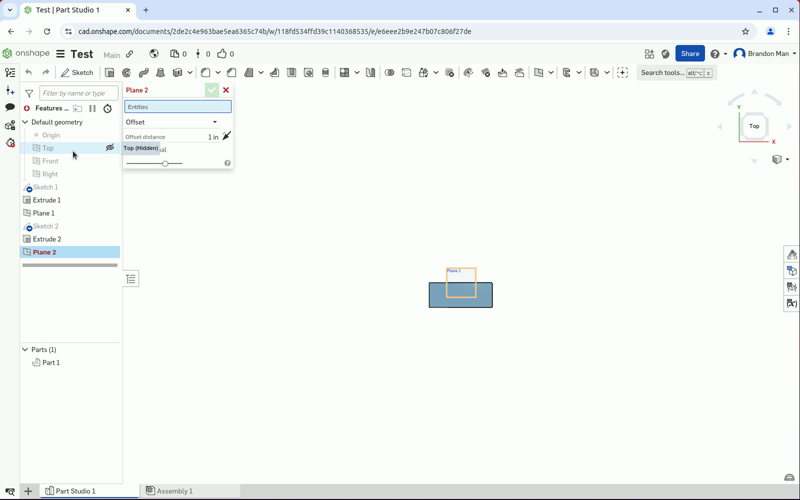
click(73, 150)
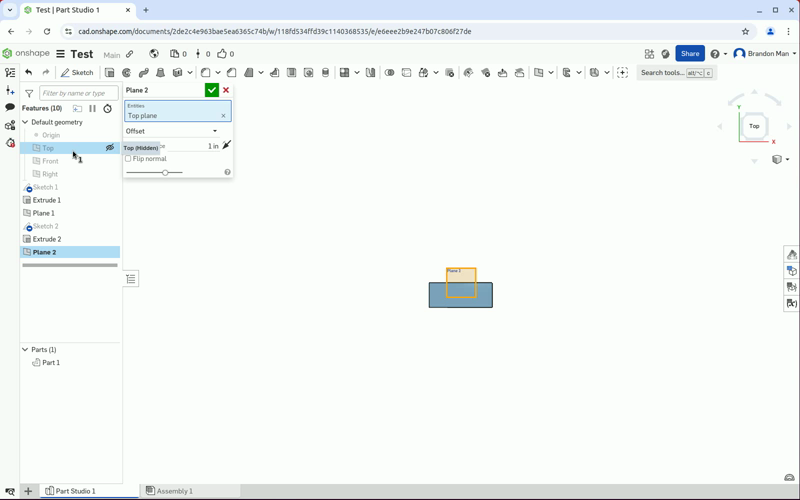
key(tab, 2)
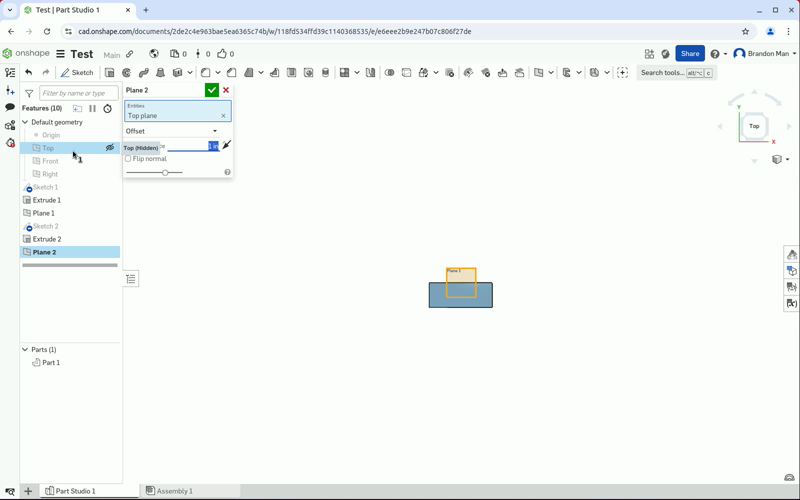
text(23.108)
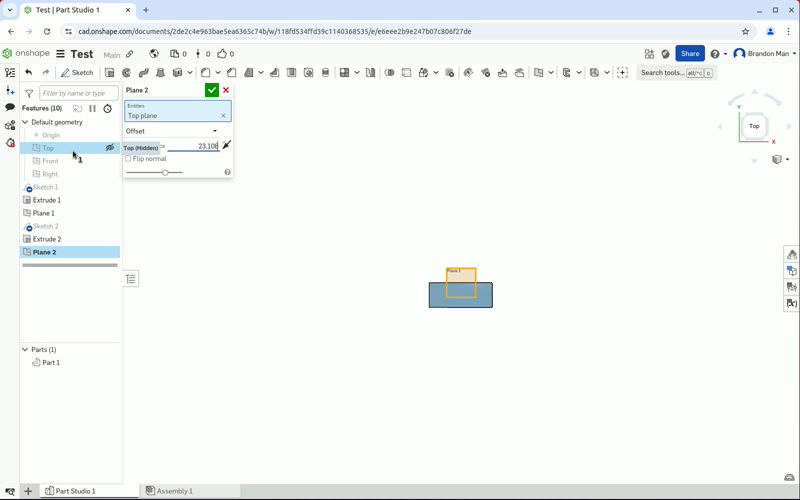
key(enter, 2)
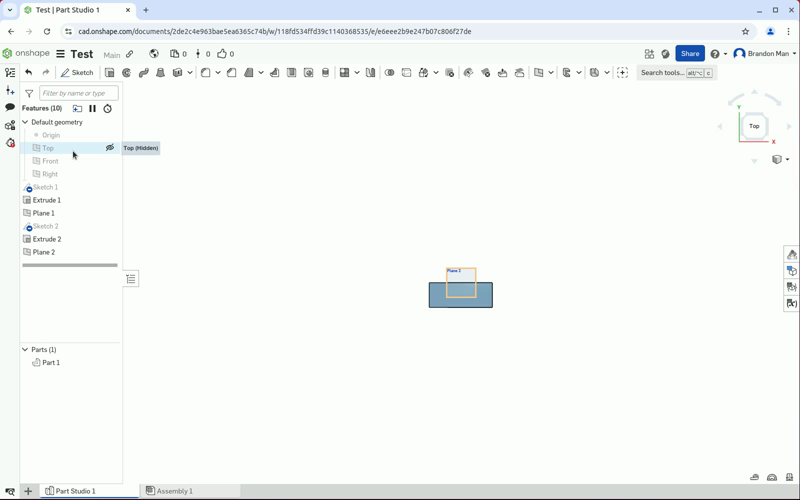
key(shift+s)
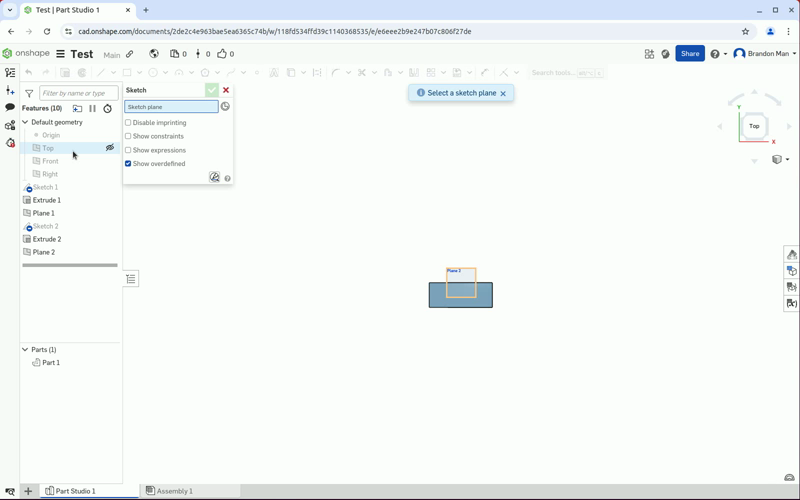
mouse_move(73, 254)
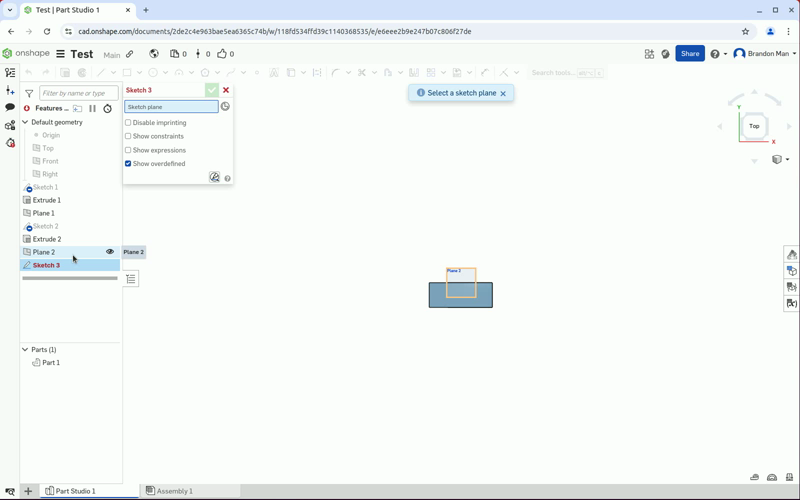
click(73, 254)
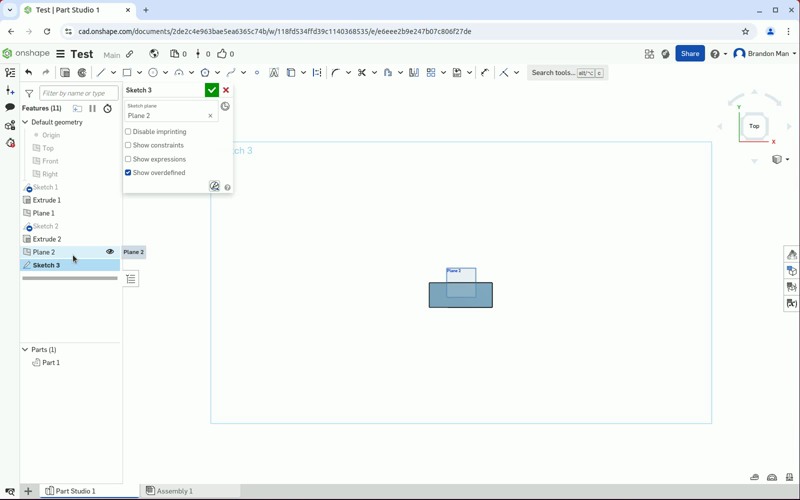
mouse_move(73, 352)
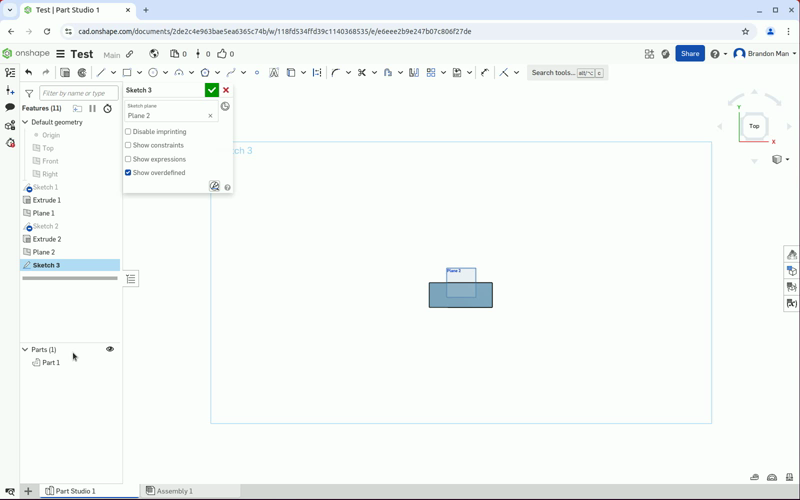
key(y)
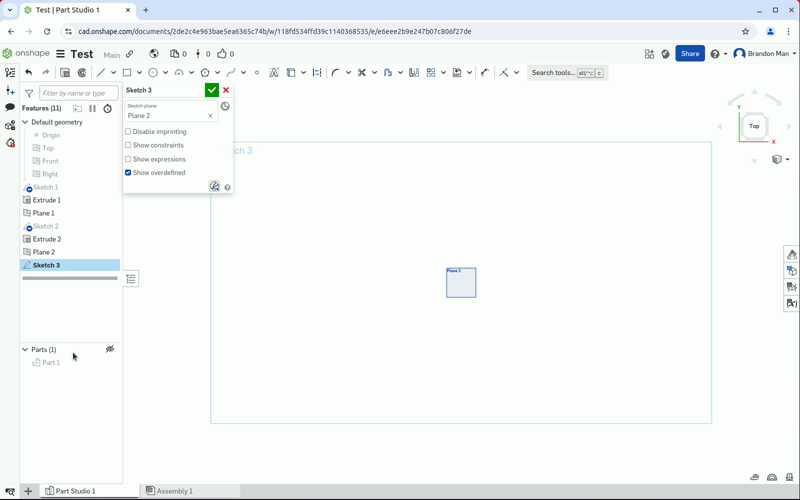
key(a)
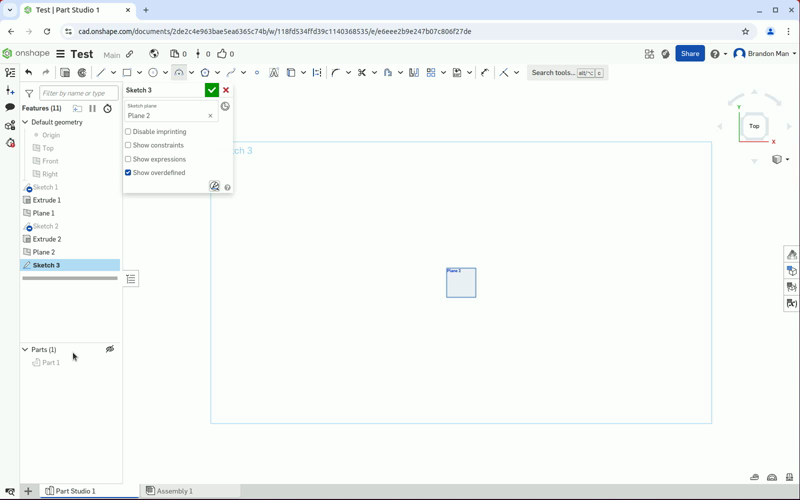
key_down(shift)
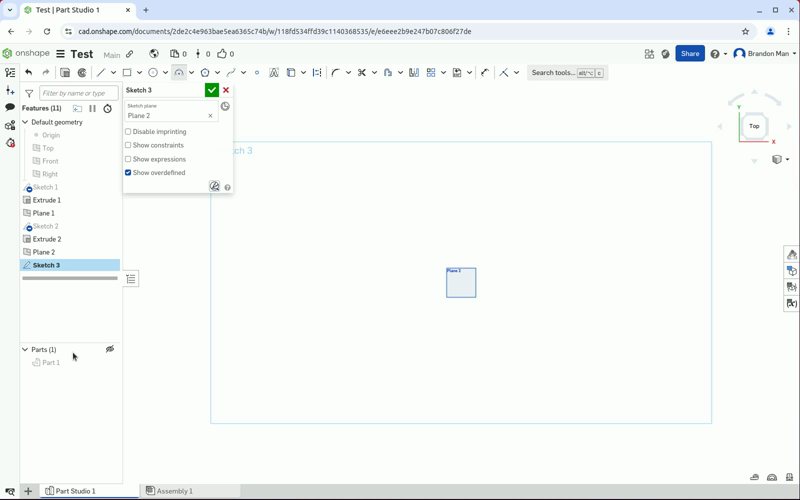
mouse_move(472, 295)
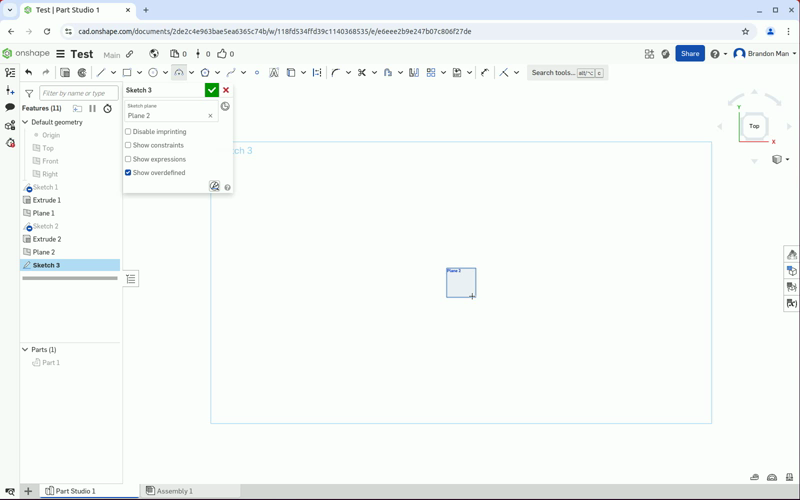
click(472, 295)
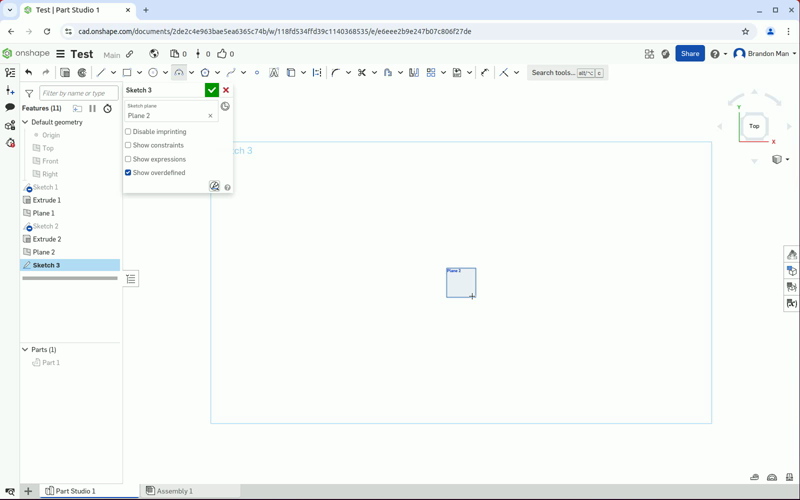
key_up(shift)
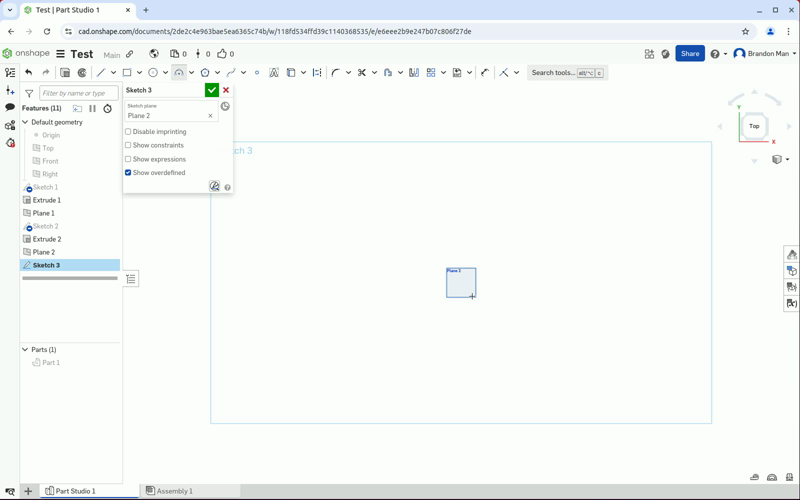
key_down(shift)
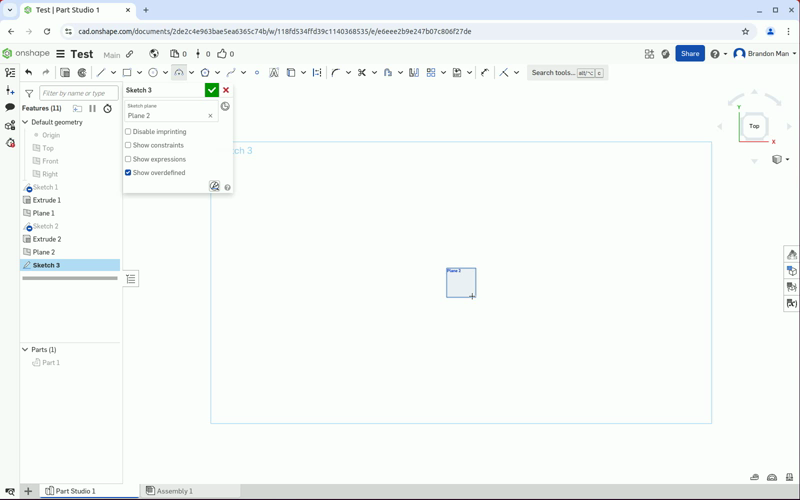
mouse_move(474, 295)
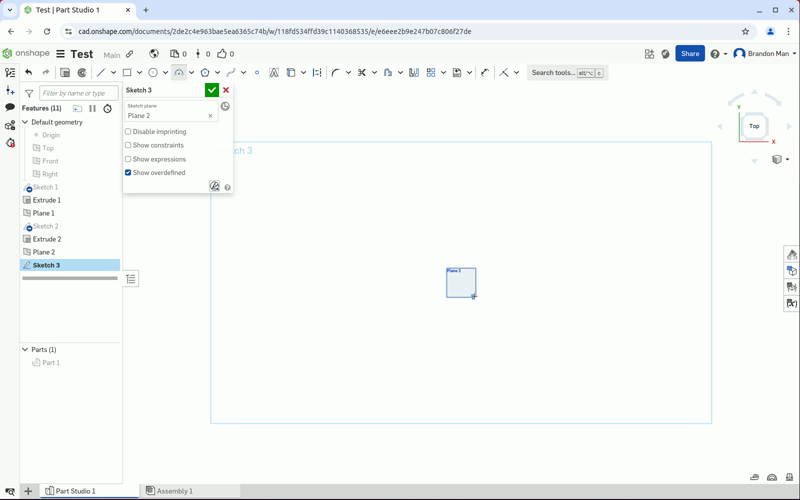
scroll(6)
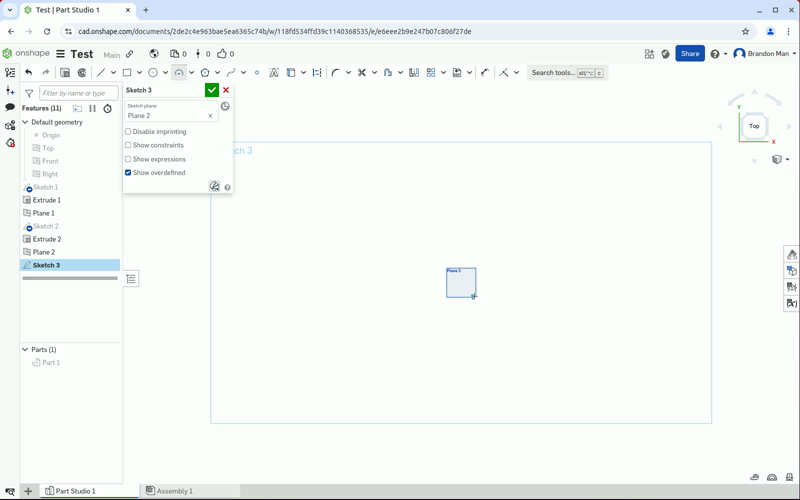
scroll(6)
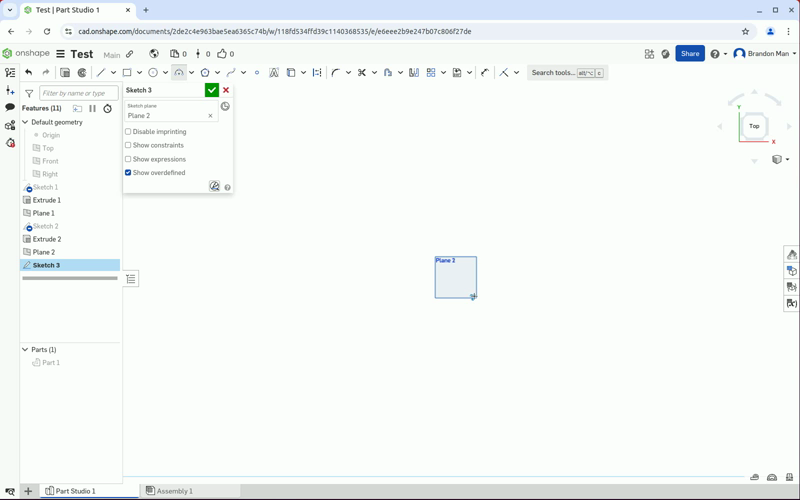
scroll(6)
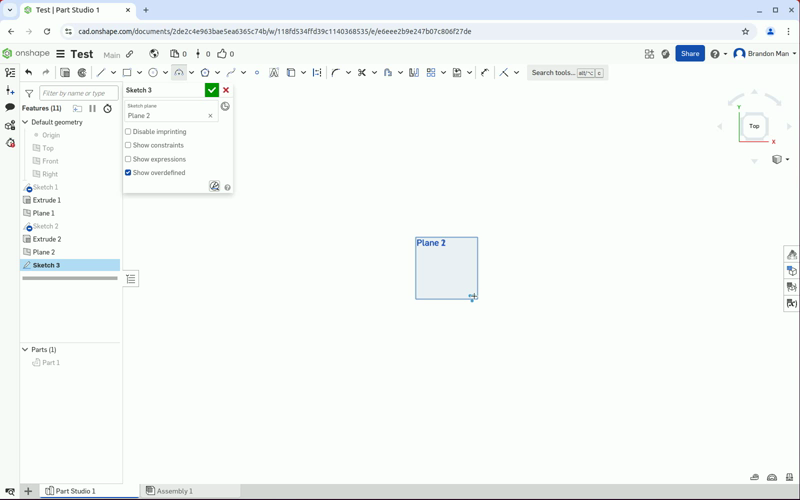
scroll(6)
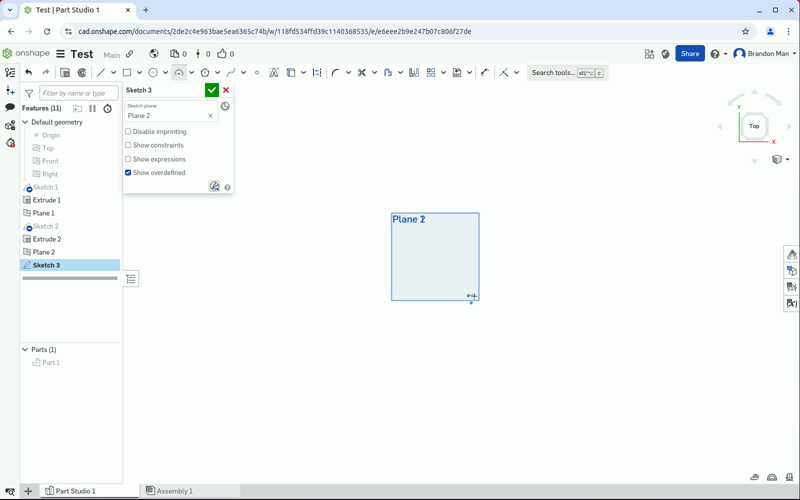
scroll(6)
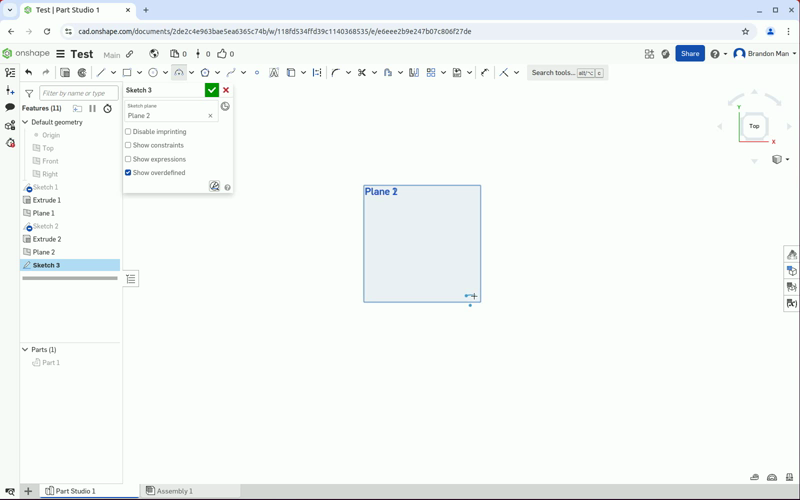
scroll(6)
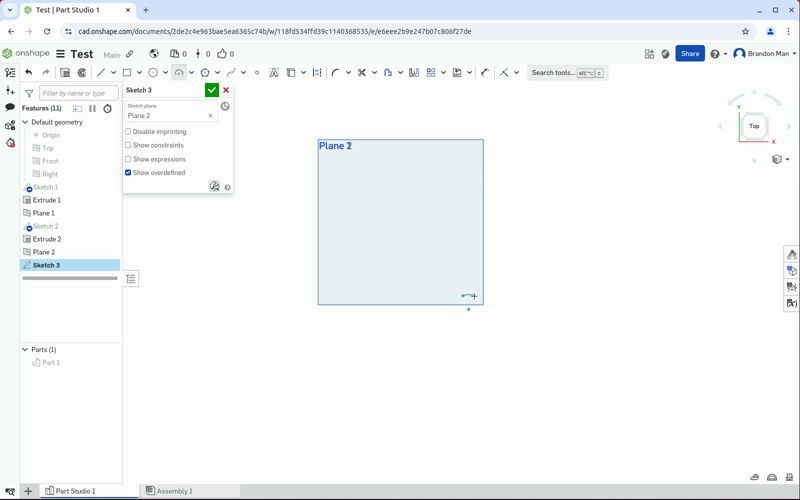
scroll(6)
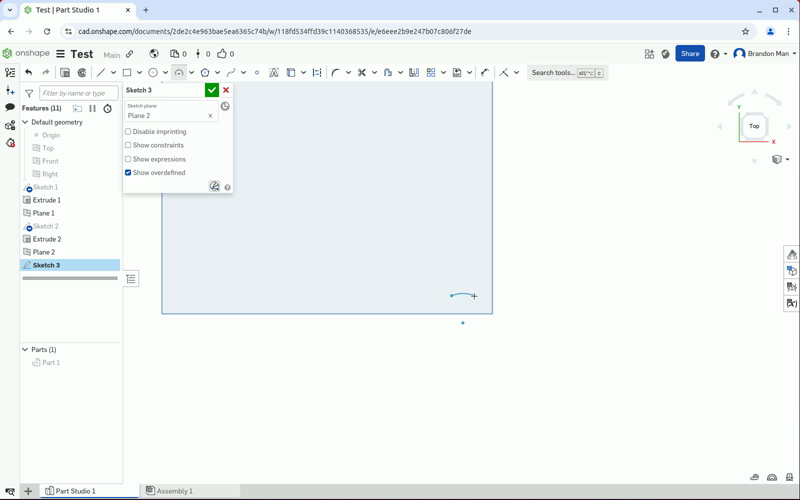
click(474, 295)
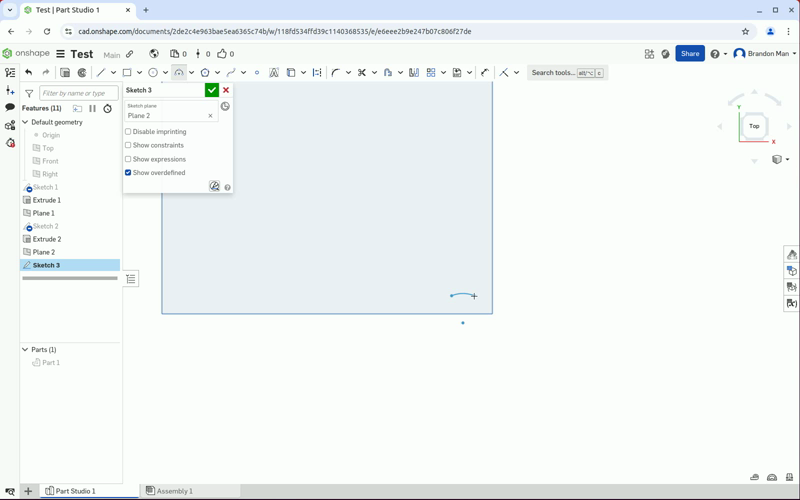
scroll(-6)
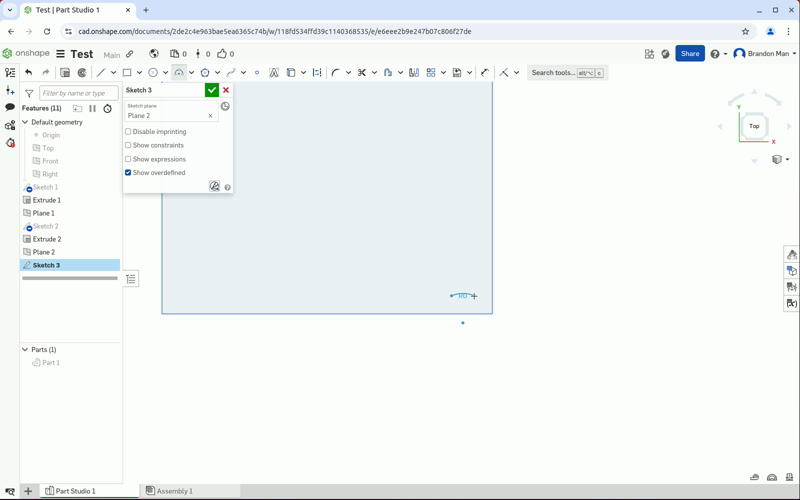
scroll(-6)
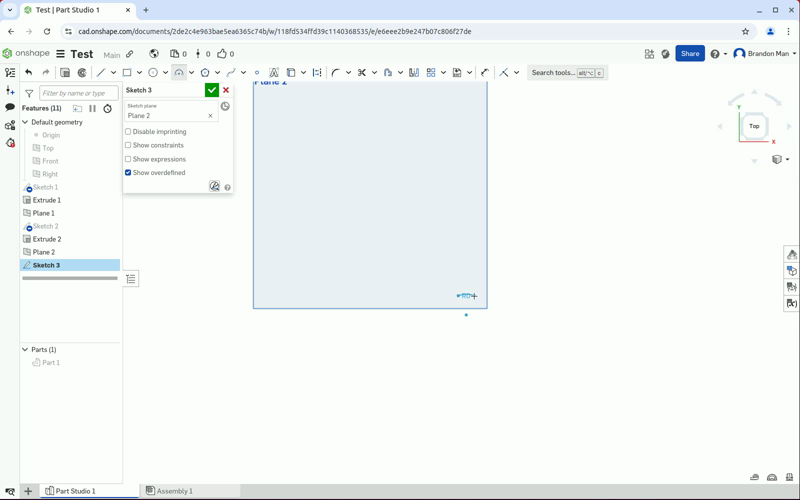
scroll(-6)
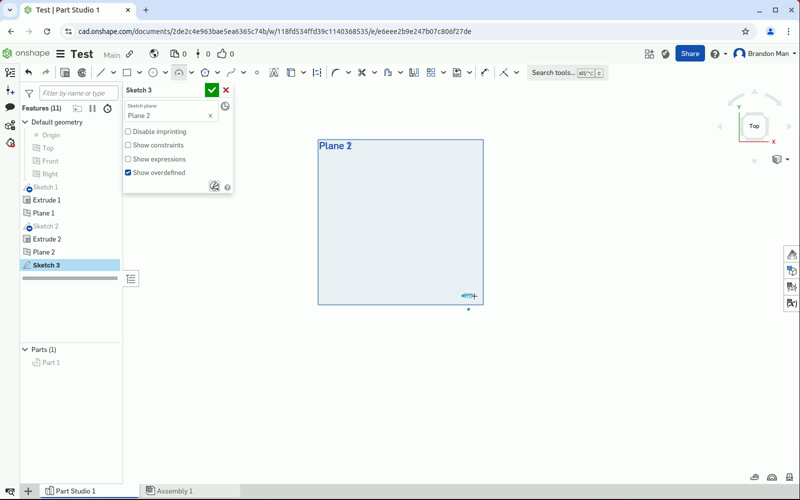
scroll(-6)
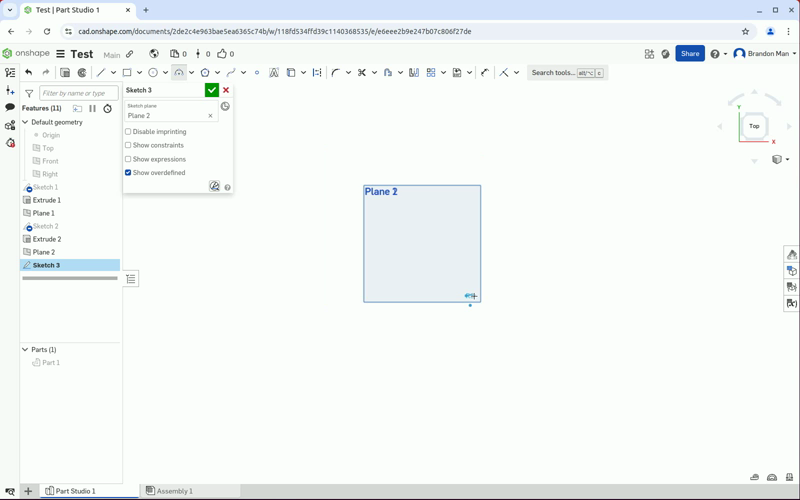
scroll(-6)
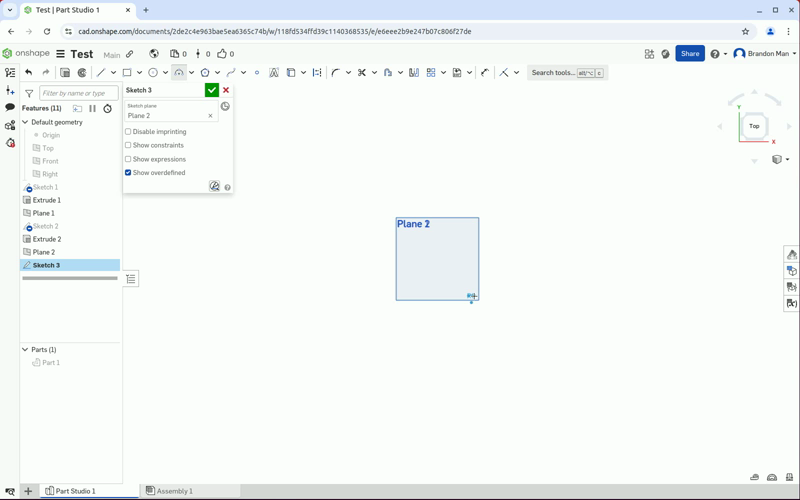
scroll(-6)
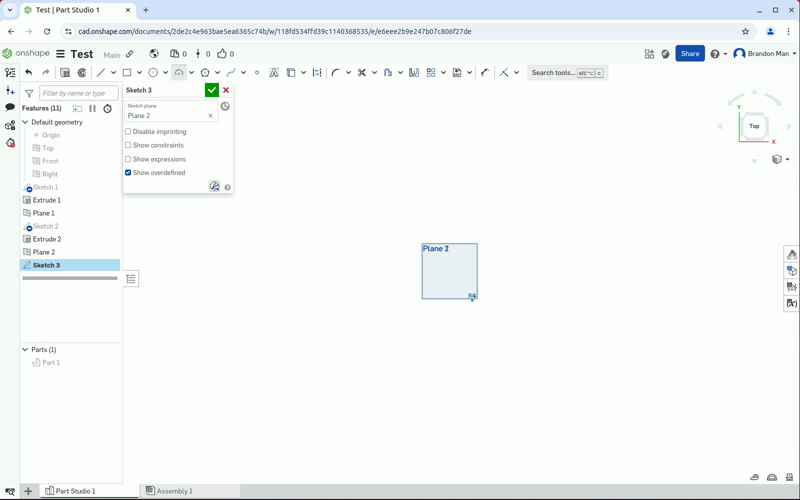
scroll(-6)
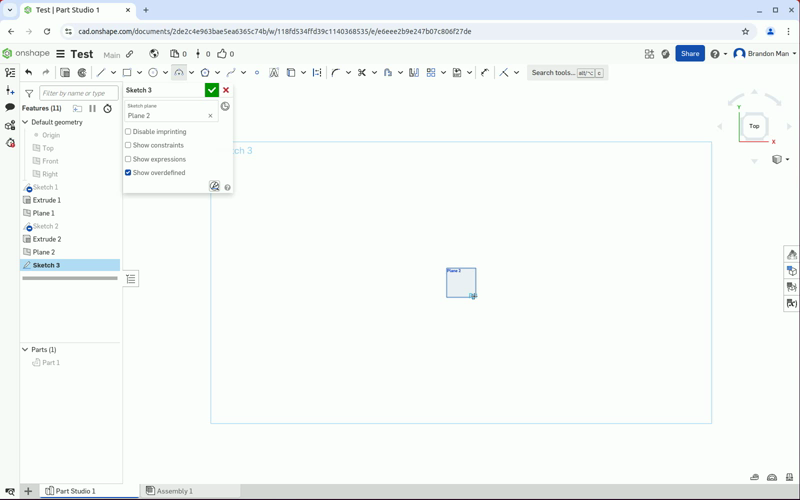
mouse_move(473, 296)
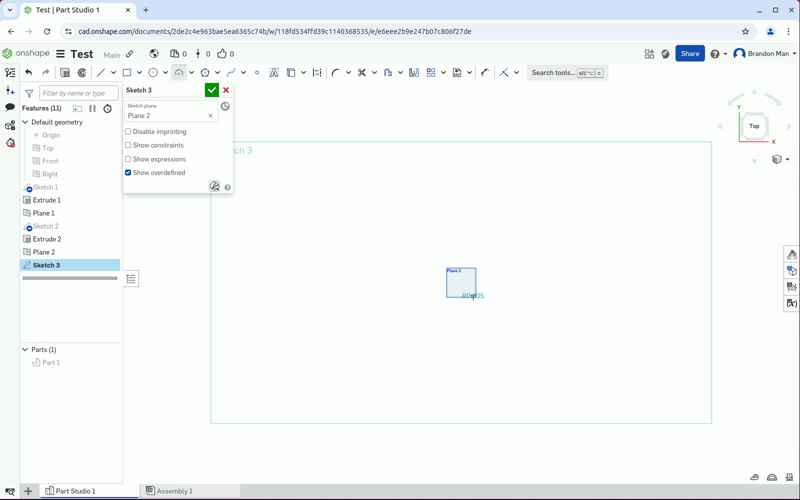
scroll(6)
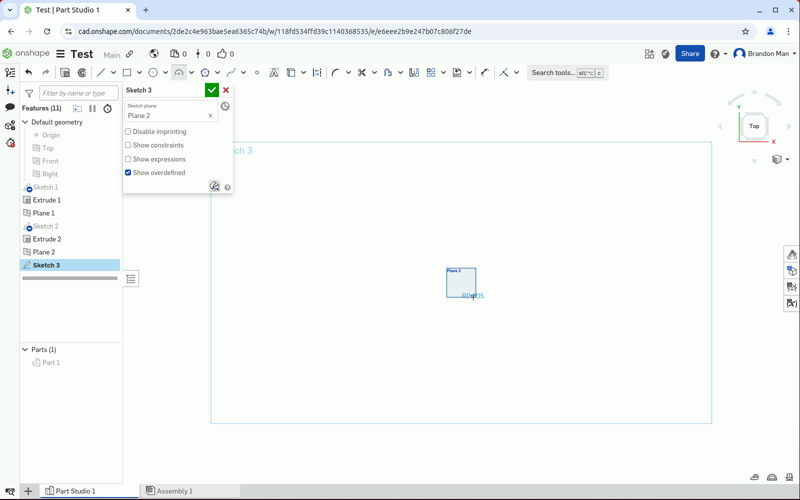
scroll(6)
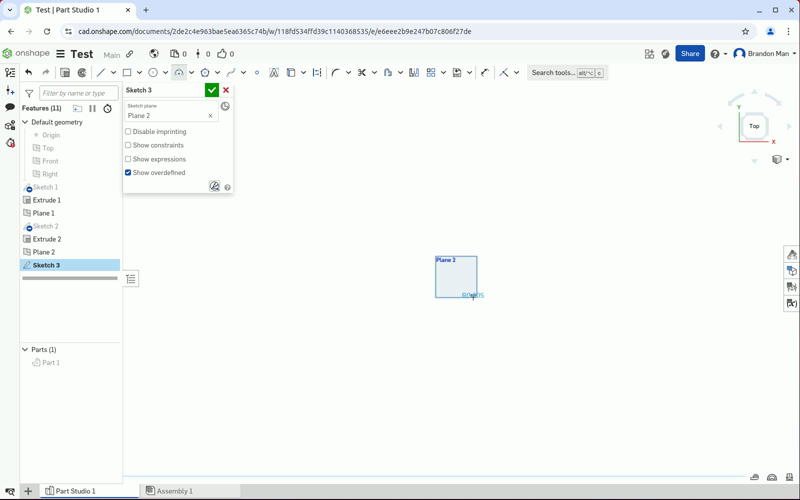
scroll(6)
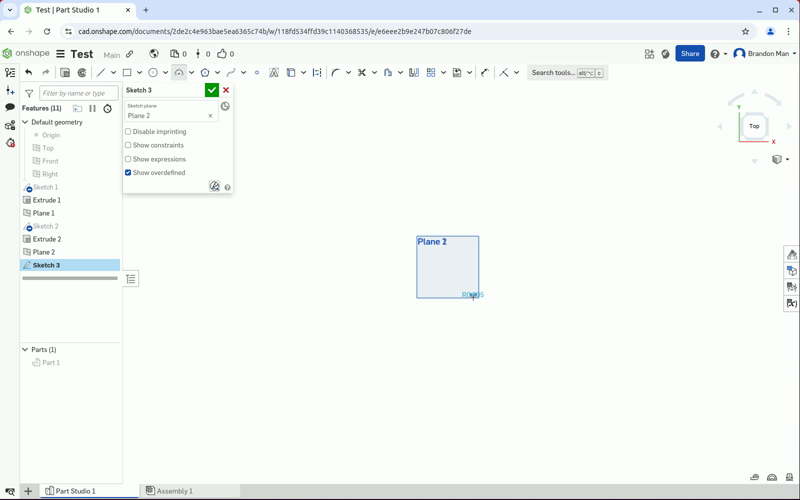
scroll(6)
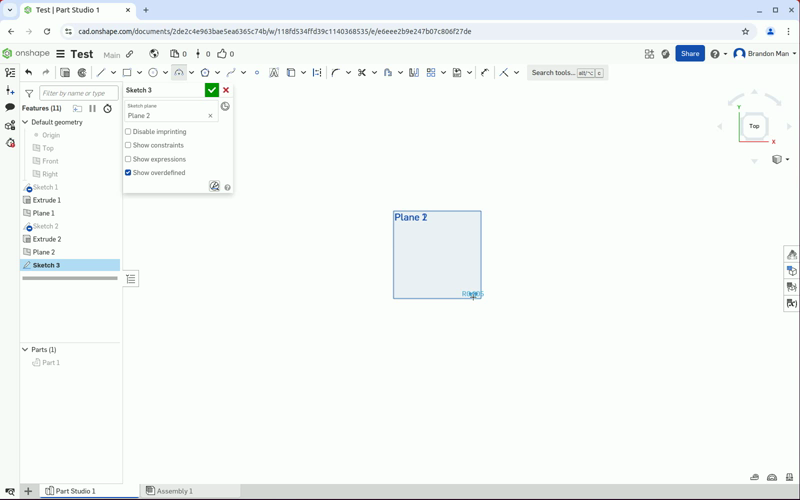
scroll(6)
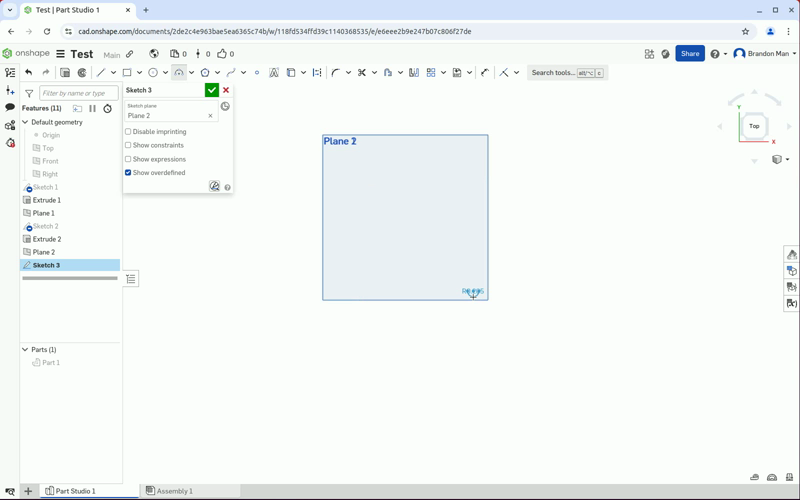
scroll(6)
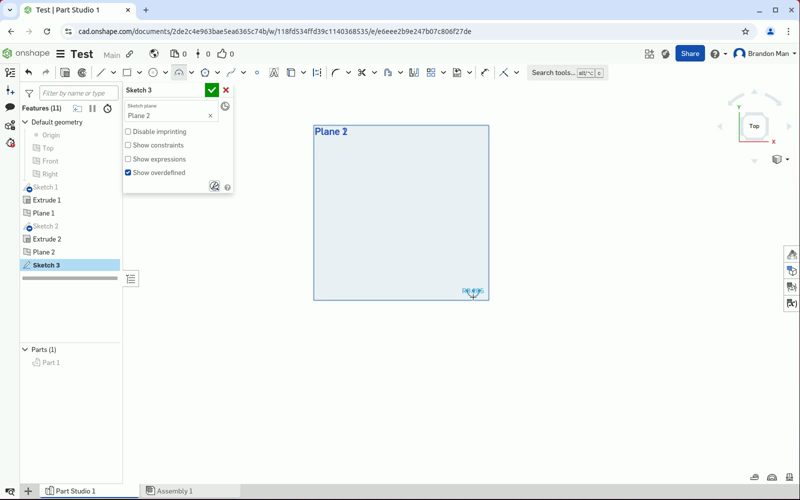
scroll(6)
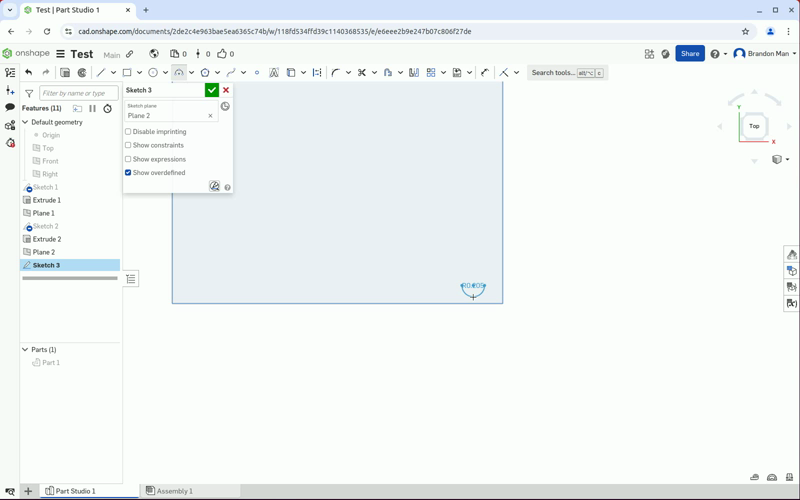
click(473, 296)
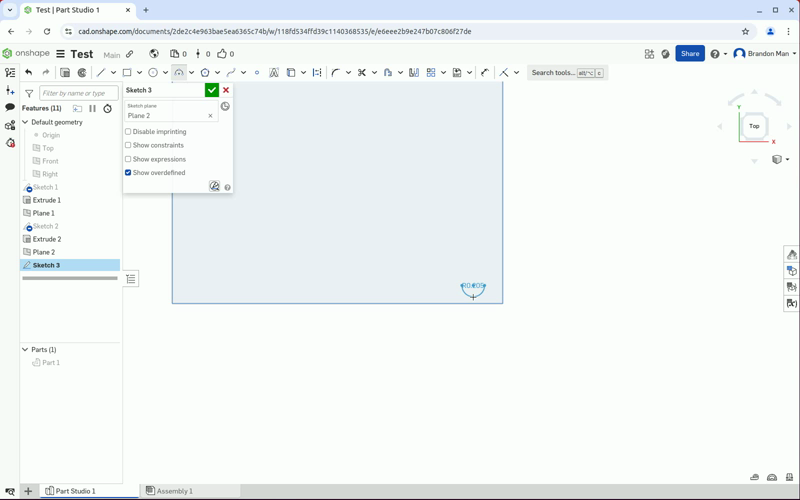
scroll(-6)
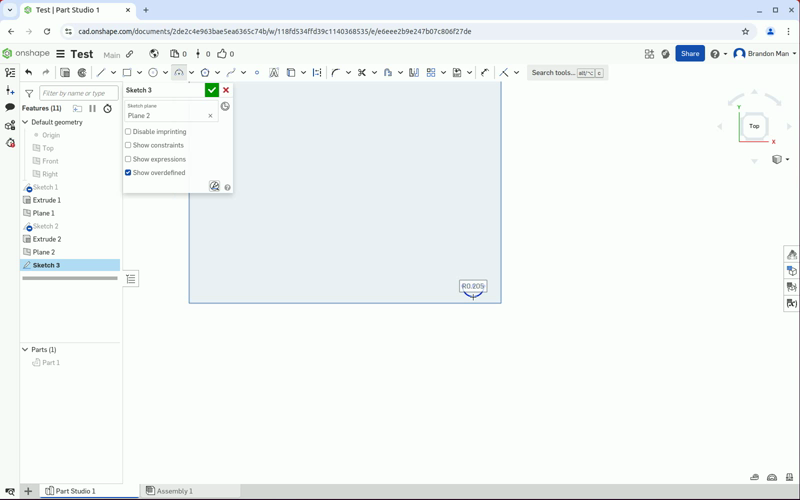
scroll(-6)
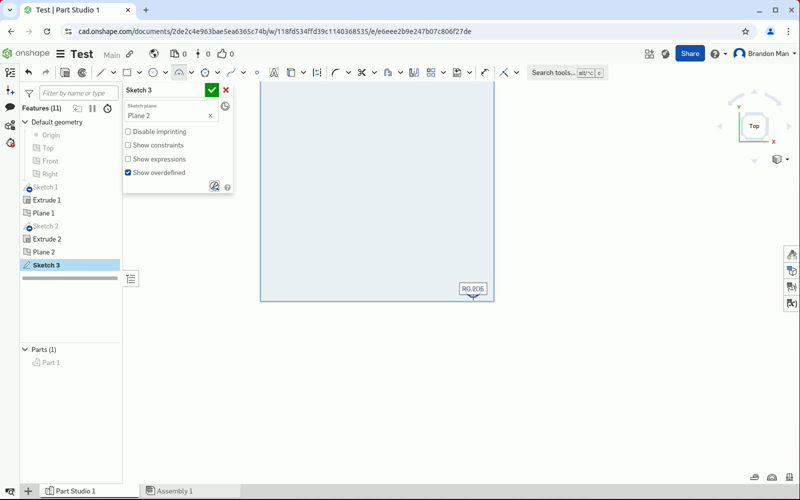
scroll(-6)
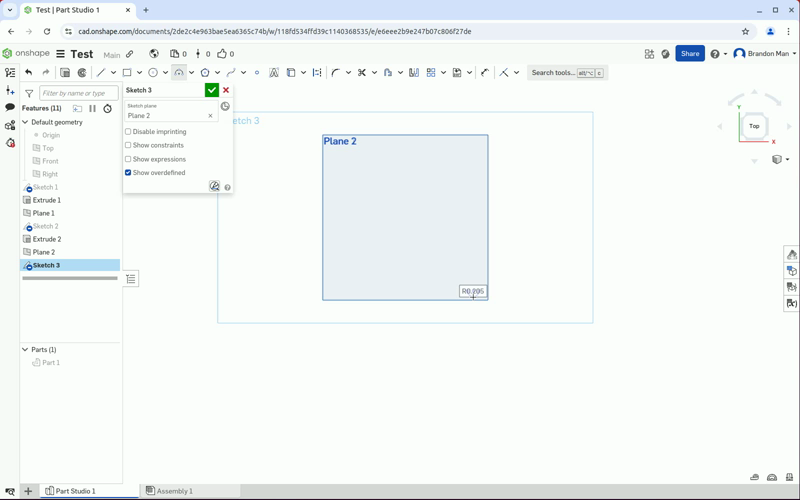
scroll(-6)
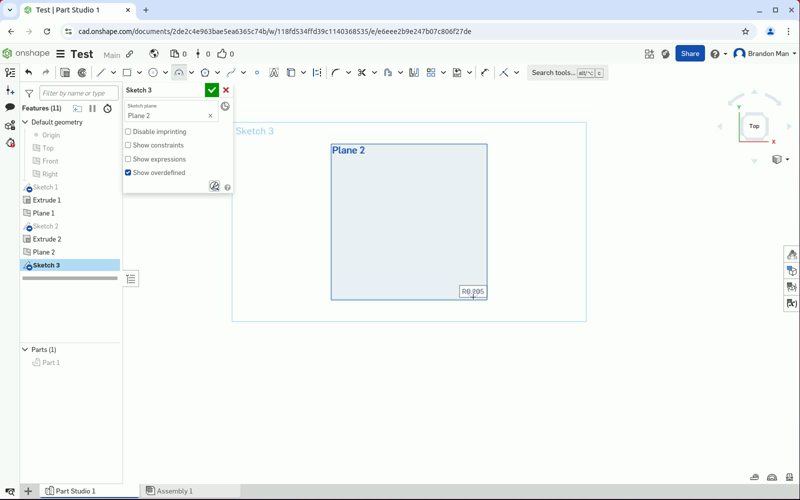
scroll(-6)
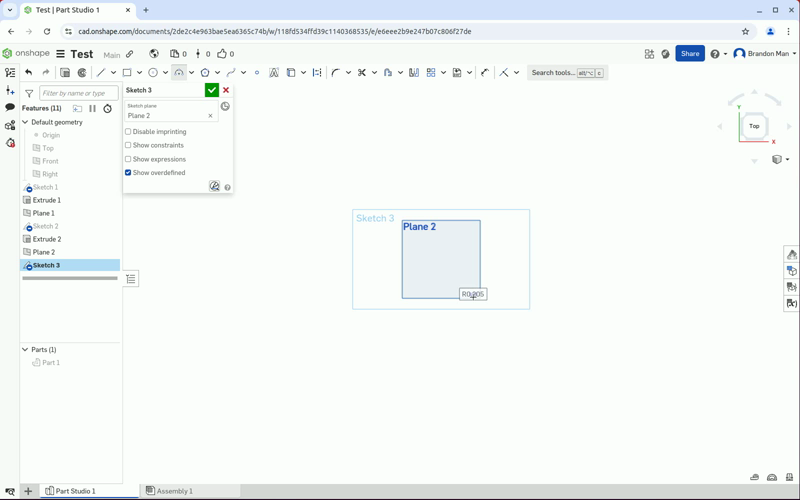
scroll(-6)
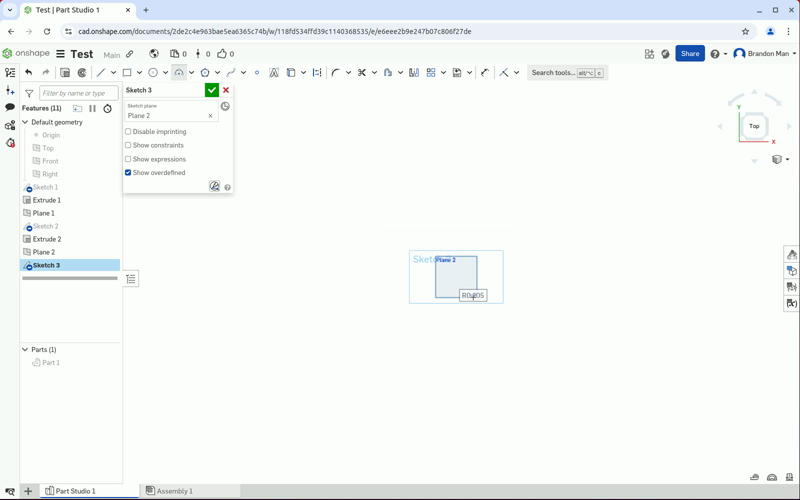
scroll(-6)
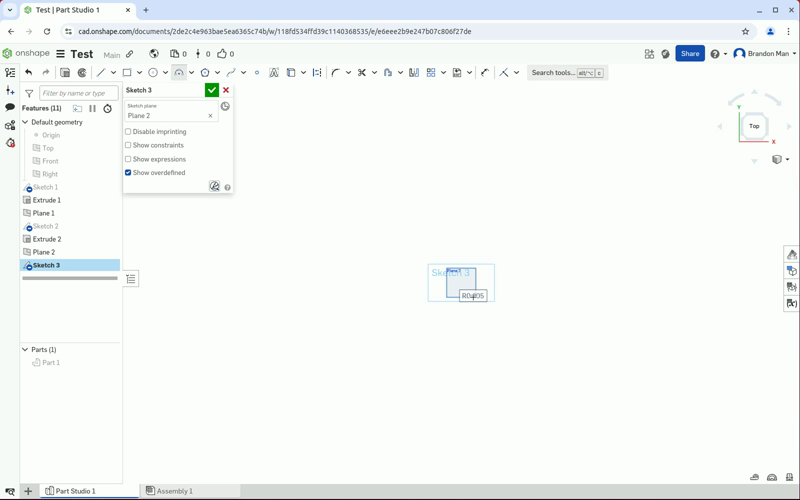
key_up(shift)
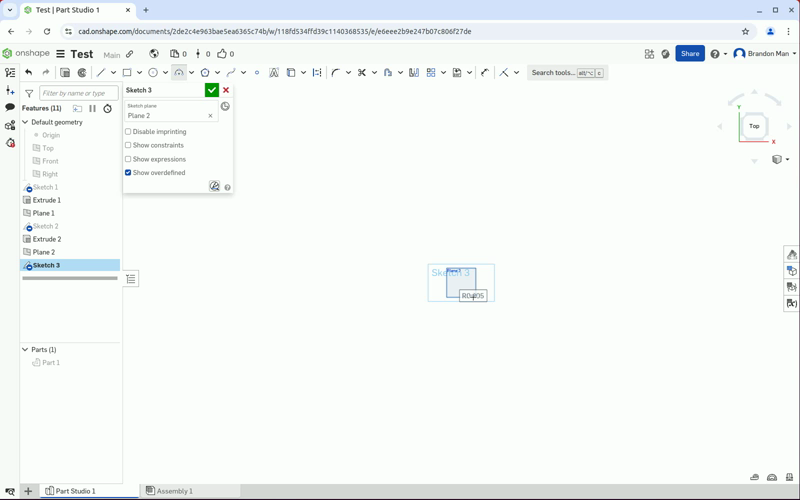
key(esc)
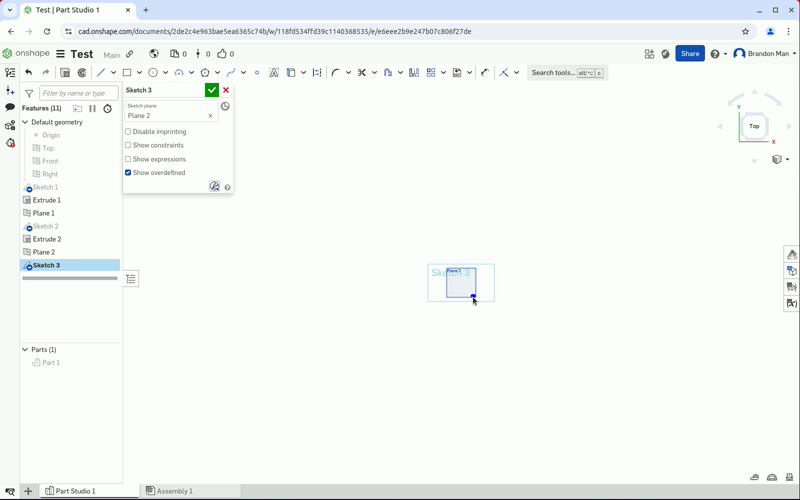
key(l)
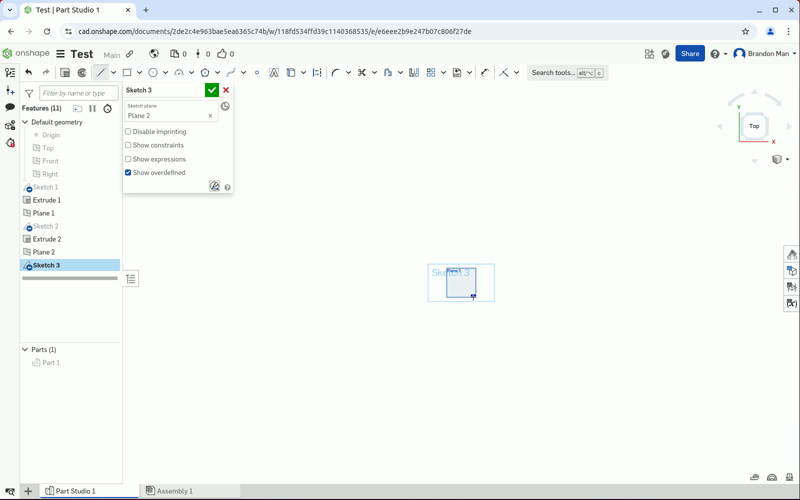
mouse_move(474, 295)
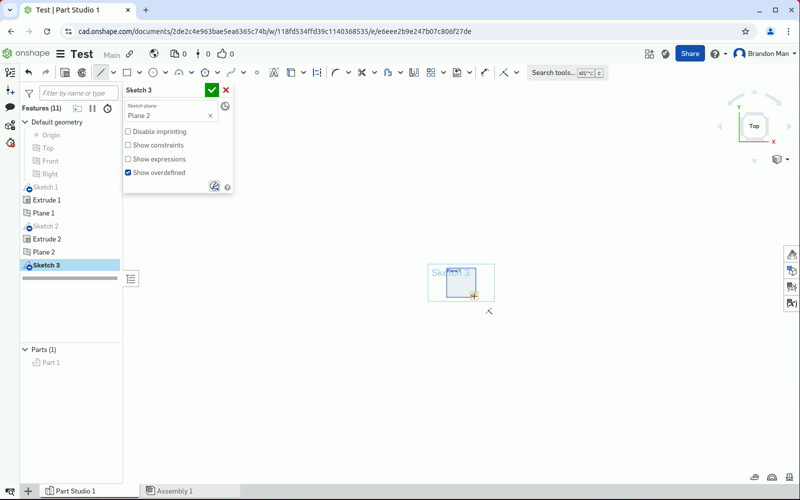
scroll(6)
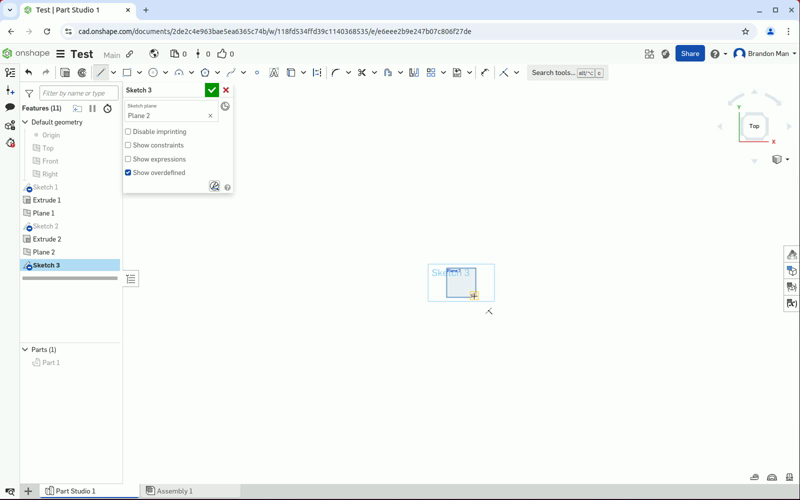
scroll(6)
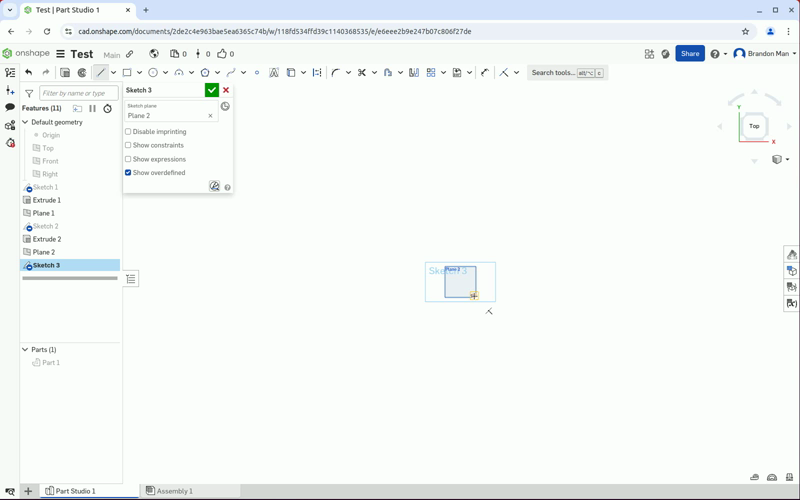
scroll(6)
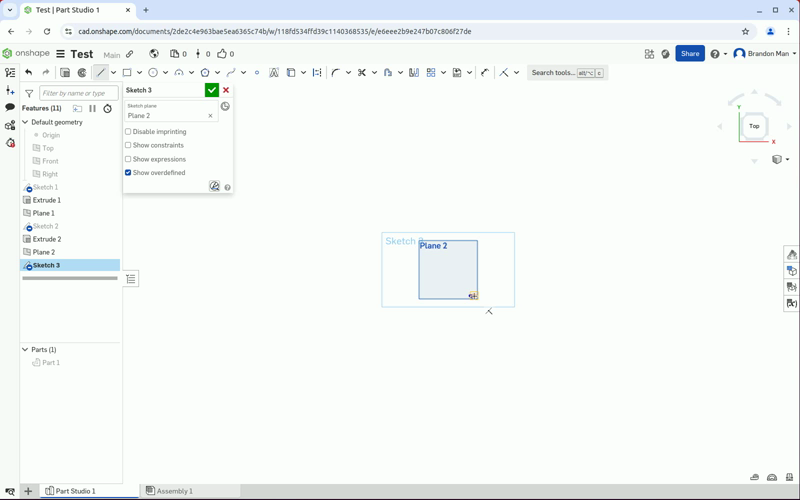
scroll(6)
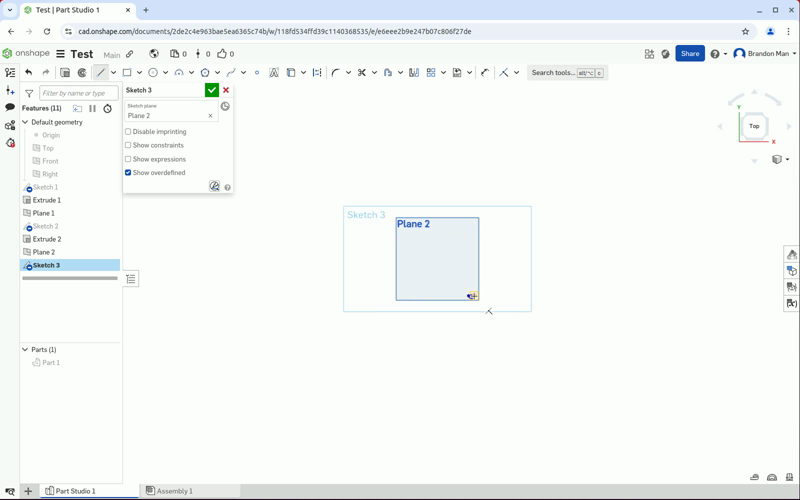
scroll(6)
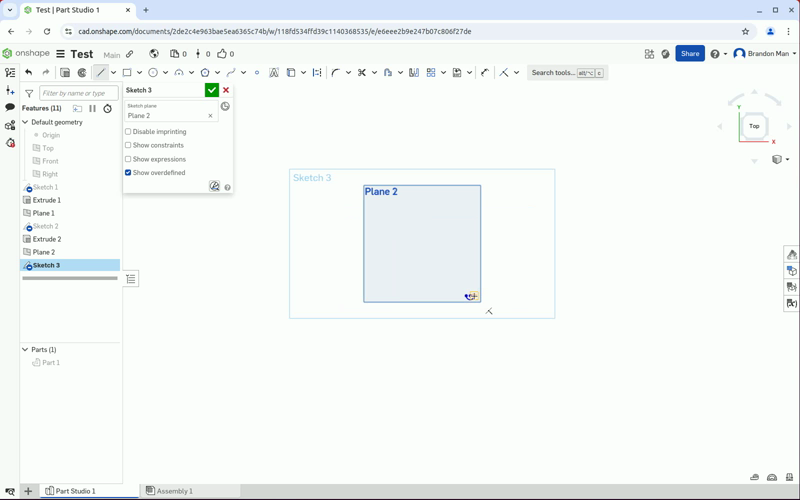
scroll(6)
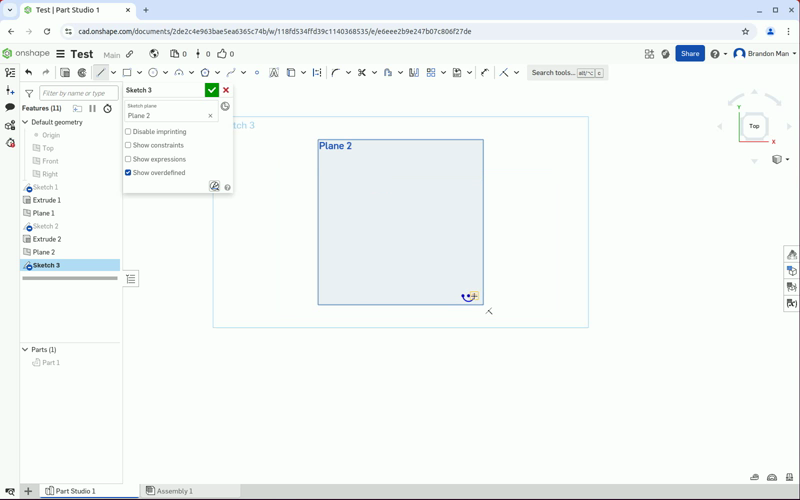
scroll(6)
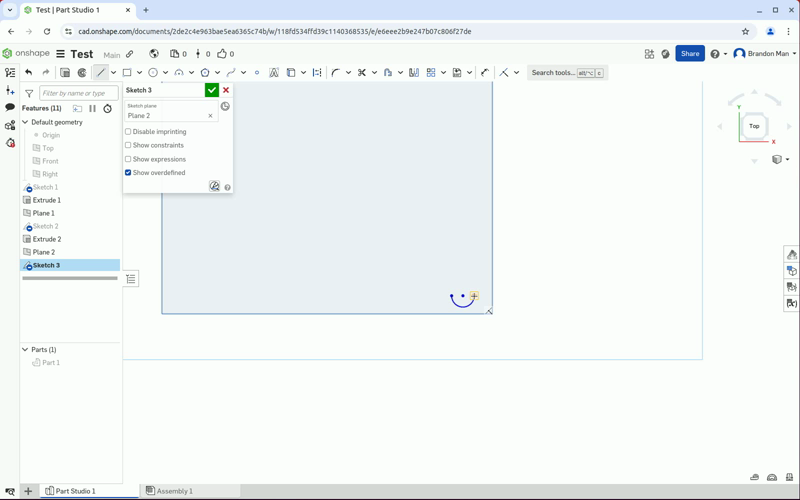
click(474, 295)
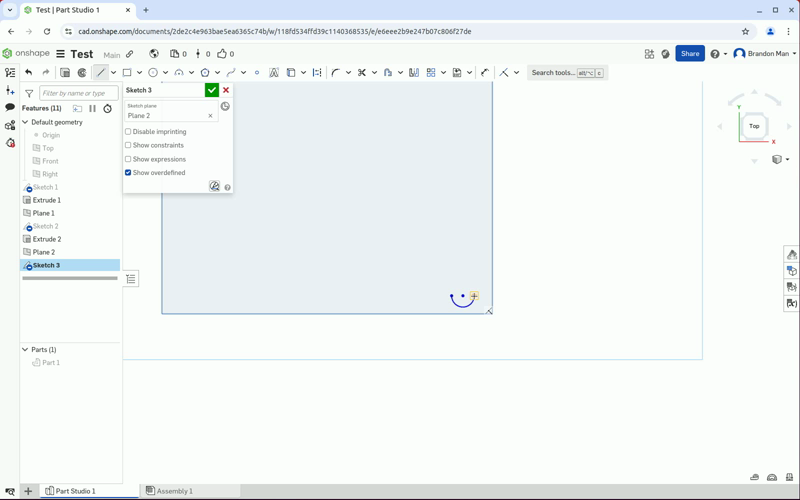
scroll(-6)
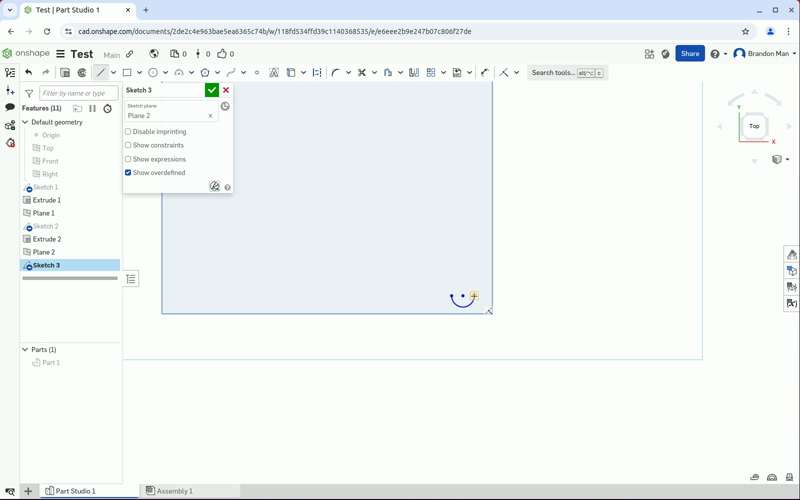
scroll(-6)
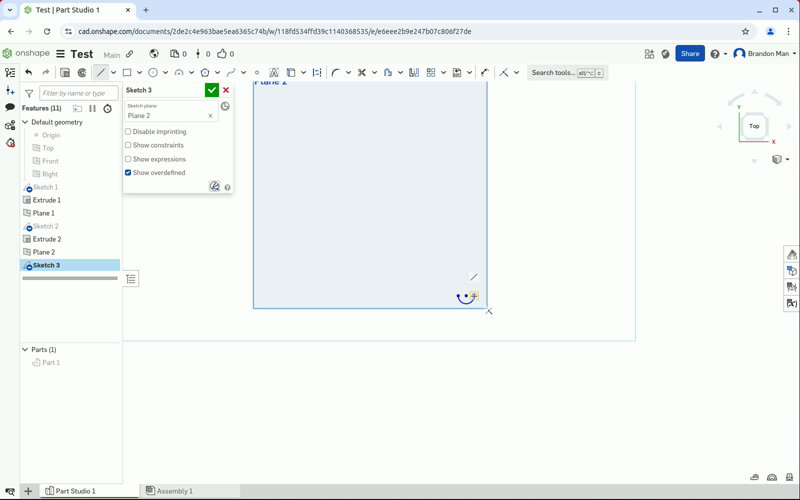
scroll(-6)
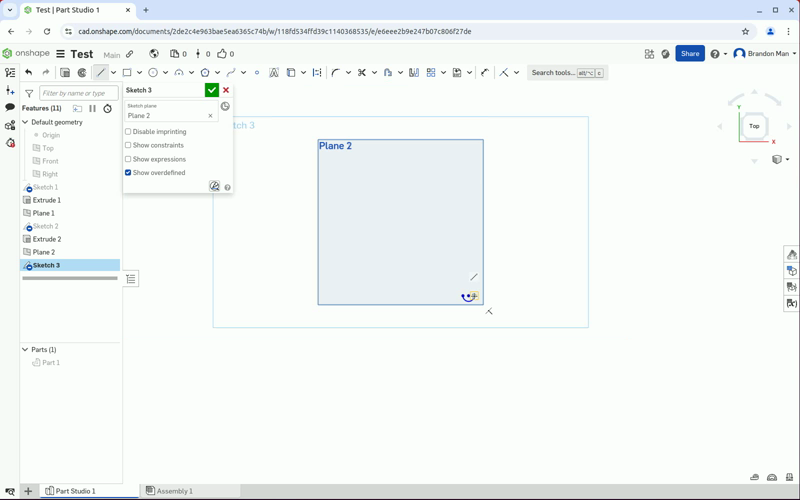
scroll(-6)
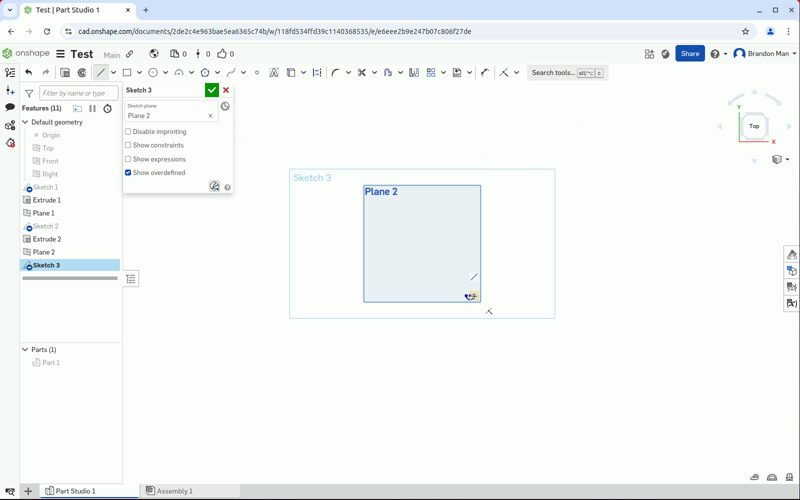
scroll(-6)
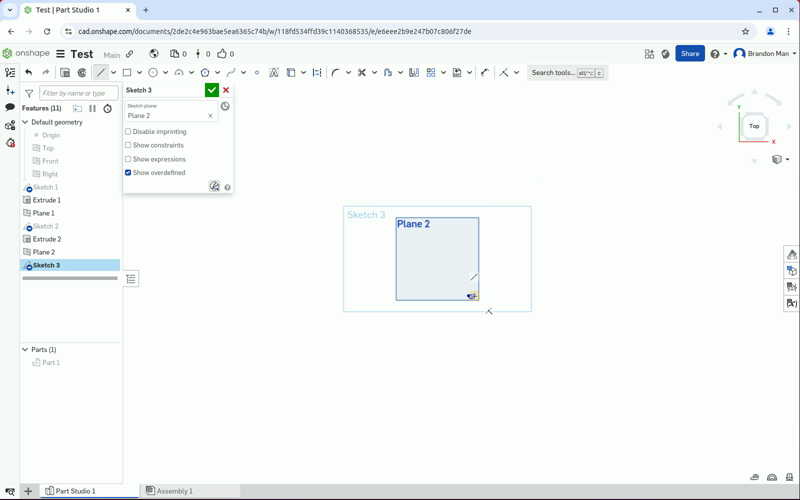
scroll(-6)
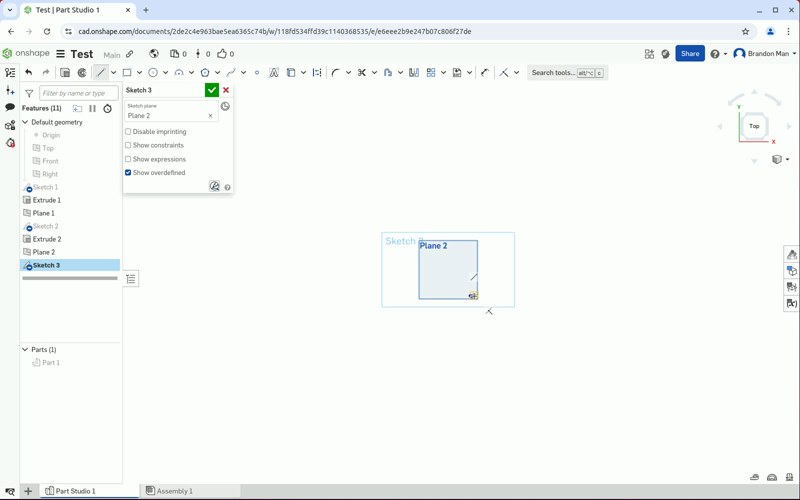
scroll(-6)
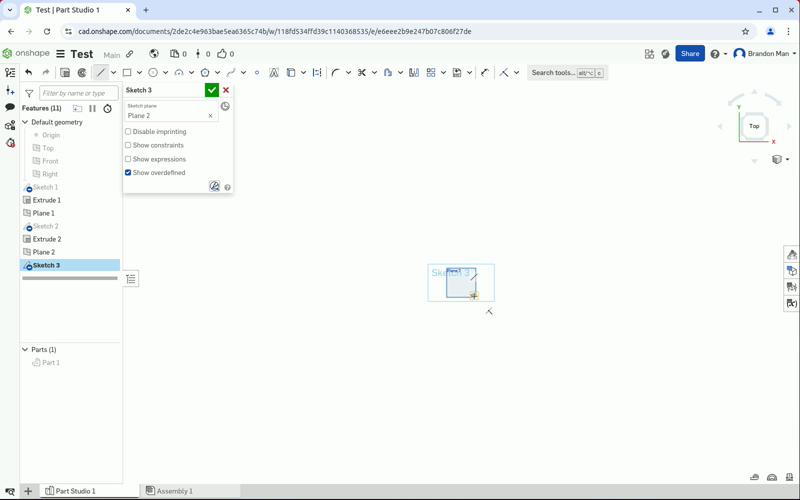
key_down(shift)
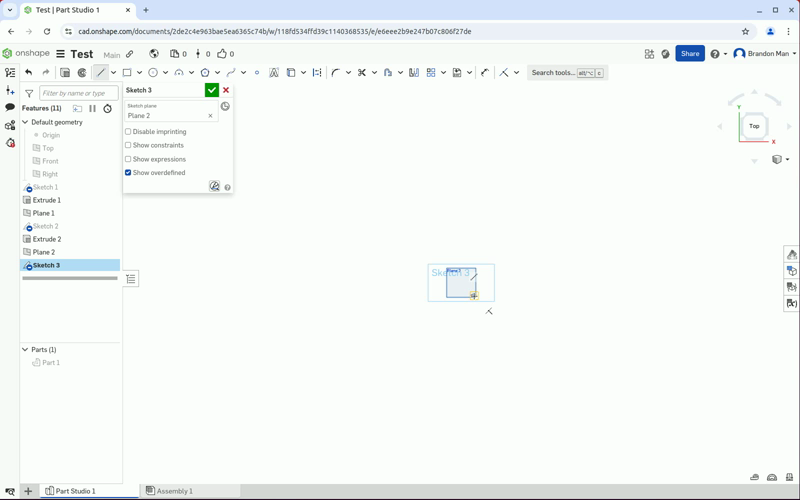
mouse_move(504, 295)
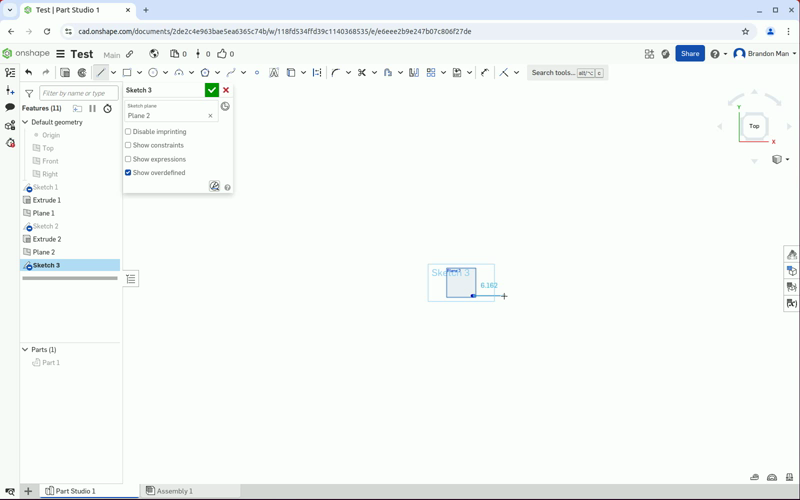
mouse_move(474, 294)
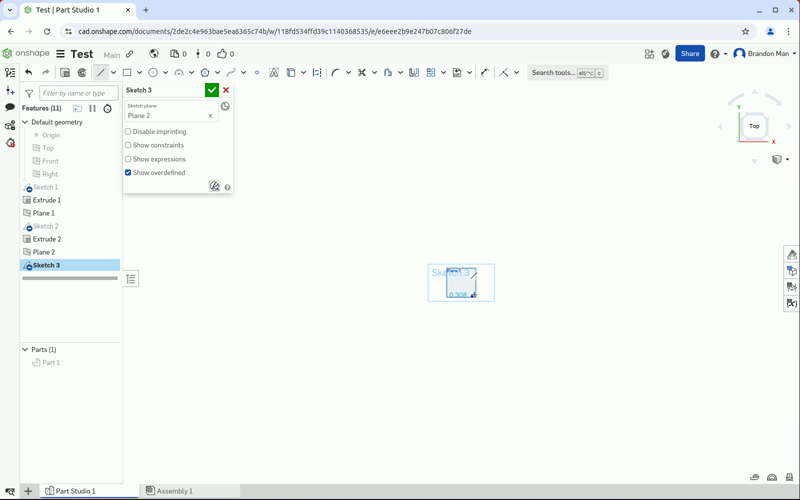
scroll(6)
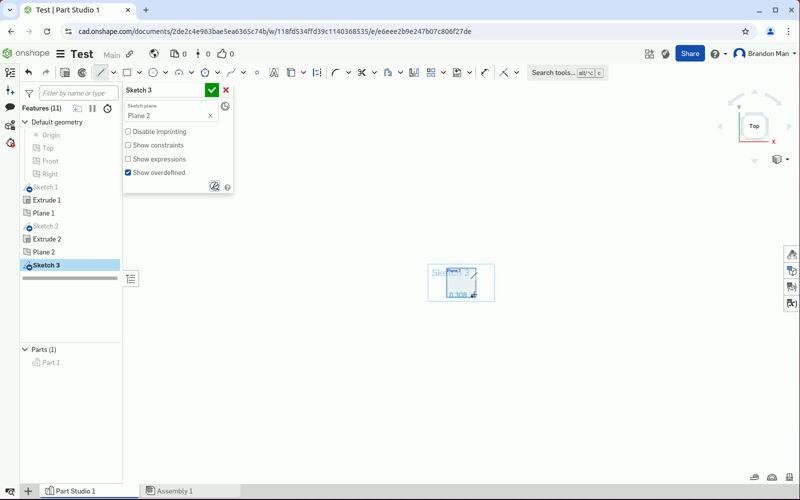
scroll(6)
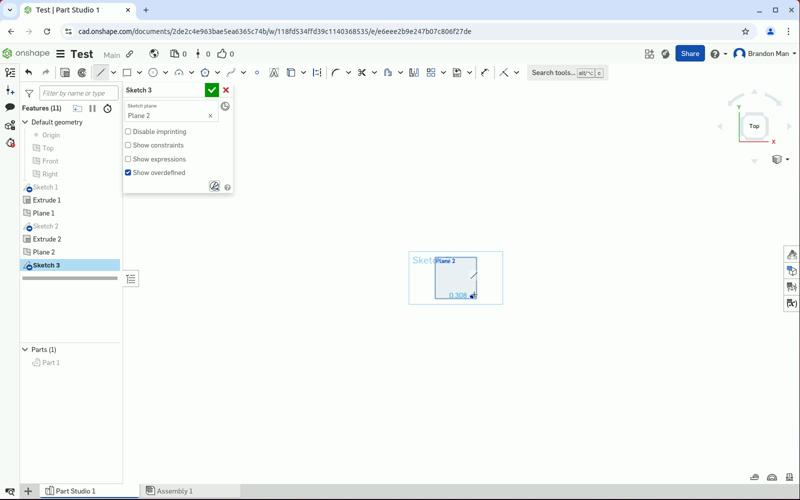
scroll(6)
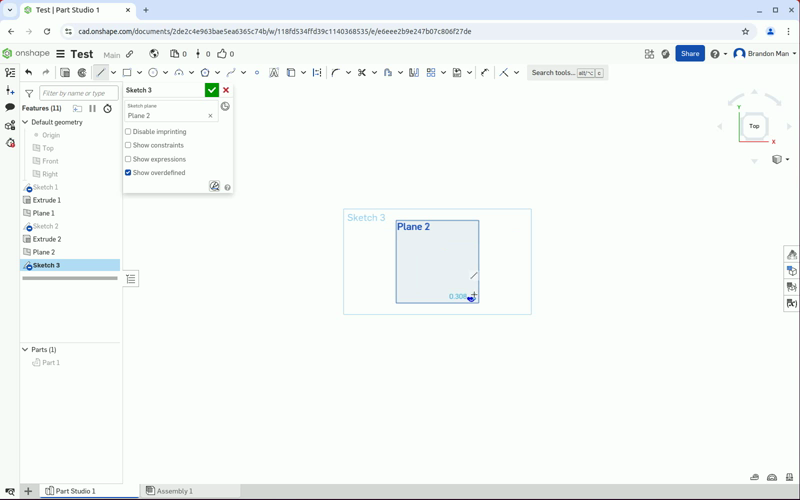
scroll(6)
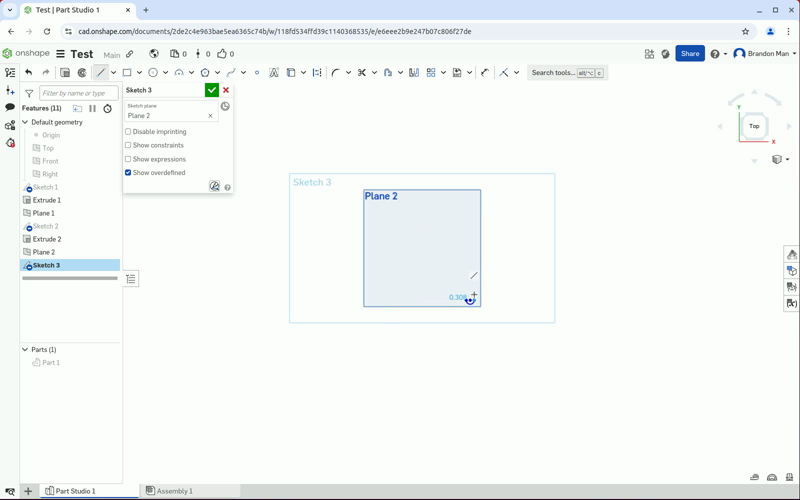
scroll(6)
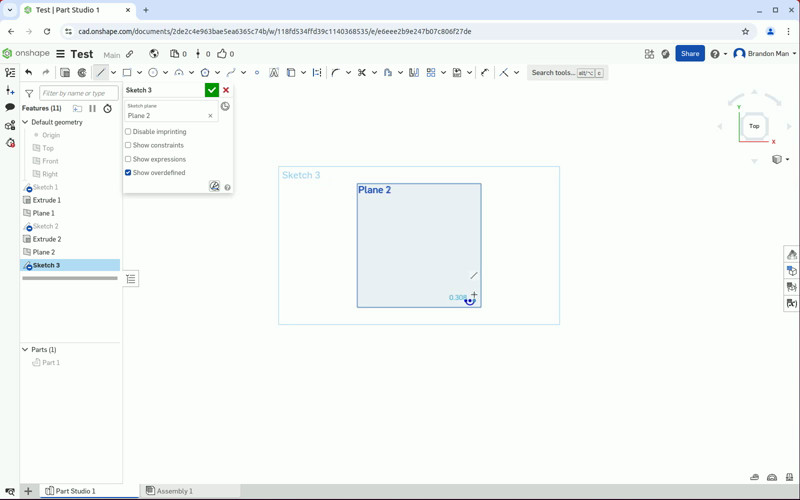
scroll(6)
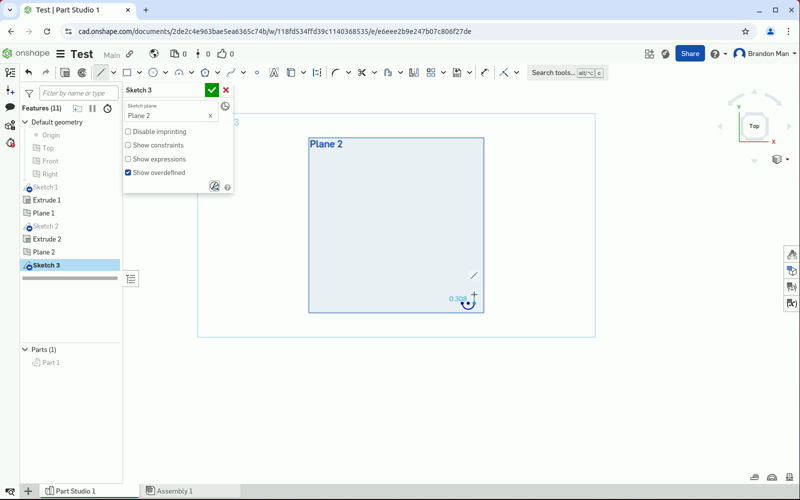
scroll(6)
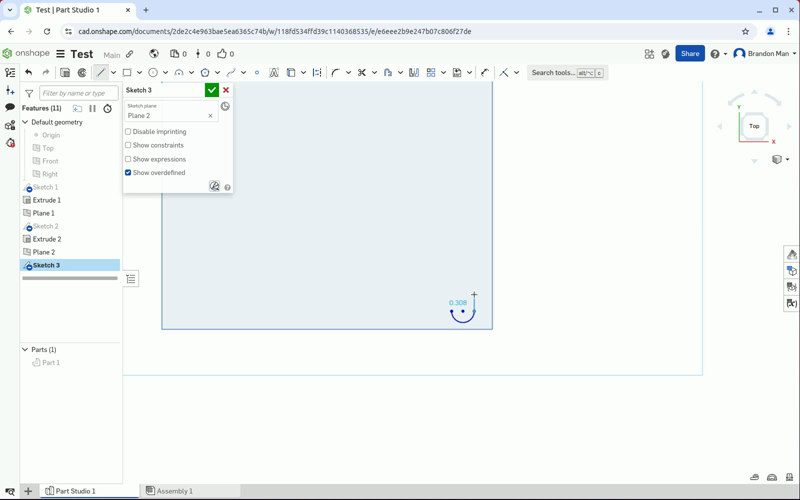
click(474, 294)
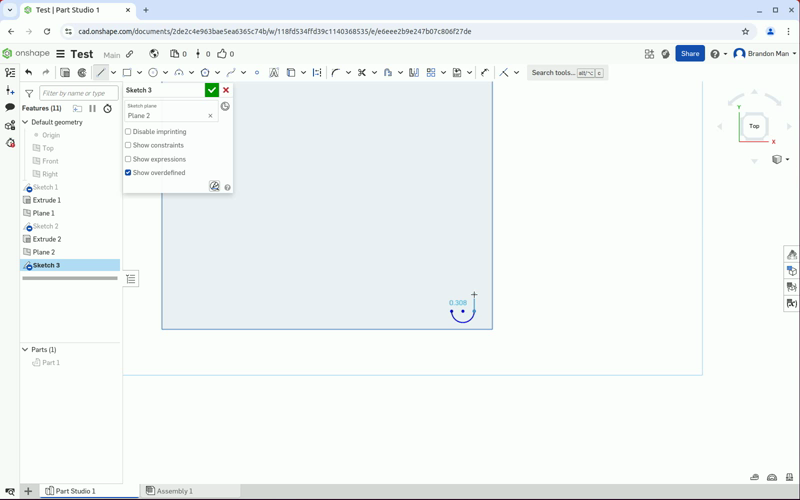
scroll(-6)
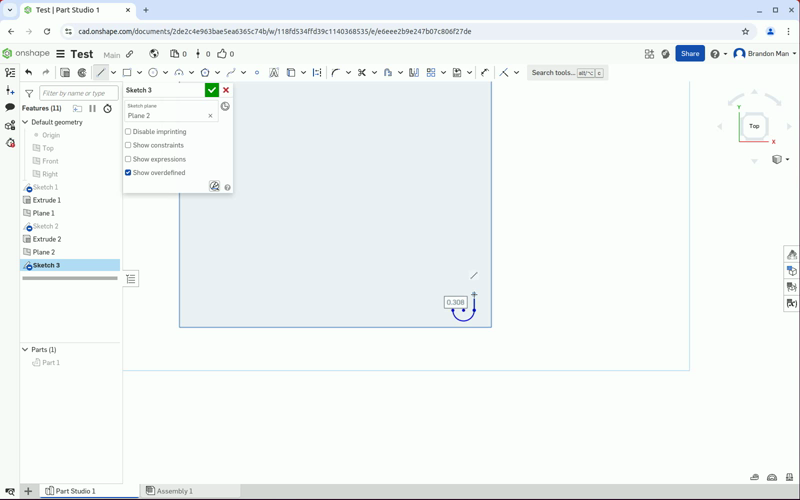
scroll(-6)
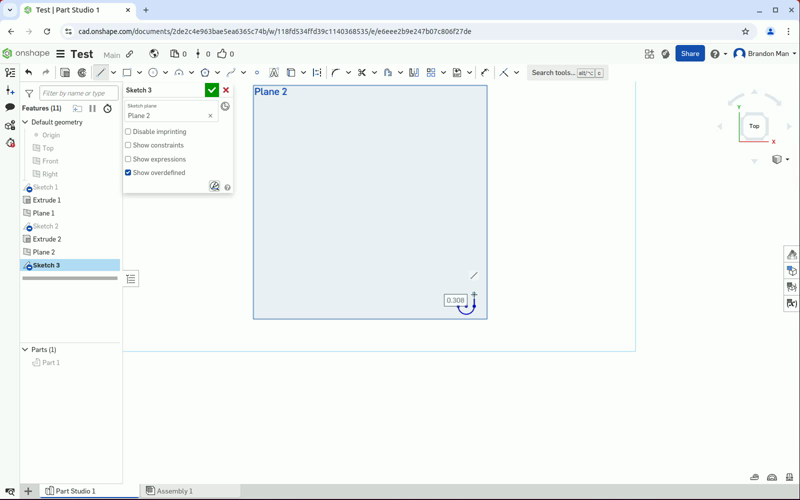
scroll(-6)
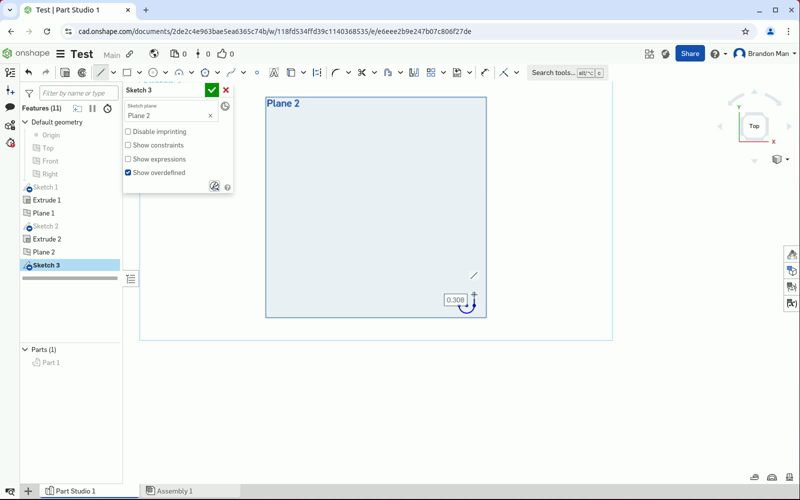
scroll(-6)
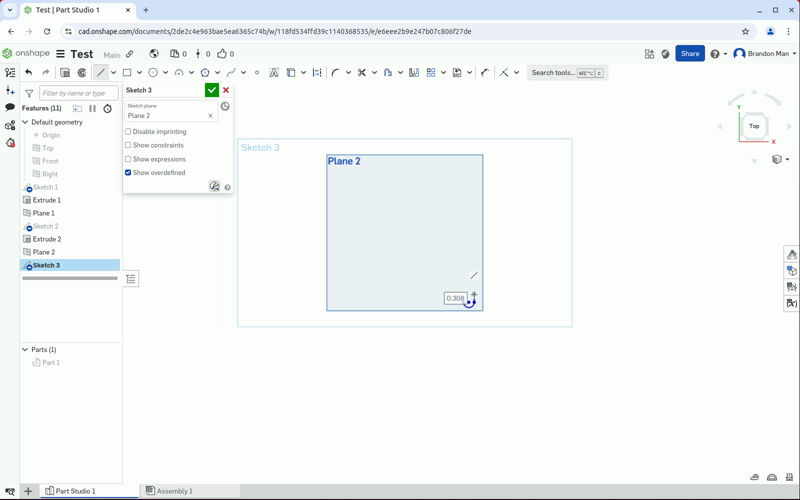
scroll(-6)
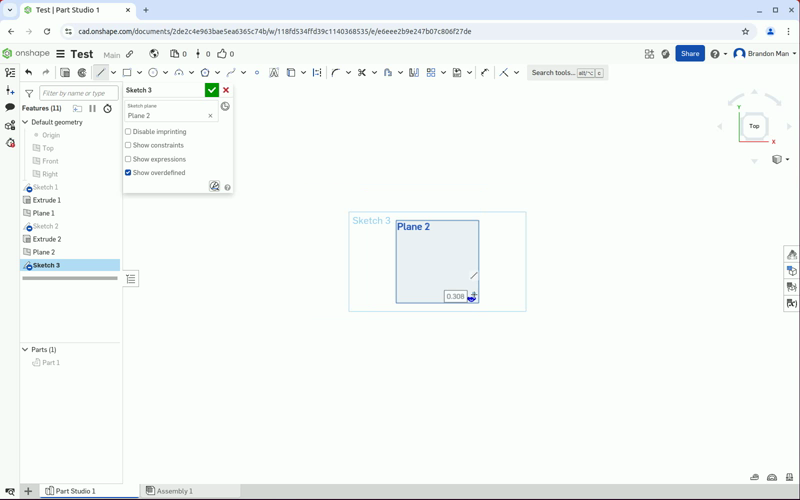
scroll(-6)
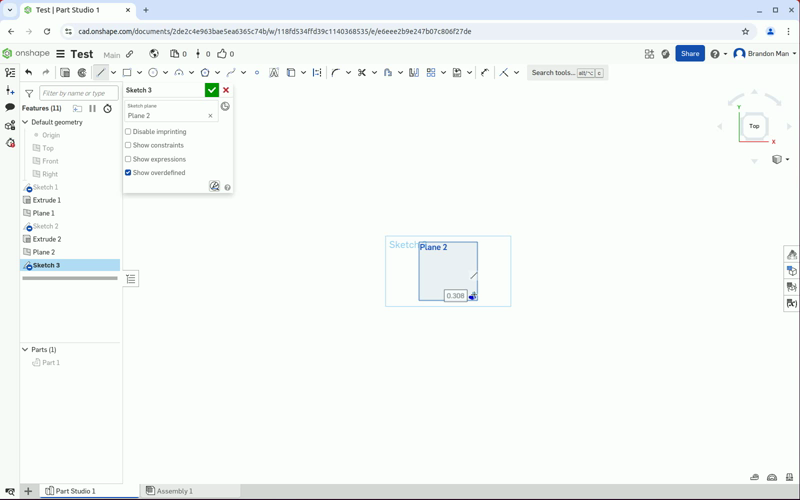
scroll(-6)
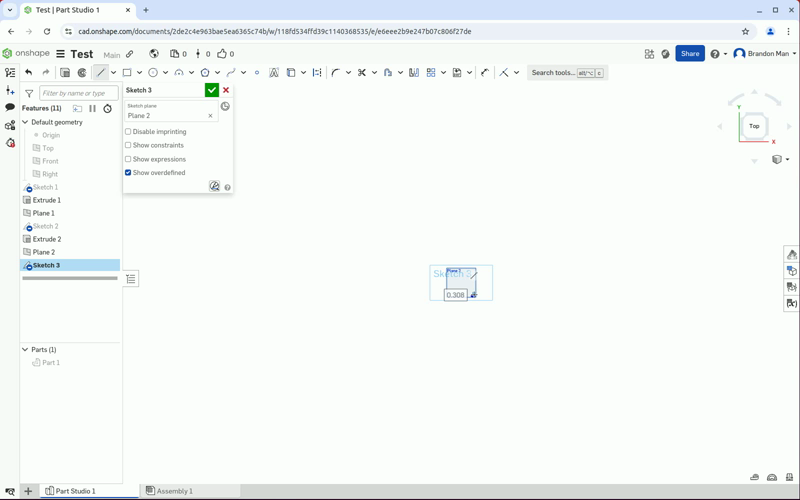
key_up(shift)
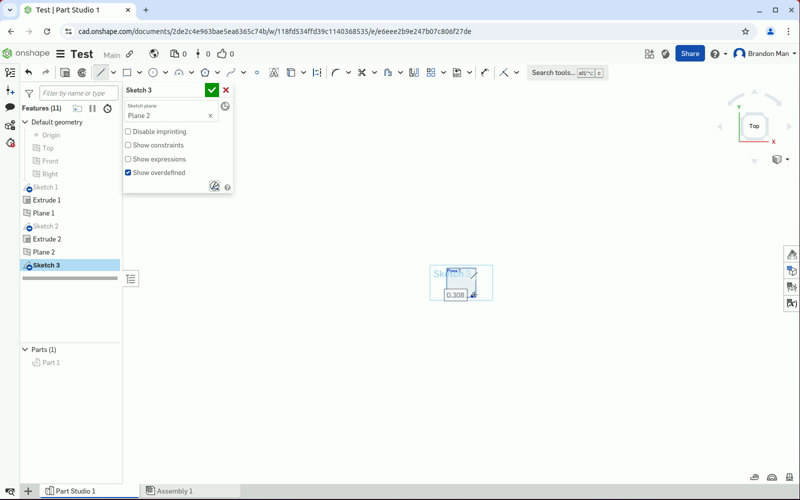
key(esc)
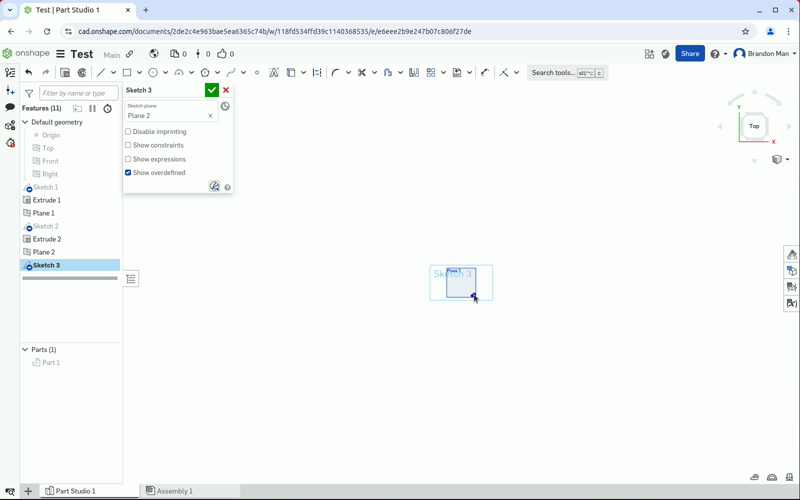
key(a)
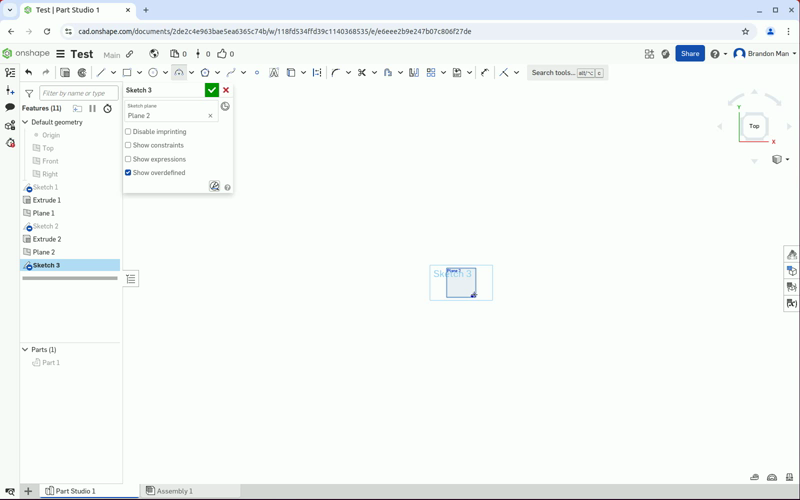
mouse_move(474, 294)
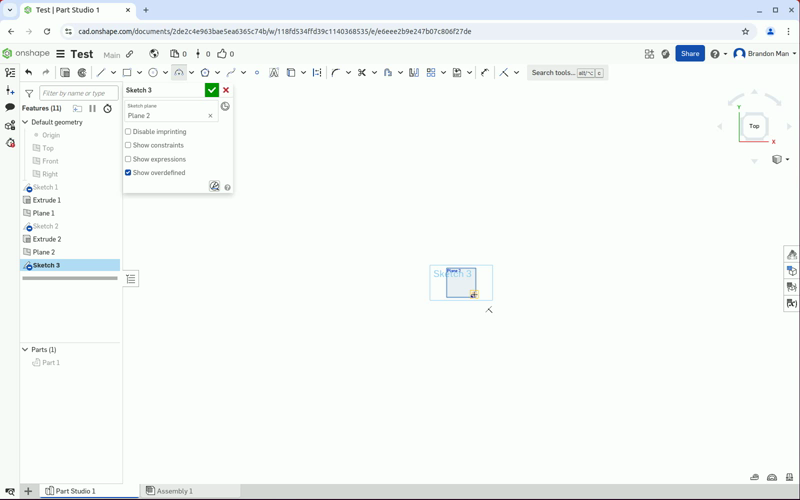
scroll(6)
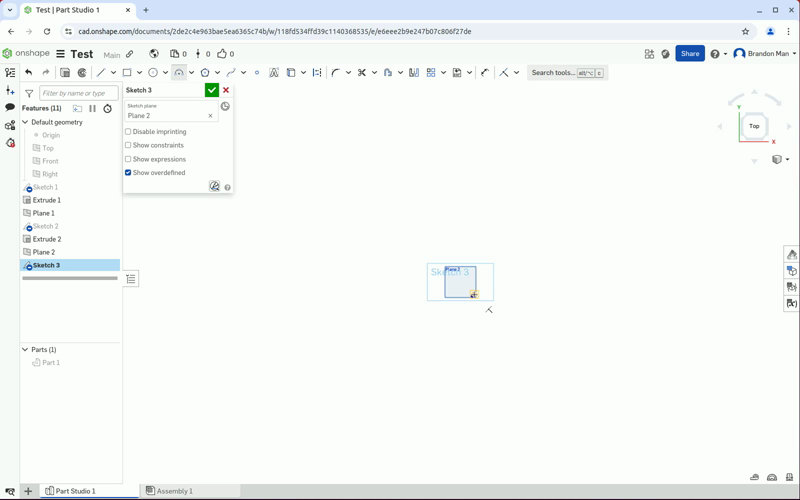
scroll(6)
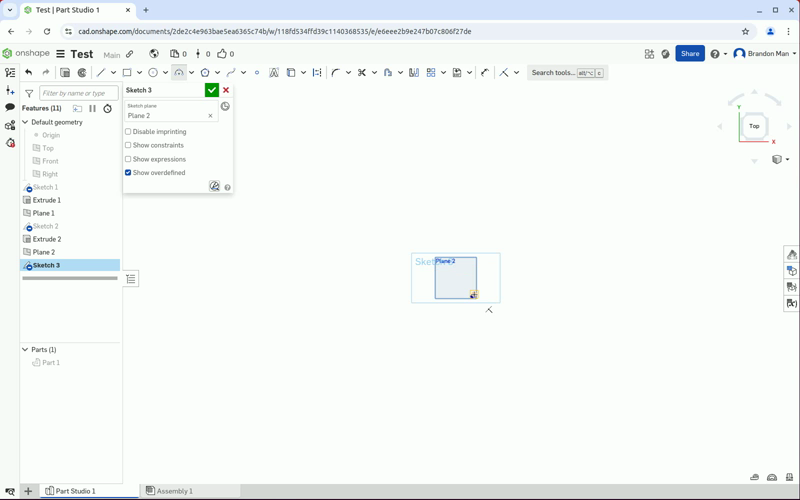
scroll(6)
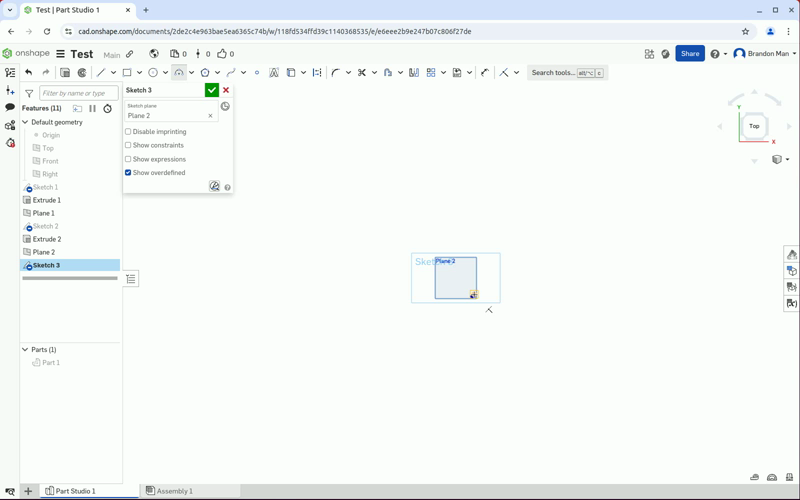
scroll(6)
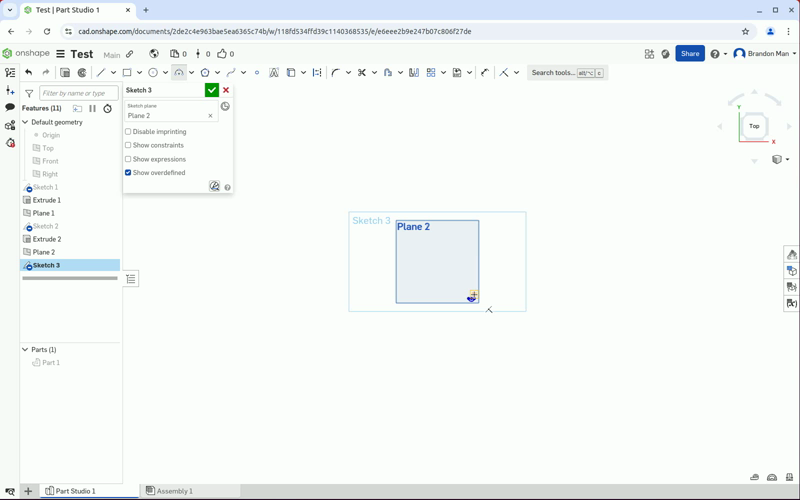
scroll(6)
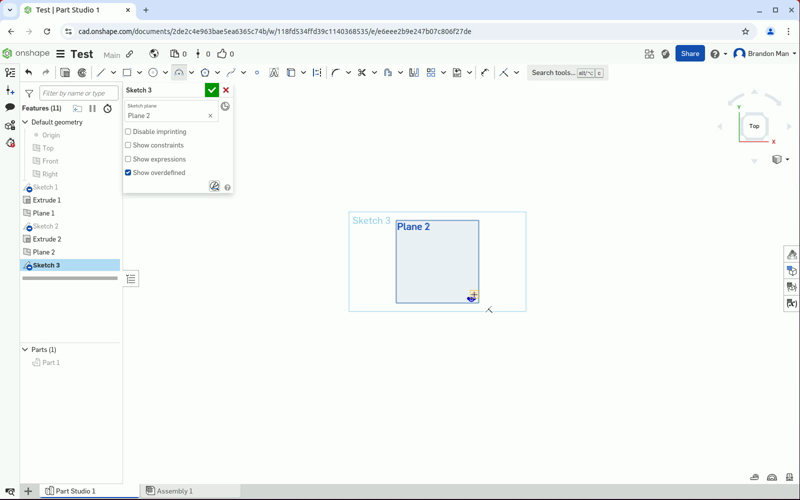
scroll(6)
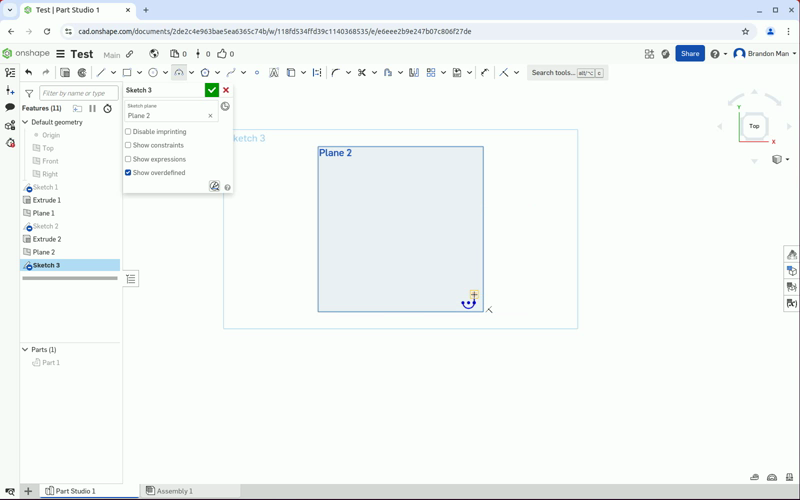
scroll(6)
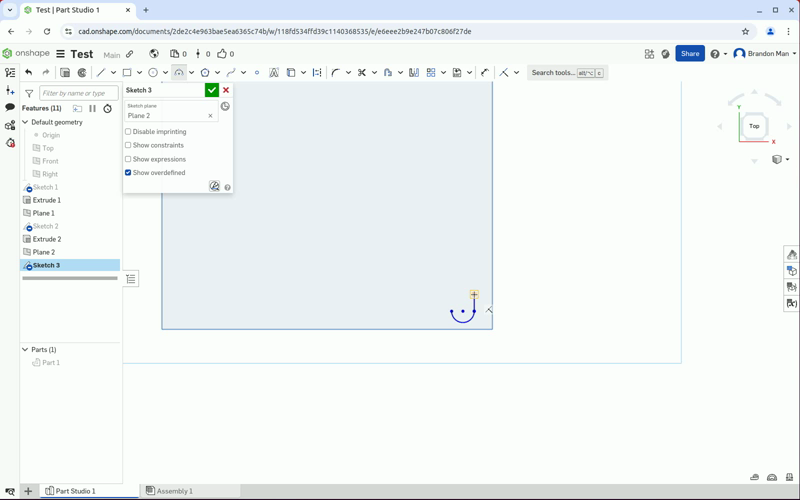
click(474, 294)
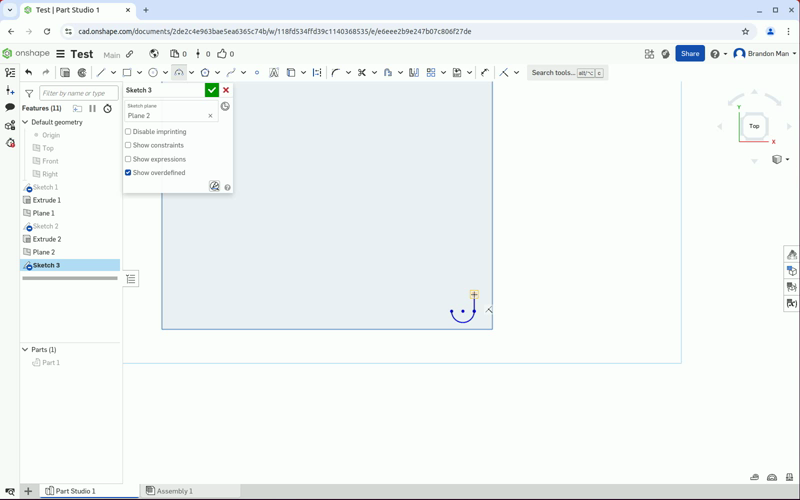
scroll(-6)
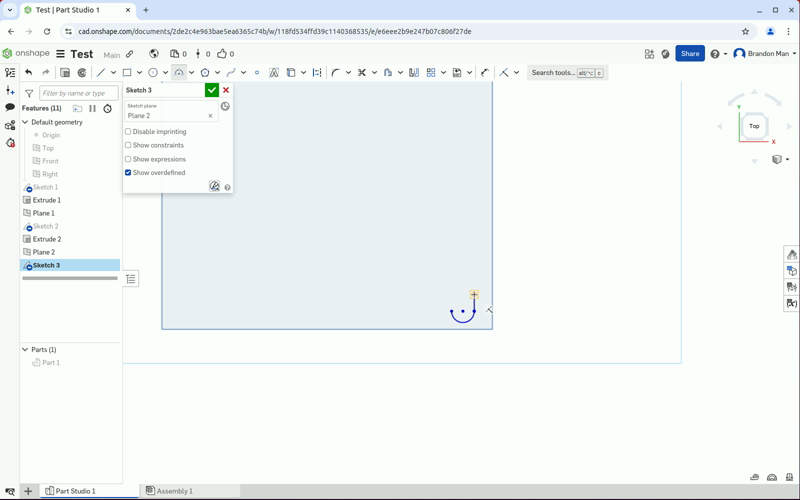
scroll(-6)
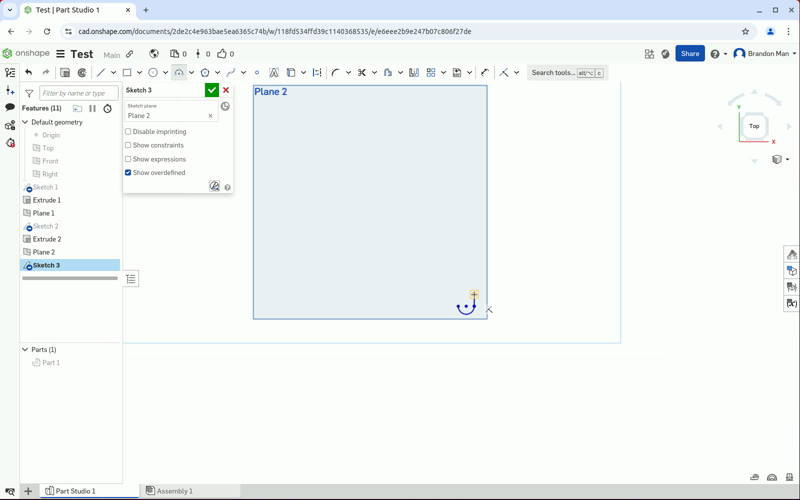
scroll(-6)
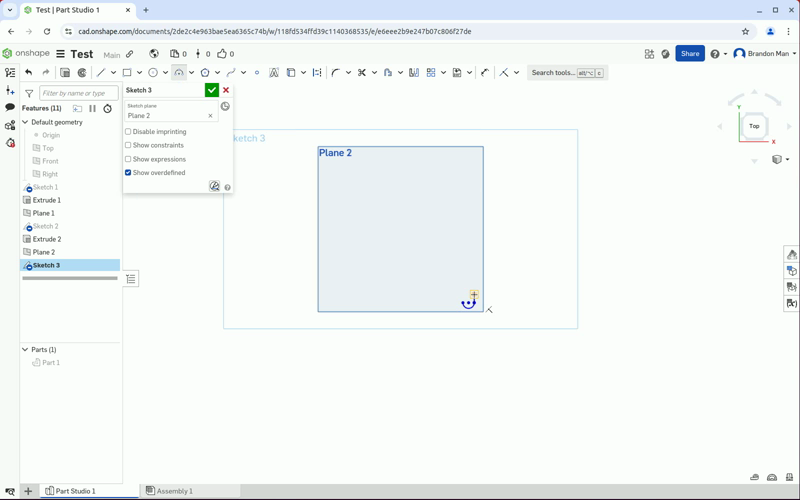
scroll(-6)
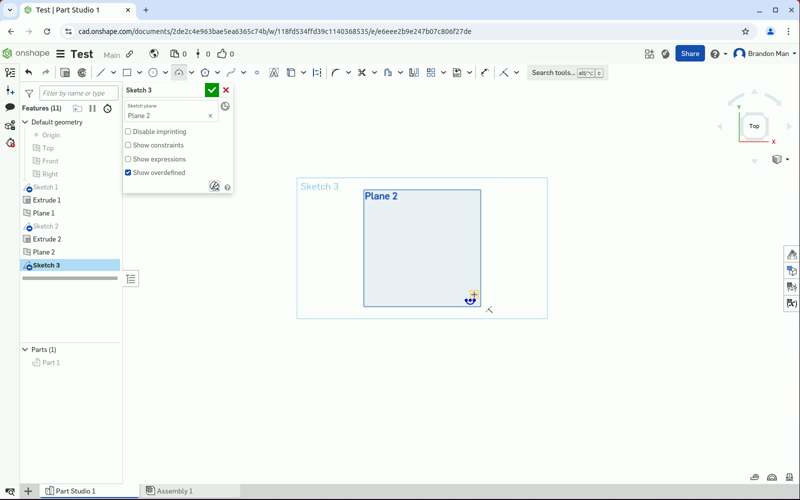
scroll(-6)
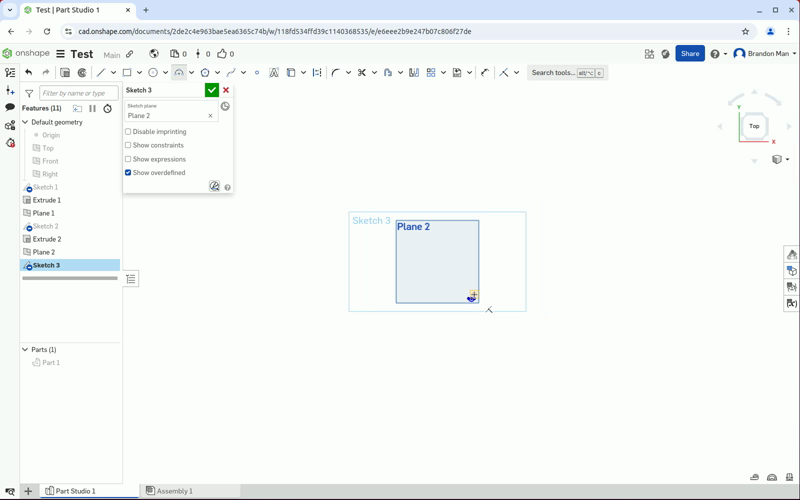
scroll(-6)
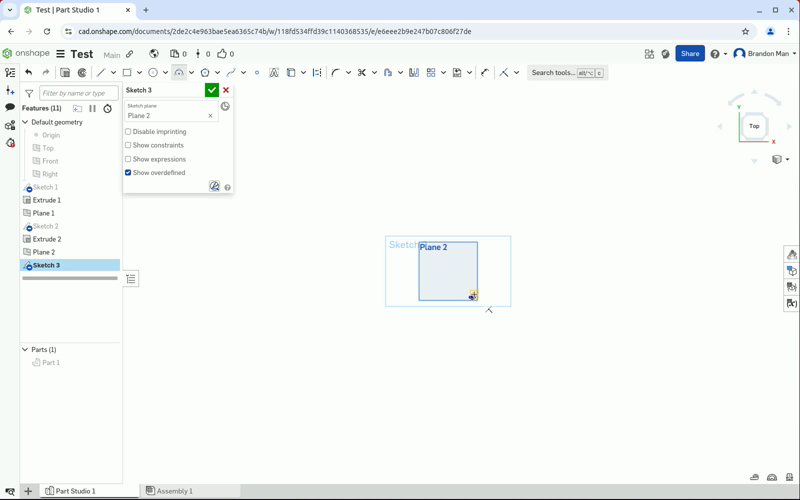
scroll(-6)
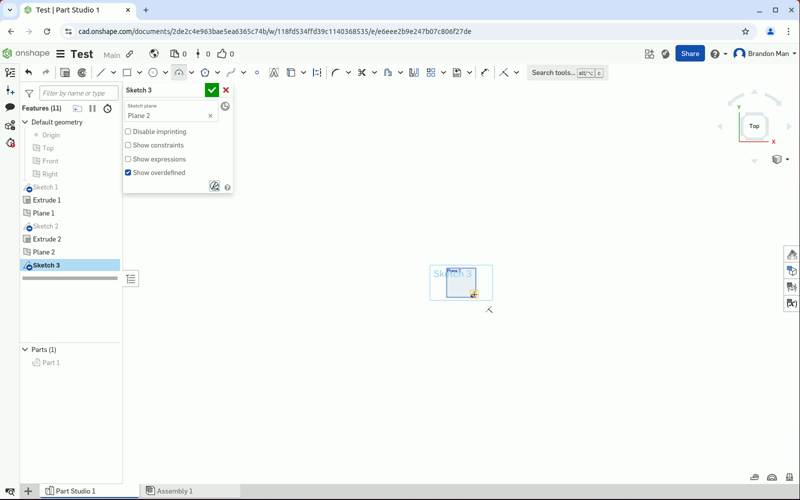
key_down(shift)
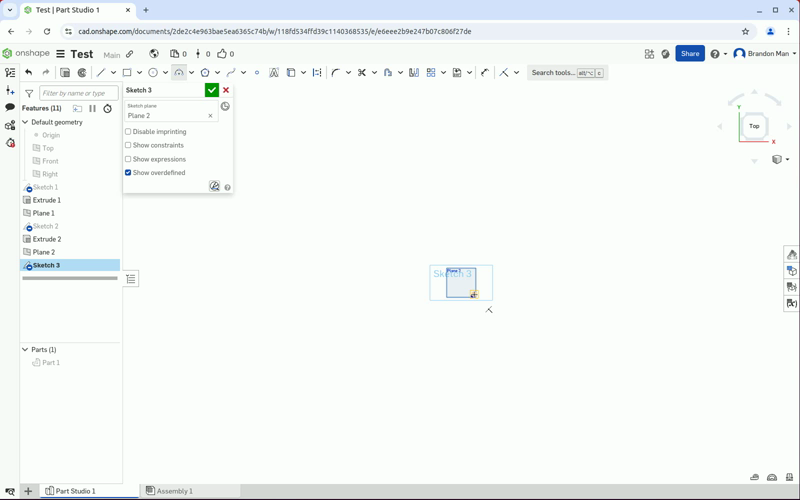
mouse_move(472, 294)
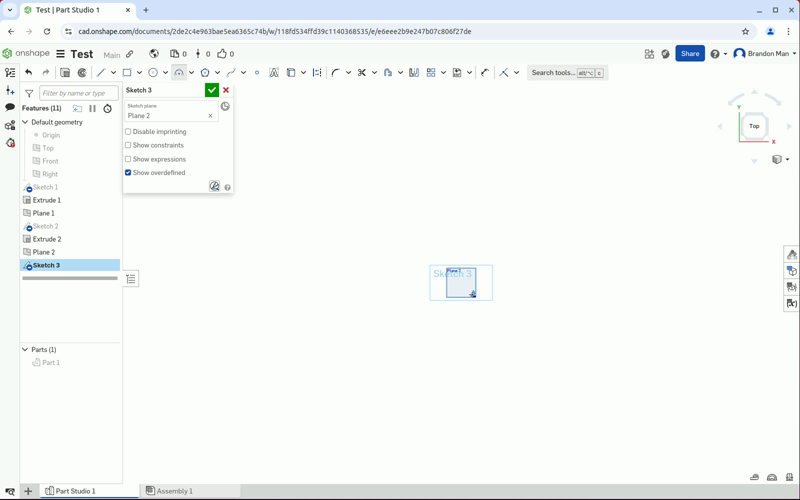
scroll(6)
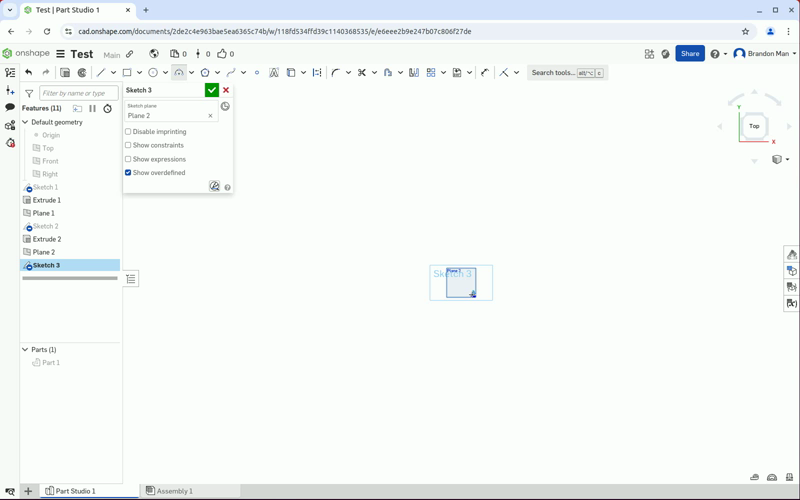
scroll(6)
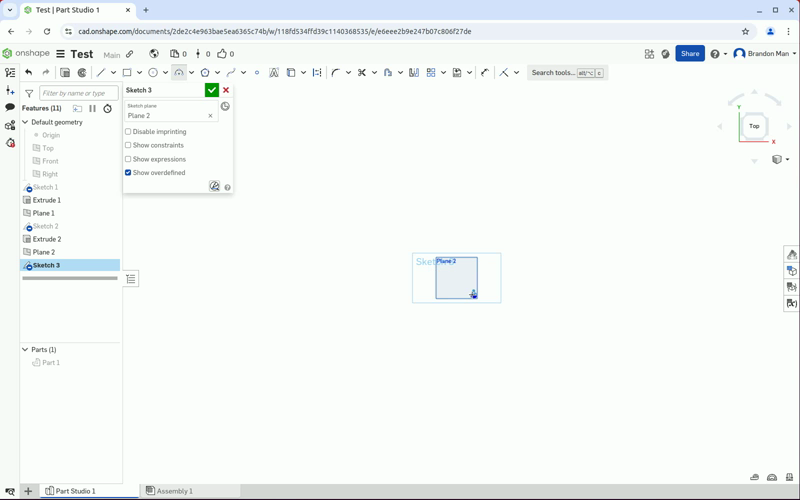
scroll(6)
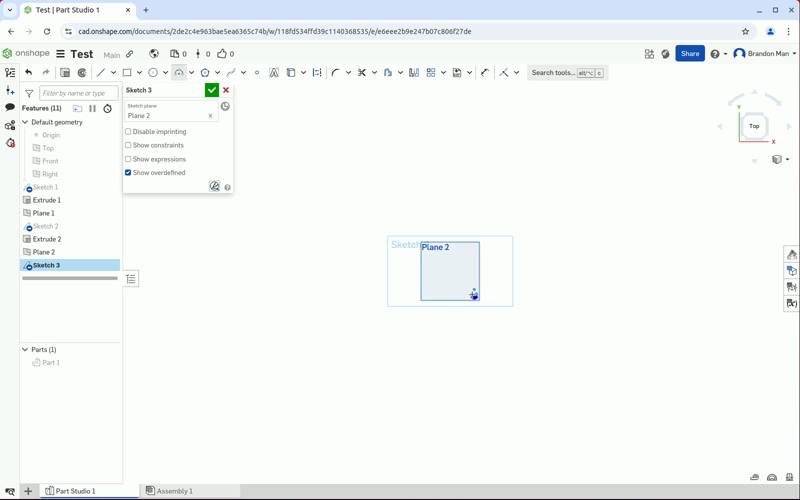
scroll(6)
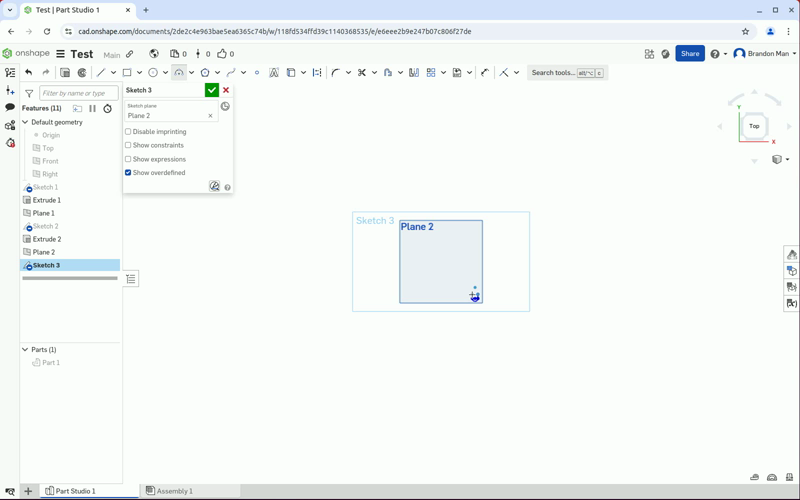
scroll(6)
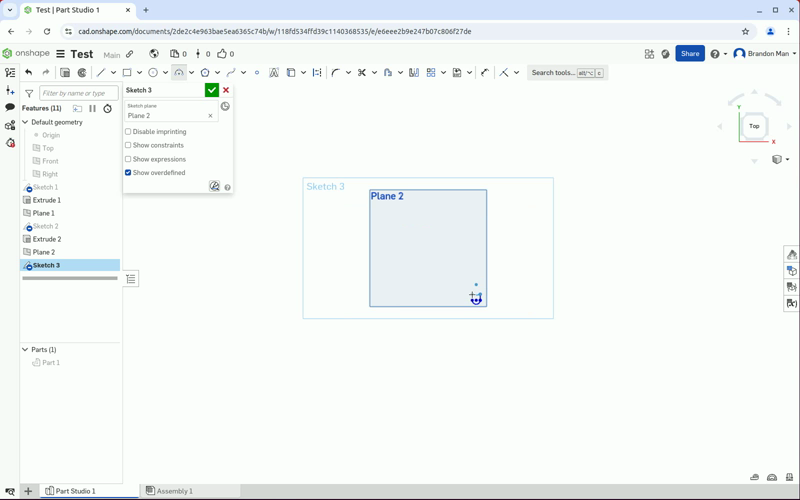
scroll(6)
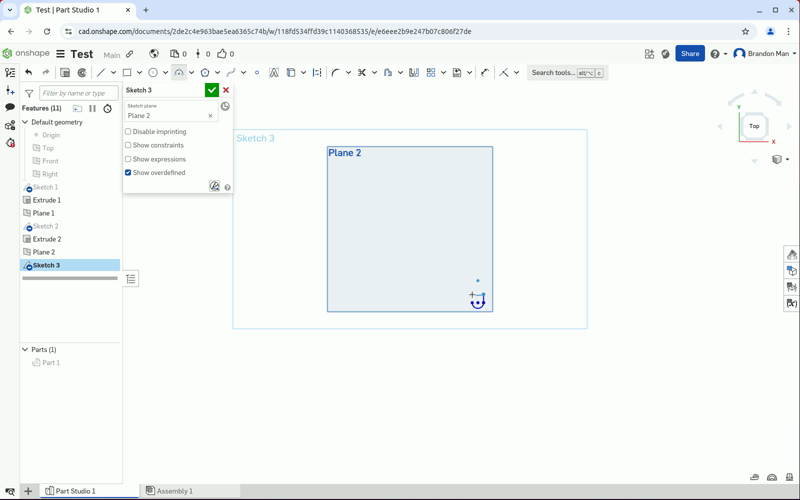
scroll(6)
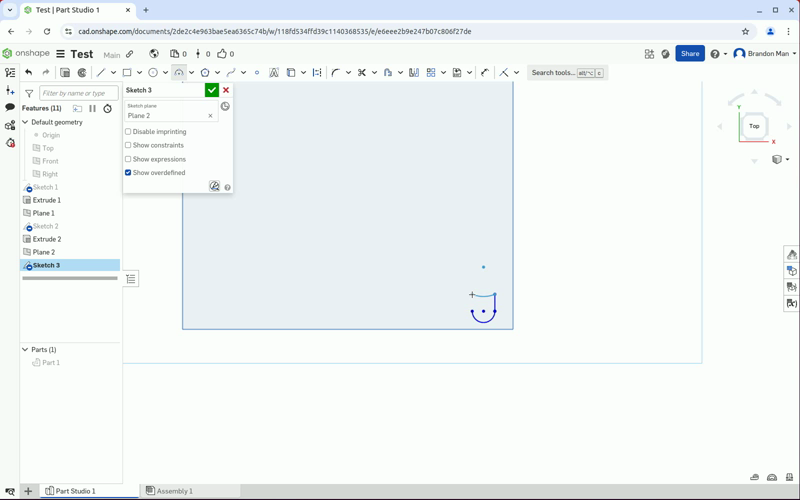
click(472, 294)
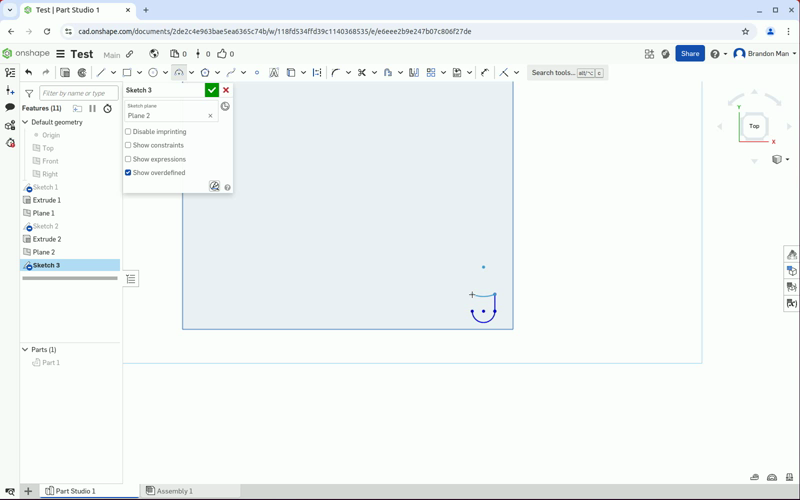
scroll(-6)
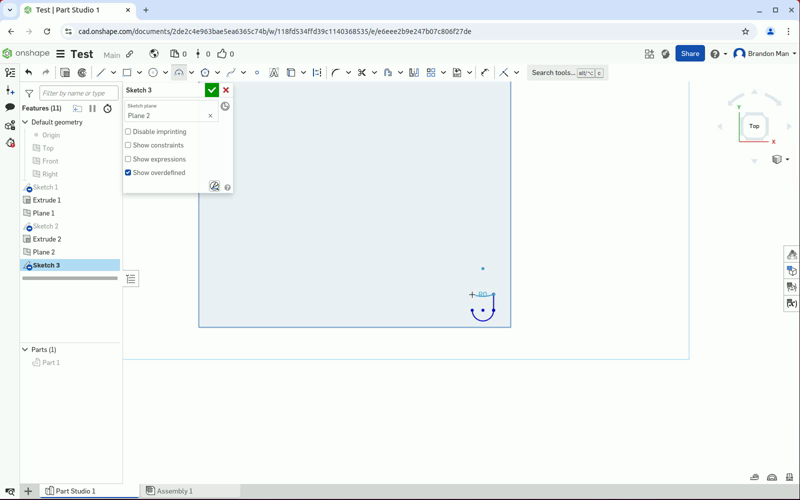
scroll(-6)
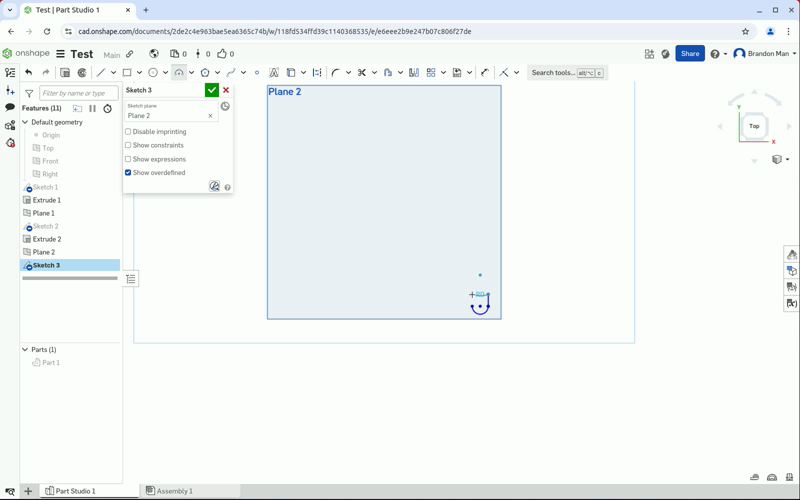
scroll(-6)
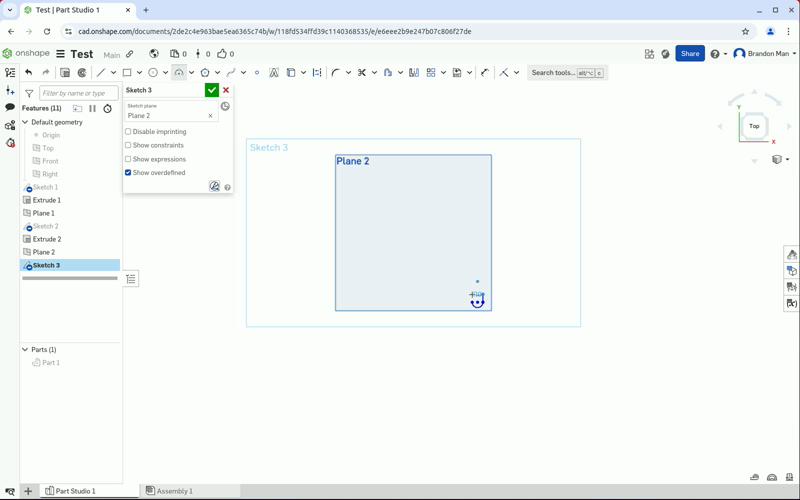
scroll(-6)
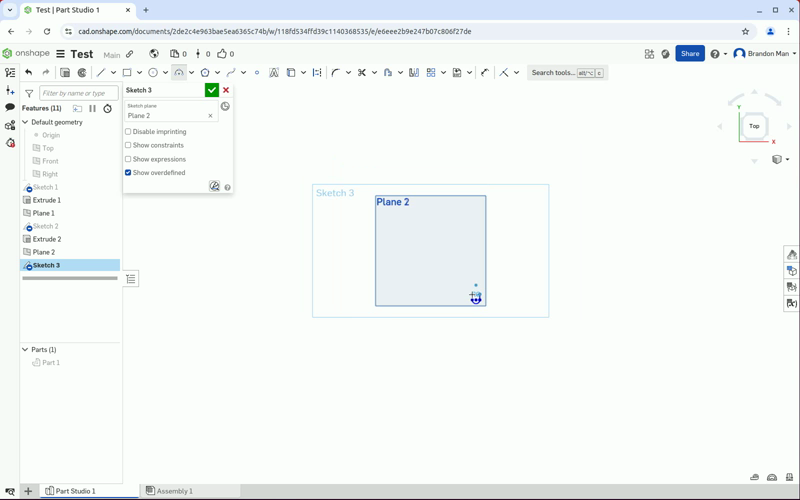
scroll(-6)
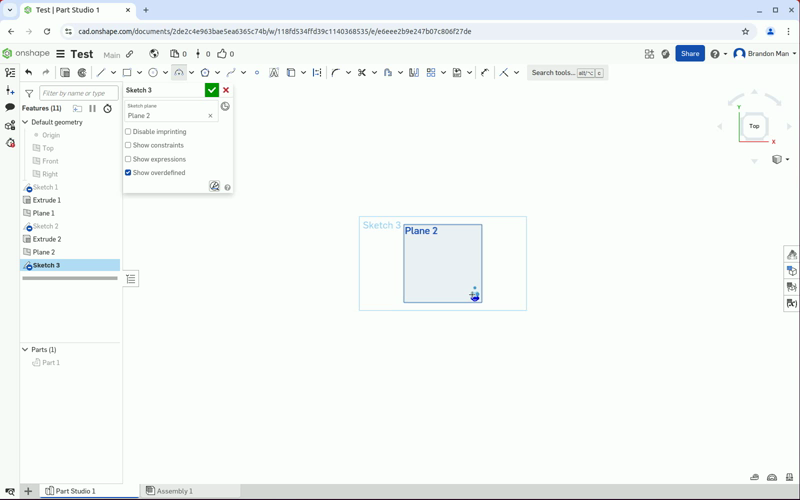
scroll(-6)
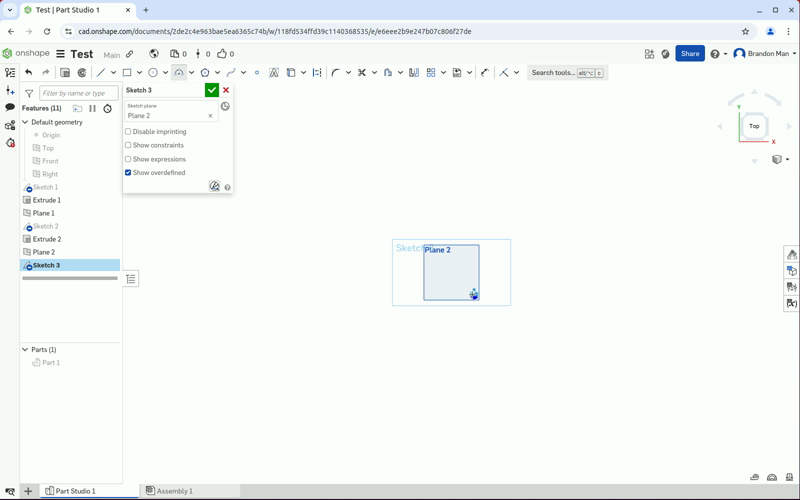
scroll(-6)
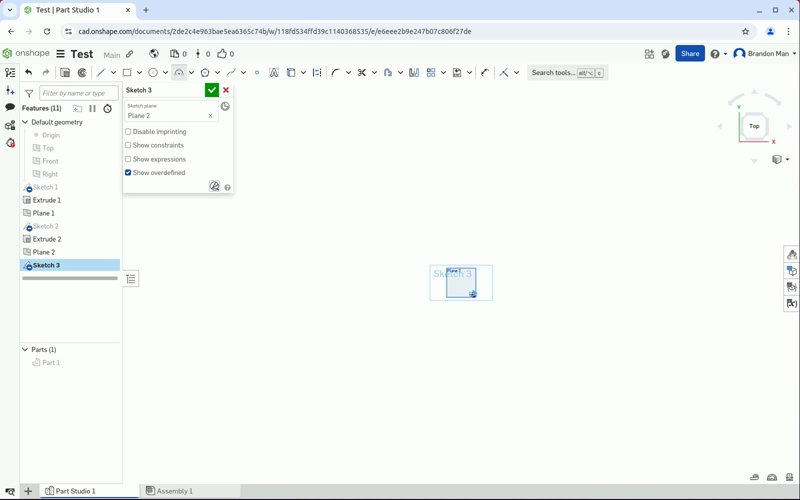
mouse_move(473, 293)
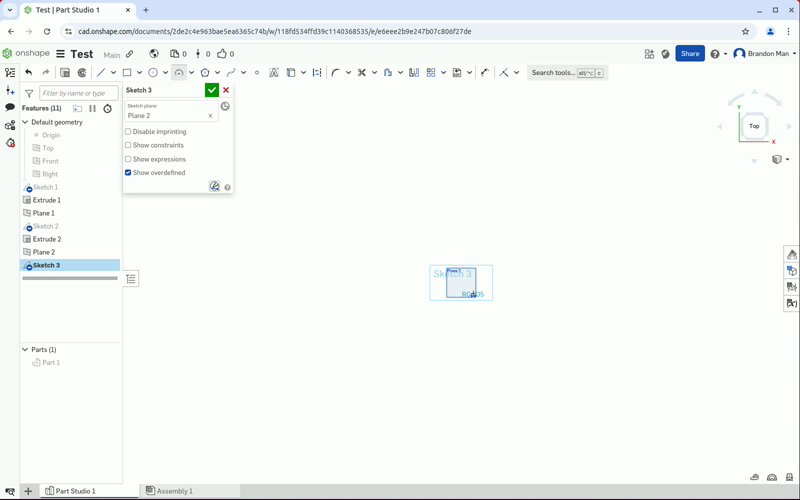
scroll(6)
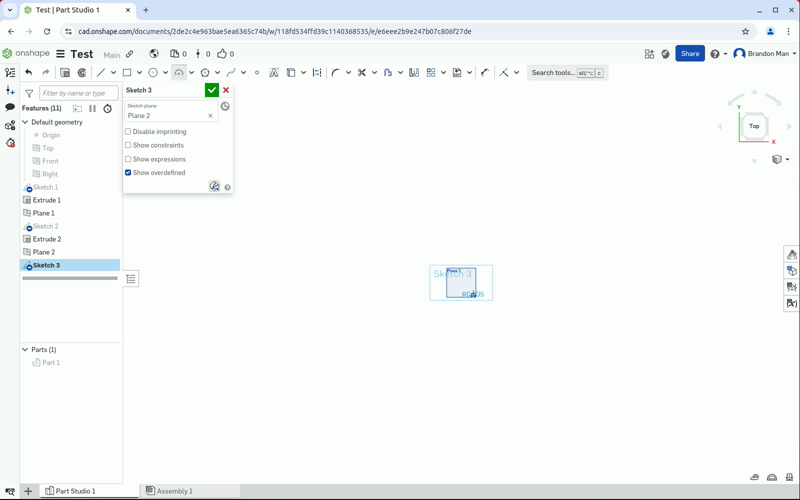
scroll(6)
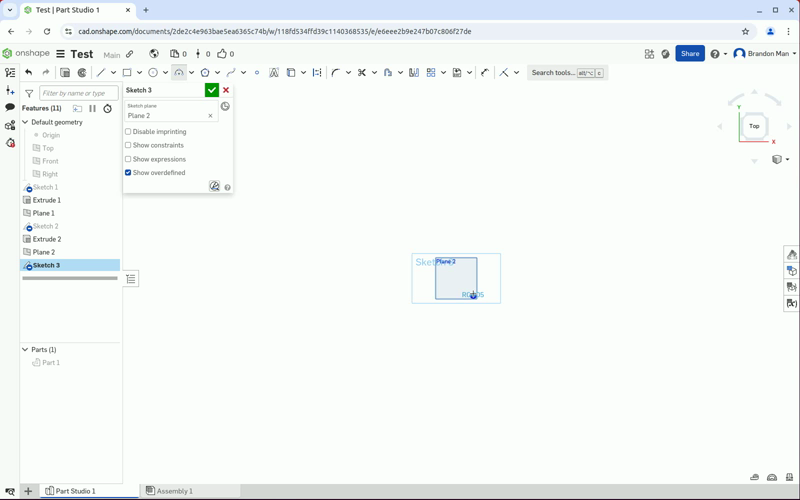
scroll(6)
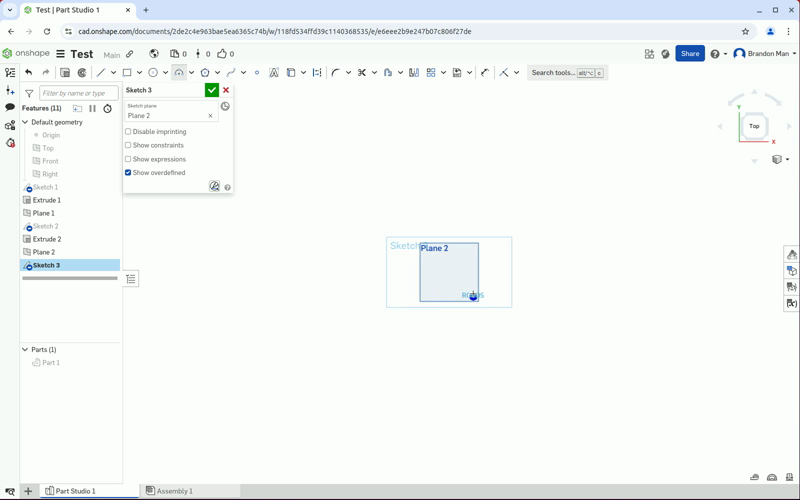
scroll(6)
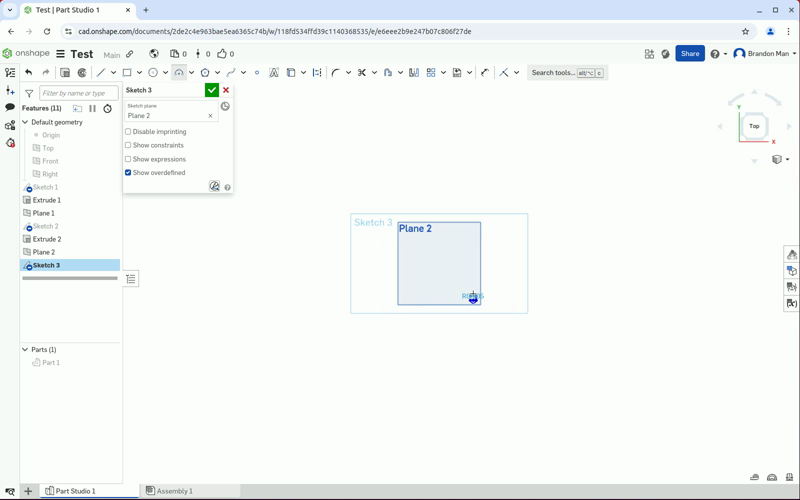
scroll(6)
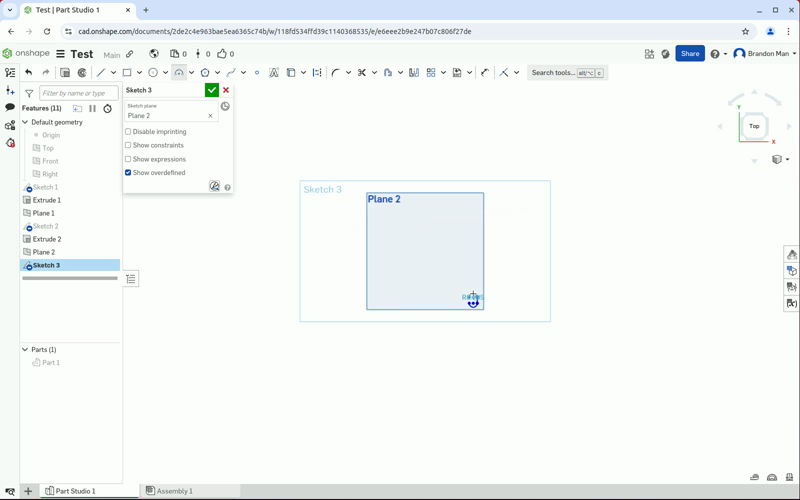
scroll(6)
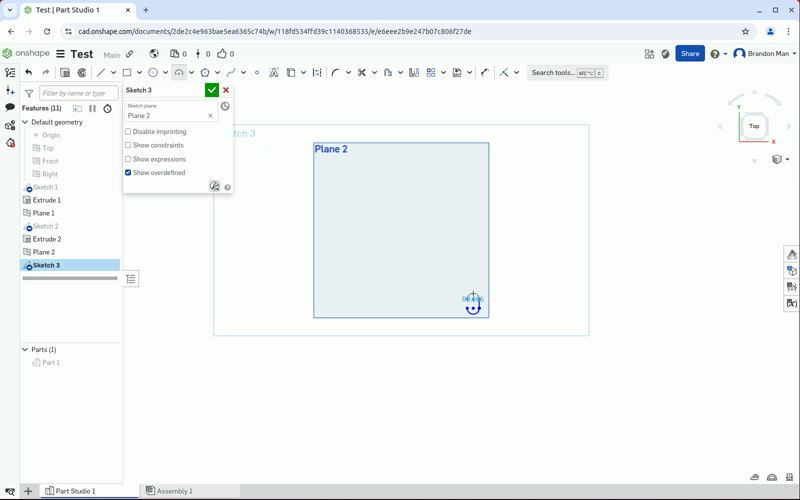
scroll(6)
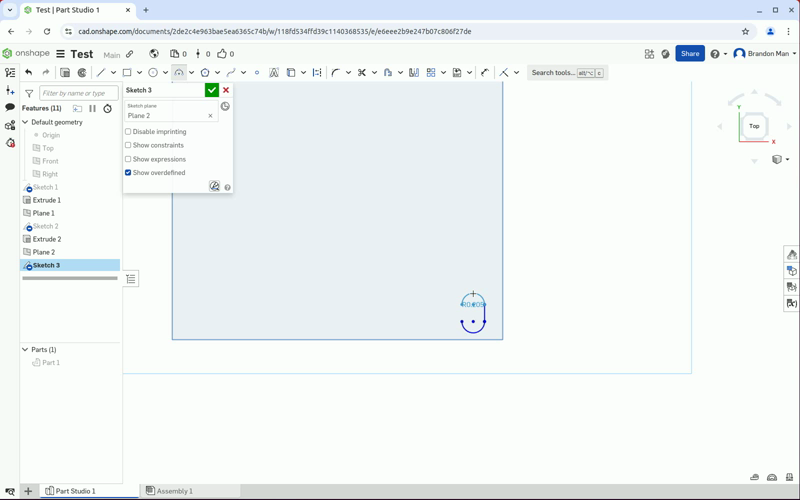
click(473, 293)
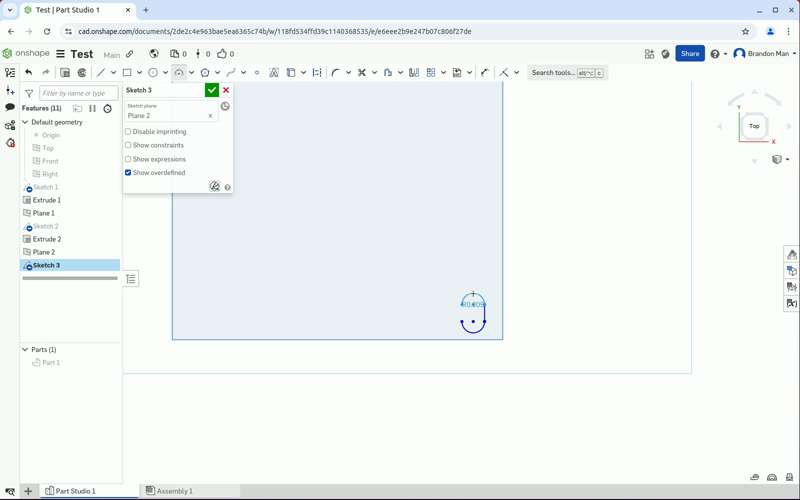
scroll(-6)
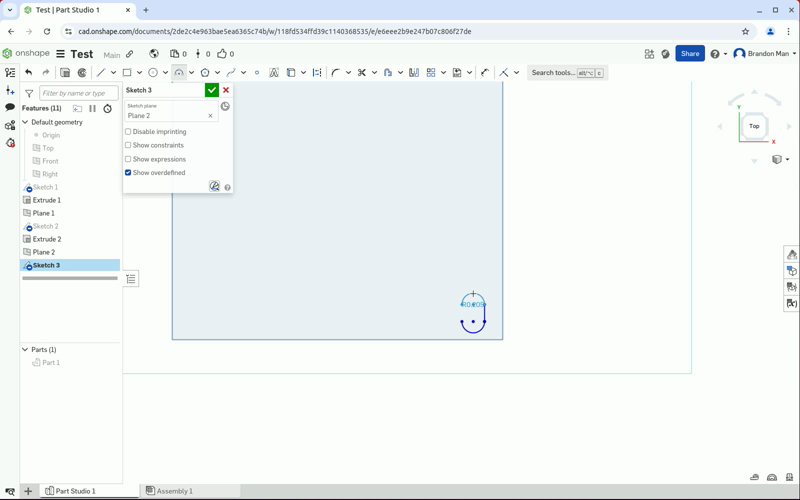
scroll(-6)
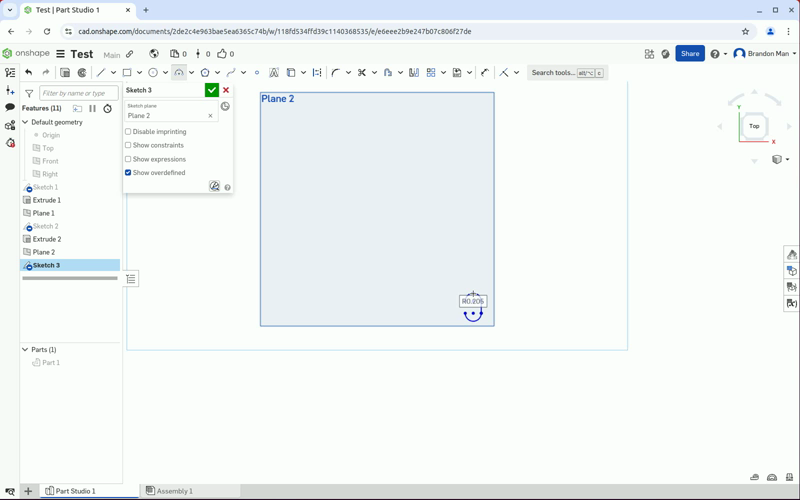
scroll(-6)
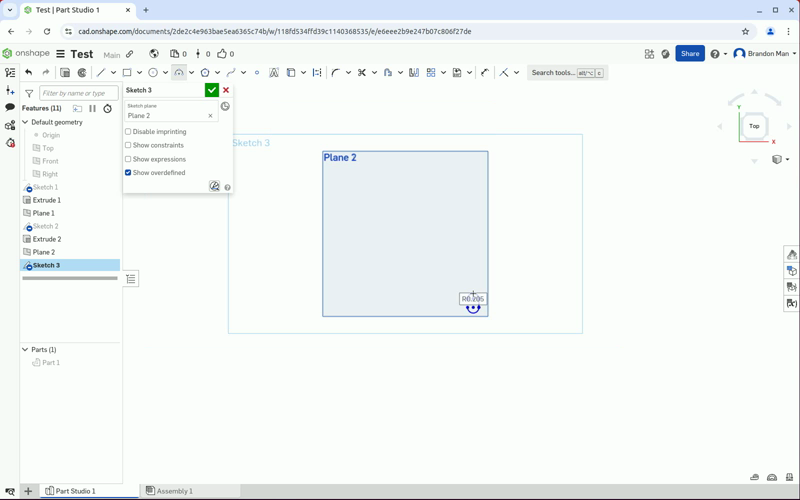
scroll(-6)
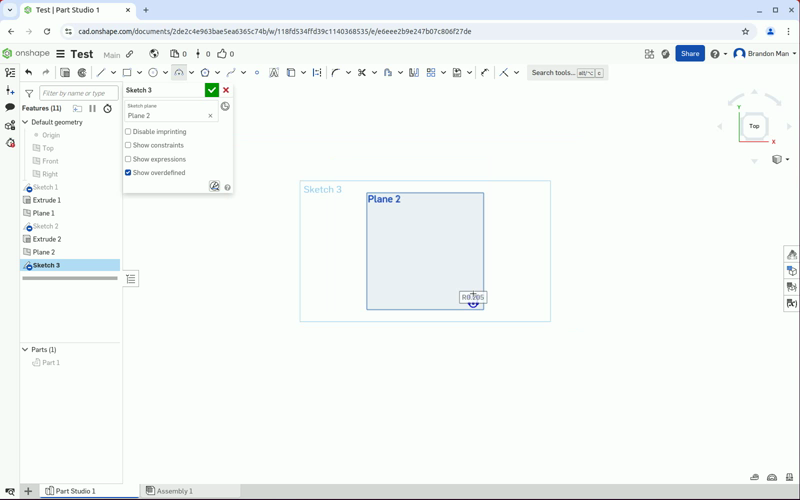
scroll(-6)
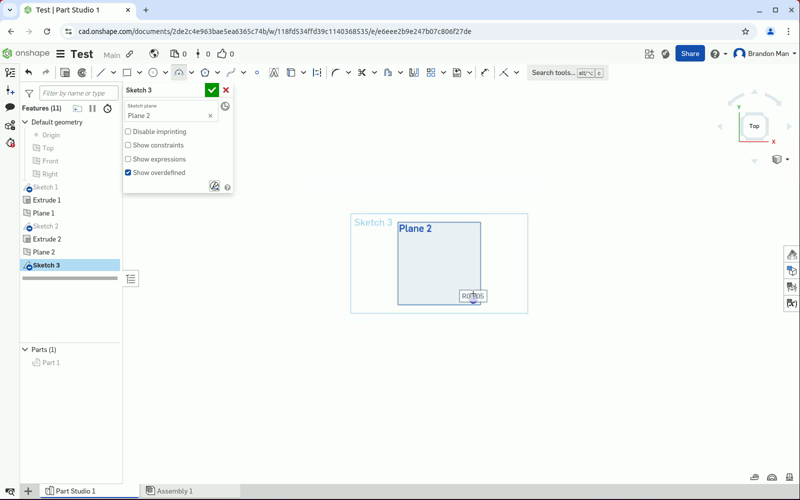
scroll(-6)
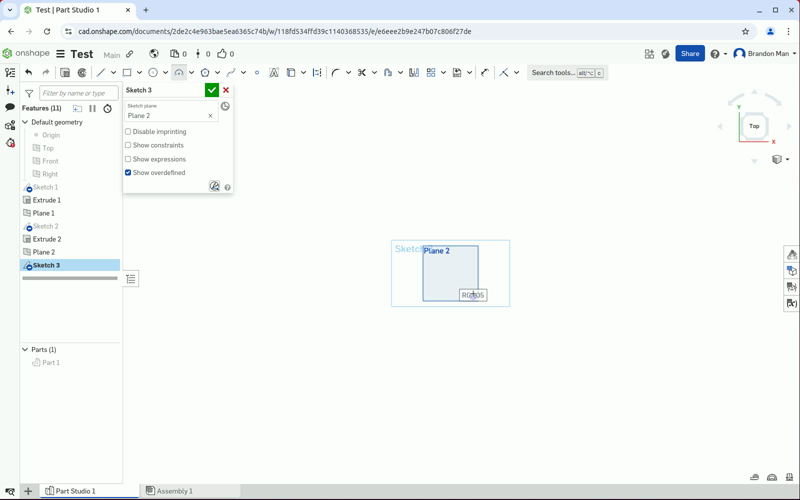
scroll(-6)
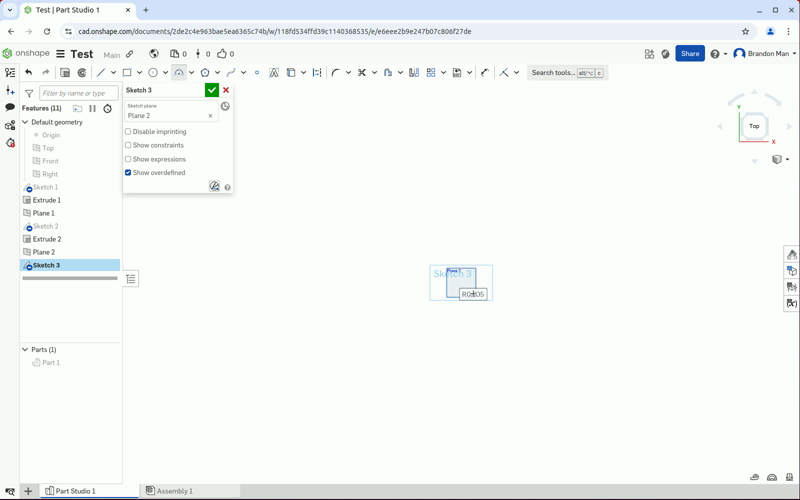
key_up(shift)
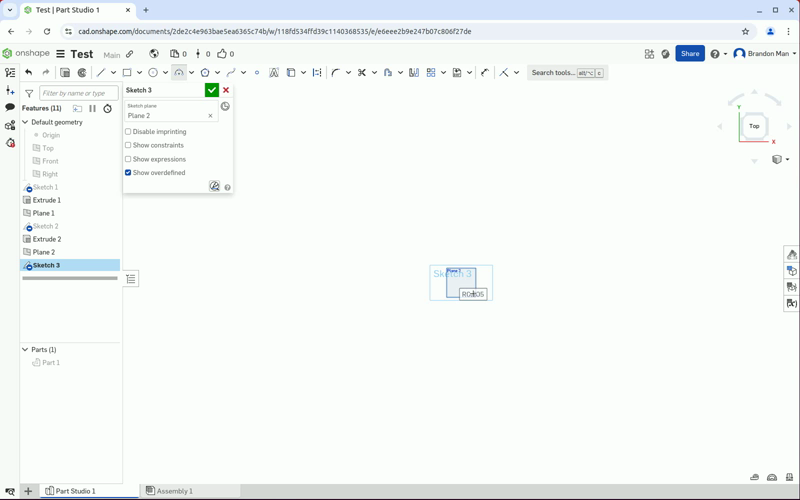
key(esc)
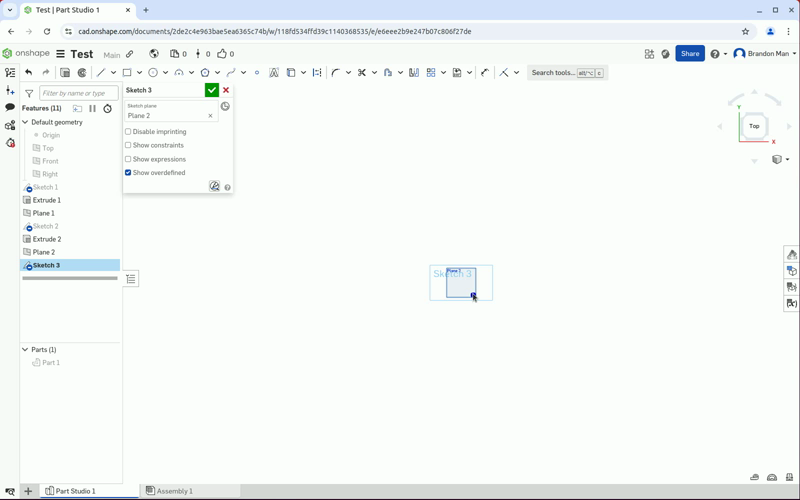
key(l)
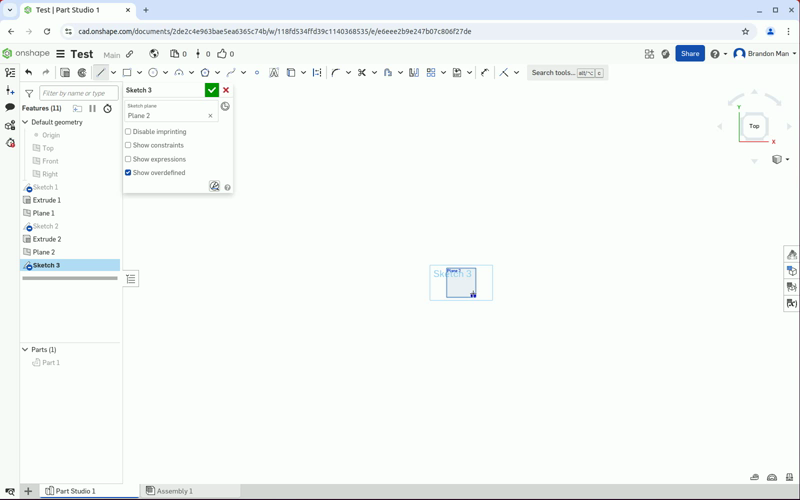
mouse_move(472, 294)
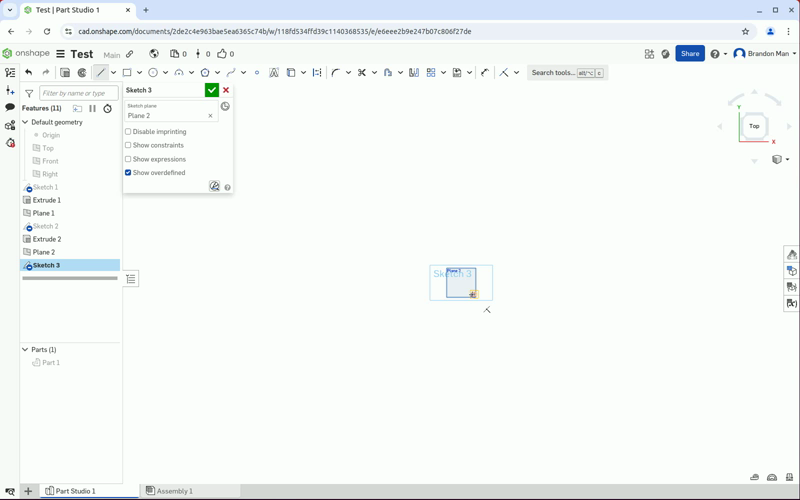
scroll(6)
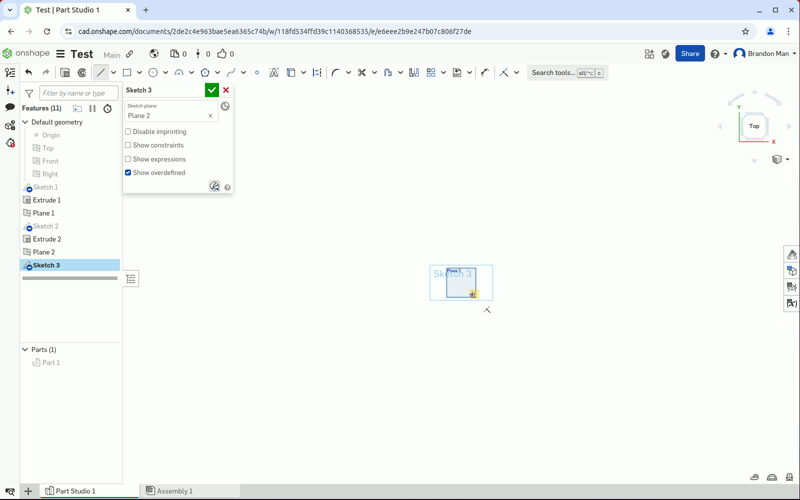
scroll(6)
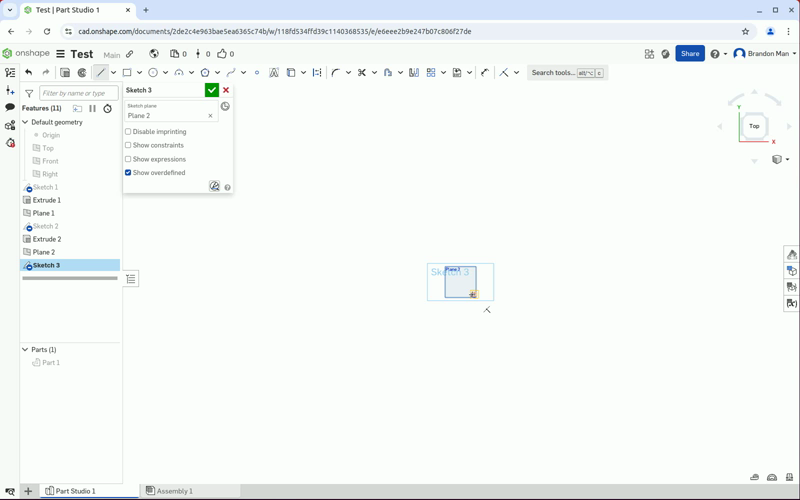
scroll(6)
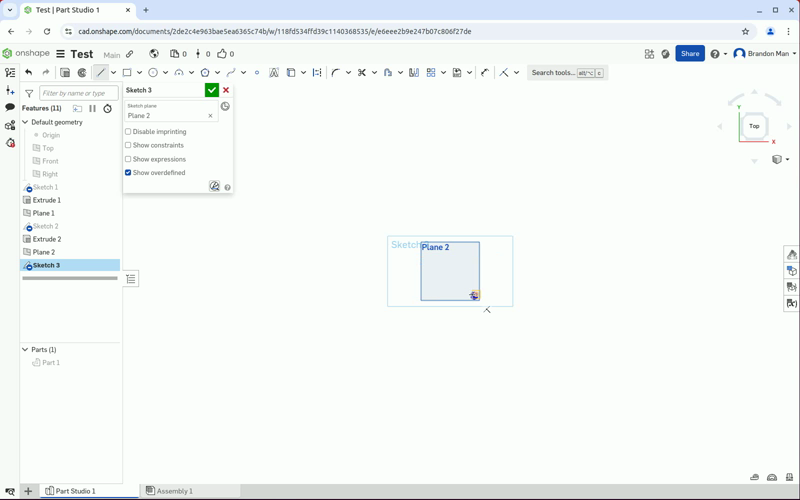
scroll(6)
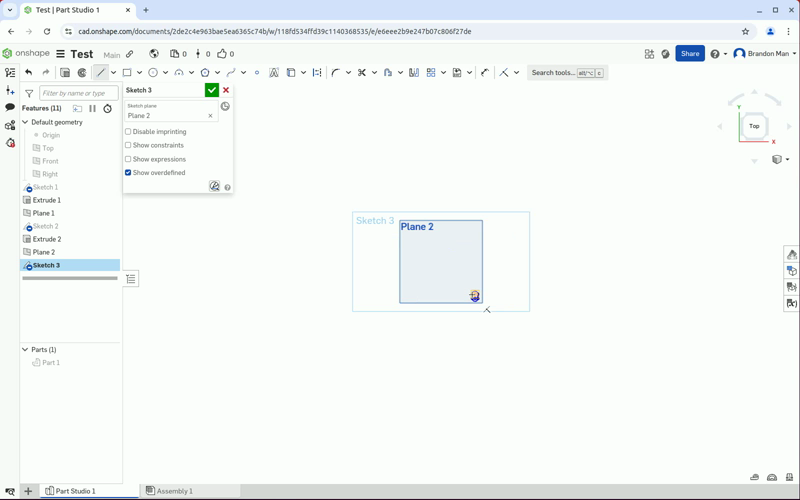
scroll(6)
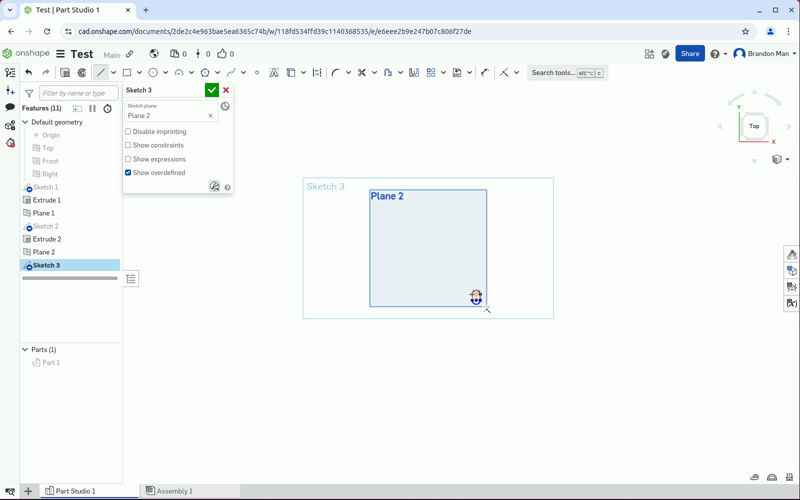
scroll(6)
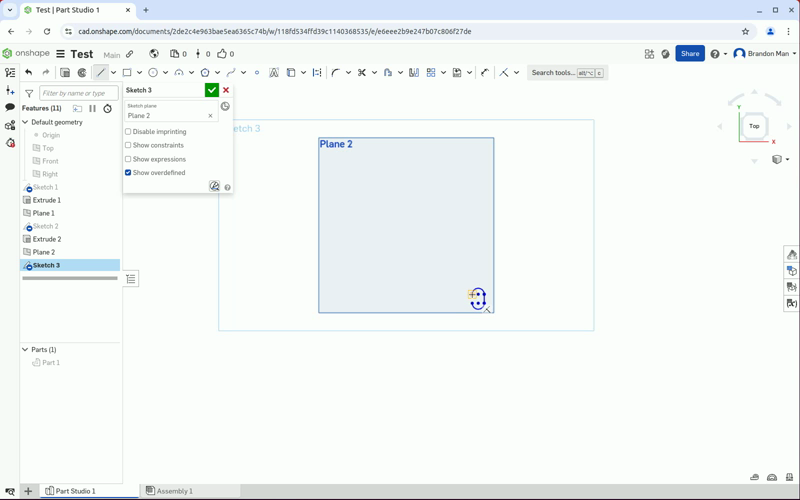
scroll(6)
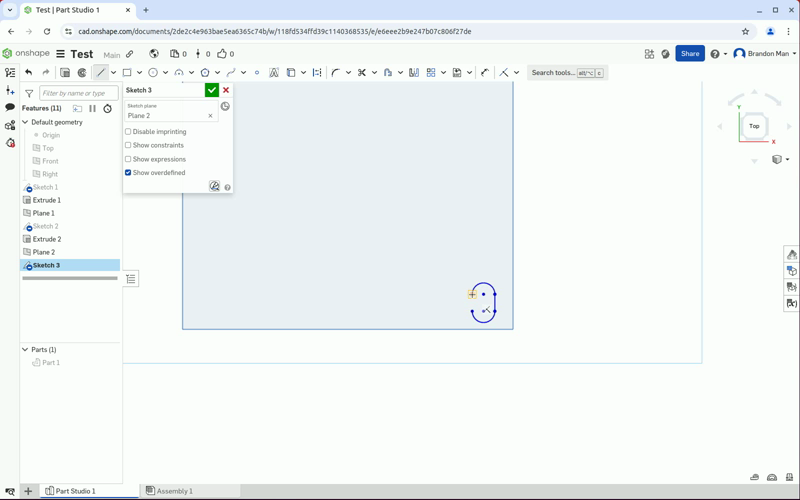
click(472, 294)
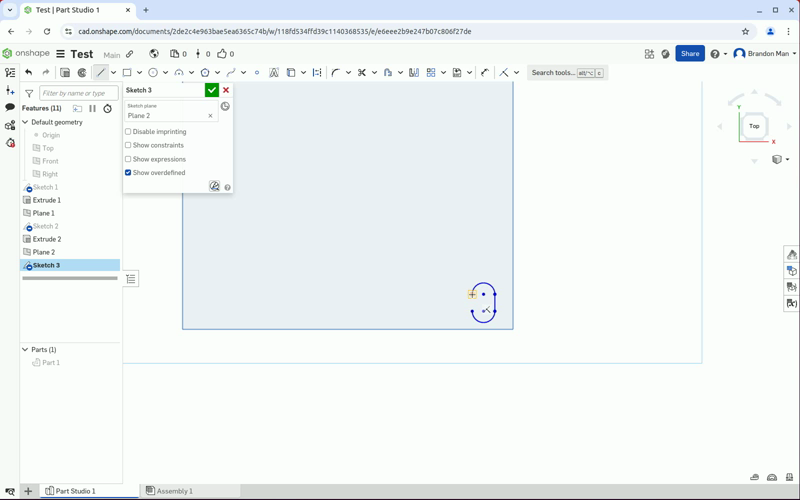
scroll(-6)
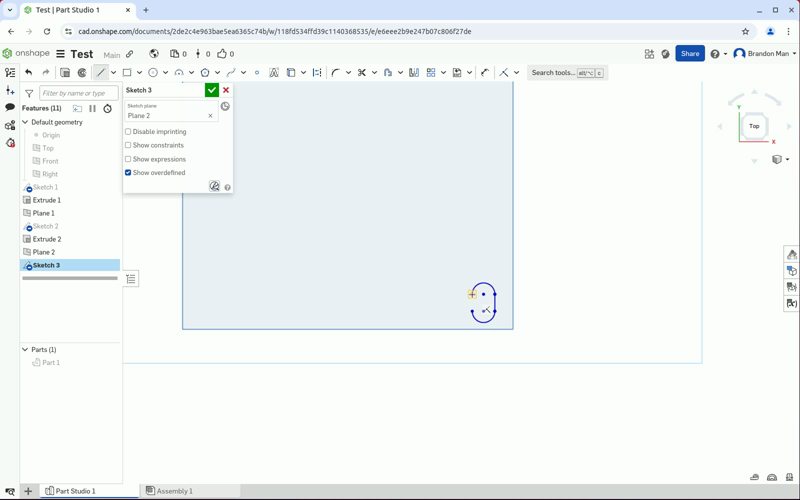
scroll(-6)
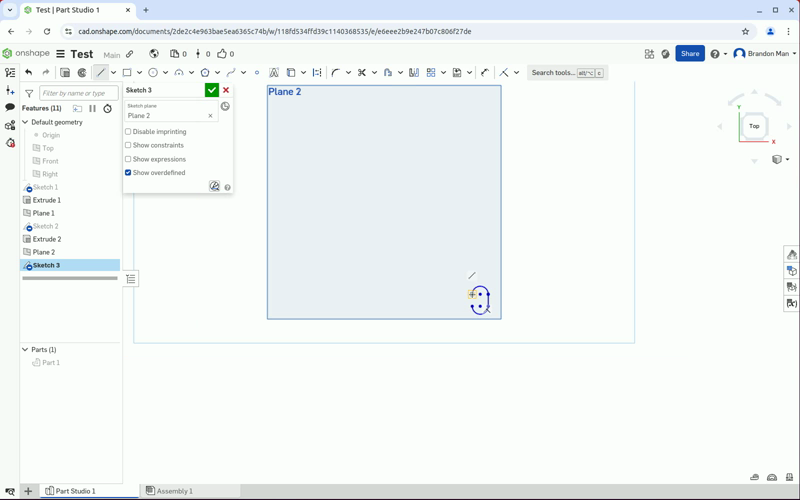
scroll(-6)
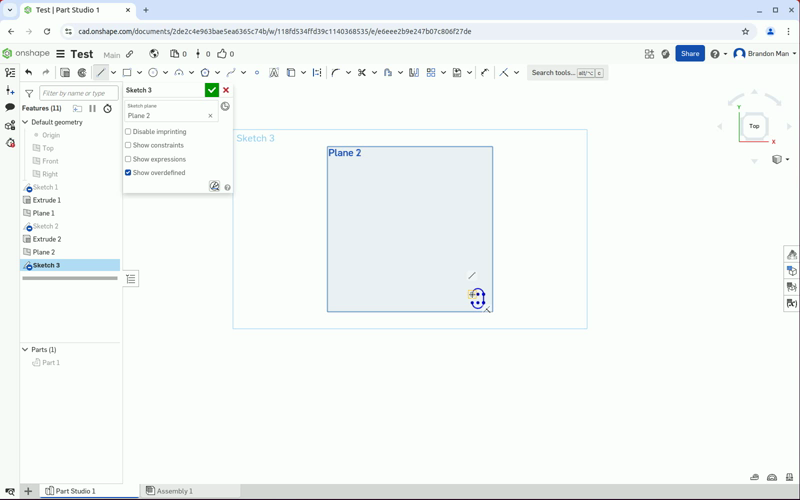
scroll(-6)
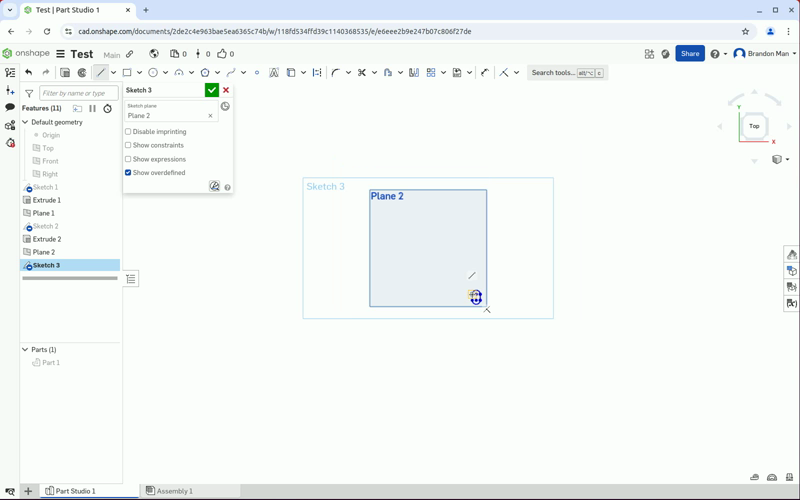
scroll(-6)
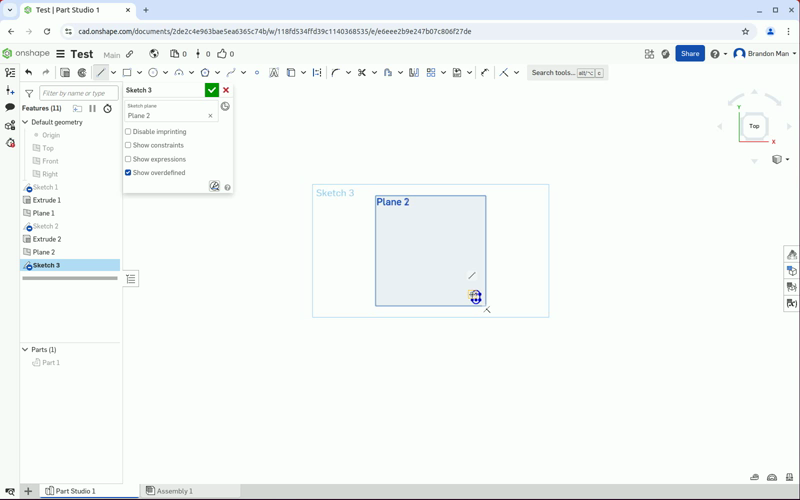
scroll(-6)
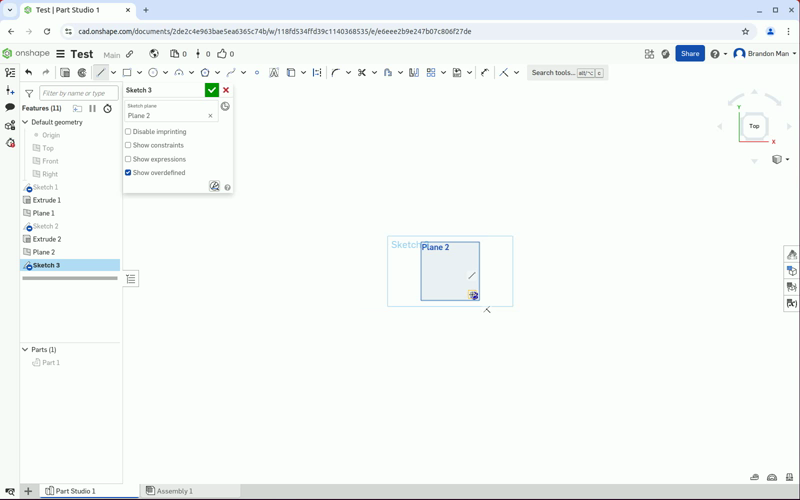
scroll(-6)
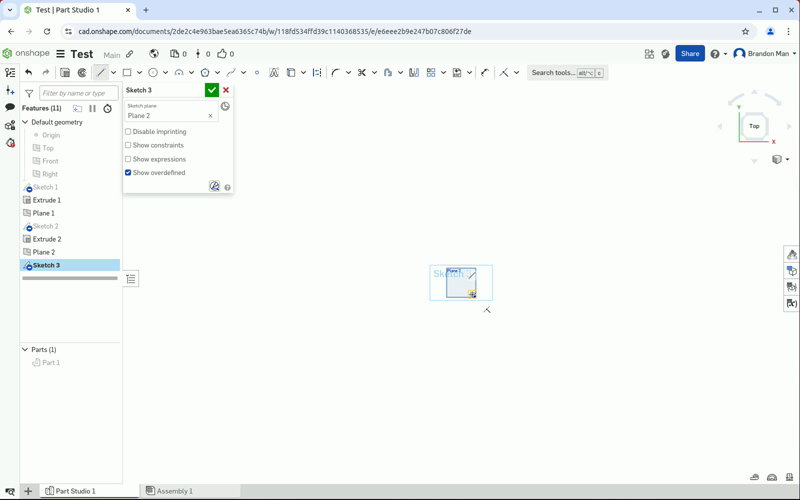
mouse_move(502, 294)
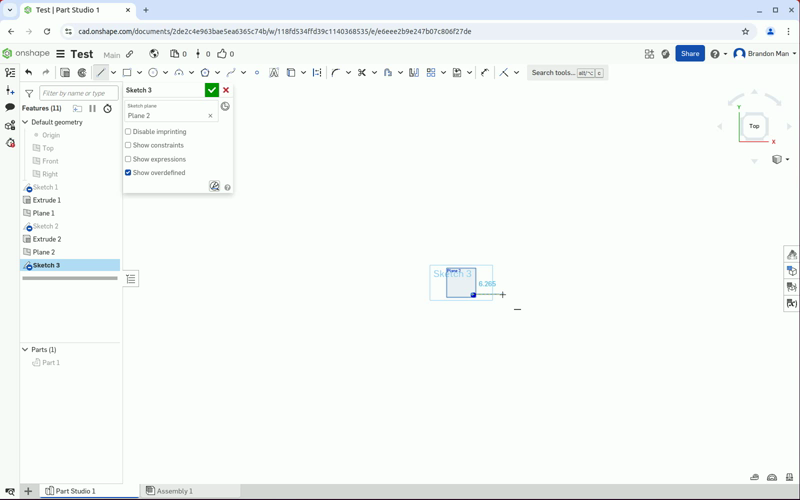
key_down(shift)
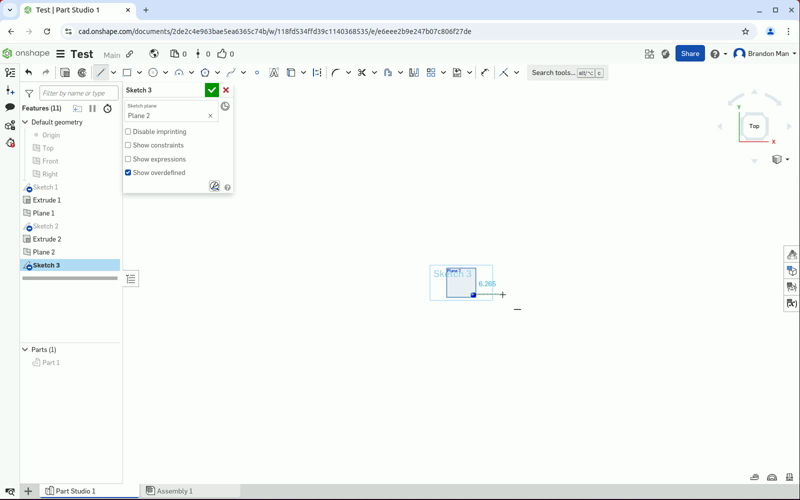
mouse_move(472, 295)
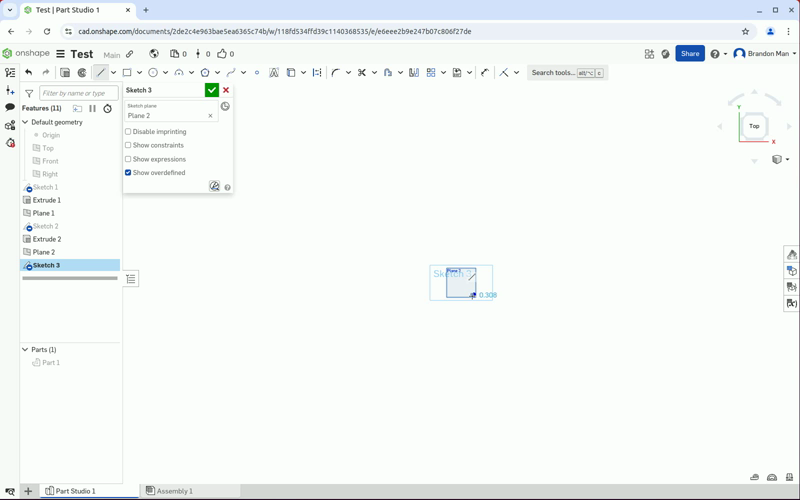
scroll(6)
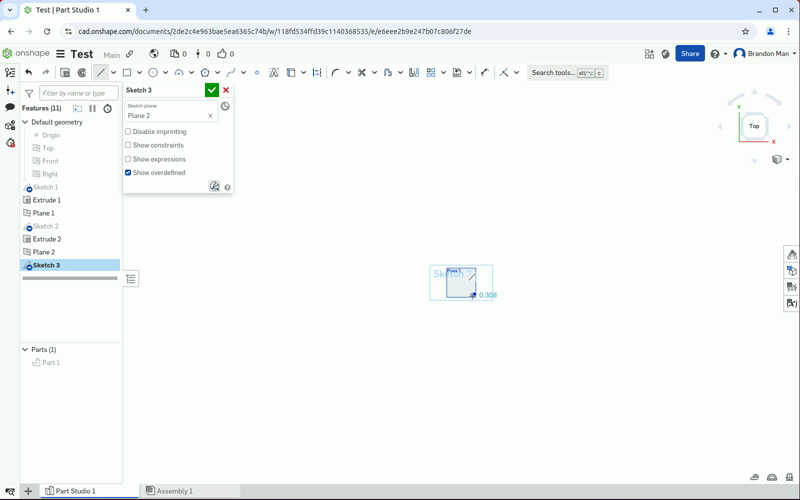
scroll(6)
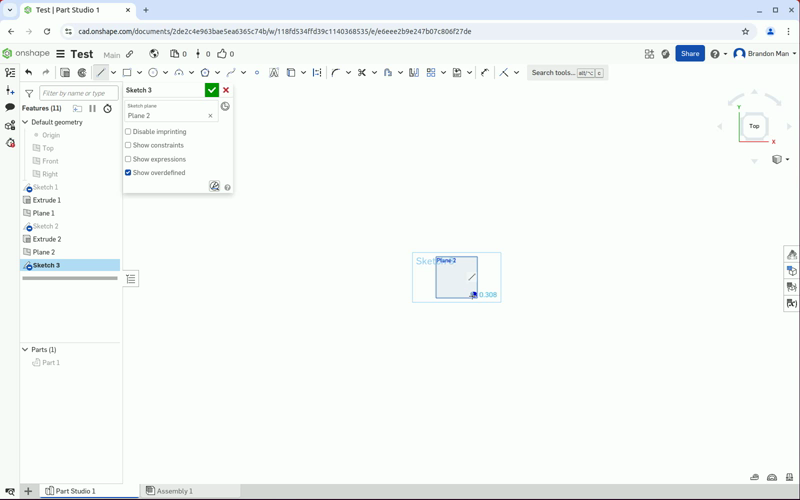
scroll(6)
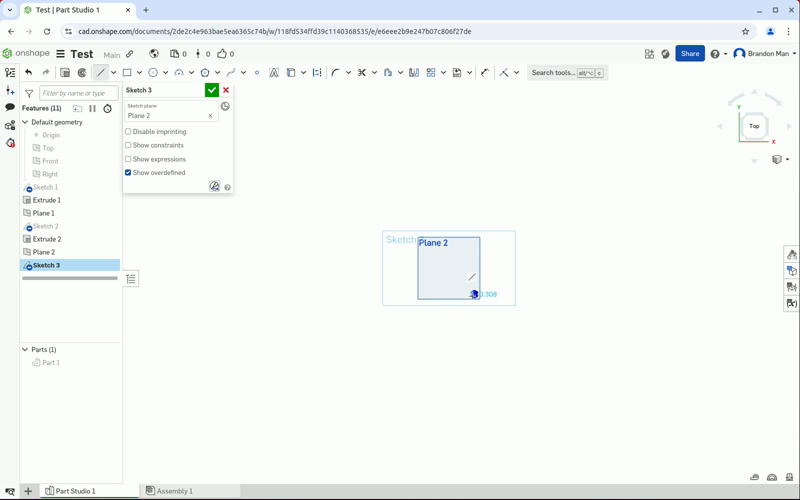
scroll(6)
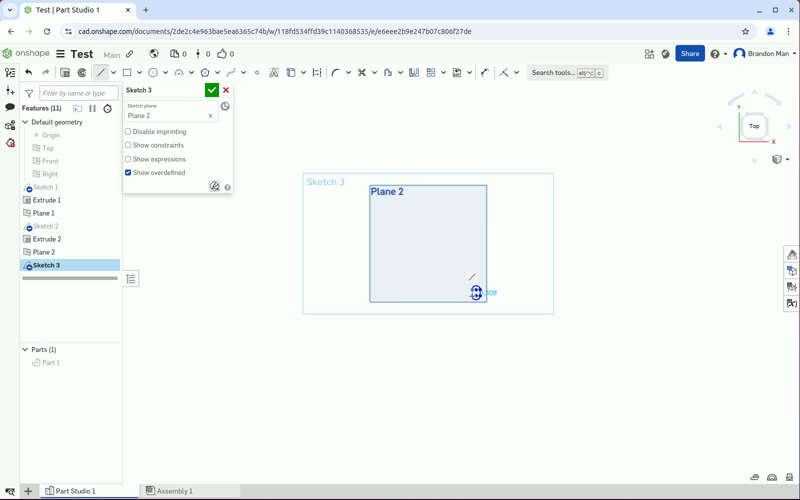
scroll(6)
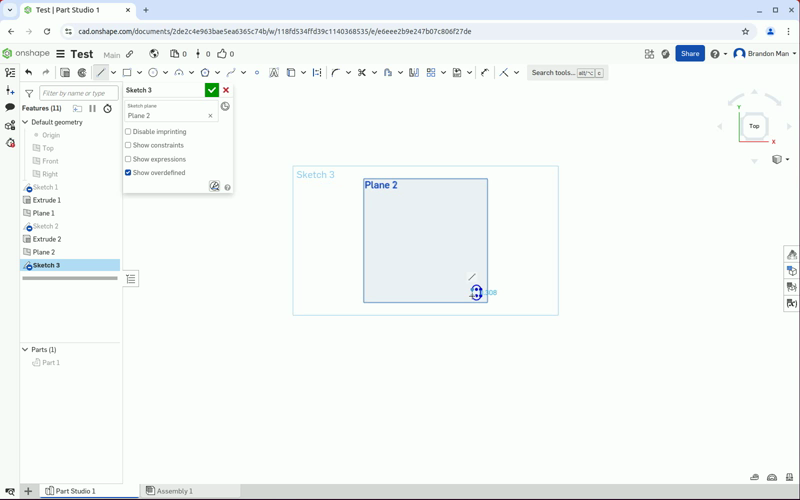
scroll(6)
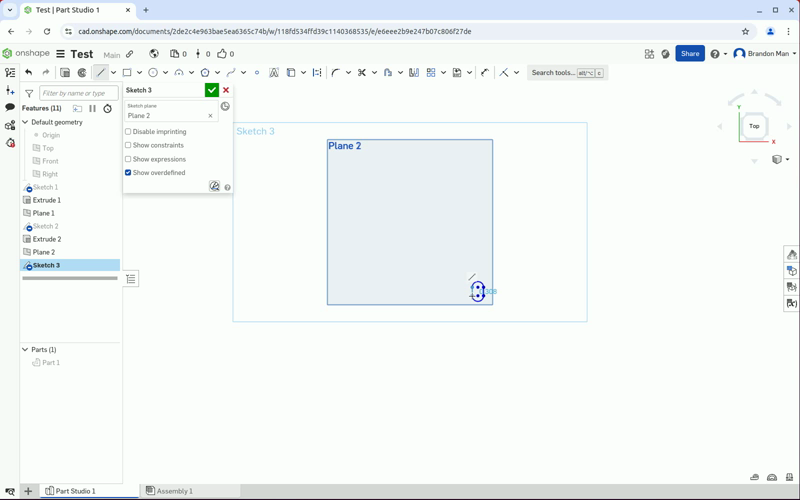
scroll(6)
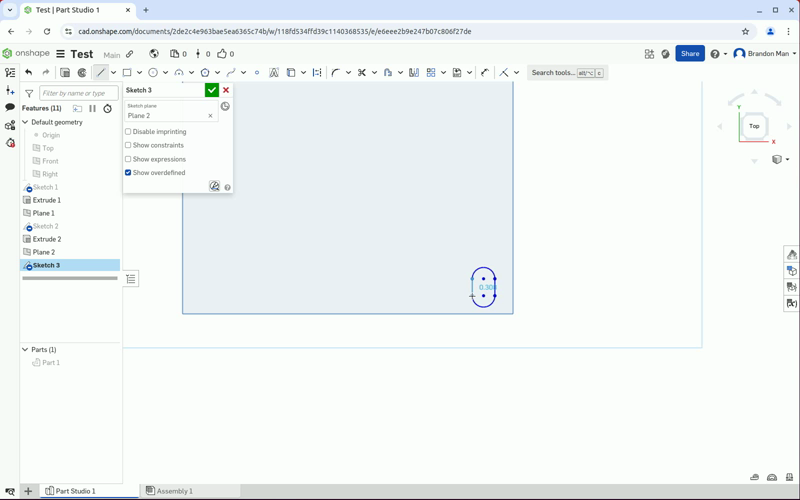
key_up(shift)
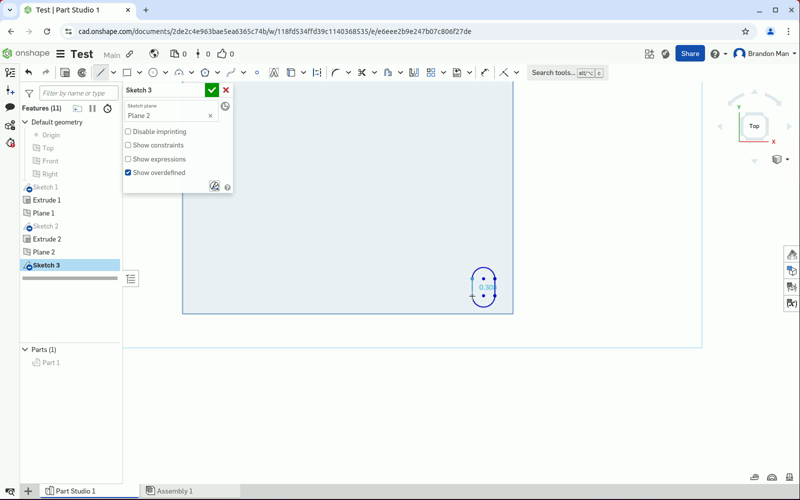
click(472, 295)
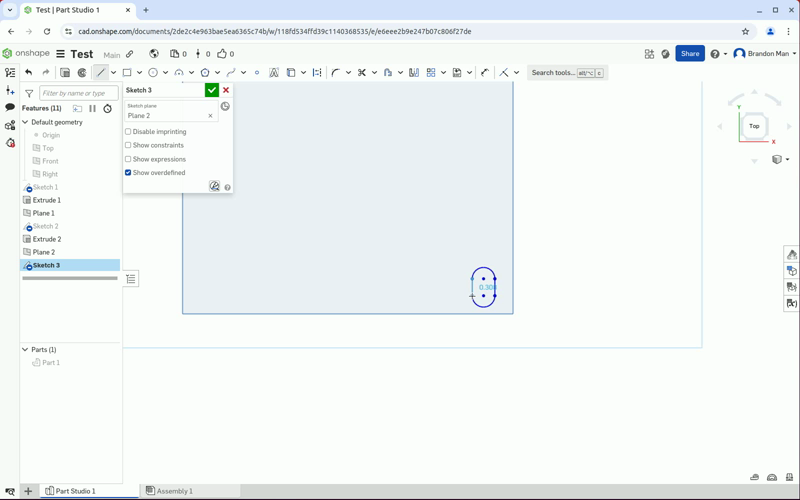
scroll(-6)
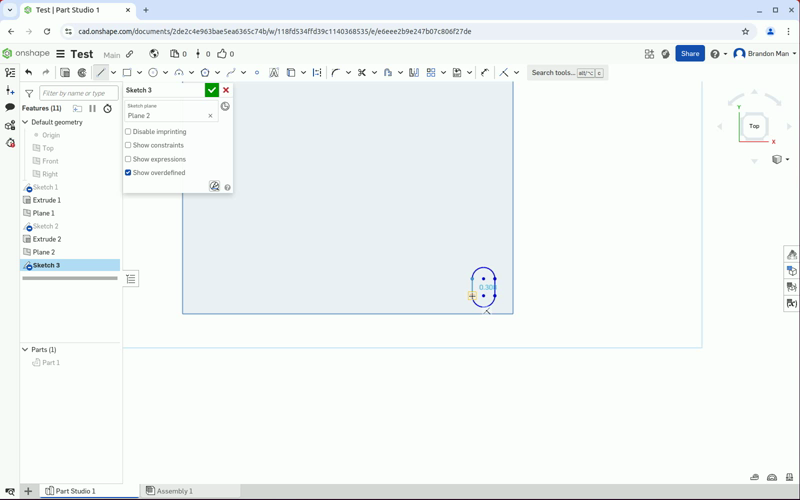
scroll(-6)
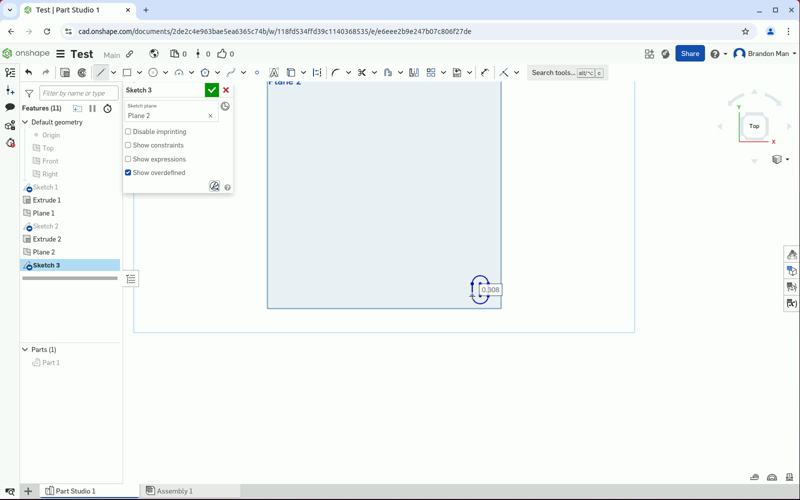
scroll(-6)
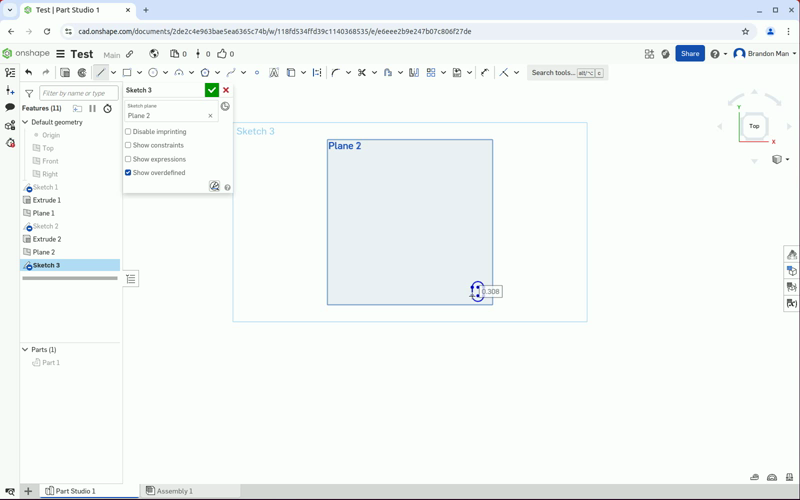
scroll(-6)
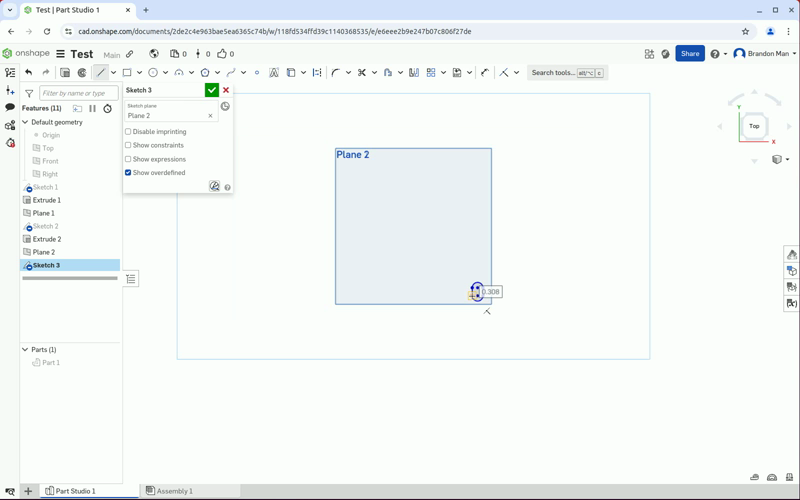
scroll(-6)
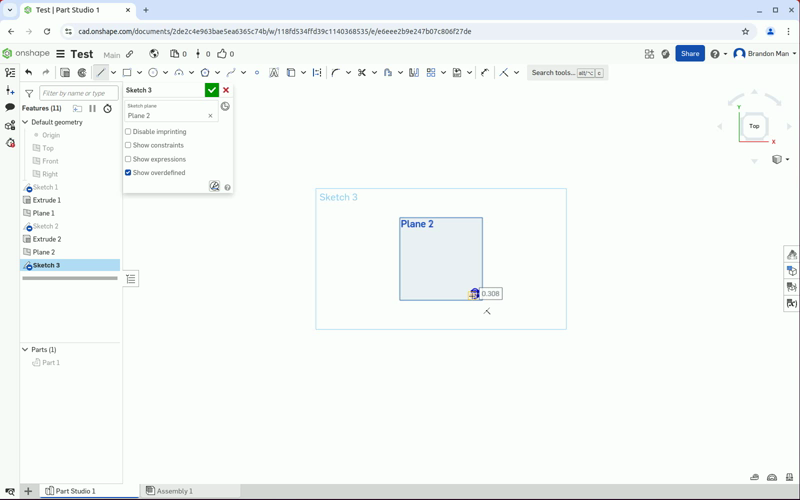
scroll(-6)
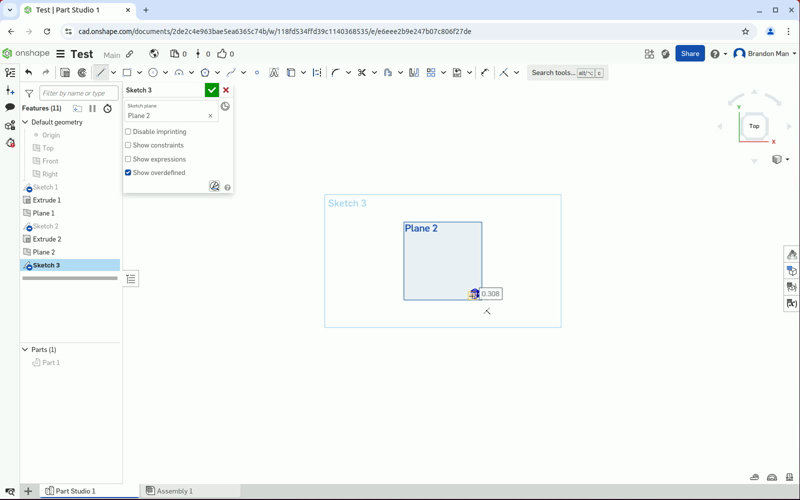
scroll(-6)
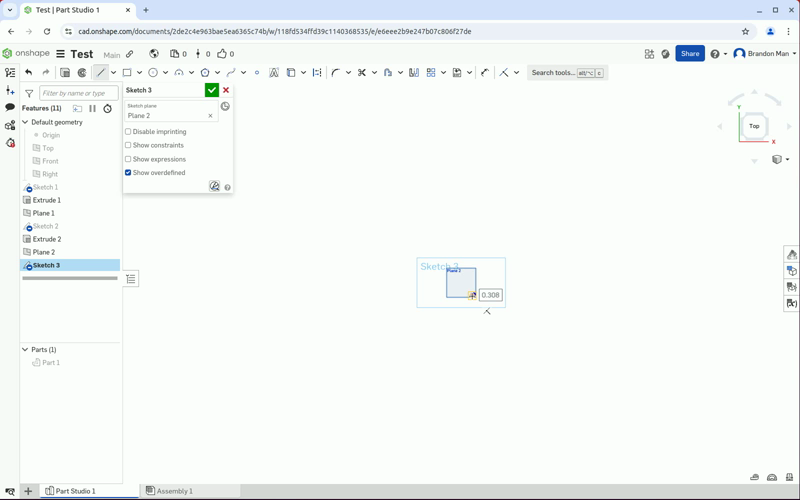
key(esc)
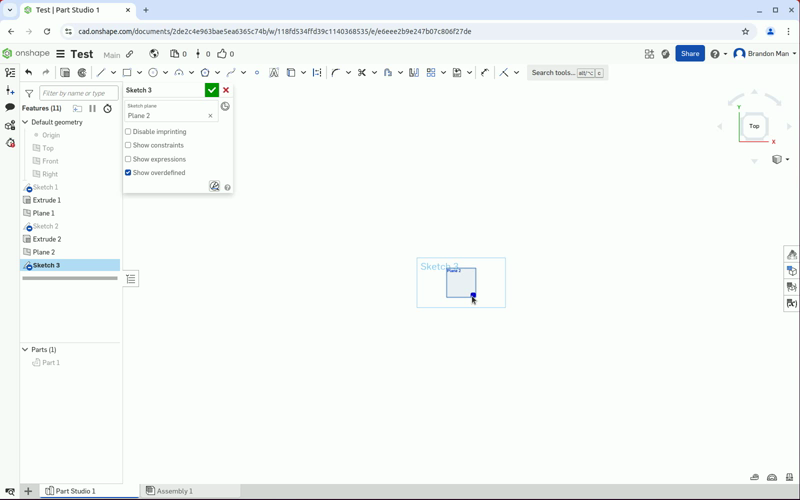
mouse_move(473, 293)
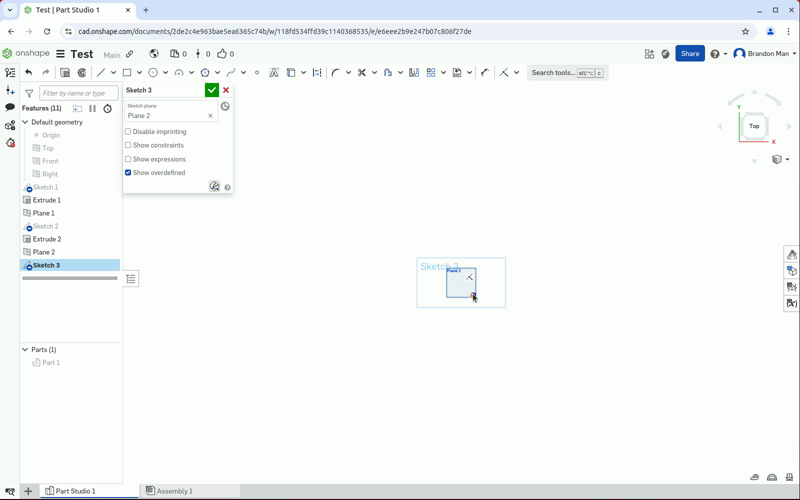
scroll(6)
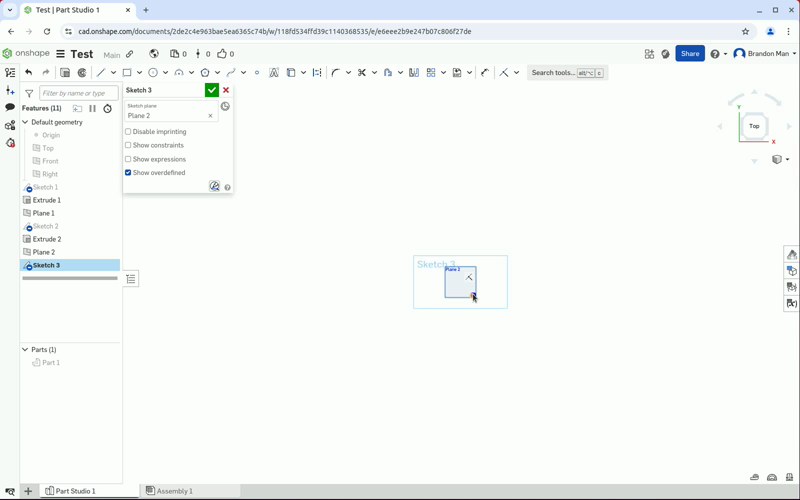
scroll(6)
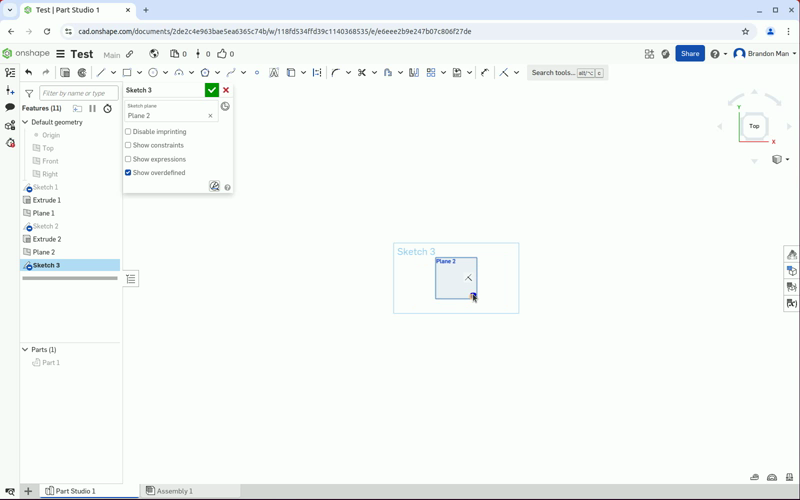
scroll(6)
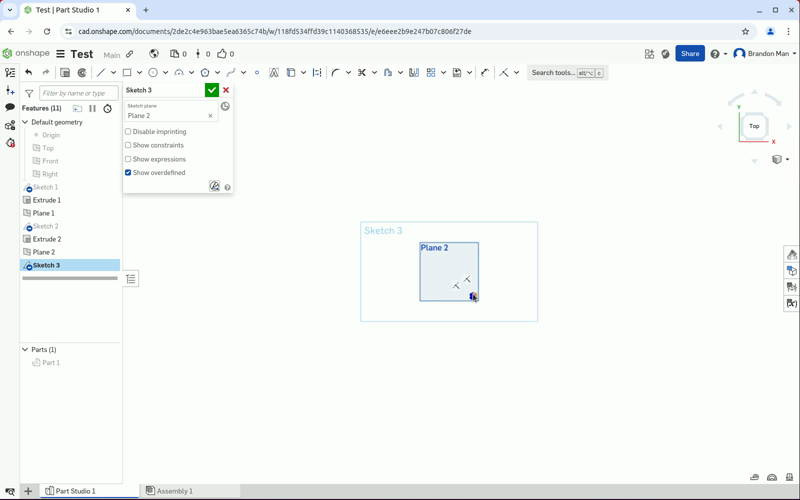
scroll(6)
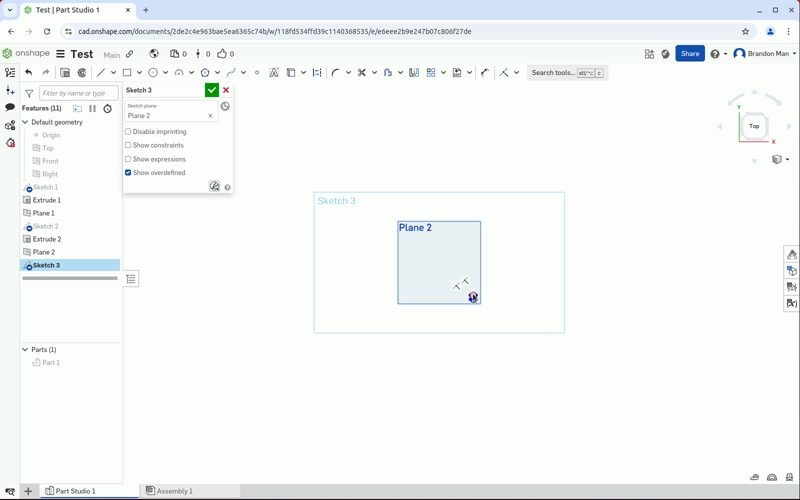
scroll(6)
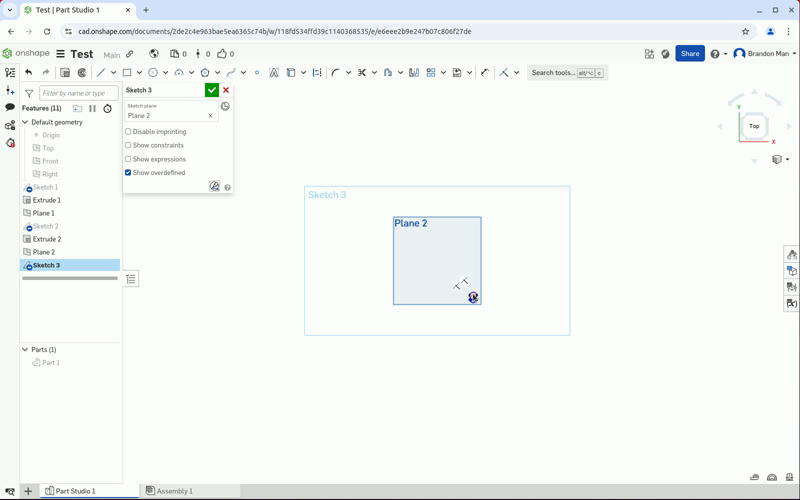
scroll(6)
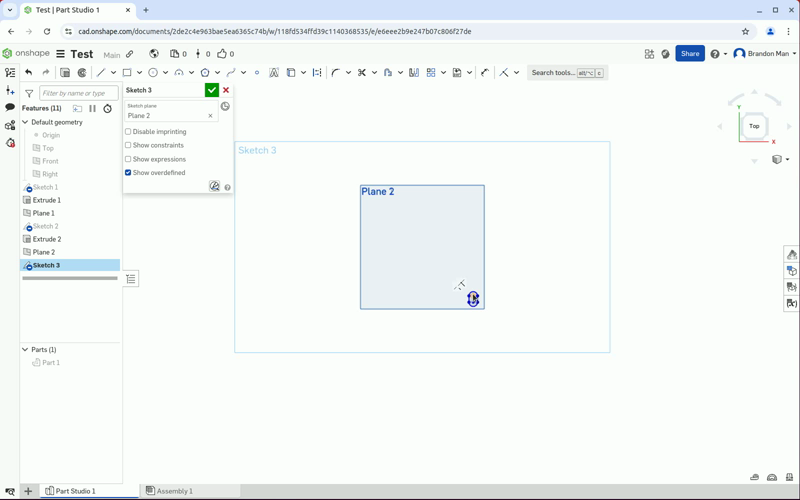
scroll(6)
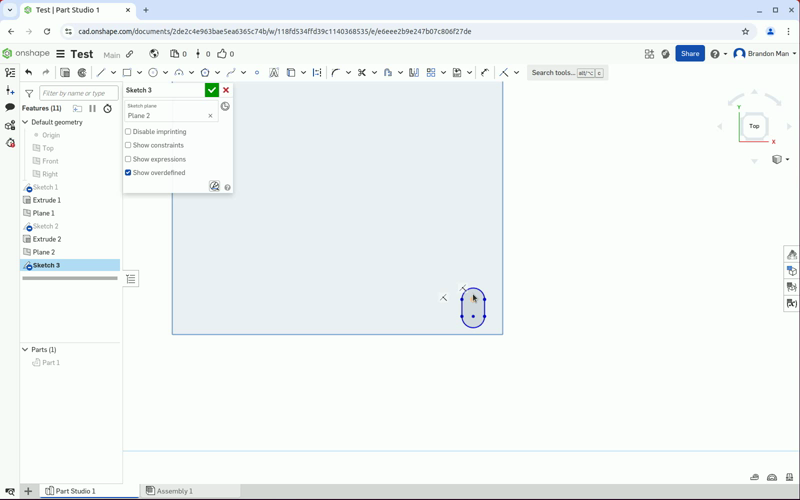
click(473, 293)
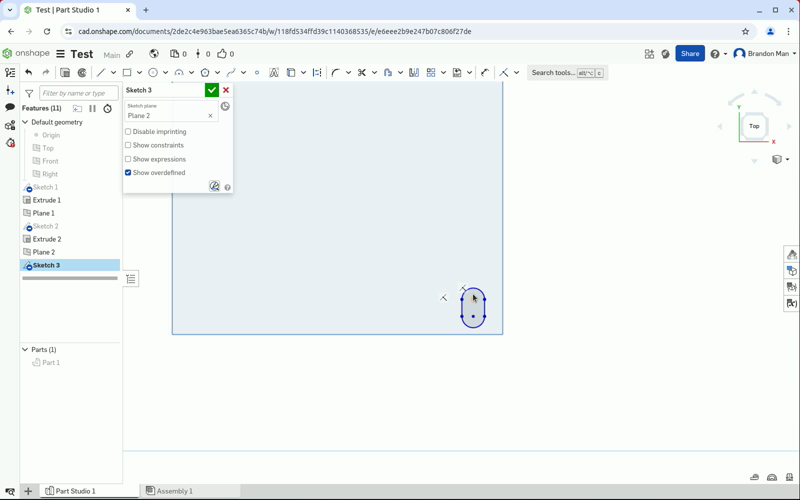
scroll(-6)
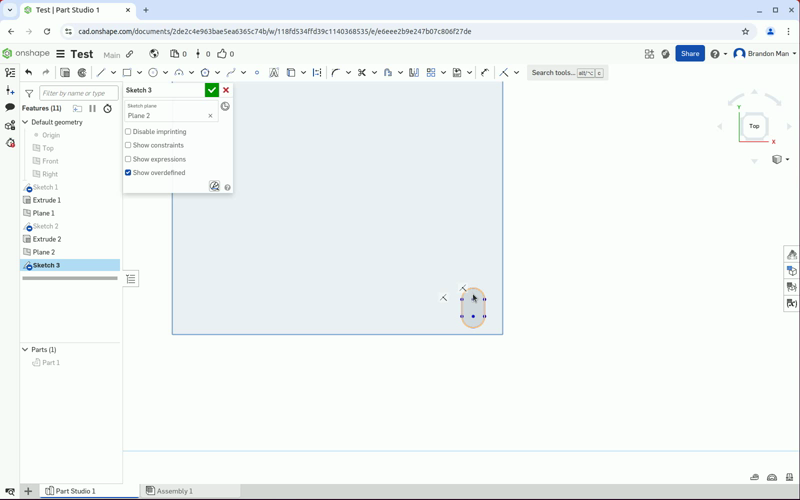
scroll(-6)
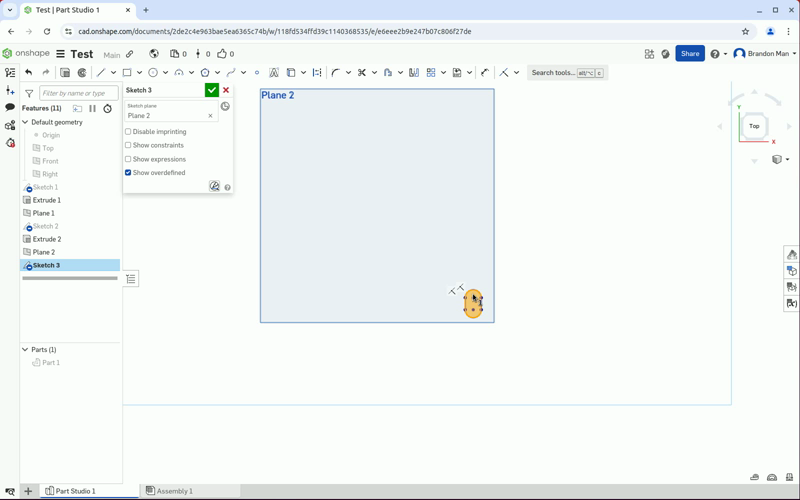
scroll(-6)
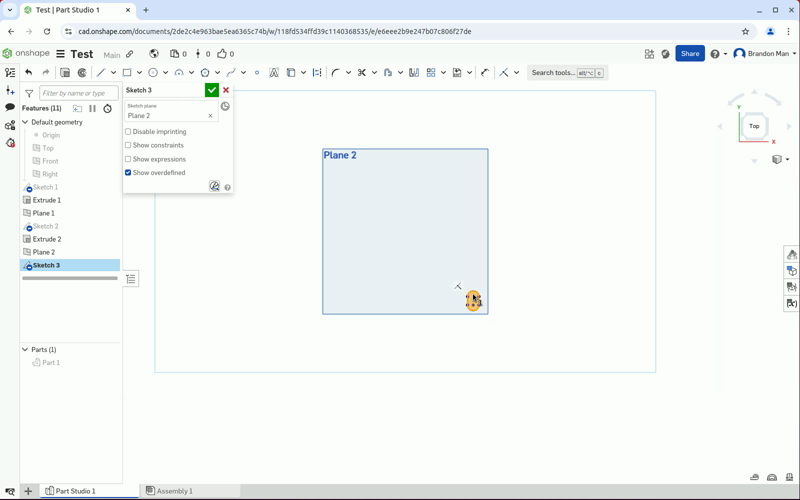
scroll(-6)
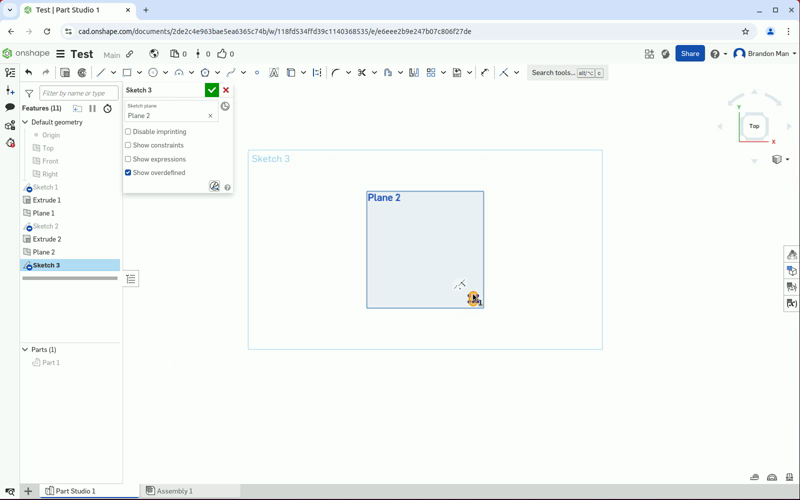
scroll(-6)
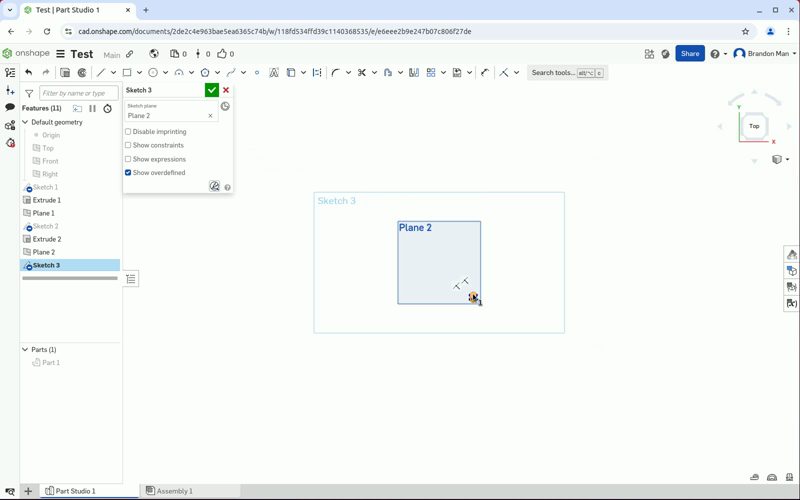
scroll(-6)
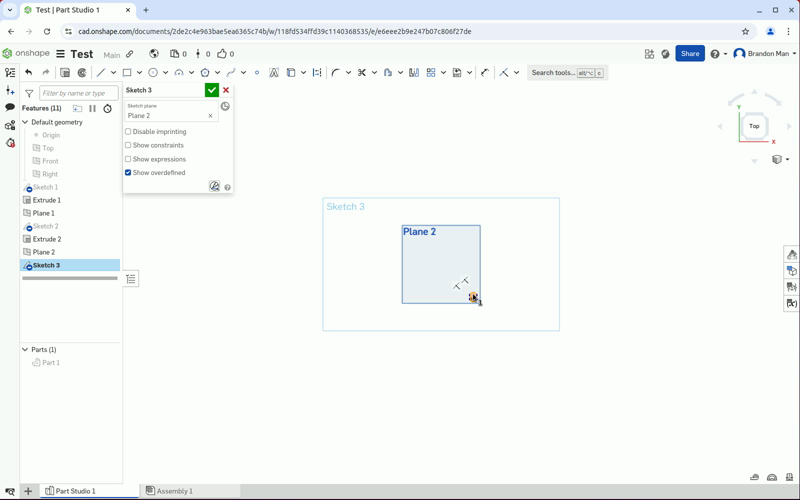
scroll(-6)
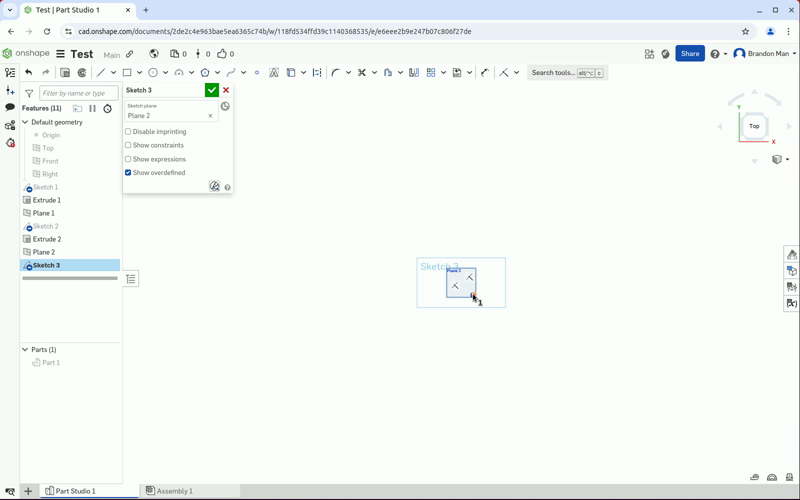
mouse_move(73, 352)
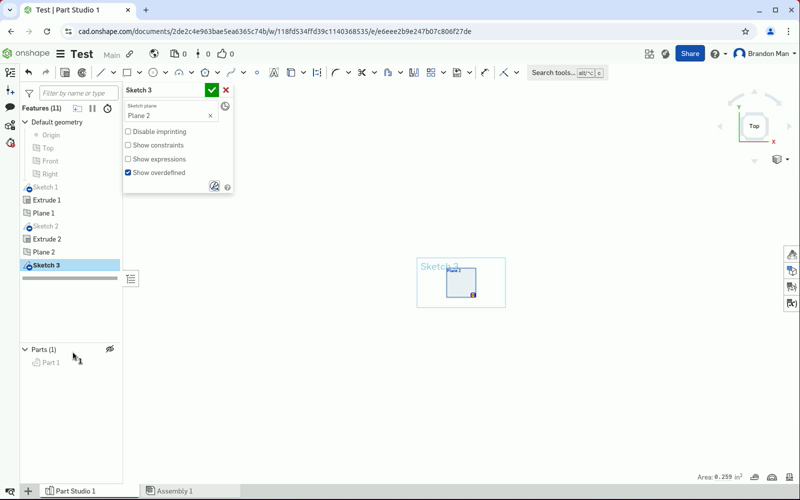
key(shift+y)
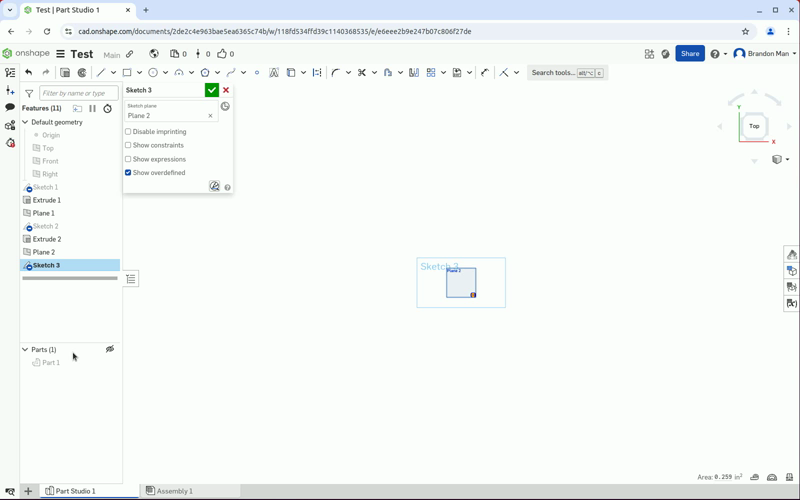
key(shift+e)
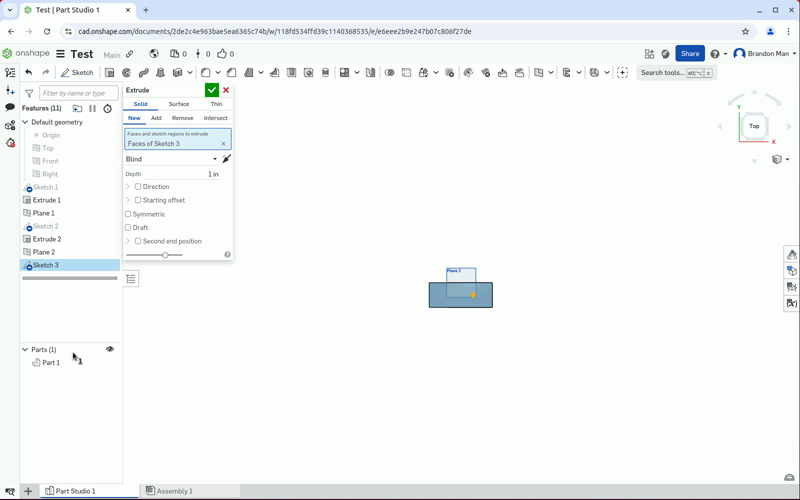
mouse_move(143, 106)
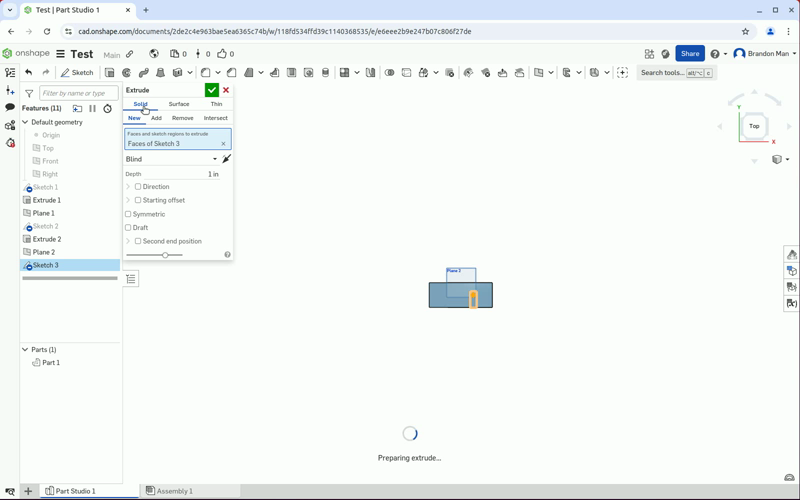
click(143, 106)
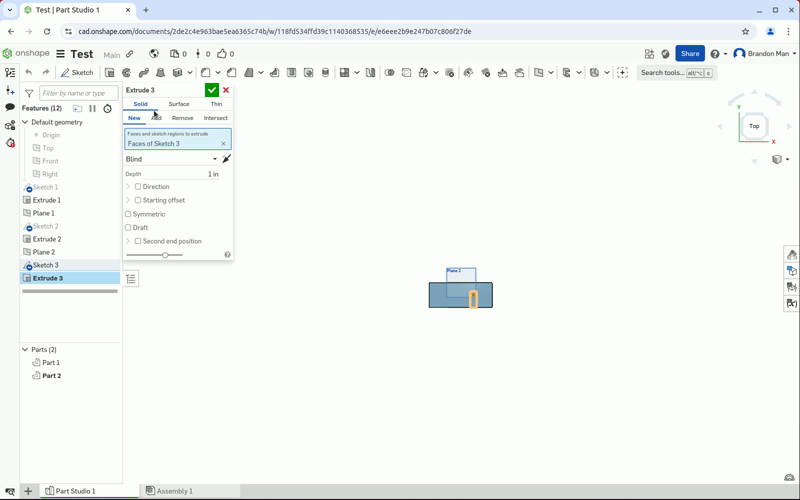
mouse_move(186, 120)
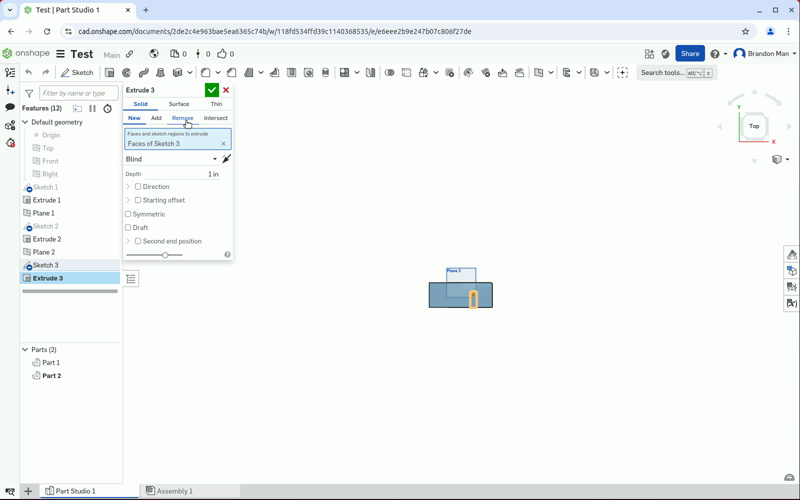
click(186, 120)
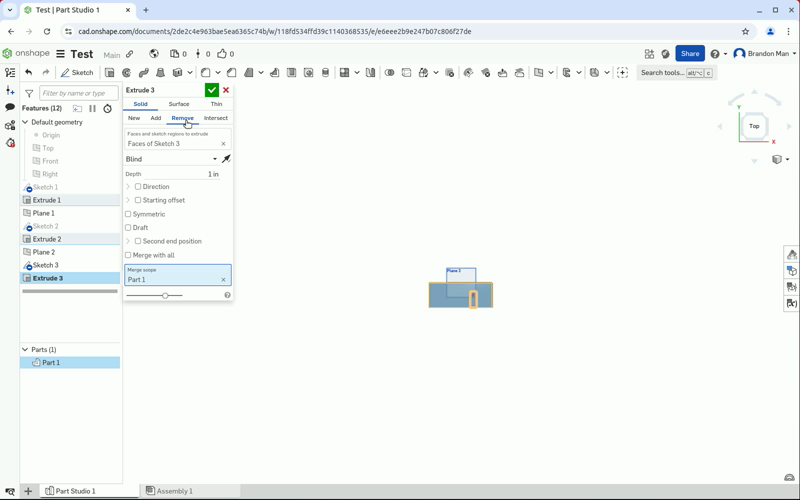
key(tab, 4)
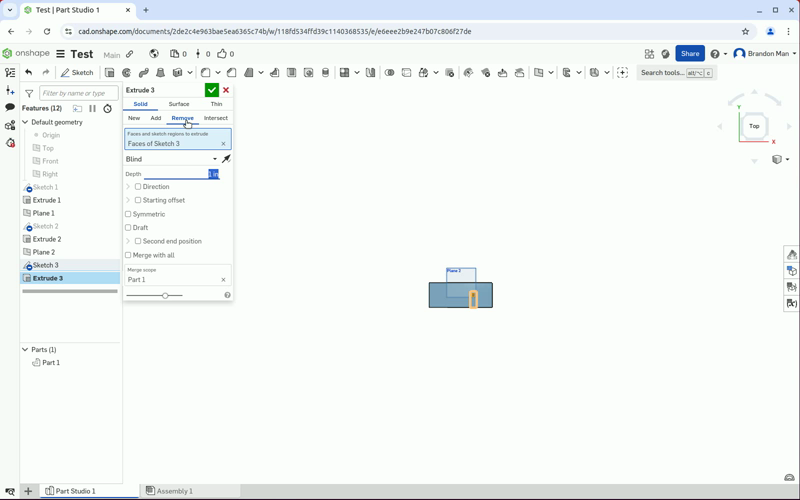
text(6.499)
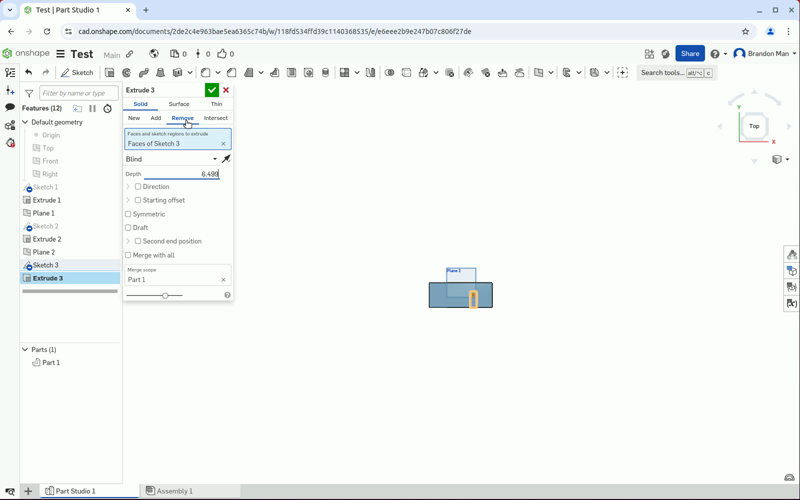
key(tab, 6)
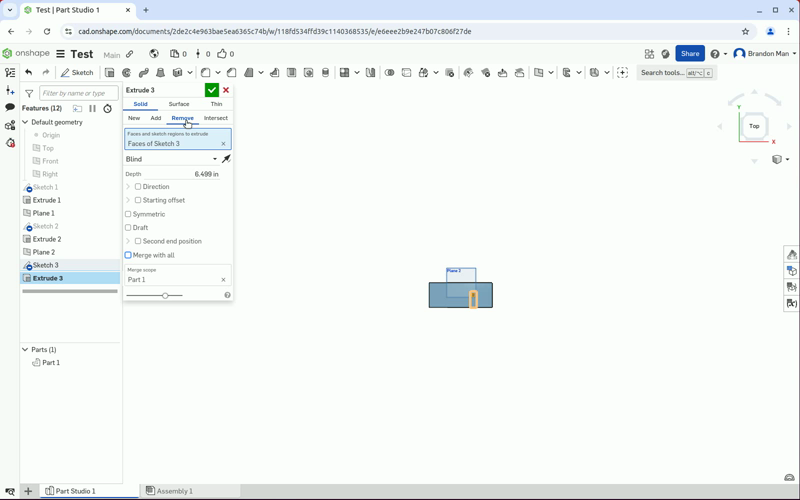
key(space)
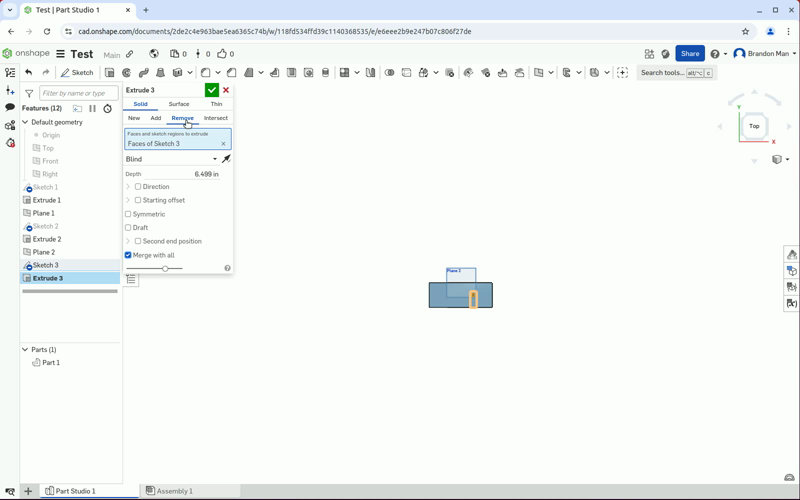
key(enter)
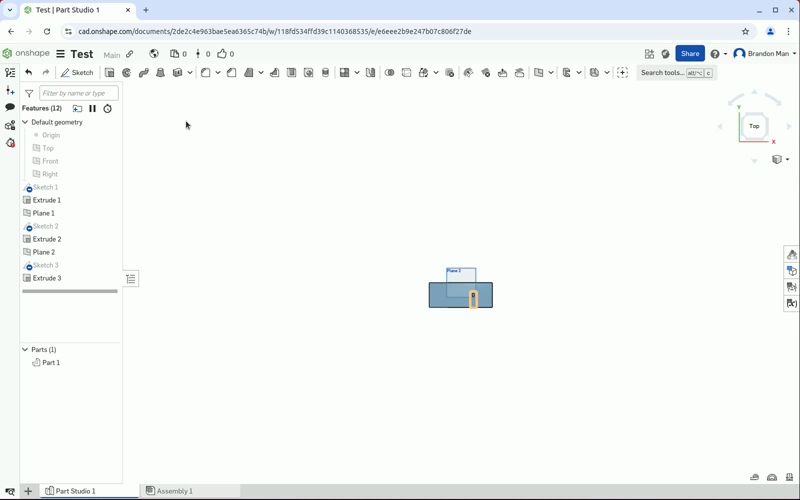
key(shift+h)
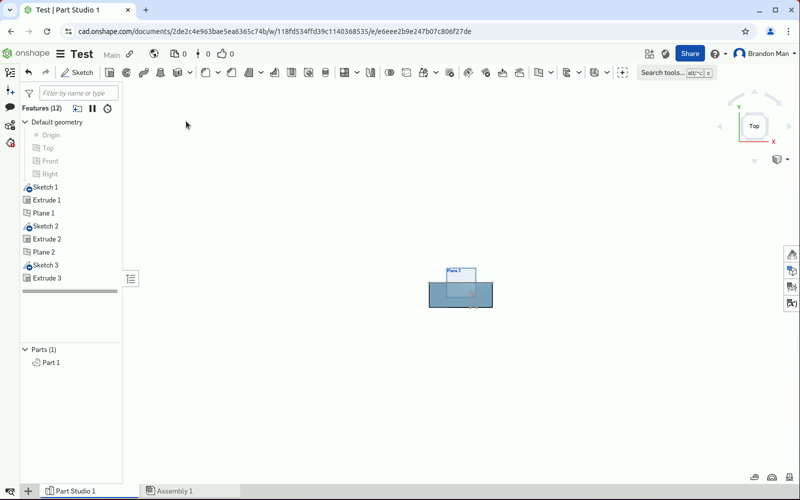
key(shift+h)
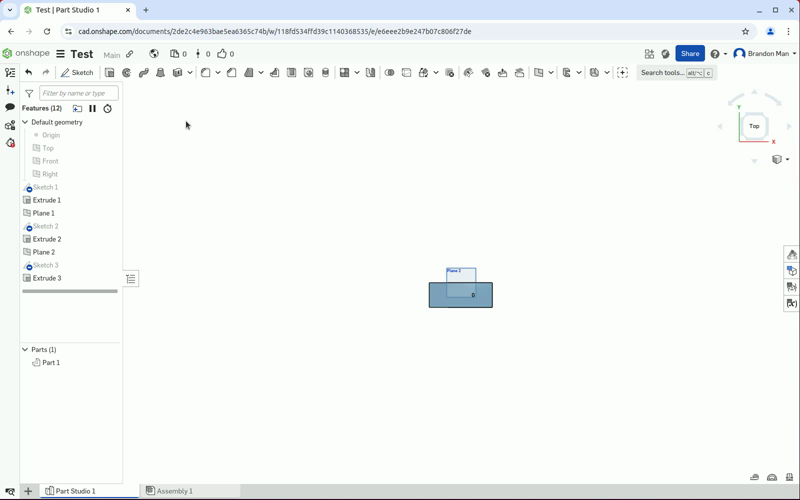
mouse_move(73, 189)
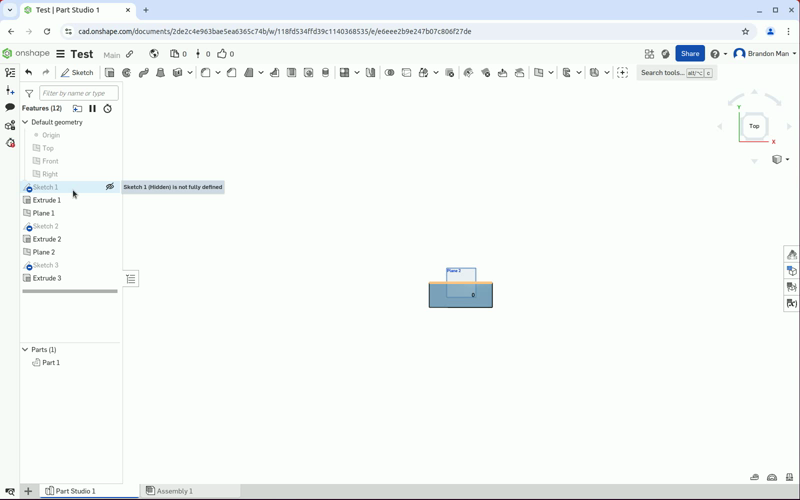
click(73, 189)
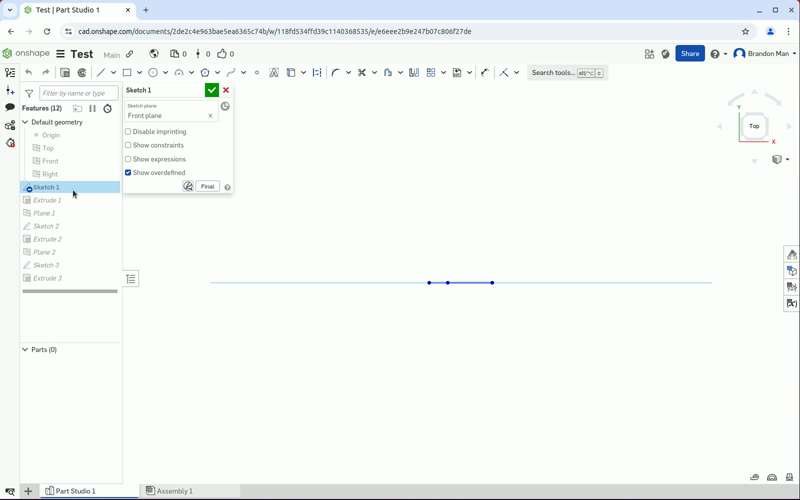
mouse_move(229, 92)
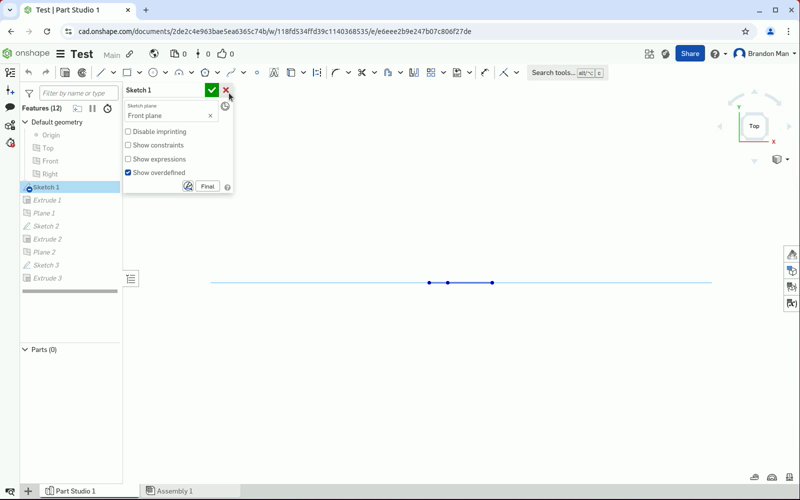
click(229, 92)
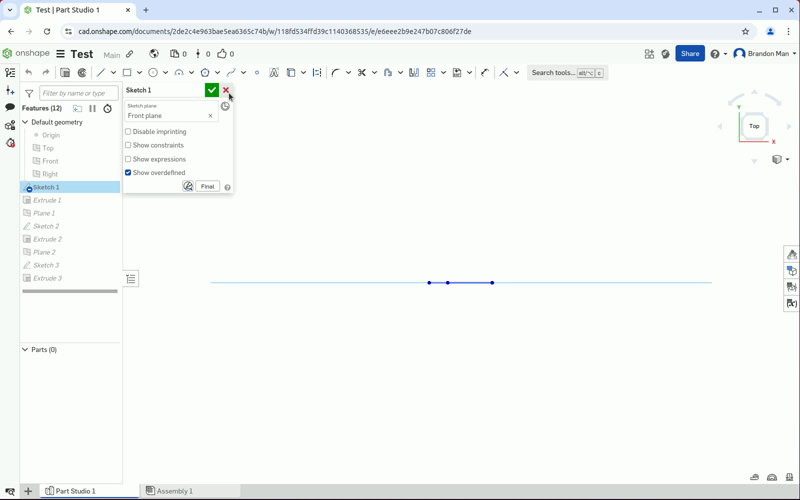
key(shift+s)
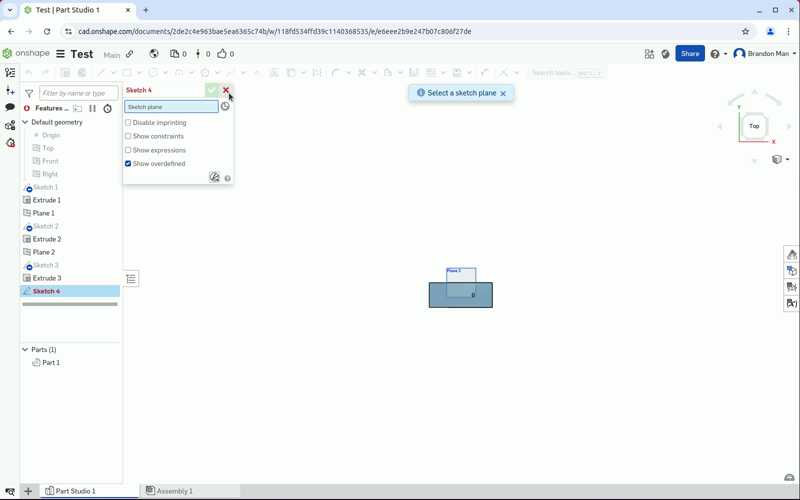
mouse_move(73, 254)
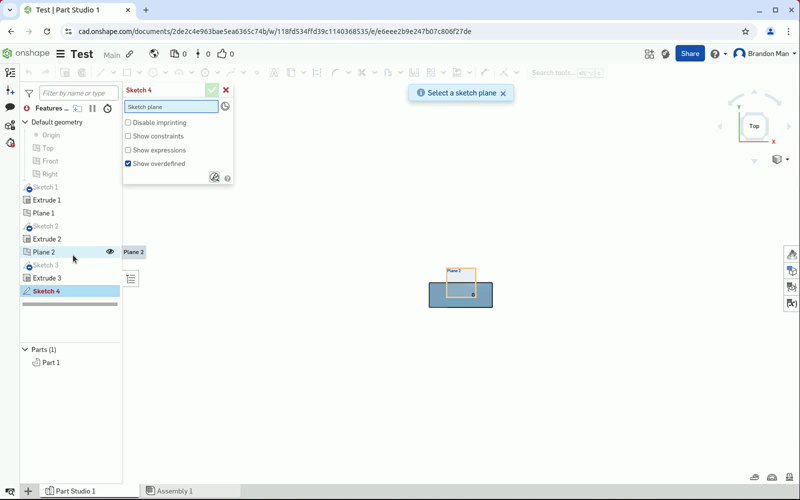
click(73, 254)
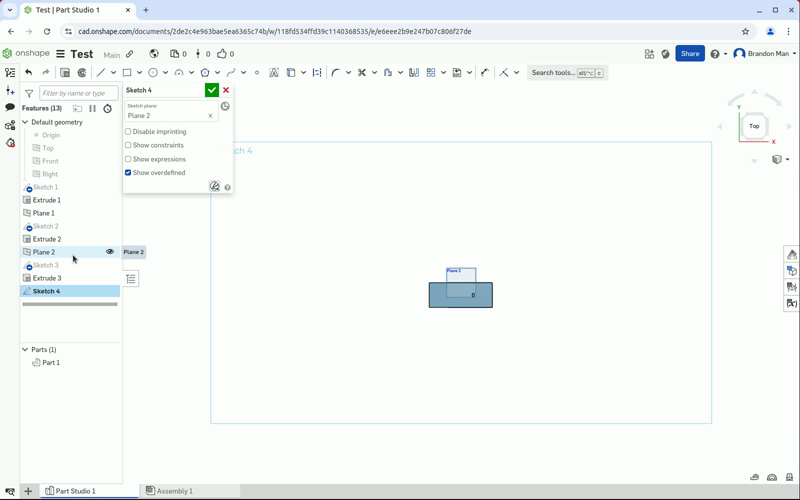
mouse_move(73, 352)
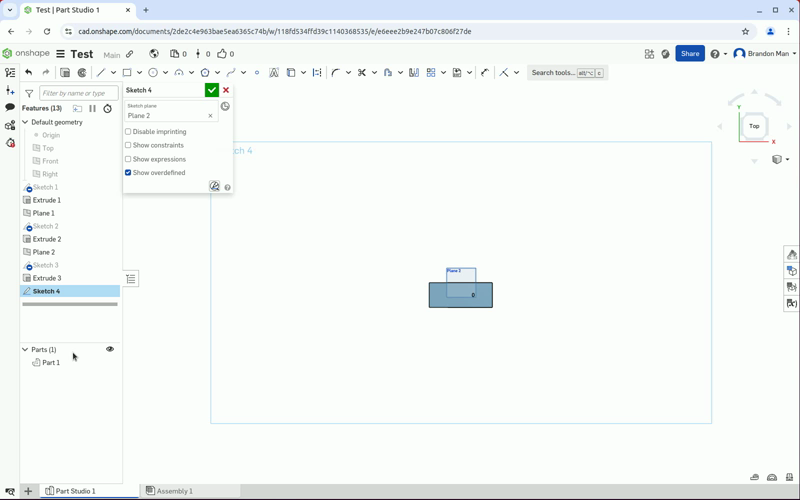
key(y)
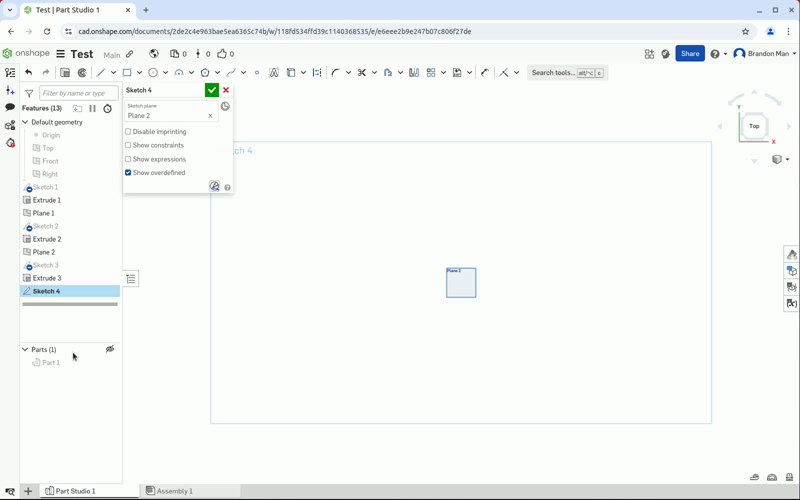
key(l)
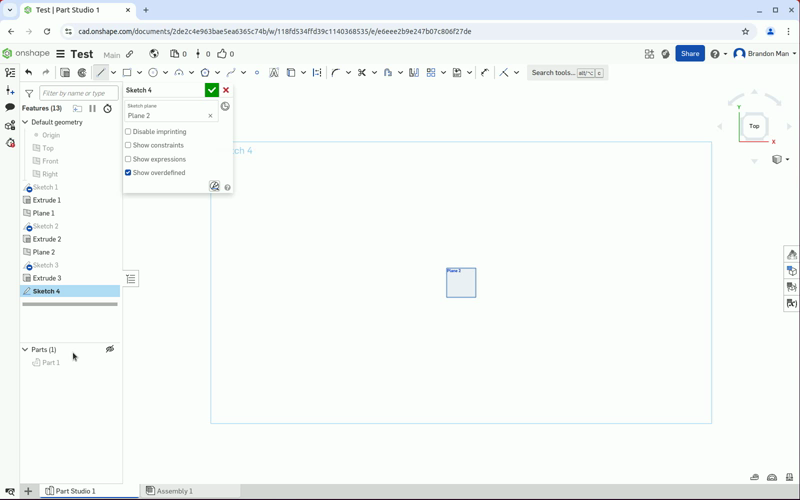
key_down(shift)
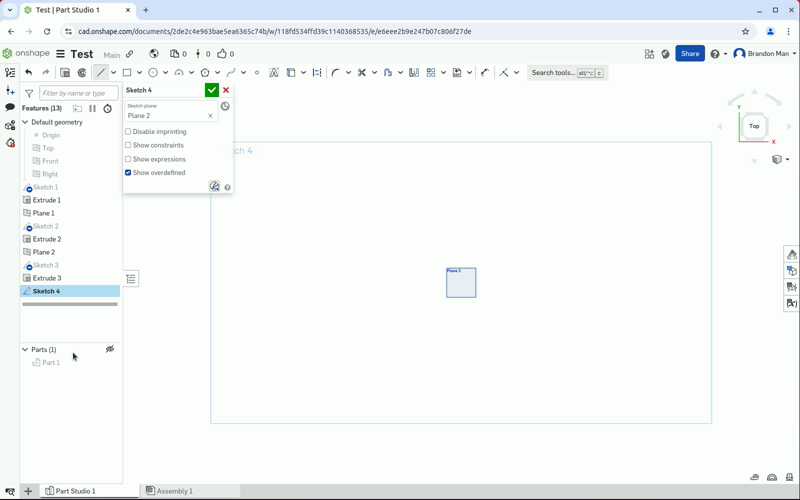
mouse_move(429, 307)
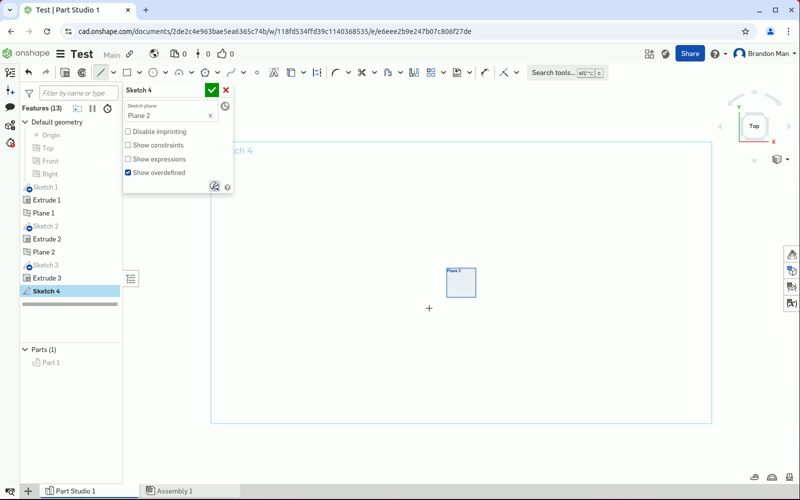
click(429, 307)
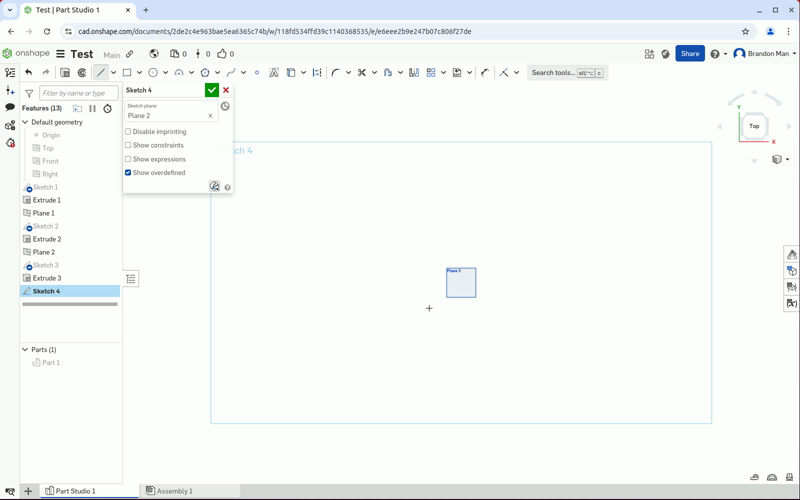
key_up(shift)
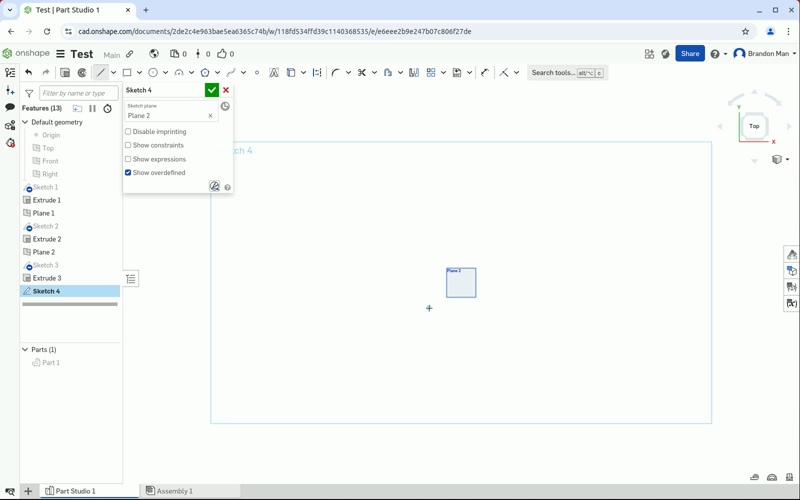
key_down(shift)
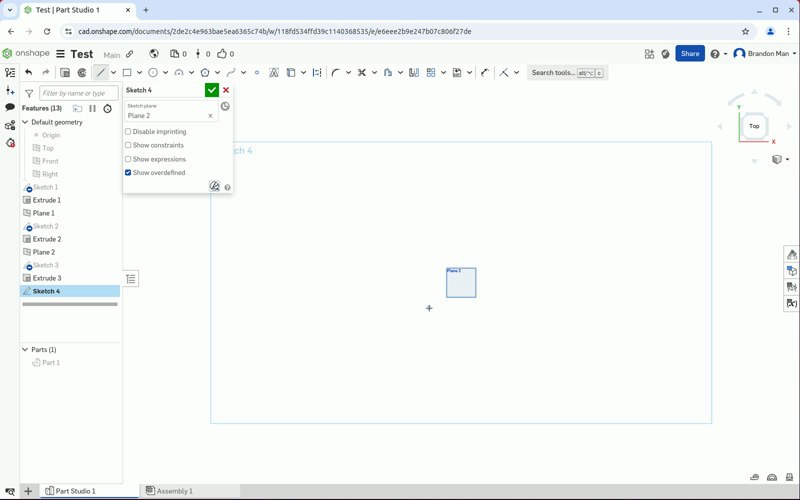
mouse_move(491, 307)
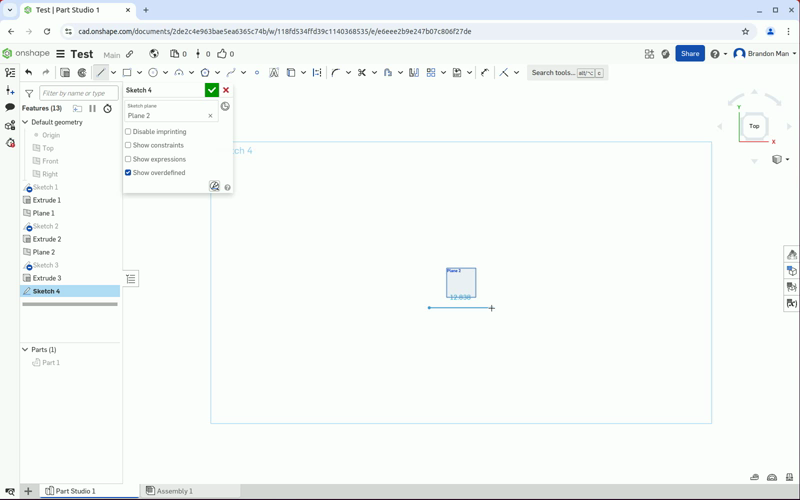
click(491, 307)
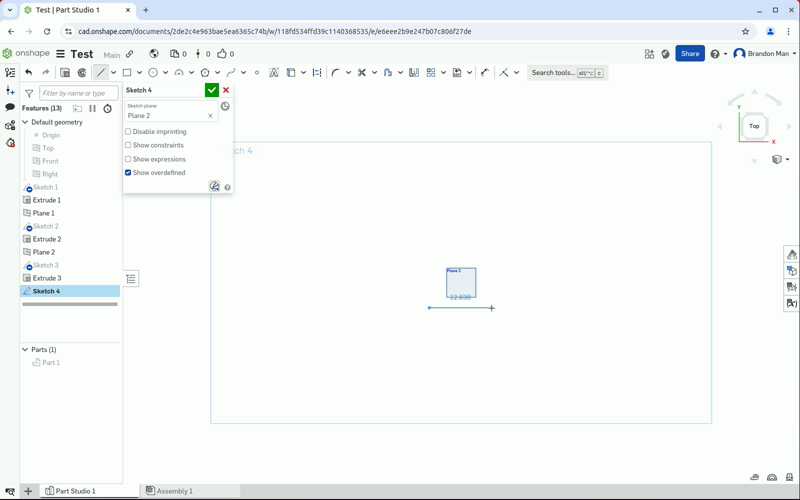
key_up(shift)
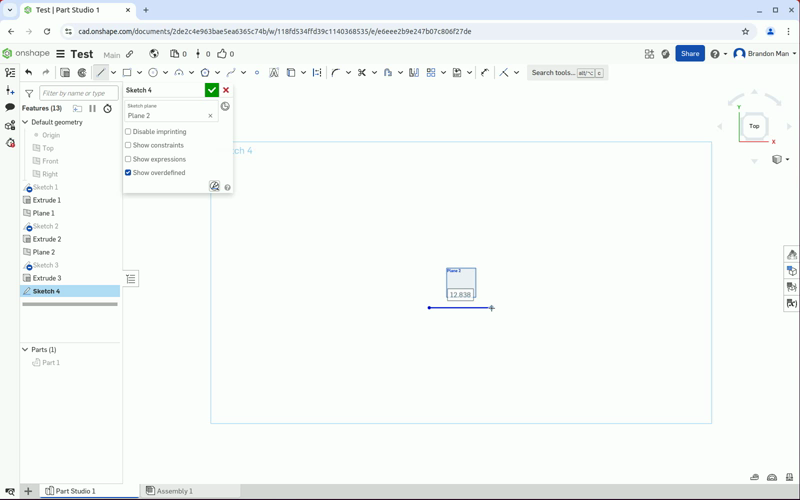
key_down(shift)
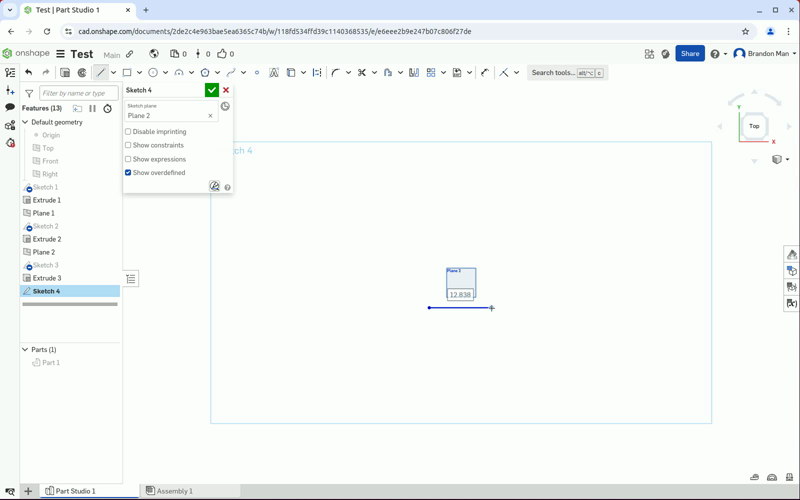
mouse_move(521, 307)
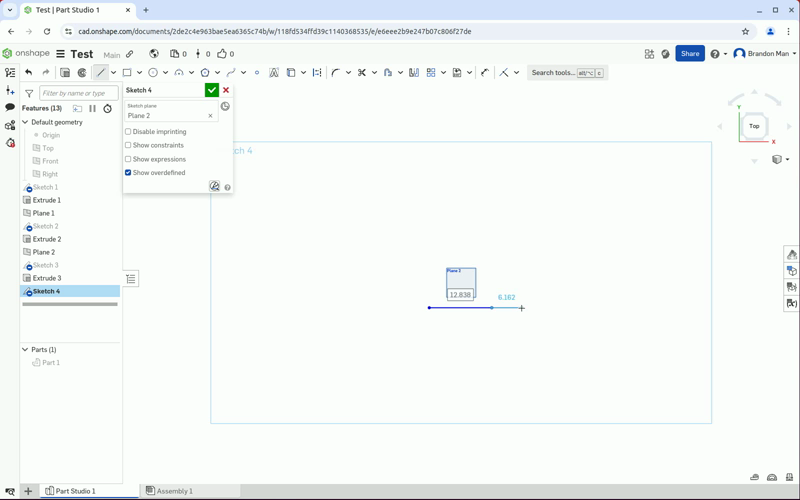
mouse_move(491, 297)
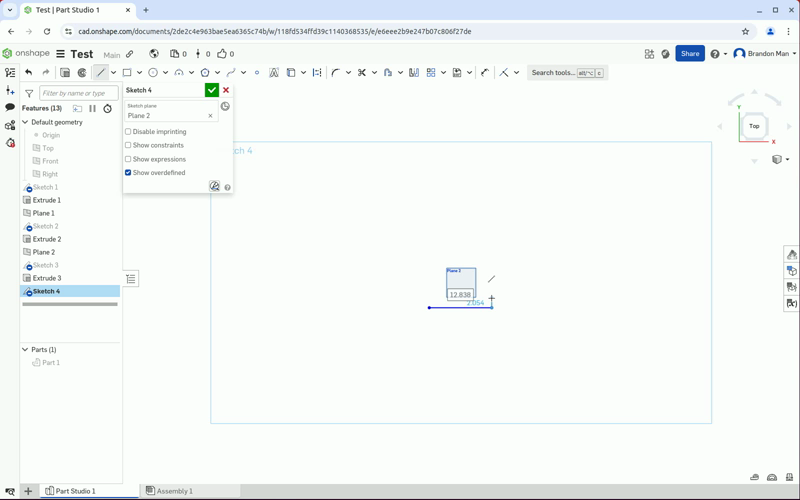
click(491, 297)
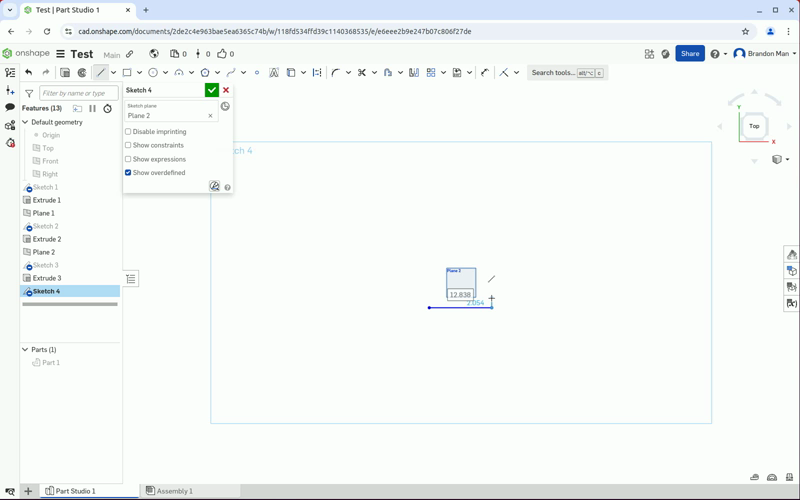
key_up(shift)
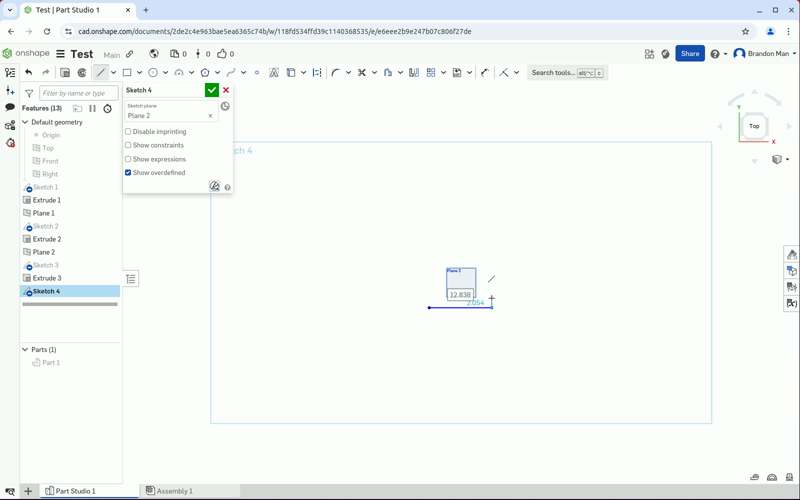
key_down(shift)
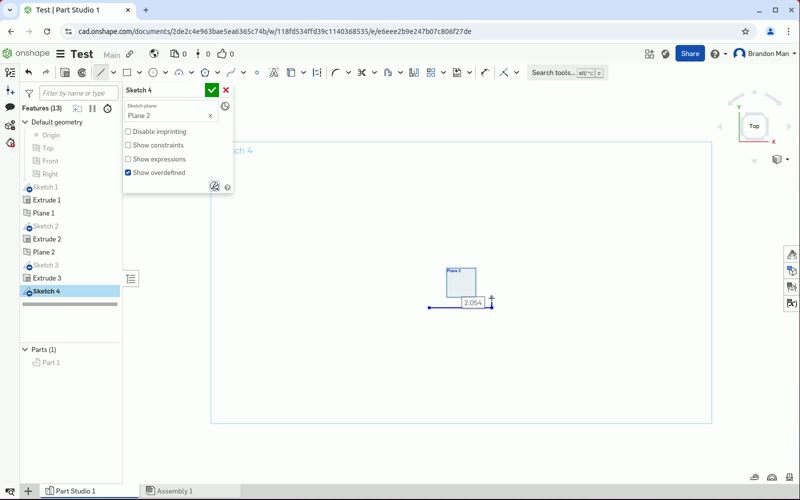
mouse_move(521, 297)
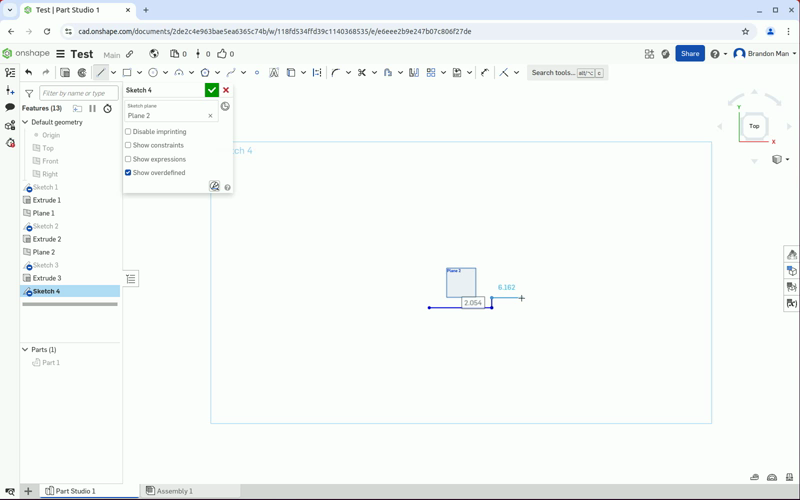
mouse_move(473, 297)
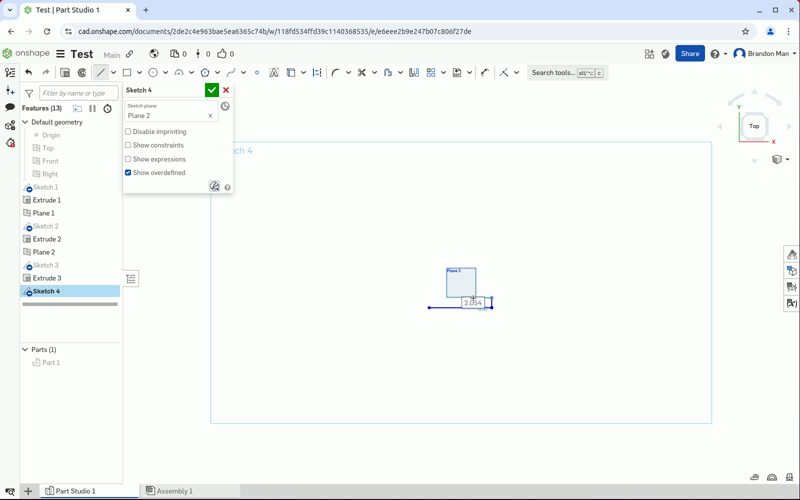
click(473, 297)
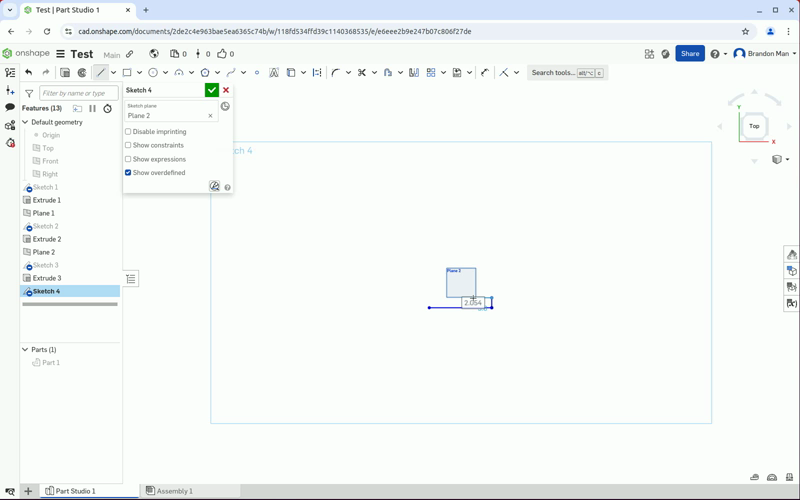
key_up(shift)
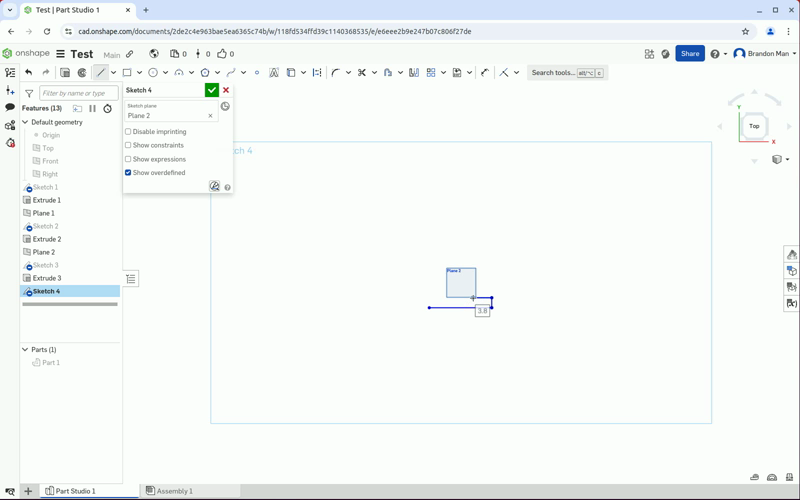
key_down(shift)
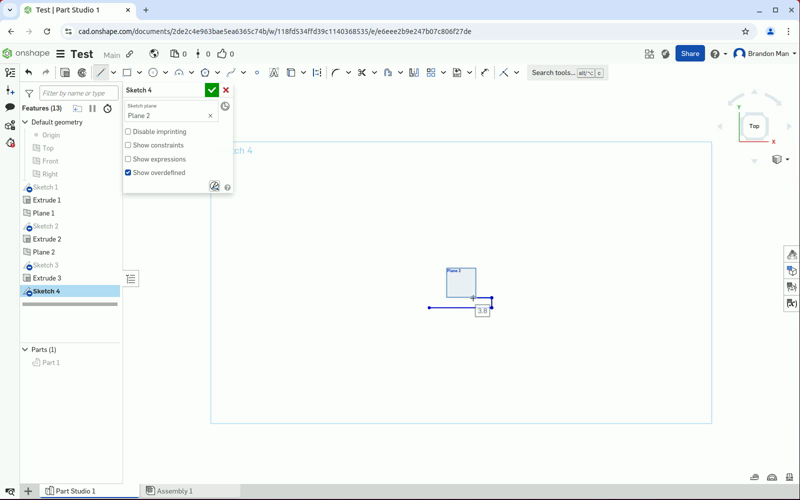
mouse_move(503, 297)
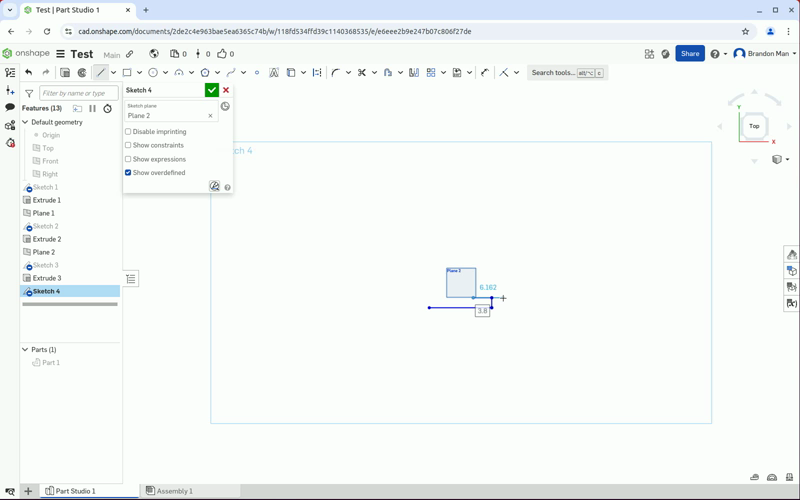
mouse_move(473, 294)
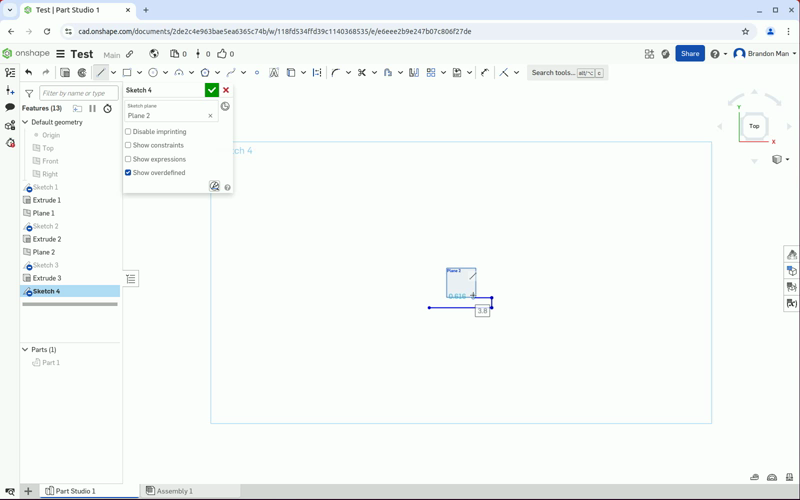
scroll(6)
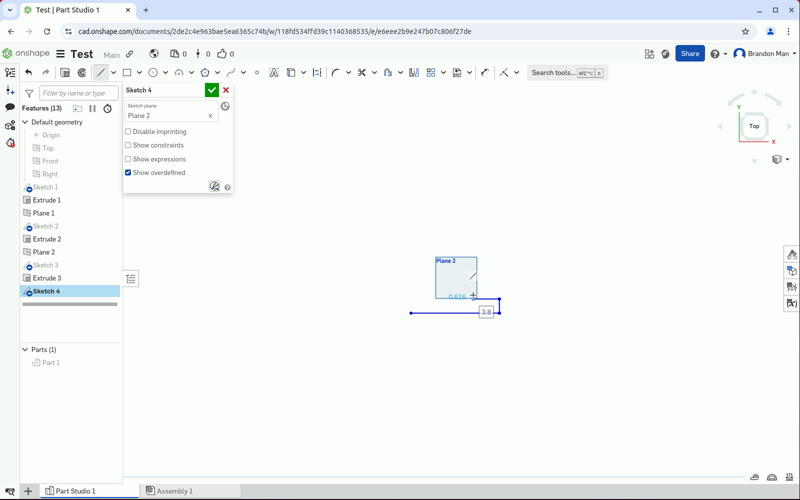
scroll(6)
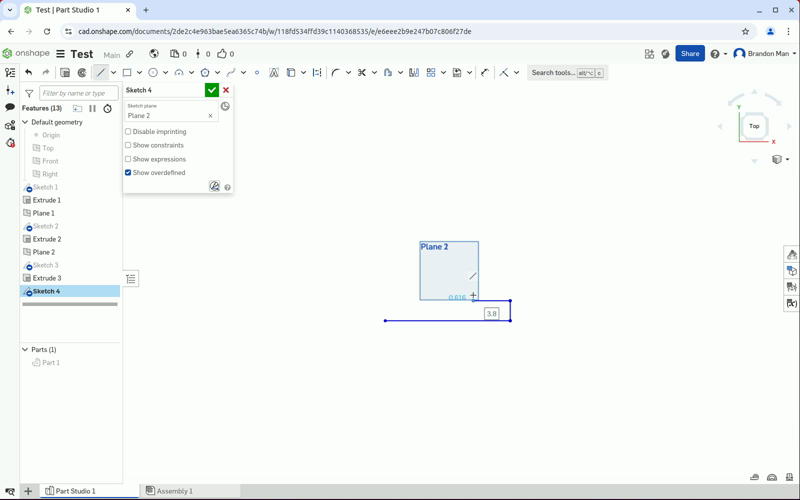
scroll(6)
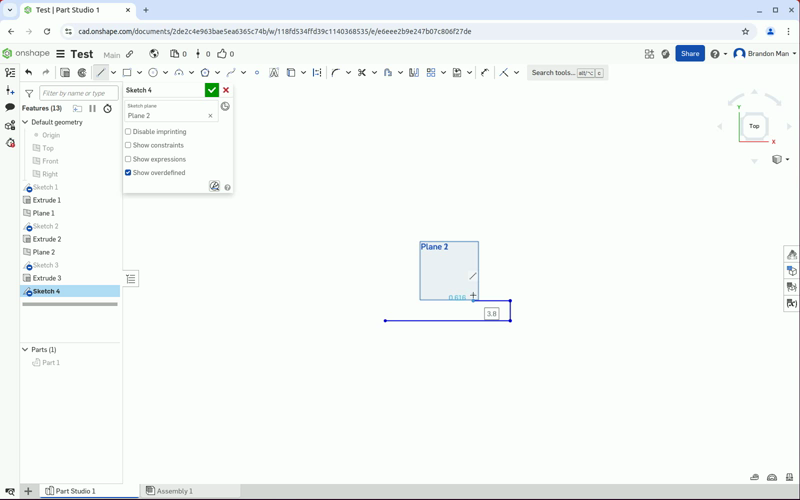
scroll(6)
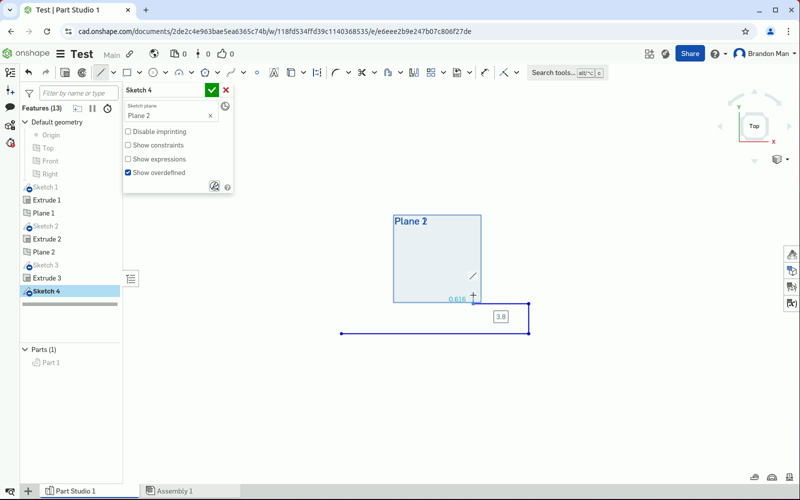
scroll(6)
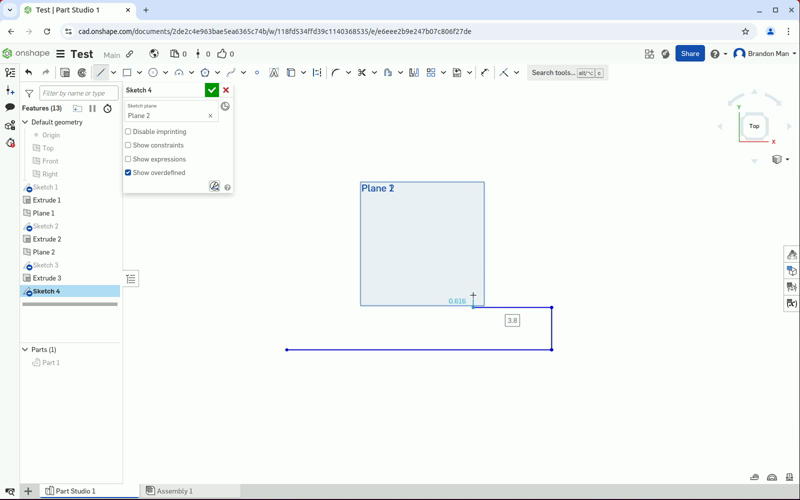
scroll(6)
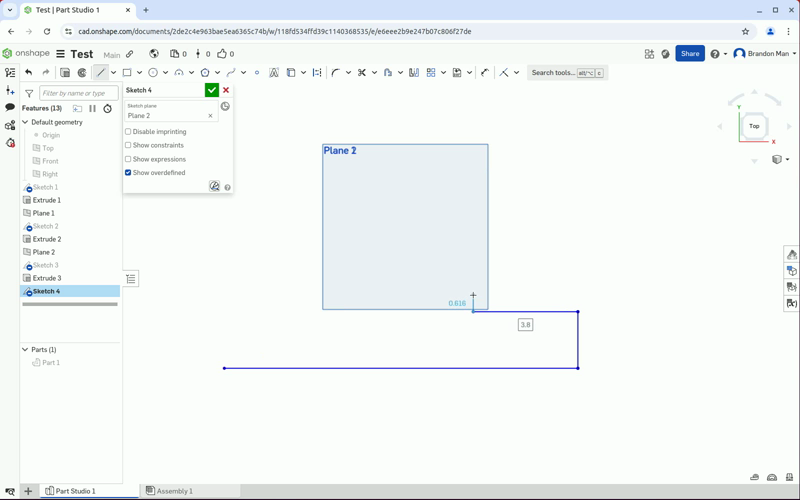
scroll(6)
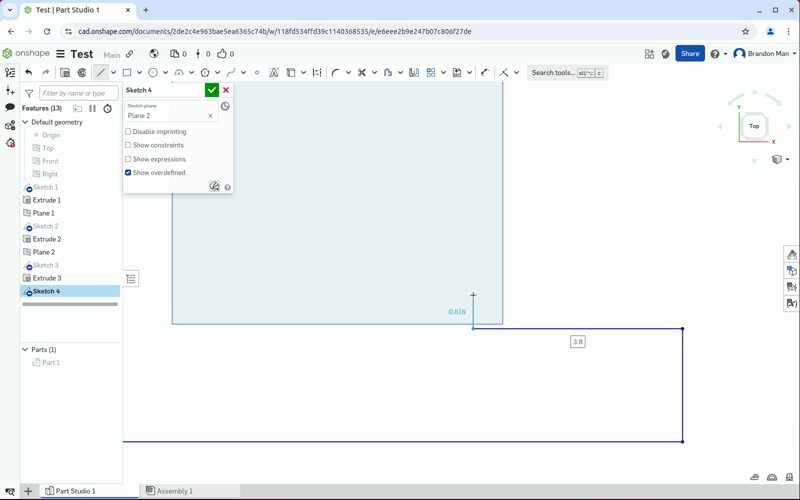
click(473, 294)
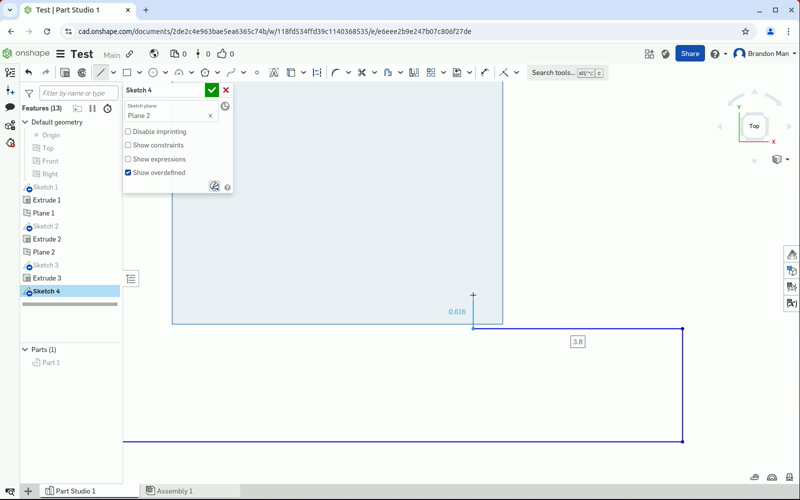
scroll(-6)
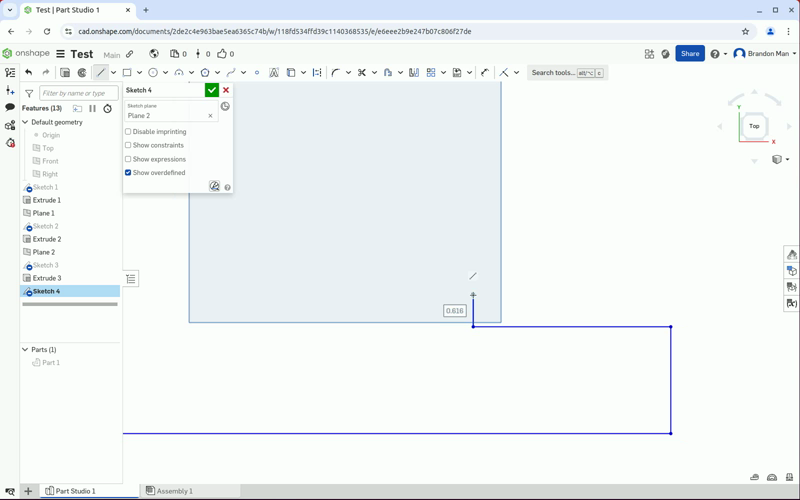
scroll(-6)
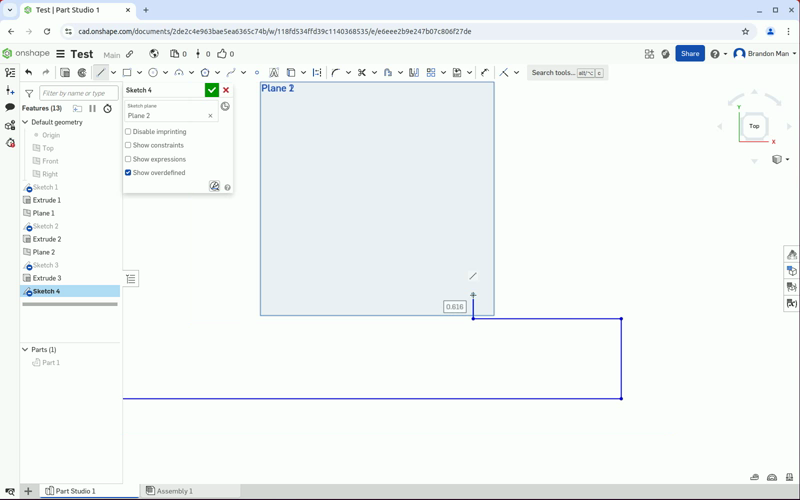
scroll(-6)
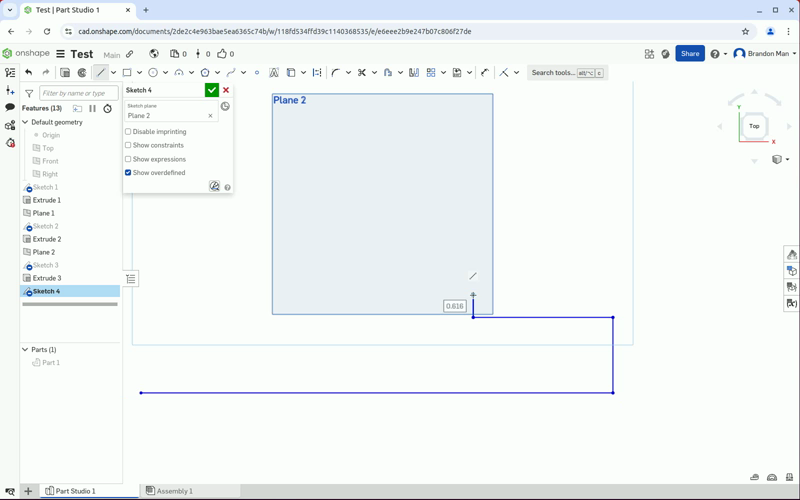
scroll(-6)
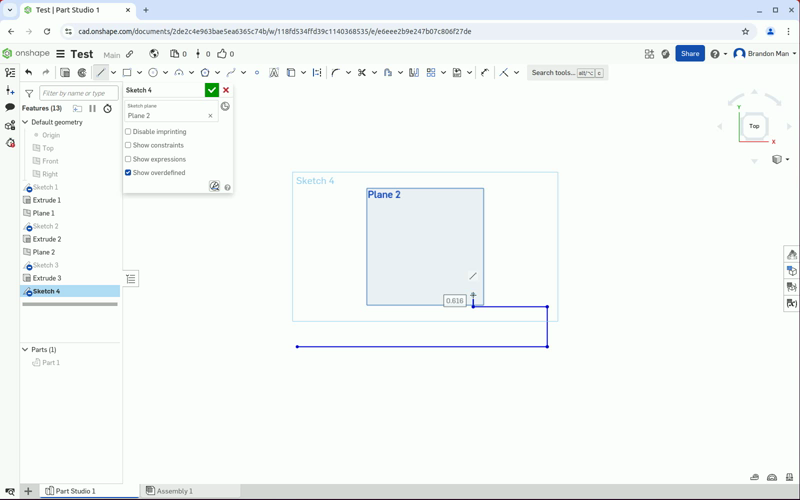
scroll(-6)
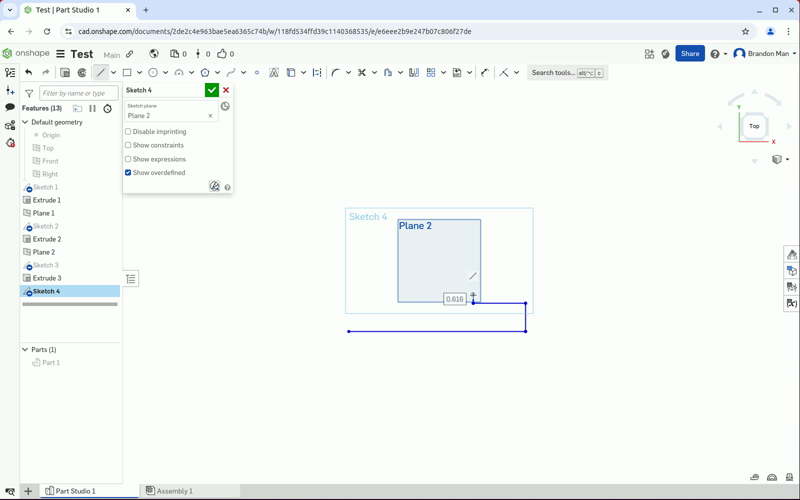
scroll(-6)
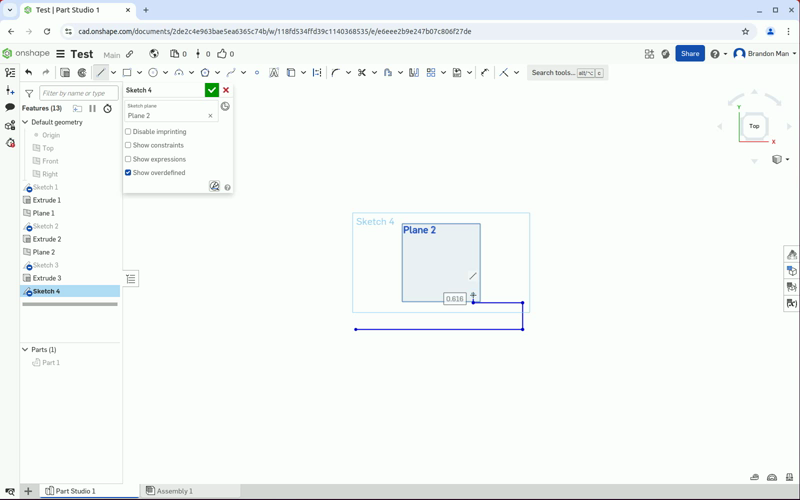
scroll(-6)
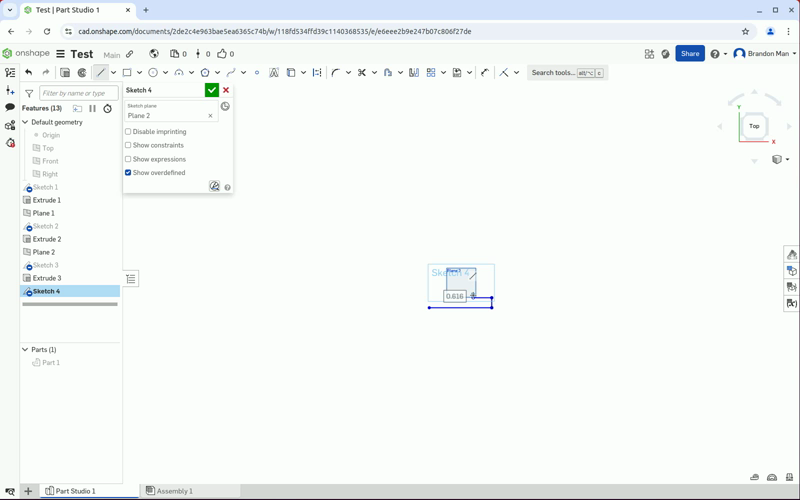
key_up(shift)
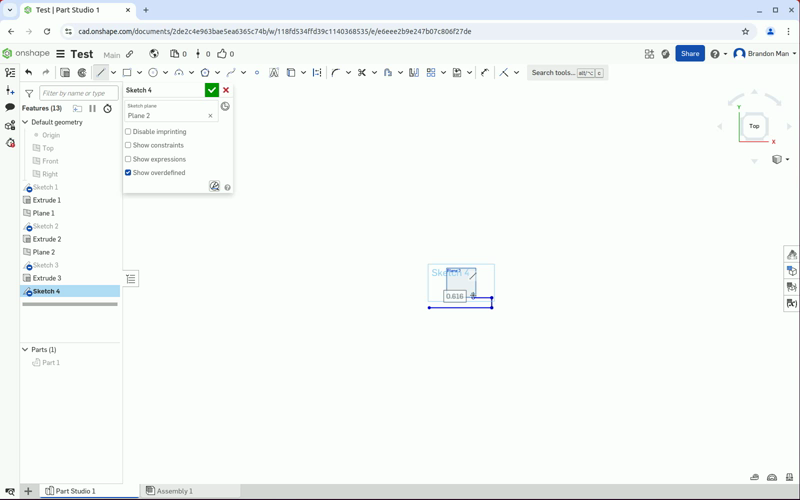
key(esc)
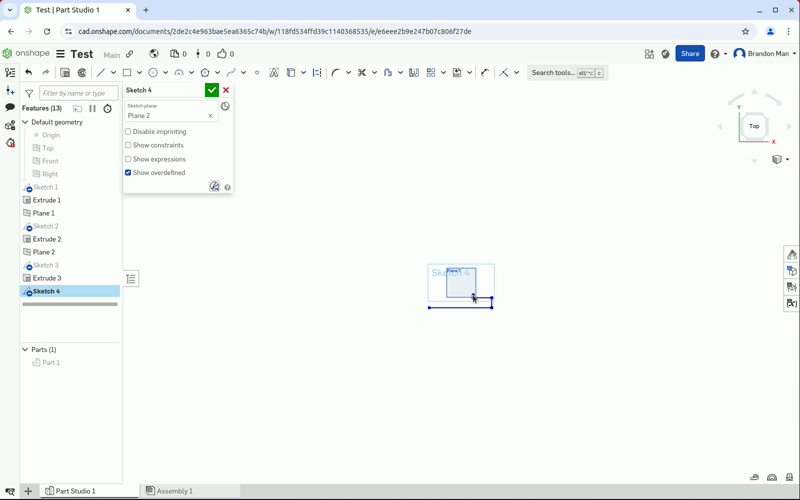
key(a)
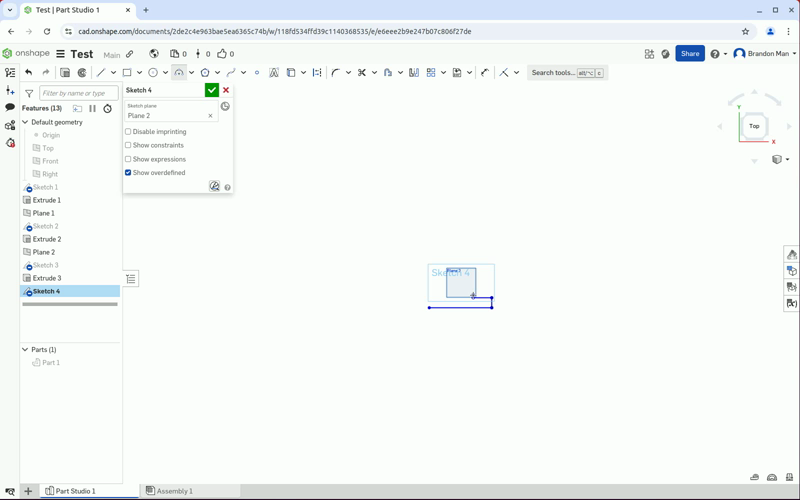
mouse_move(473, 294)
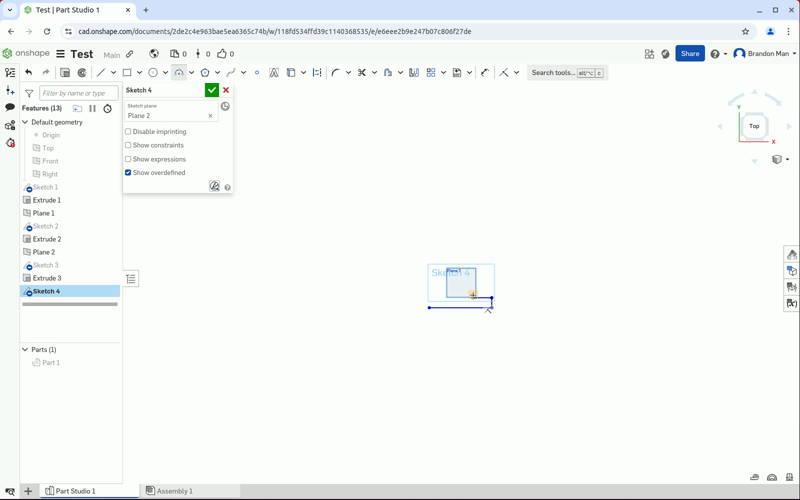
scroll(6)
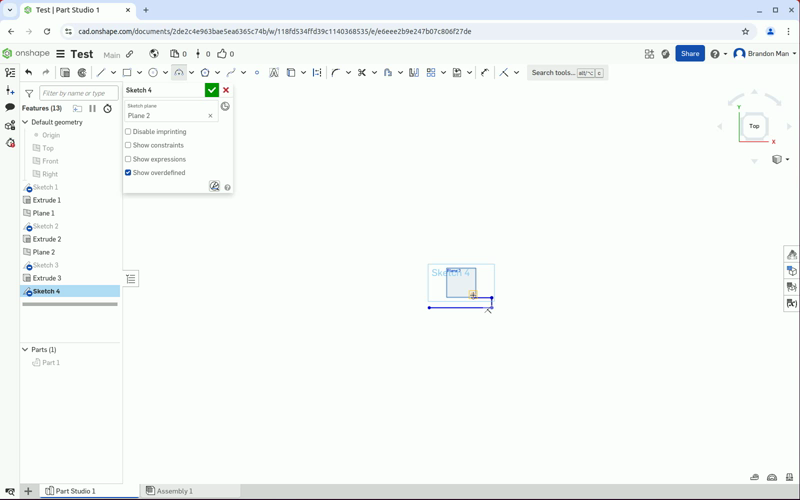
scroll(6)
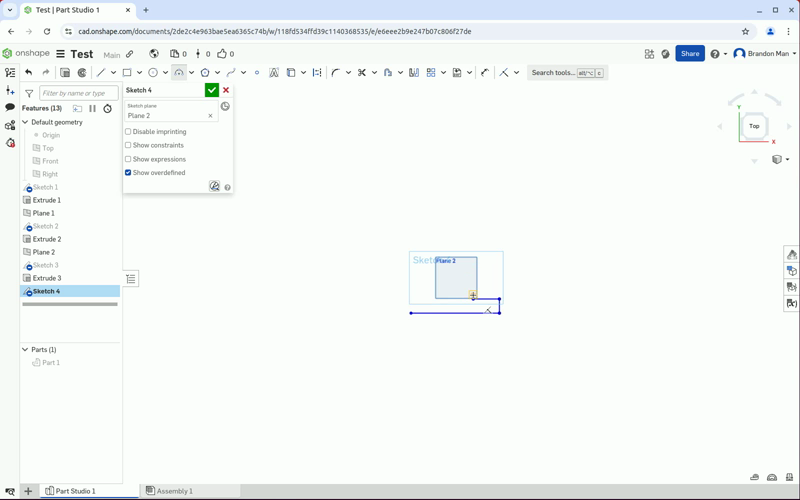
scroll(6)
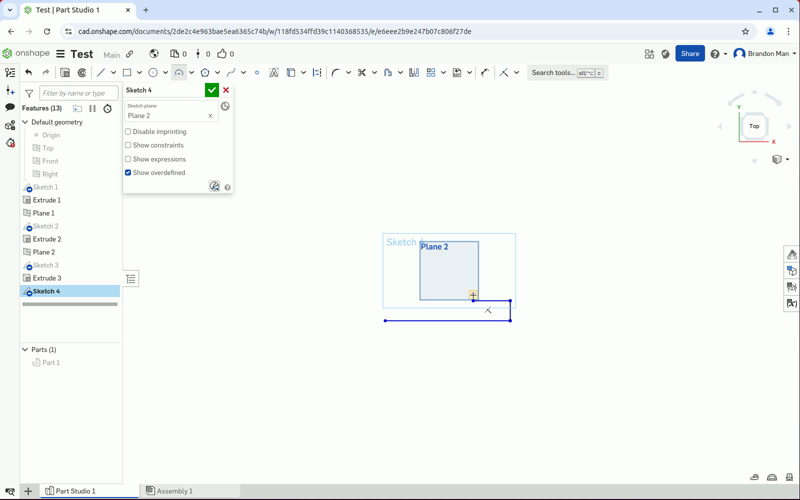
scroll(6)
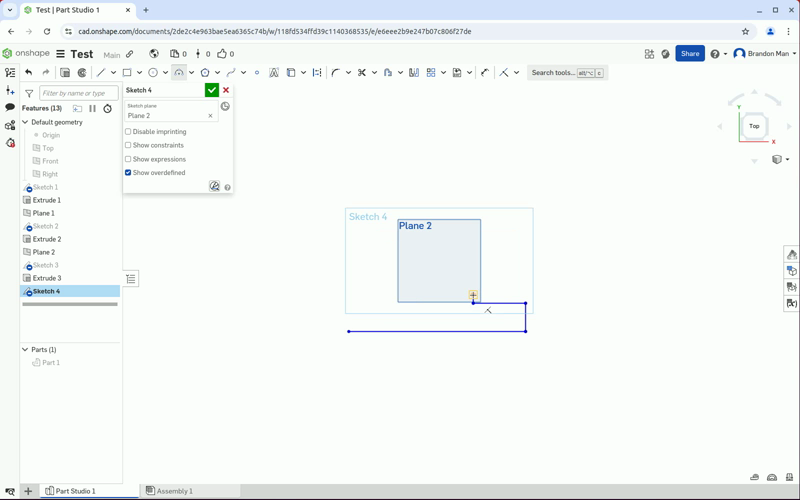
scroll(6)
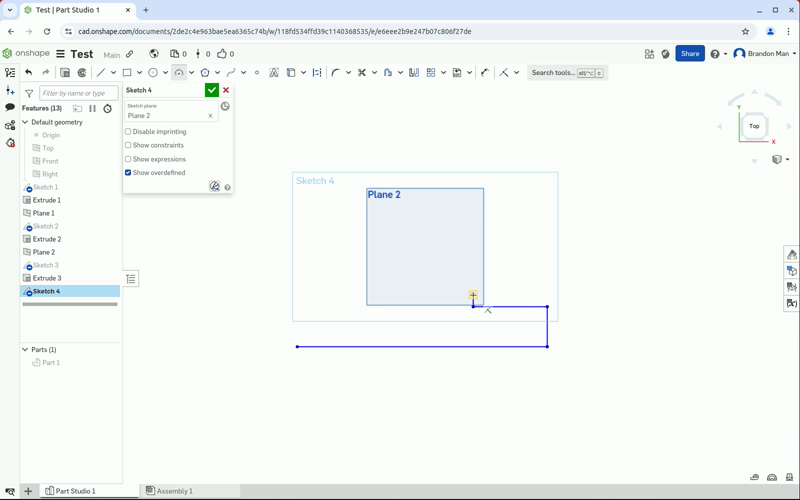
scroll(6)
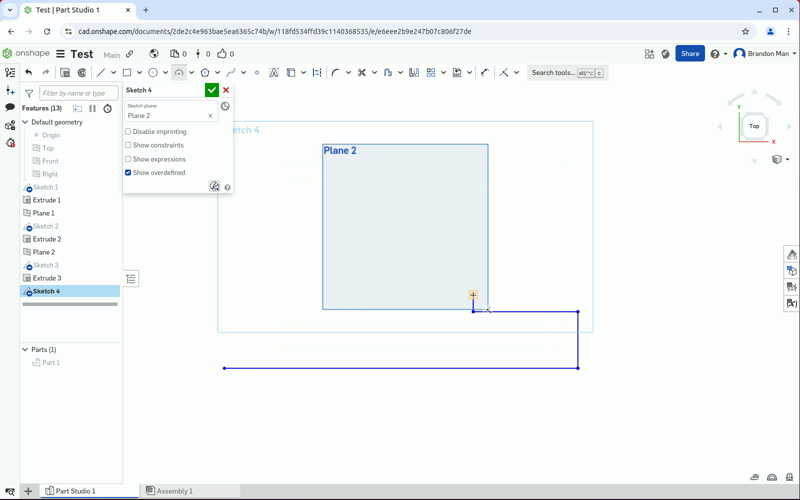
scroll(6)
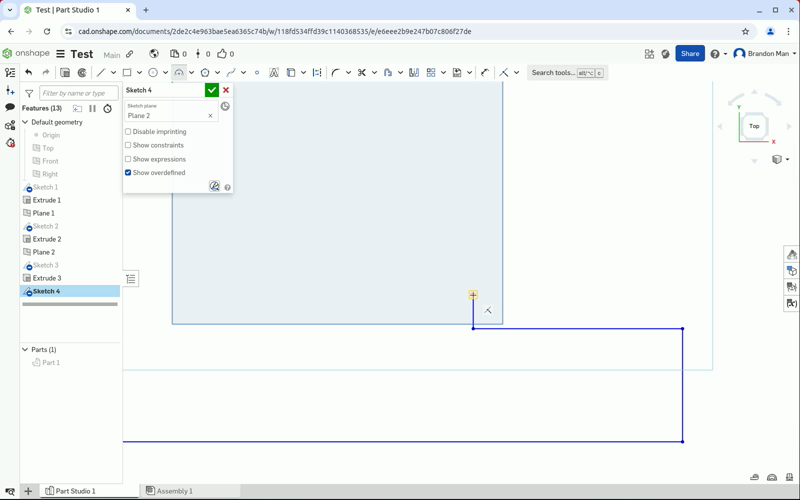
click(473, 294)
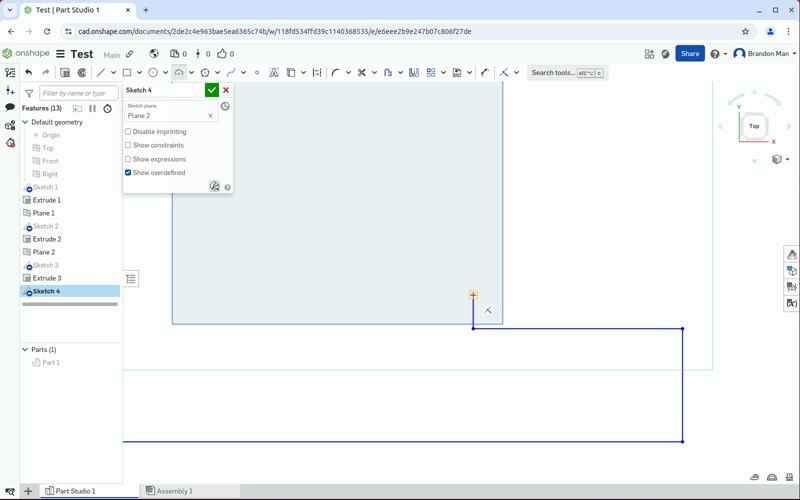
scroll(-6)
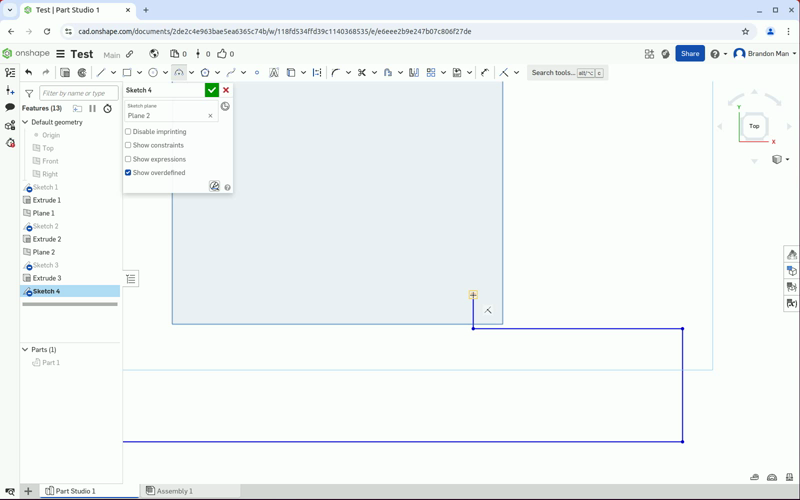
scroll(-6)
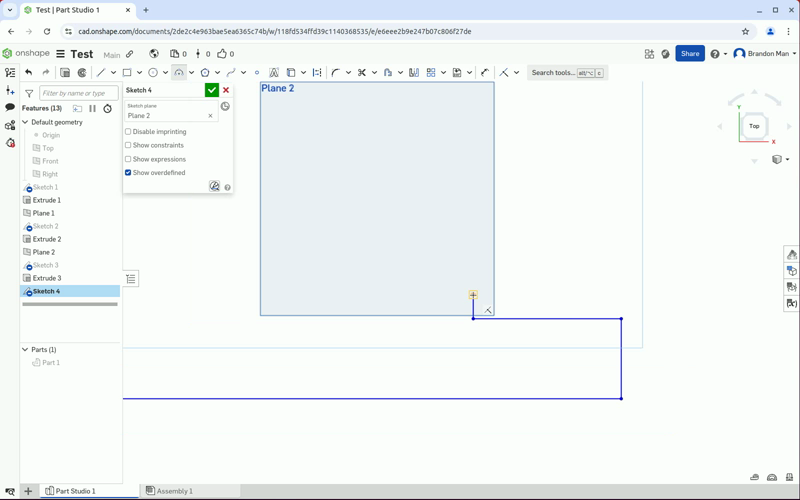
scroll(-6)
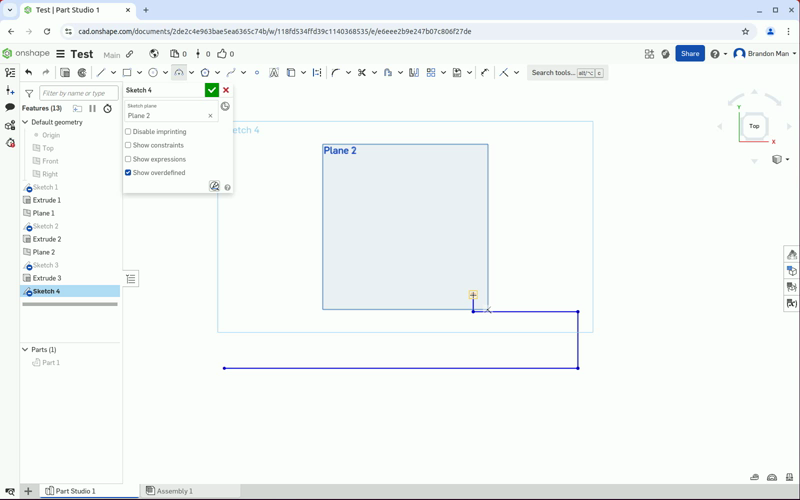
scroll(-6)
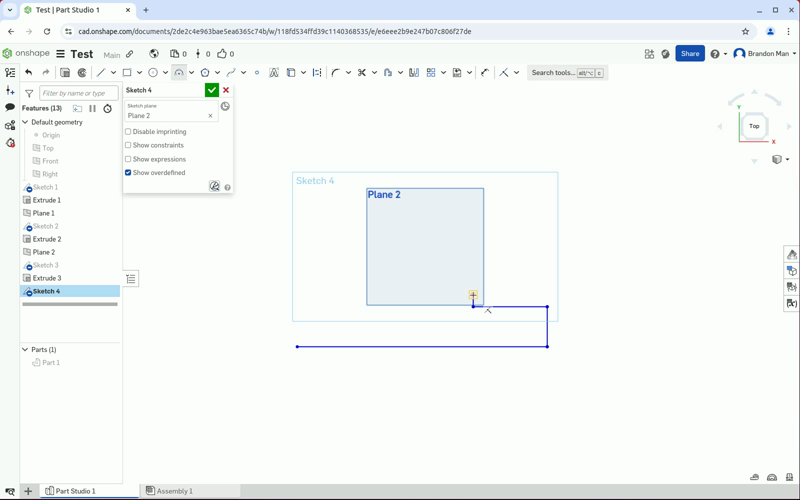
scroll(-6)
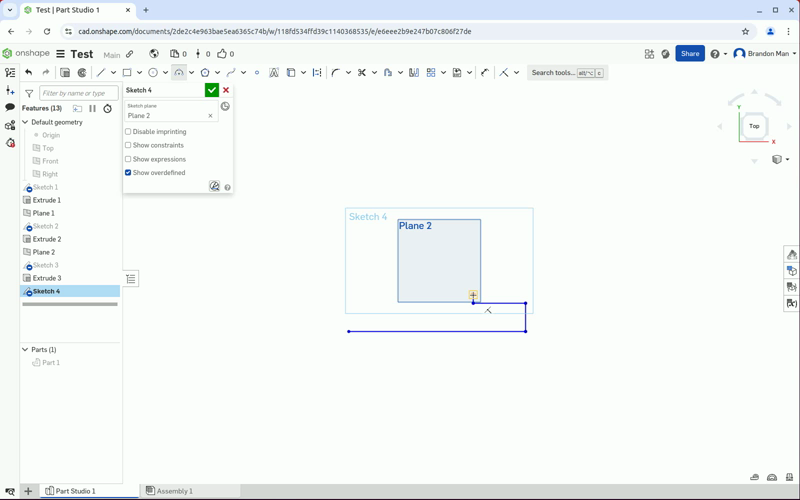
scroll(-6)
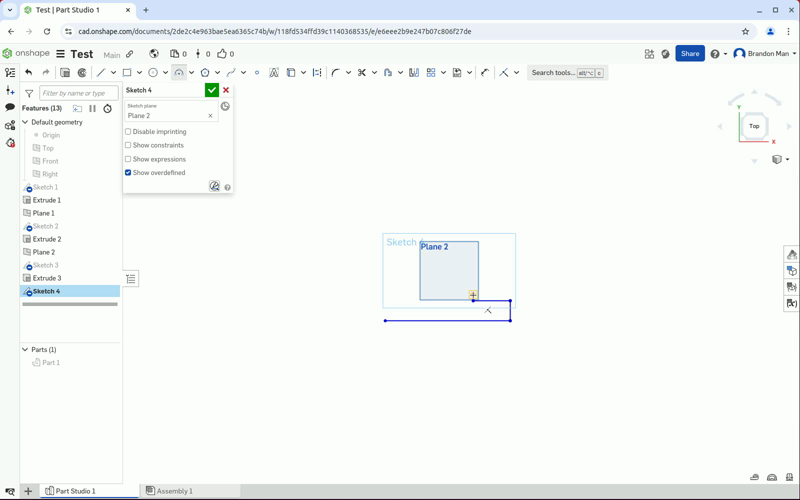
scroll(-6)
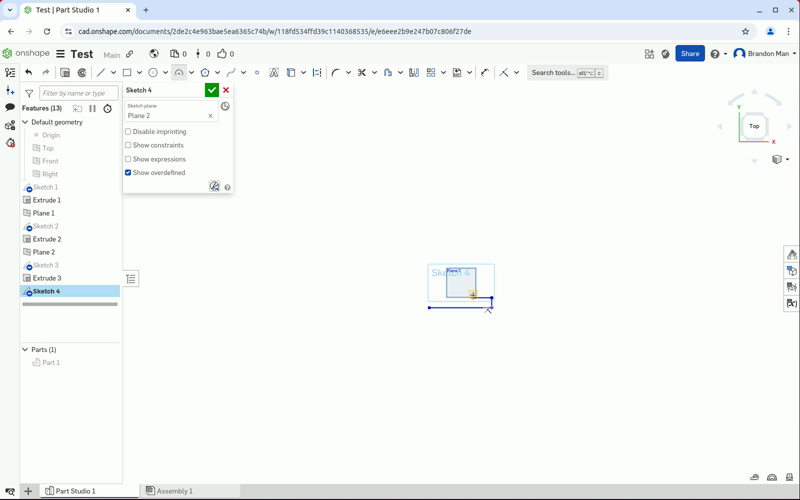
key_down(shift)
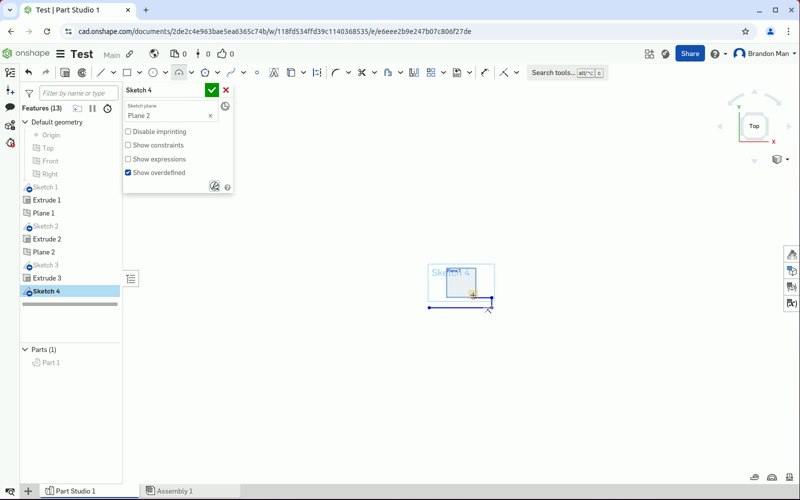
mouse_move(472, 294)
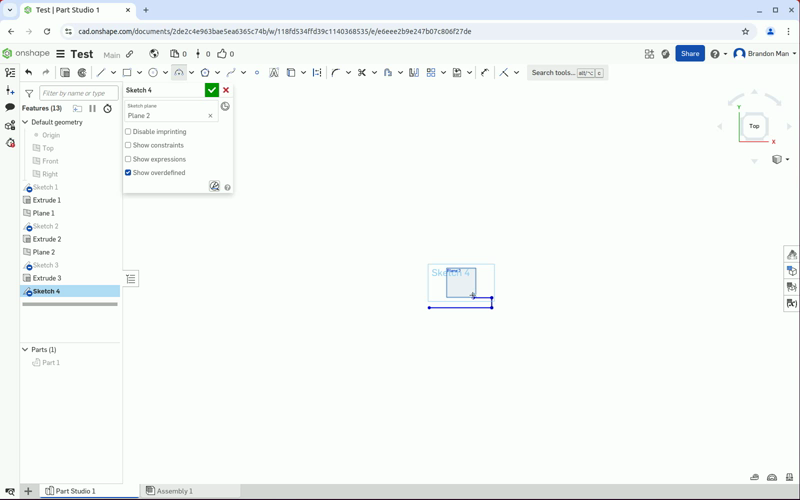
scroll(6)
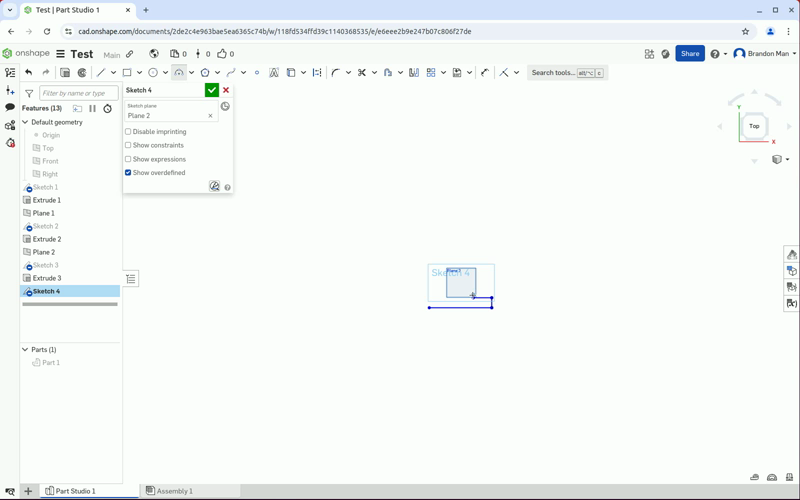
scroll(6)
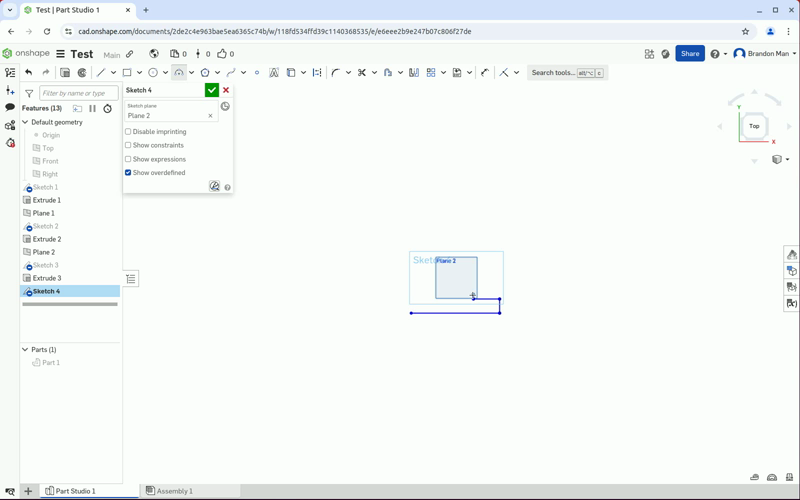
scroll(6)
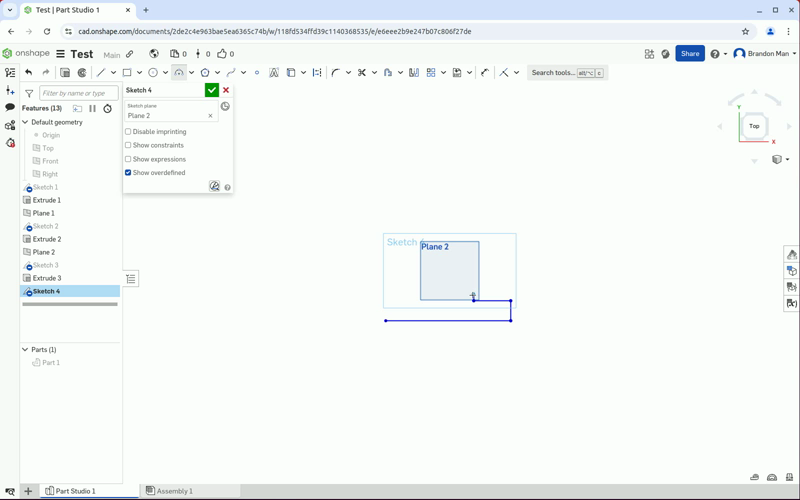
scroll(6)
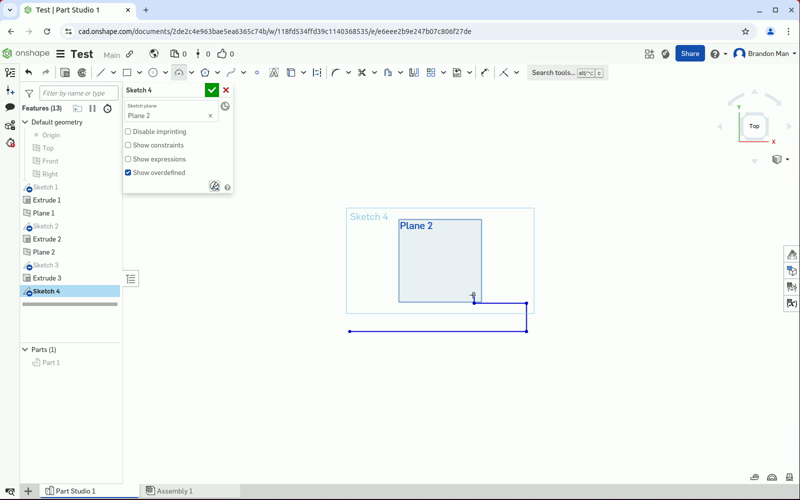
scroll(6)
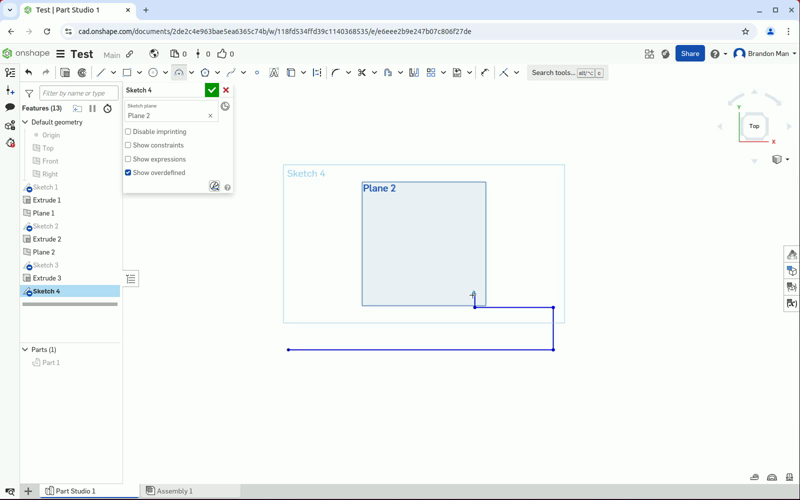
scroll(6)
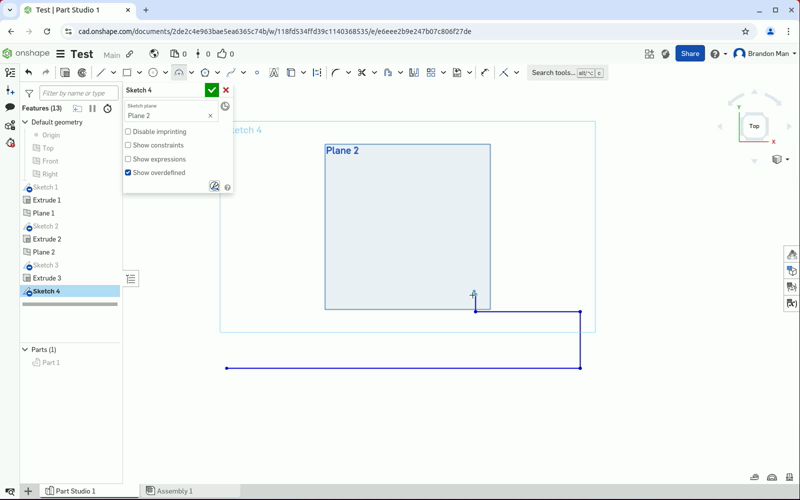
scroll(6)
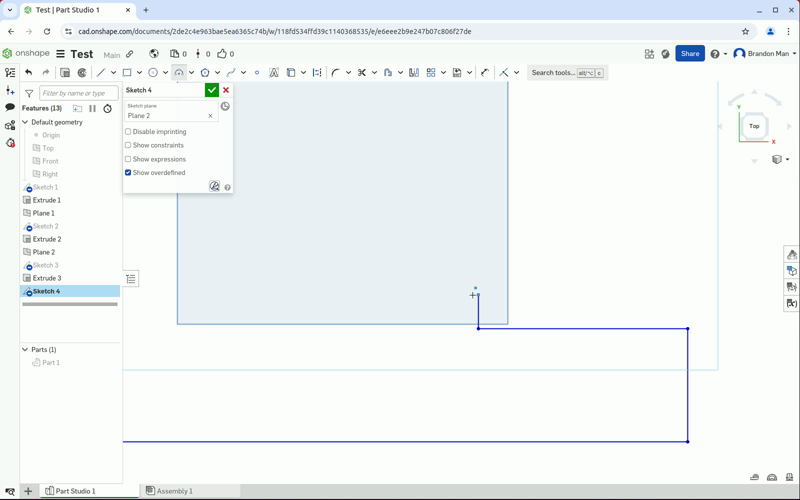
click(472, 294)
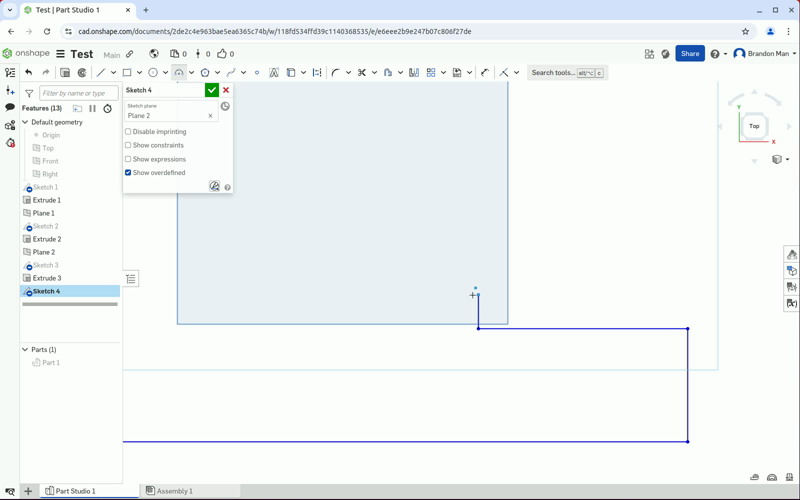
scroll(-6)
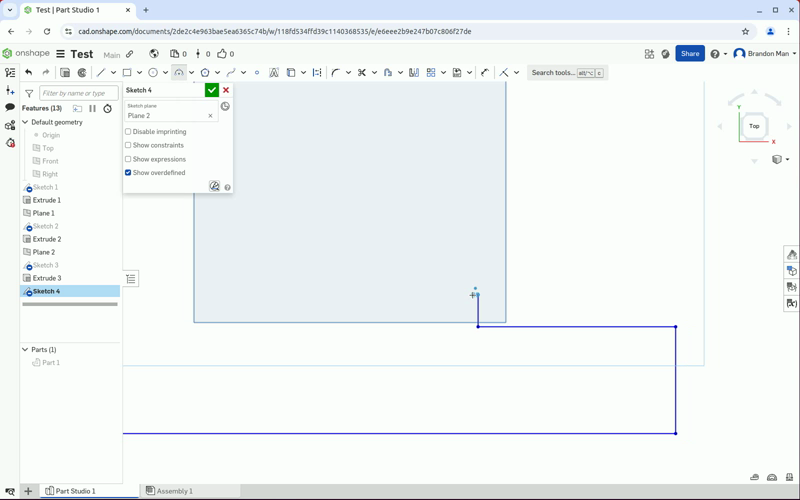
scroll(-6)
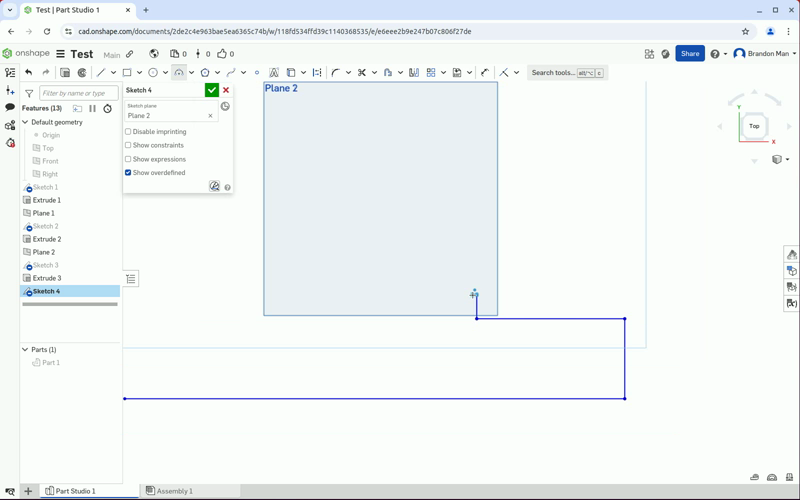
scroll(-6)
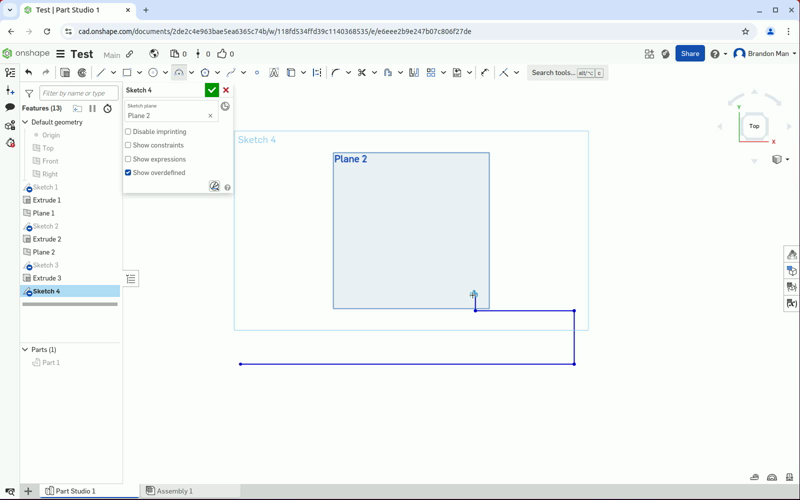
scroll(-6)
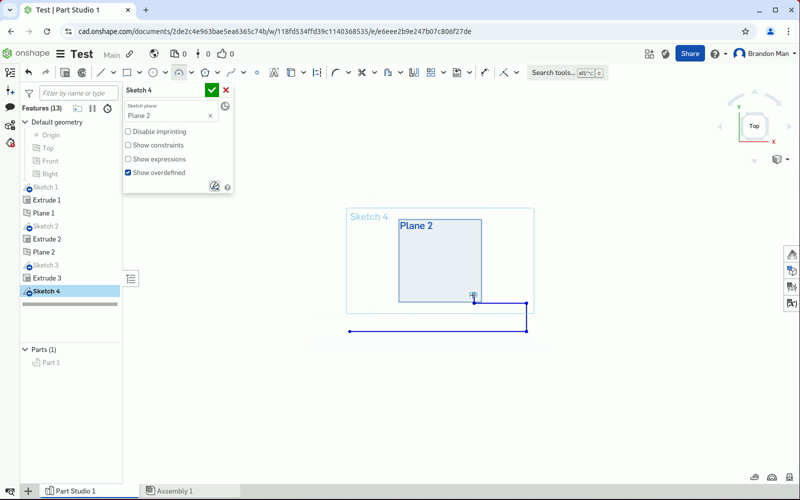
scroll(-6)
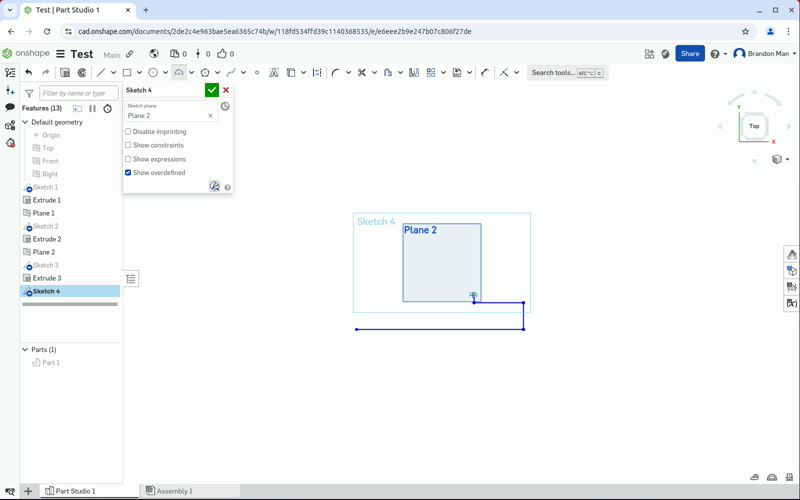
scroll(-6)
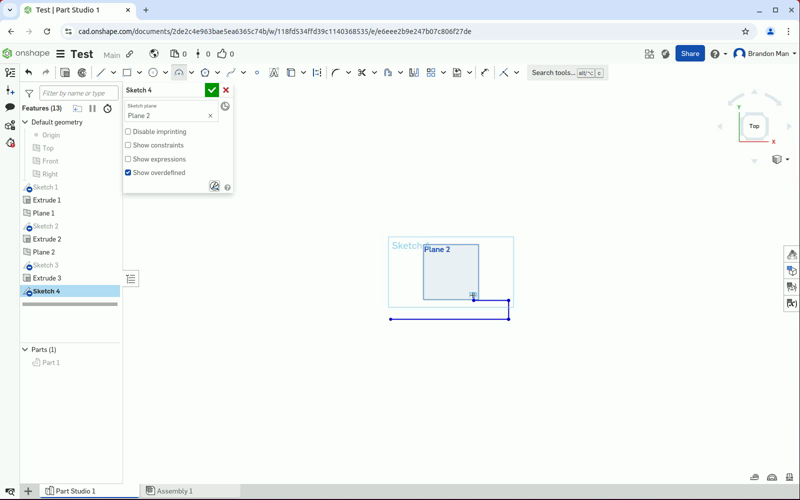
scroll(-6)
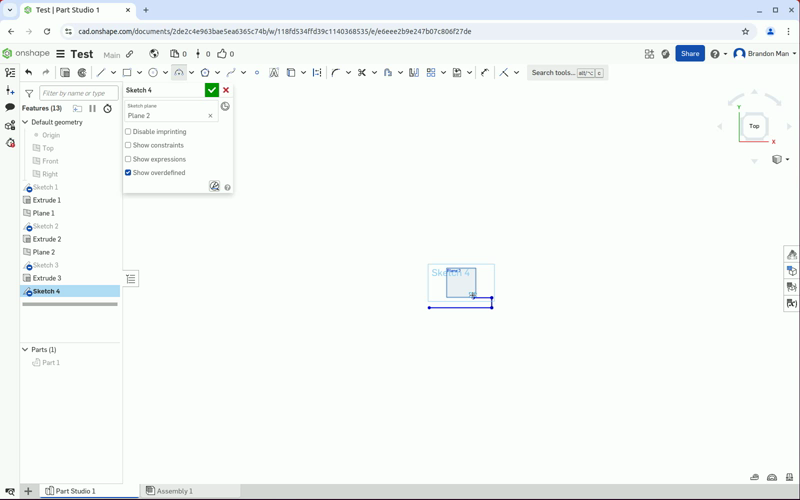
mouse_move(473, 295)
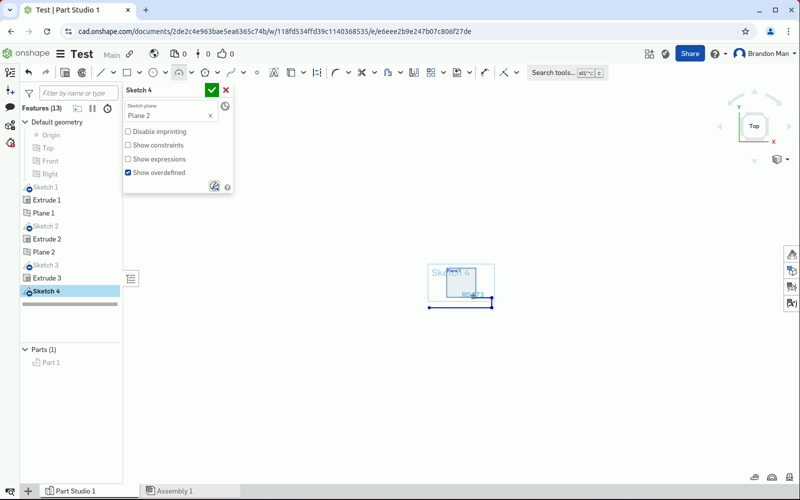
scroll(6)
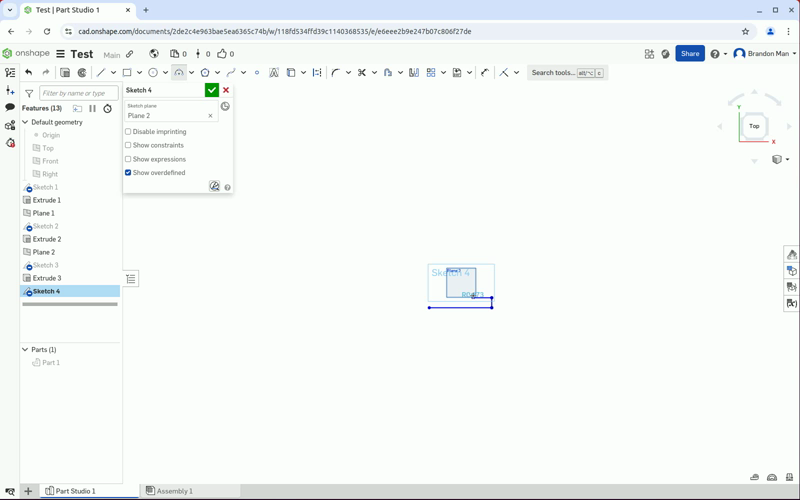
scroll(6)
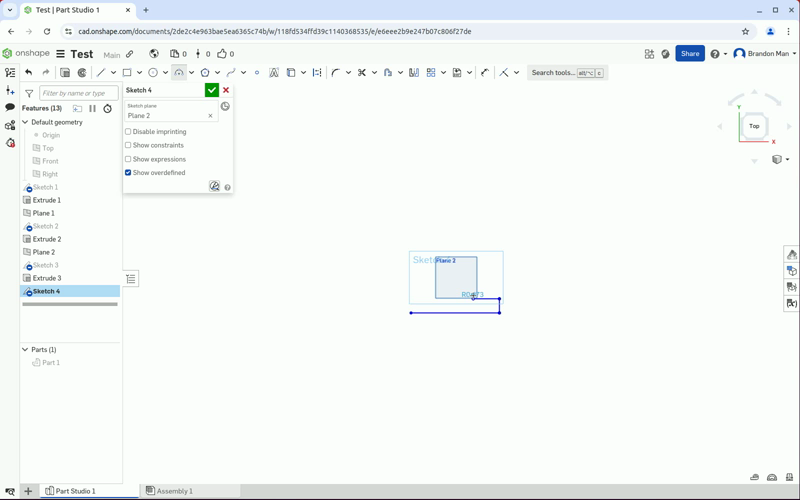
scroll(6)
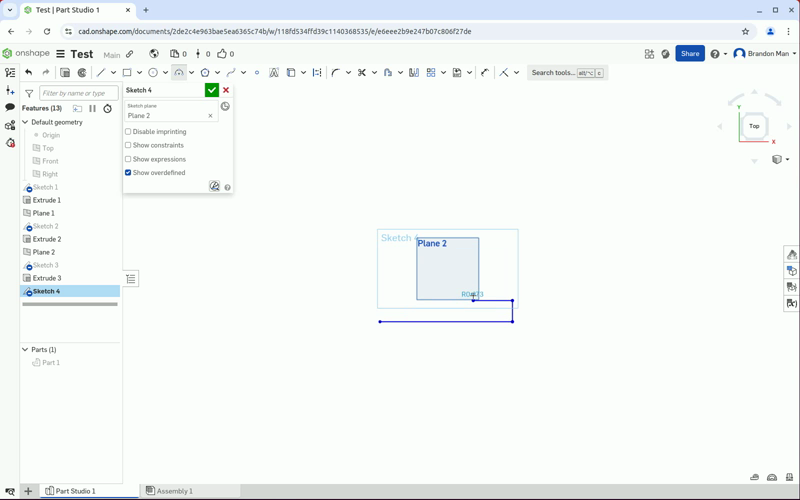
scroll(6)
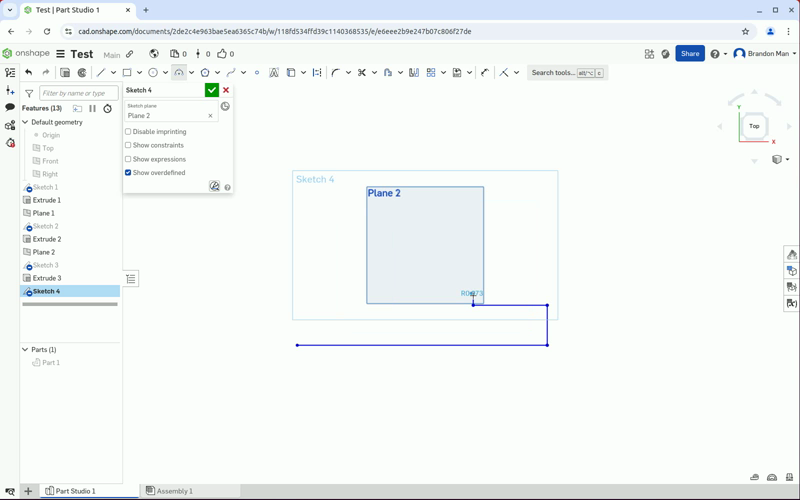
scroll(6)
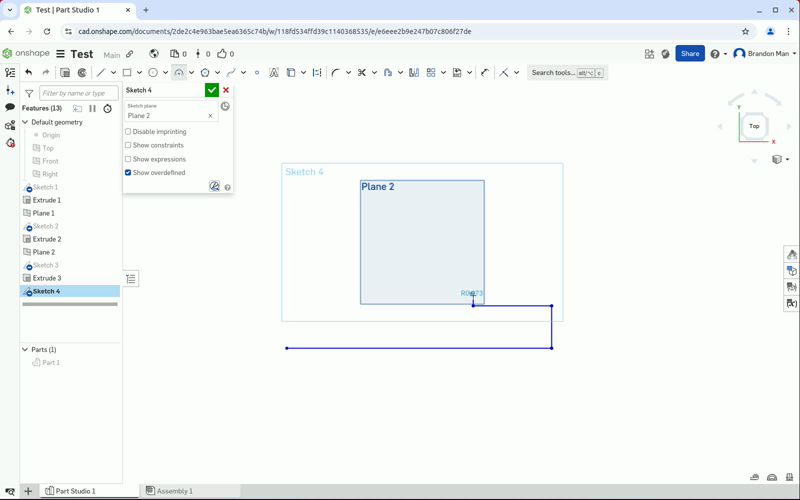
scroll(6)
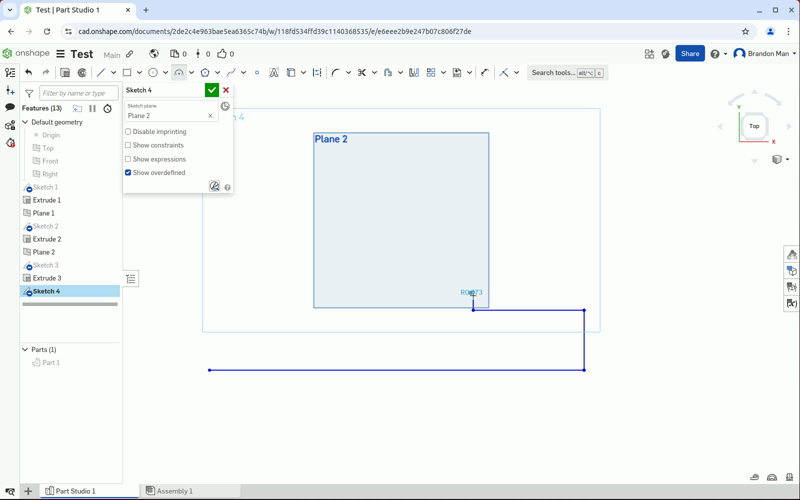
scroll(6)
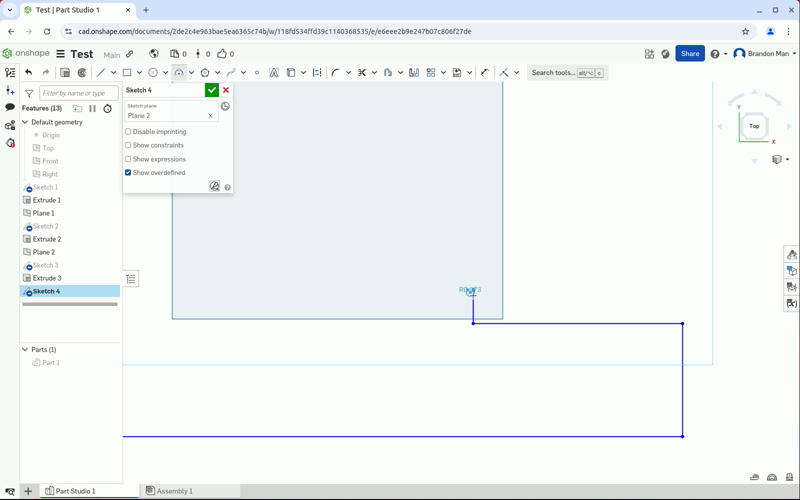
click(473, 295)
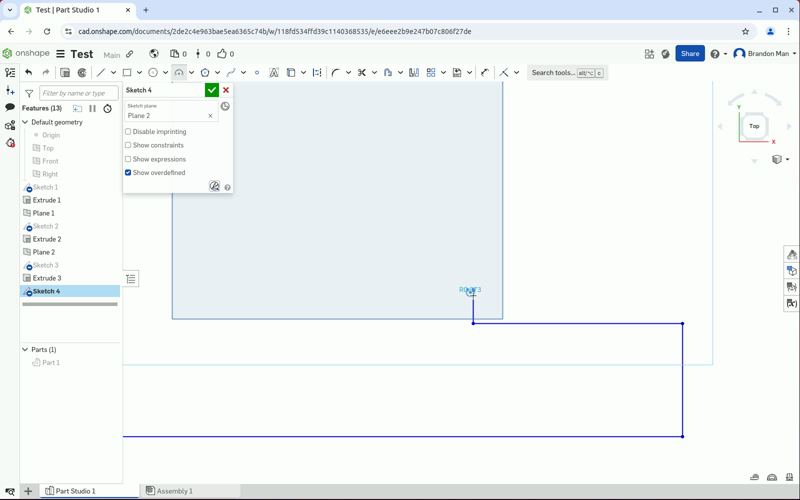
scroll(-6)
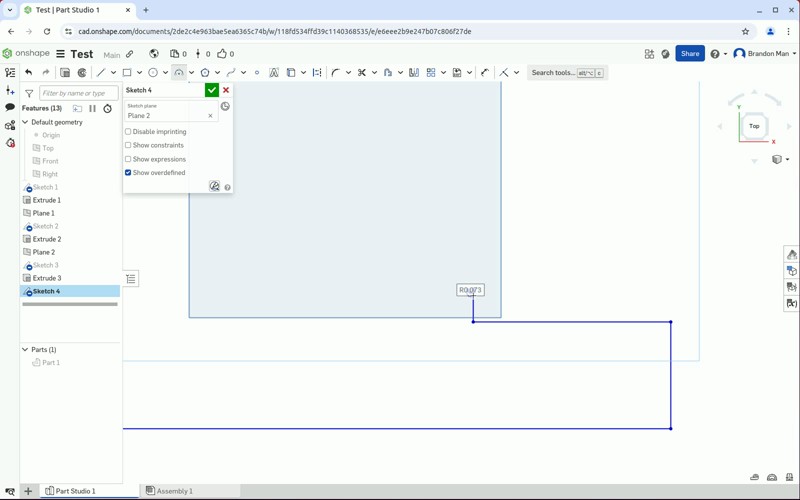
scroll(-6)
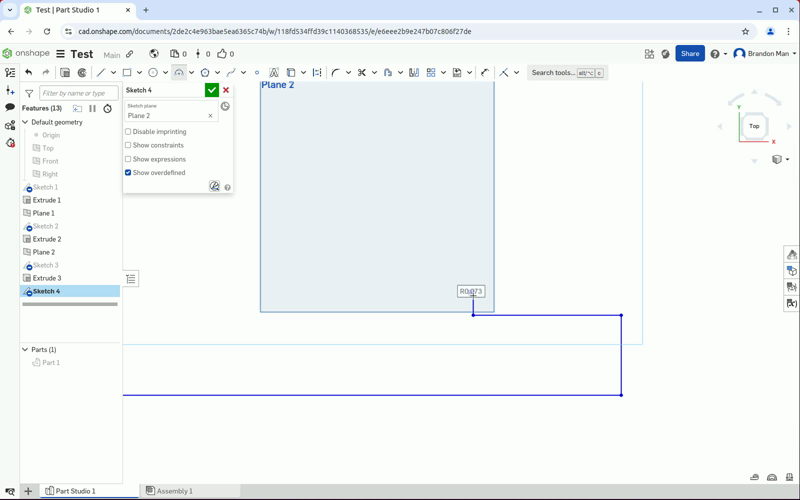
scroll(-6)
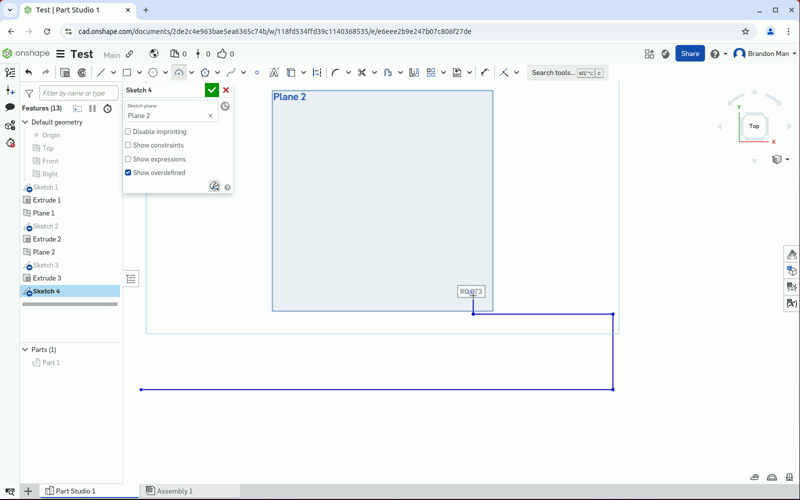
scroll(-6)
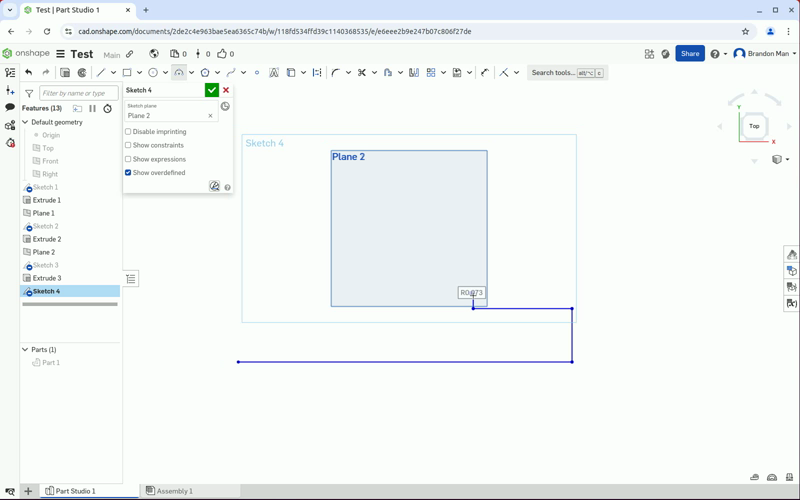
scroll(-6)
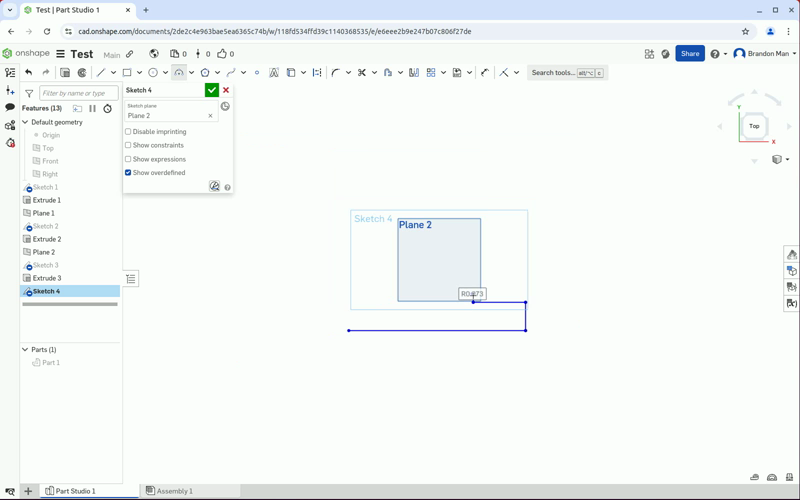
scroll(-6)
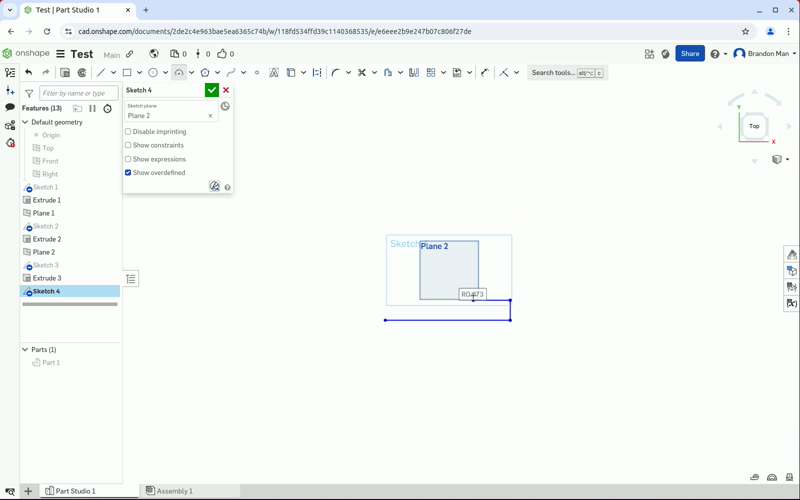
scroll(-6)
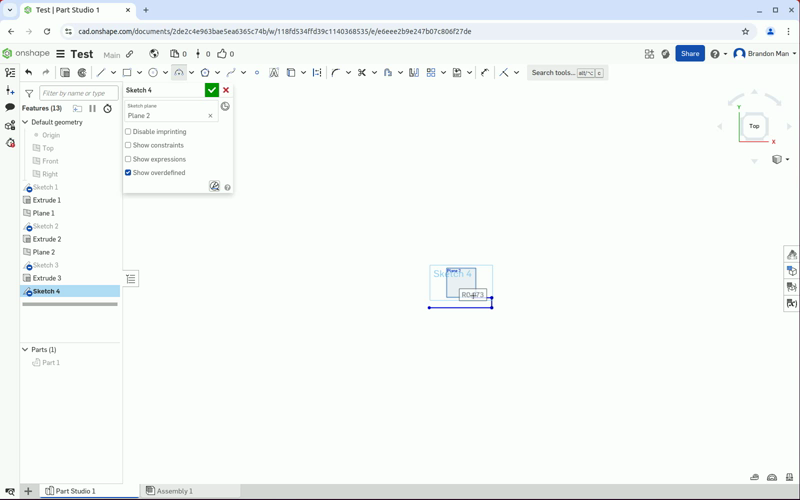
key_up(shift)
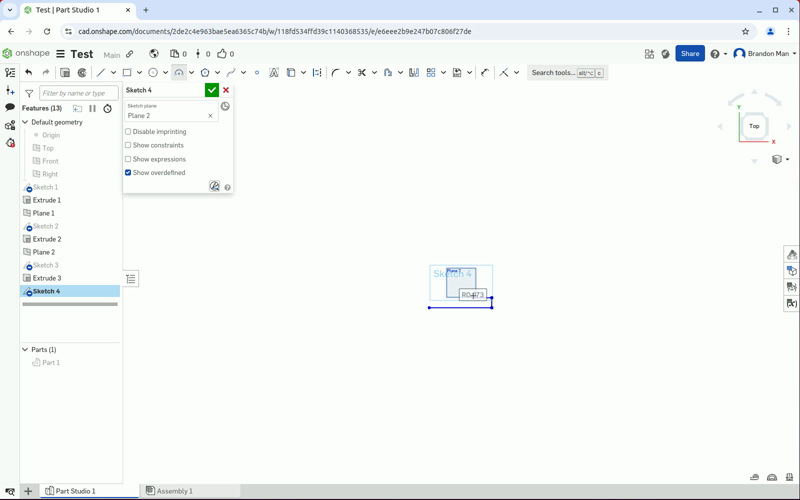
key(esc)
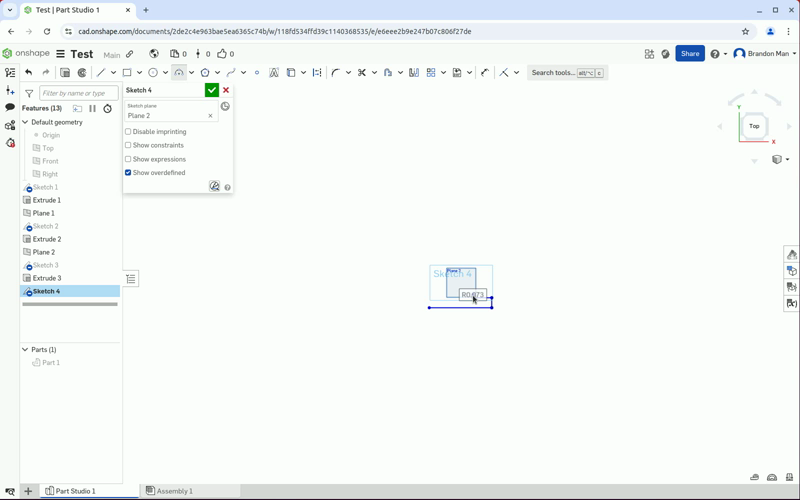
key(l)
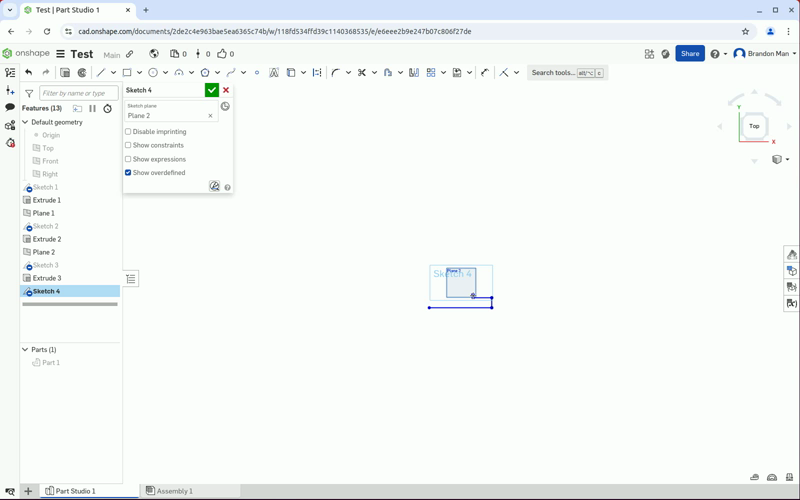
mouse_move(472, 294)
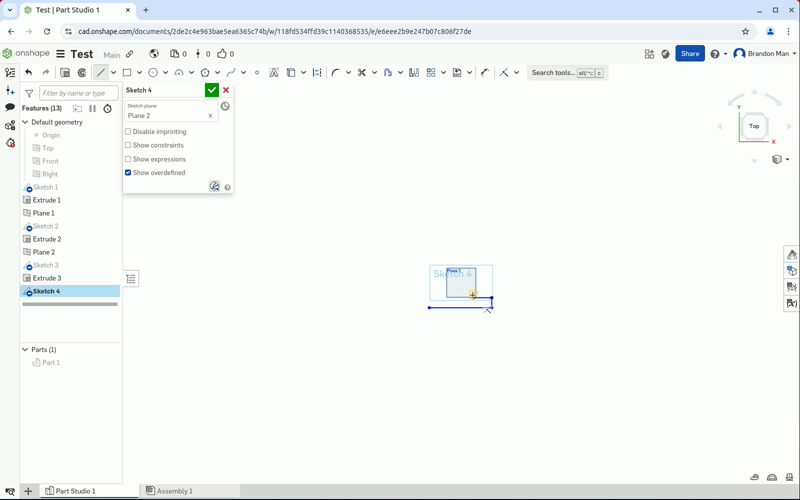
scroll(6)
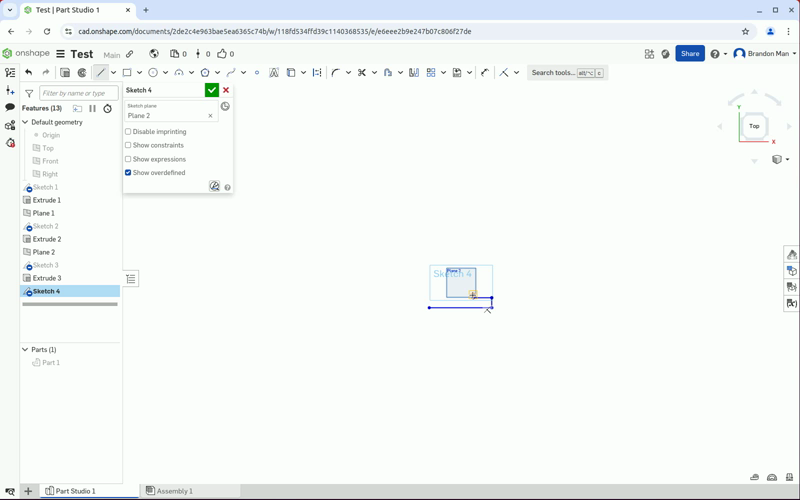
scroll(6)
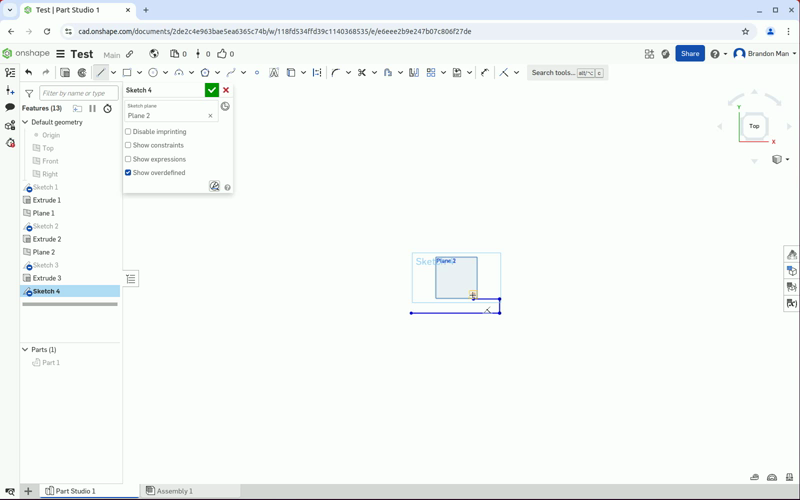
scroll(6)
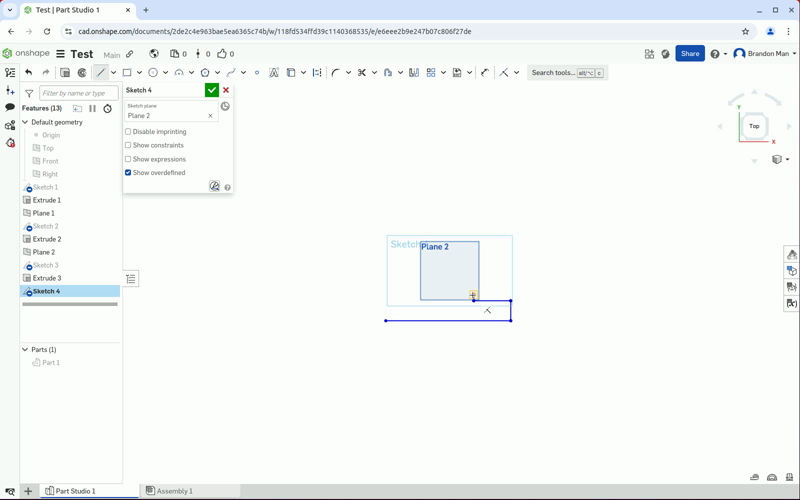
scroll(6)
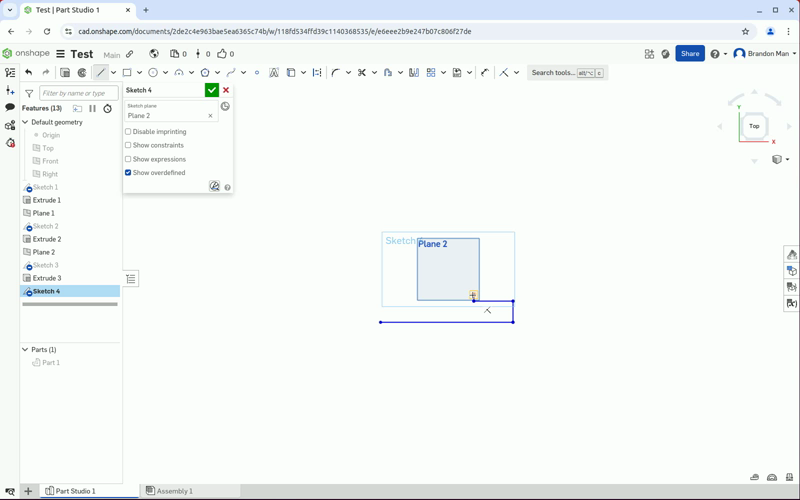
scroll(6)
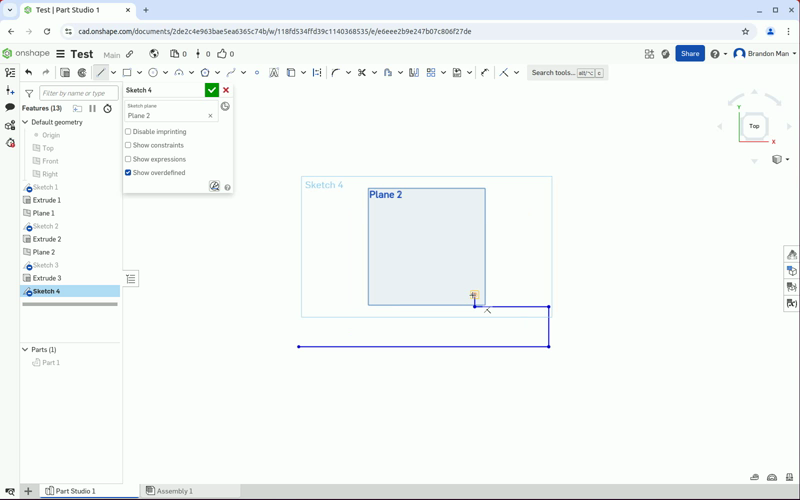
scroll(6)
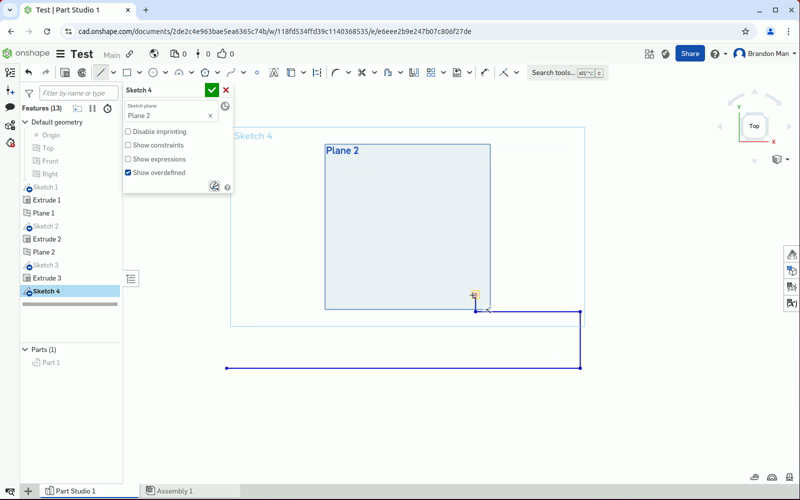
scroll(6)
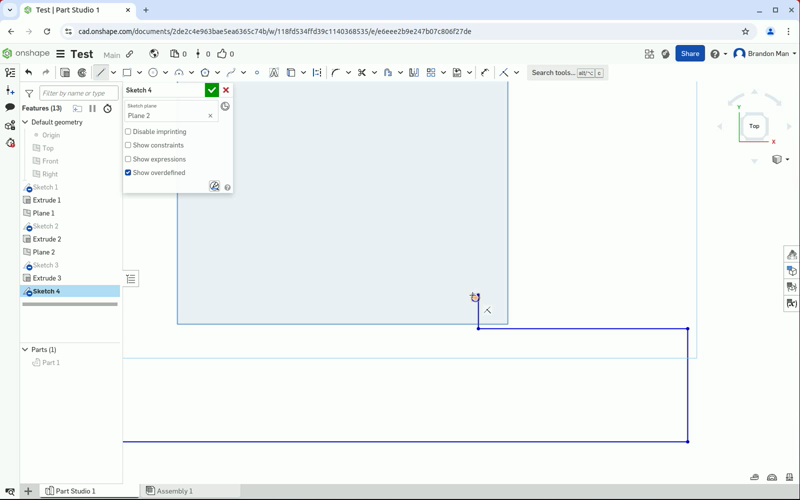
click(472, 294)
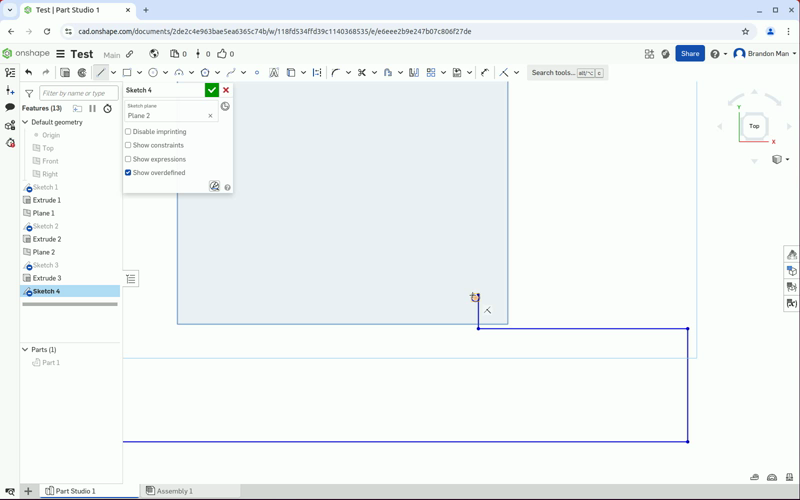
scroll(-6)
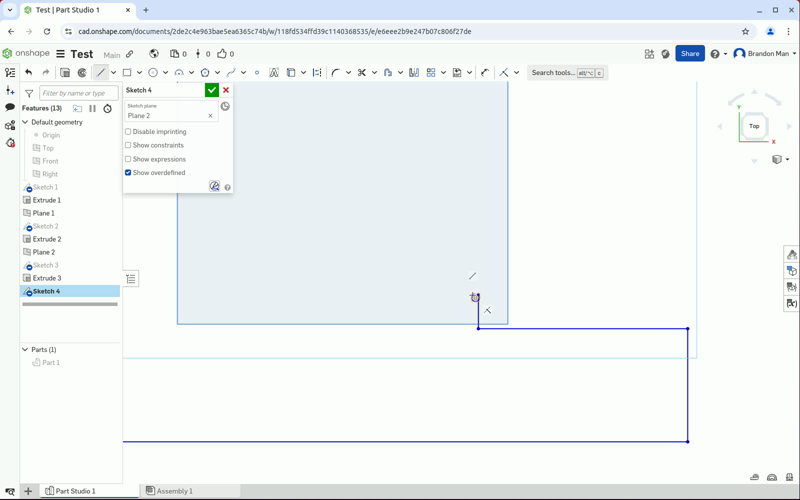
scroll(-6)
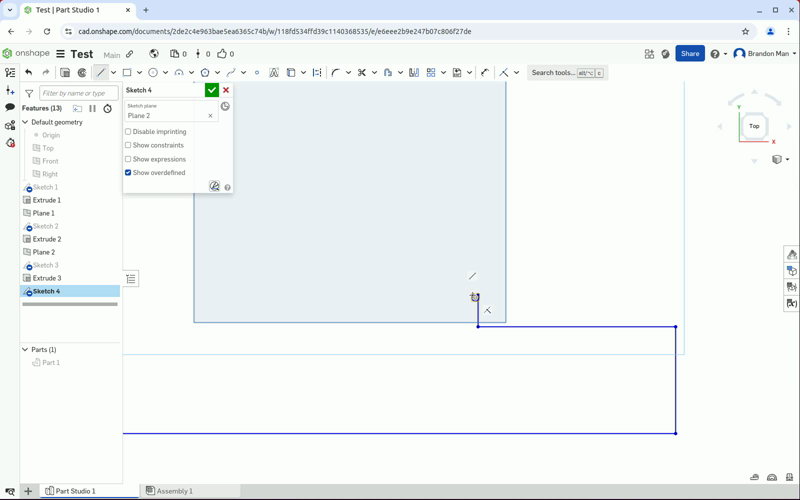
scroll(-6)
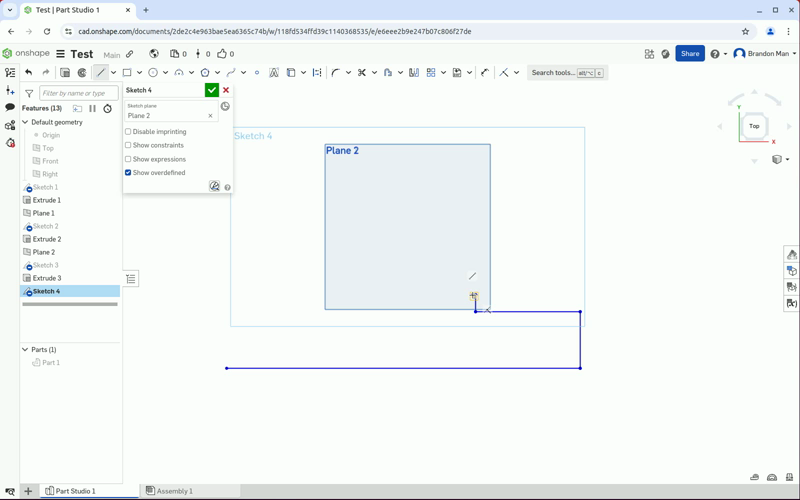
scroll(-6)
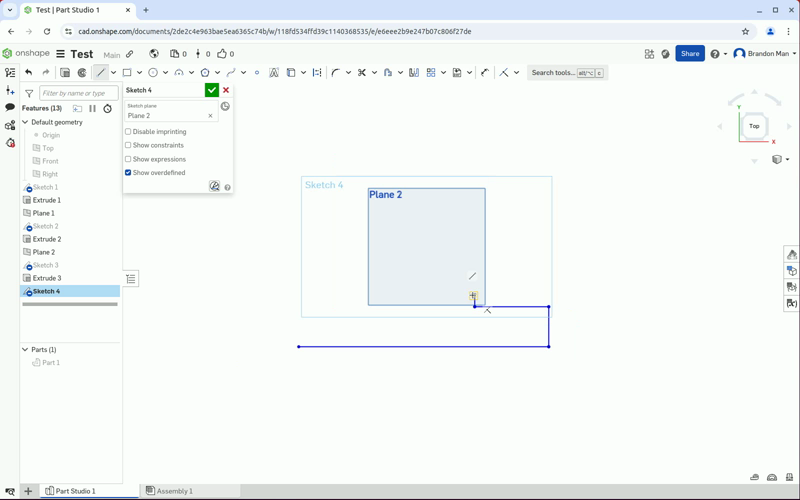
scroll(-6)
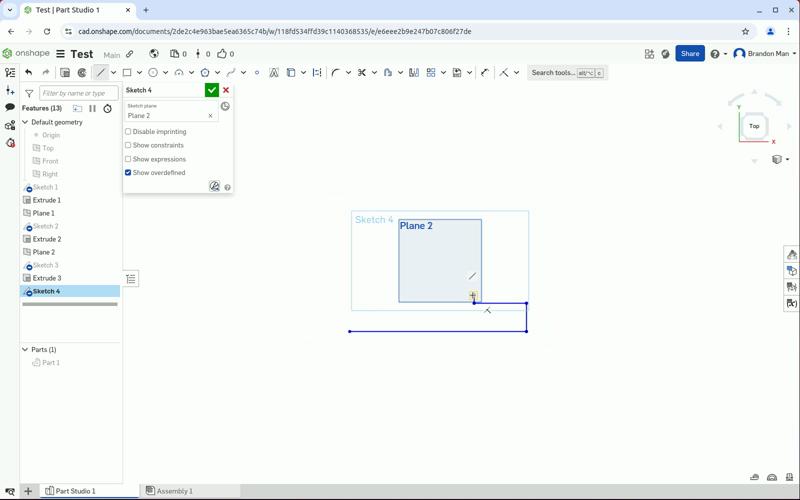
scroll(-6)
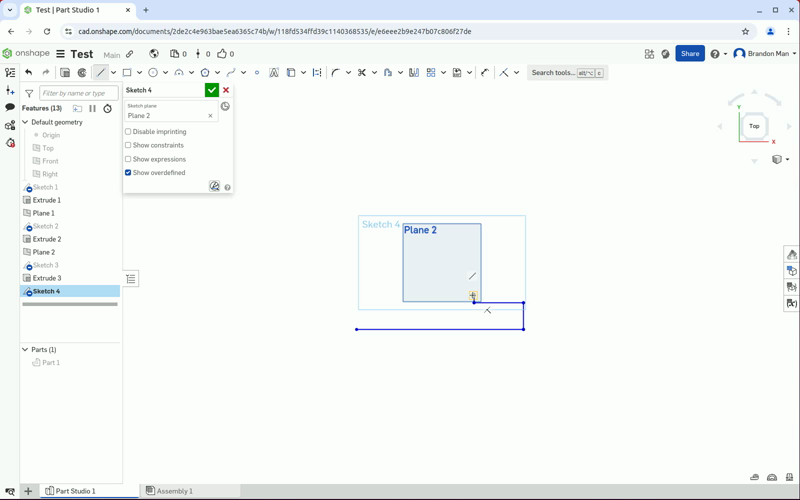
scroll(-6)
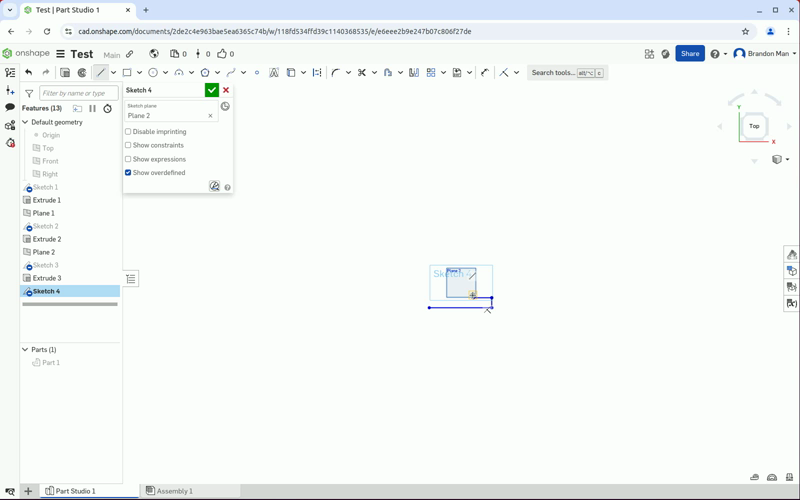
key_down(shift)
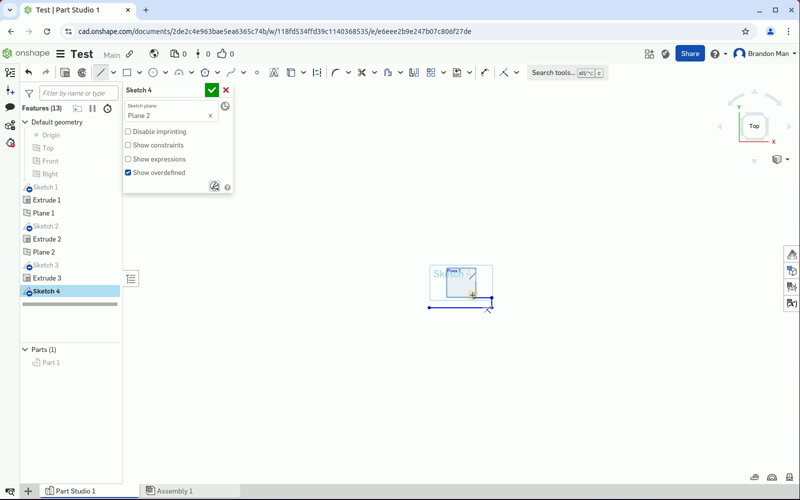
mouse_move(502, 294)
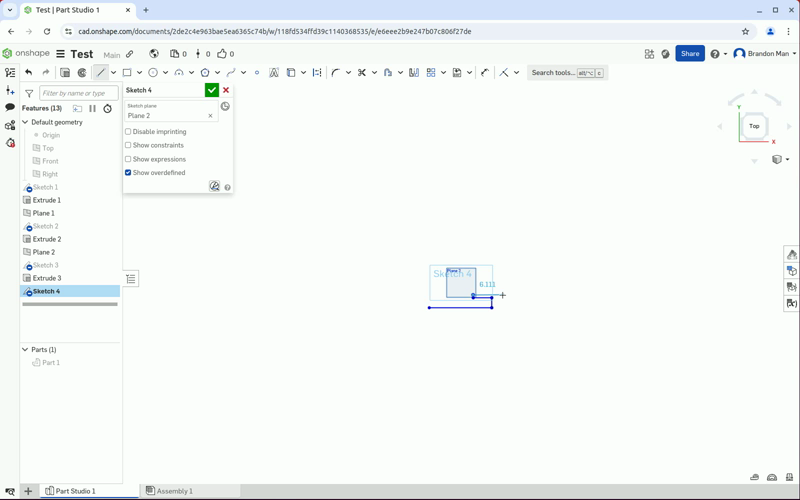
mouse_move(472, 297)
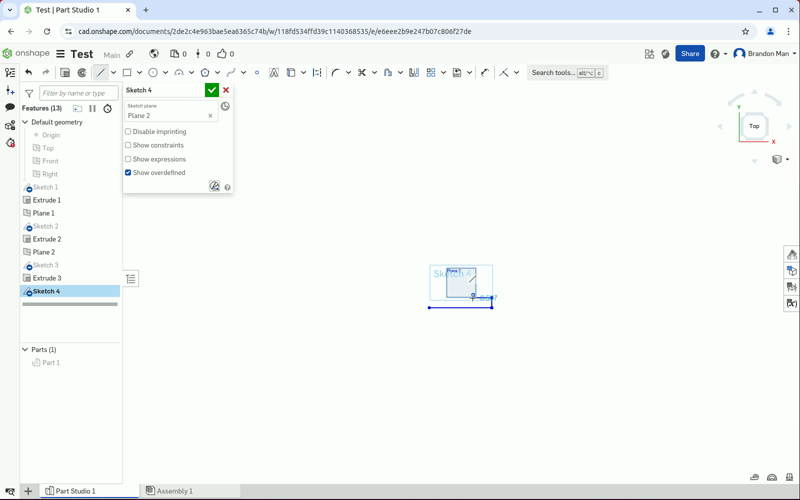
scroll(6)
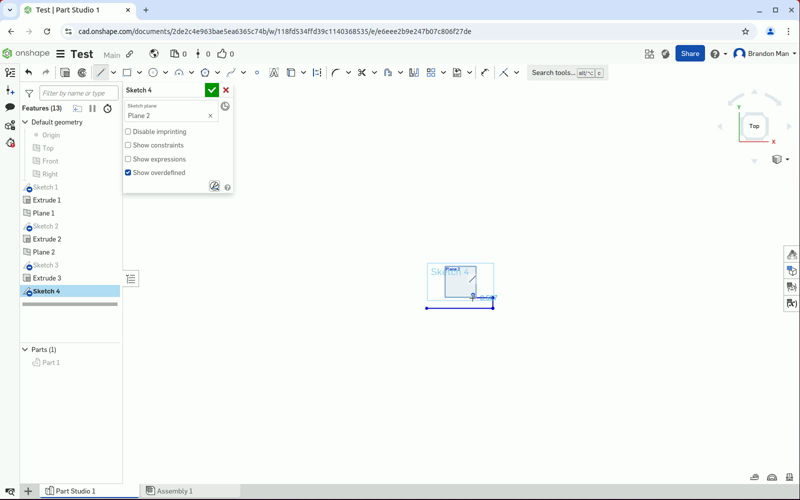
scroll(6)
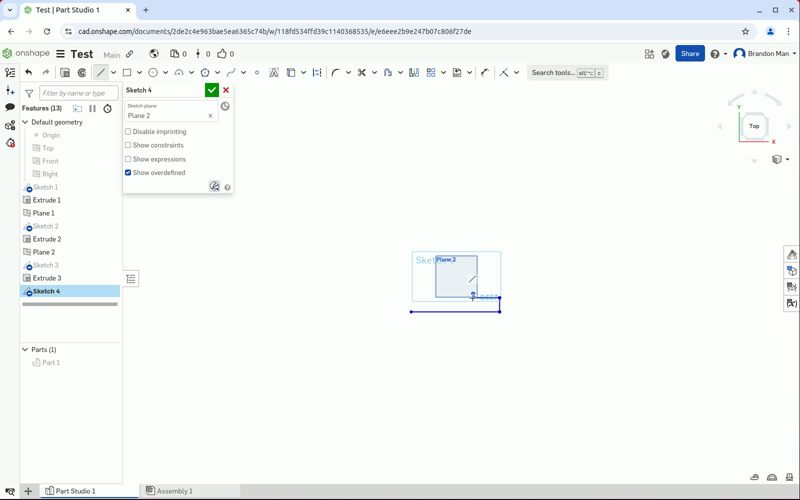
scroll(6)
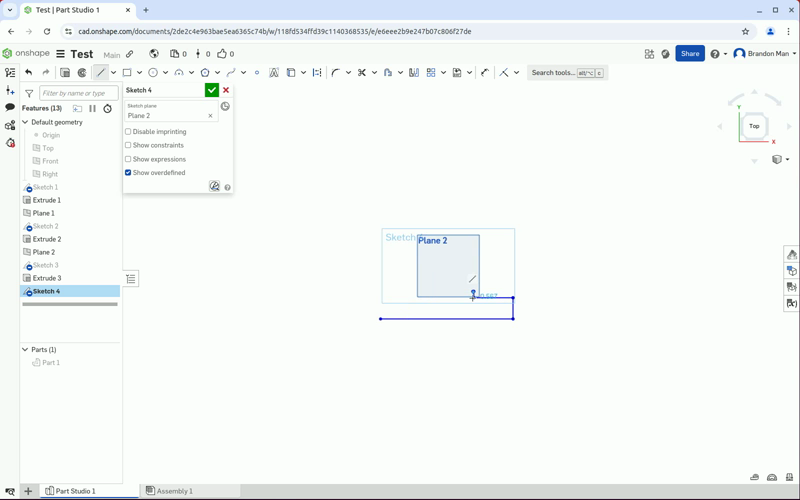
scroll(6)
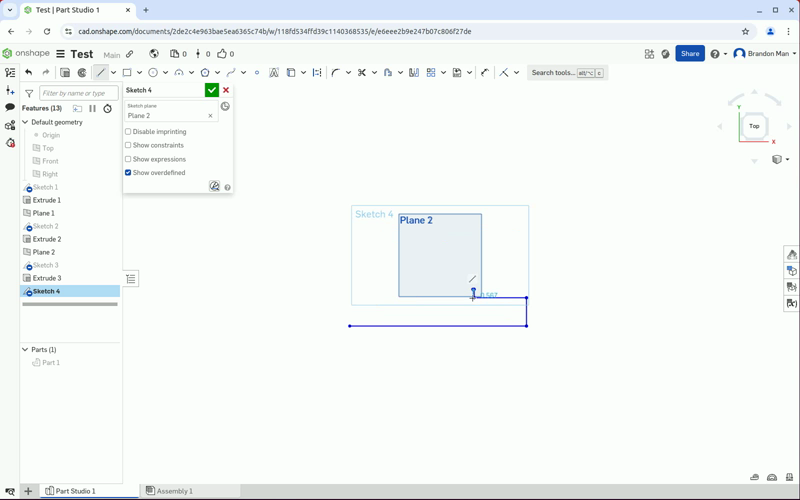
scroll(6)
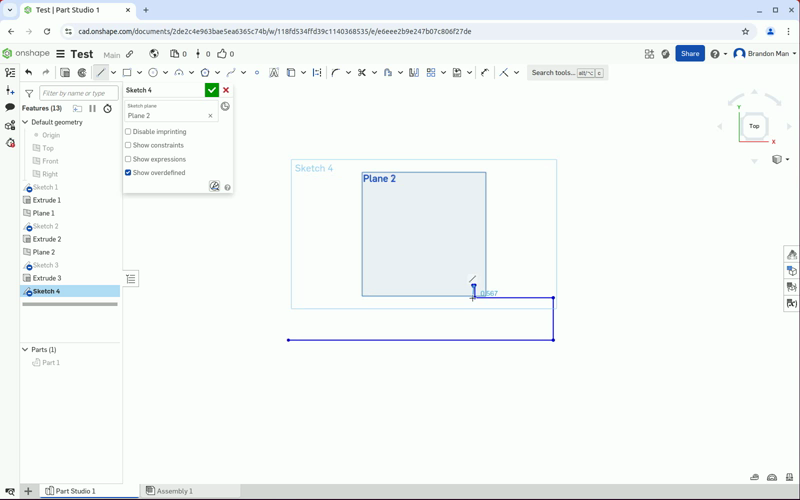
scroll(6)
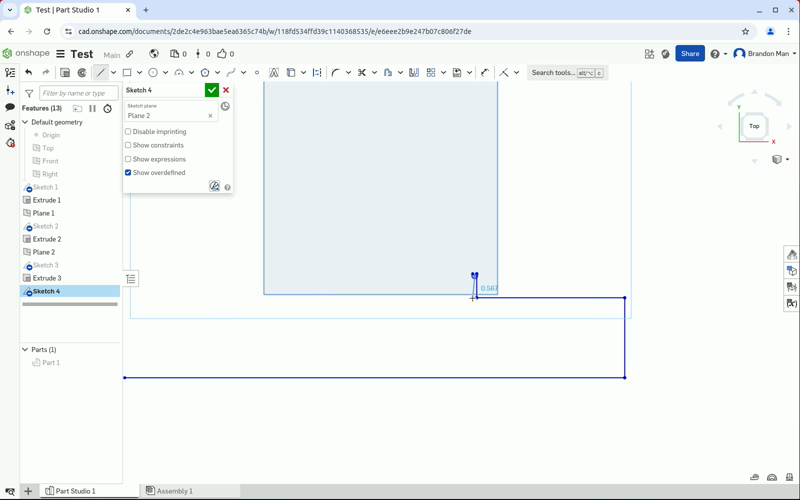
scroll(6)
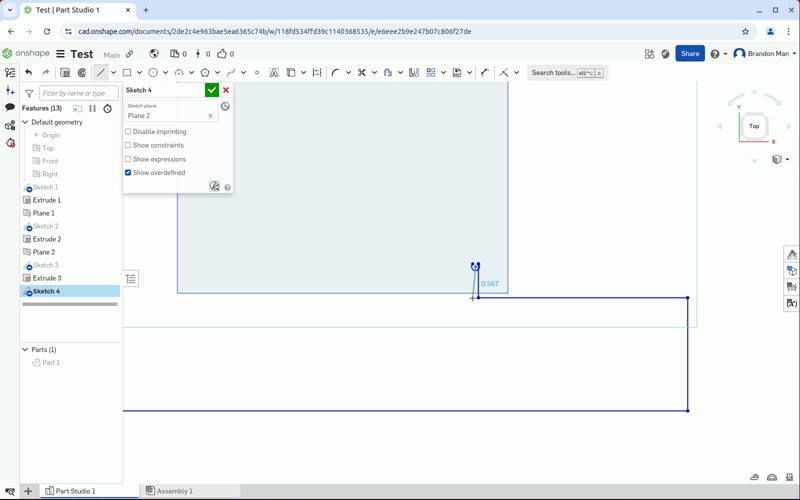
click(472, 297)
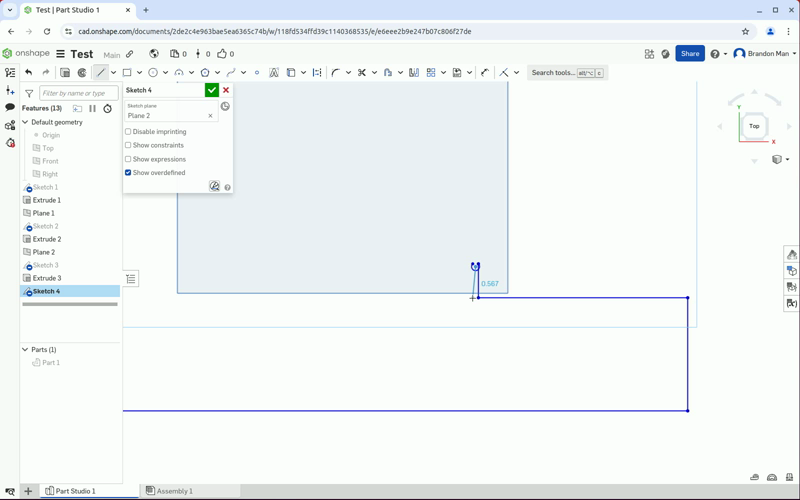
scroll(-6)
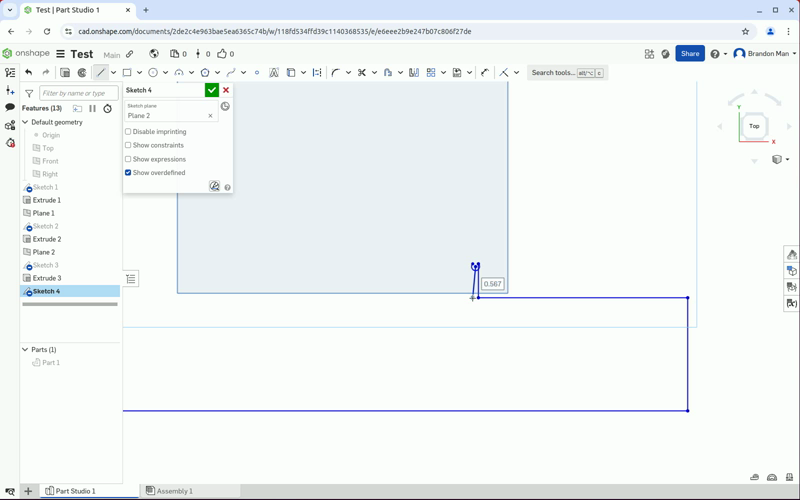
scroll(-6)
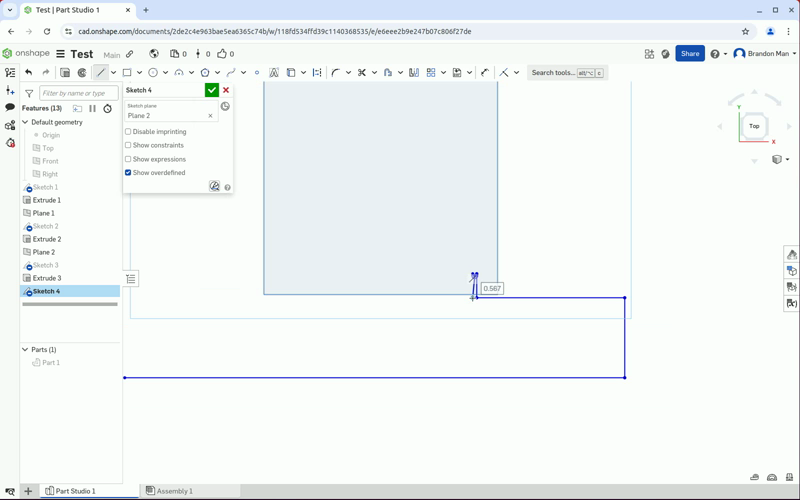
scroll(-6)
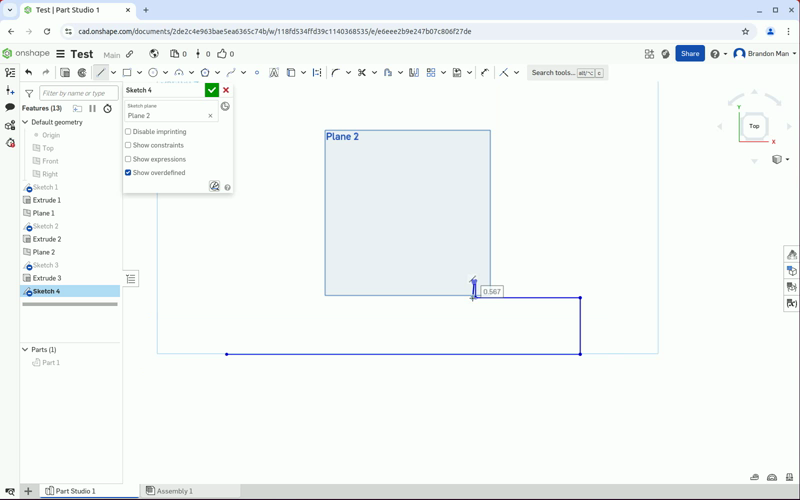
scroll(-6)
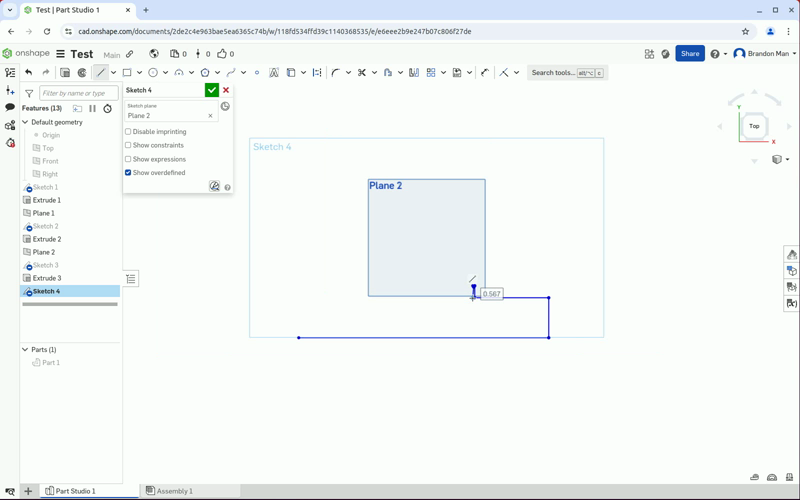
scroll(-6)
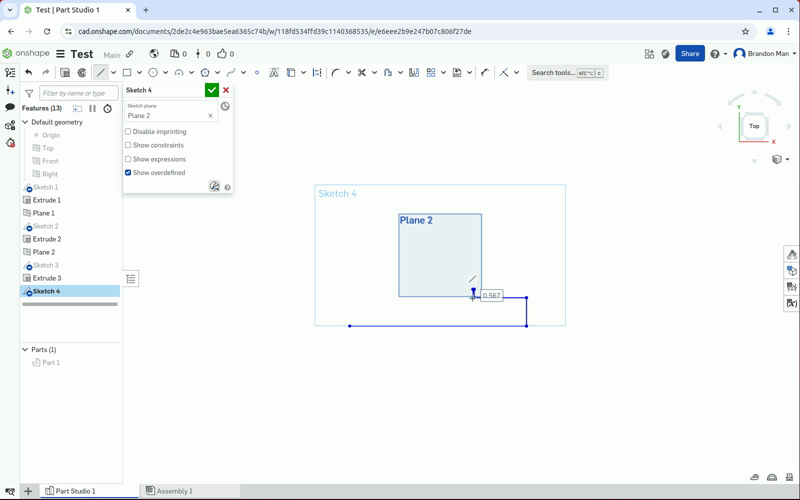
scroll(-6)
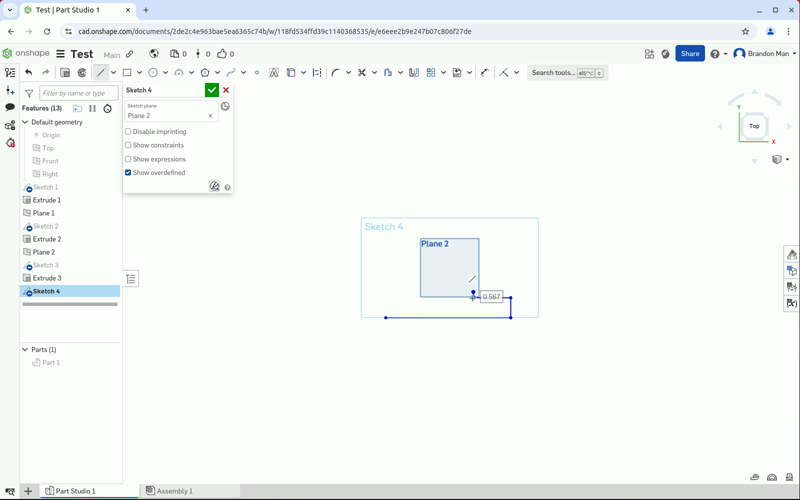
scroll(-6)
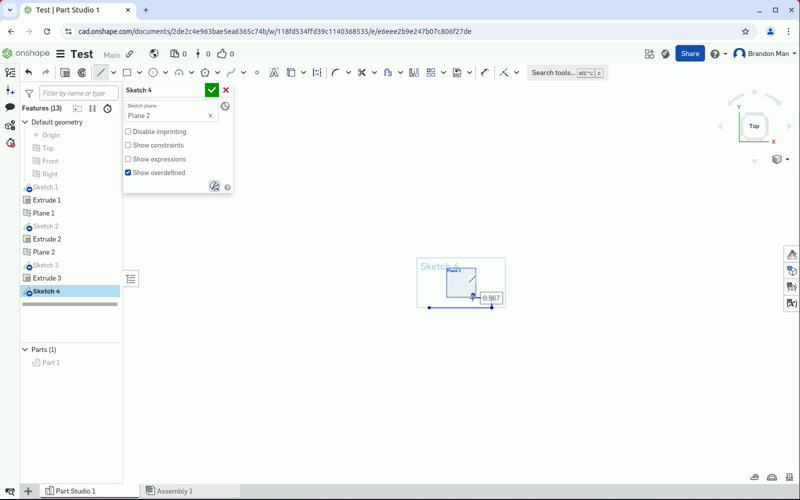
key_up(shift)
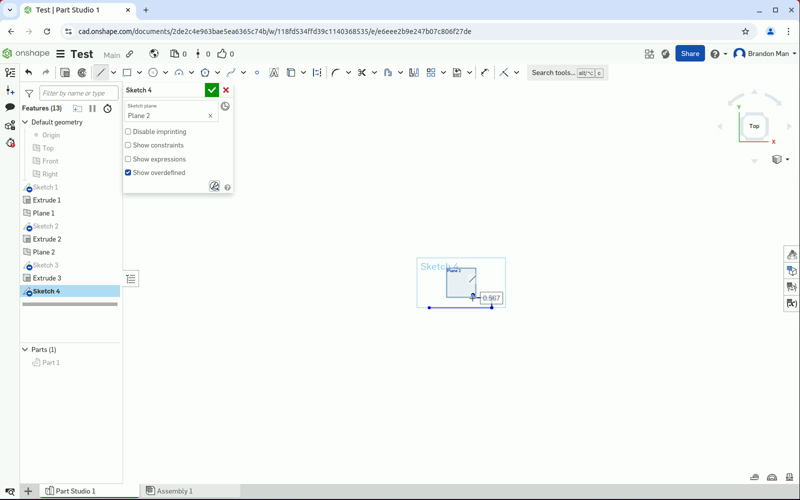
key_down(shift)
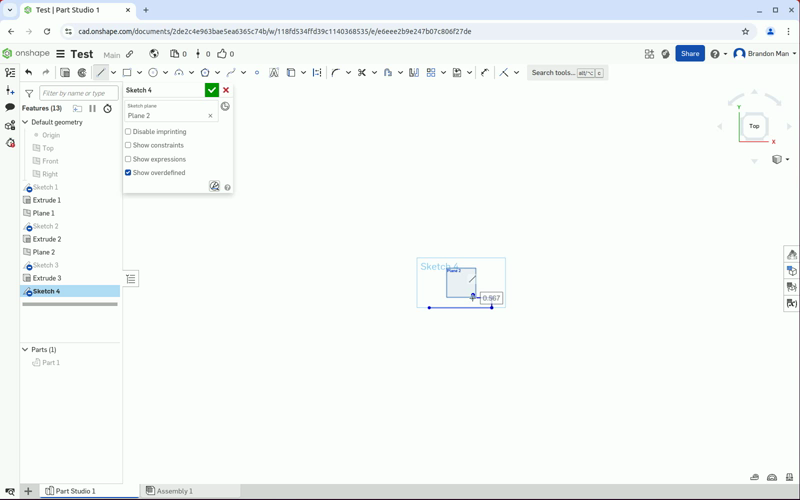
mouse_move(502, 297)
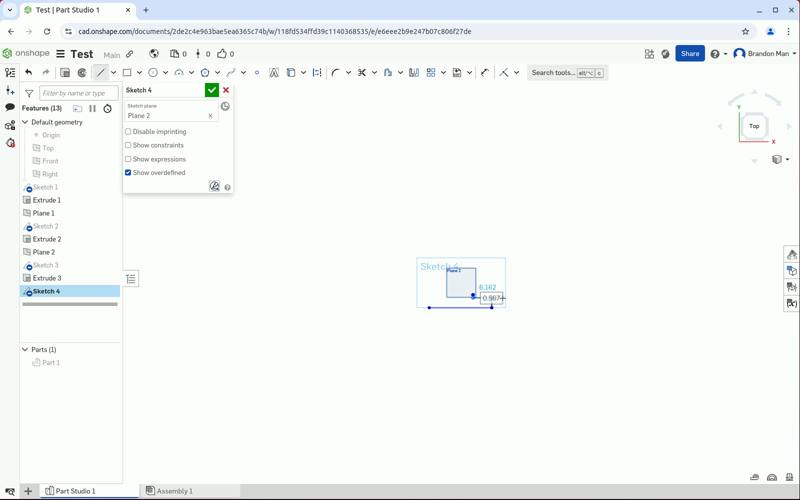
mouse_move(429, 297)
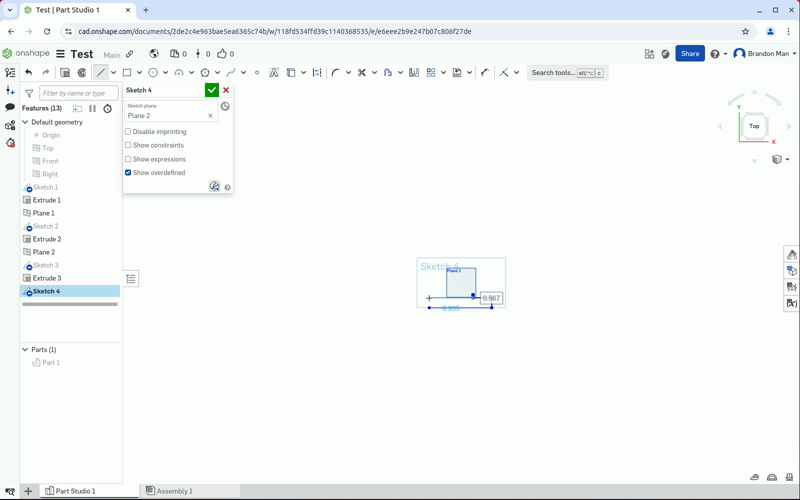
click(429, 297)
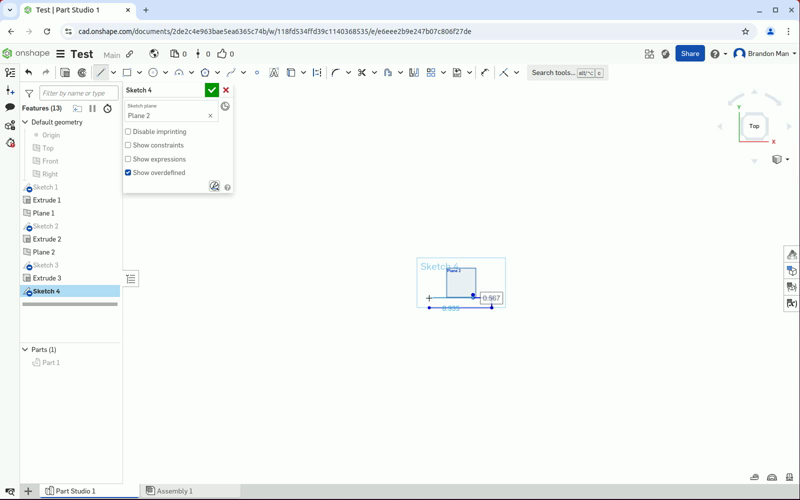
key_up(shift)
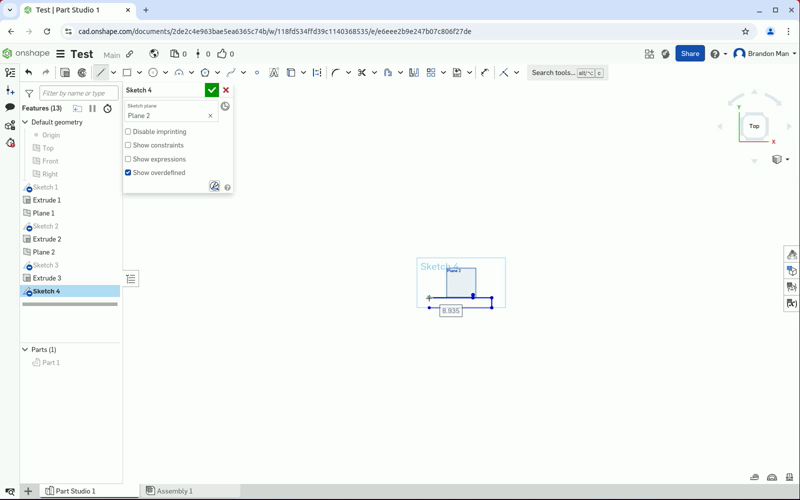
mouse_move(459, 297)
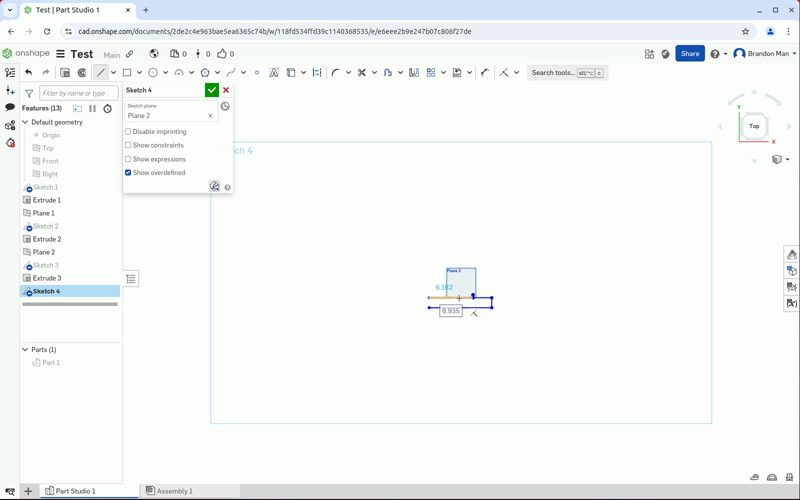
key_down(shift)
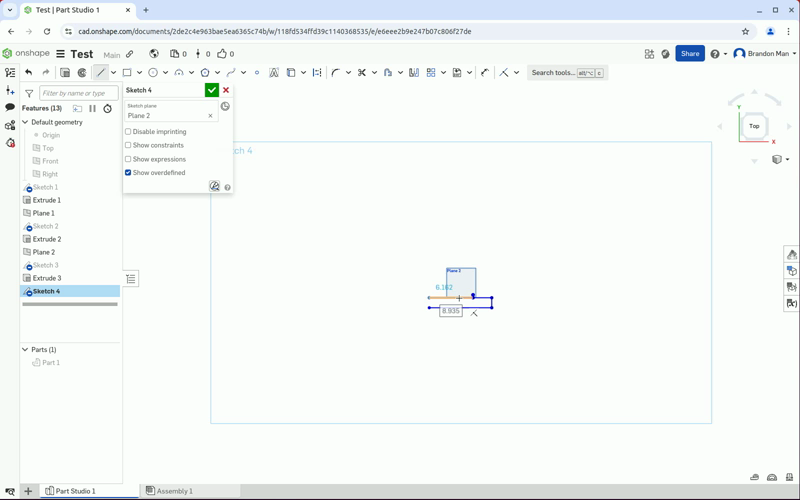
mouse_move(429, 307)
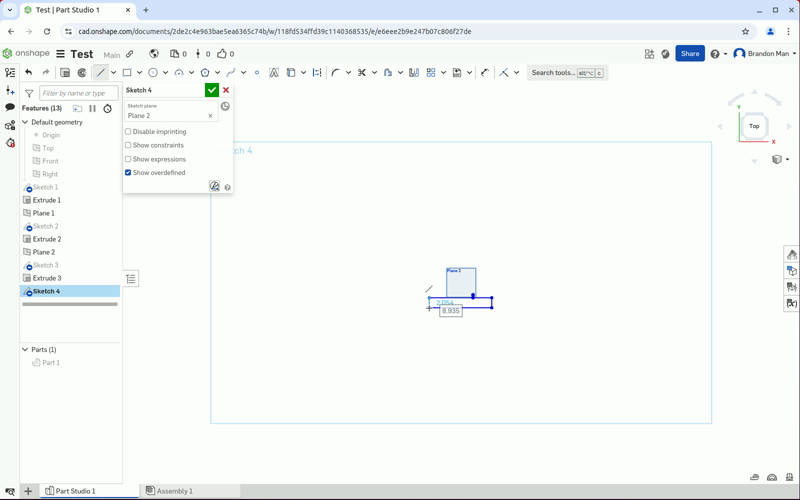
key_up(shift)
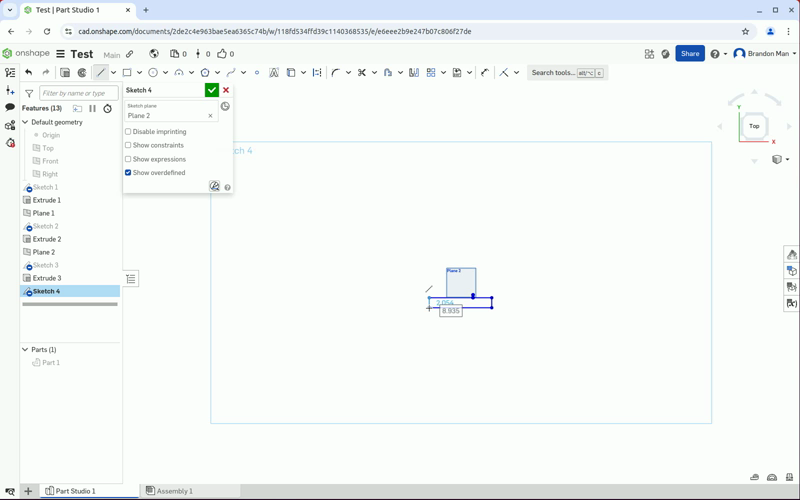
click(429, 307)
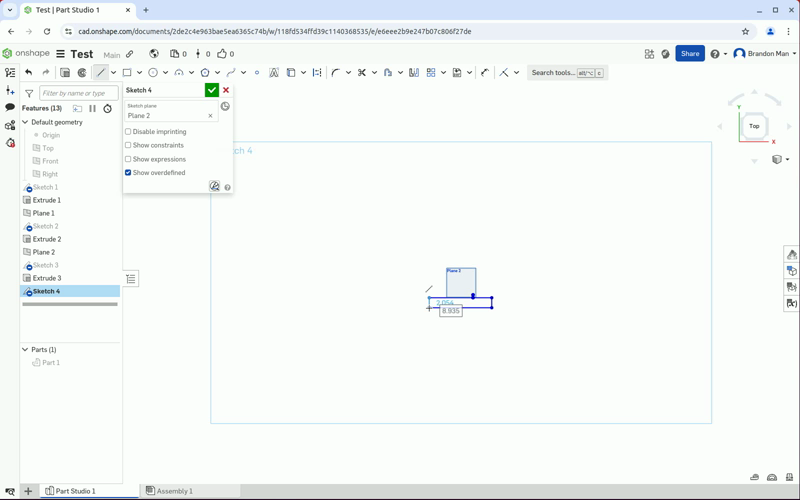
key(esc)
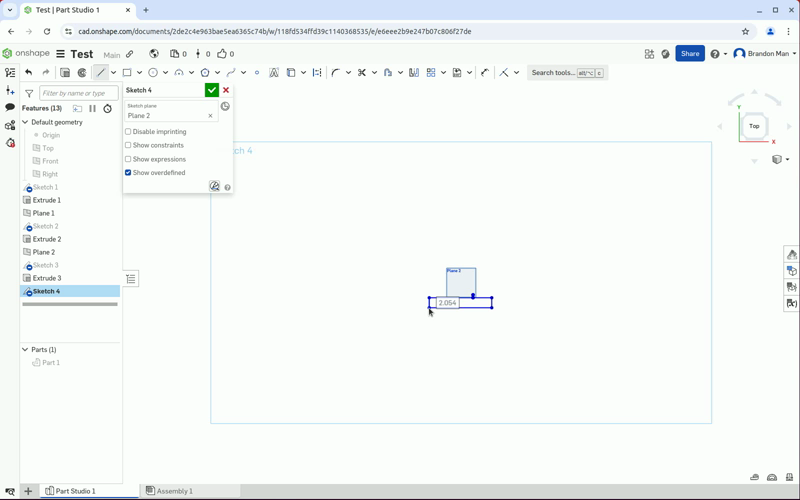
mouse_move(481, 298)
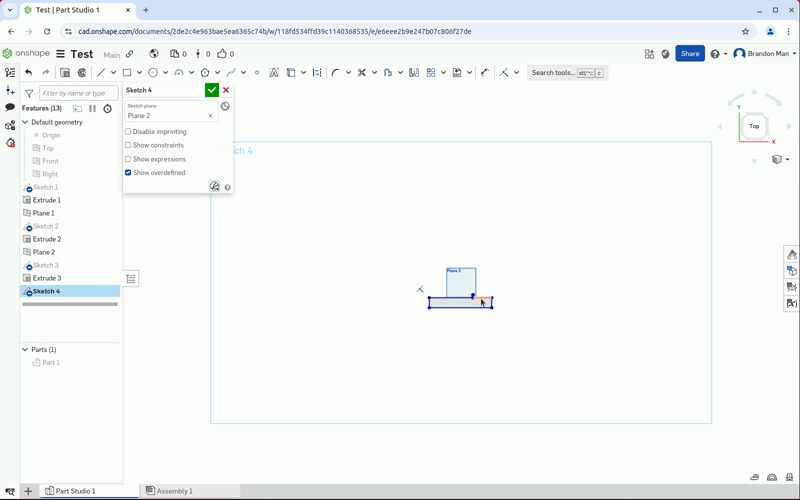
scroll(6)
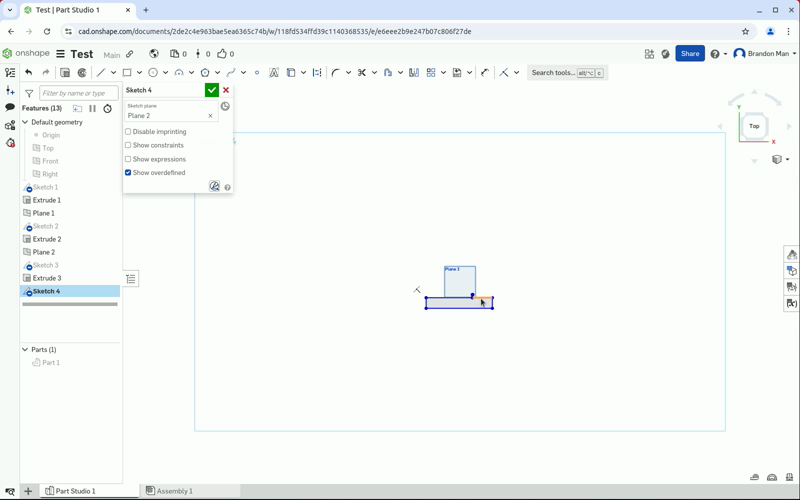
scroll(6)
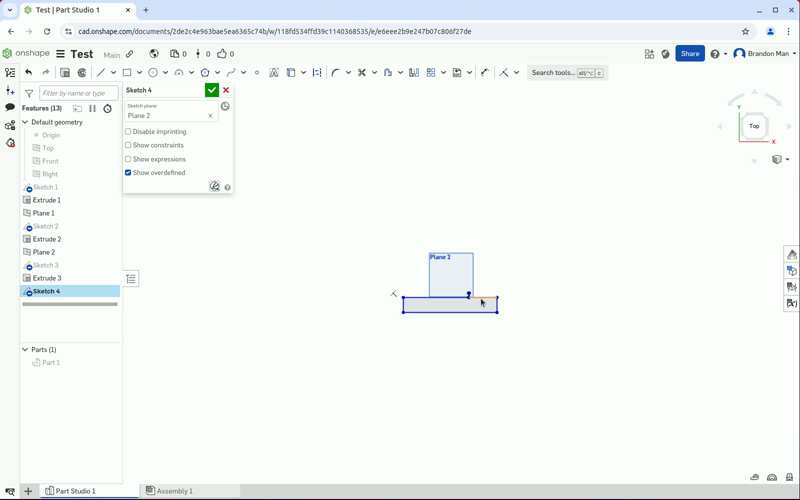
scroll(6)
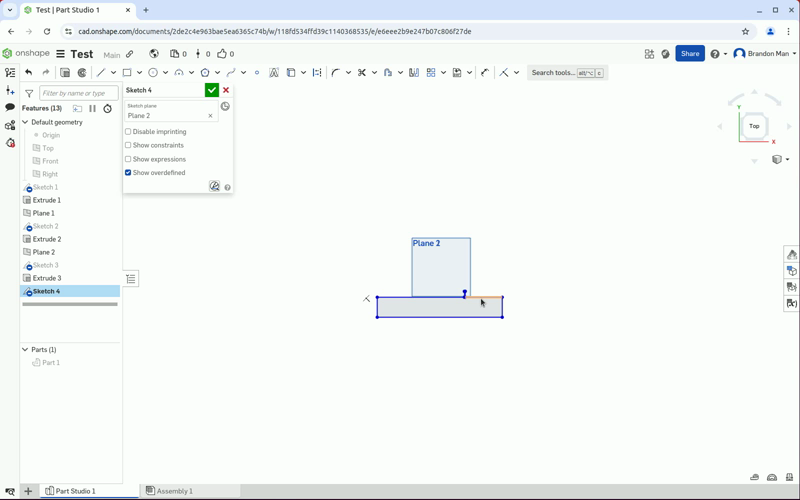
scroll(6)
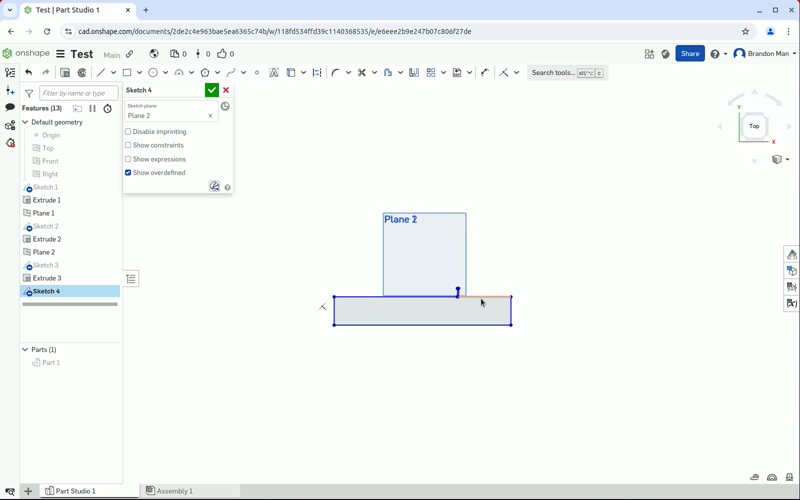
scroll(6)
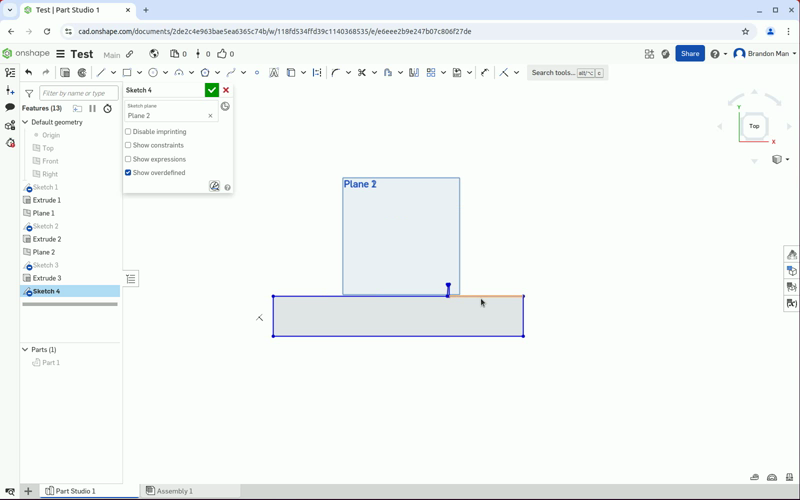
scroll(6)
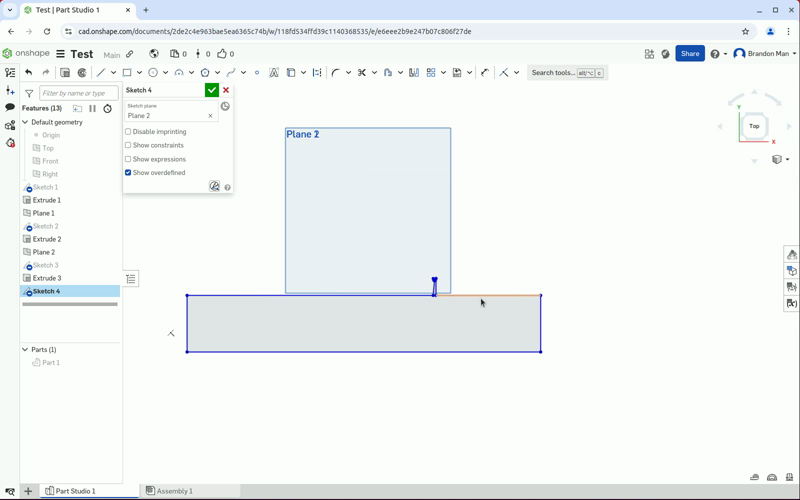
scroll(6)
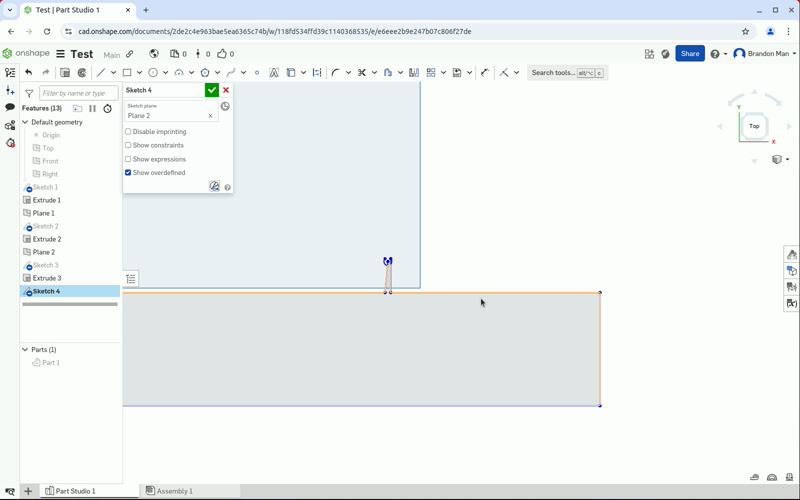
click(481, 298)
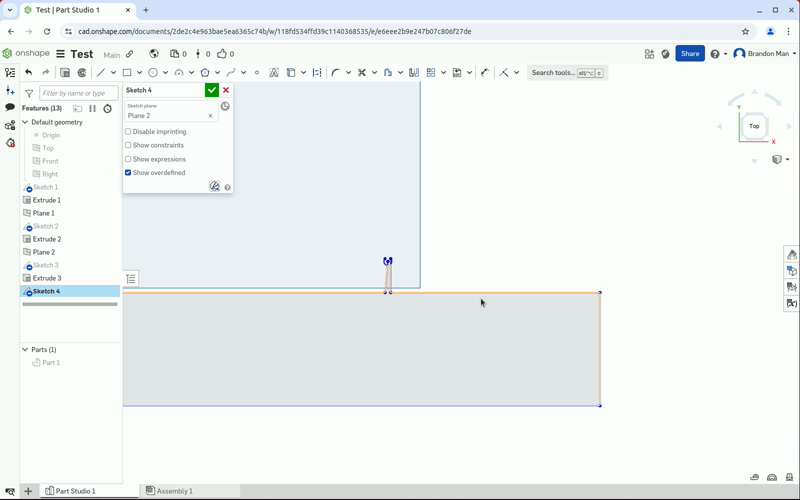
scroll(-6)
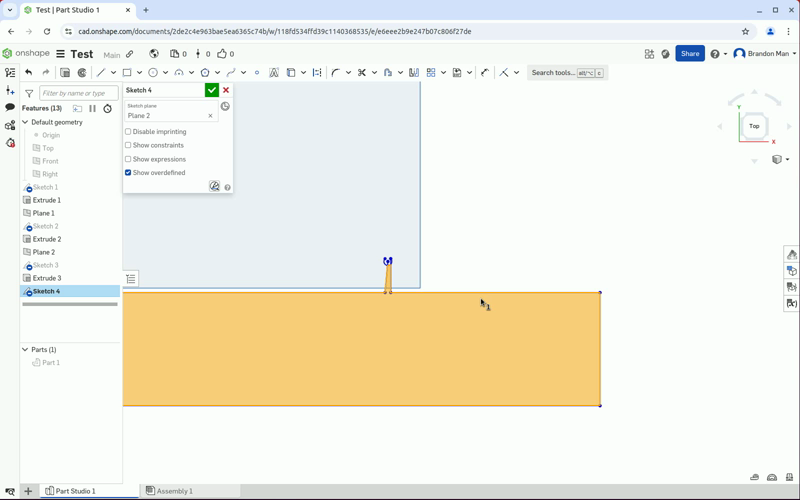
scroll(-6)
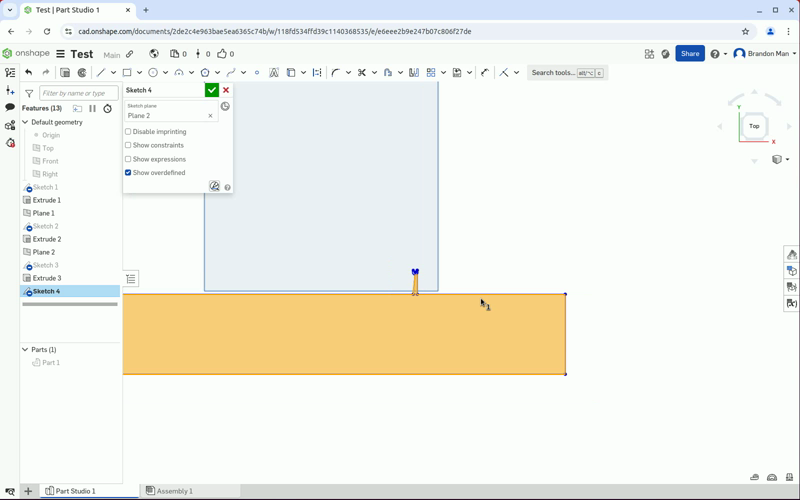
scroll(-6)
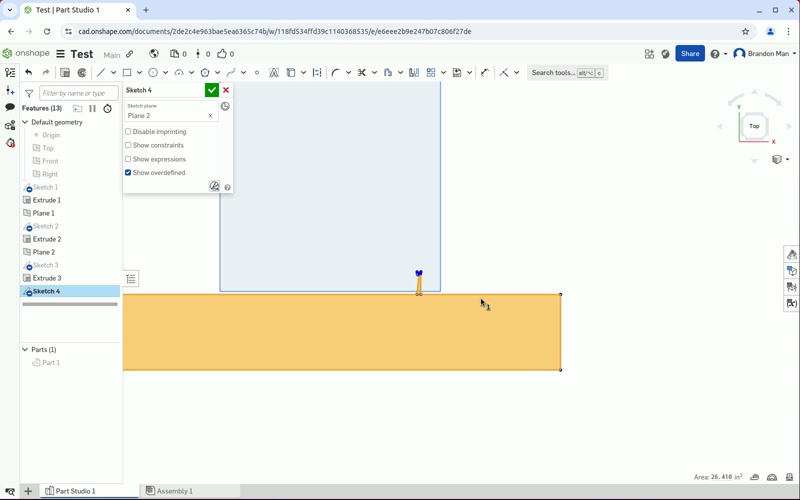
scroll(-6)
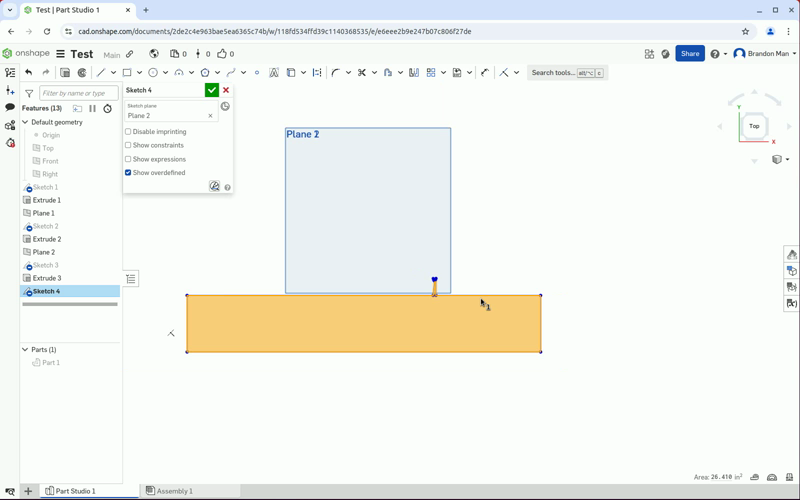
scroll(-6)
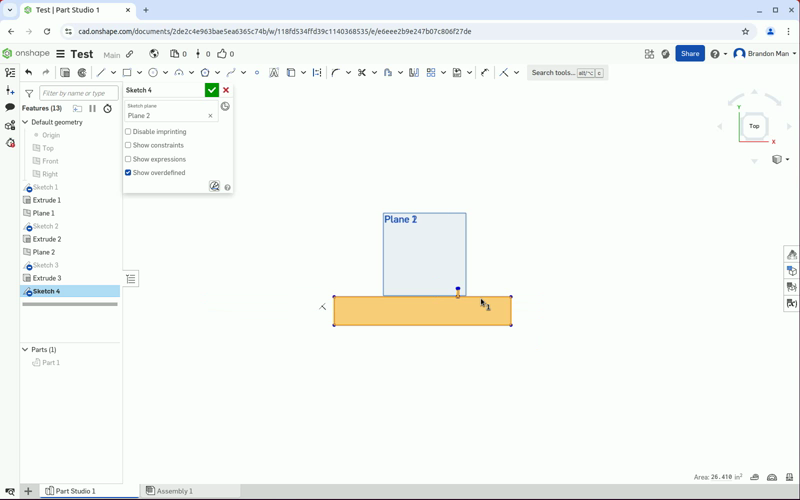
scroll(-6)
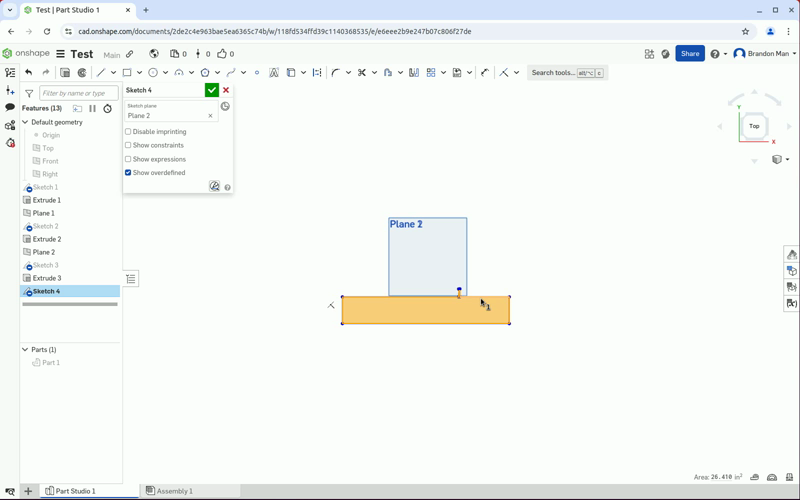
scroll(-6)
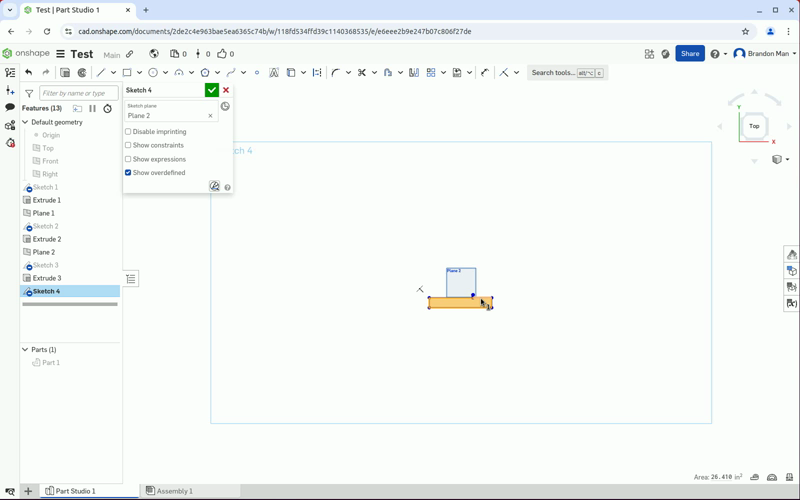
mouse_move(73, 352)
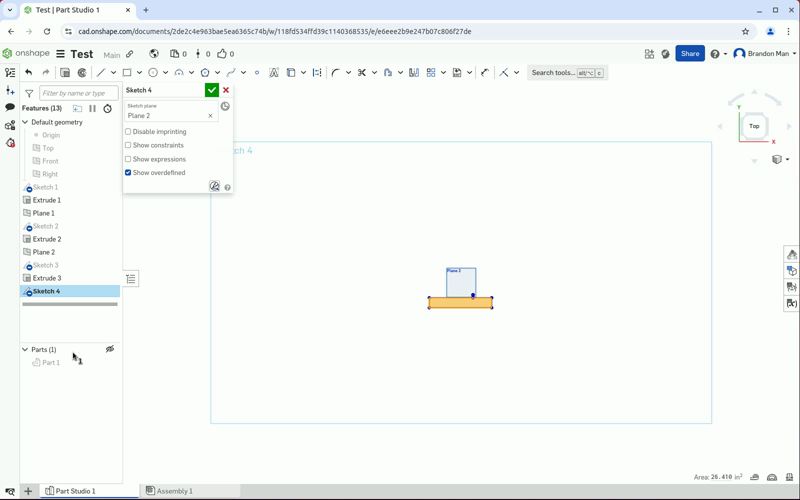
key(shift+y)
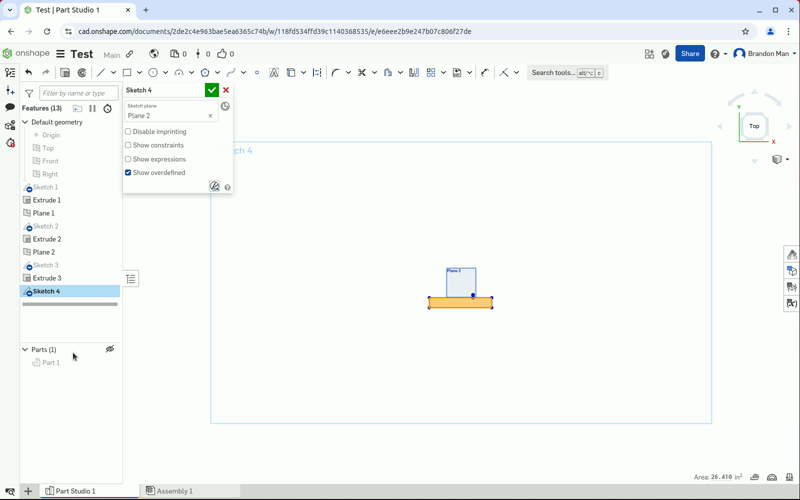
key(shift+e)
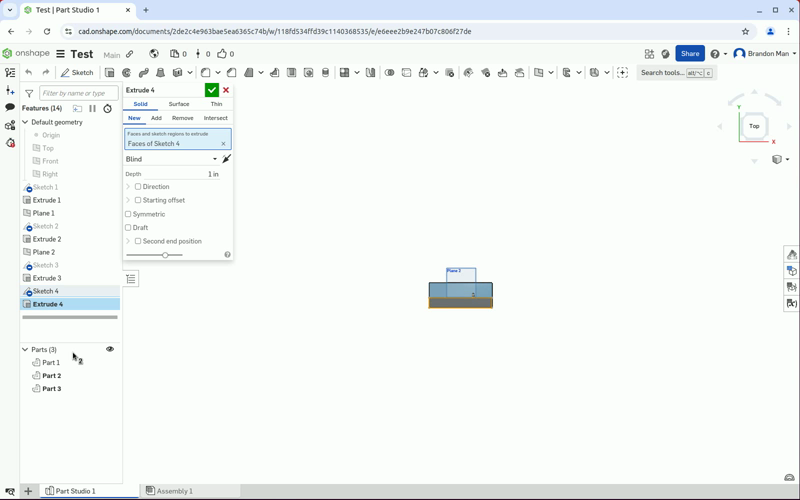
mouse_move(143, 106)
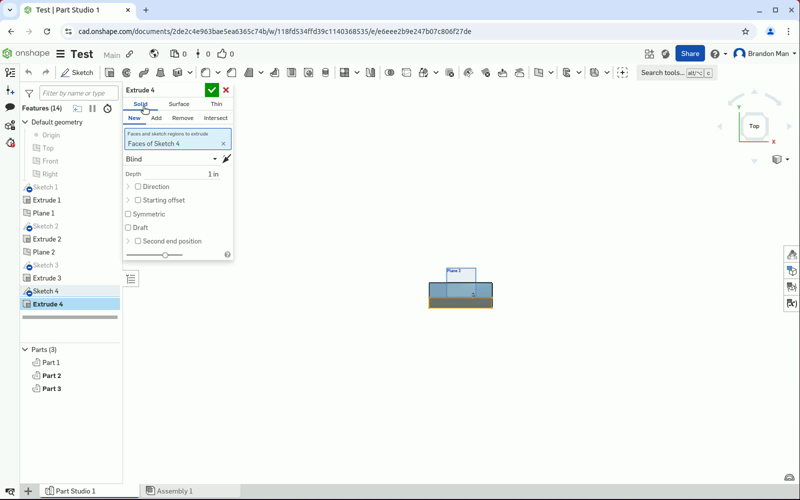
click(143, 106)
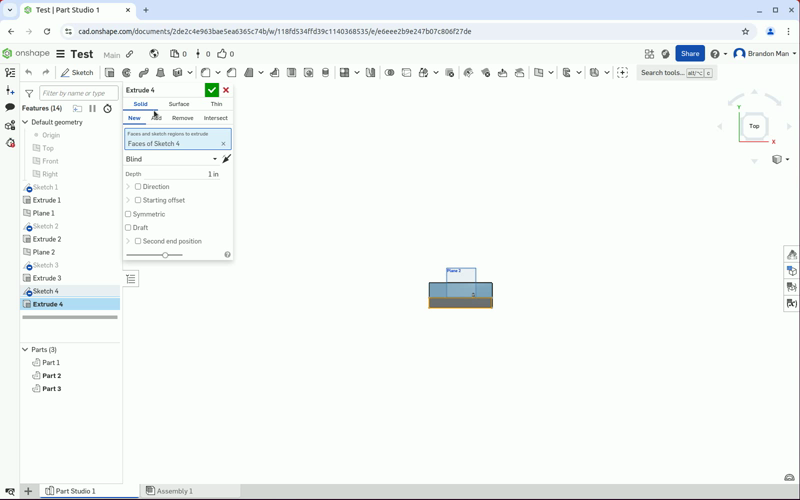
mouse_move(186, 120)
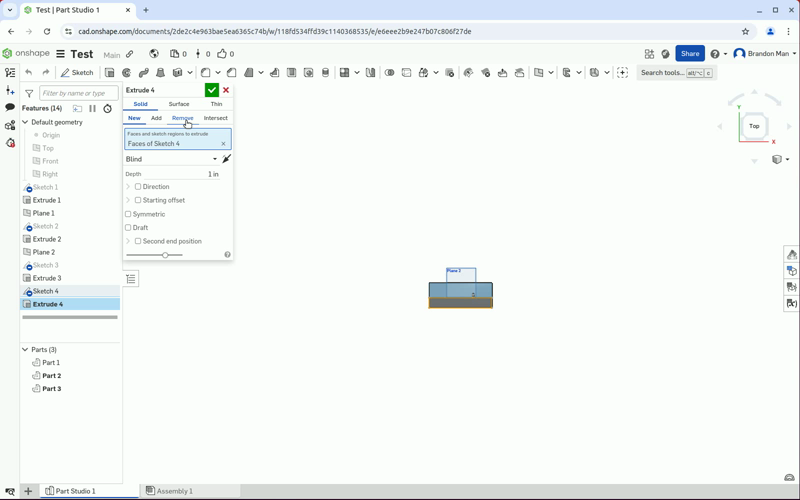
click(186, 120)
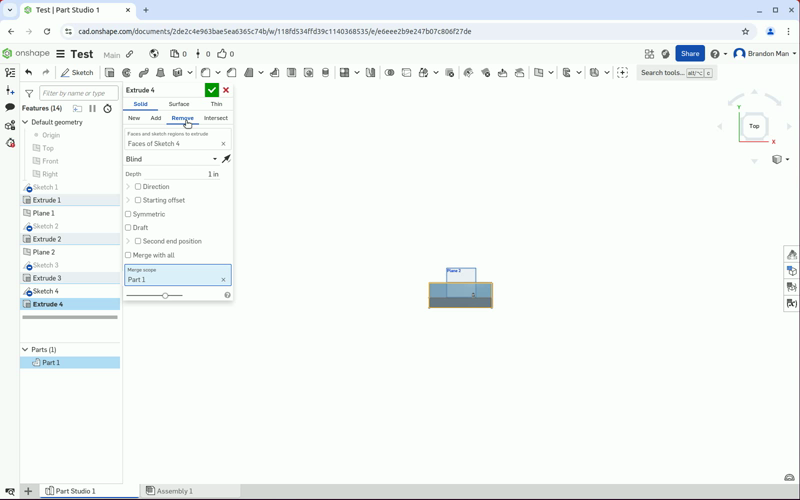
key(tab, 4)
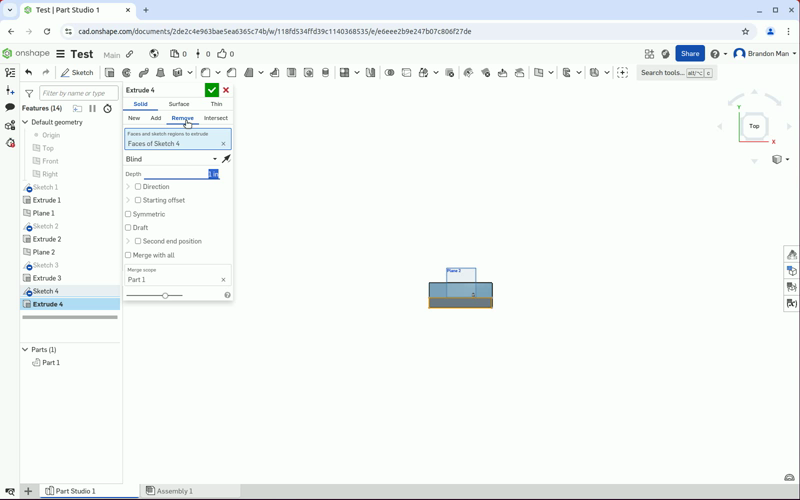
text(2.648)
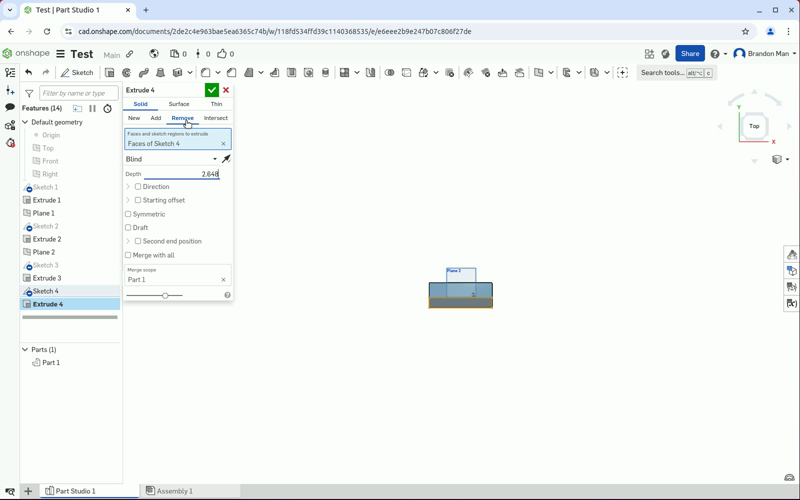
key(tab, 6)
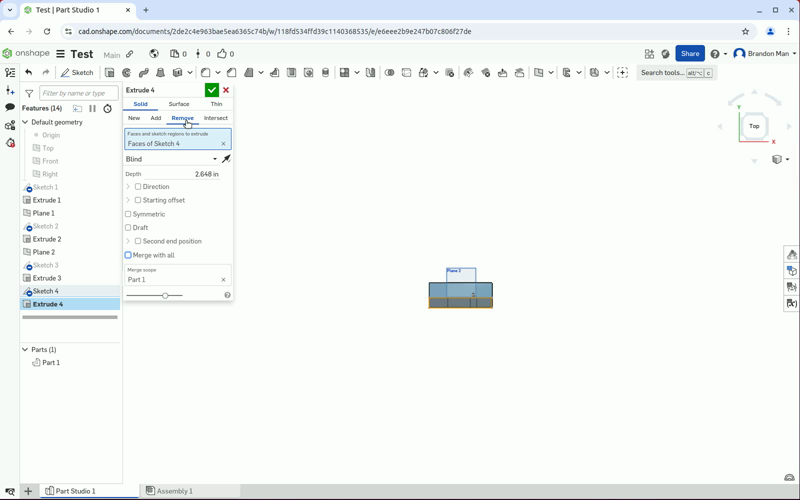
key(space)
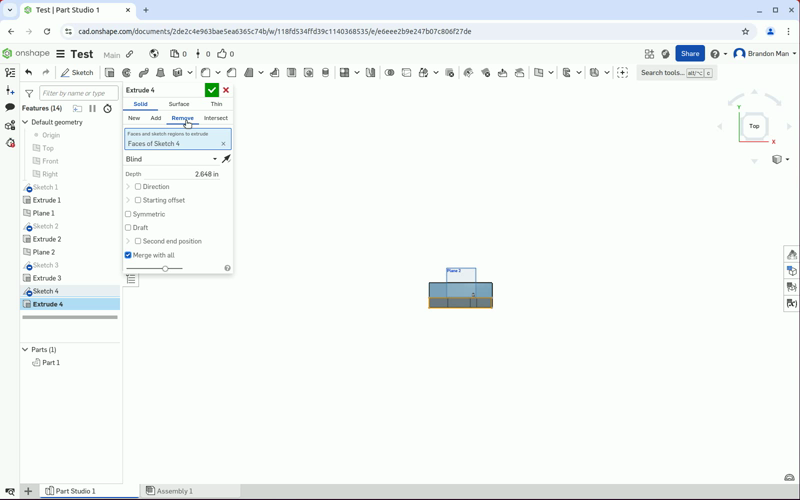
key(enter)
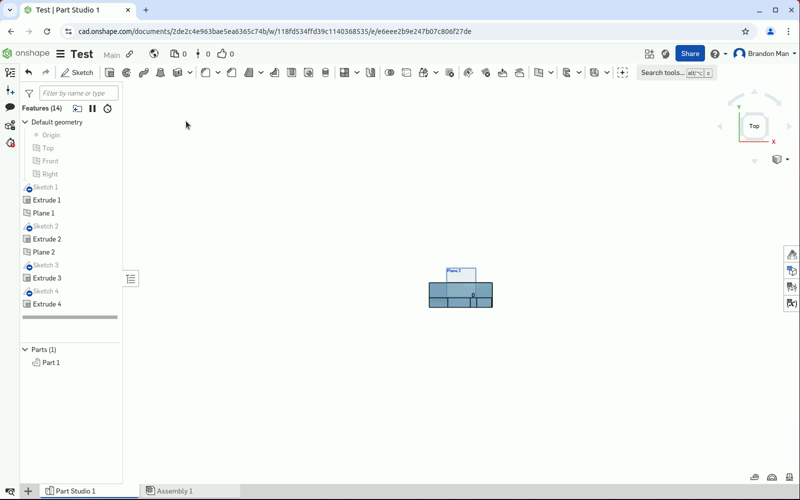
key(shift+h)
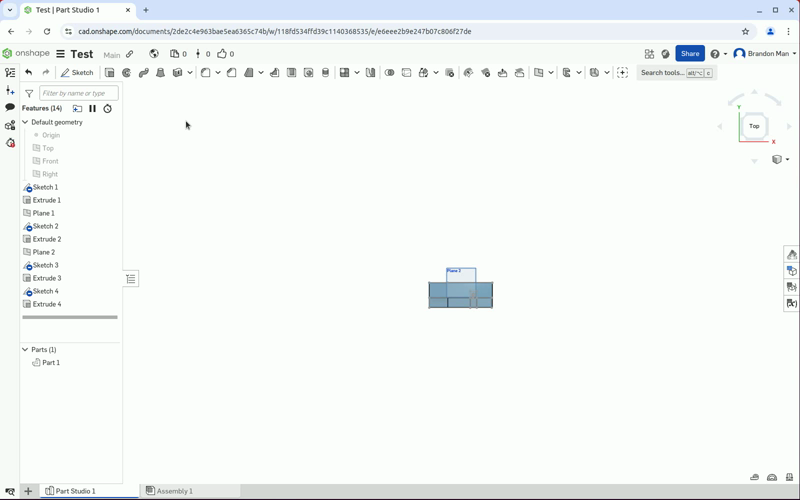
key(shift+h)
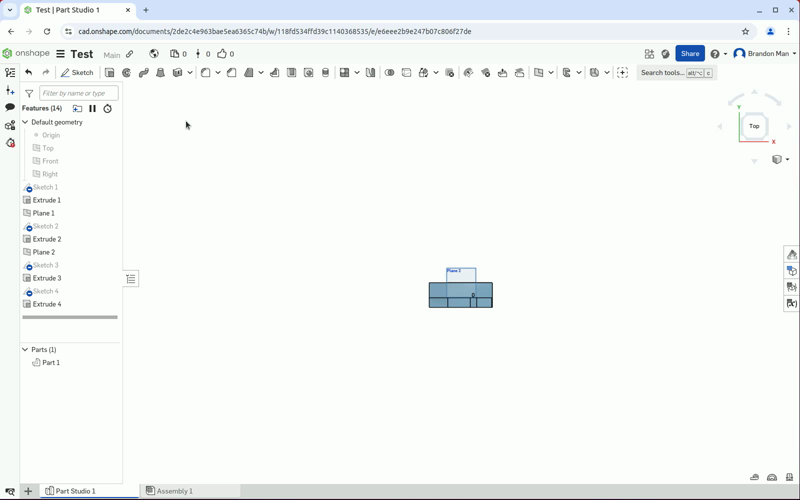
mouse_move(73, 189)
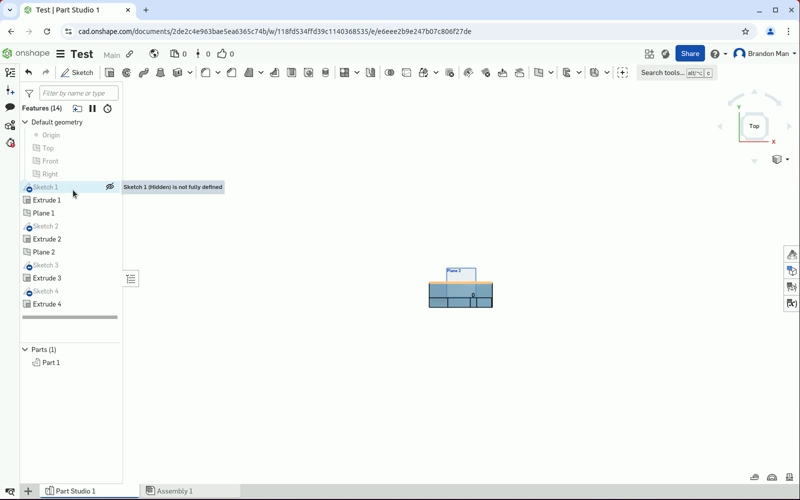
click(73, 189)
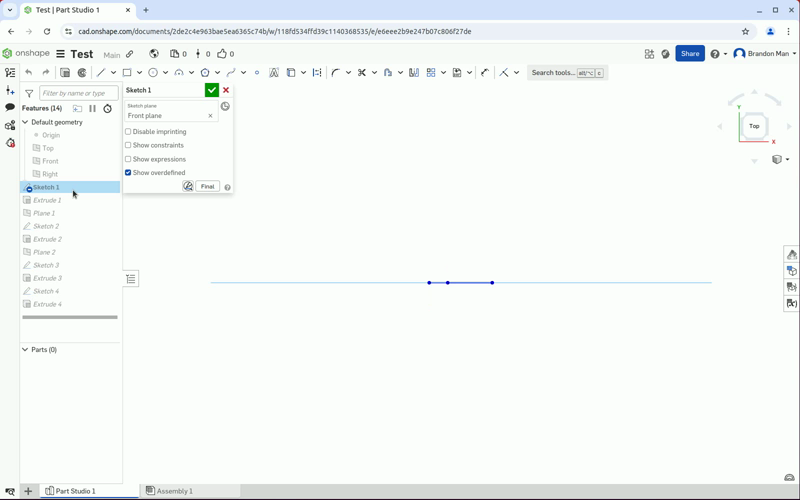
mouse_move(229, 92)
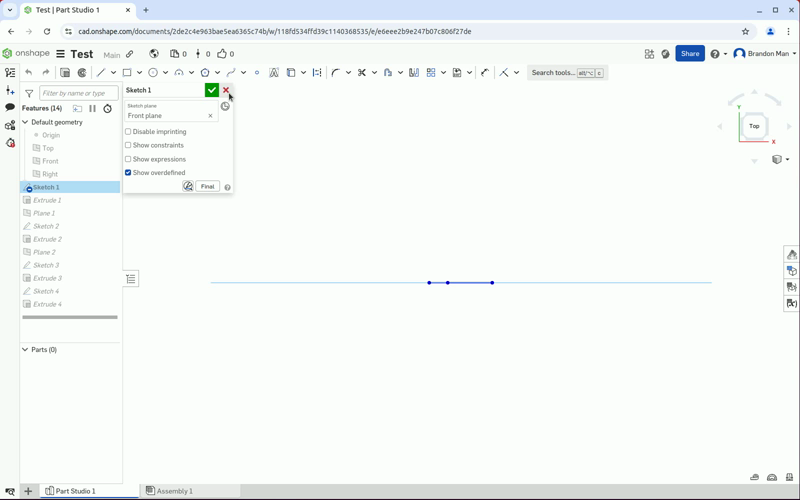
click(229, 92)
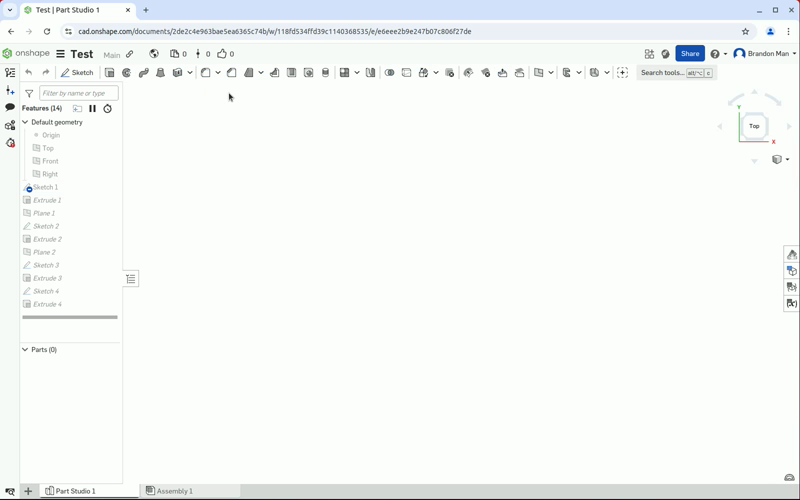
key(shift+s)
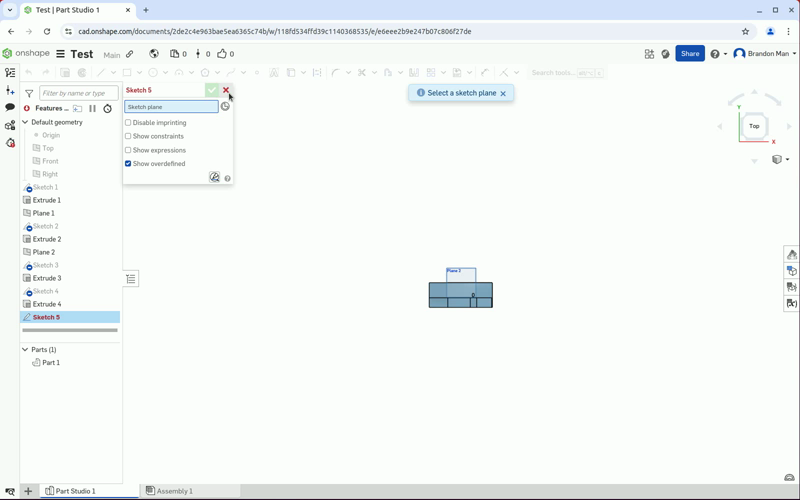
mouse_move(73, 254)
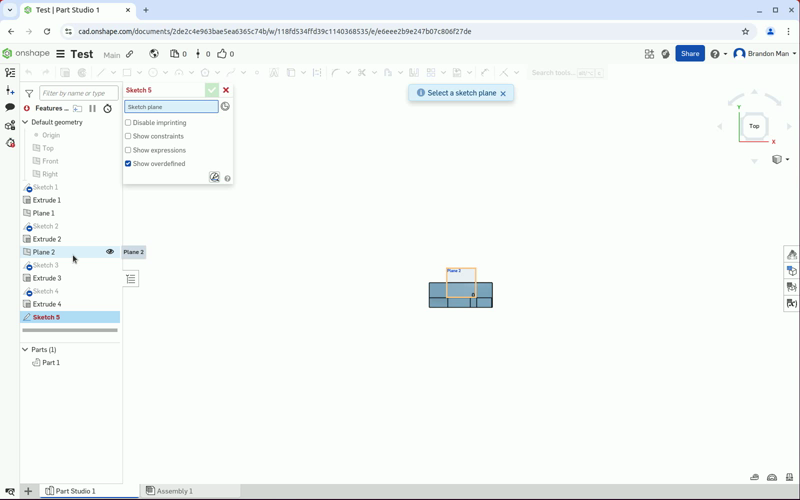
click(73, 254)
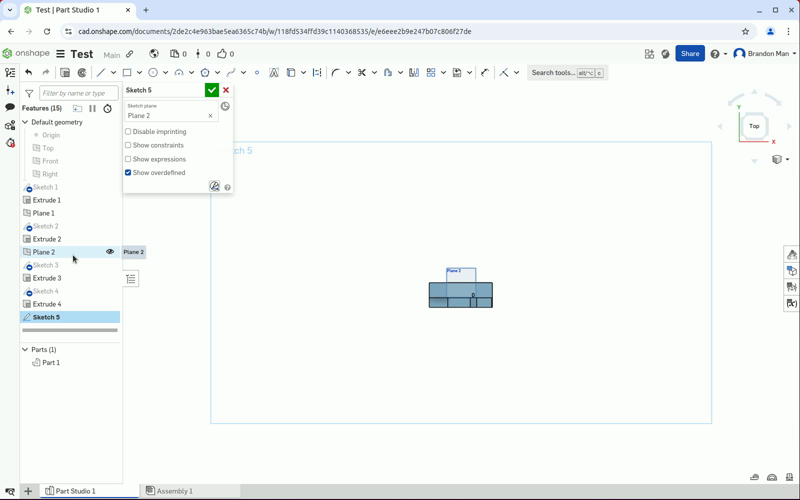
mouse_move(73, 352)
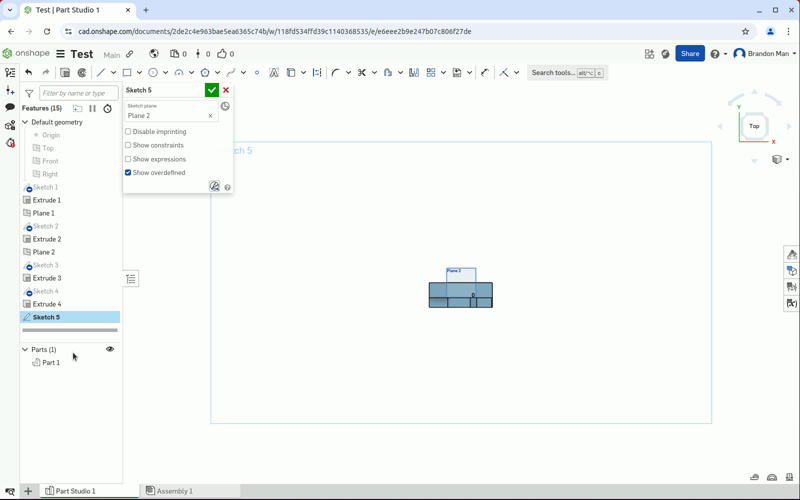
key(y)
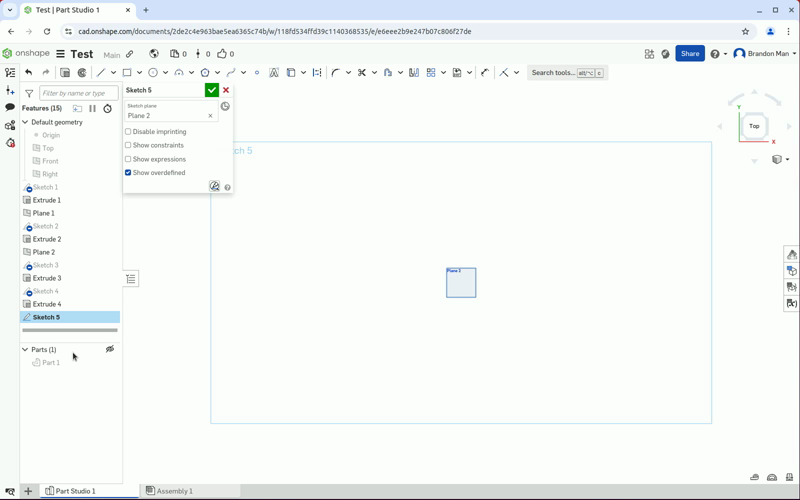
key(a)
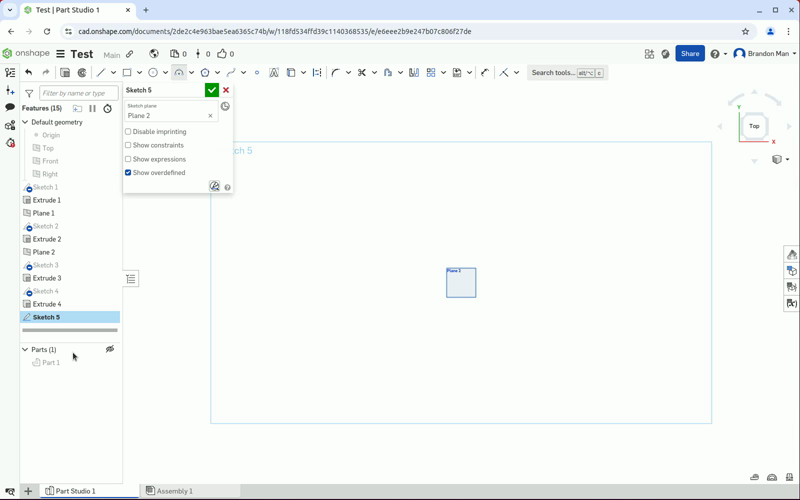
key_down(shift)
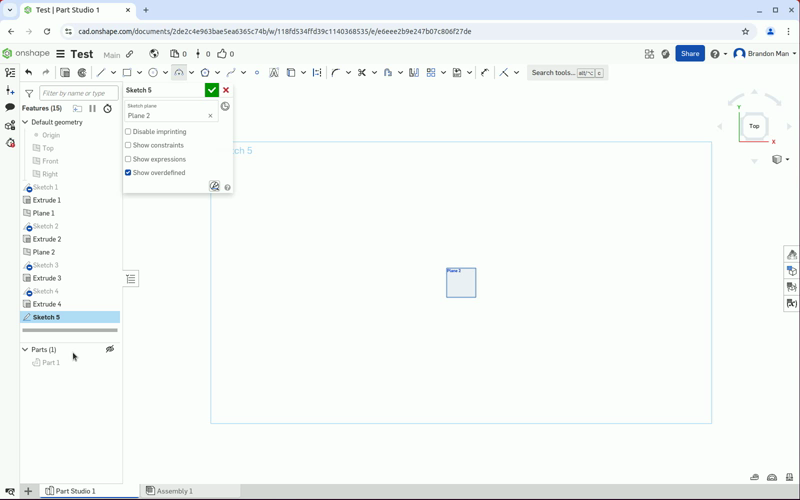
mouse_move(472, 295)
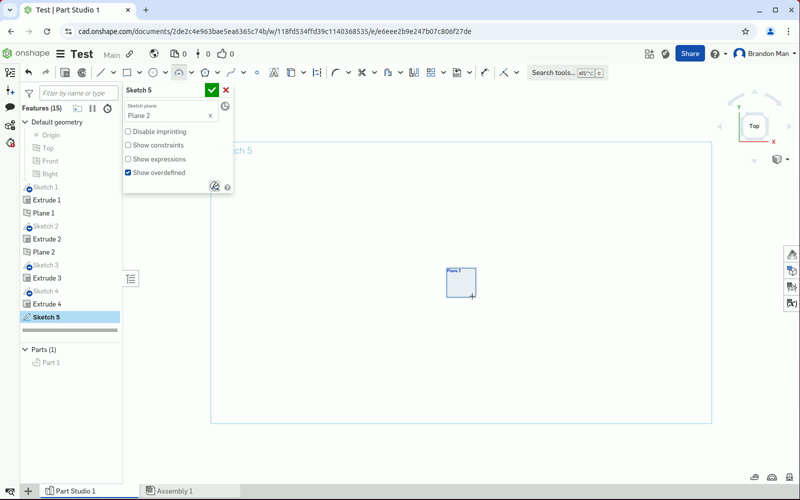
click(472, 295)
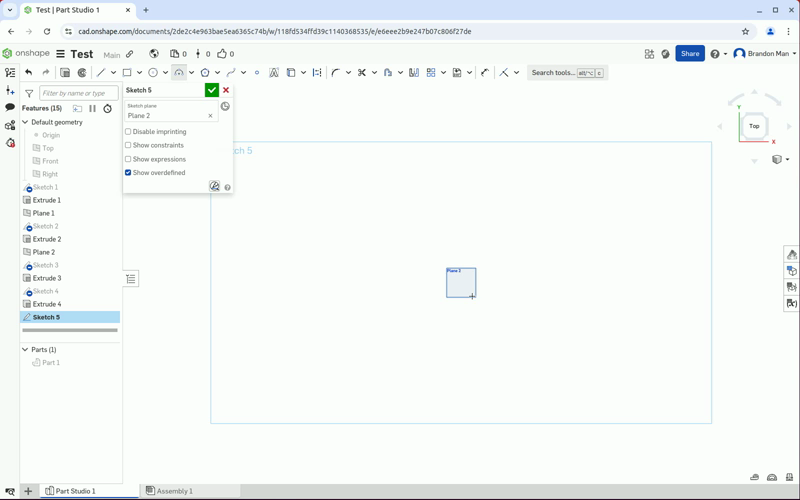
key_up(shift)
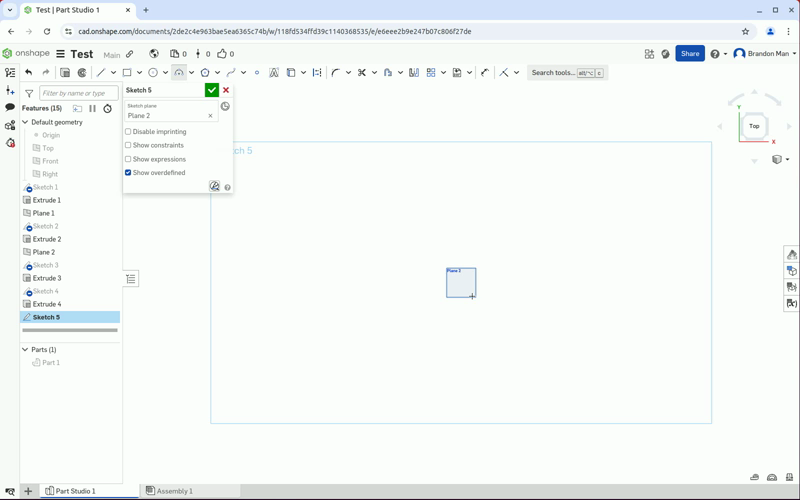
key_down(shift)
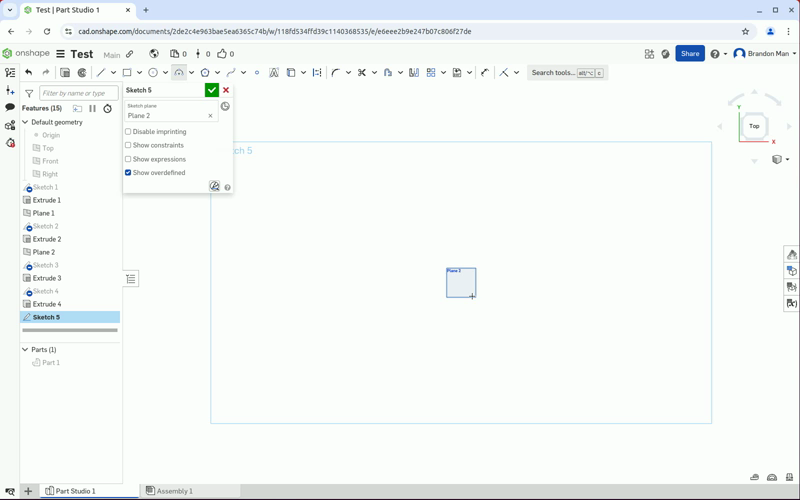
mouse_move(473, 295)
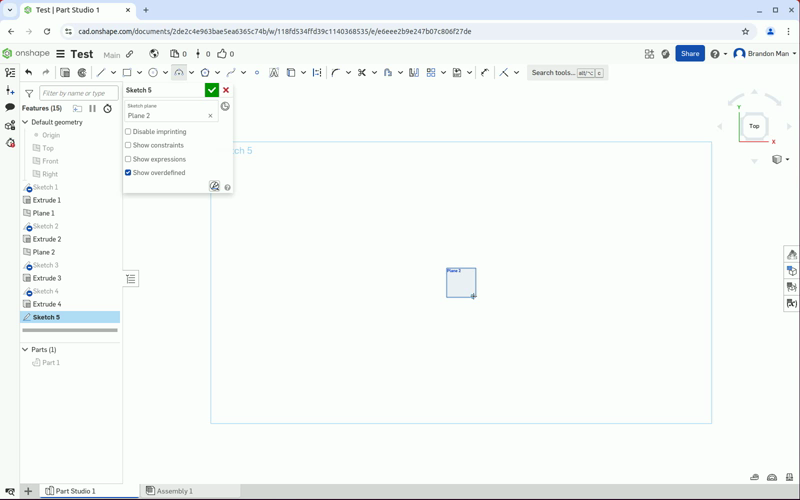
scroll(6)
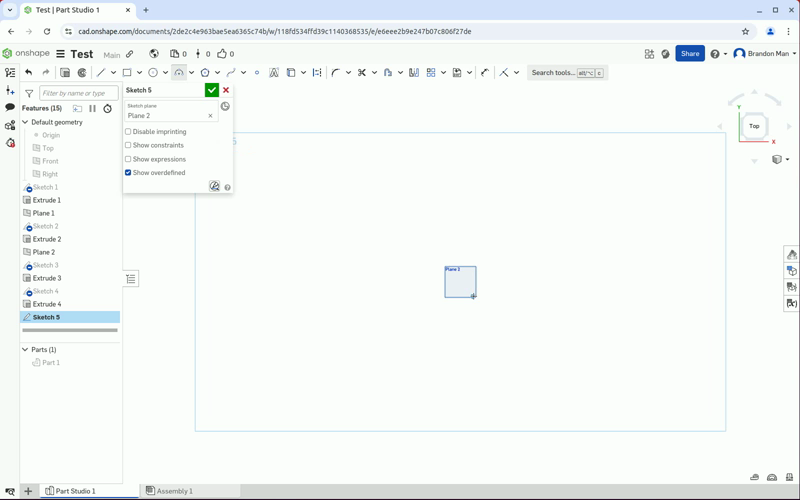
scroll(6)
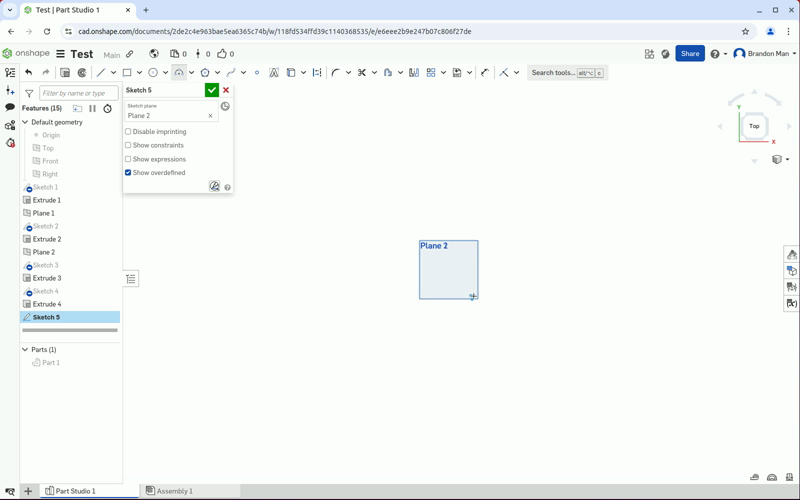
scroll(6)
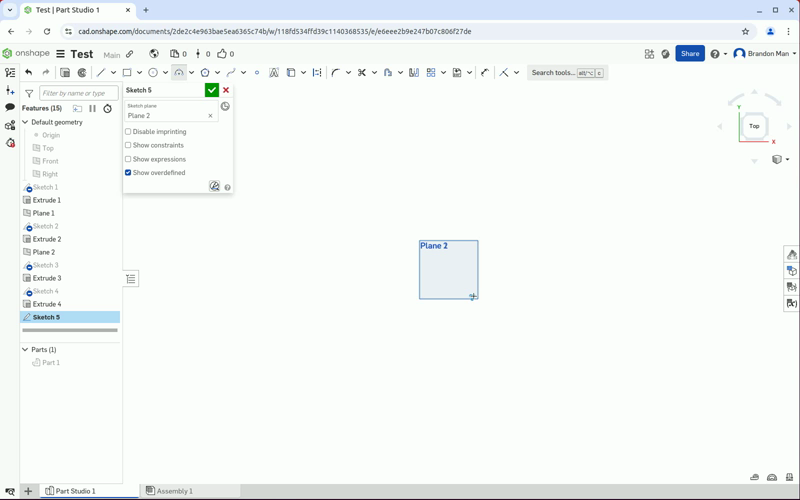
scroll(6)
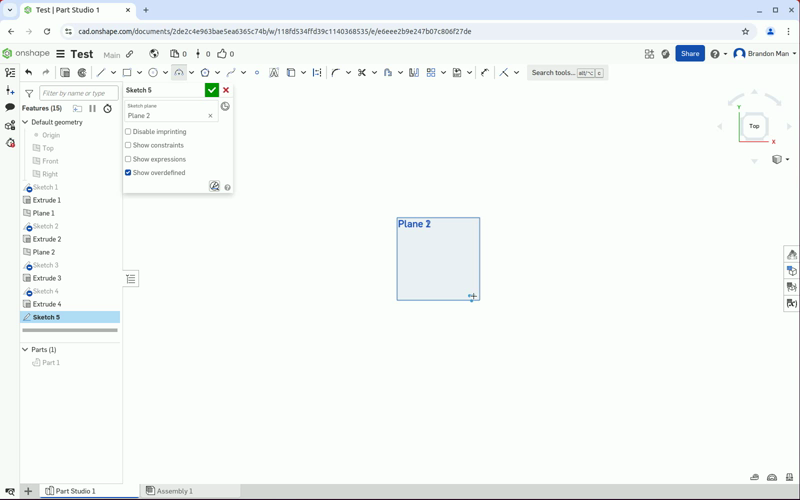
scroll(6)
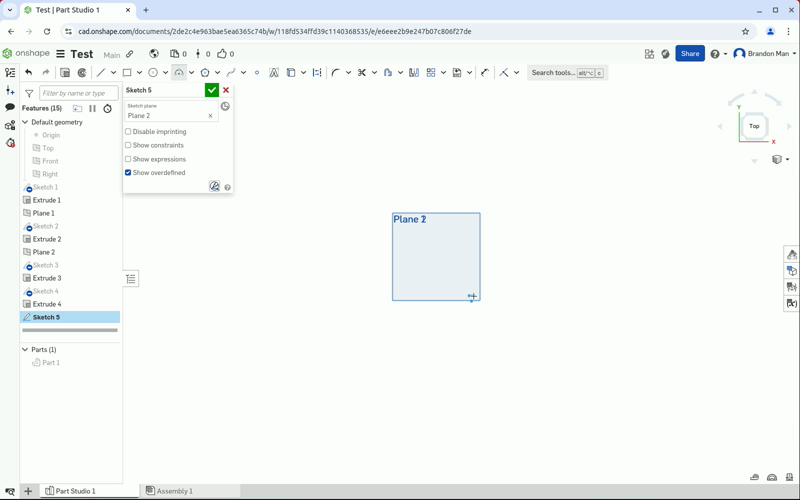
scroll(6)
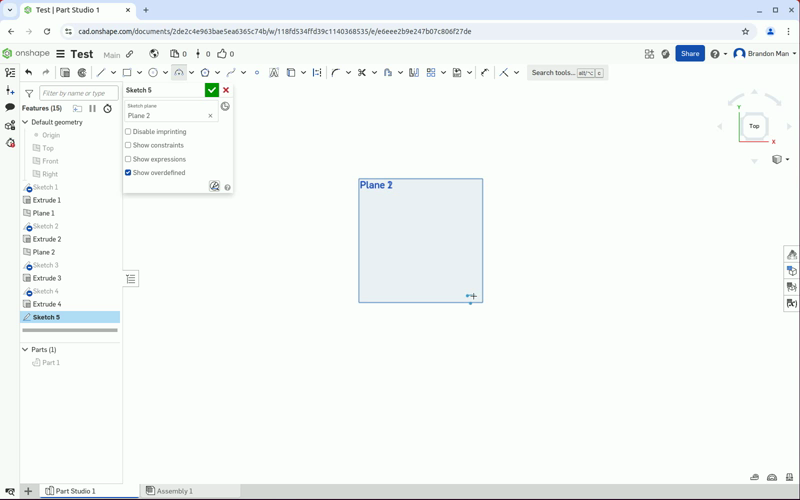
scroll(6)
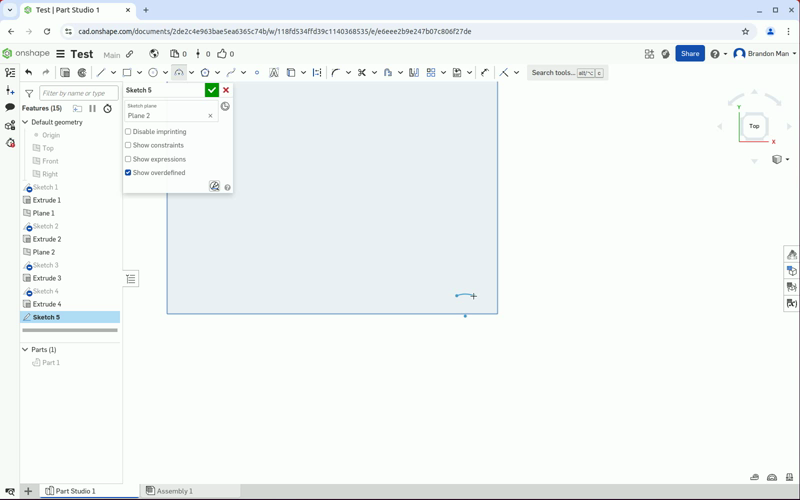
click(473, 295)
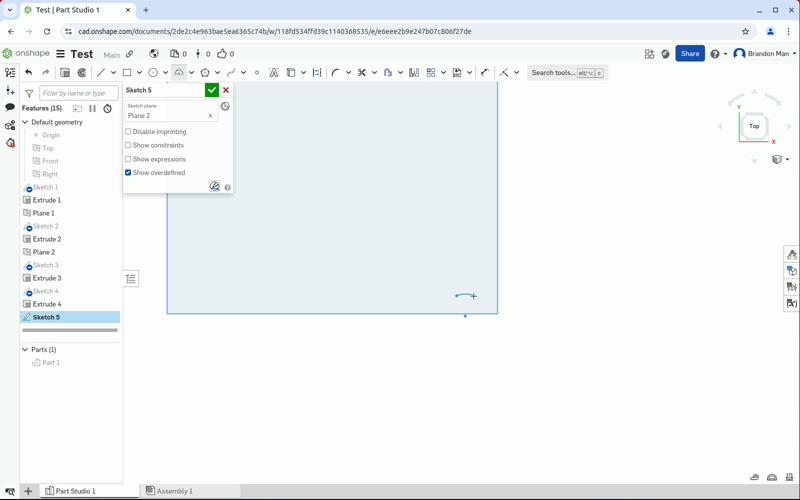
scroll(-6)
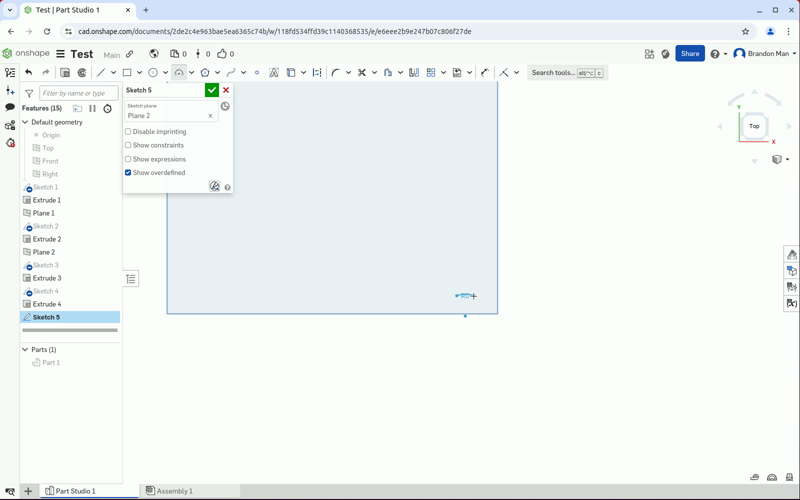
scroll(-6)
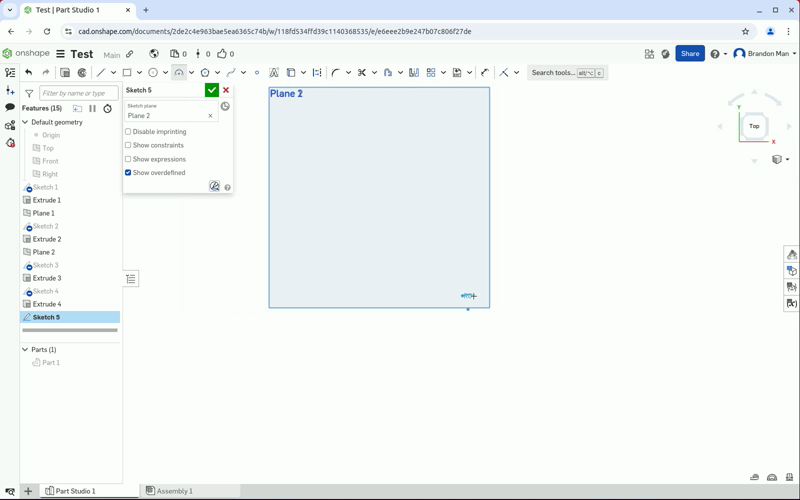
scroll(-6)
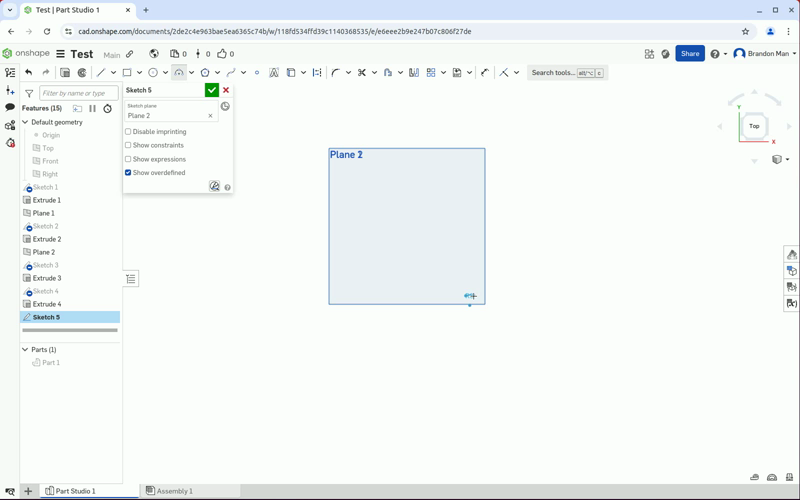
scroll(-6)
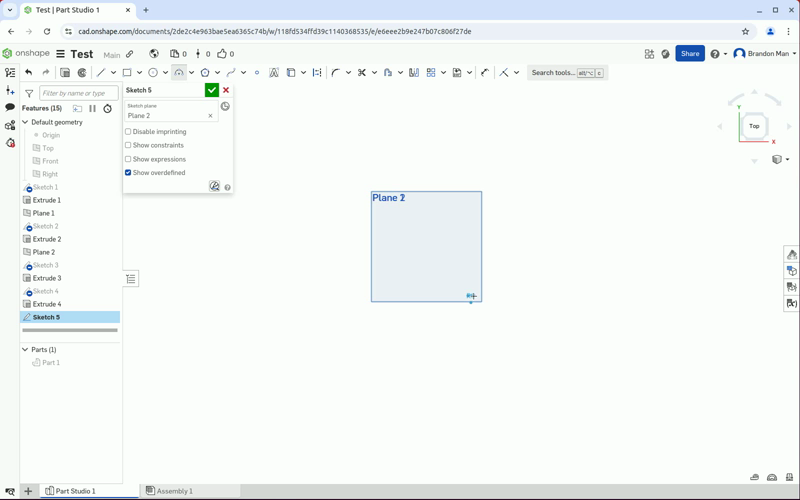
scroll(-6)
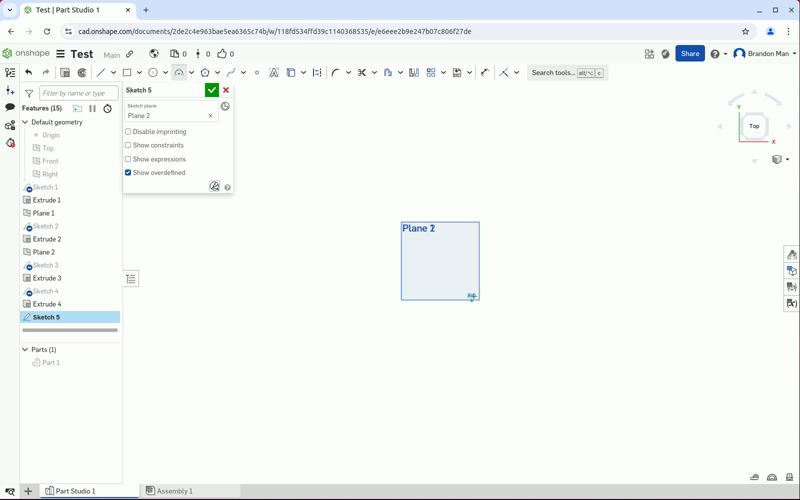
scroll(-6)
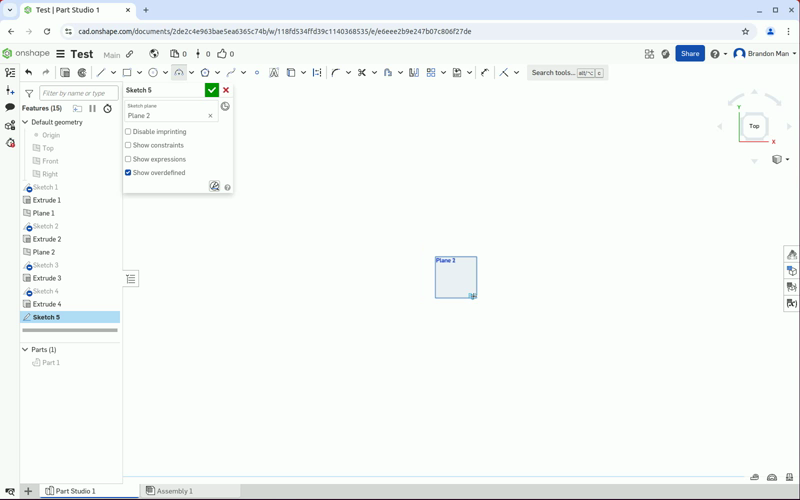
scroll(-6)
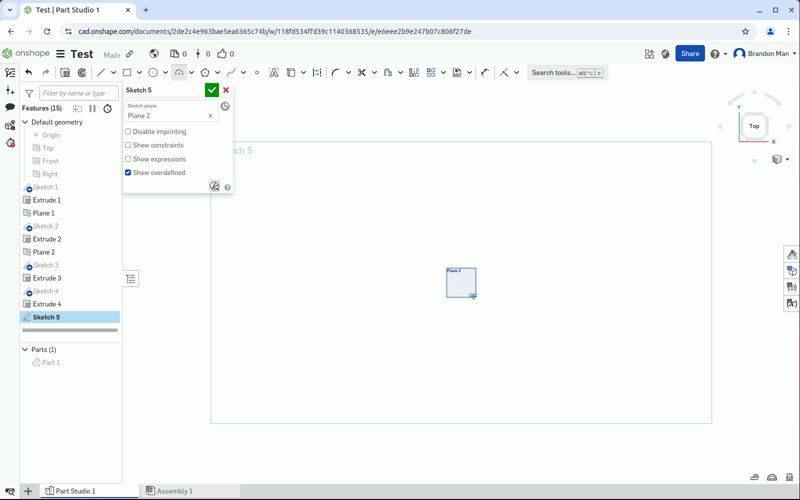
mouse_move(473, 296)
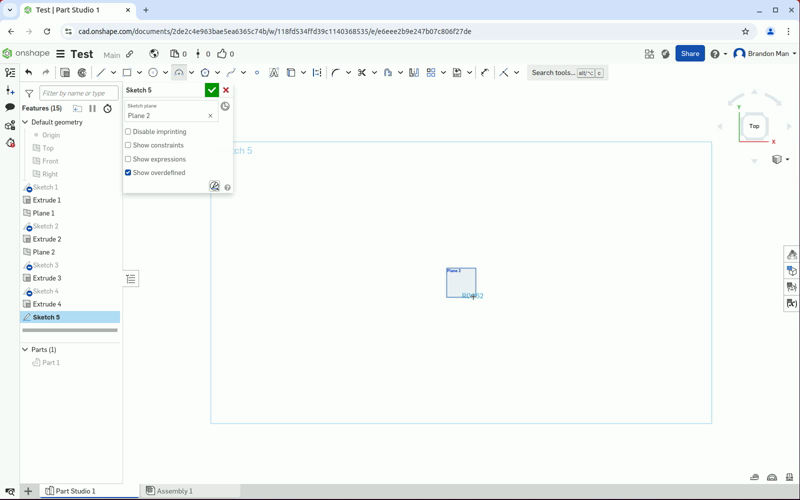
scroll(6)
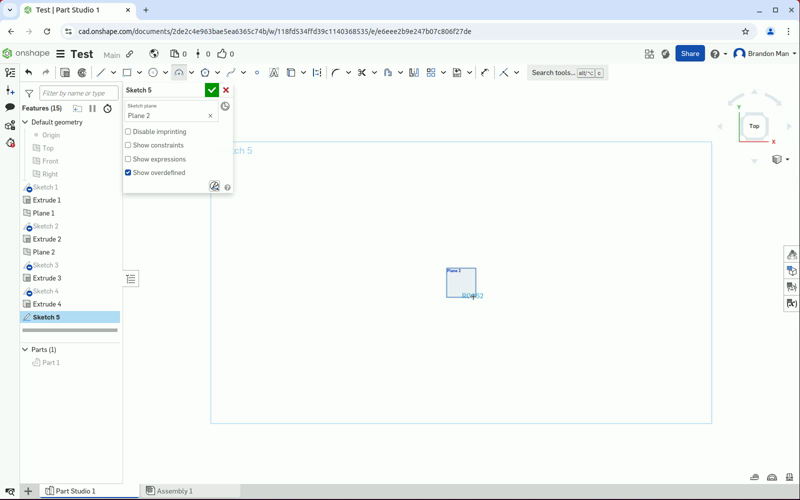
scroll(6)
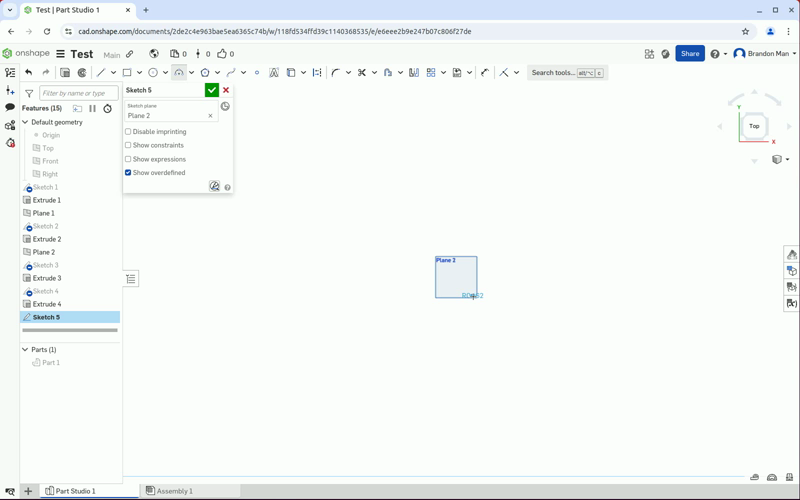
scroll(6)
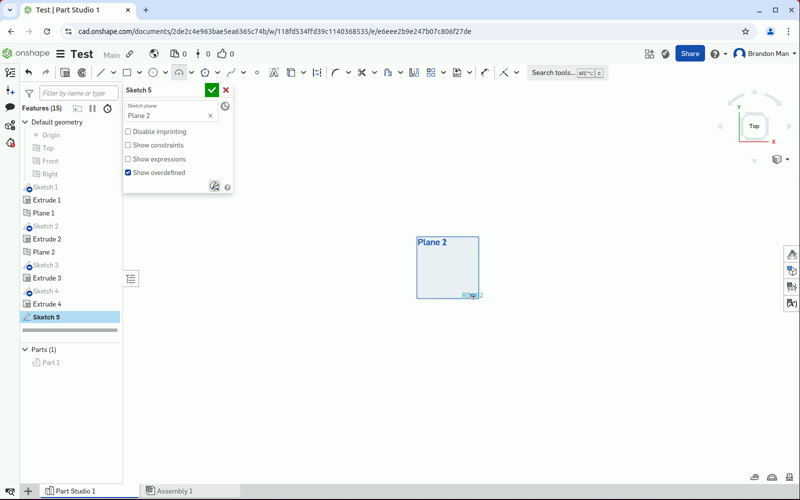
scroll(6)
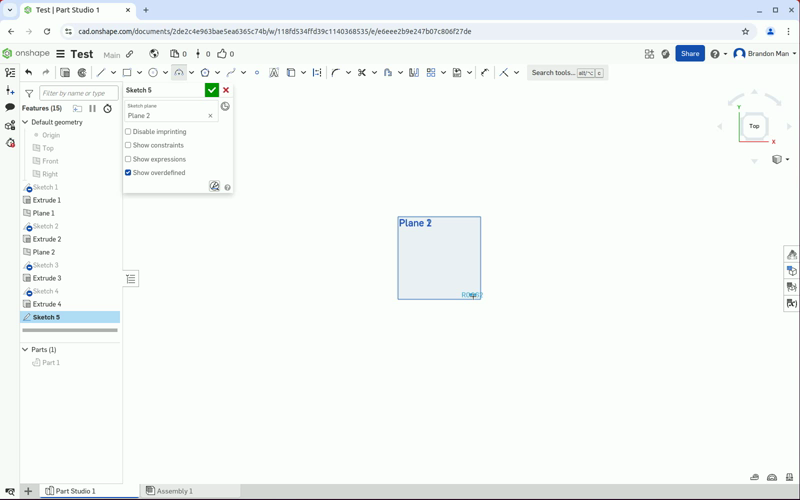
scroll(6)
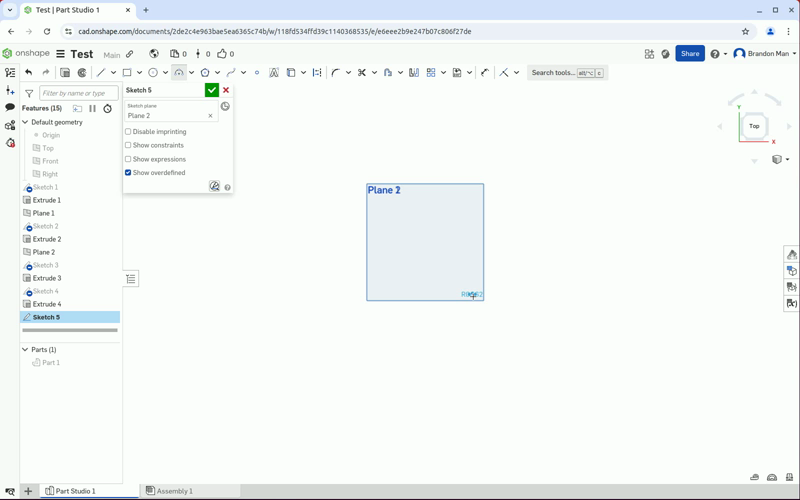
scroll(6)
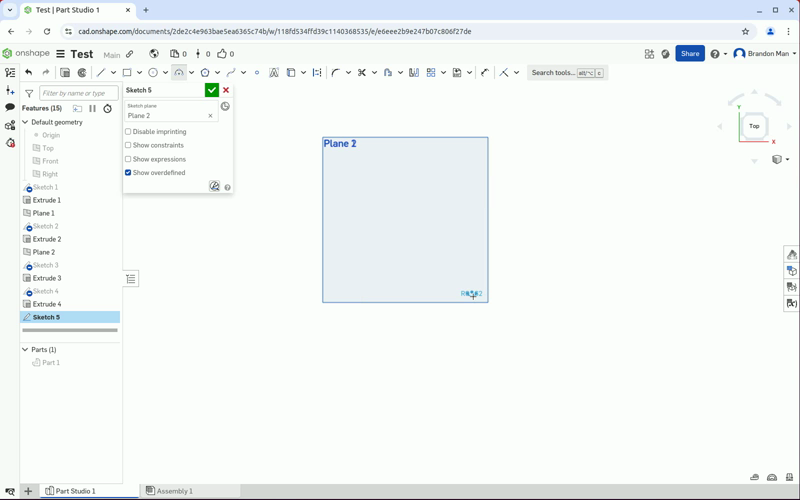
scroll(6)
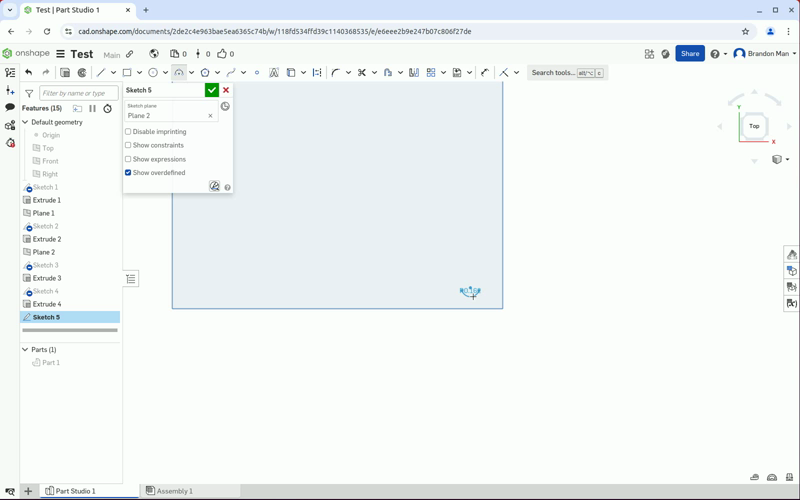
click(473, 296)
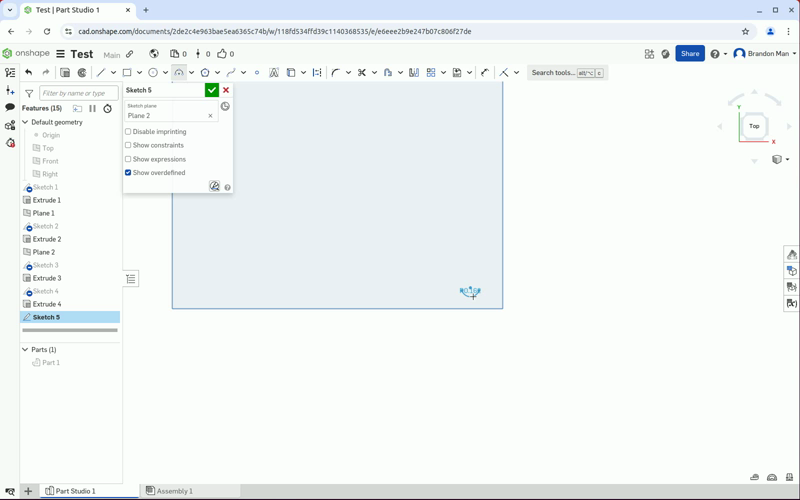
scroll(-6)
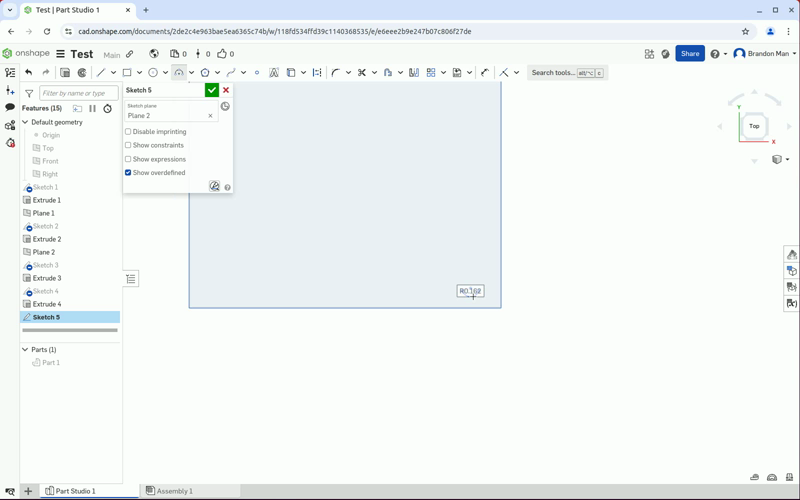
scroll(-6)
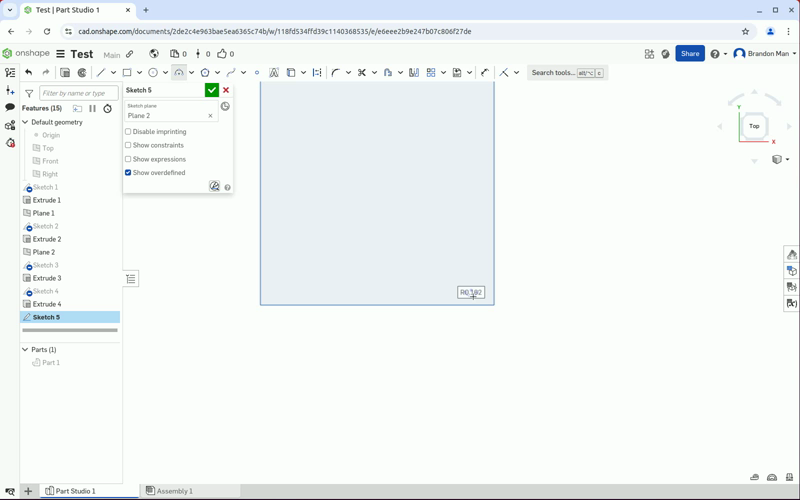
scroll(-6)
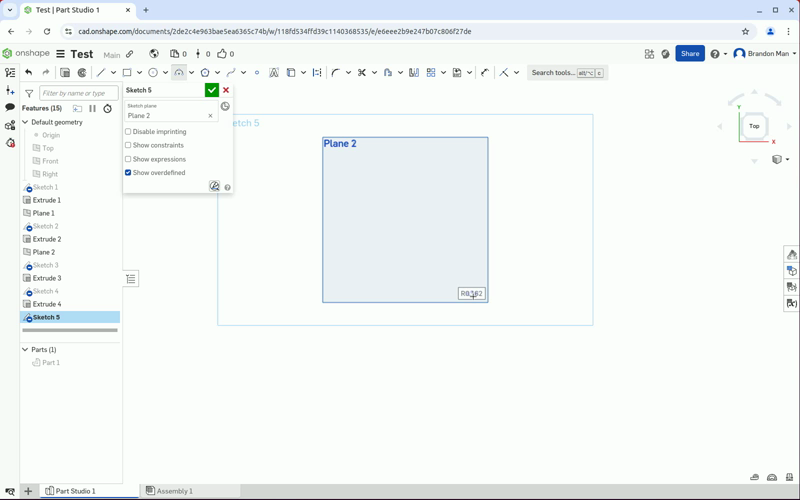
scroll(-6)
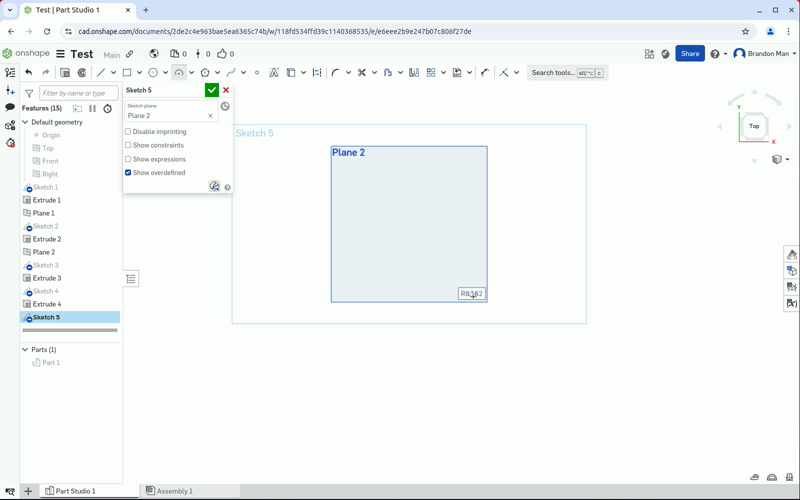
scroll(-6)
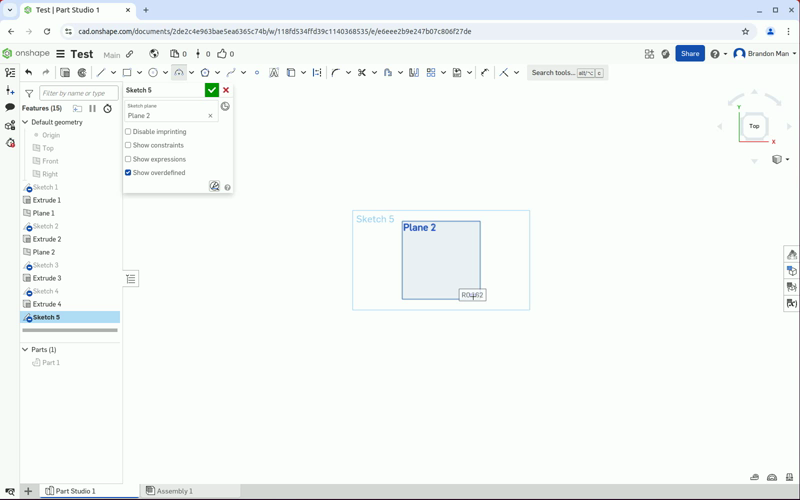
scroll(-6)
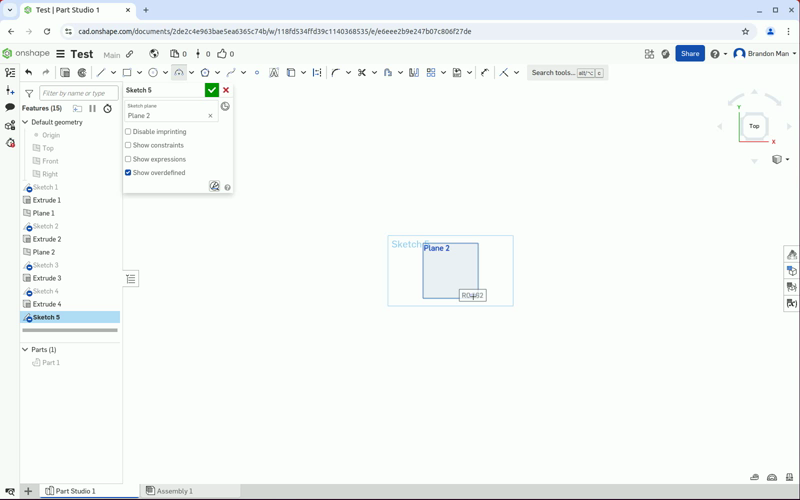
scroll(-6)
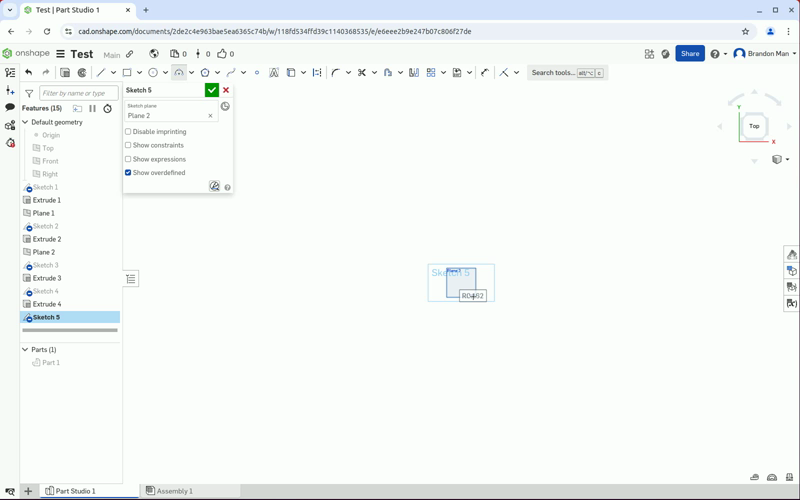
key_up(shift)
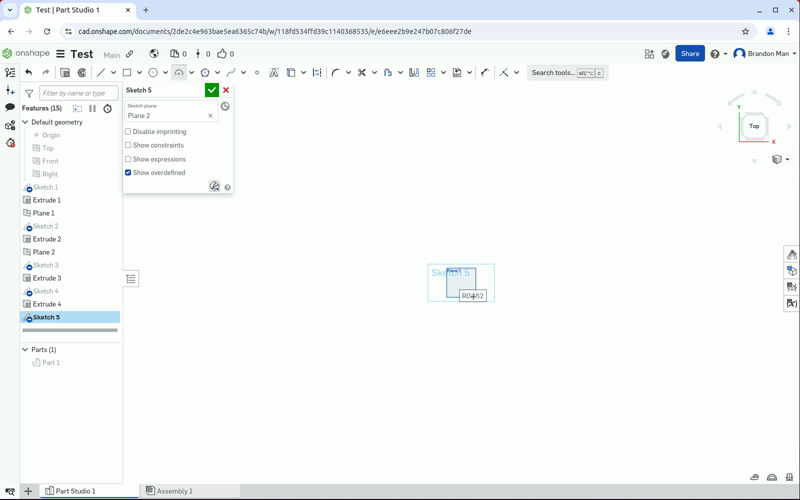
key(esc)
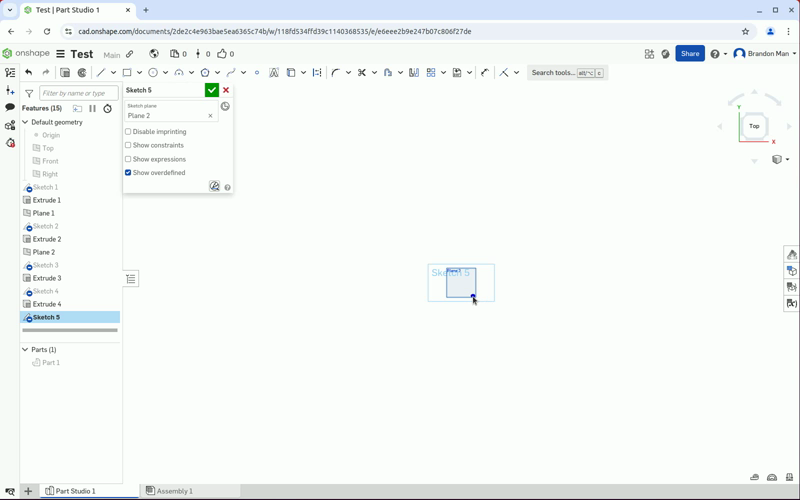
key(l)
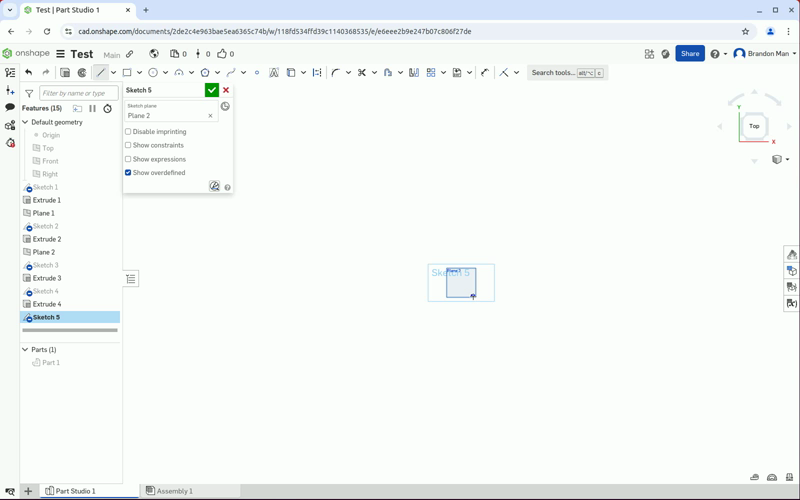
mouse_move(473, 295)
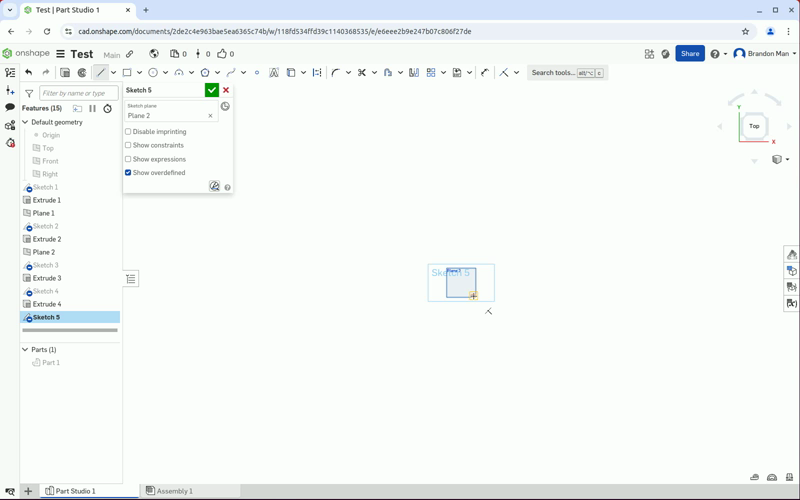
scroll(6)
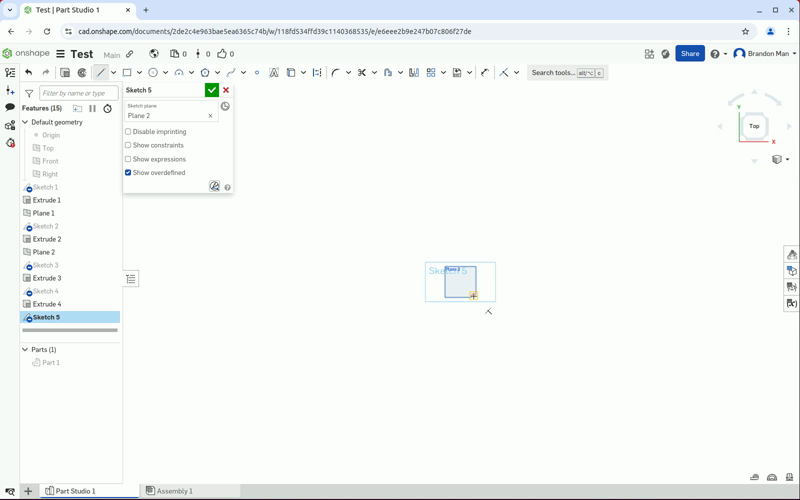
scroll(6)
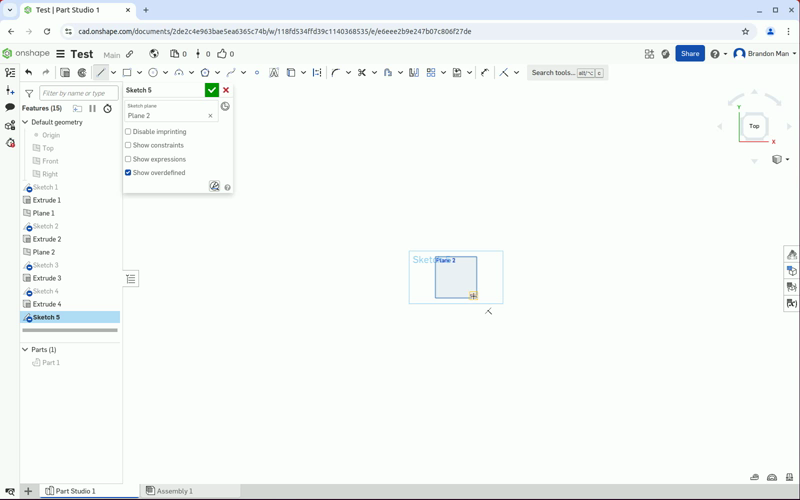
scroll(6)
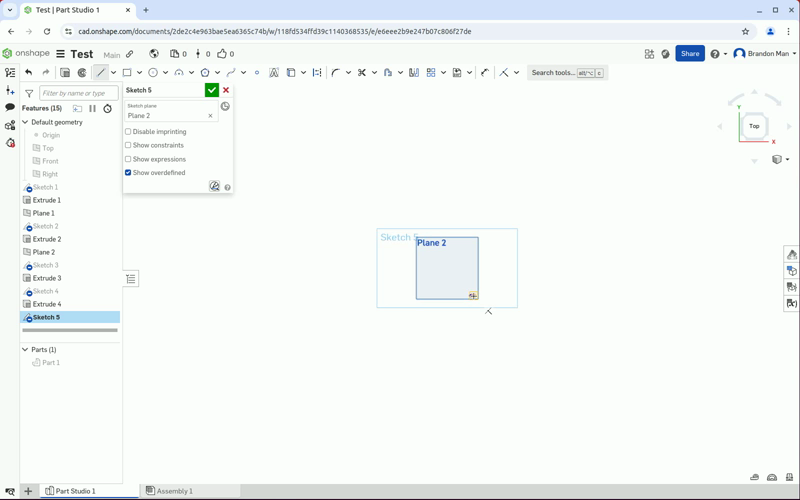
scroll(6)
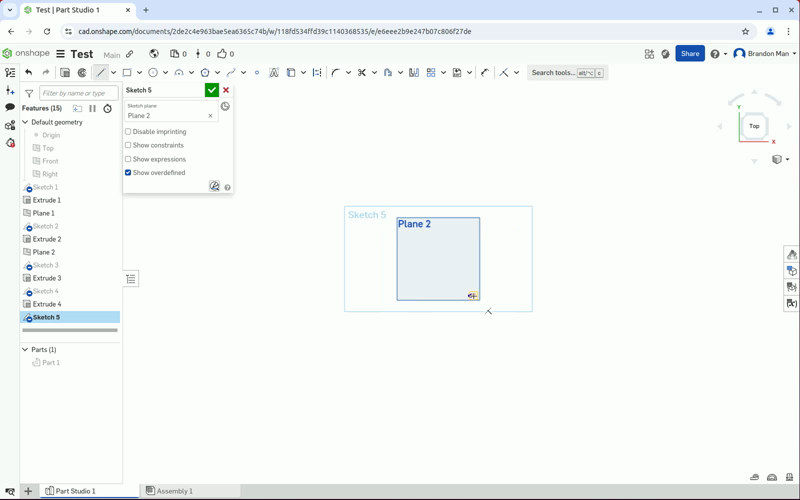
scroll(6)
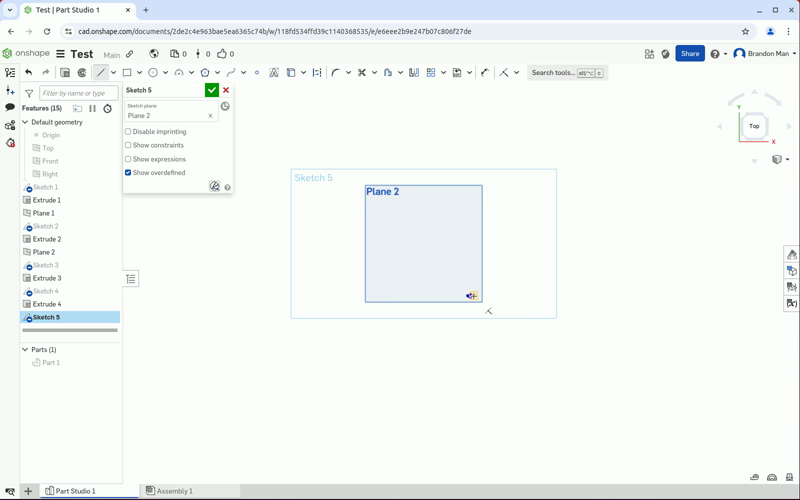
scroll(6)
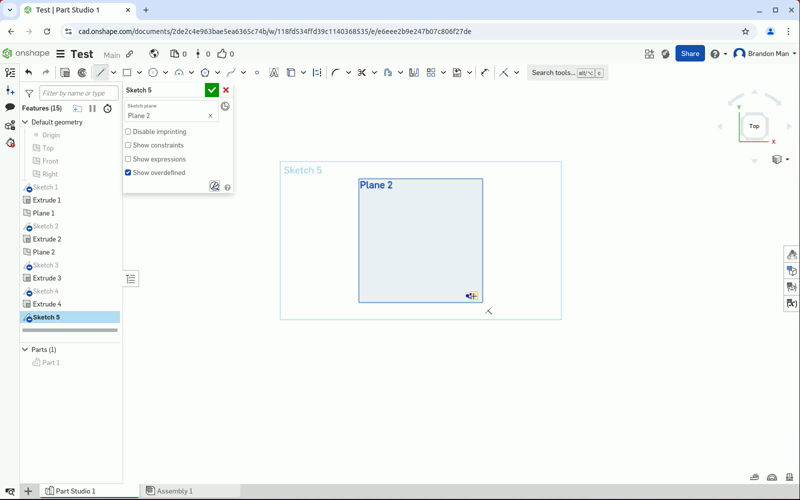
scroll(6)
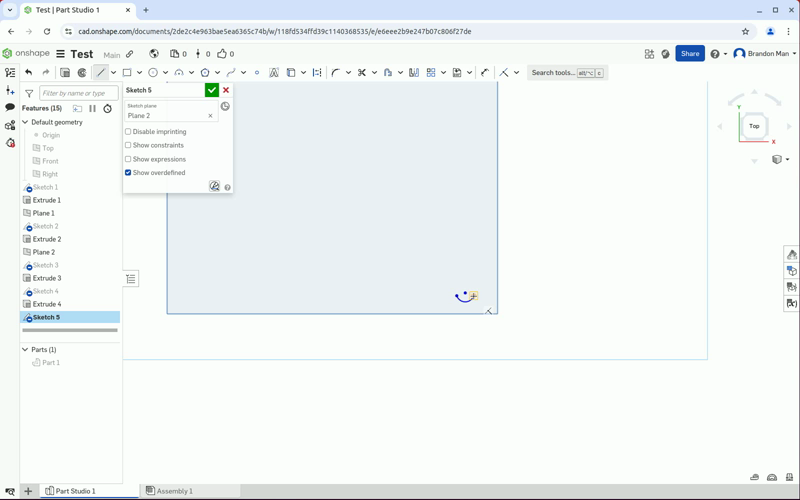
click(473, 295)
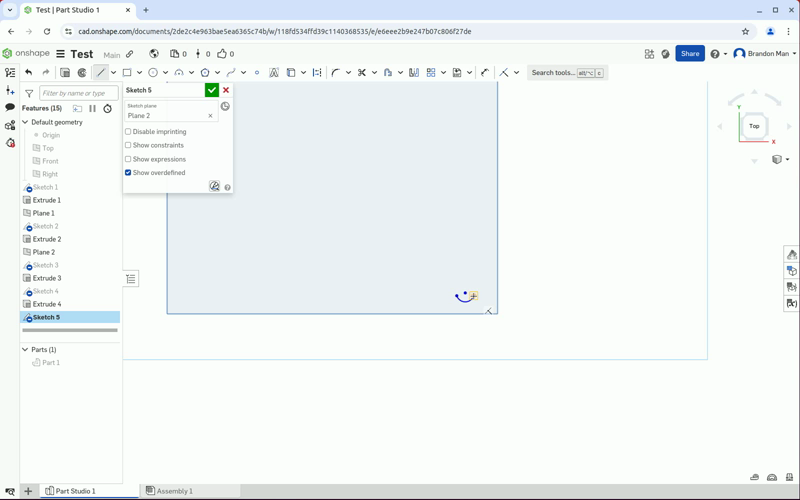
scroll(-6)
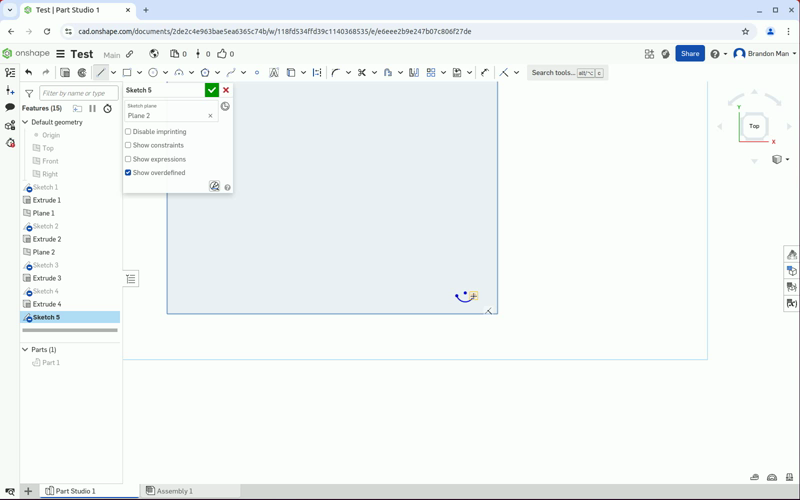
scroll(-6)
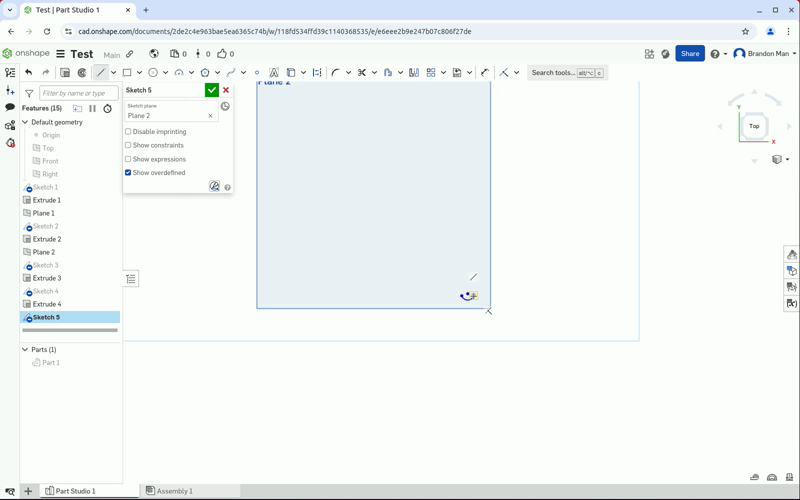
scroll(-6)
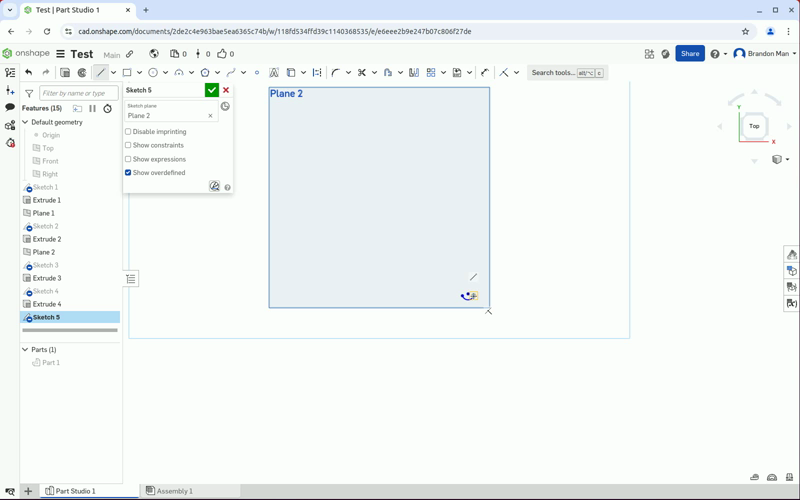
scroll(-6)
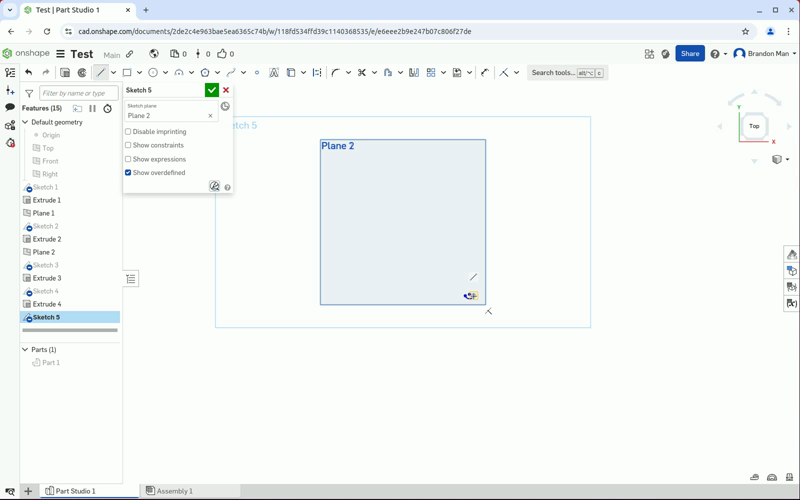
scroll(-6)
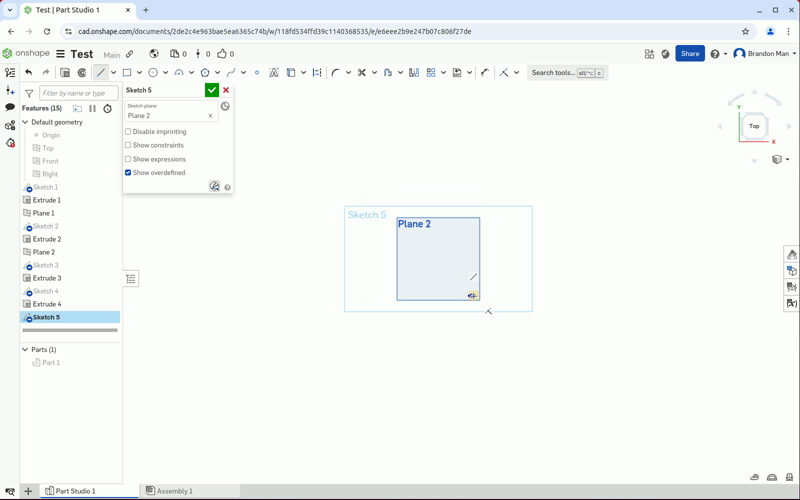
scroll(-6)
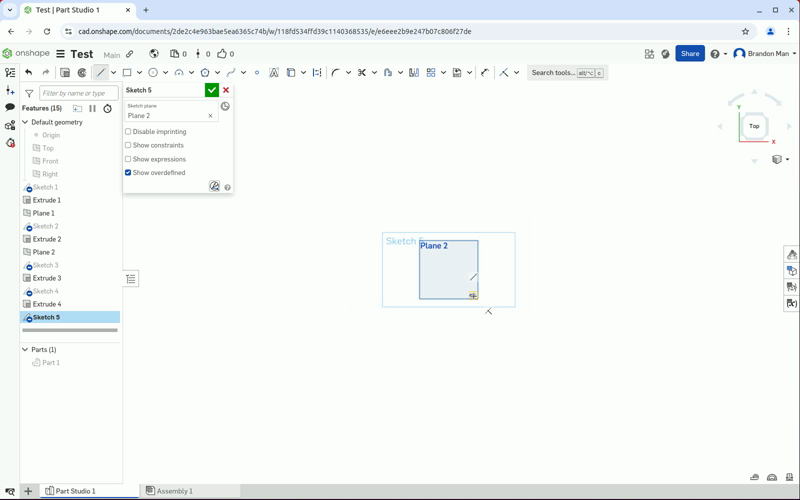
scroll(-6)
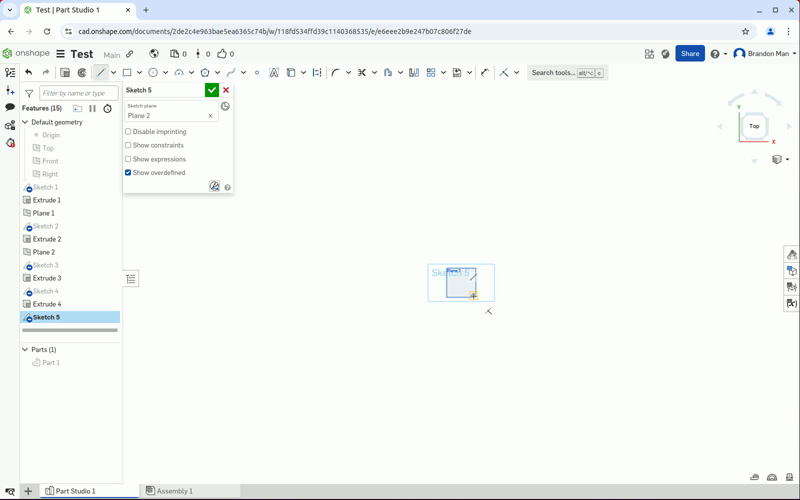
mouse_move(503, 295)
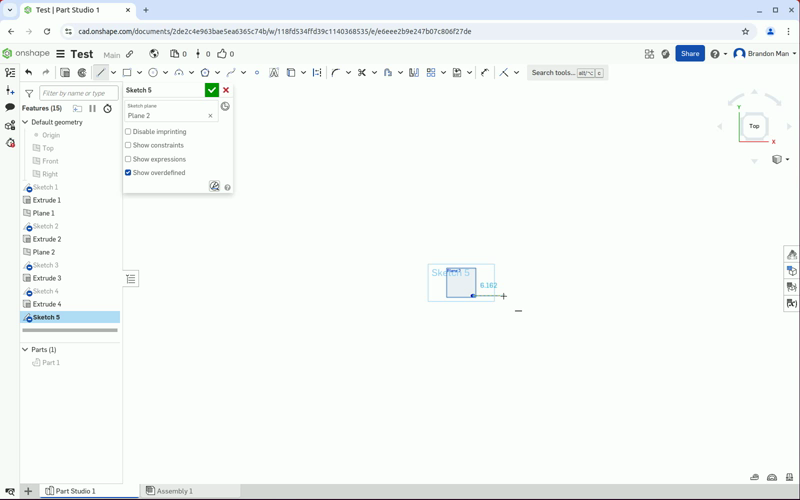
key_down(shift)
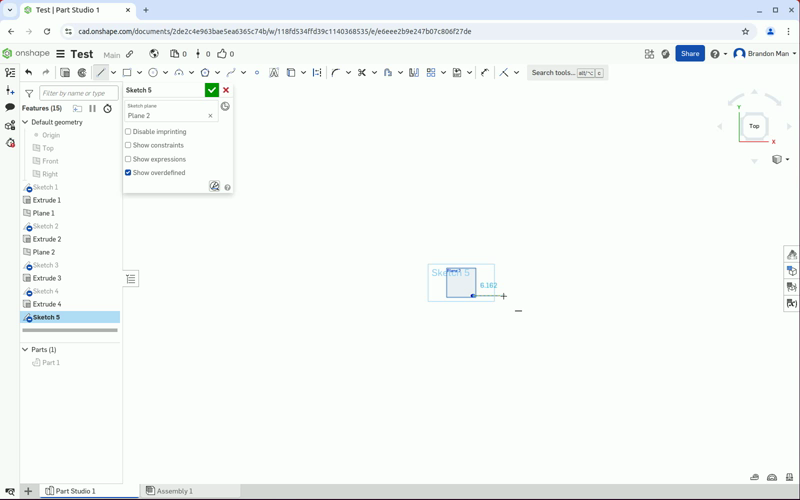
mouse_move(472, 295)
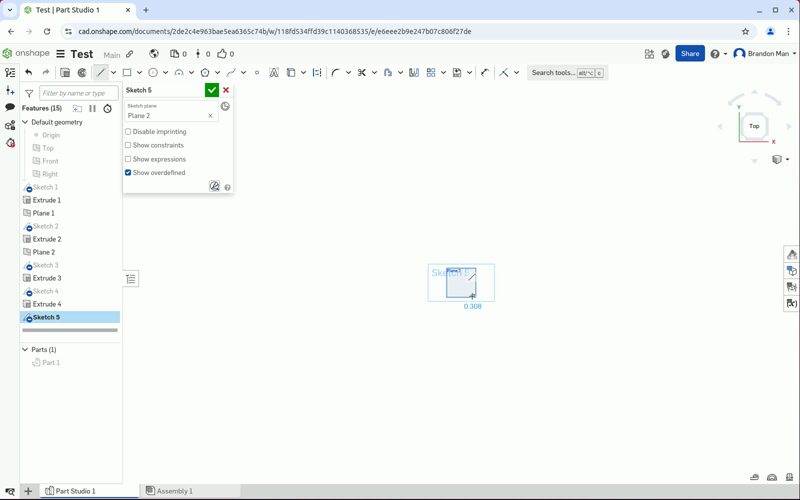
scroll(6)
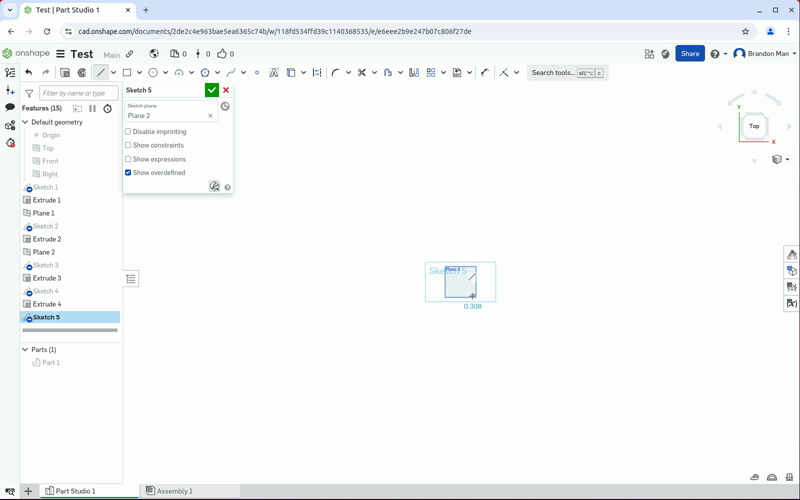
scroll(6)
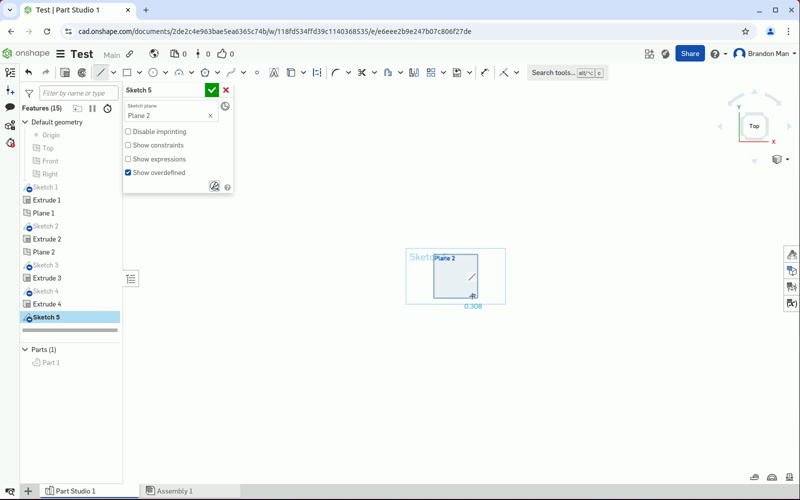
scroll(6)
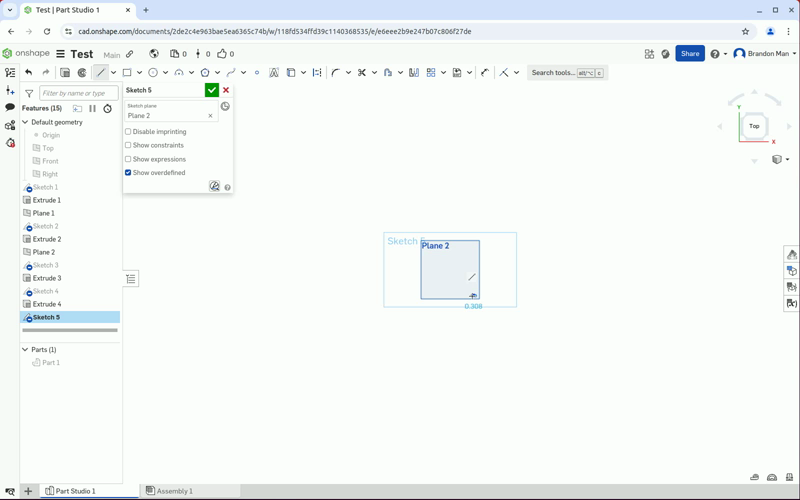
scroll(6)
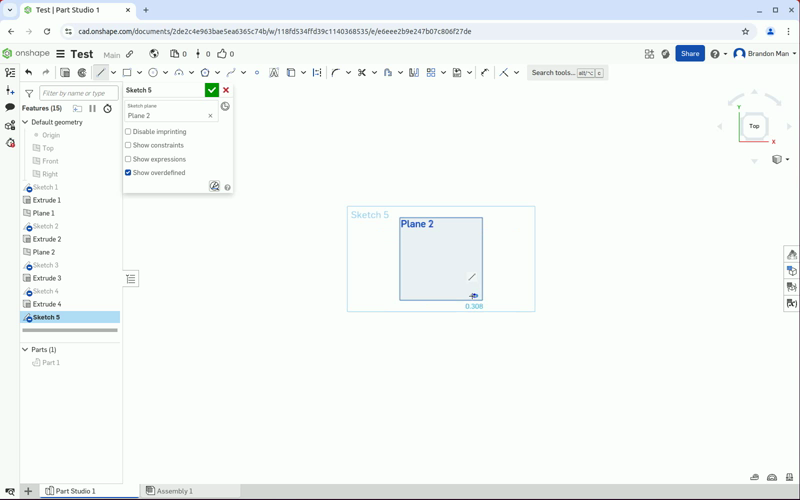
scroll(6)
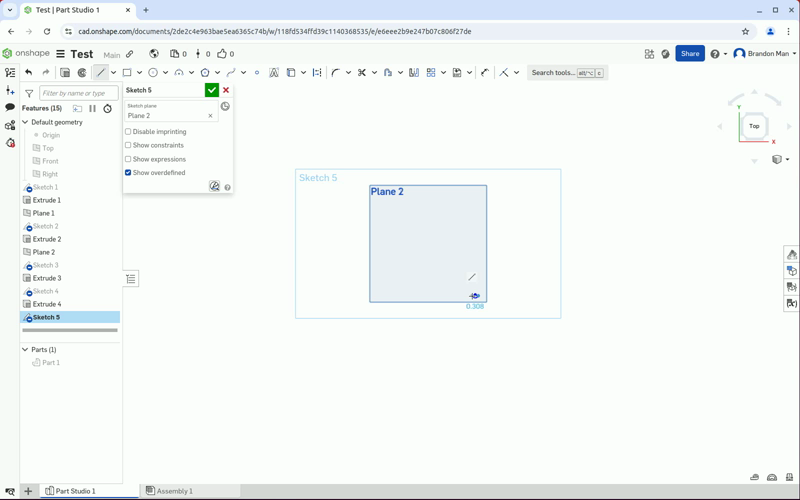
scroll(6)
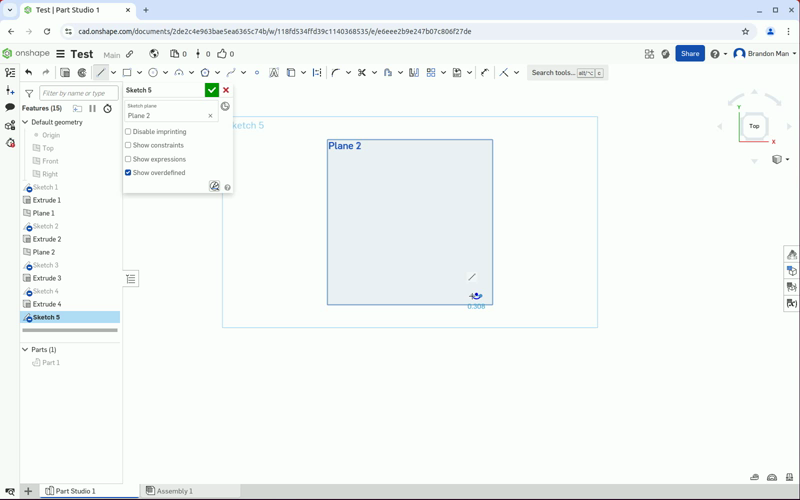
scroll(6)
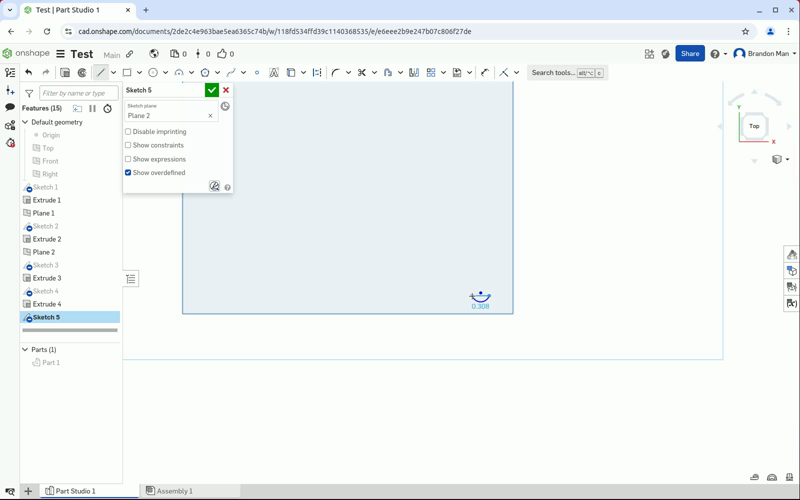
key_up(shift)
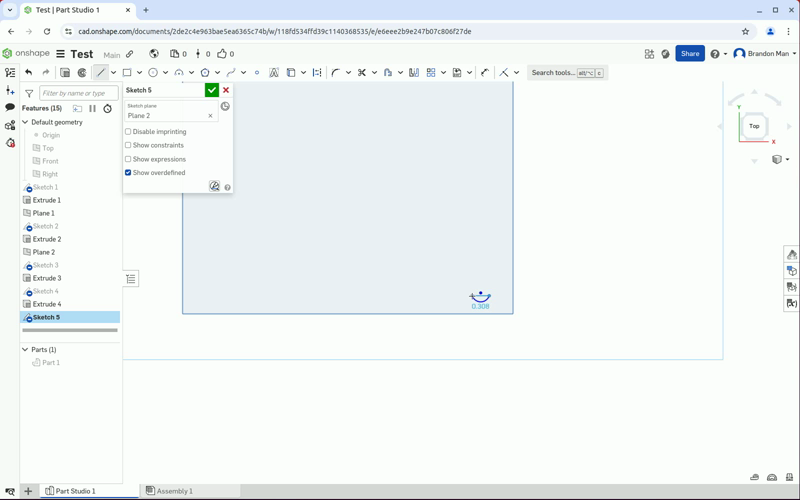
click(472, 295)
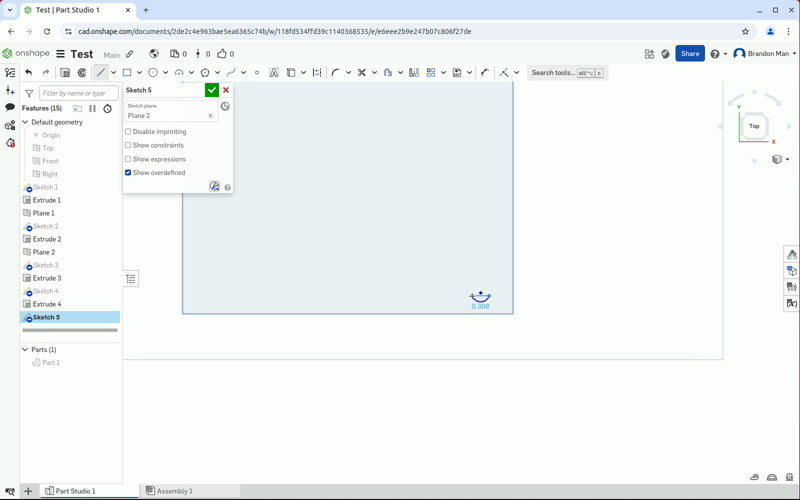
scroll(-6)
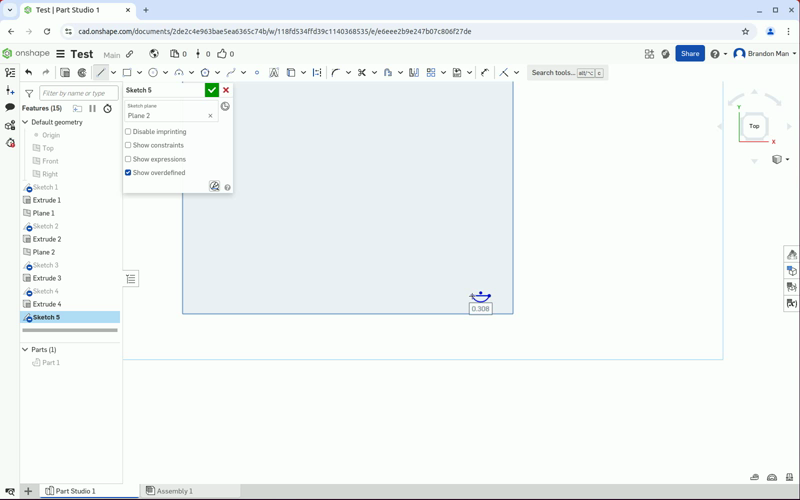
scroll(-6)
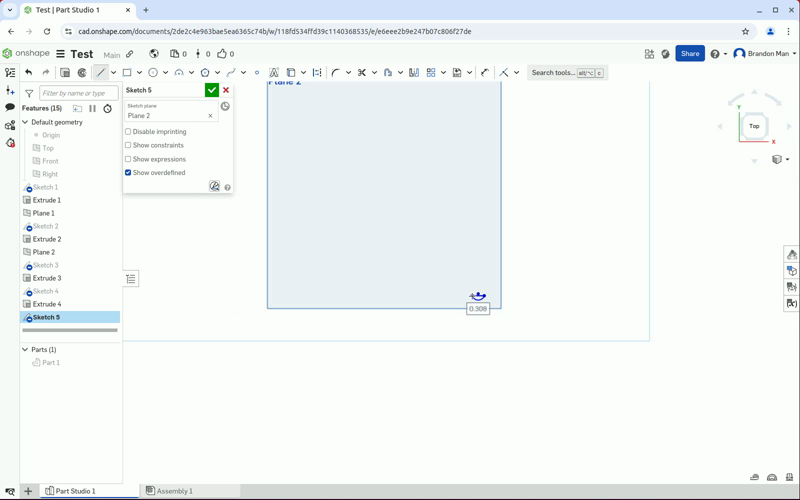
scroll(-6)
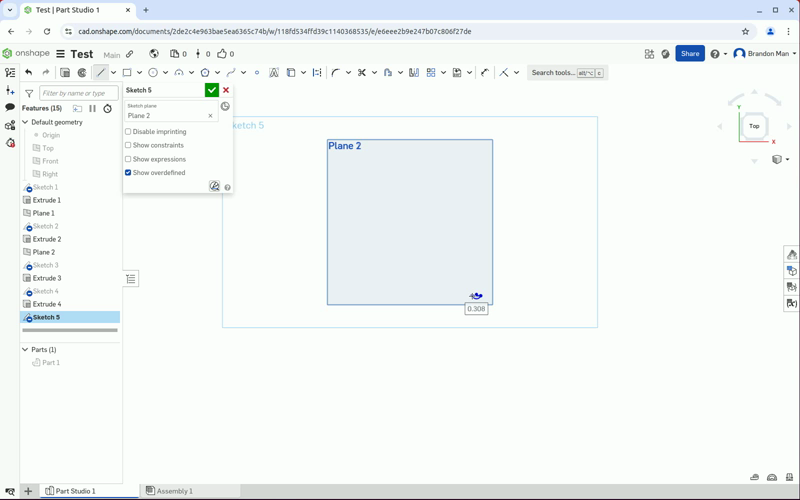
scroll(-6)
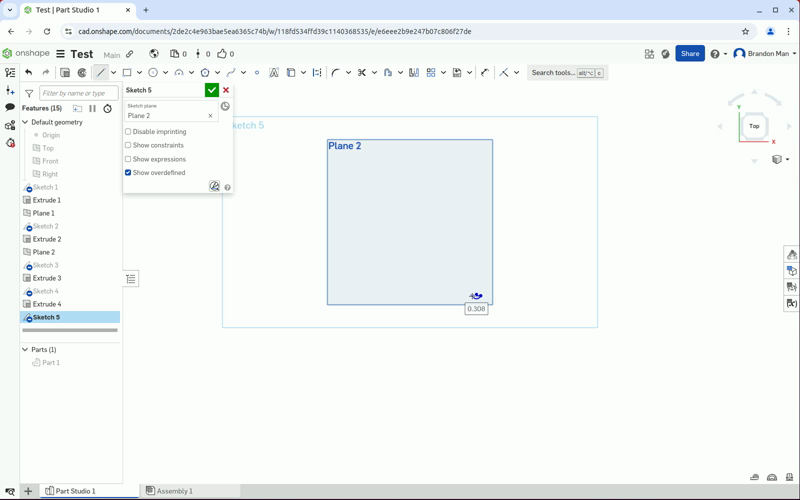
scroll(-6)
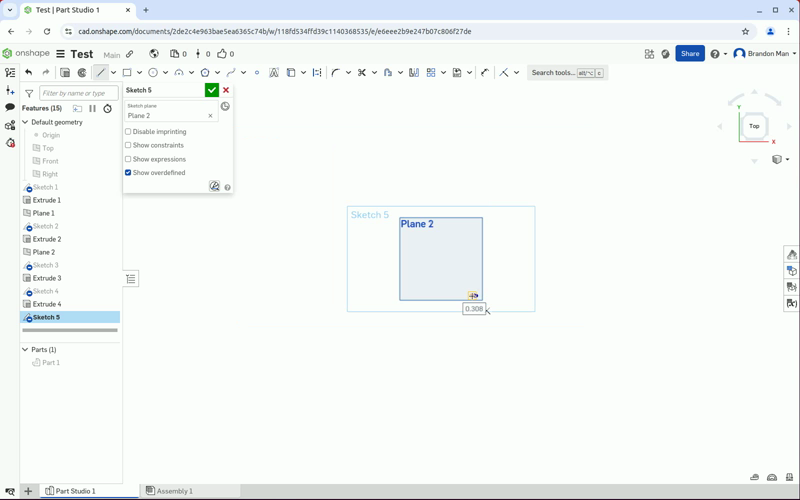
scroll(-6)
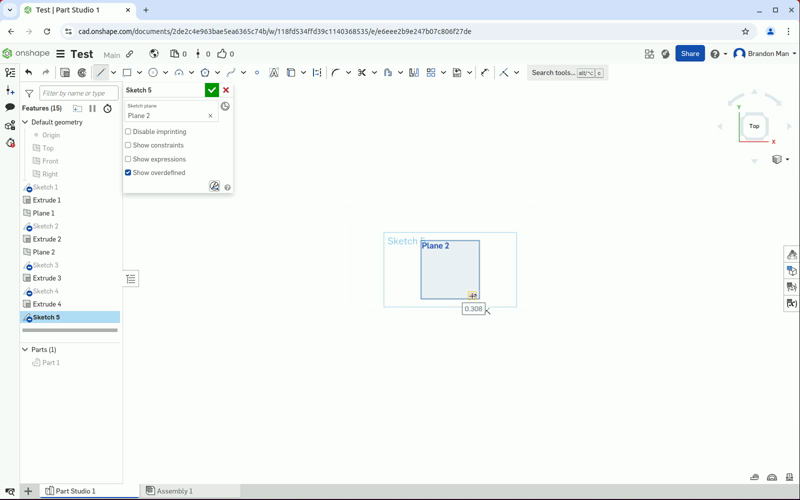
scroll(-6)
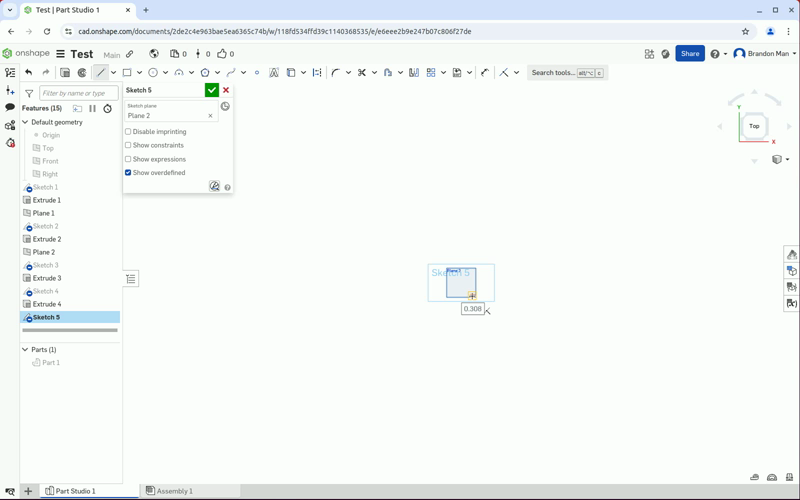
key(esc)
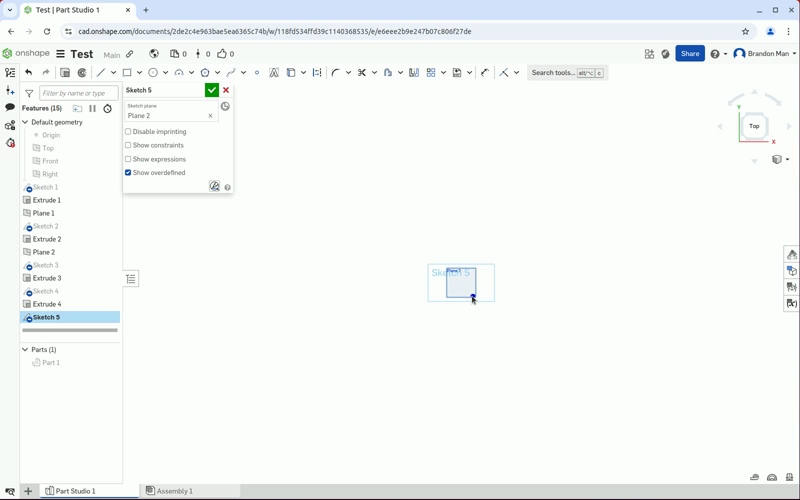
mouse_move(473, 295)
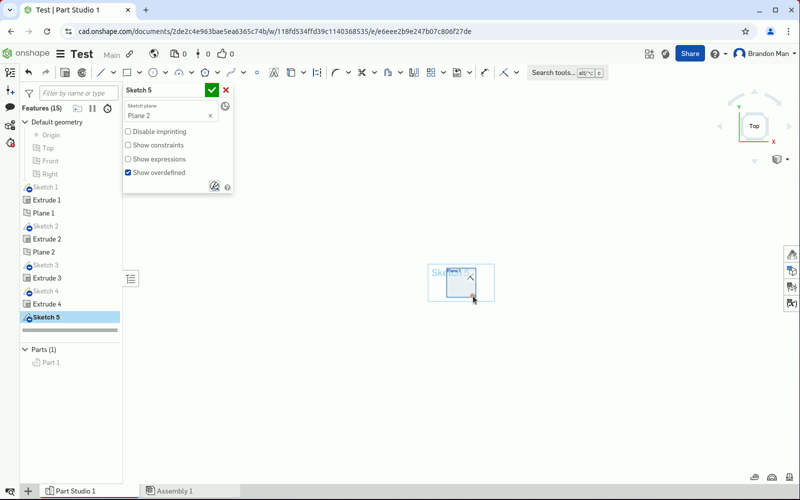
scroll(6)
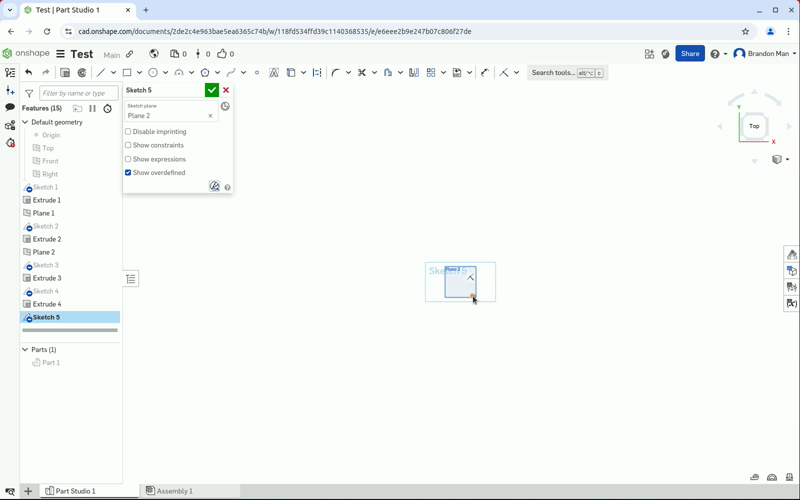
scroll(6)
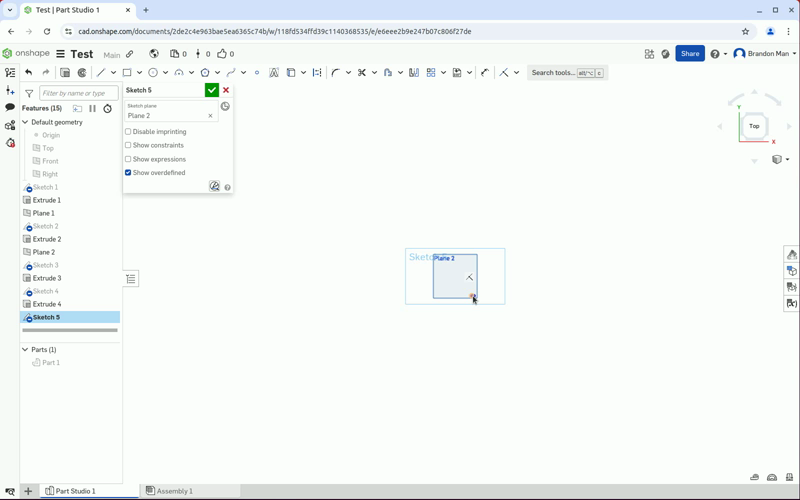
scroll(6)
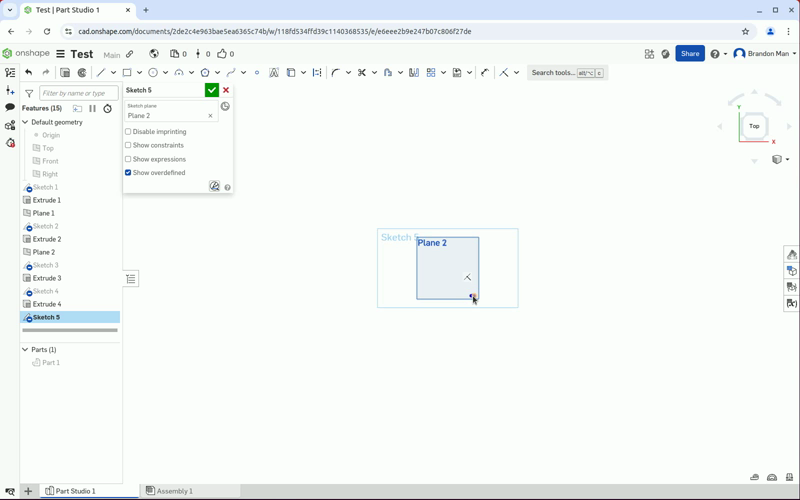
scroll(6)
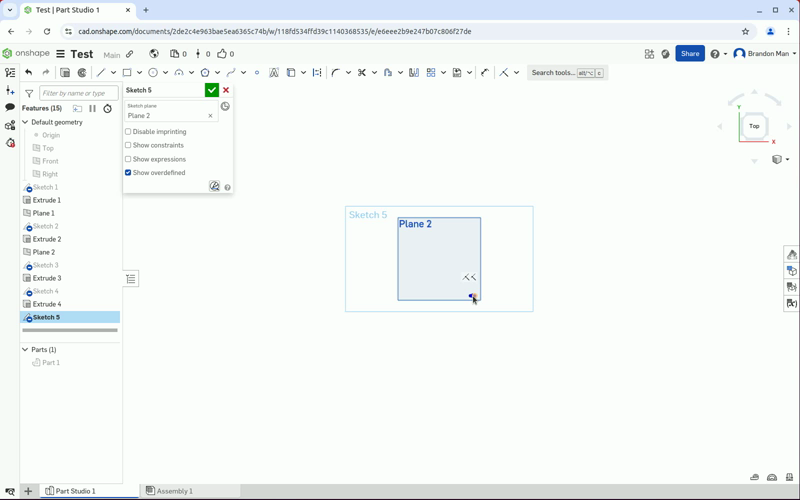
scroll(6)
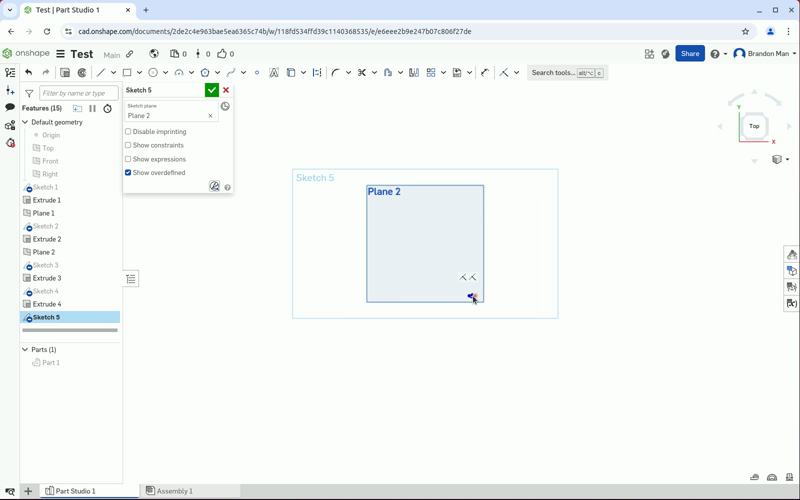
scroll(6)
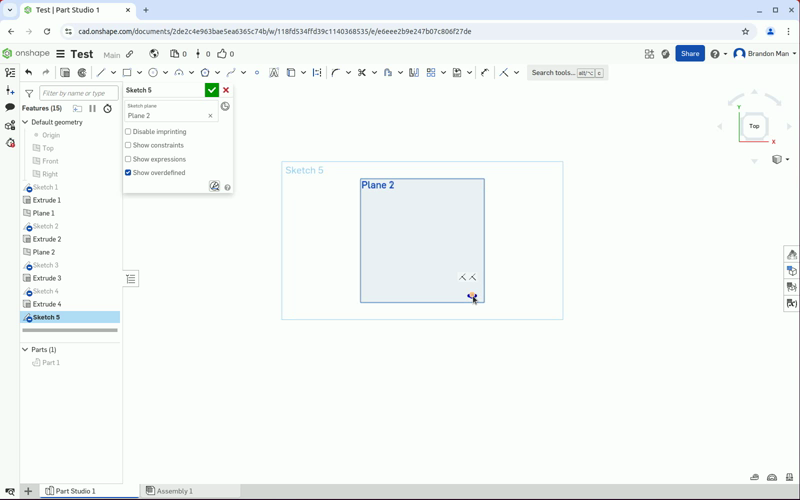
scroll(6)
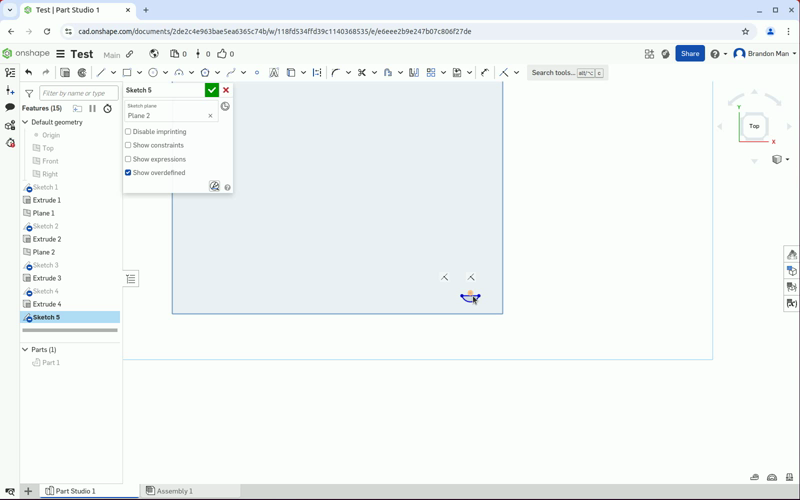
click(473, 295)
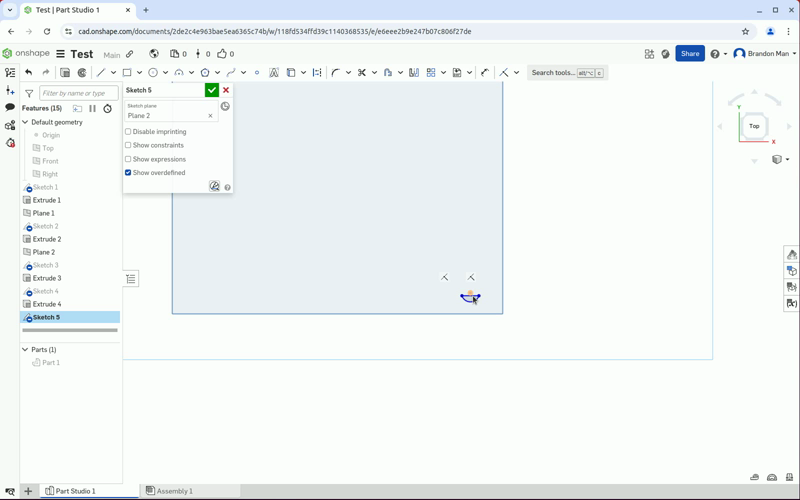
scroll(-6)
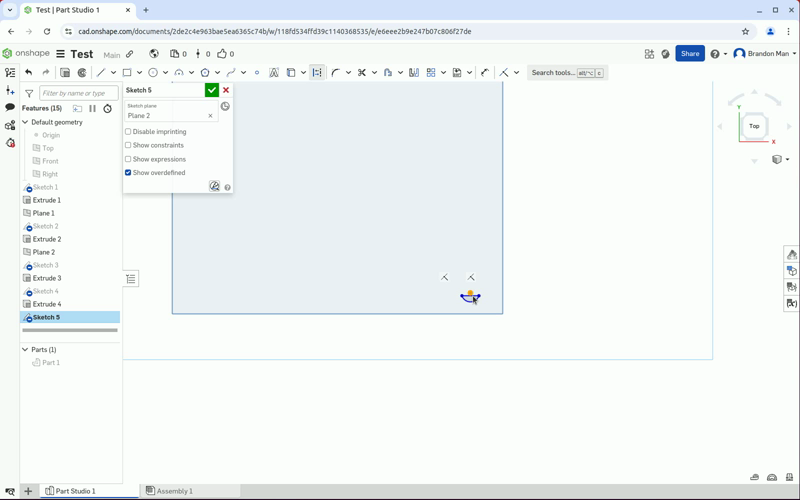
scroll(-6)
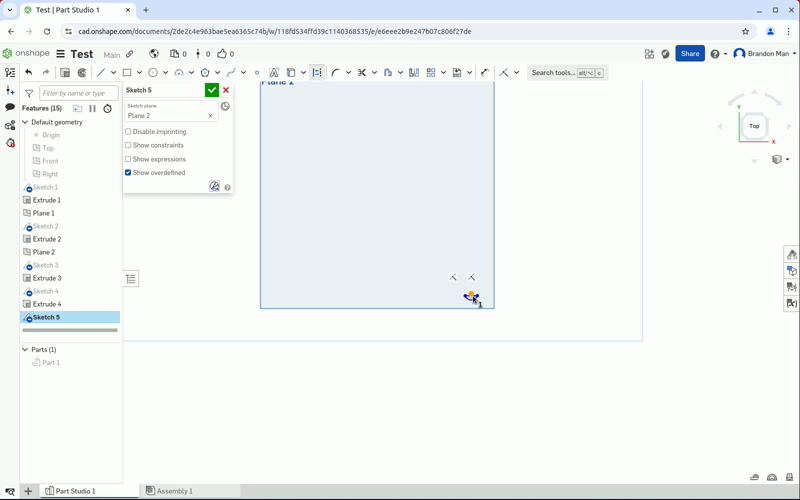
scroll(-6)
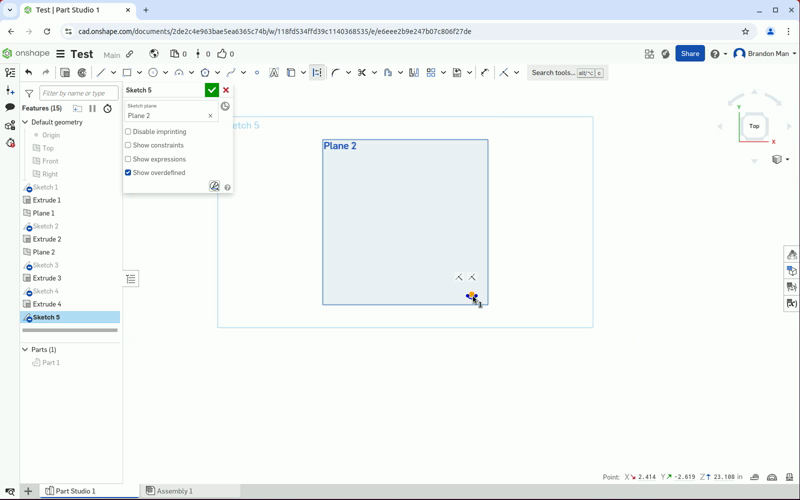
scroll(-6)
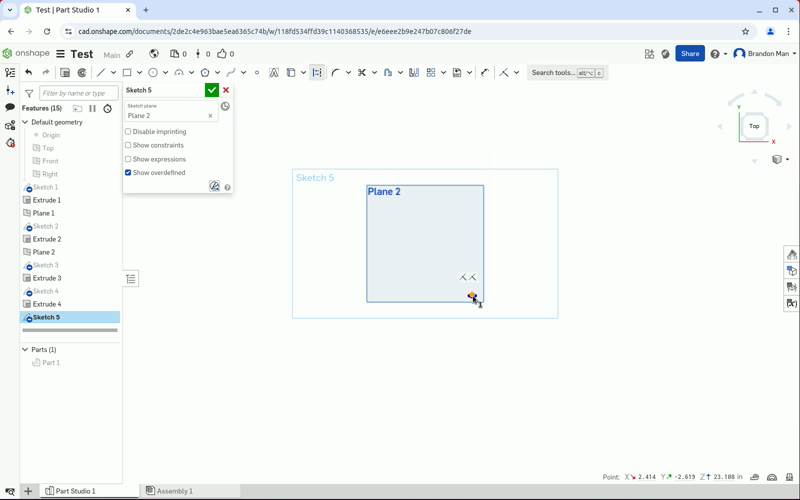
scroll(-6)
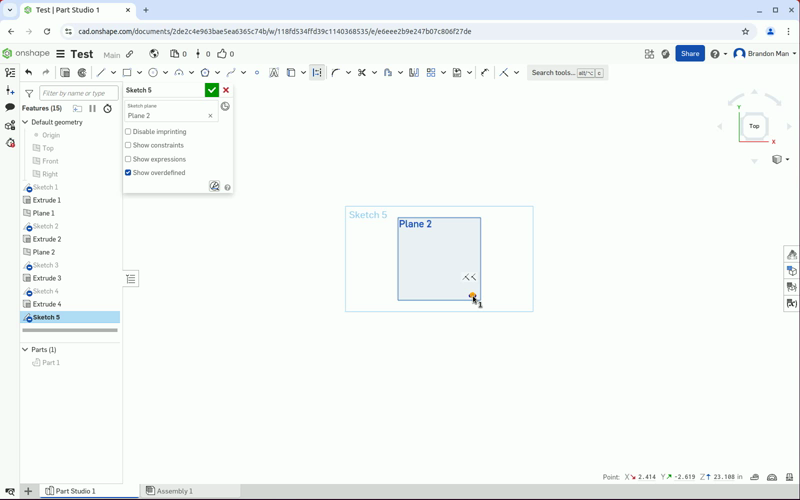
scroll(-6)
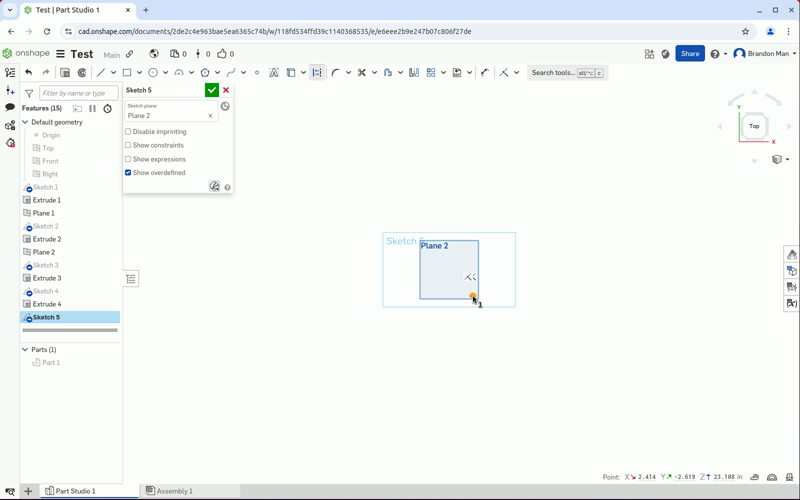
scroll(-6)
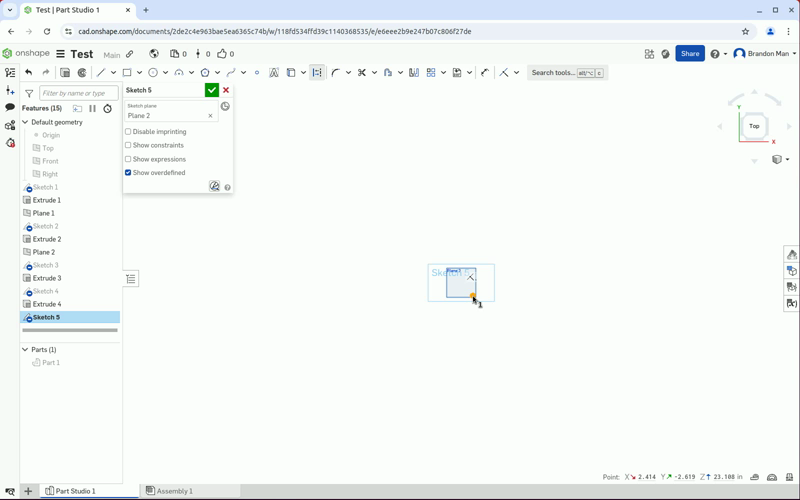
mouse_move(73, 352)
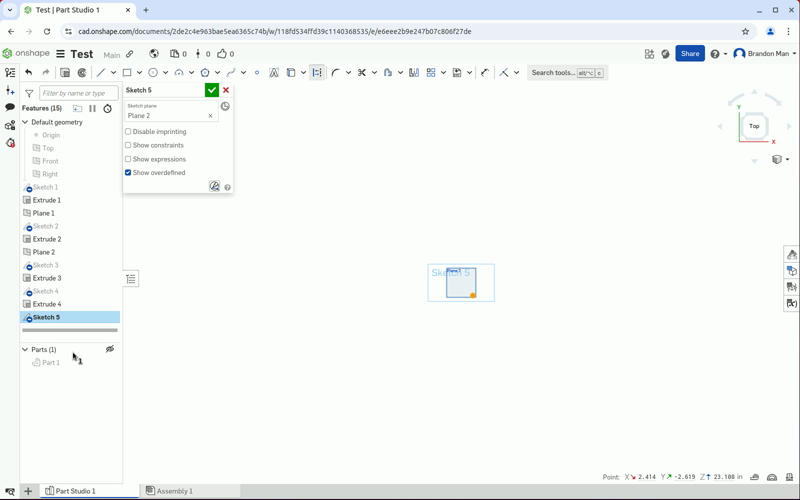
key(shift+y)
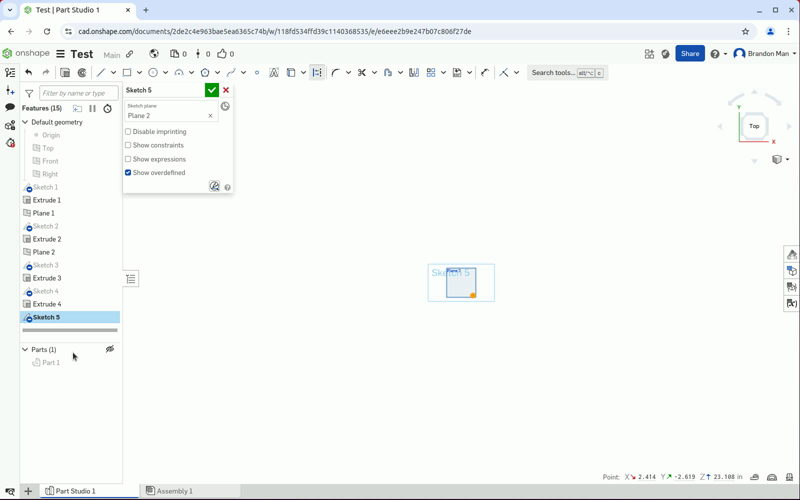
key(shift+e)
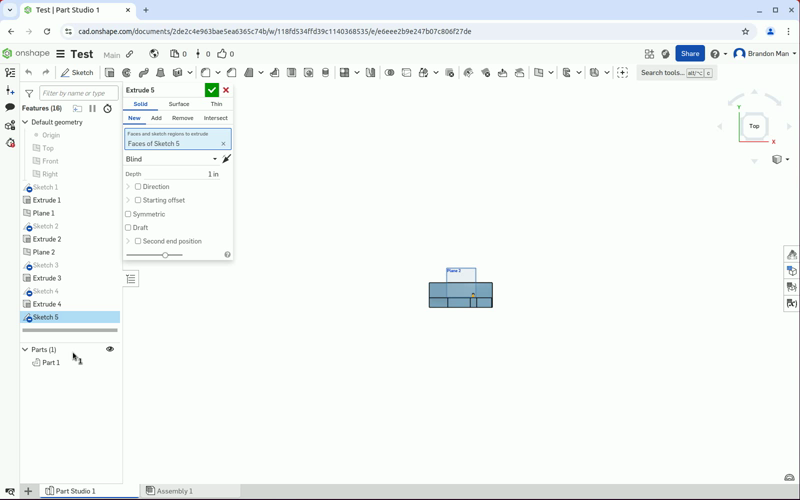
mouse_move(143, 106)
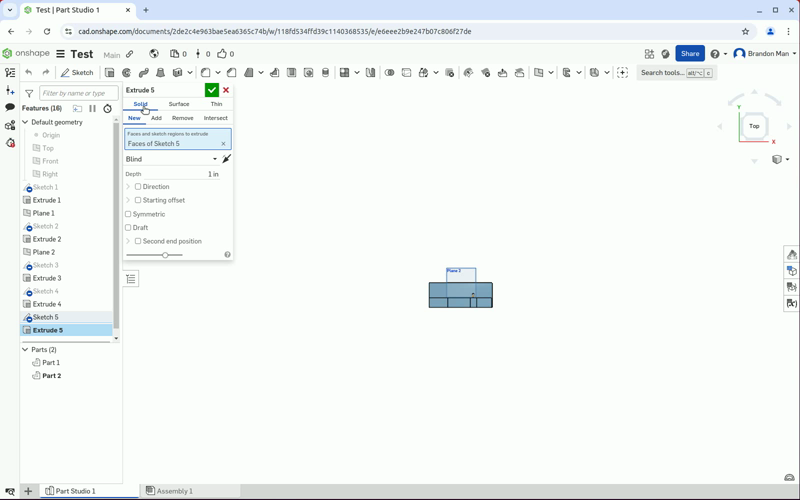
click(143, 106)
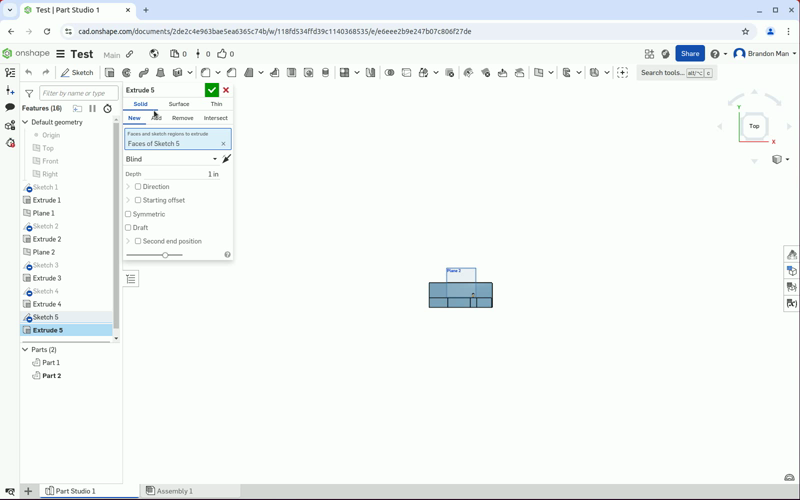
mouse_move(186, 120)
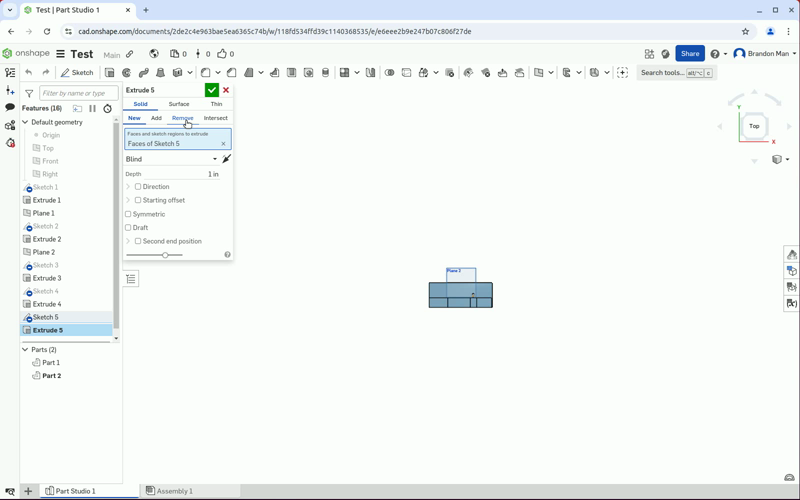
click(186, 120)
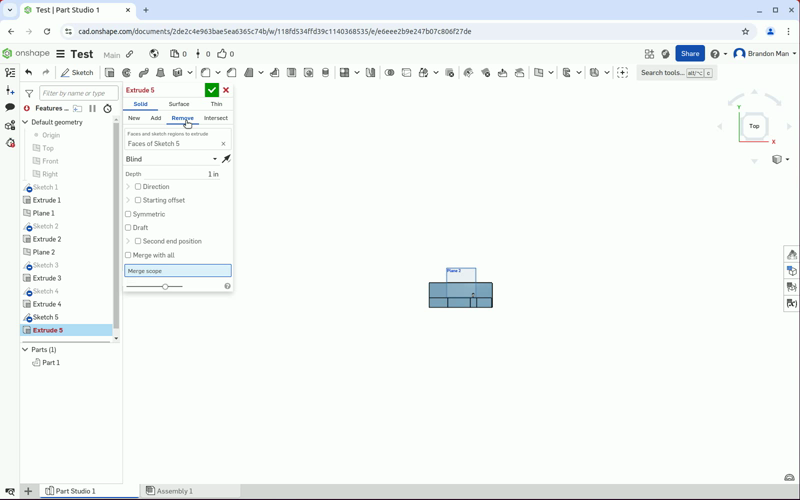
key(tab, 4)
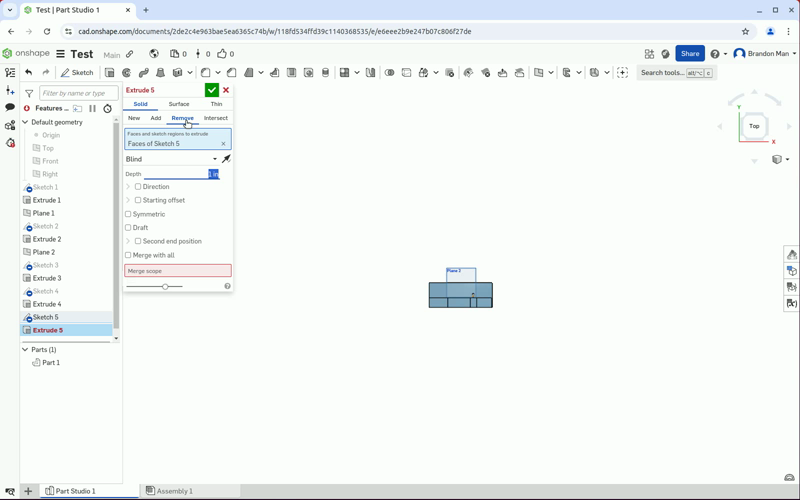
text(2.648)
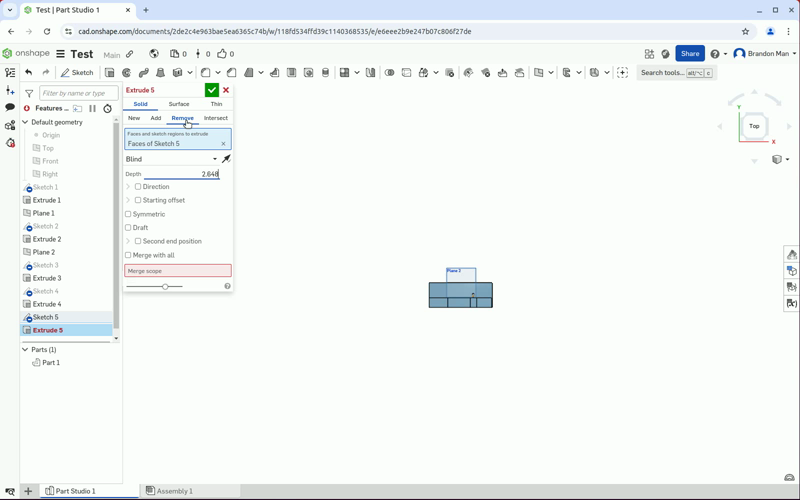
key(tab, 6)
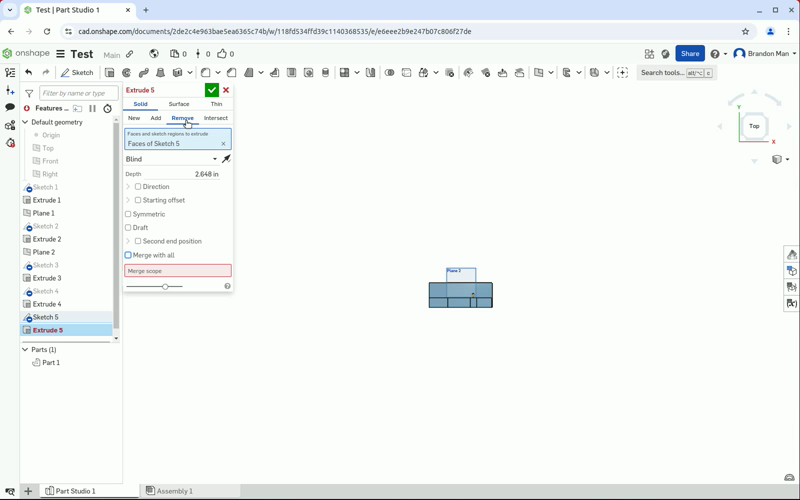
key(space)
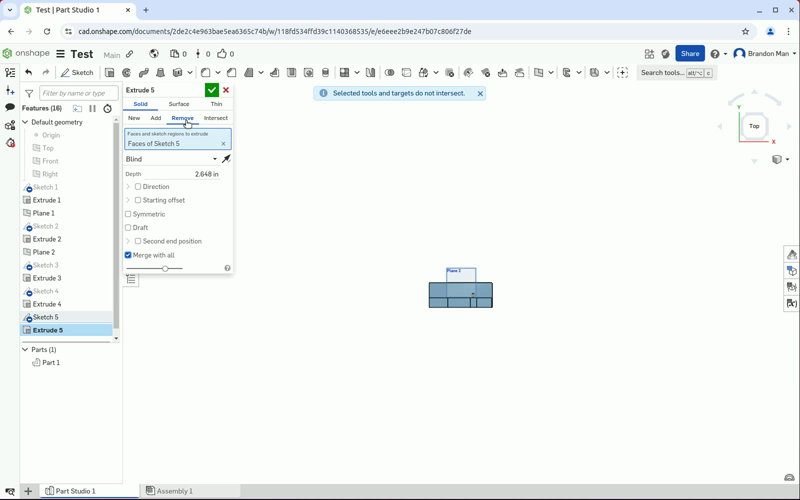
key(enter)
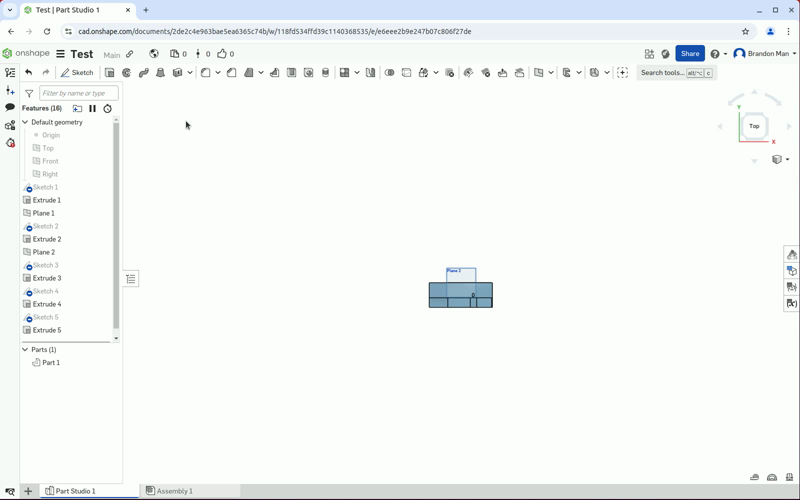
key(shift+h)
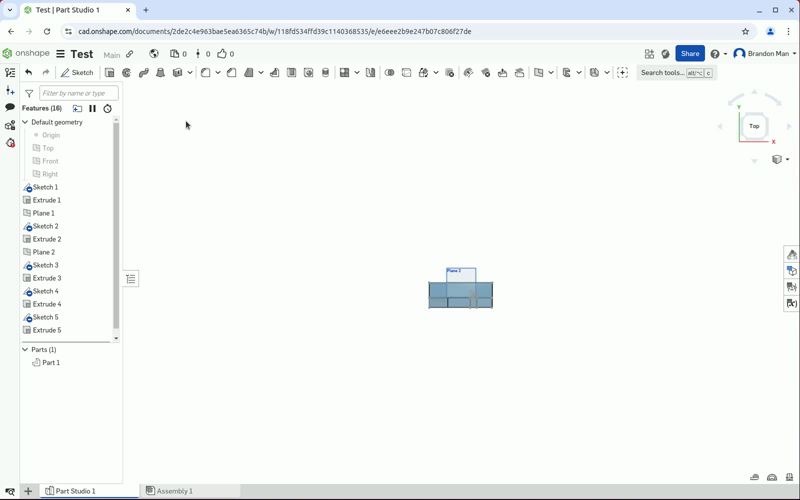
key(shift+h)
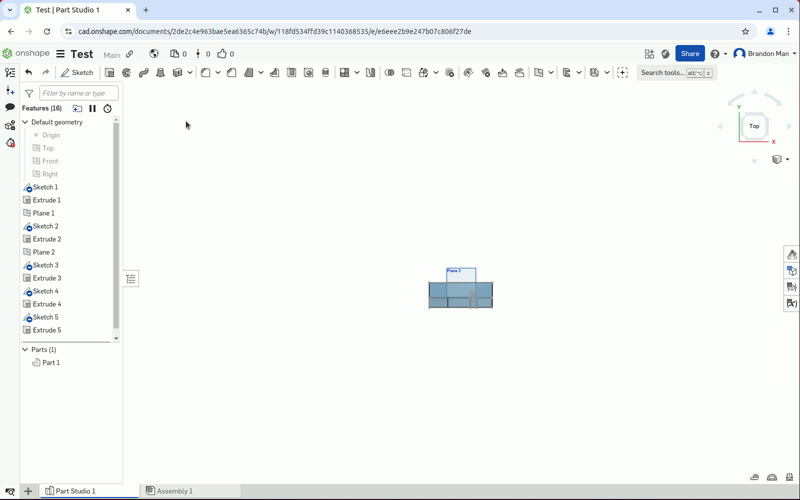
key(shift+7)
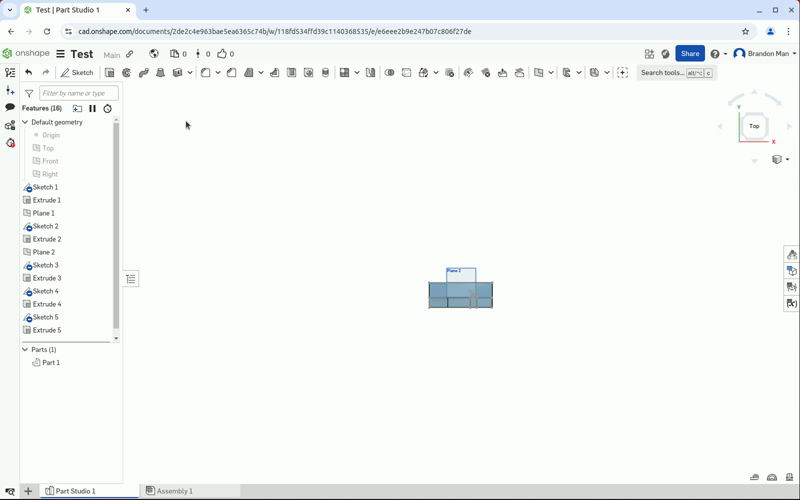
key(up, 3)
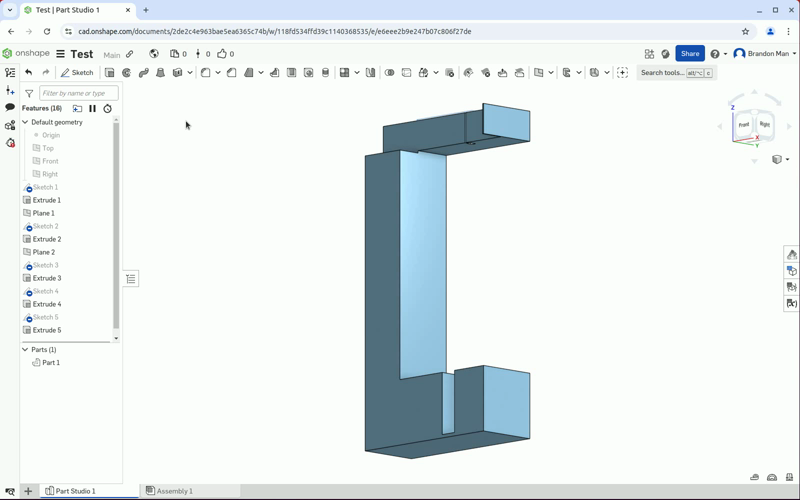
key(left, 3)
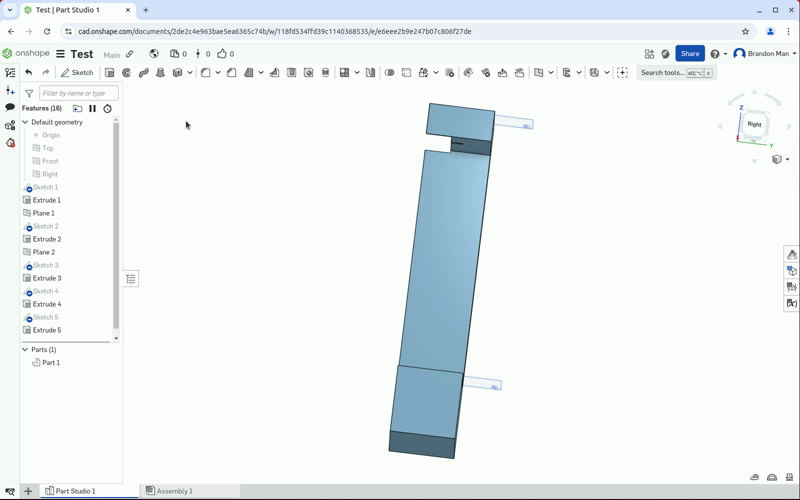
key(right, 3)
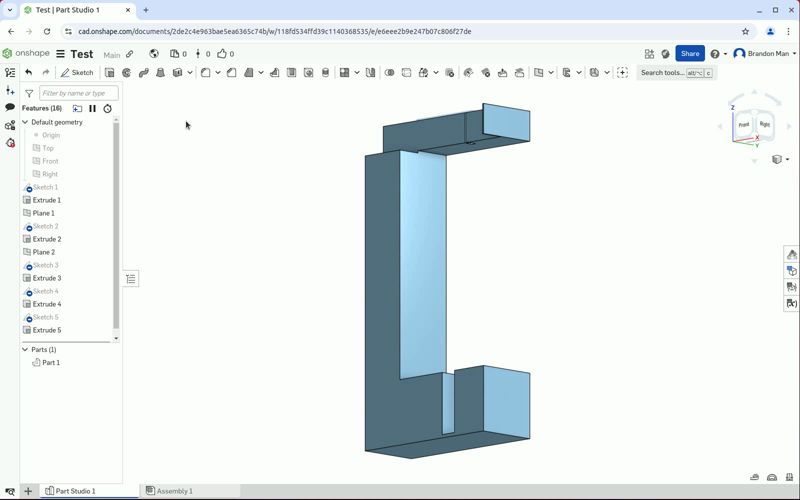
key(down, 3)
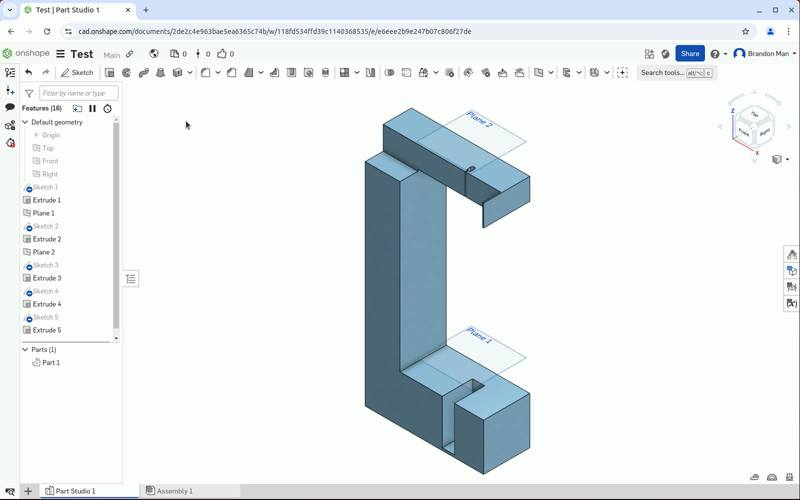
mouse_move(69, 189)
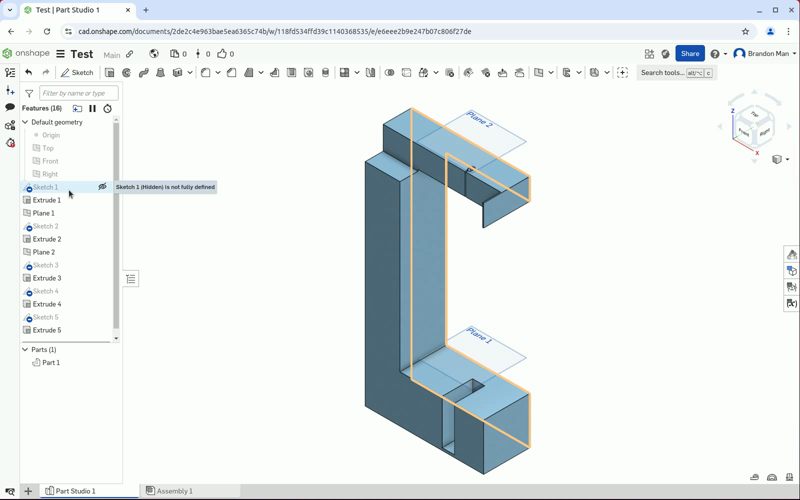
click(69, 189)